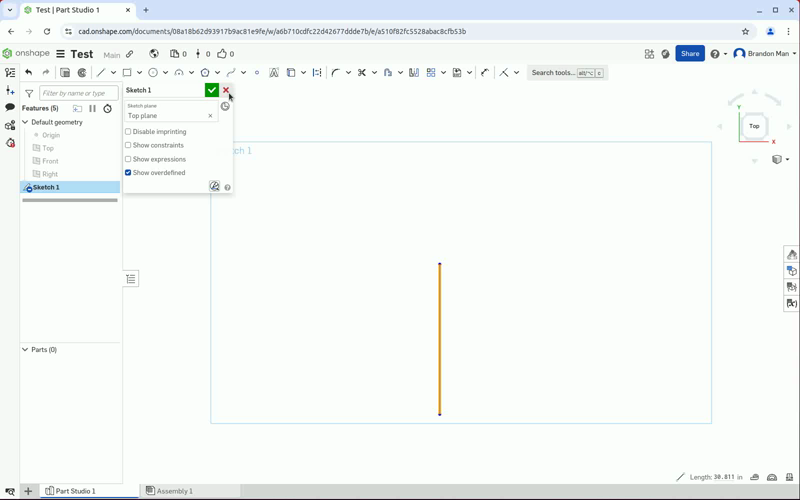
key(shift+h)
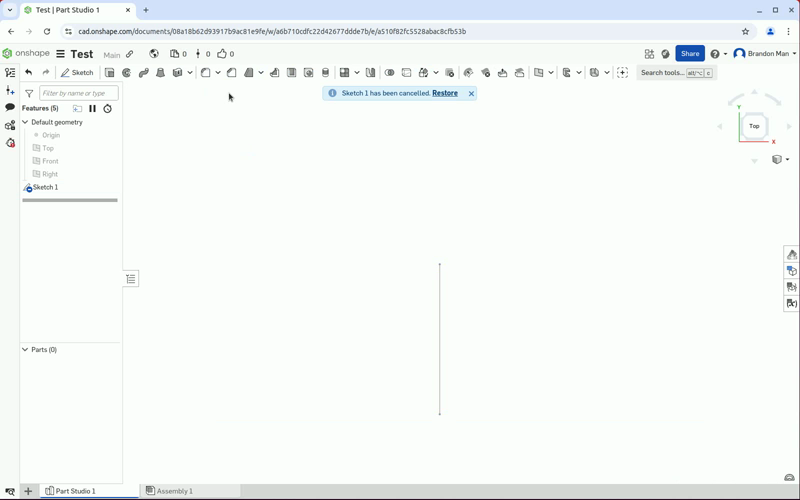
key(shift+s)
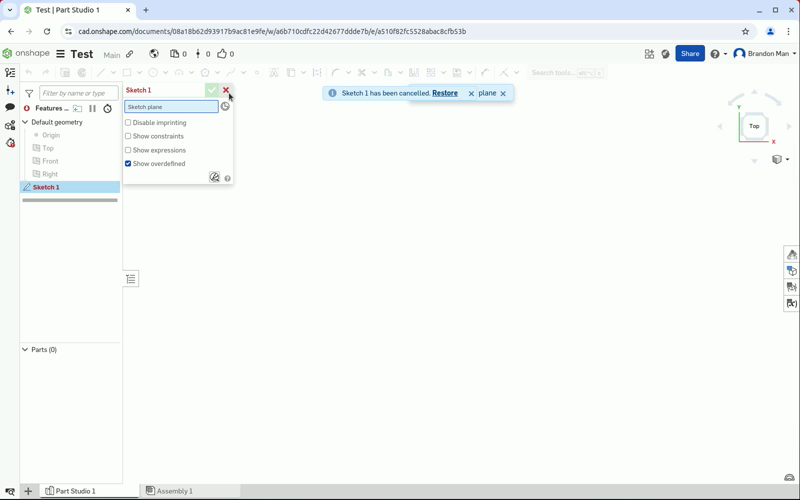
mouse_move(73, 150)
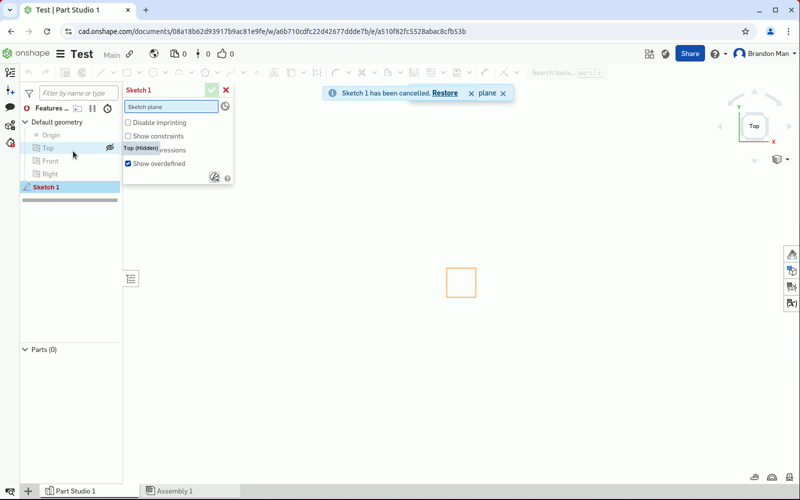
click(73, 150)
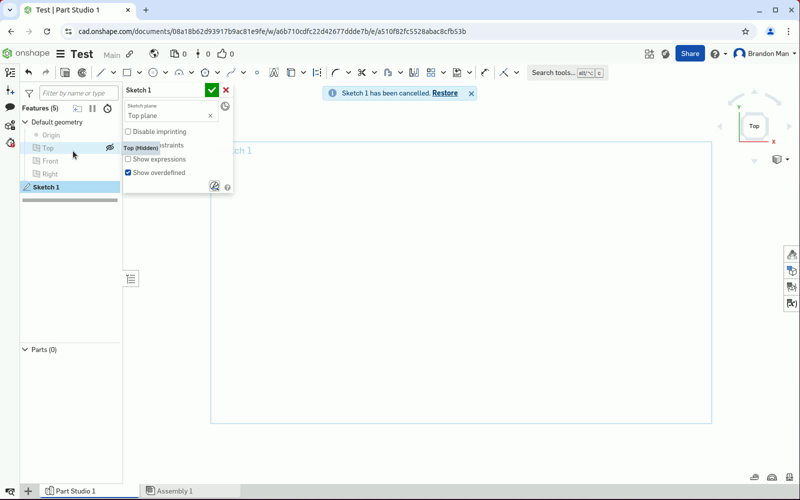
mouse_move(73, 352)
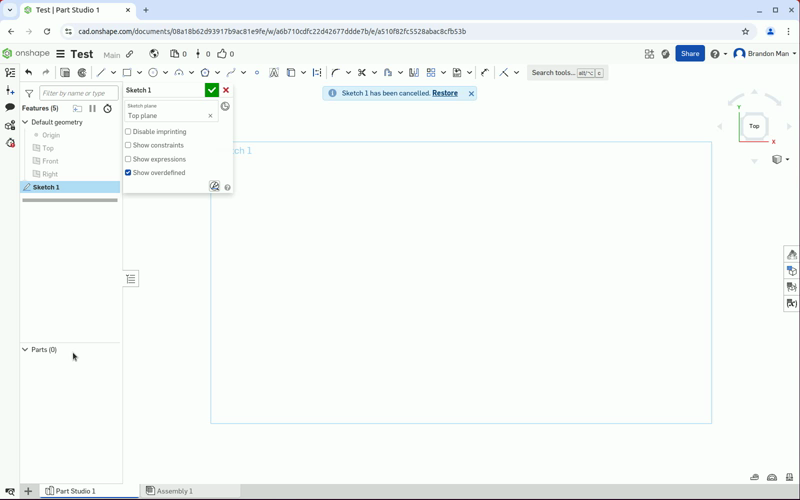
key(y)
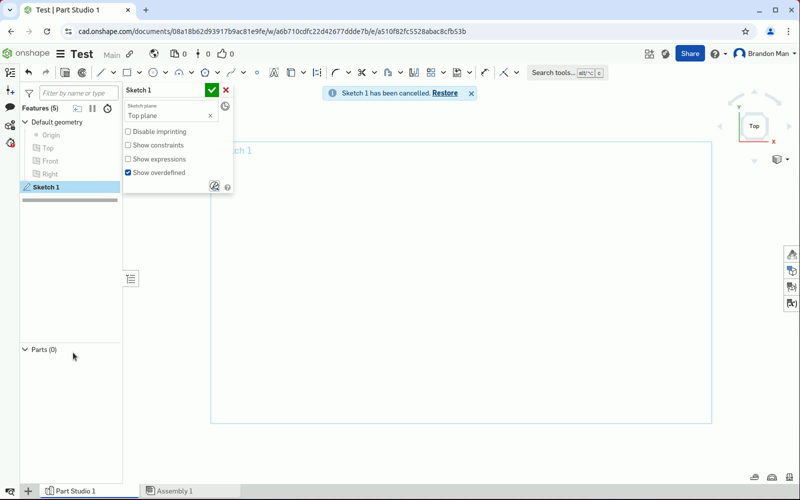
key(l)
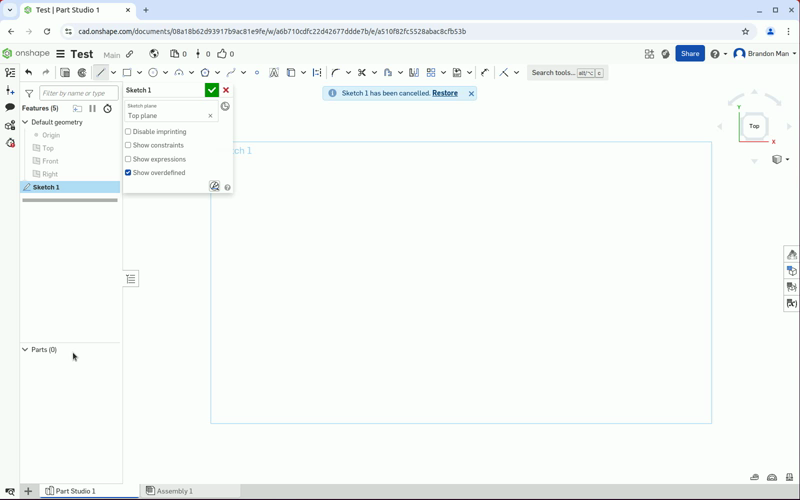
key_down(shift)
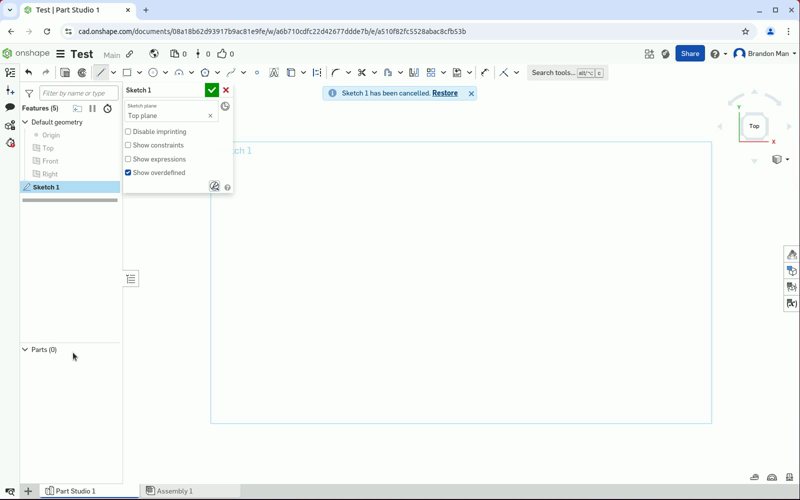
mouse_move(424, 319)
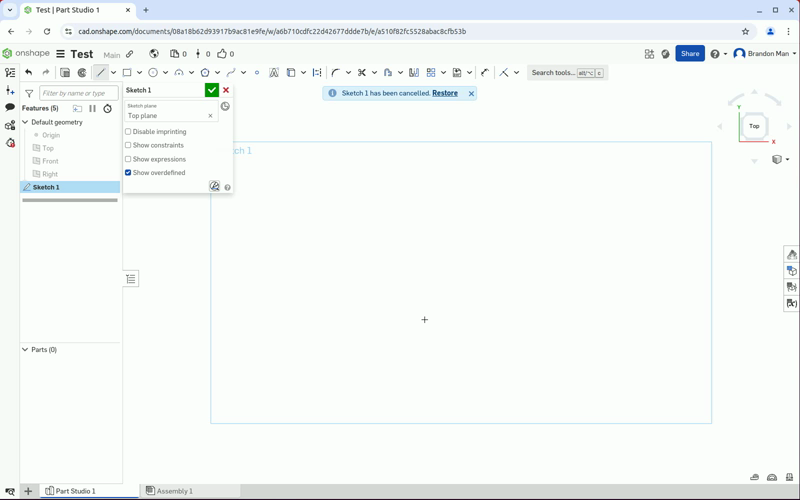
click(424, 319)
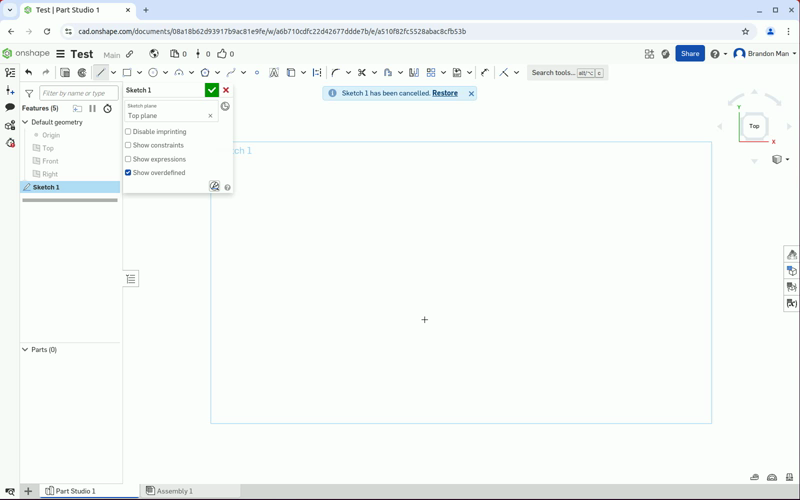
key_up(shift)
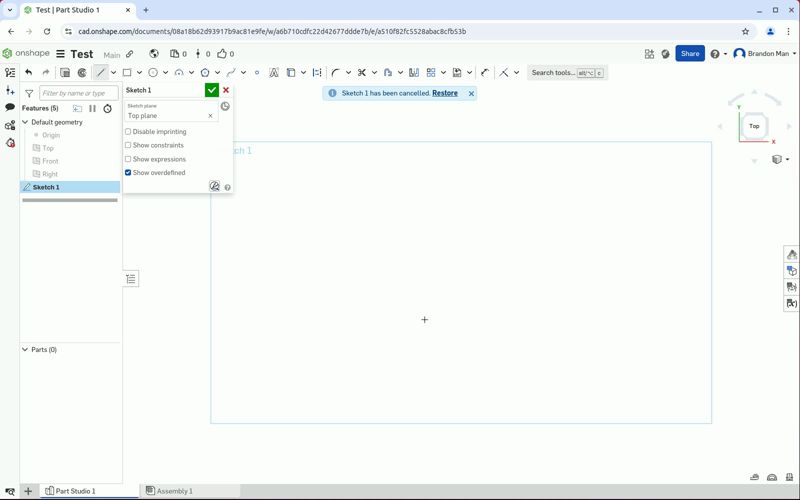
key_down(shift)
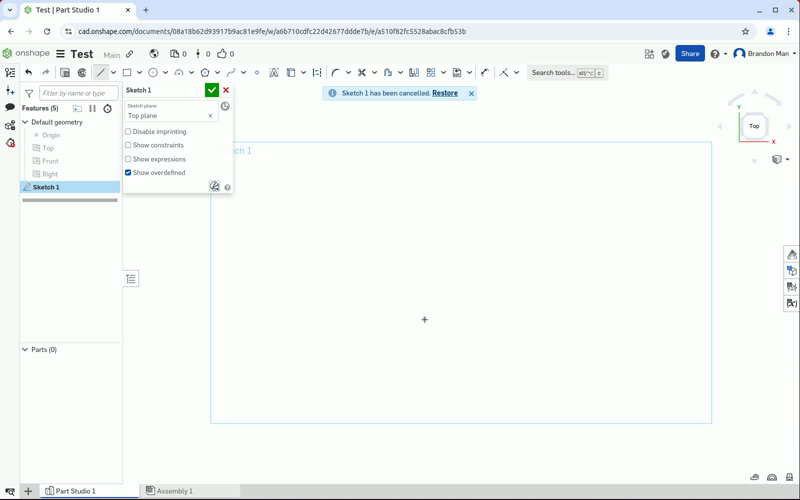
mouse_move(497, 319)
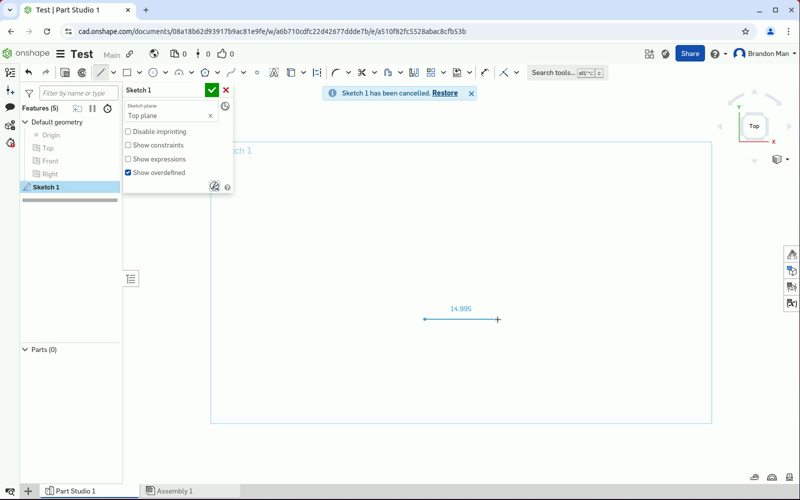
click(497, 319)
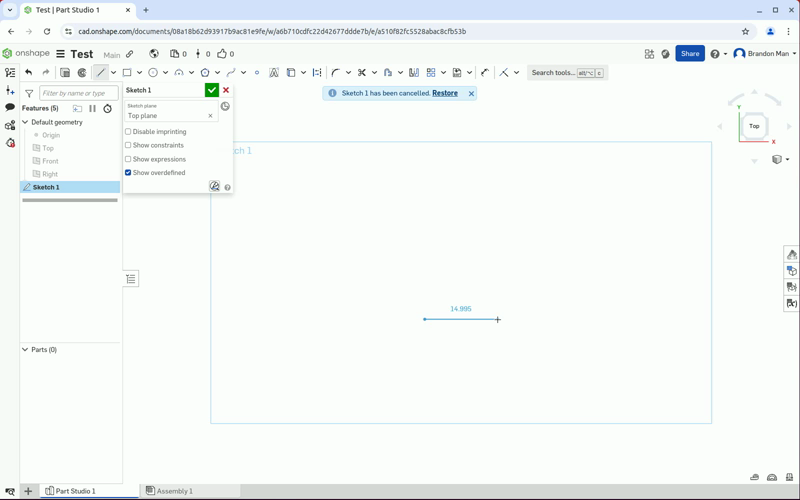
key_up(shift)
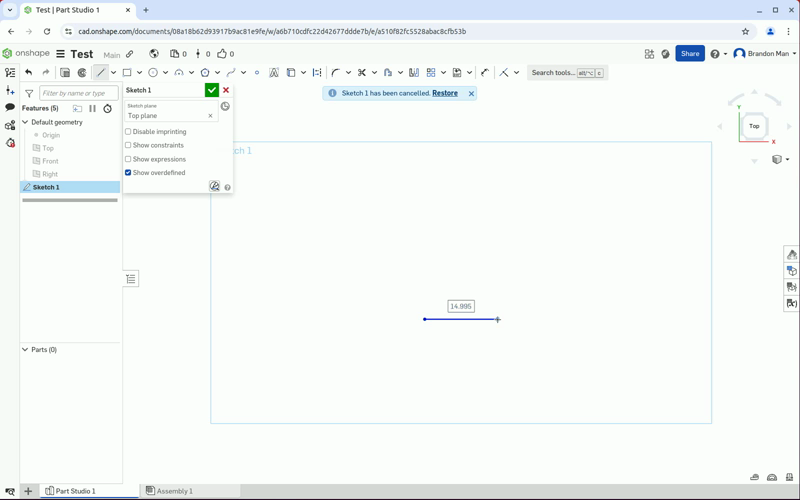
key_down(shift)
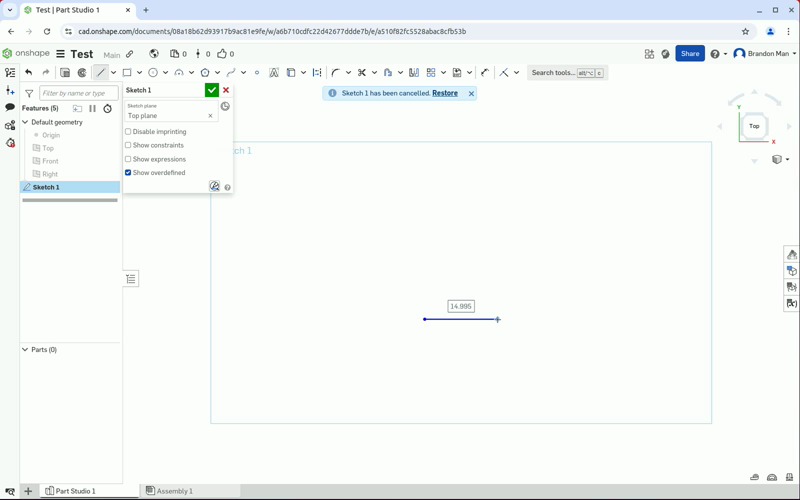
mouse_move(497, 246)
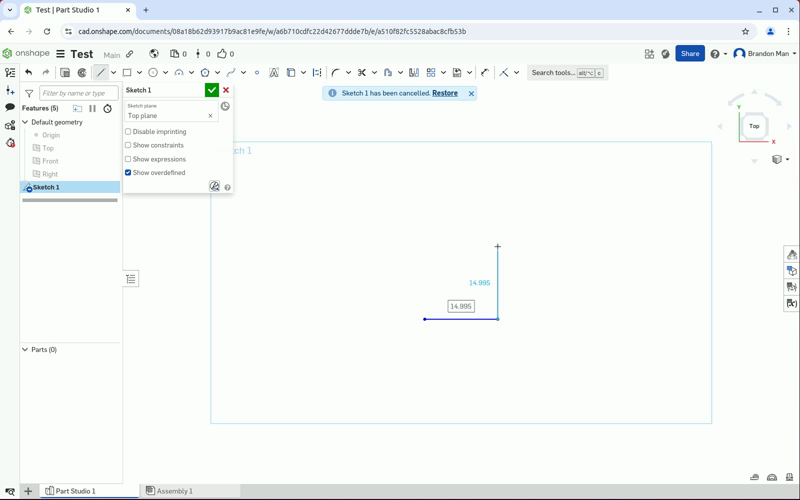
click(497, 246)
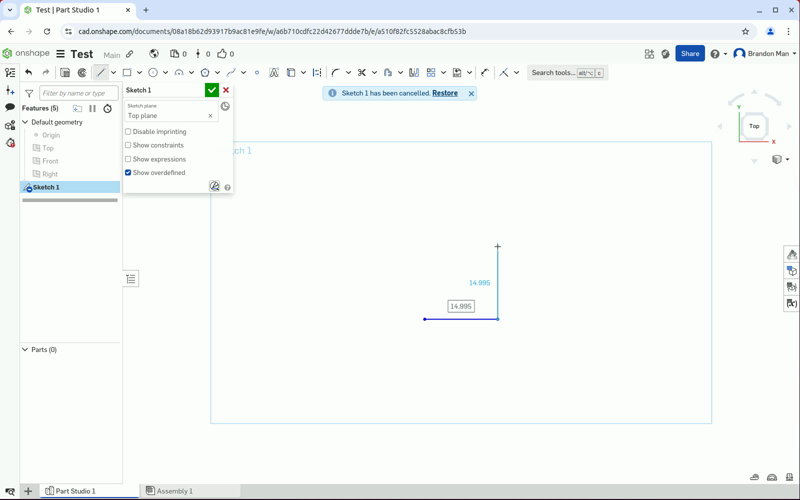
key_up(shift)
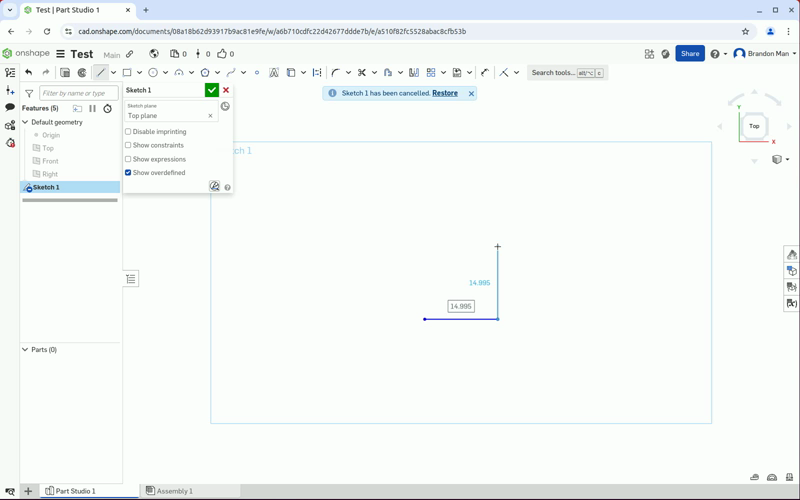
key_down(shift)
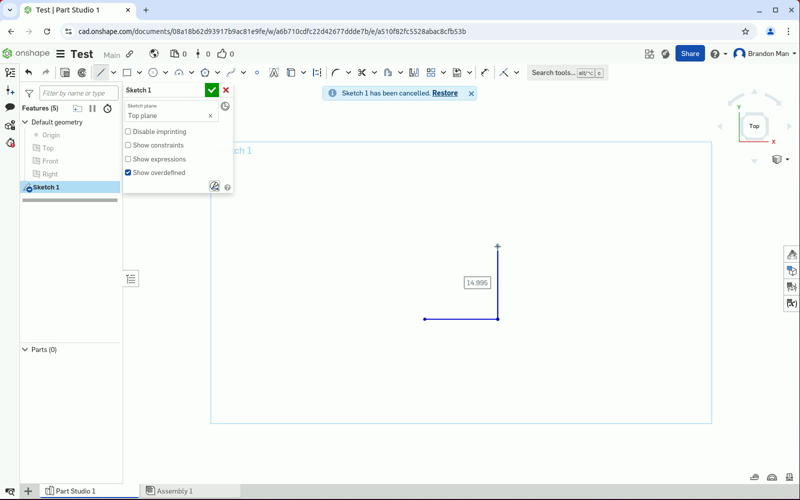
mouse_move(424, 246)
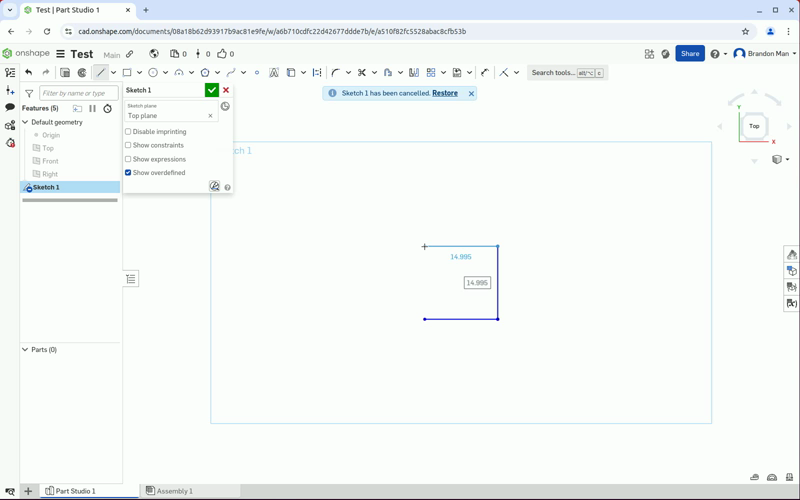
click(424, 246)
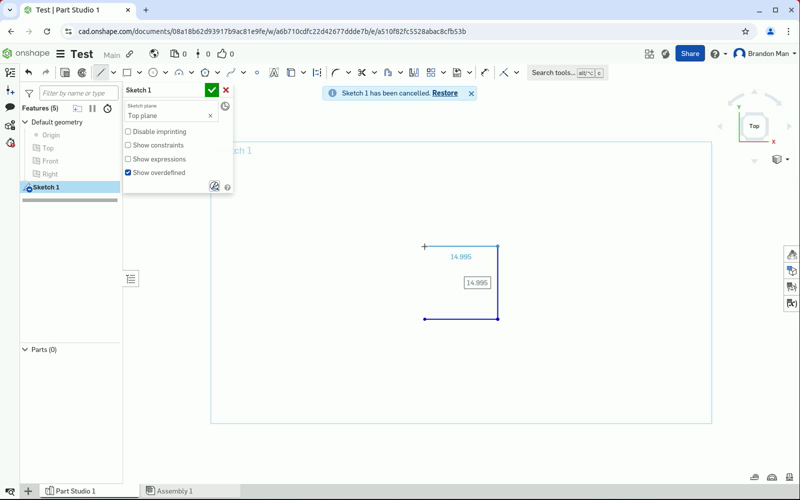
key_up(shift)
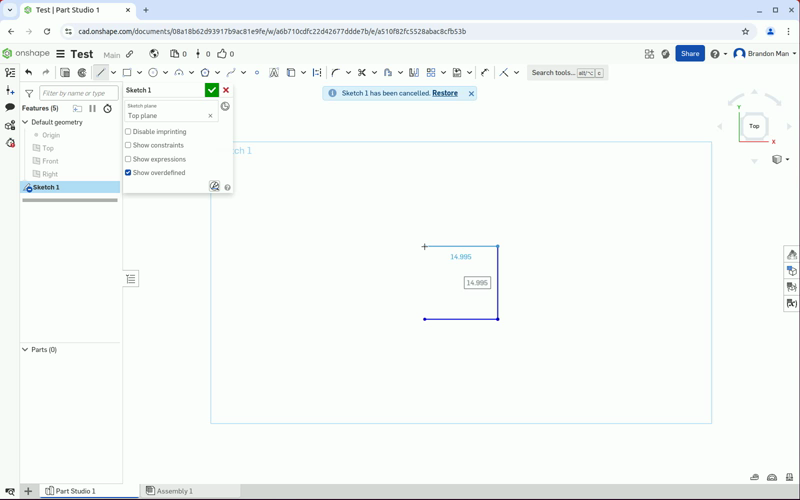
key_down(shift)
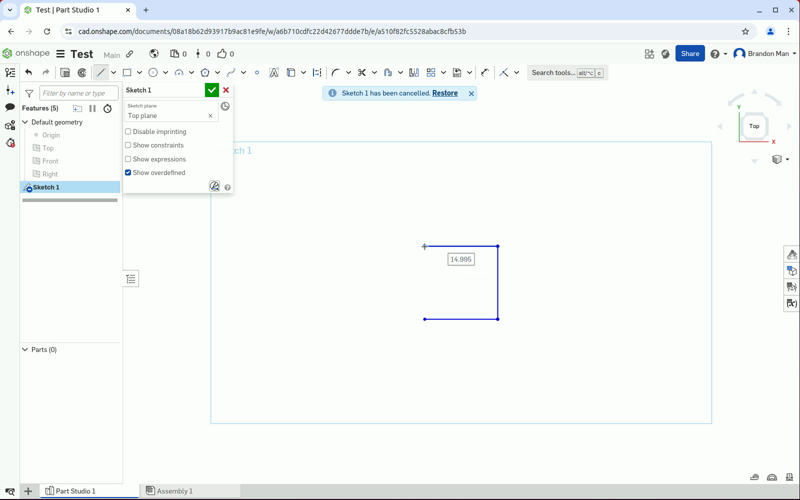
mouse_move(424, 319)
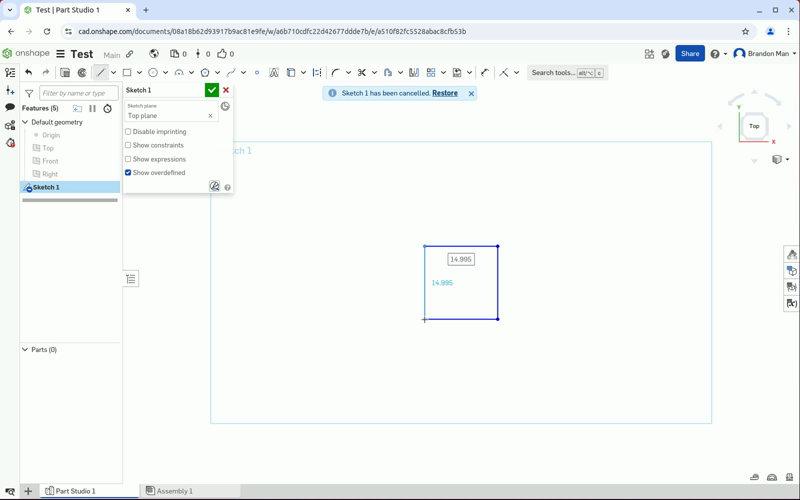
key_up(shift)
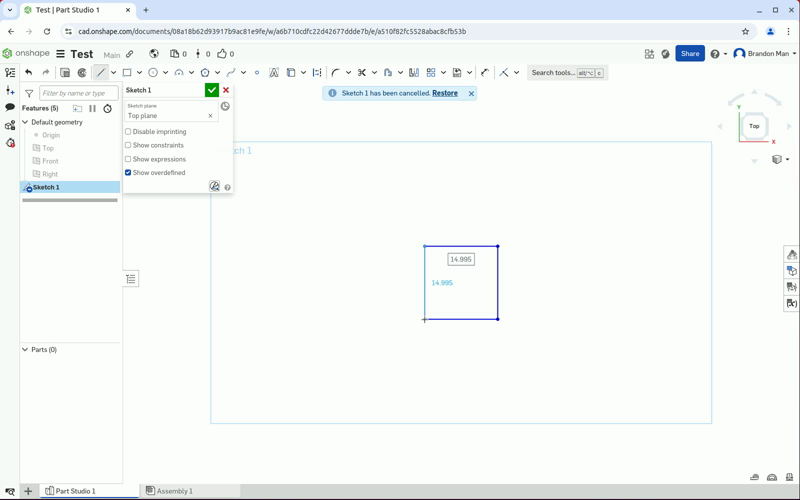
click(424, 319)
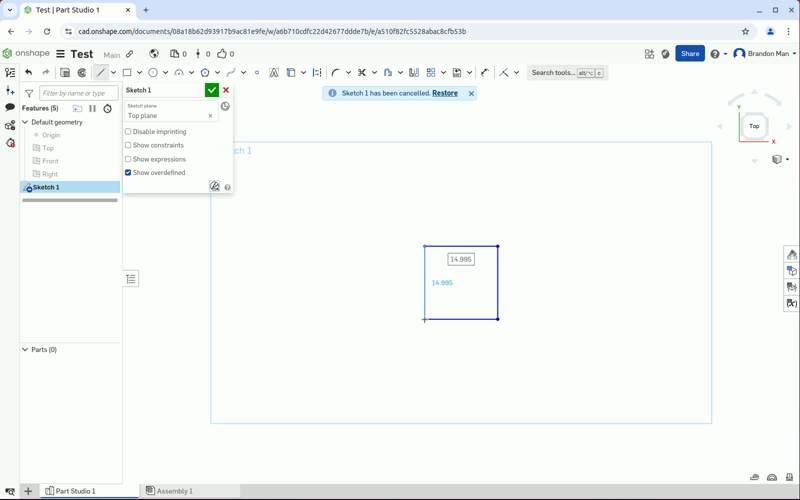
key(esc)
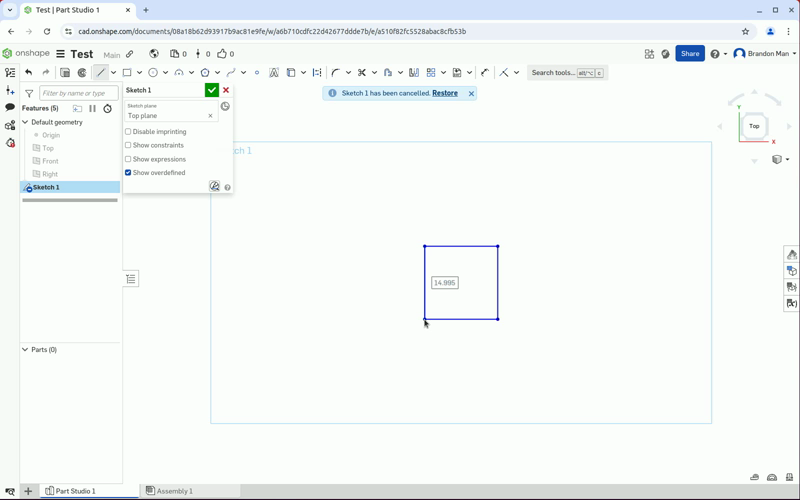
mouse_move(476, 284)
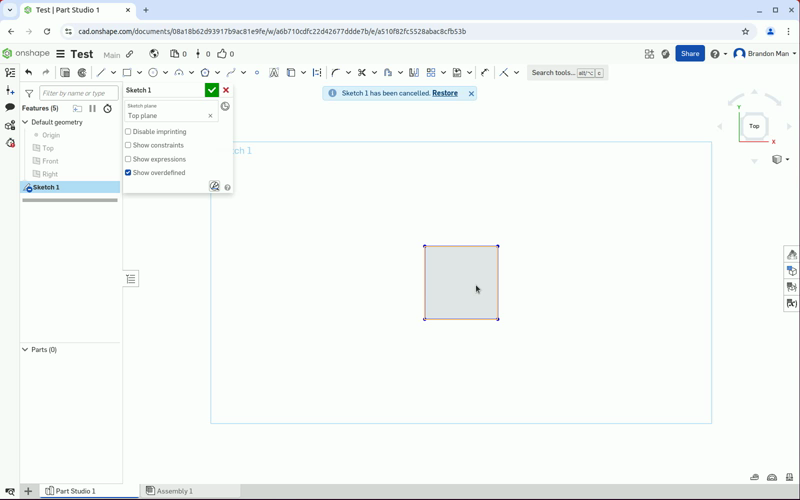
click(476, 284)
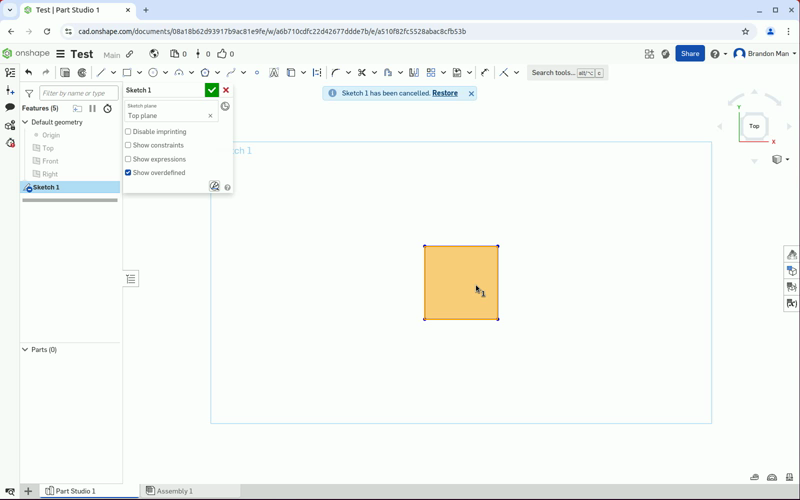
mouse_move(73, 352)
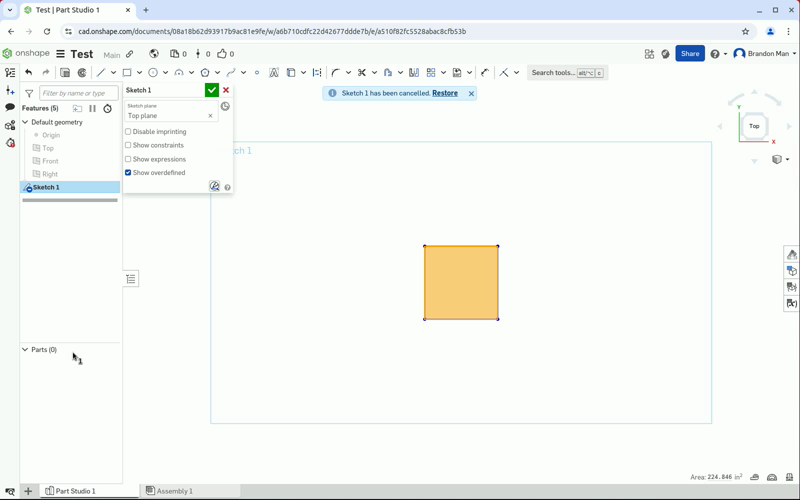
key(shift+y)
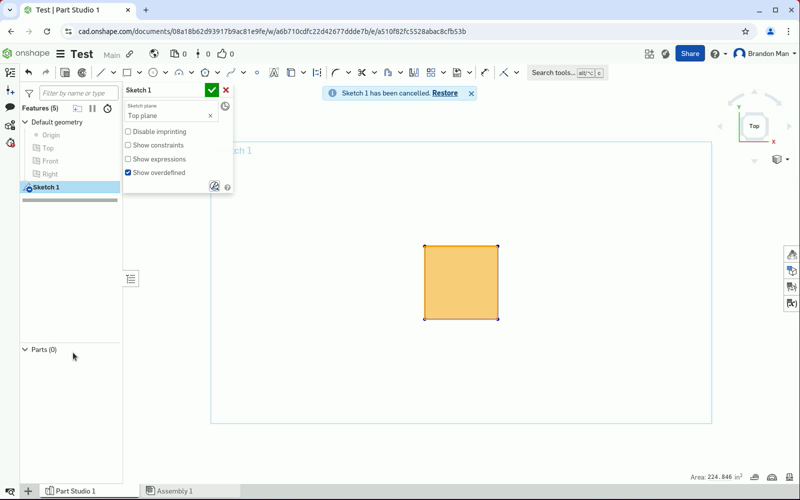
key(shift+e)
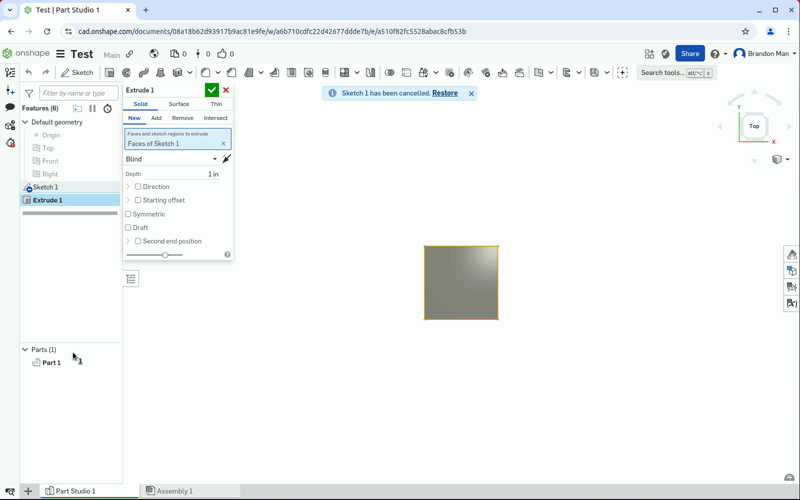
mouse_move(143, 106)
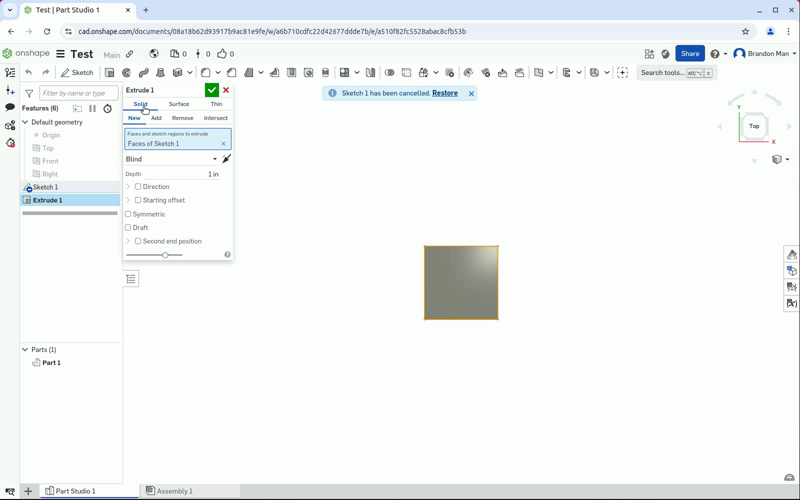
click(143, 106)
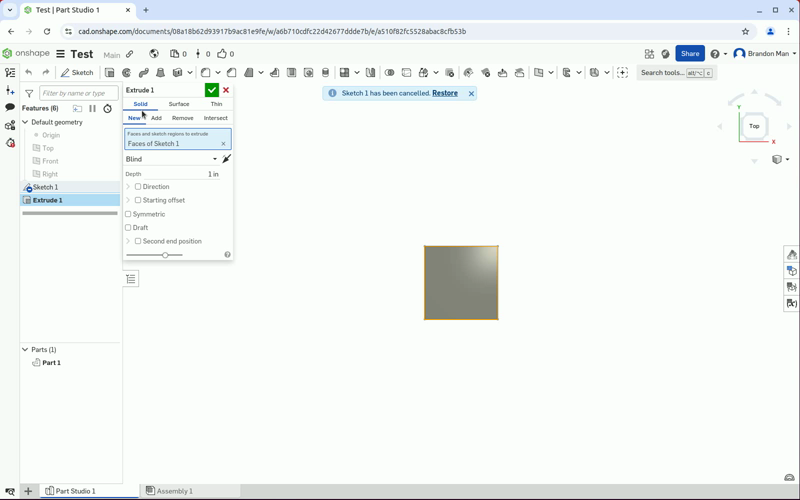
mouse_move(137, 120)
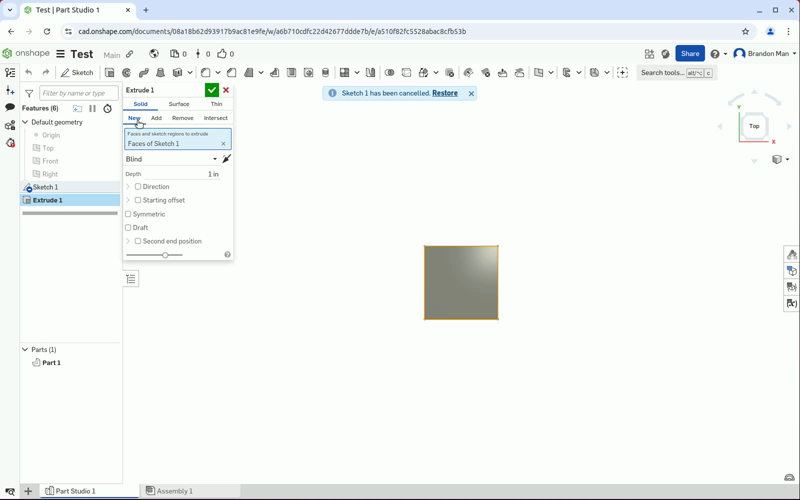
click(137, 120)
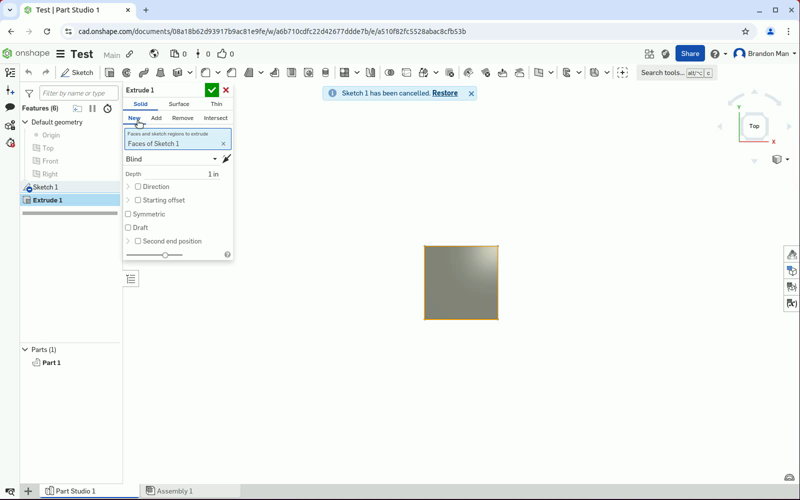
key(tab, 4)
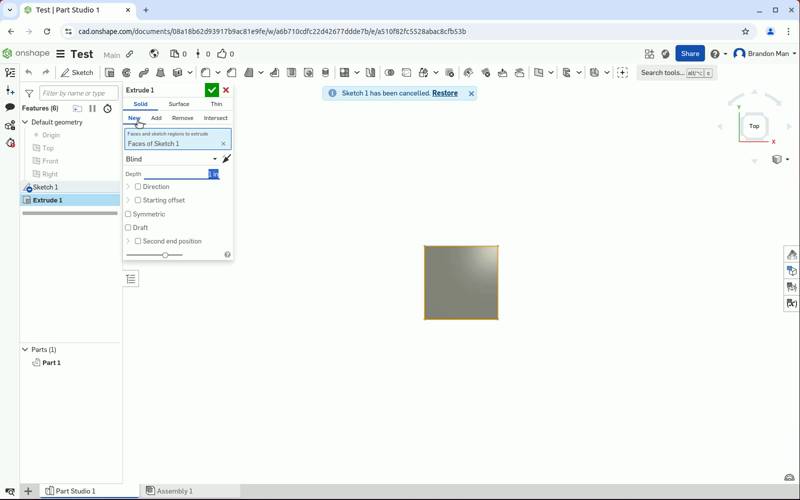
text(0.722)
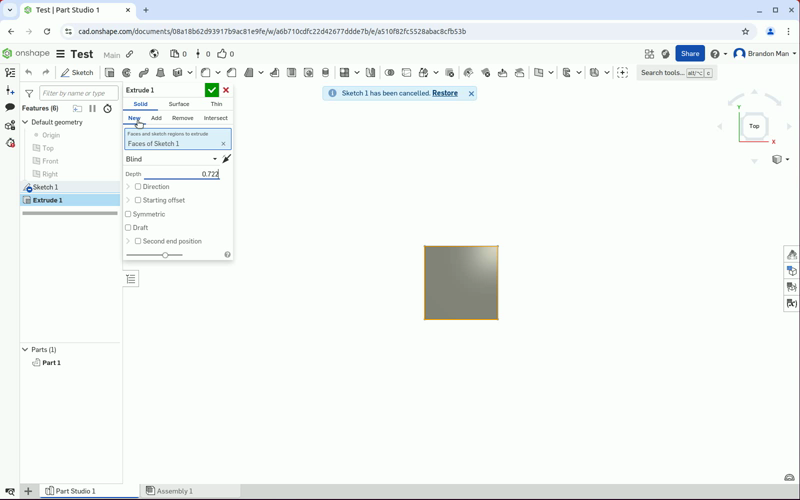
key(enter)
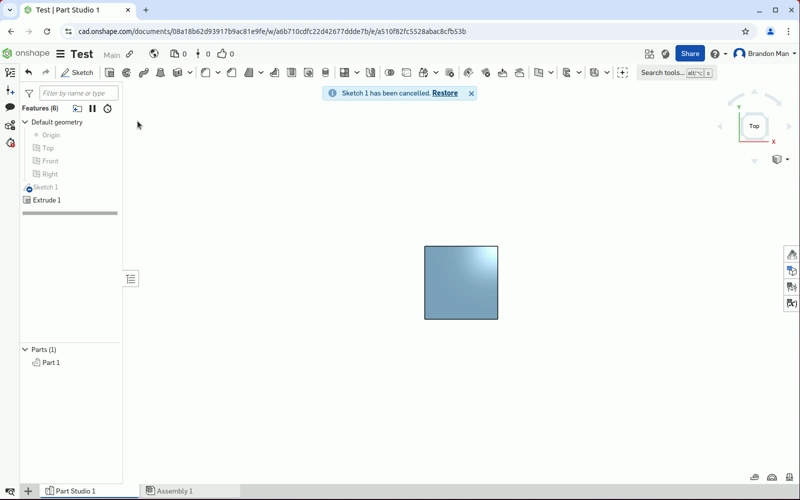
key(shift+h)
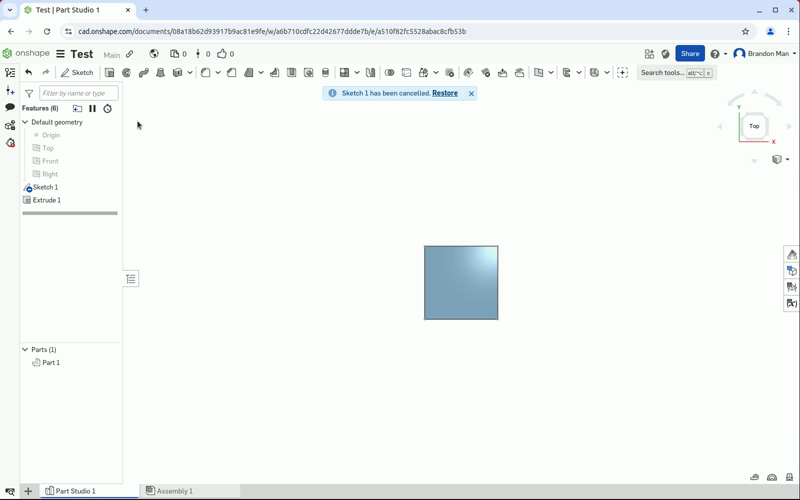
key(shift+h)
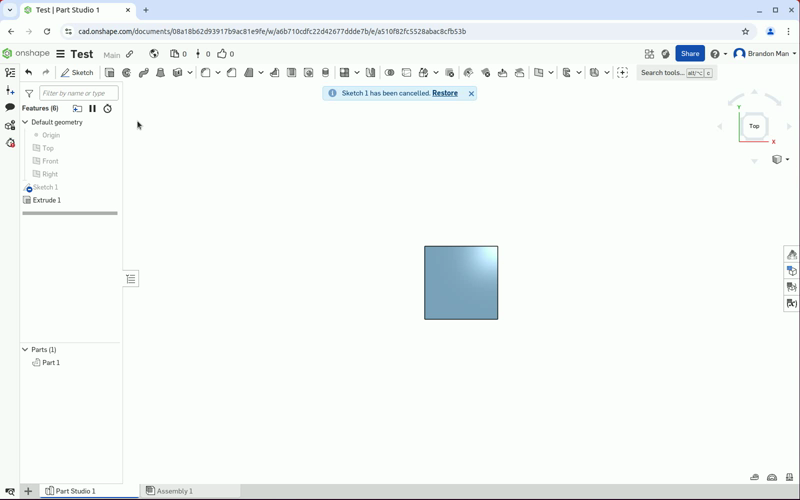
mouse_move(73, 189)
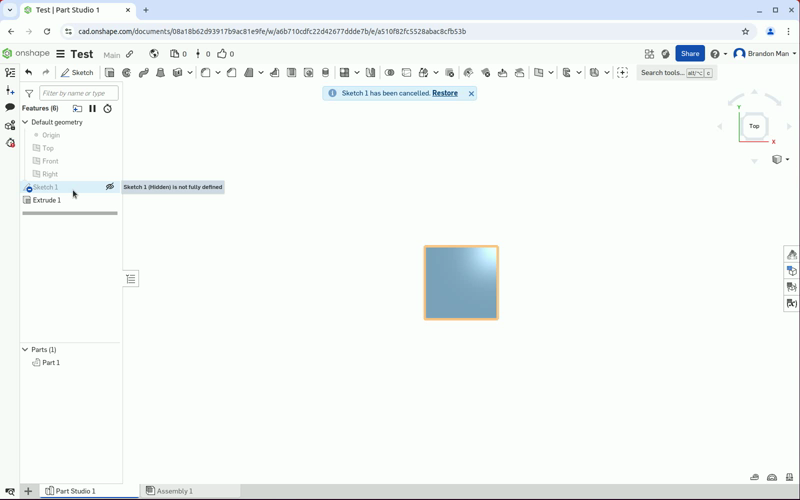
click(73, 189)
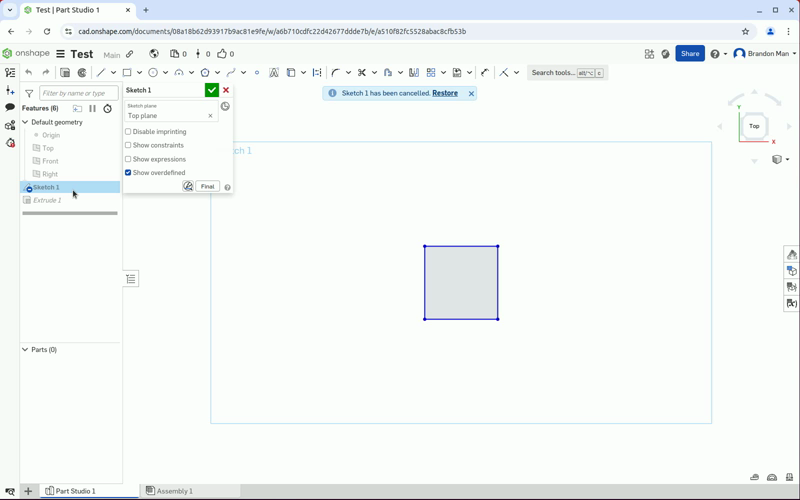
mouse_move(229, 92)
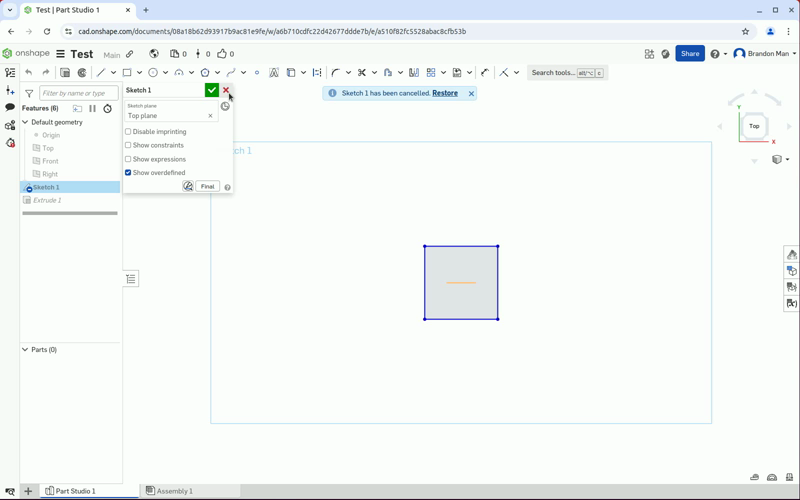
click(229, 92)
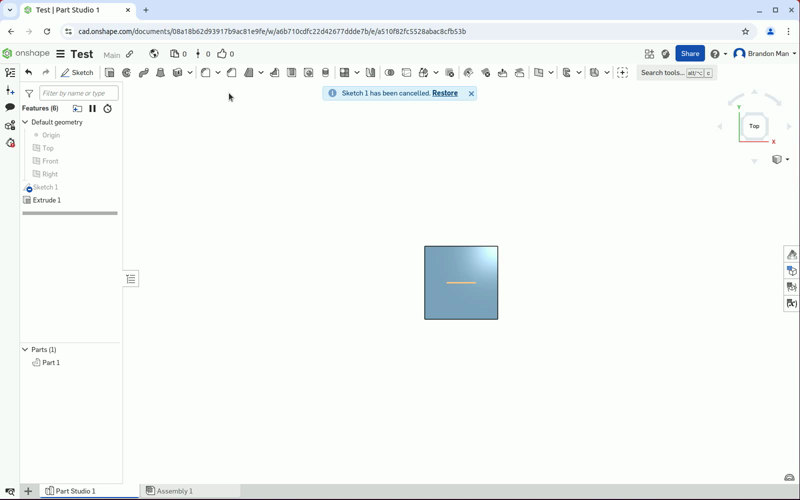
mouse_move(541, 75)
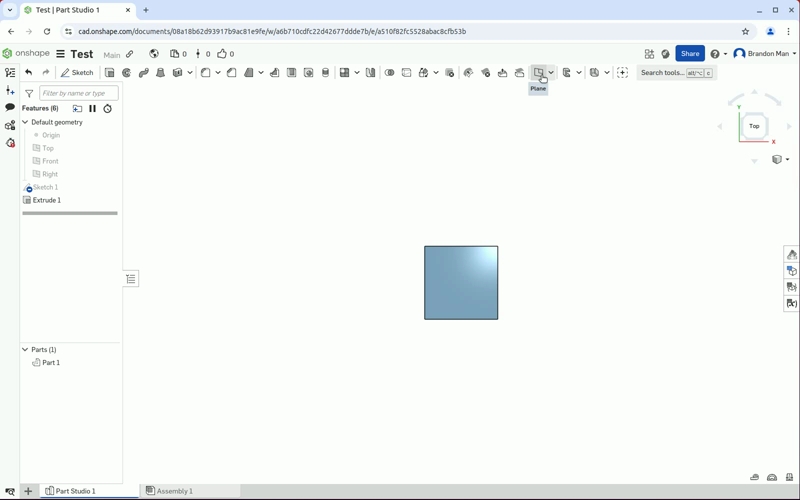
click(541, 75)
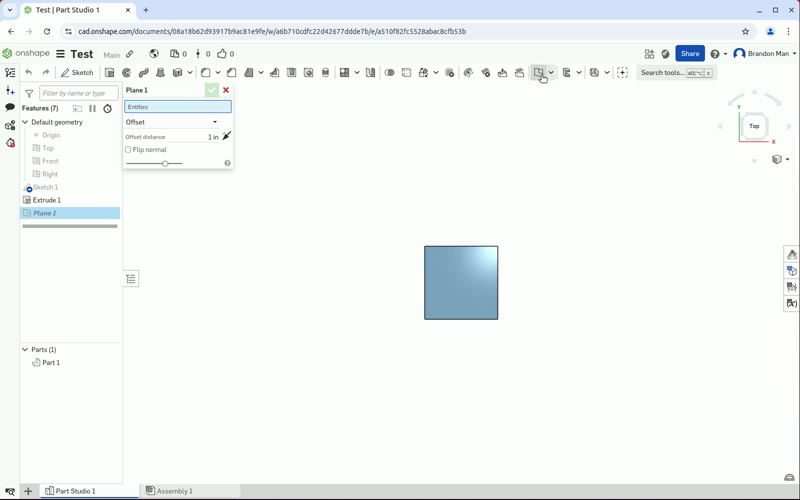
mouse_move(73, 150)
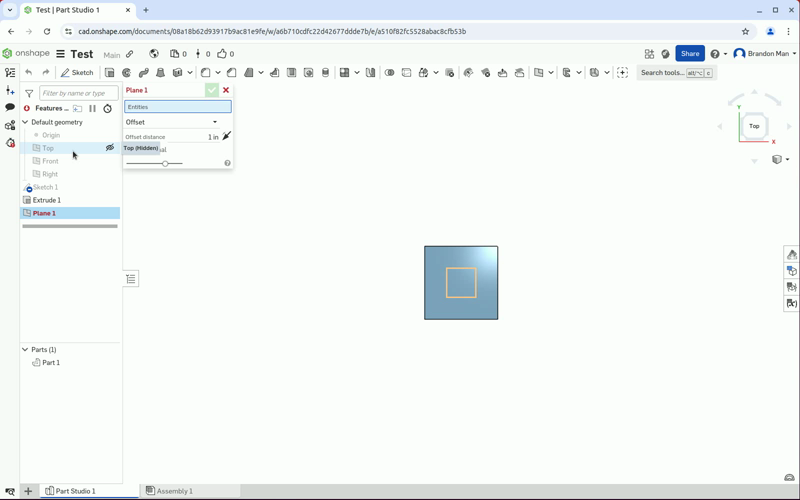
click(73, 150)
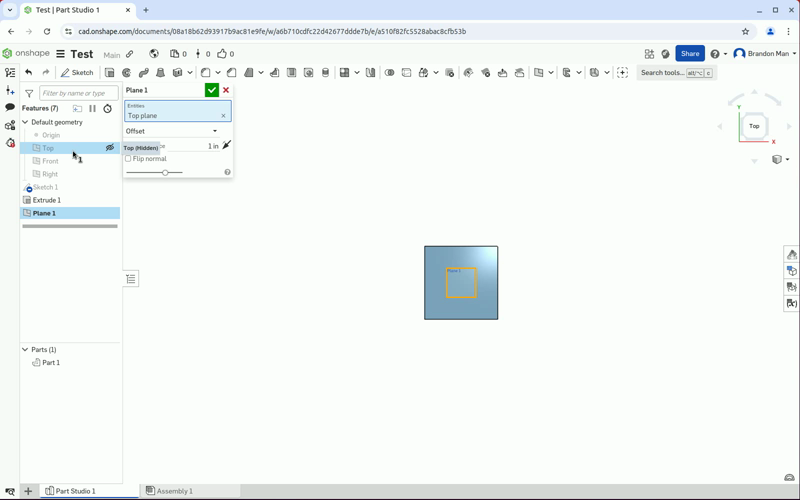
key(tab, 2)
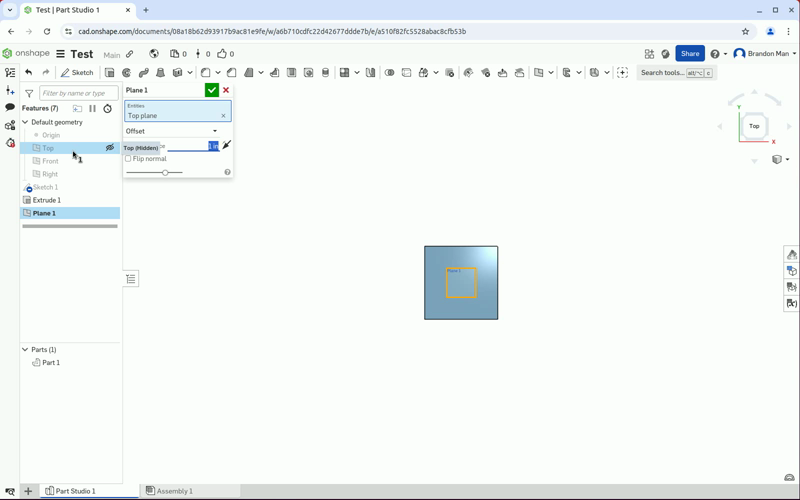
text(0.709)
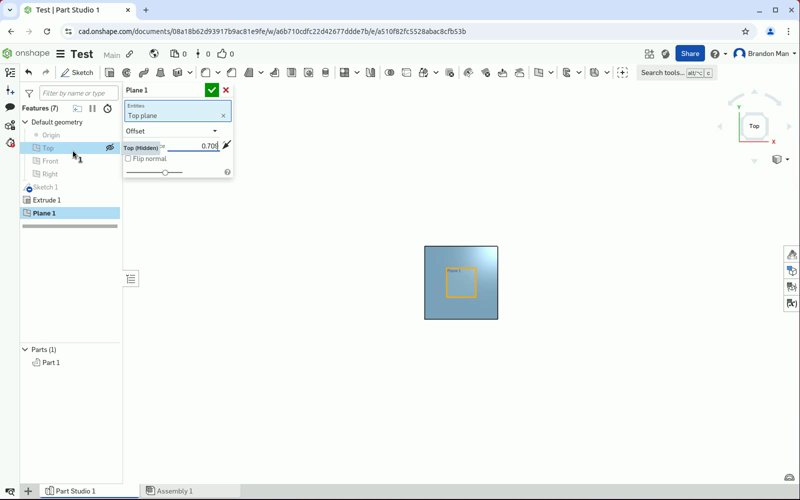
key(enter, 2)
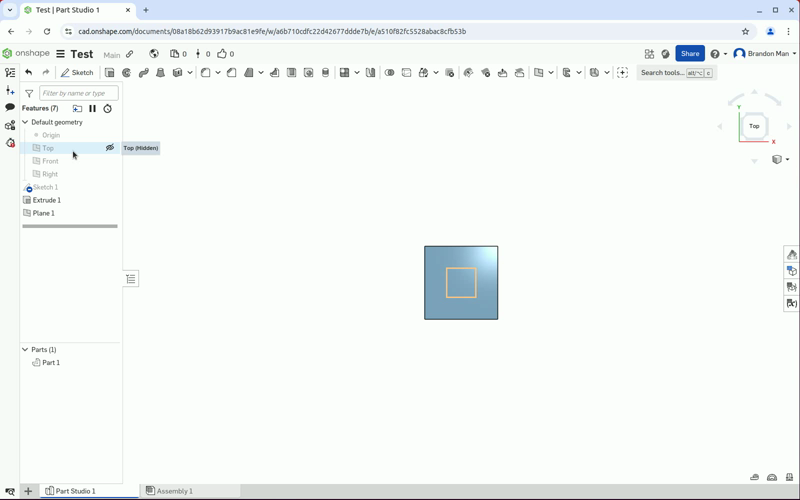
key(shift+s)
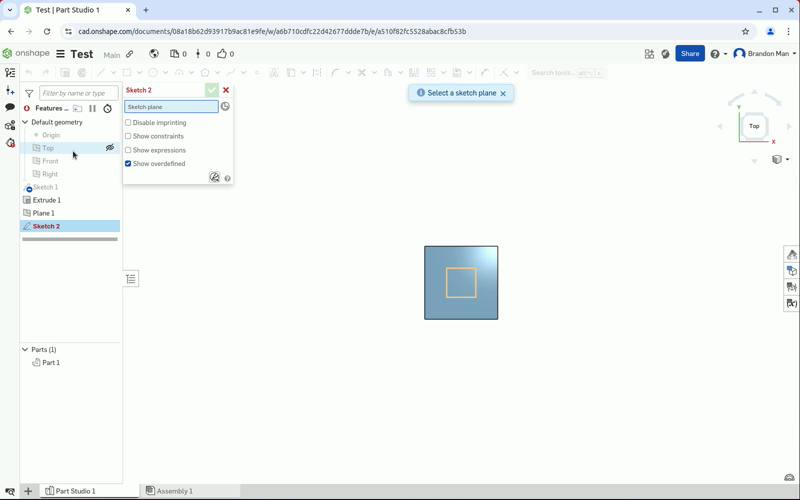
mouse_move(73, 215)
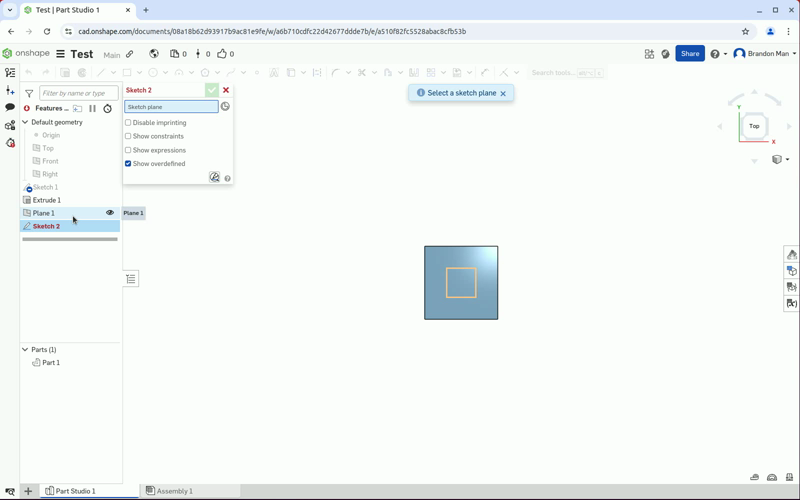
click(73, 215)
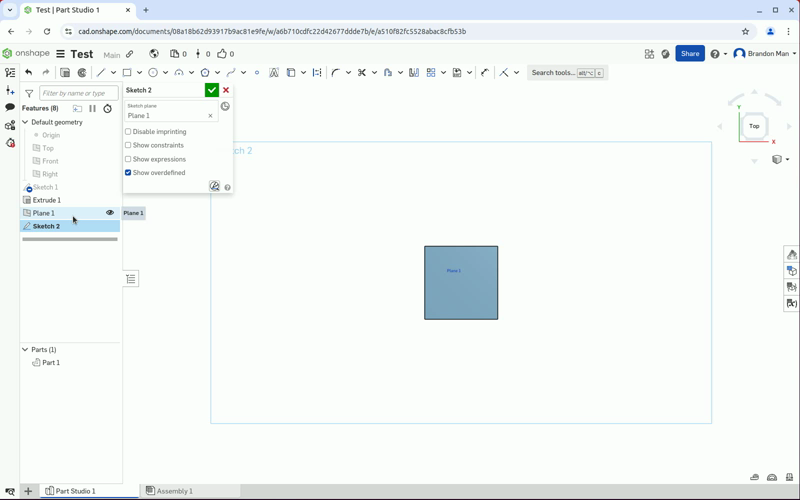
mouse_move(73, 352)
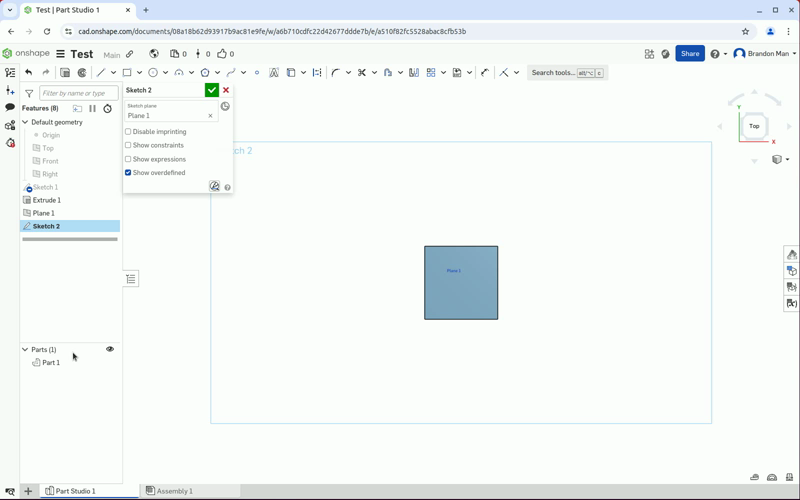
key(y)
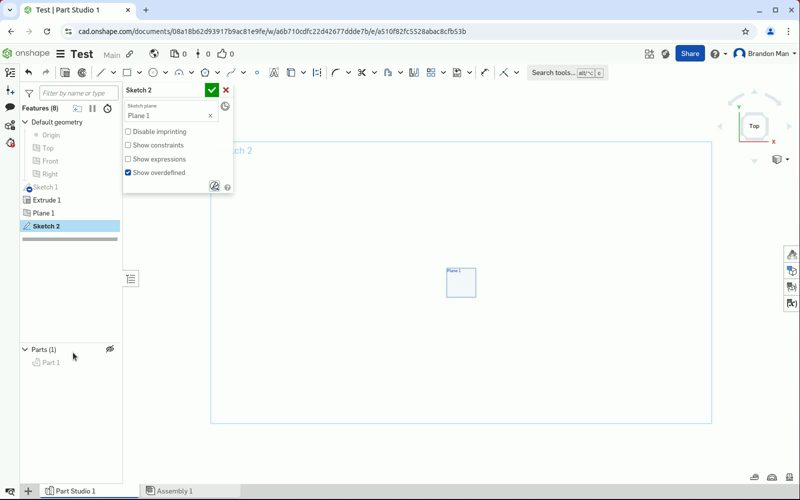
key(l)
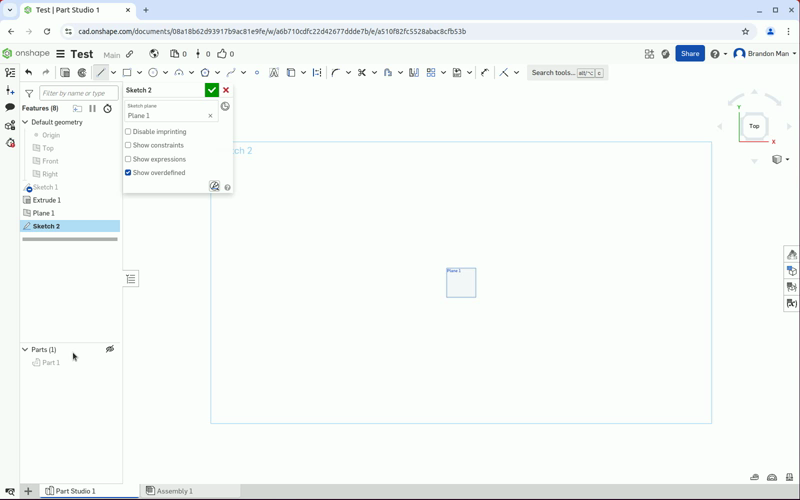
key_down(shift)
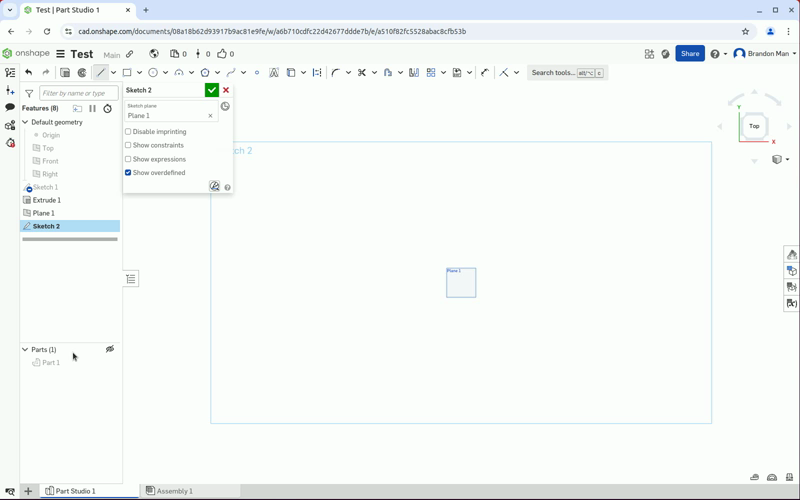
mouse_move(424, 251)
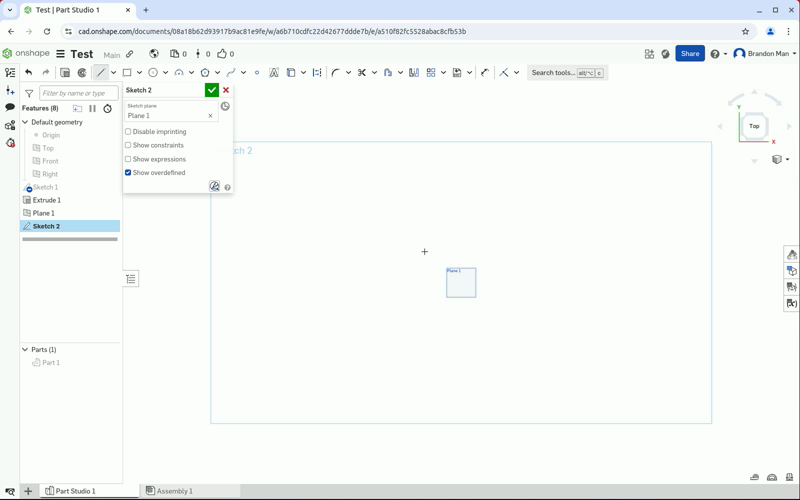
click(424, 251)
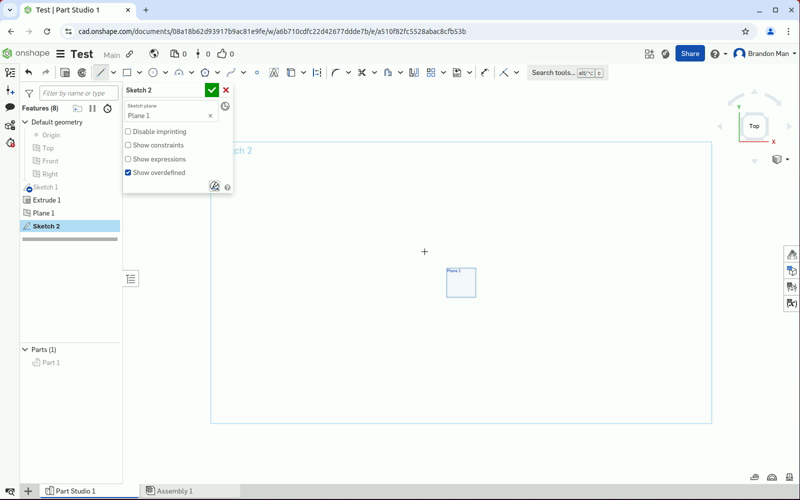
key_up(shift)
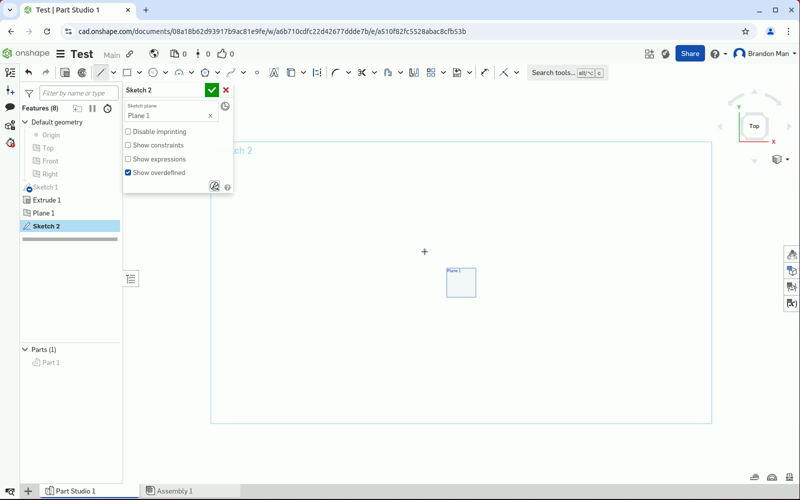
key_down(shift)
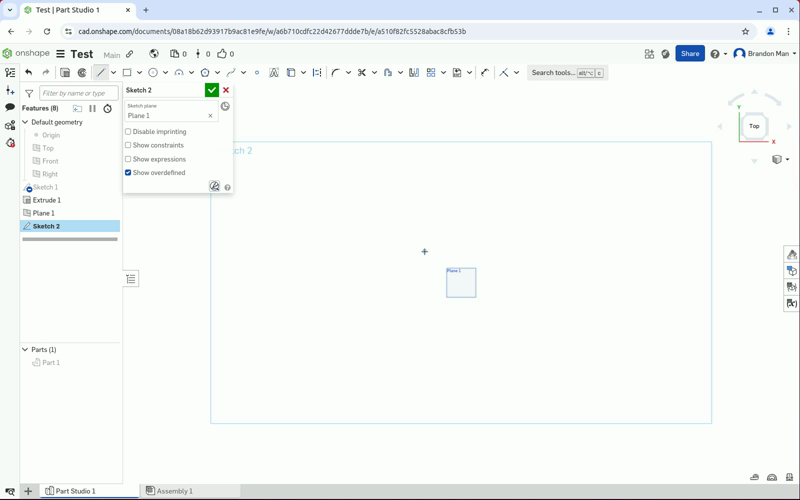
mouse_move(497, 251)
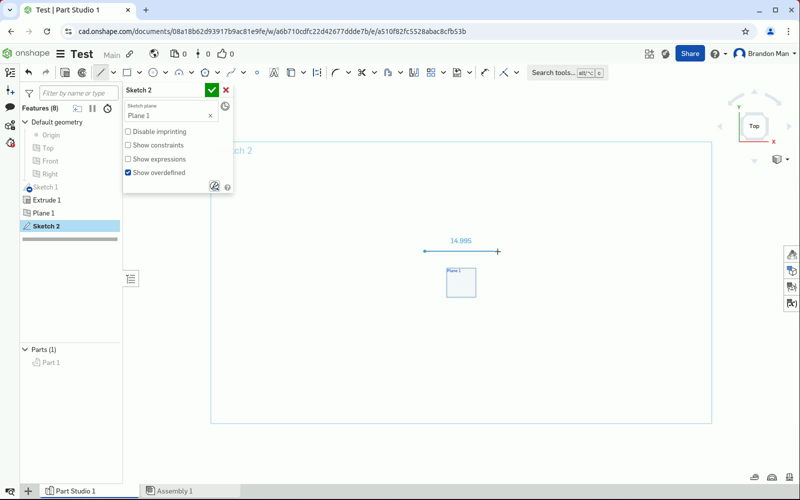
click(497, 251)
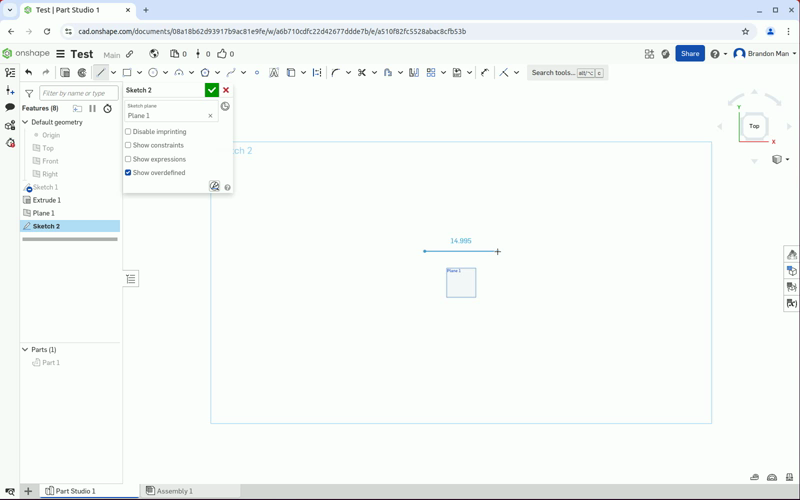
key_up(shift)
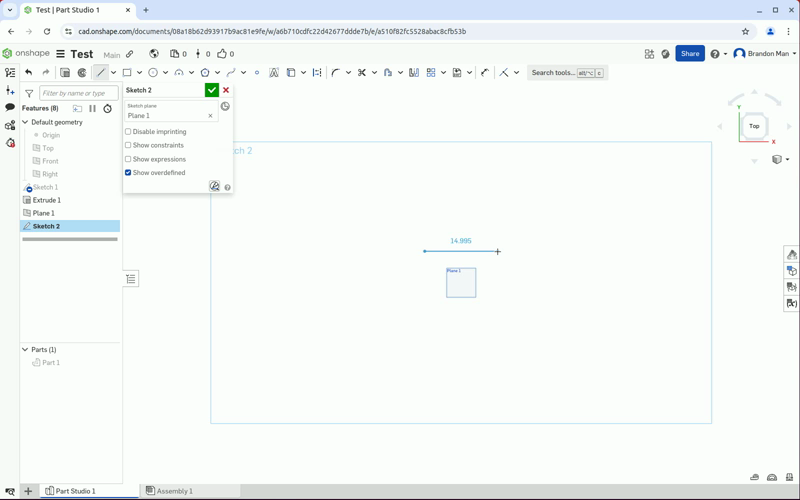
key_down(shift)
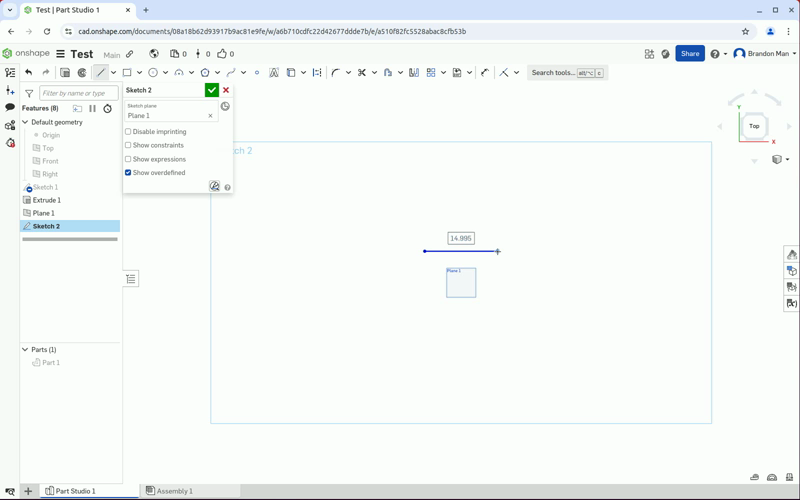
mouse_move(527, 251)
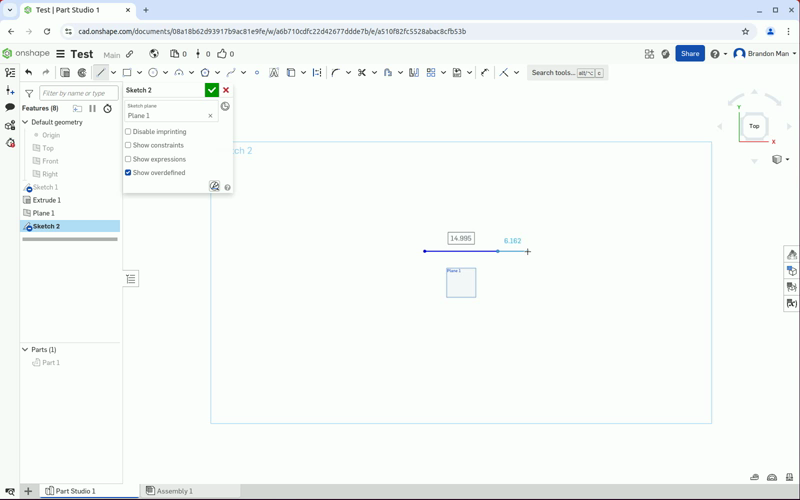
mouse_move(497, 247)
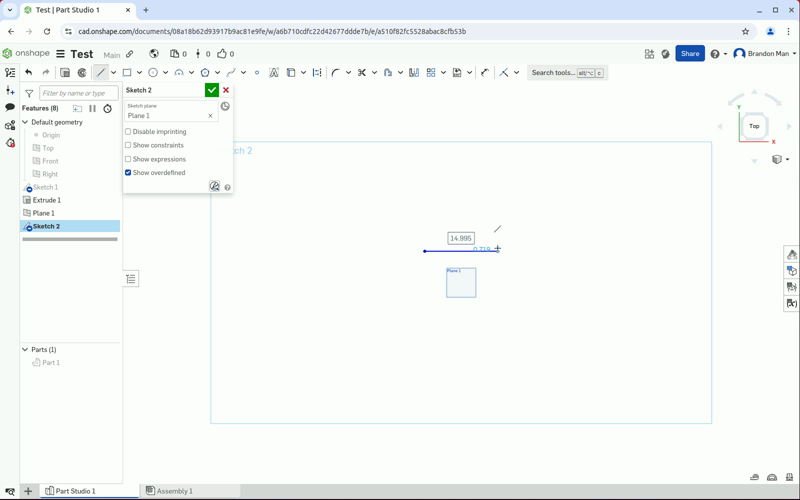
scroll(6)
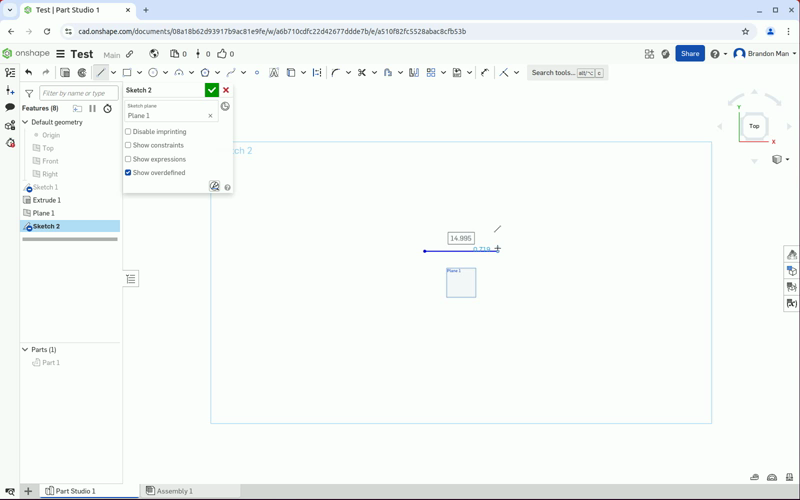
scroll(6)
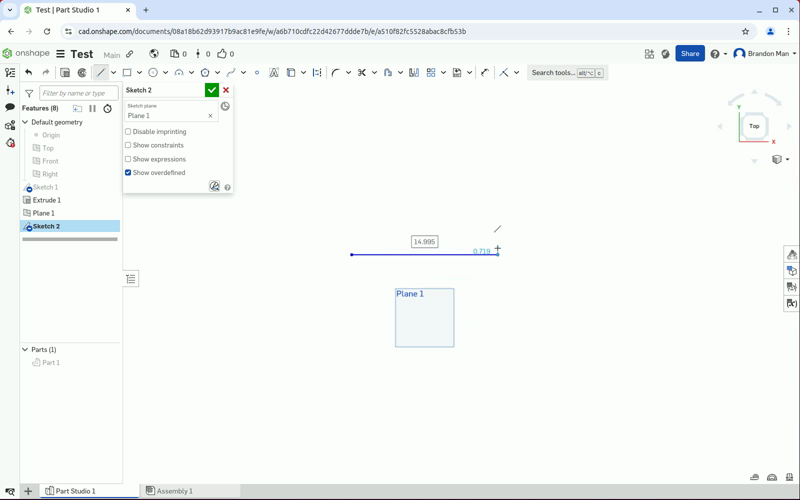
scroll(6)
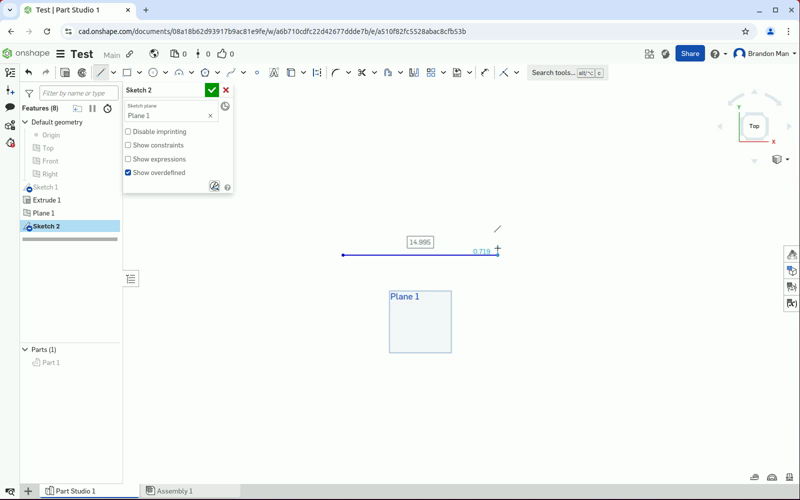
scroll(6)
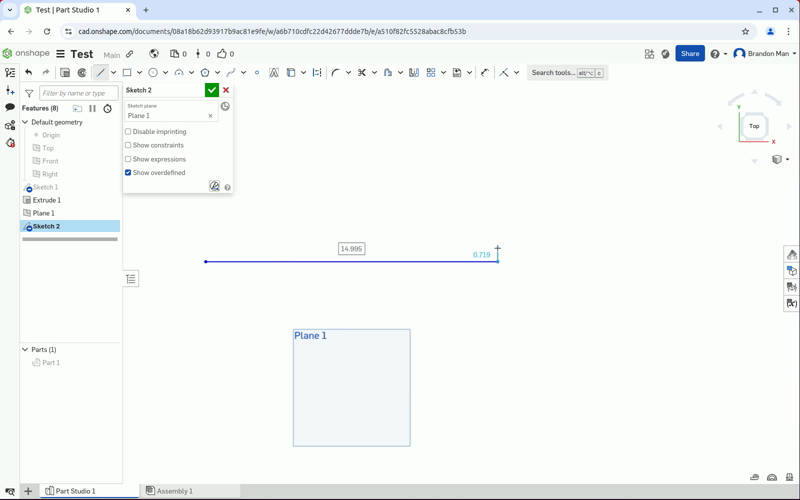
scroll(6)
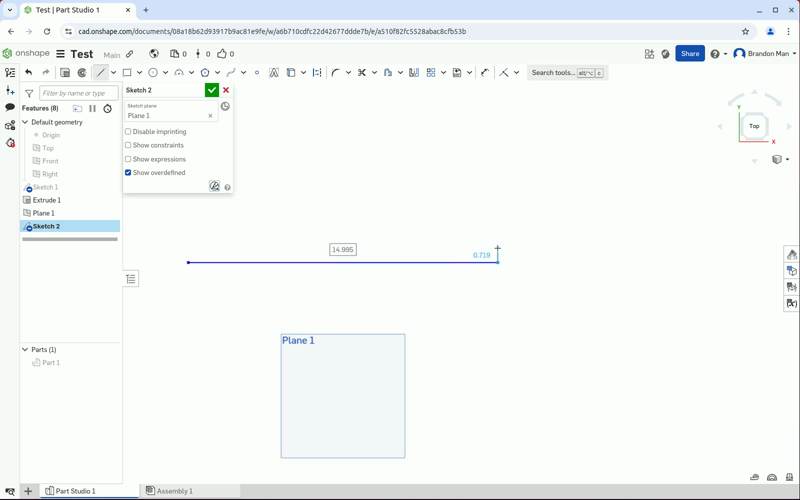
scroll(6)
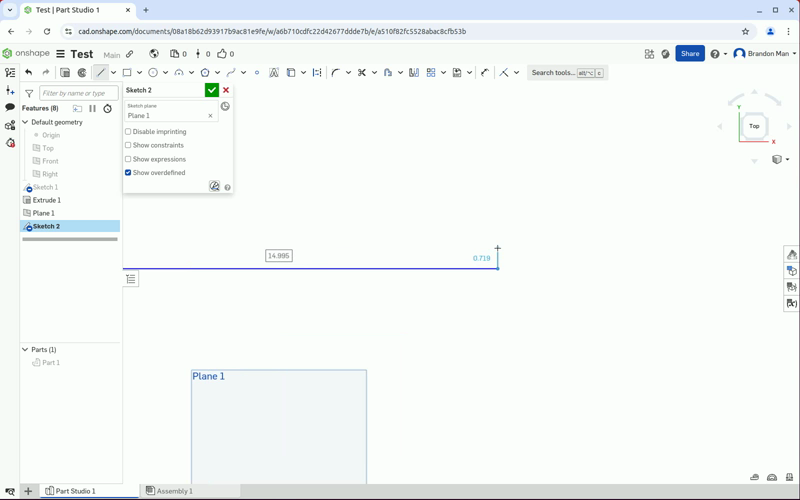
scroll(6)
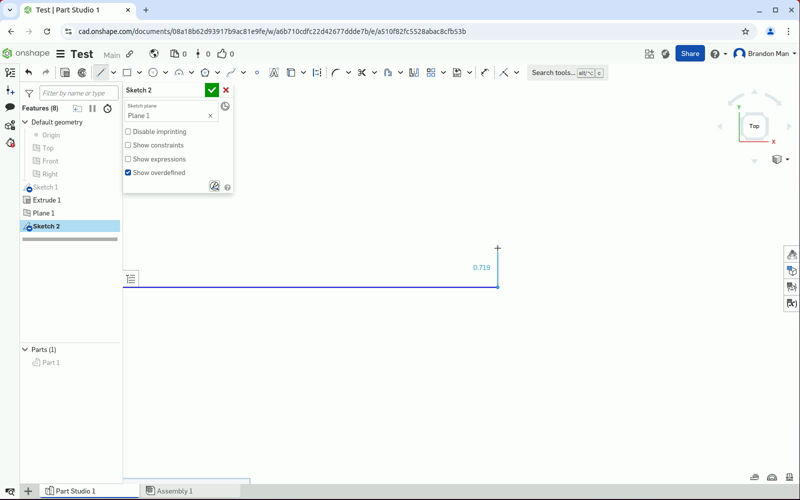
click(497, 247)
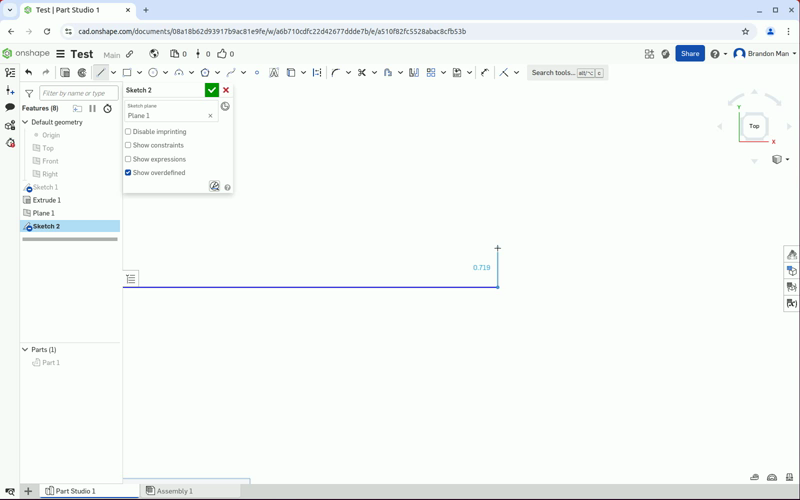
scroll(-6)
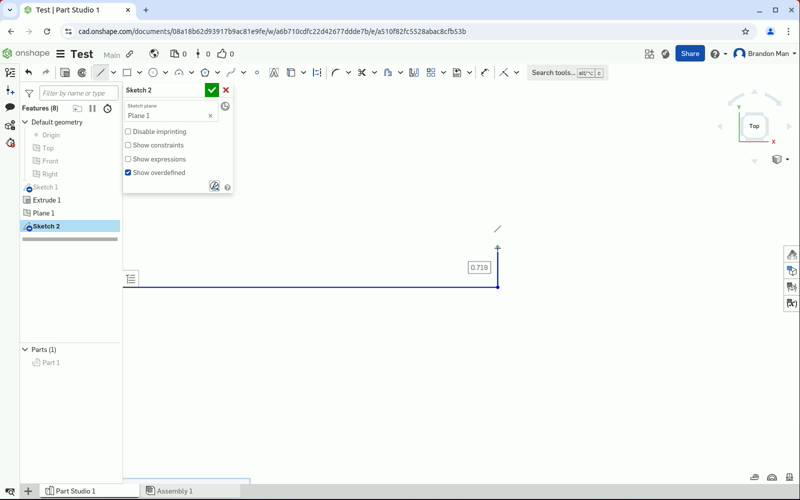
scroll(-6)
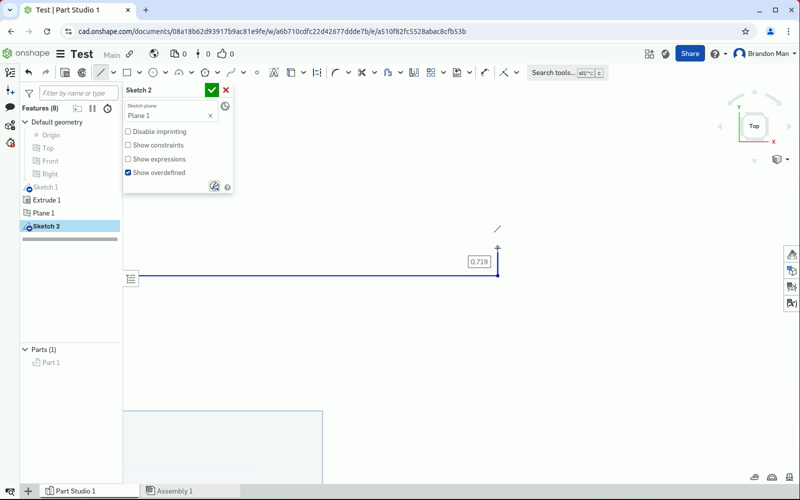
scroll(-6)
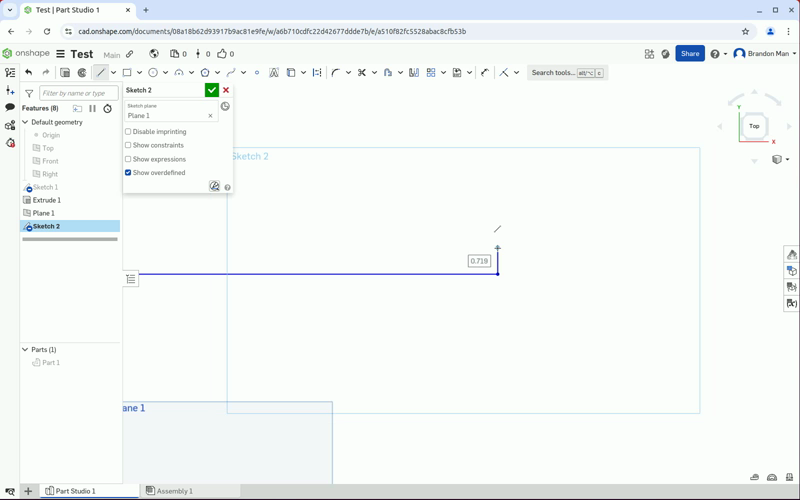
scroll(-6)
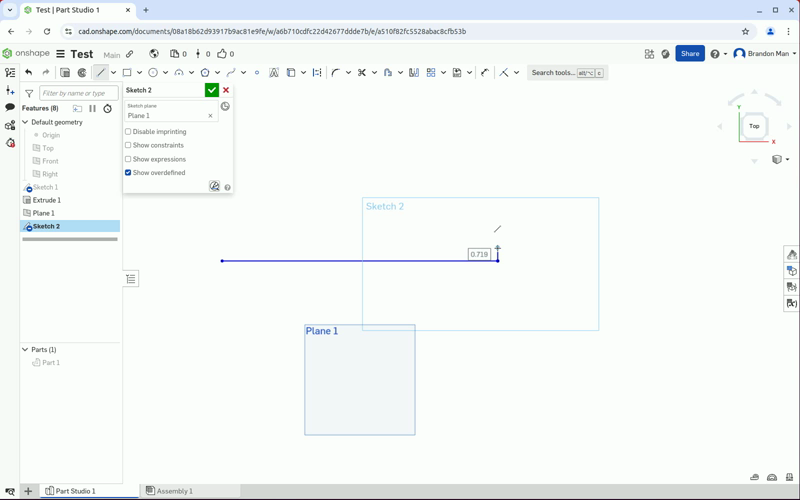
scroll(-6)
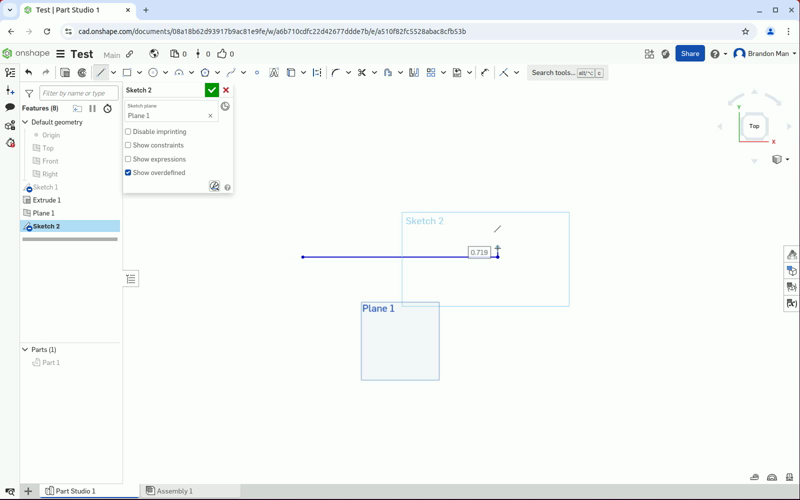
scroll(-6)
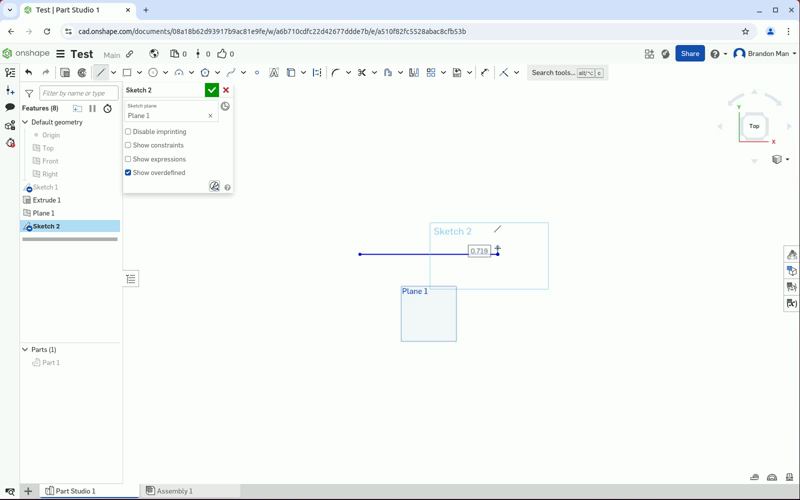
scroll(-6)
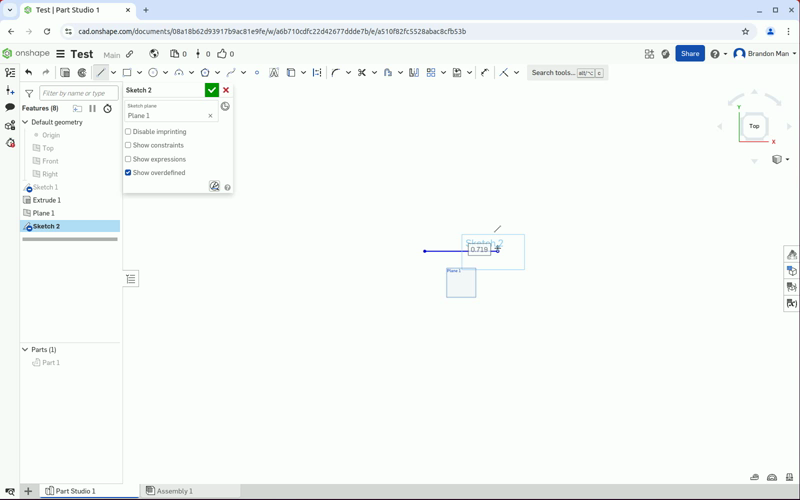
key_up(shift)
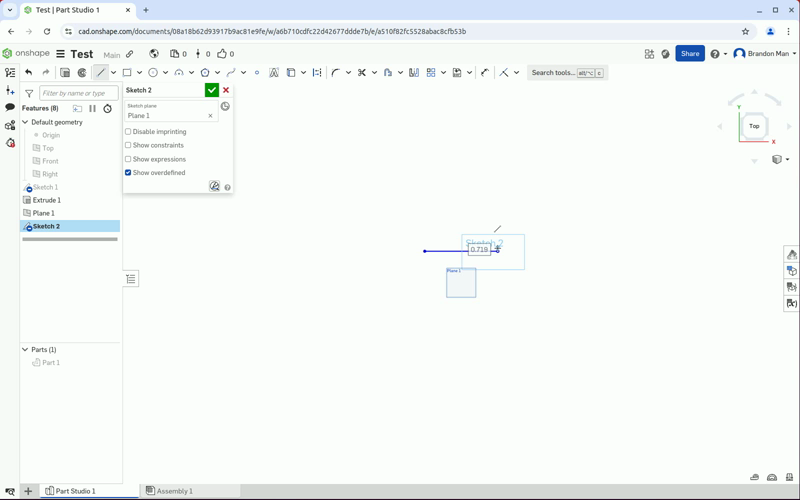
key_down(shift)
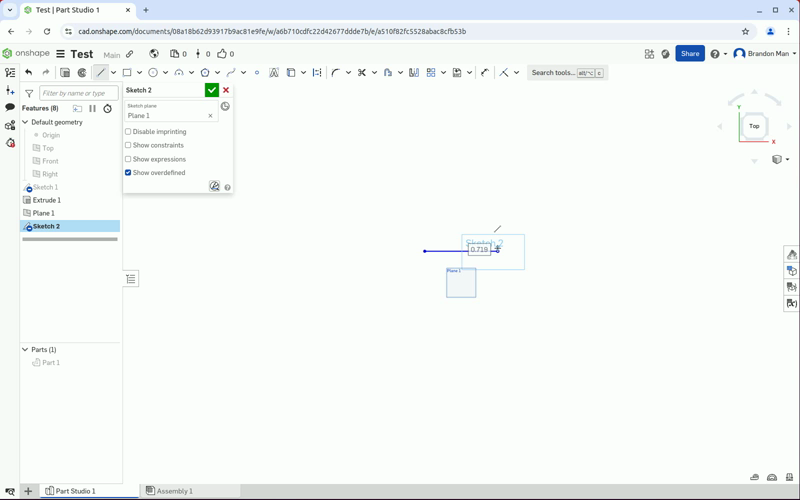
mouse_move(424, 247)
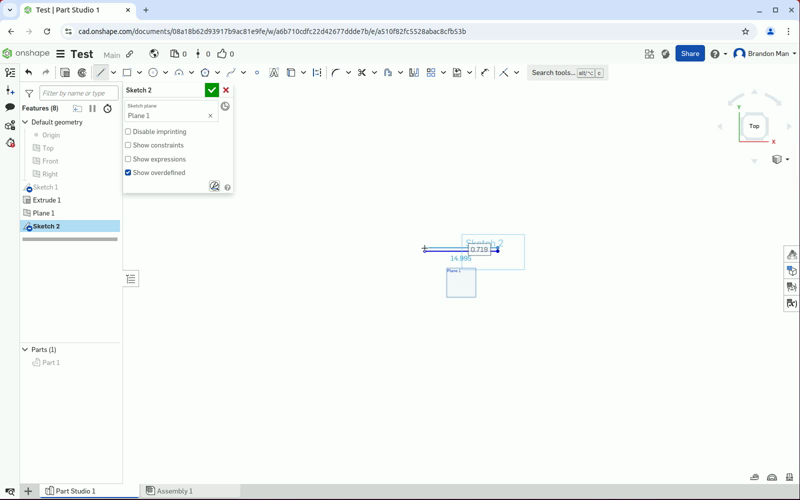
scroll(6)
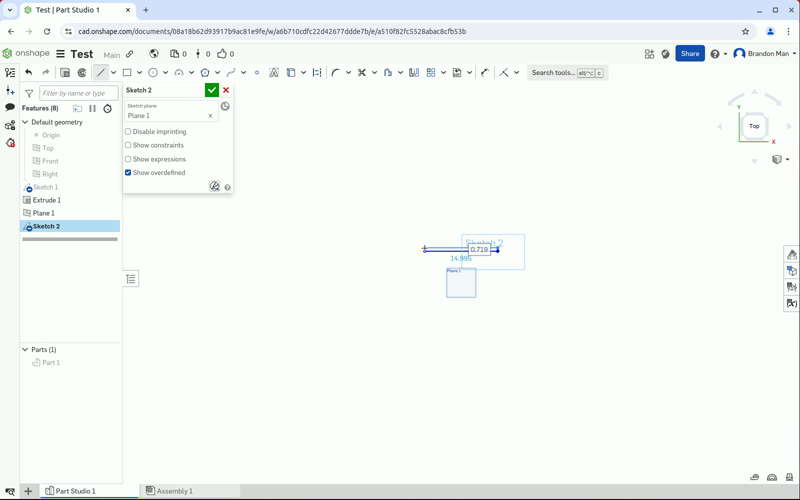
scroll(6)
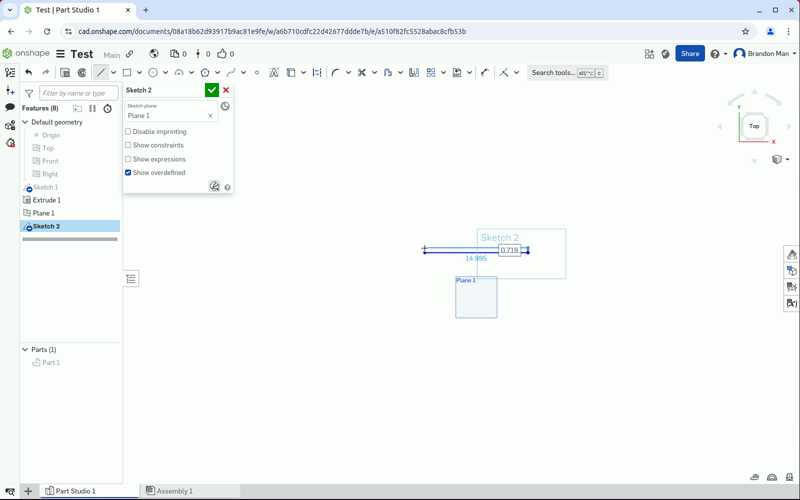
scroll(6)
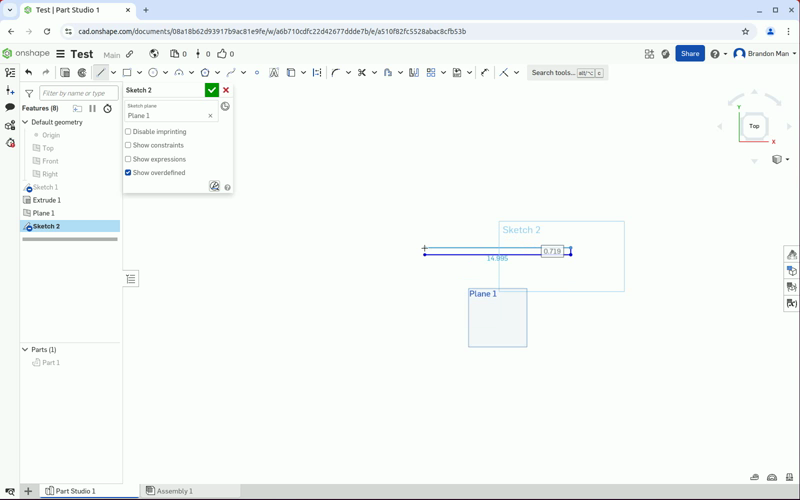
scroll(6)
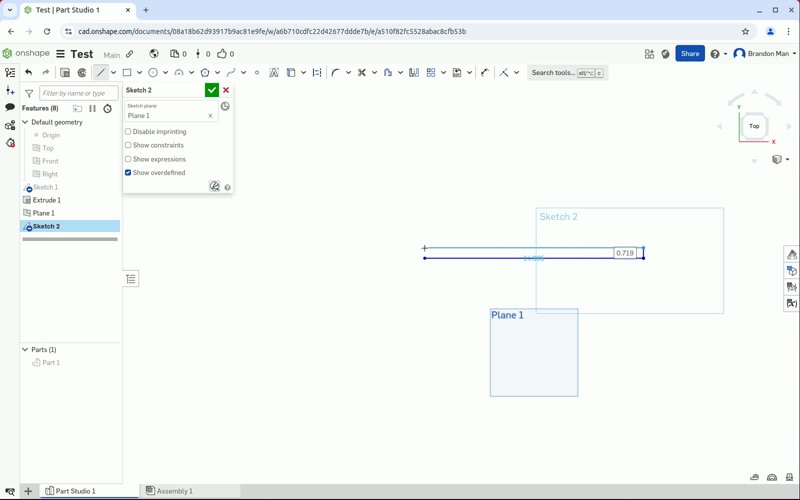
scroll(6)
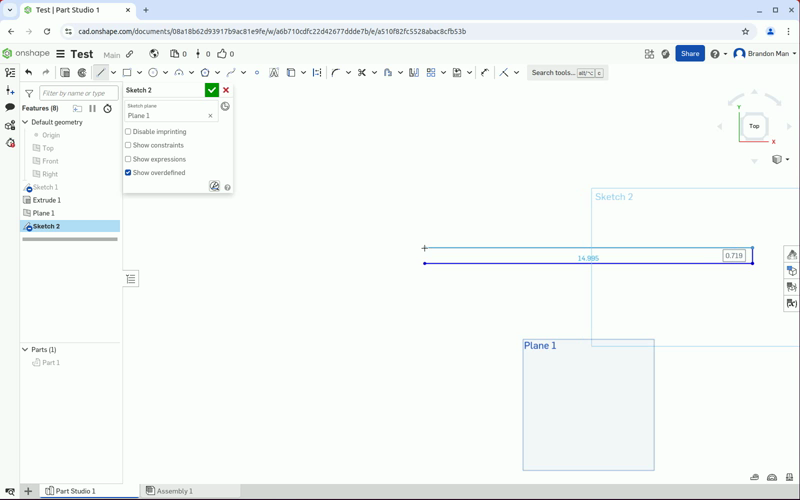
scroll(6)
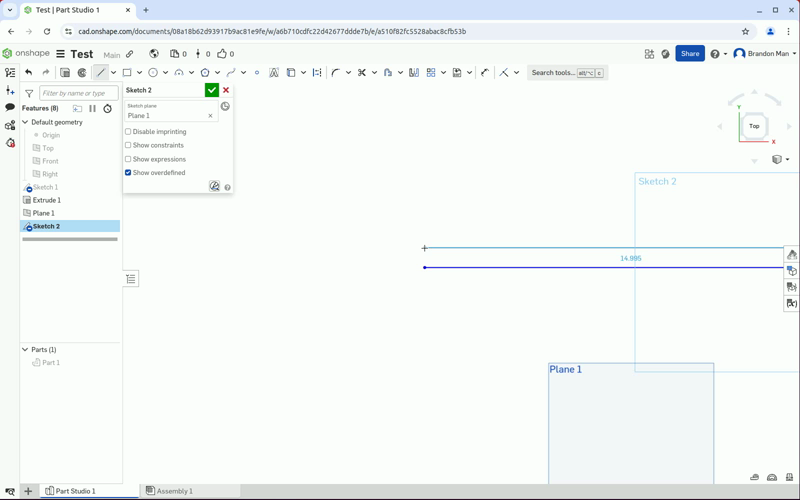
scroll(6)
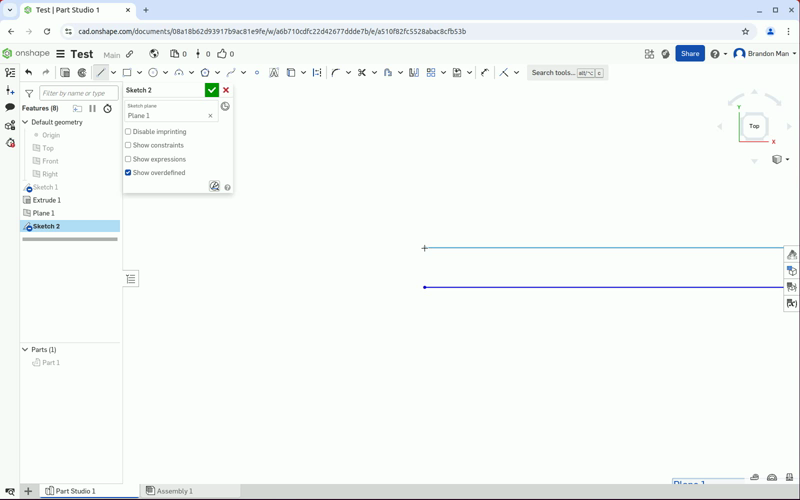
click(424, 247)
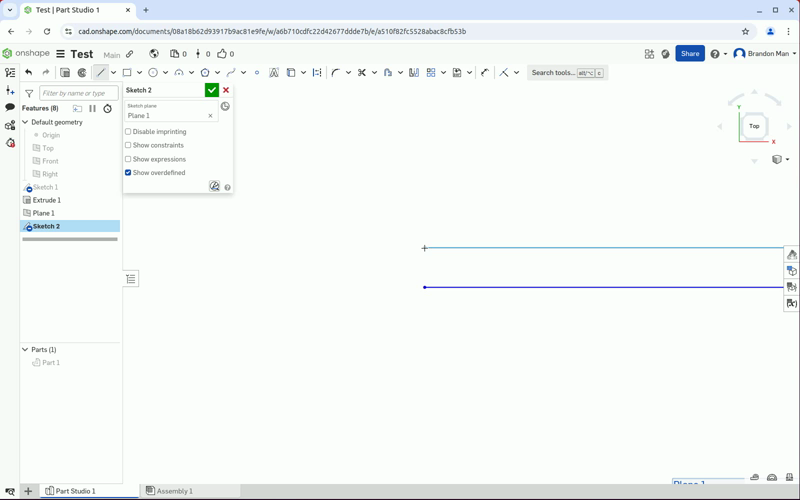
scroll(-6)
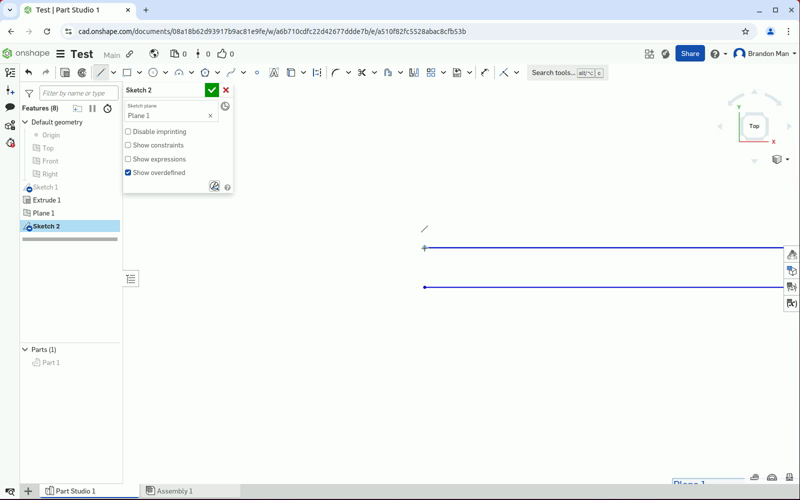
scroll(-6)
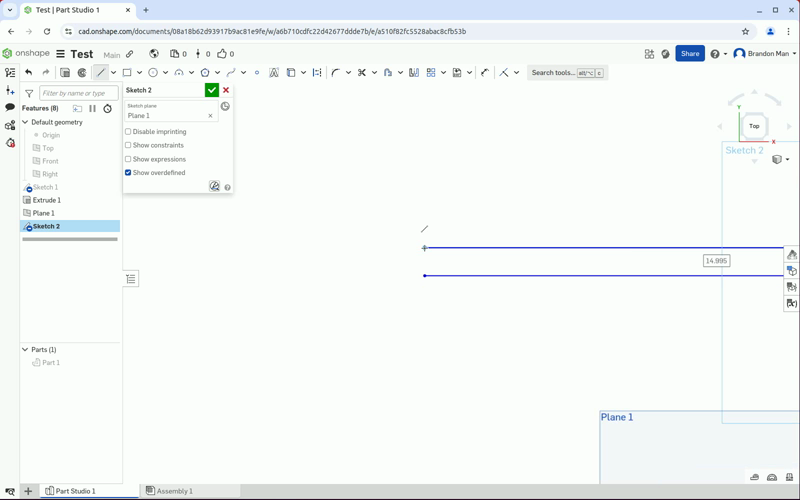
scroll(-6)
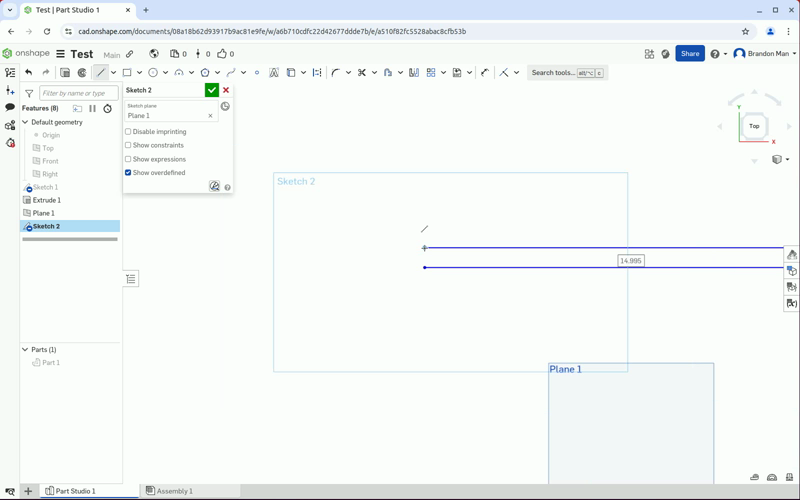
scroll(-6)
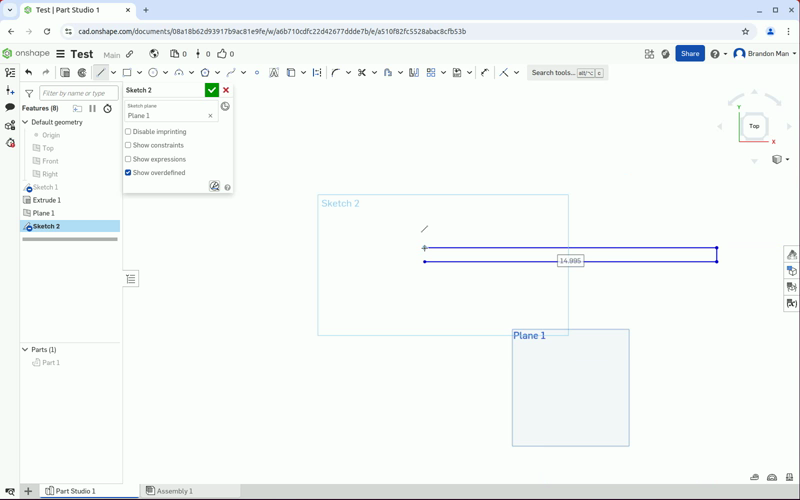
scroll(-6)
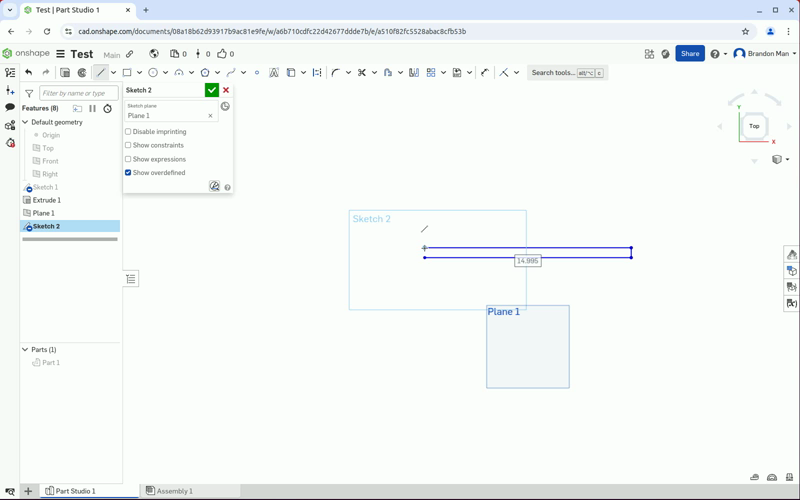
scroll(-6)
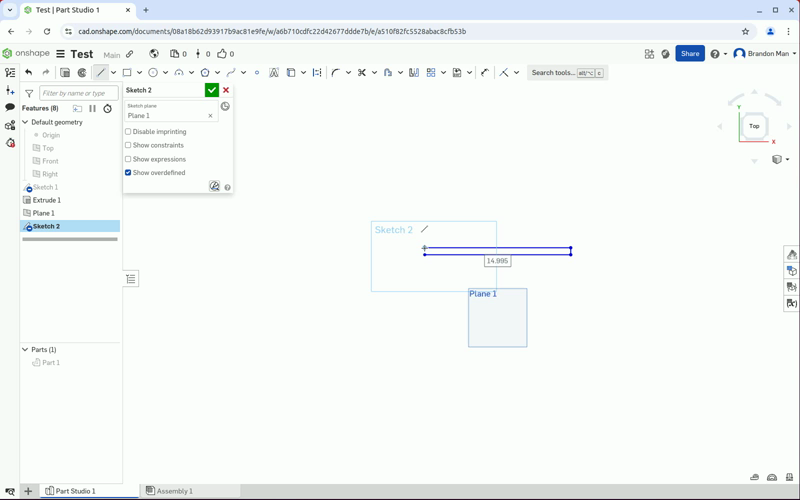
scroll(-6)
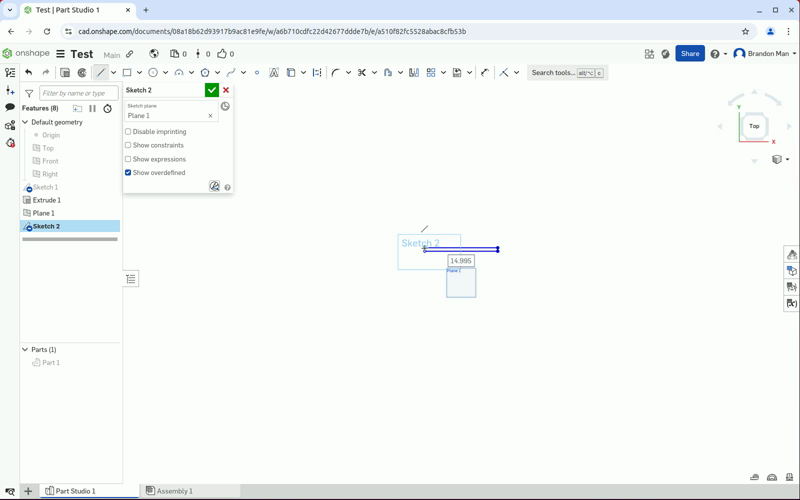
key_up(shift)
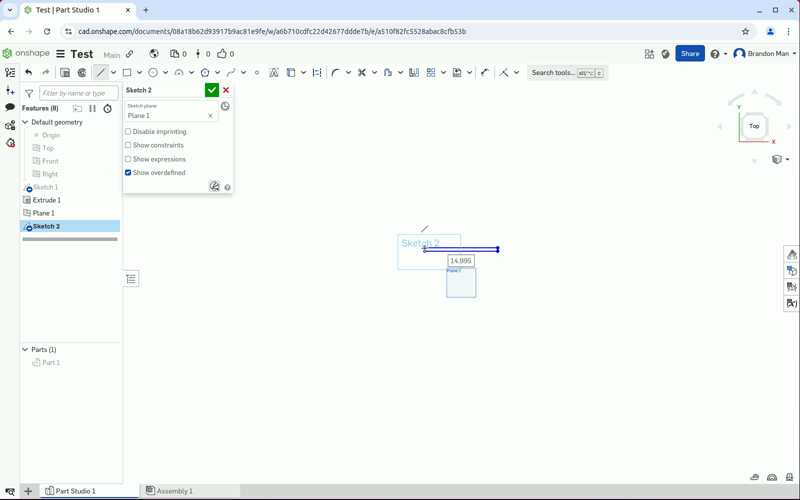
mouse_move(454, 247)
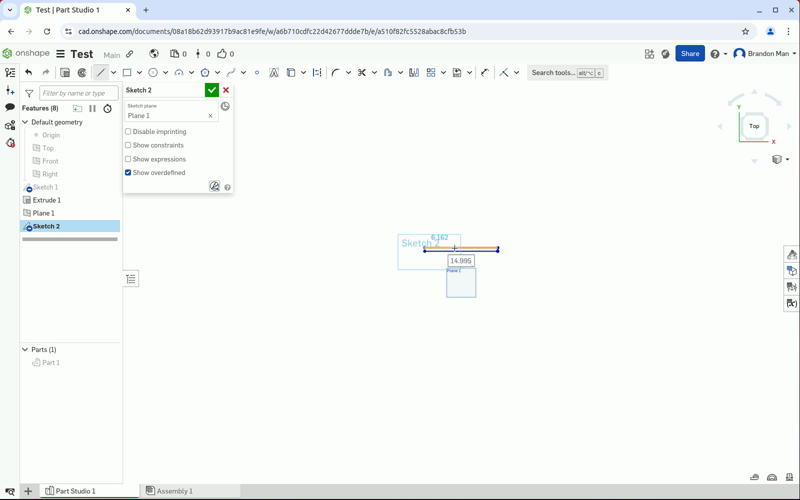
key_down(shift)
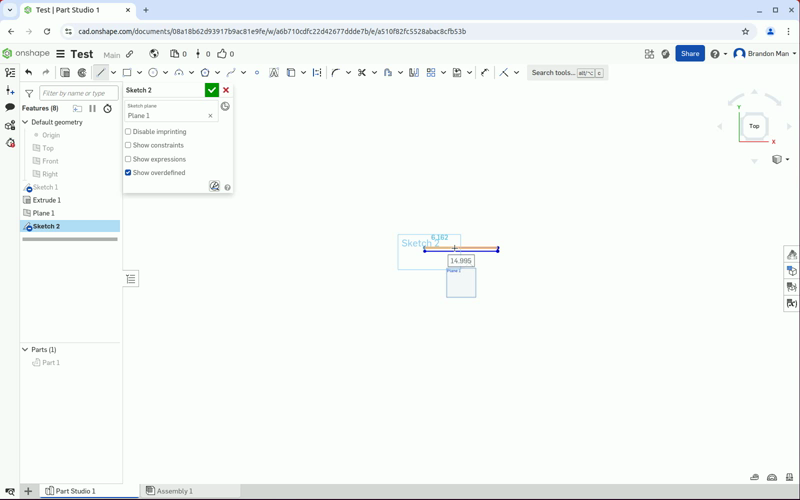
mouse_move(424, 251)
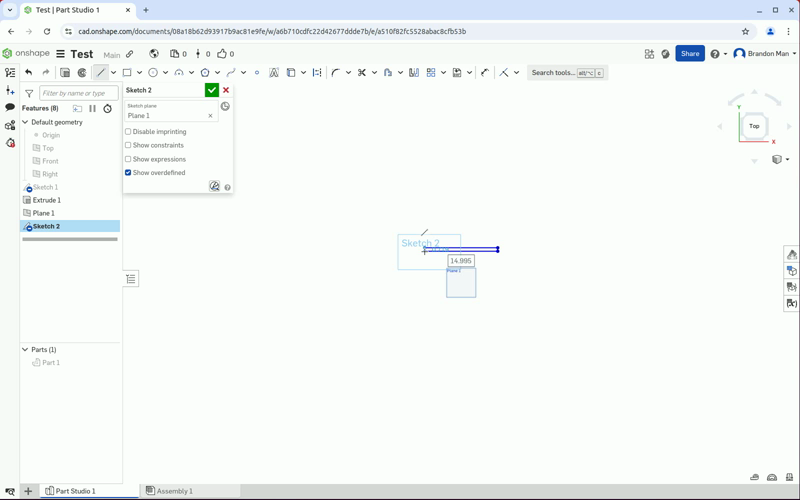
scroll(6)
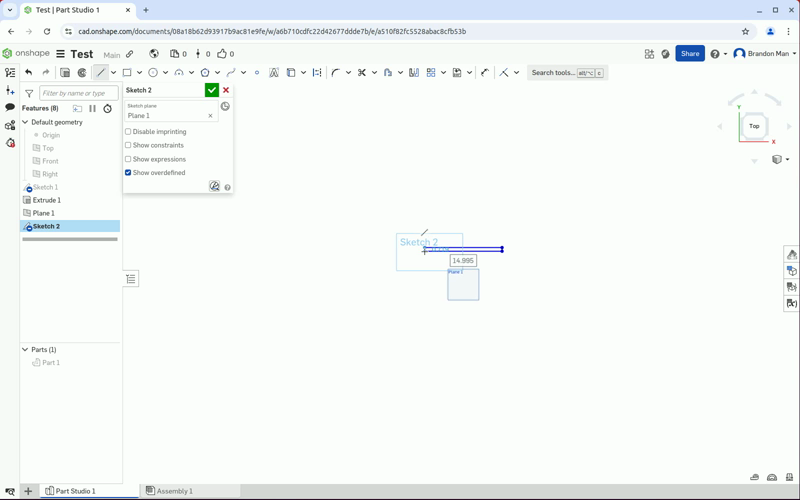
scroll(6)
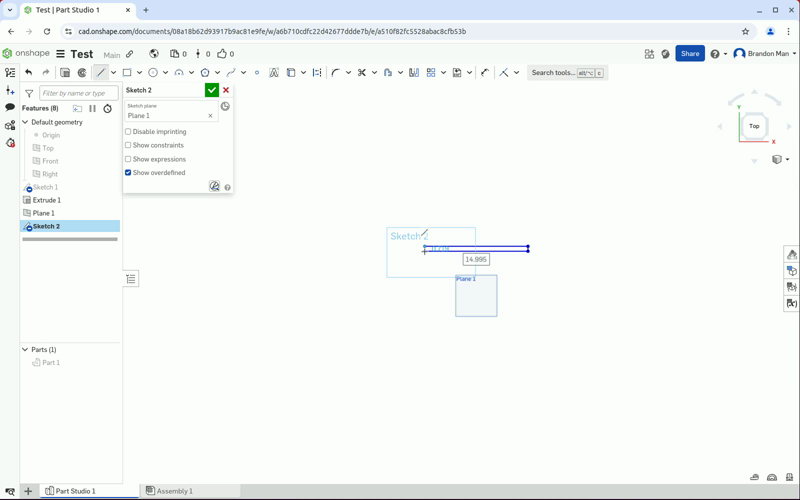
scroll(6)
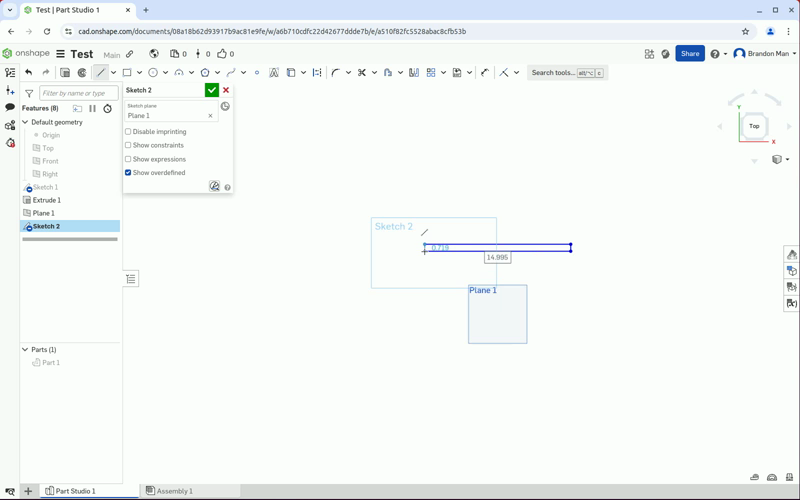
scroll(6)
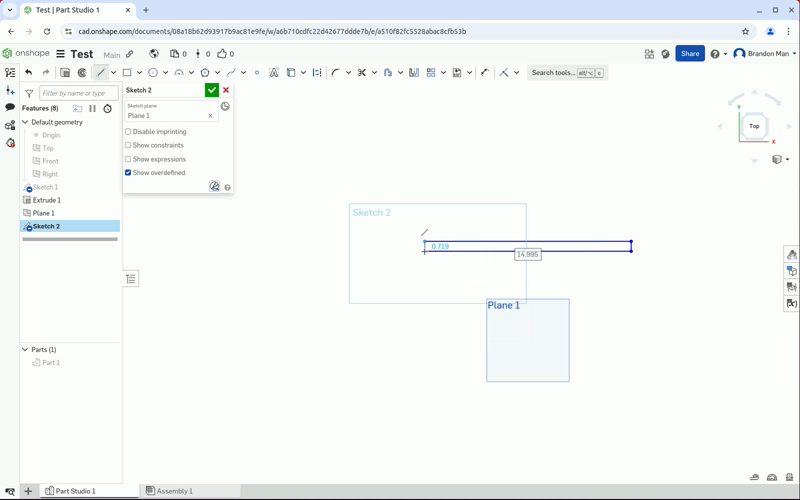
scroll(6)
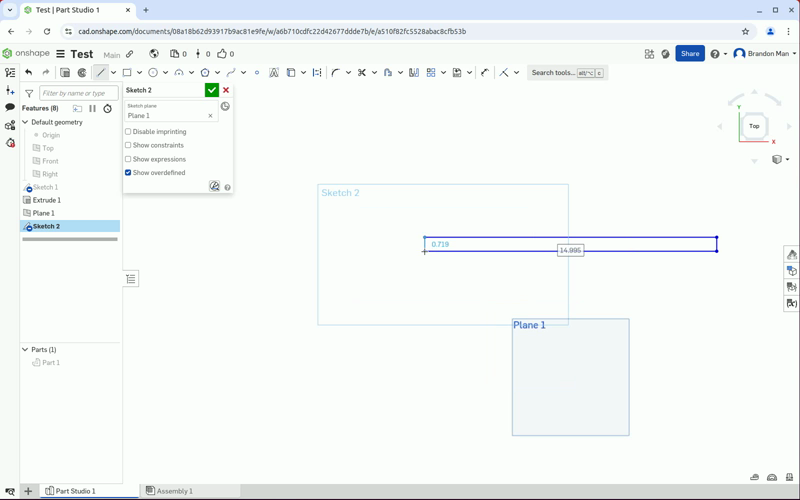
scroll(6)
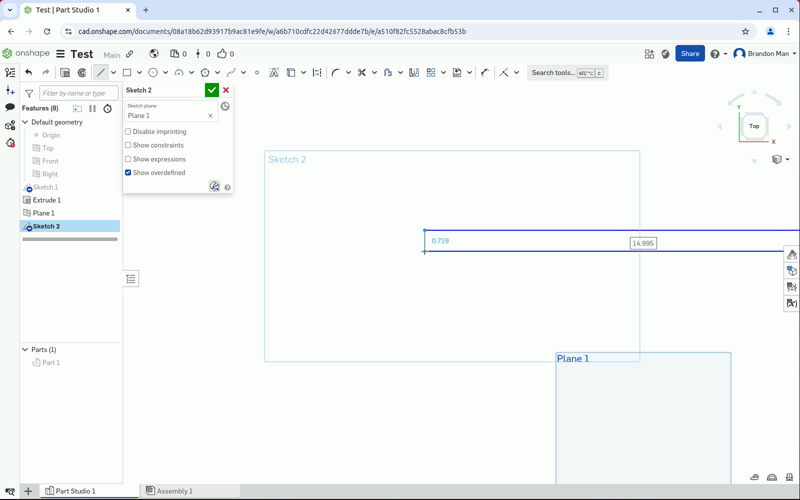
scroll(6)
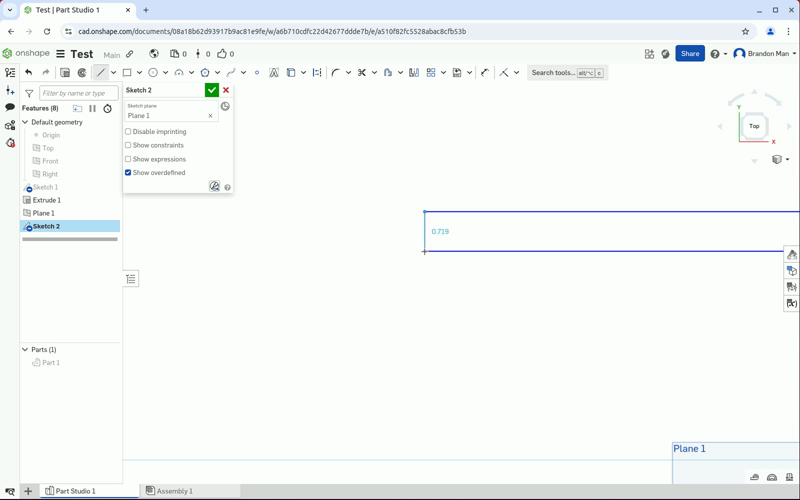
key_up(shift)
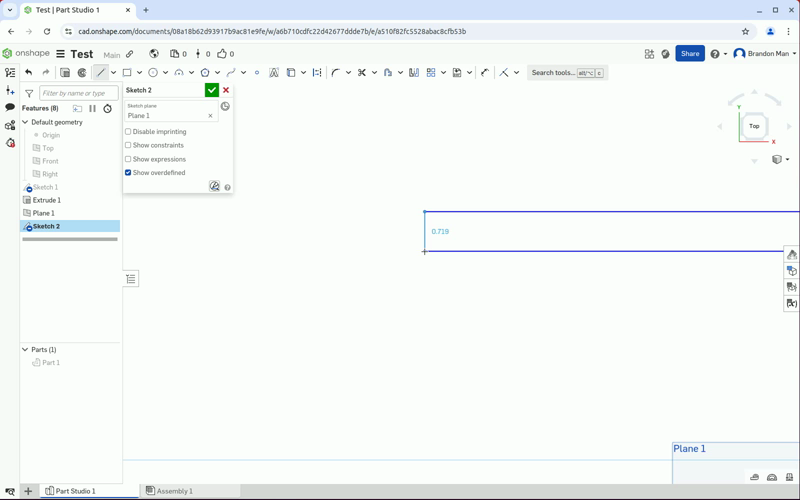
click(424, 251)
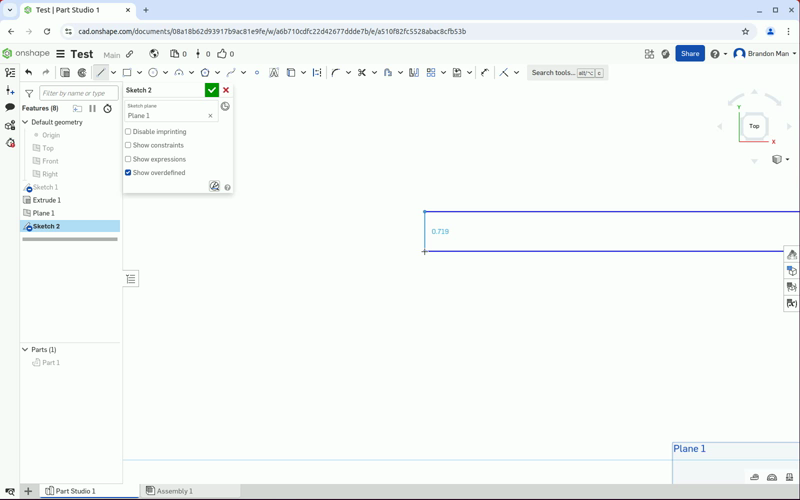
scroll(-6)
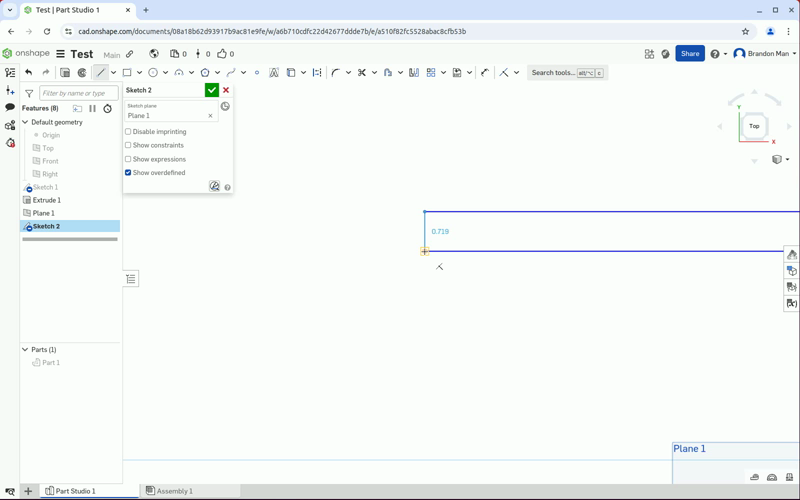
scroll(-6)
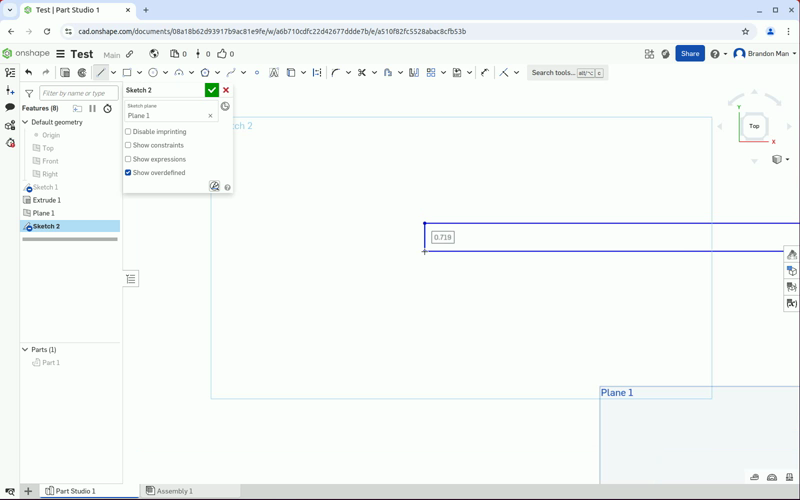
scroll(-6)
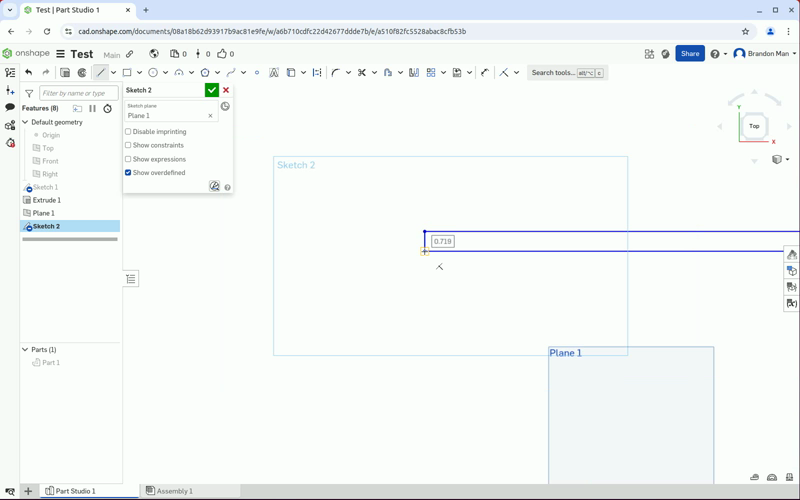
scroll(-6)
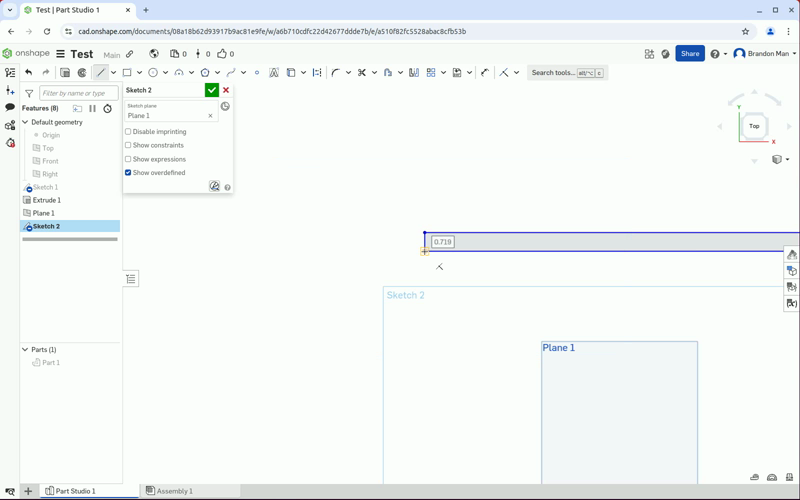
scroll(-6)
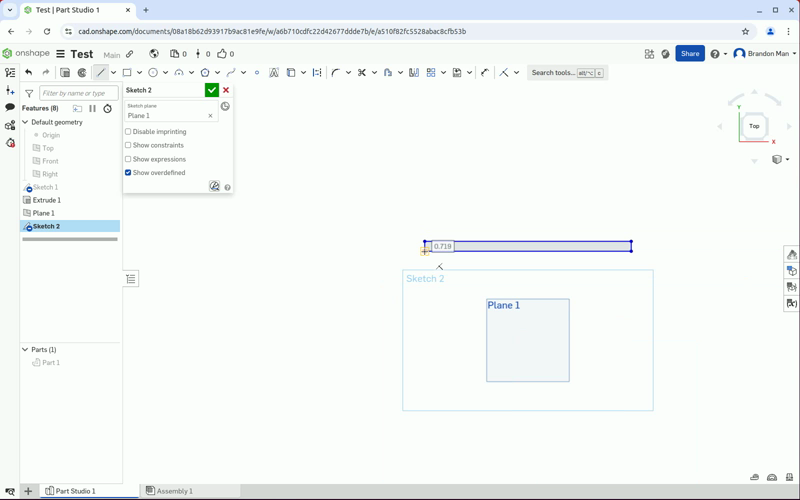
scroll(-6)
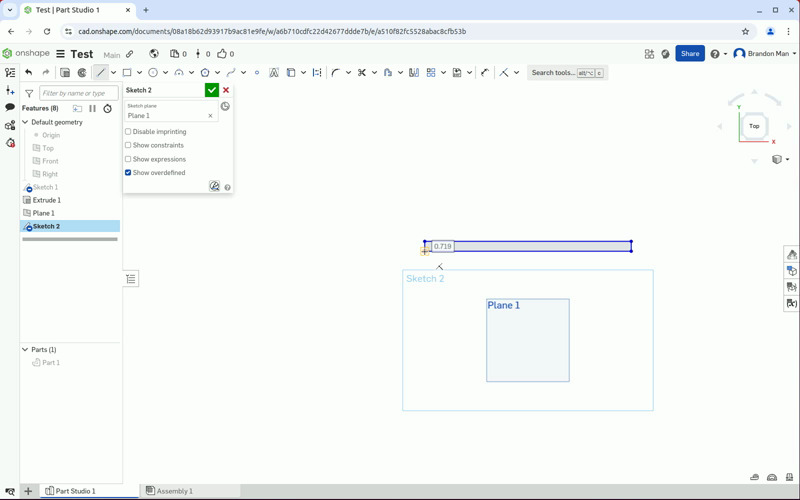
scroll(-6)
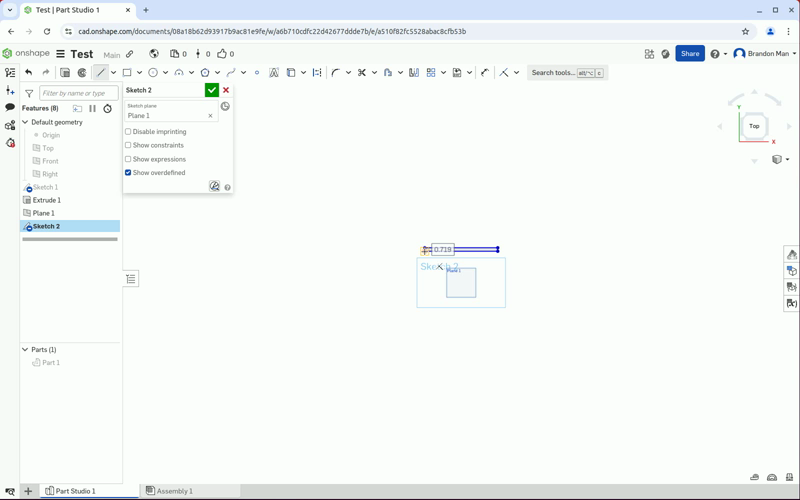
key(esc)
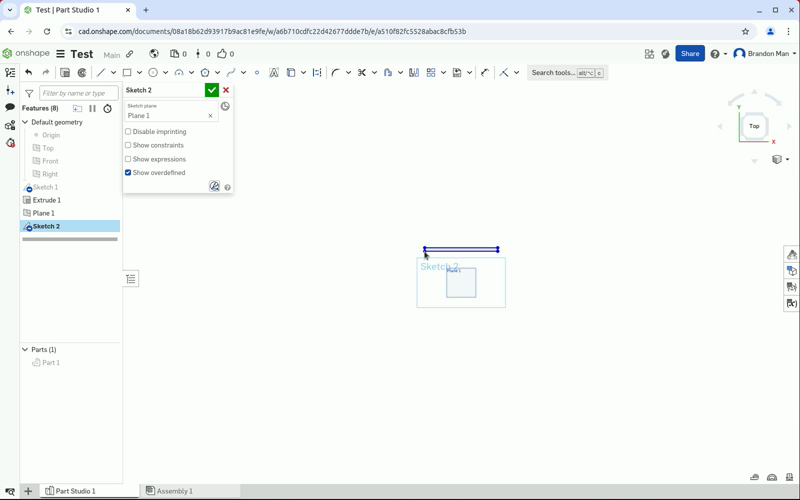
mouse_move(439, 248)
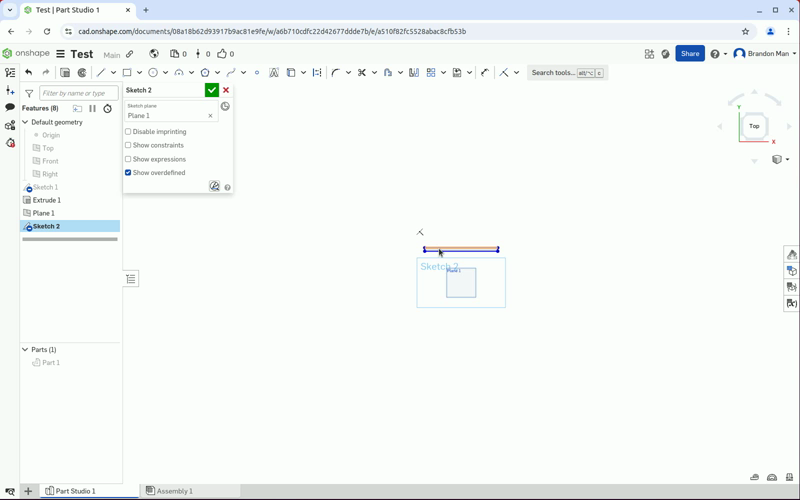
scroll(6)
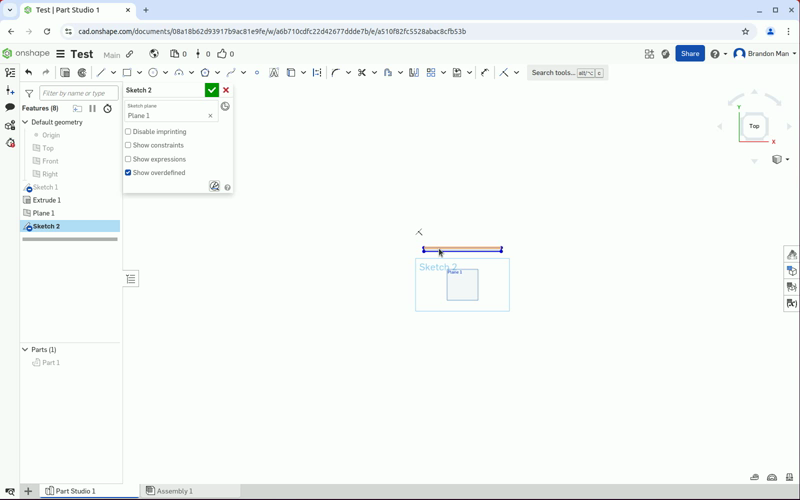
scroll(6)
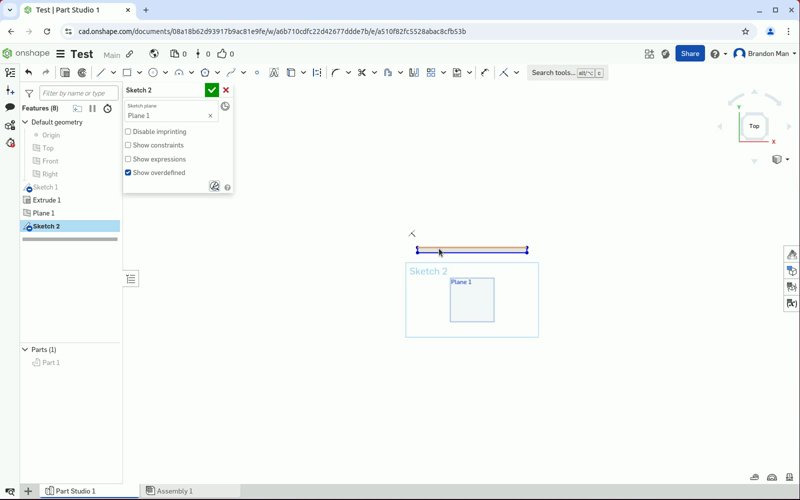
scroll(6)
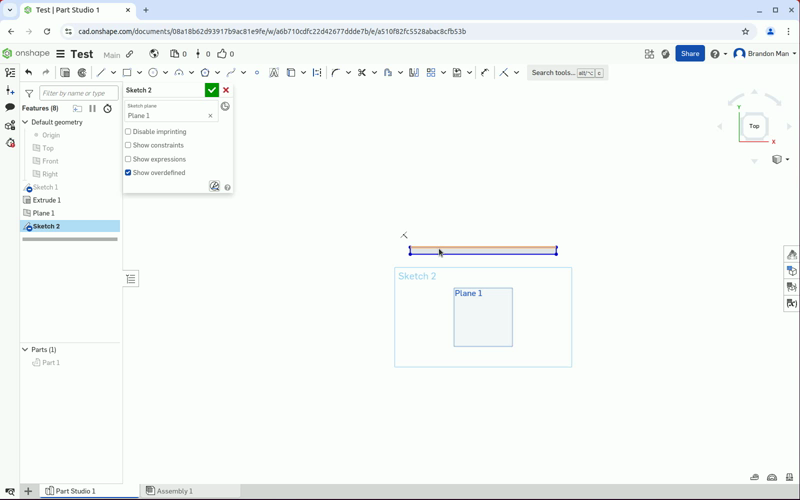
scroll(6)
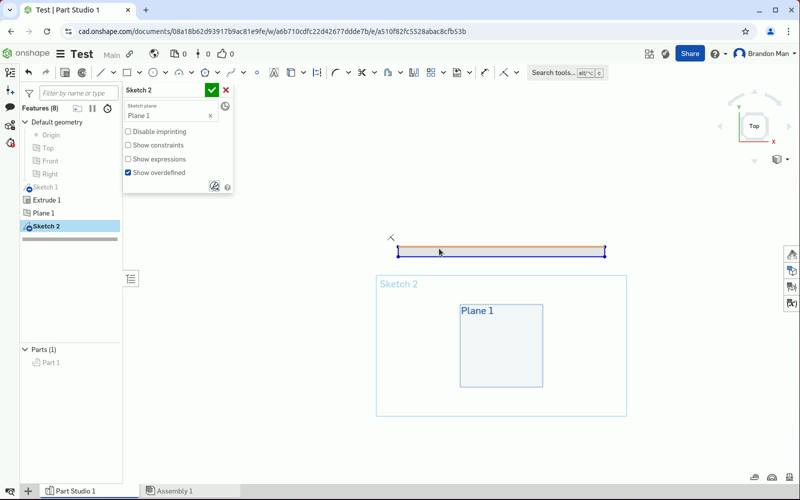
scroll(6)
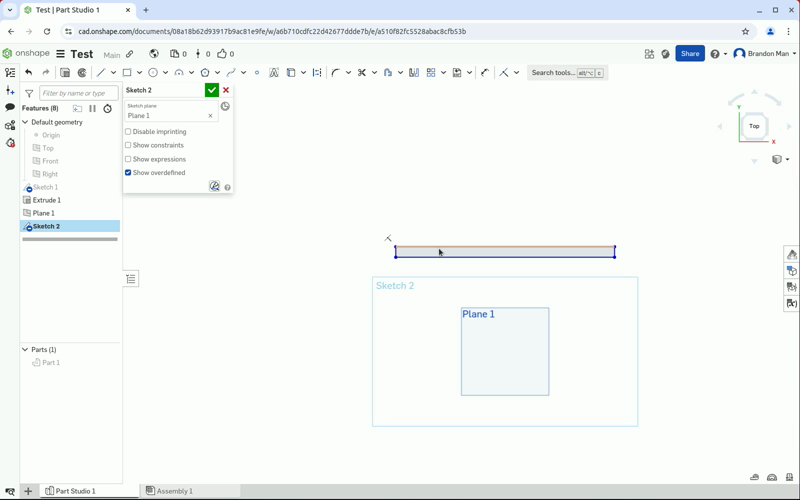
scroll(6)
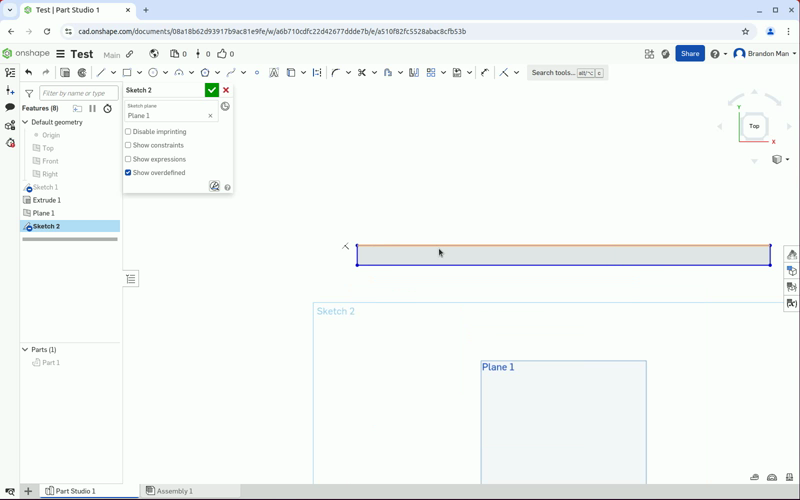
scroll(6)
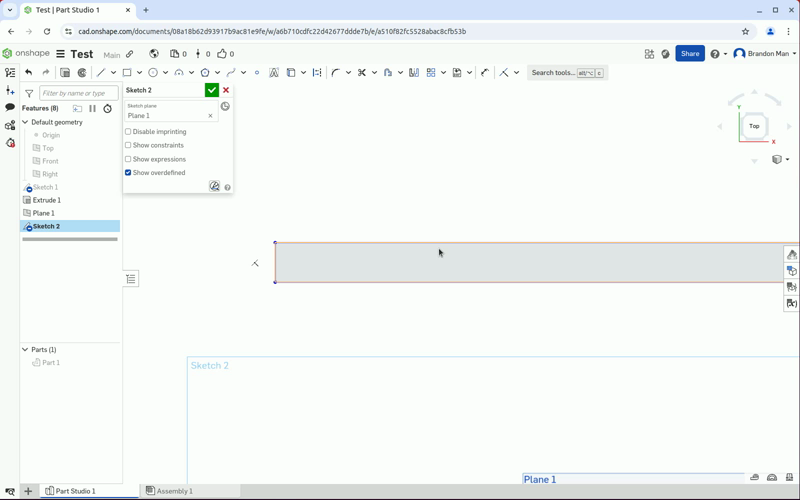
click(439, 248)
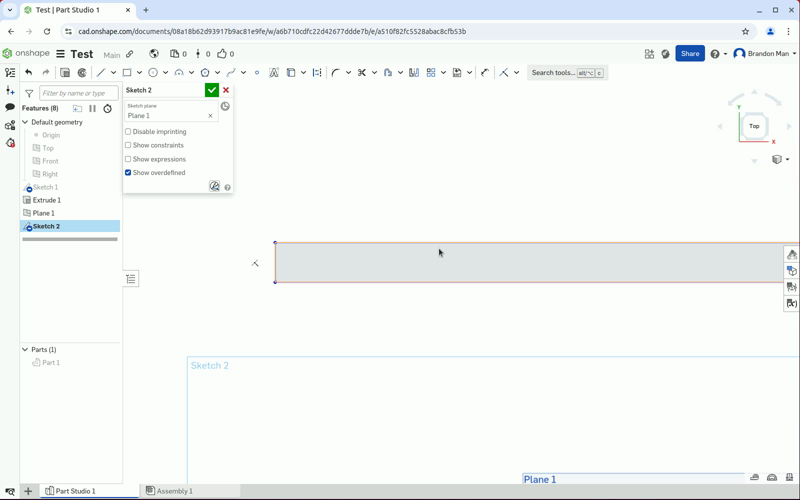
scroll(-6)
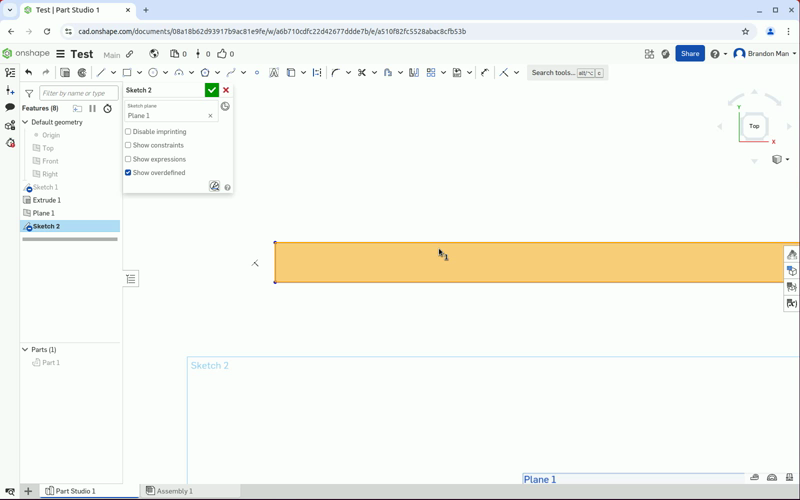
scroll(-6)
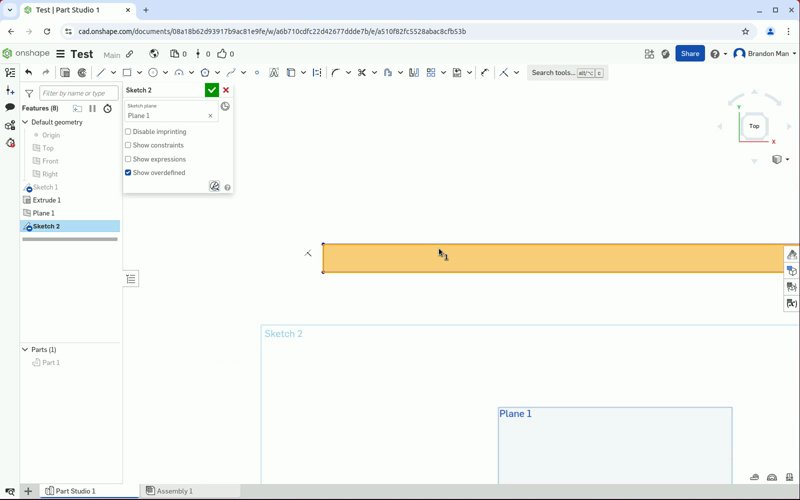
scroll(-6)
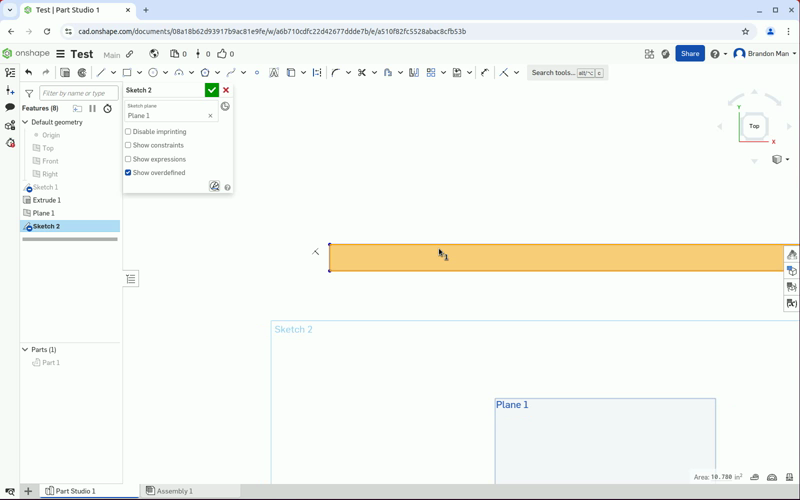
scroll(-6)
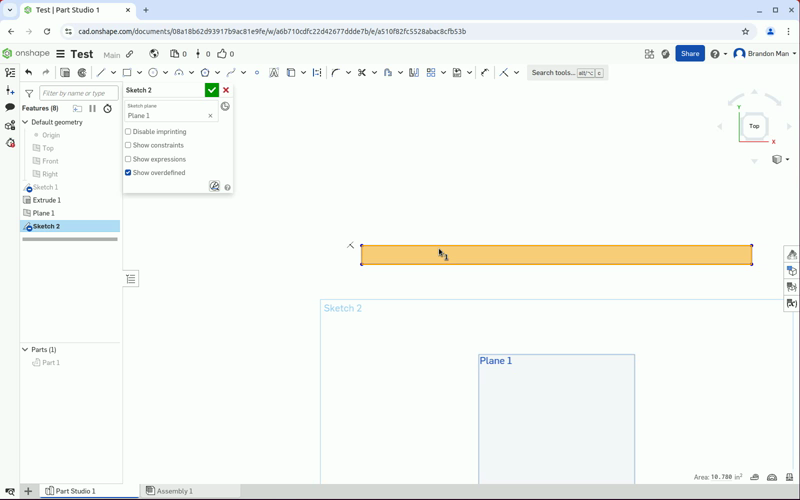
scroll(-6)
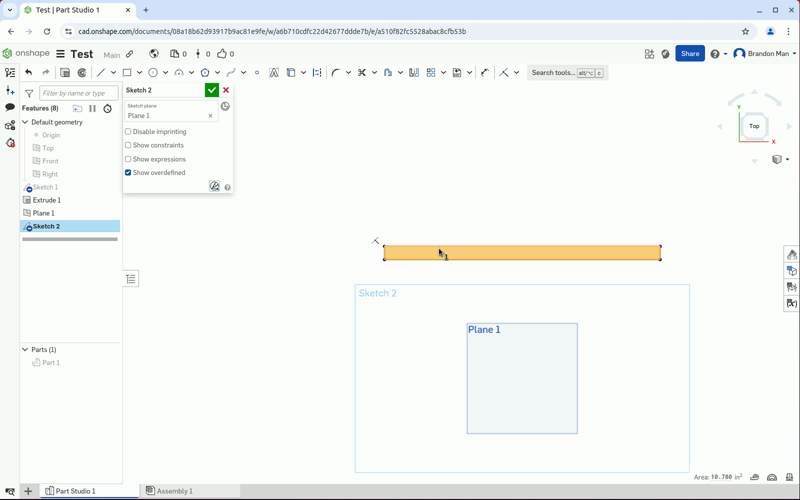
scroll(-6)
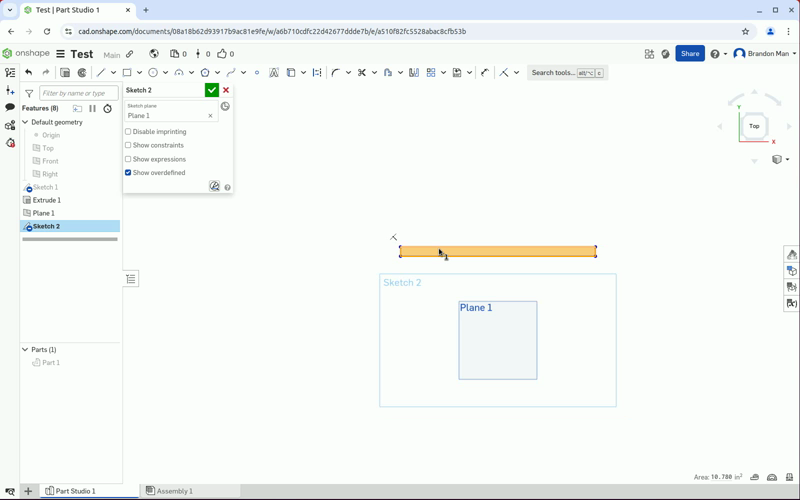
scroll(-6)
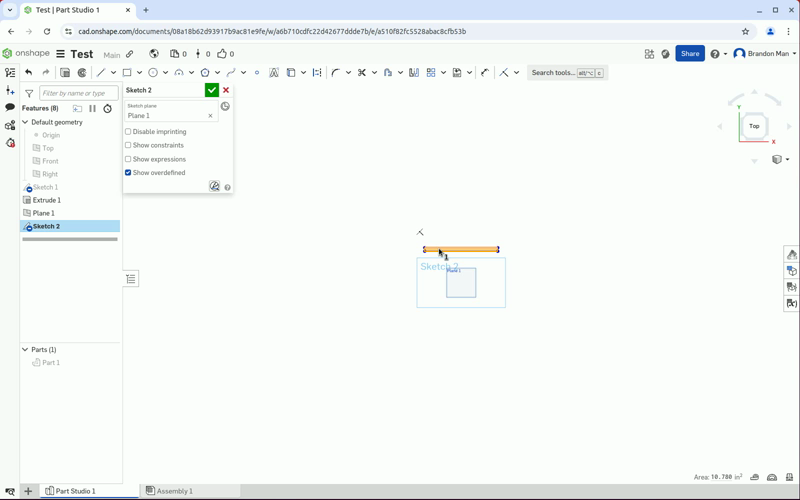
mouse_move(73, 352)
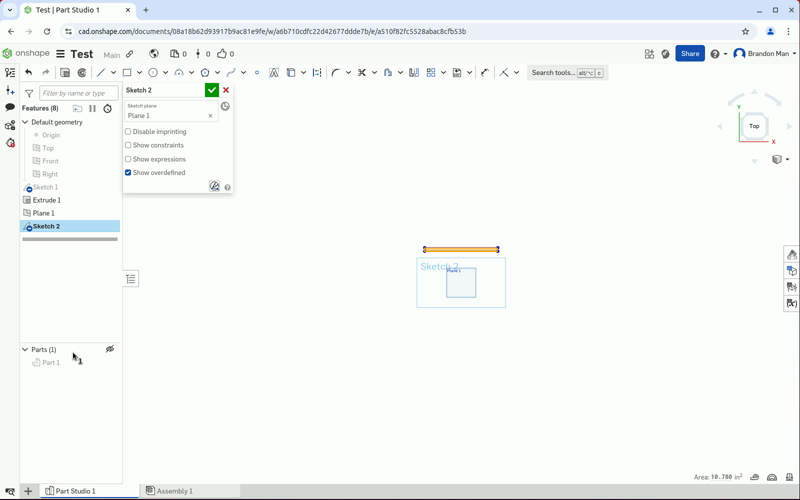
key(shift+y)
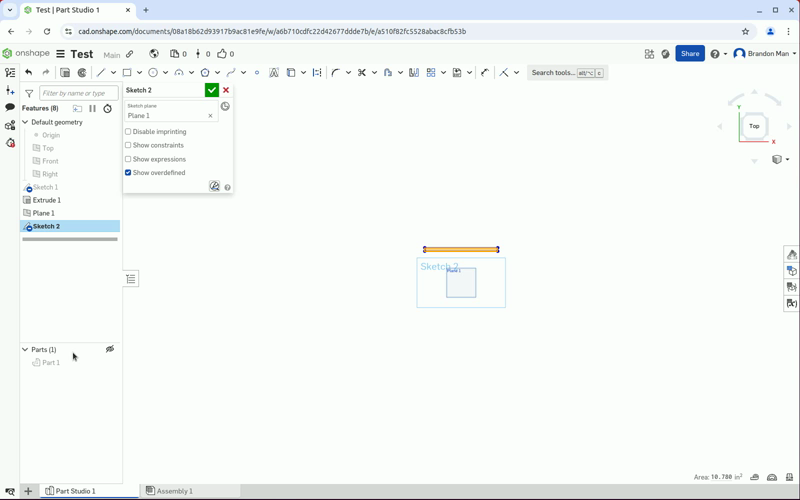
key(shift+e)
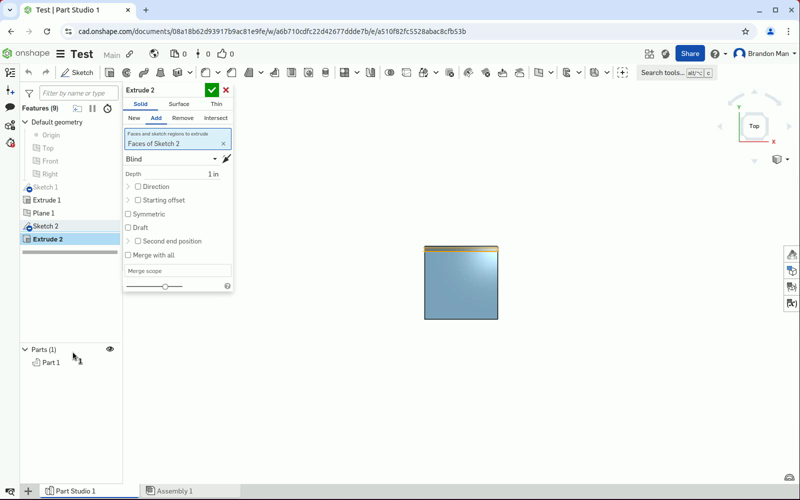
mouse_move(143, 106)
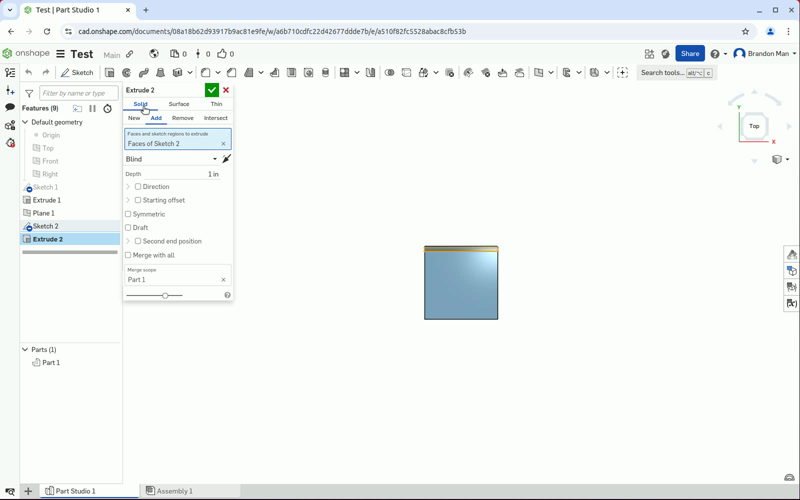
click(143, 106)
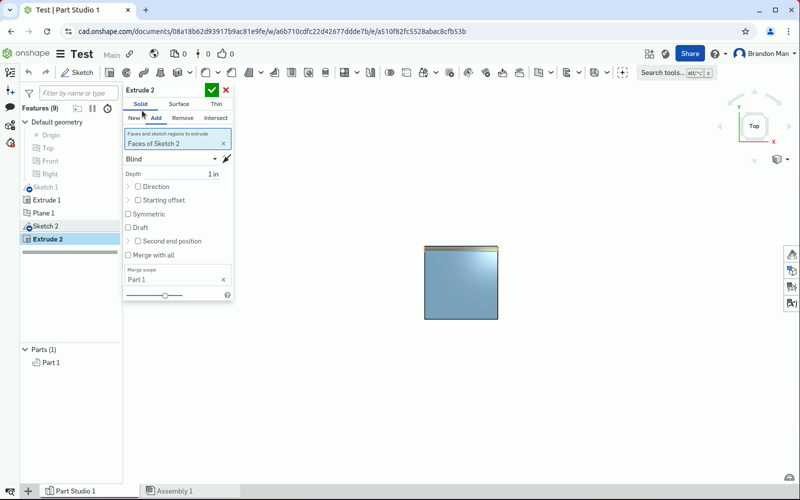
mouse_move(137, 120)
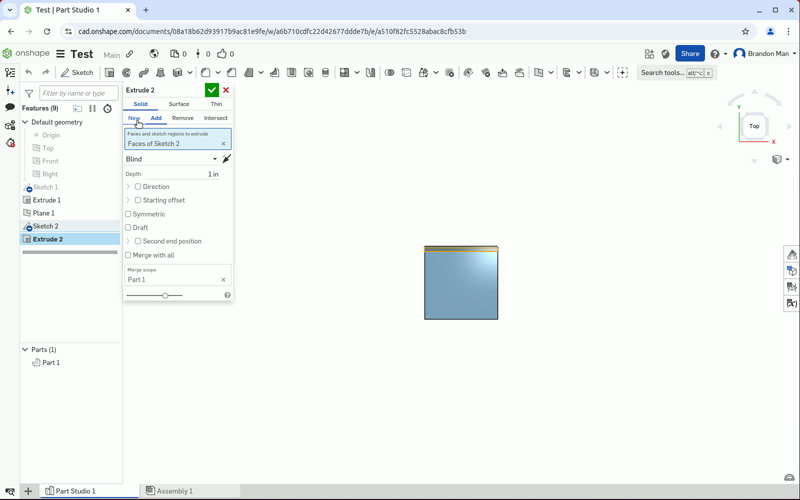
click(137, 120)
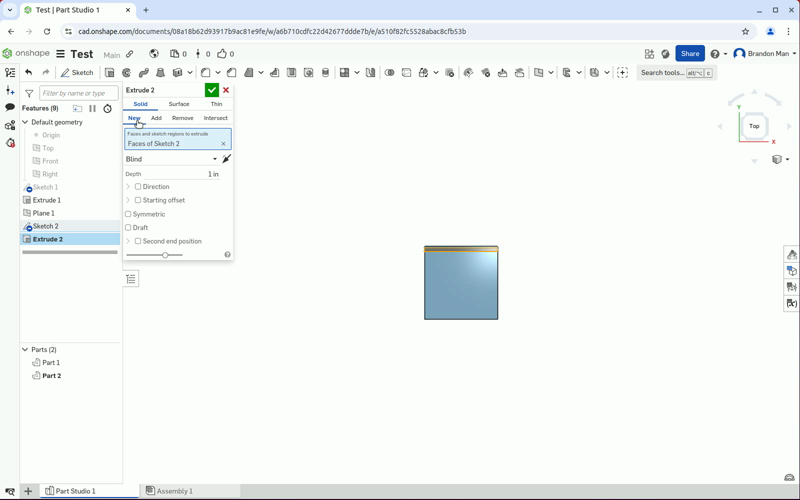
key(tab, 4)
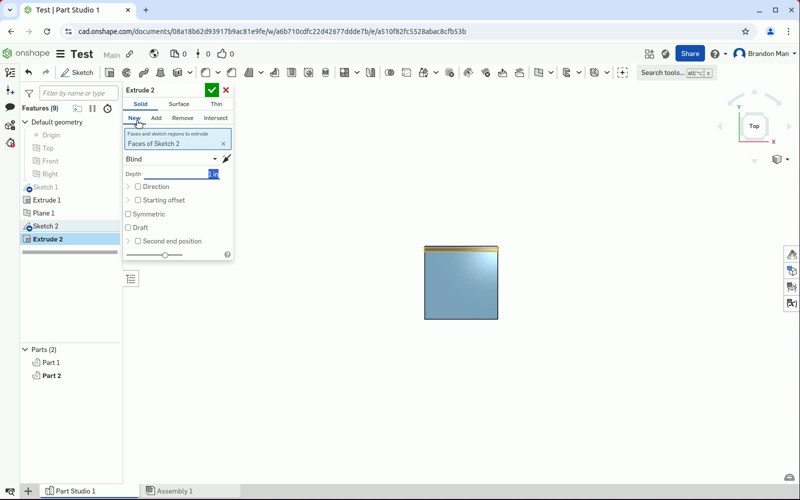
text(22.386)
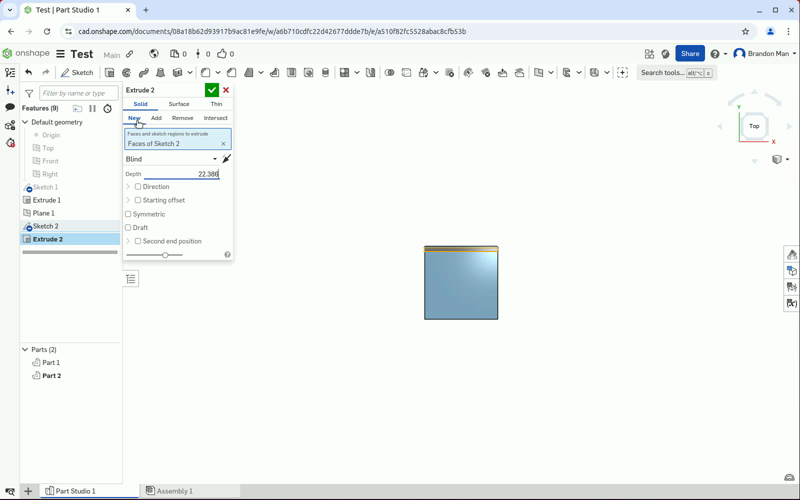
key(enter)
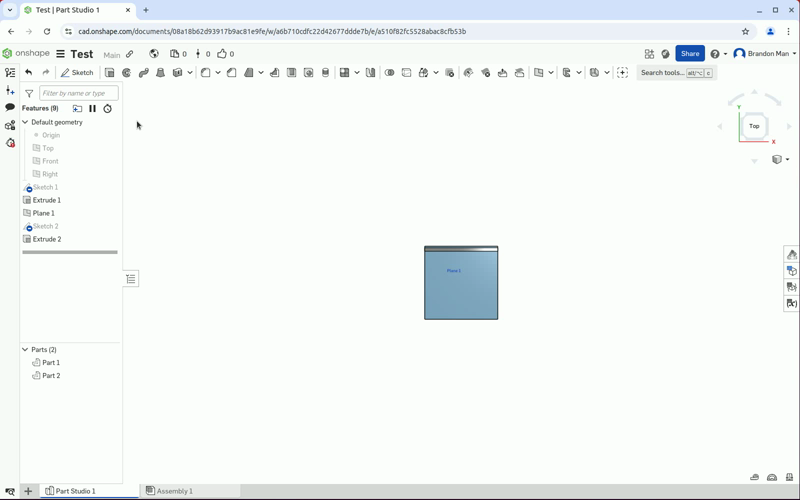
key(shift+h)
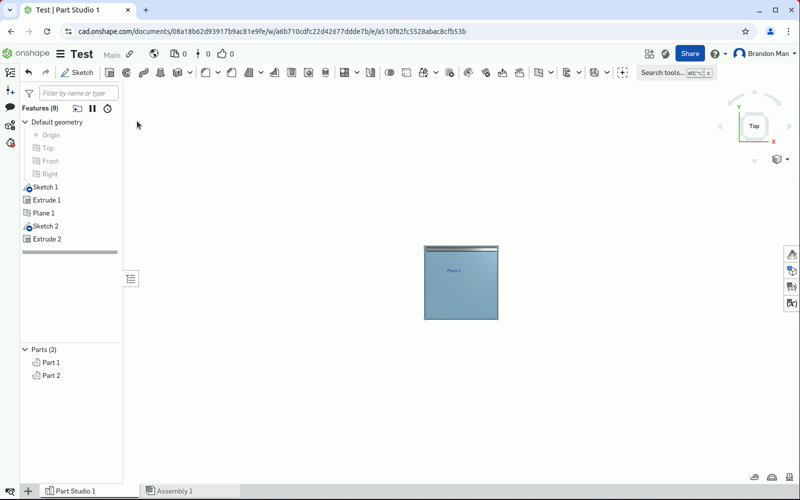
key(shift+h)
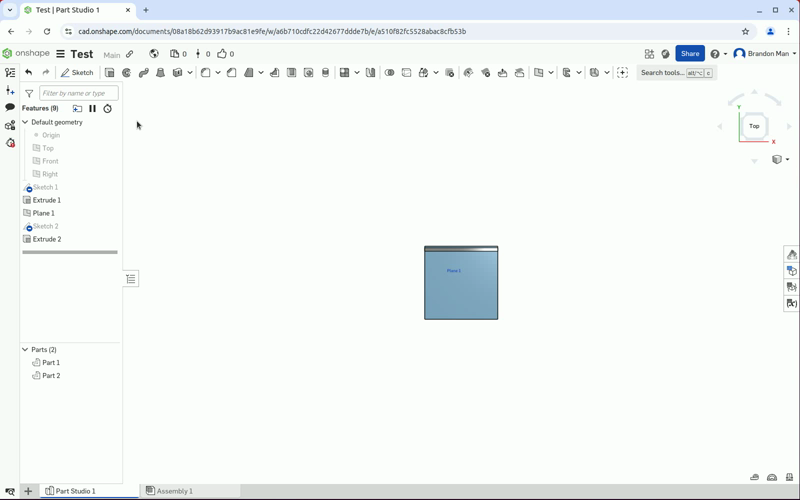
mouse_move(73, 189)
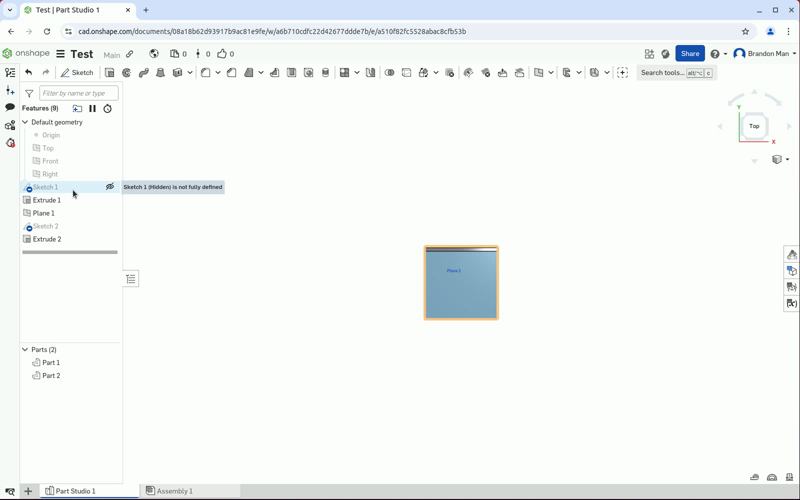
click(73, 189)
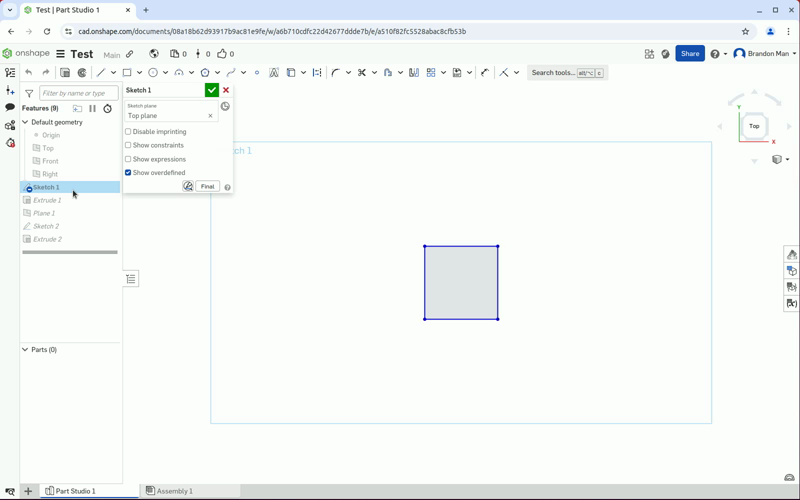
mouse_move(229, 92)
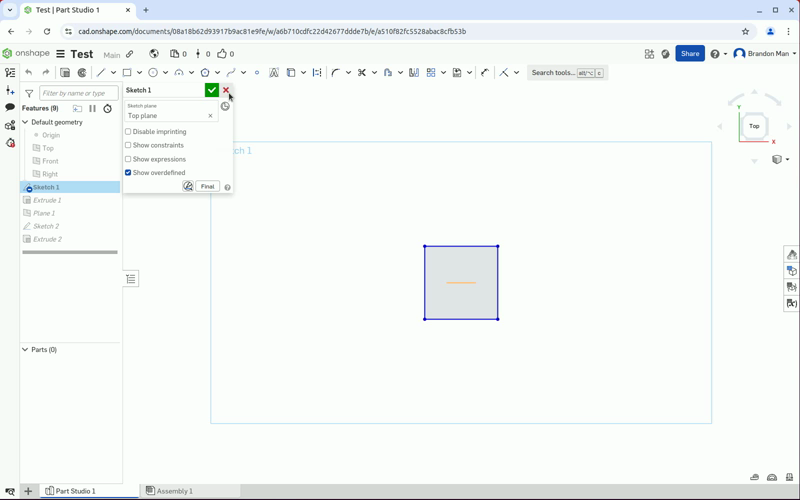
click(229, 92)
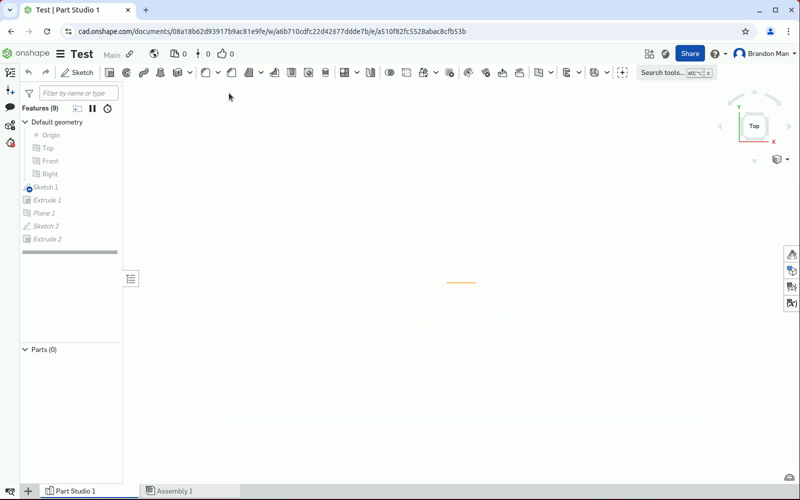
key(shift+s)
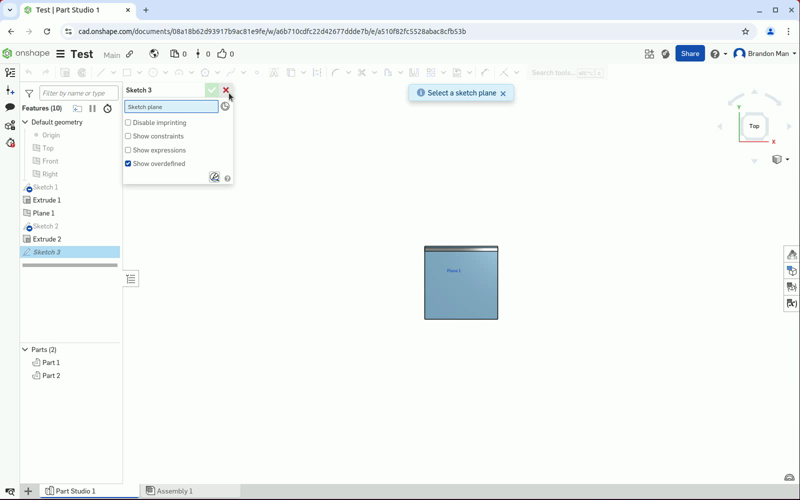
mouse_move(73, 215)
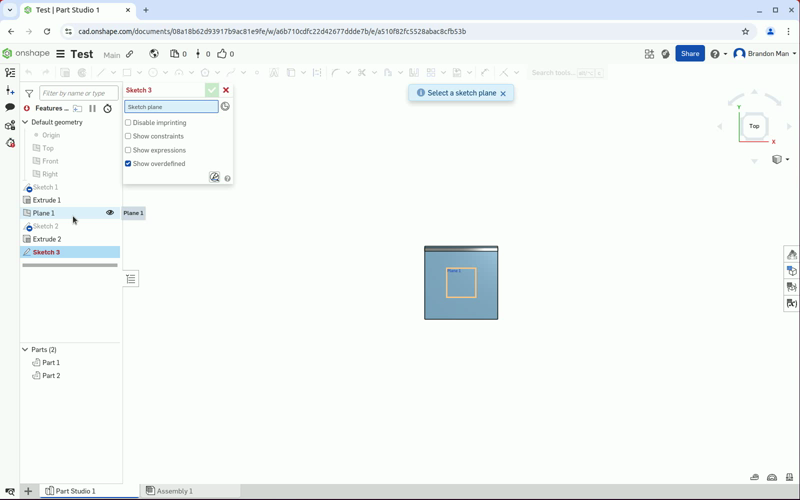
click(73, 215)
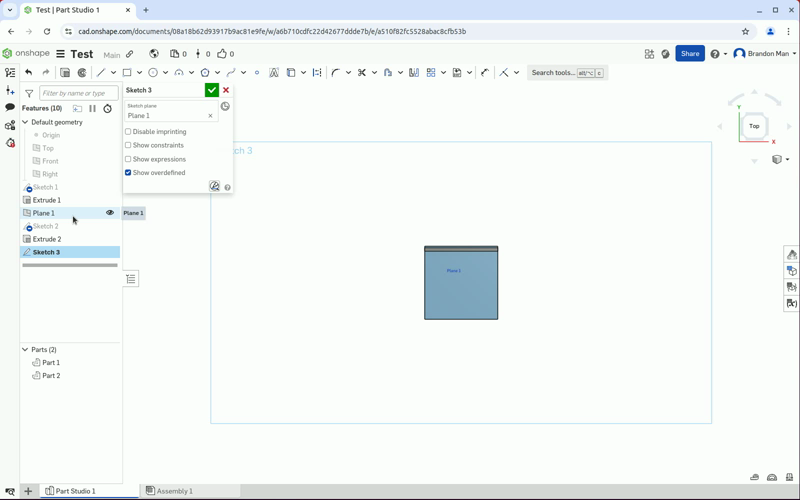
mouse_move(73, 352)
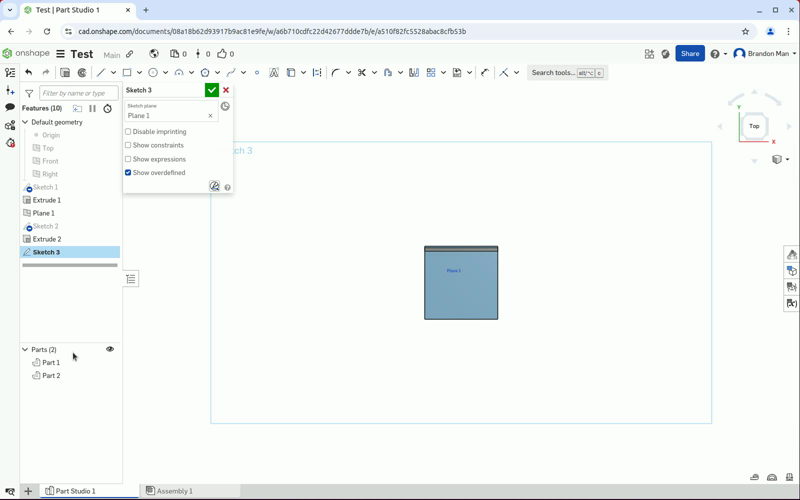
key(y)
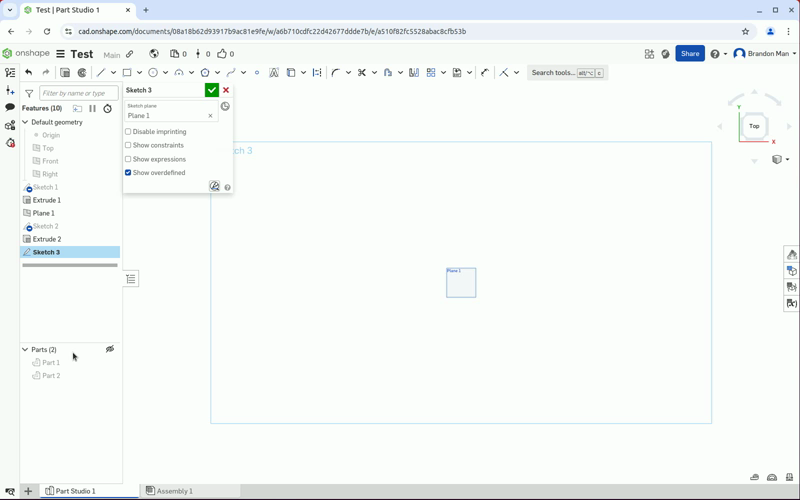
key(l)
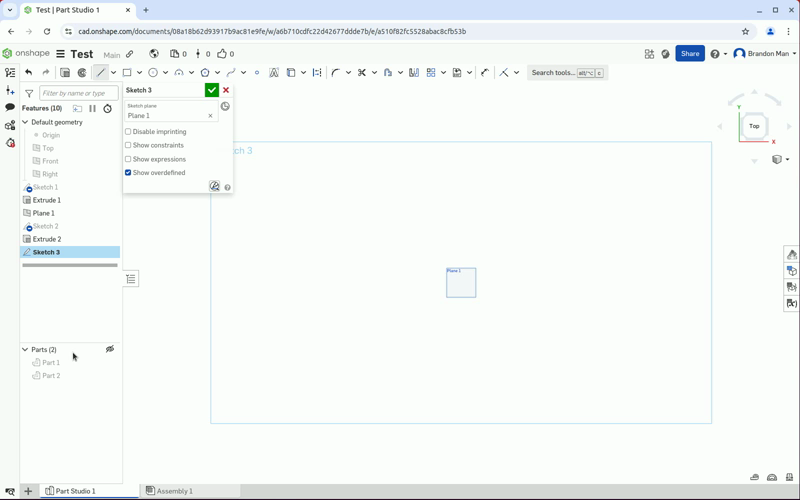
key_down(shift)
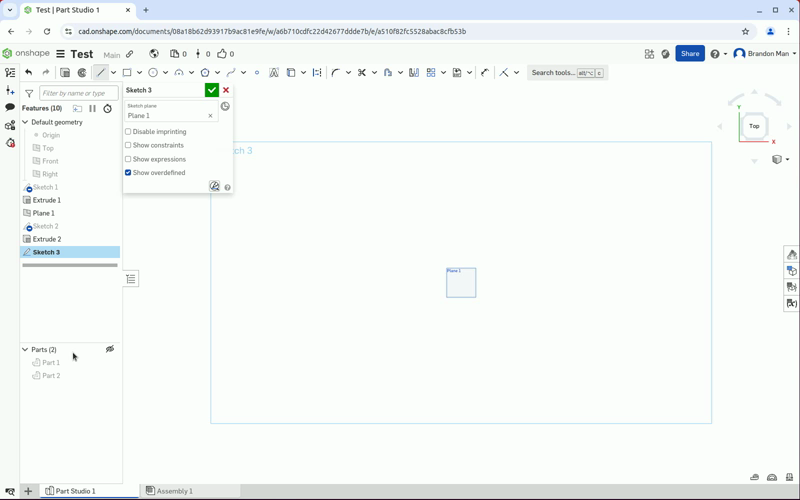
mouse_move(424, 319)
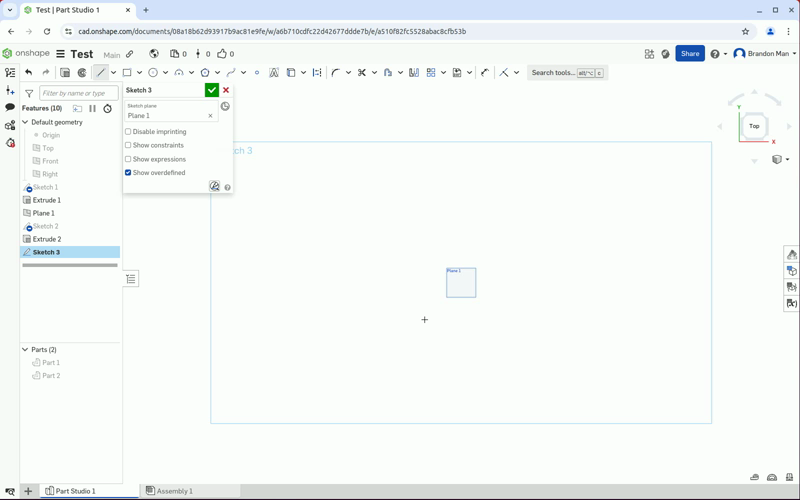
click(424, 319)
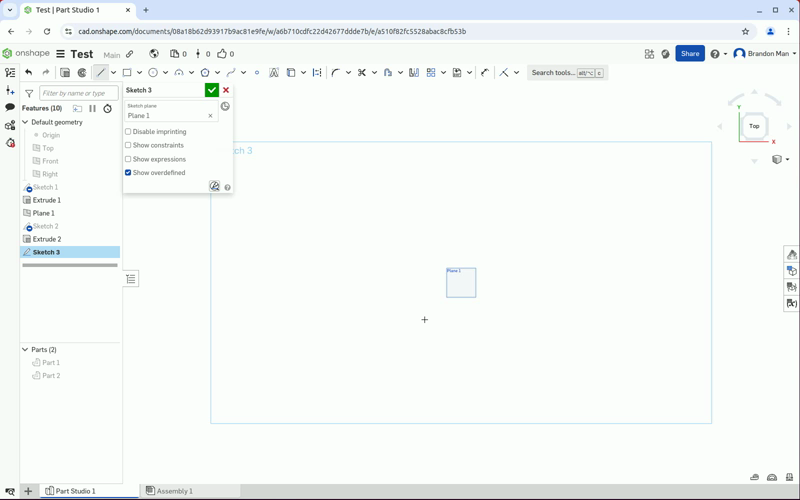
key_up(shift)
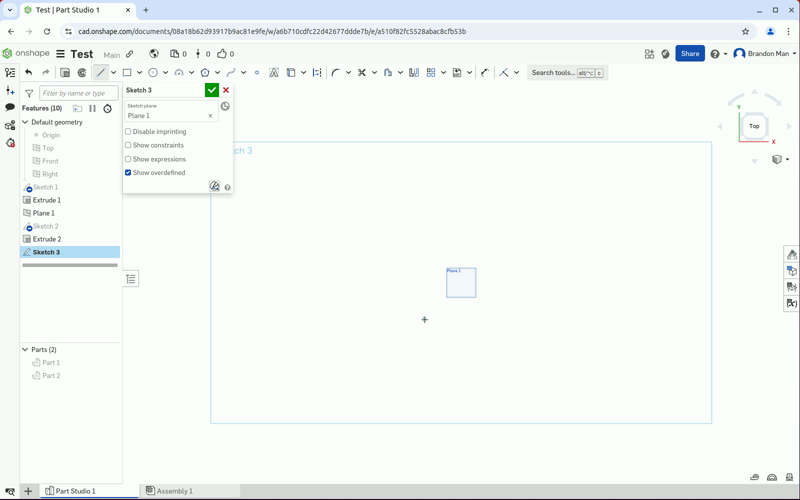
key_down(shift)
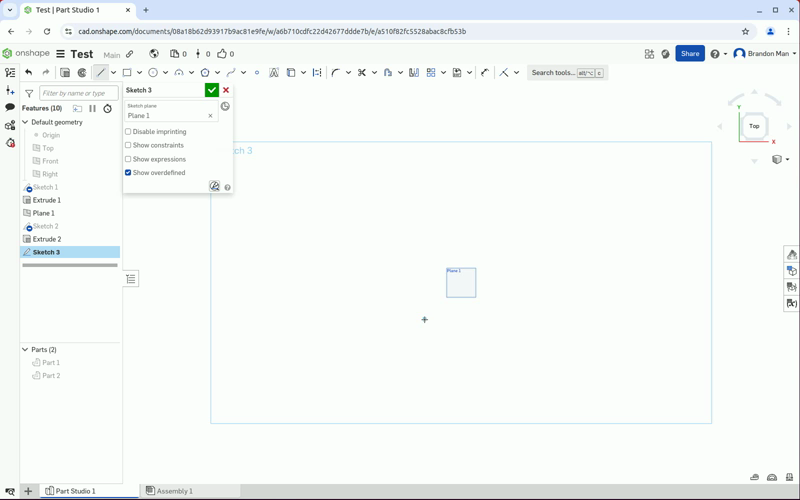
mouse_move(497, 319)
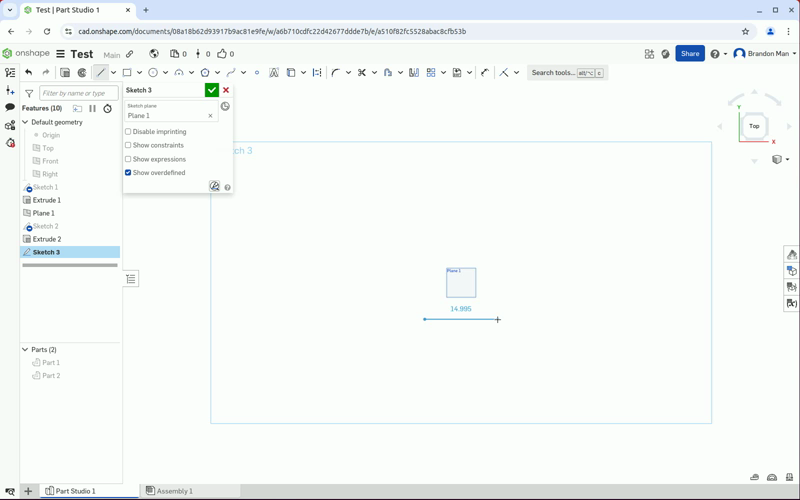
click(497, 319)
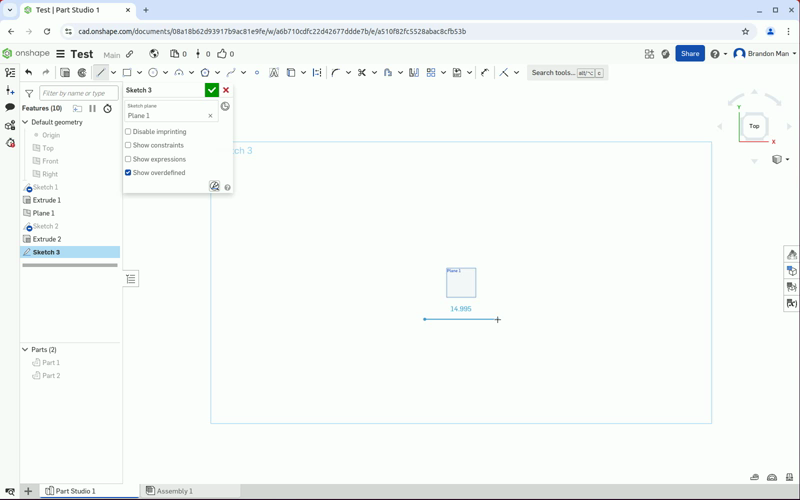
key_up(shift)
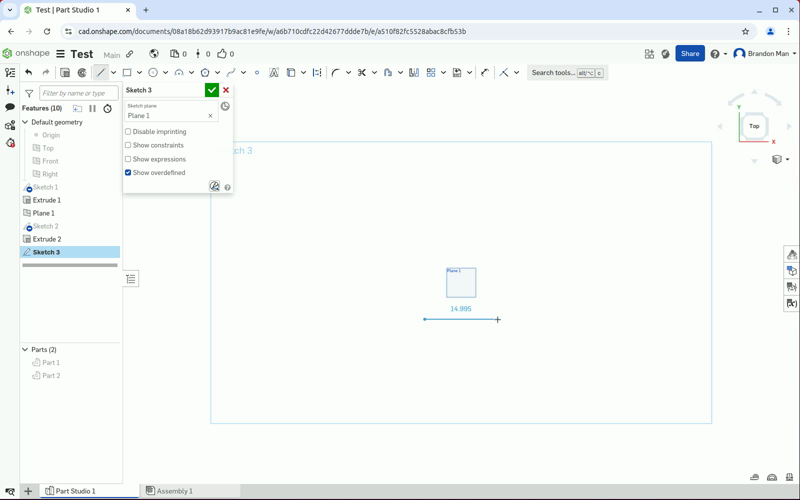
key_down(shift)
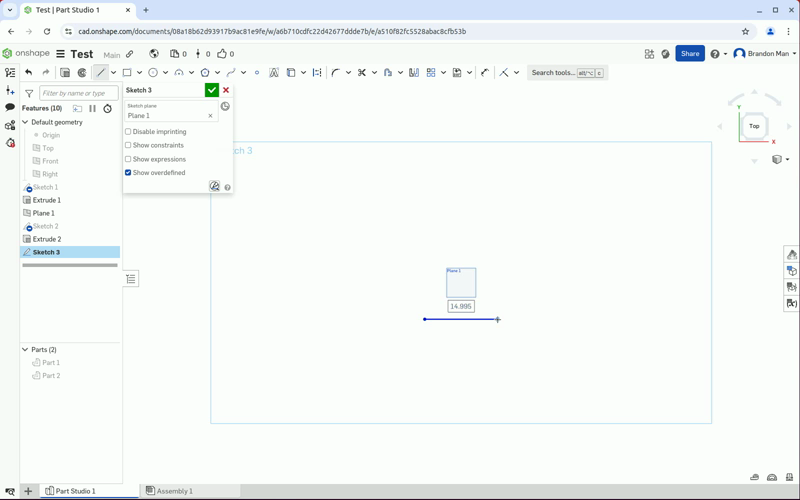
mouse_move(527, 319)
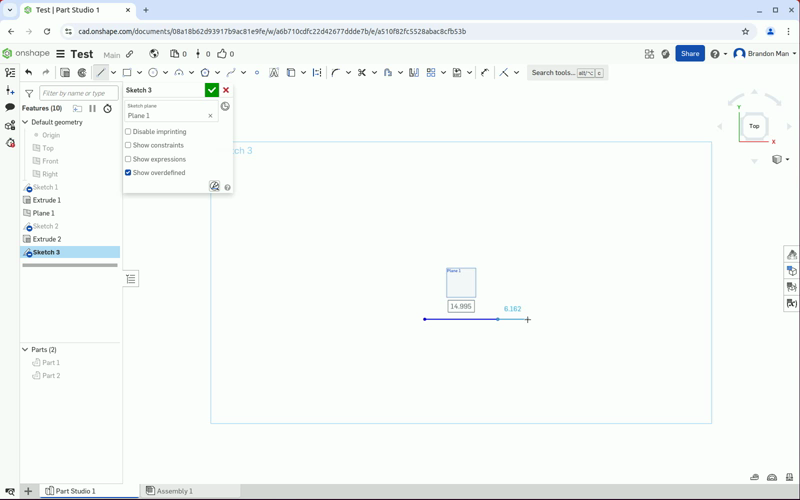
mouse_move(497, 315)
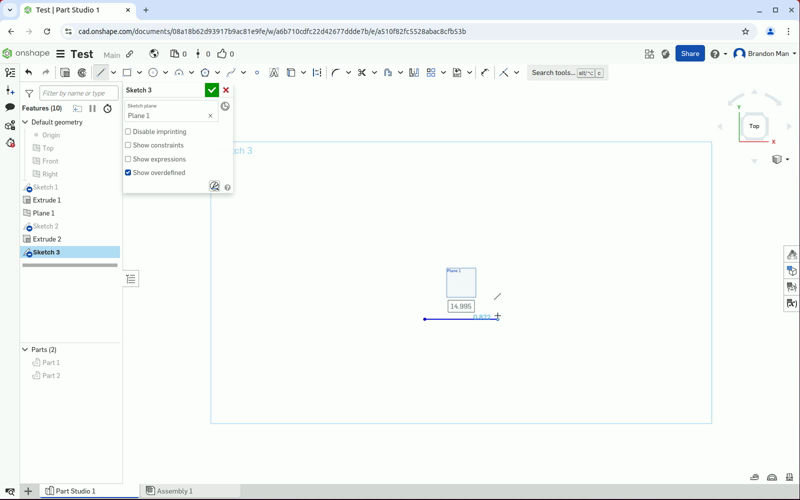
scroll(6)
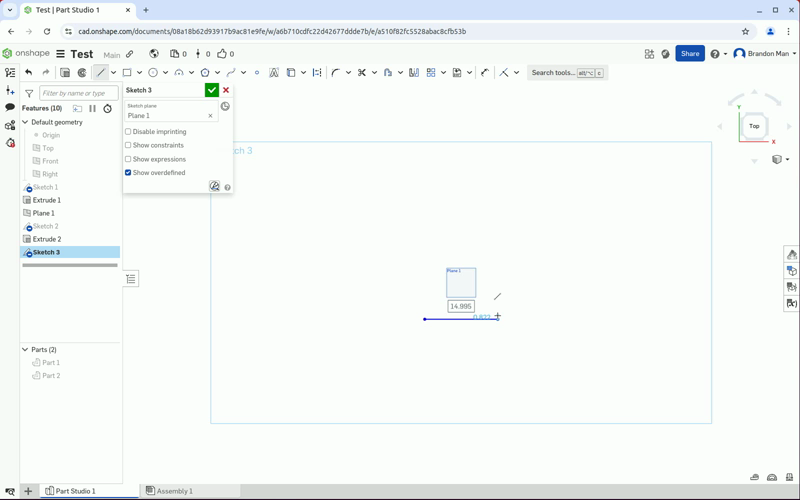
scroll(6)
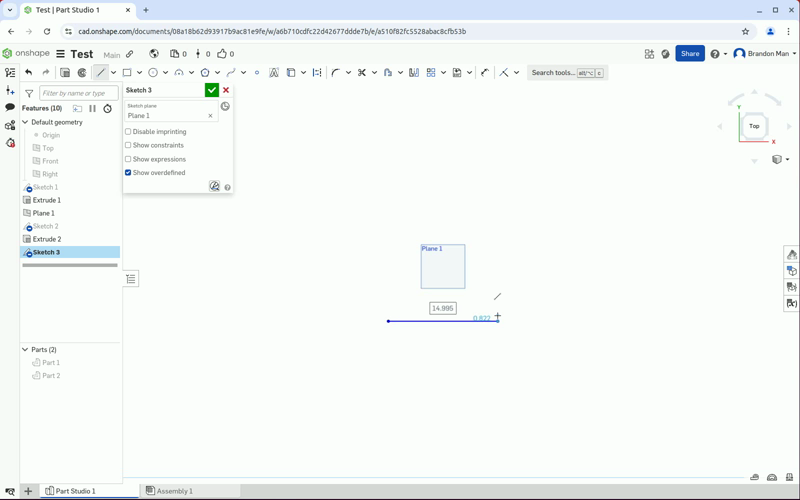
scroll(6)
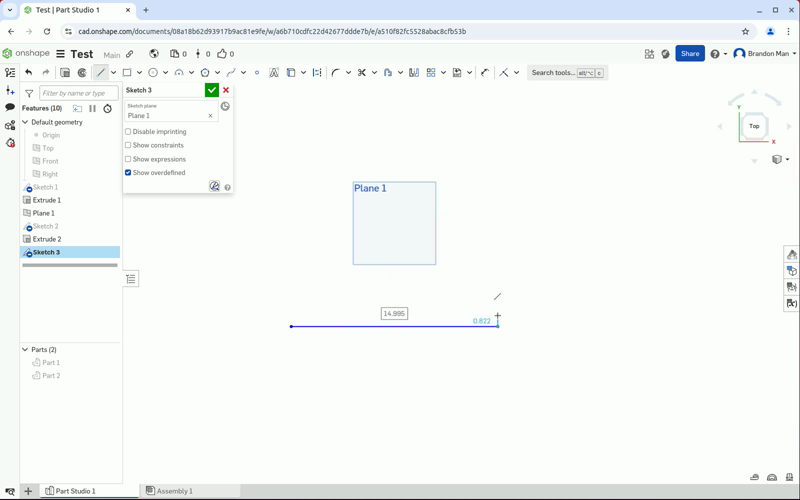
scroll(6)
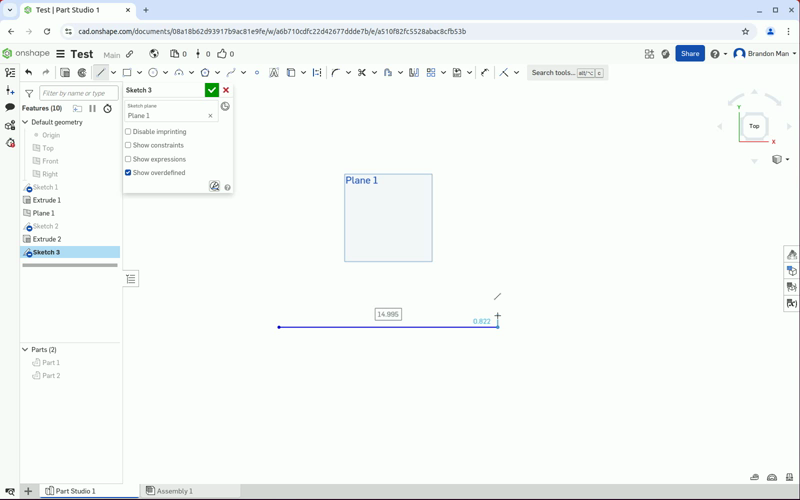
scroll(6)
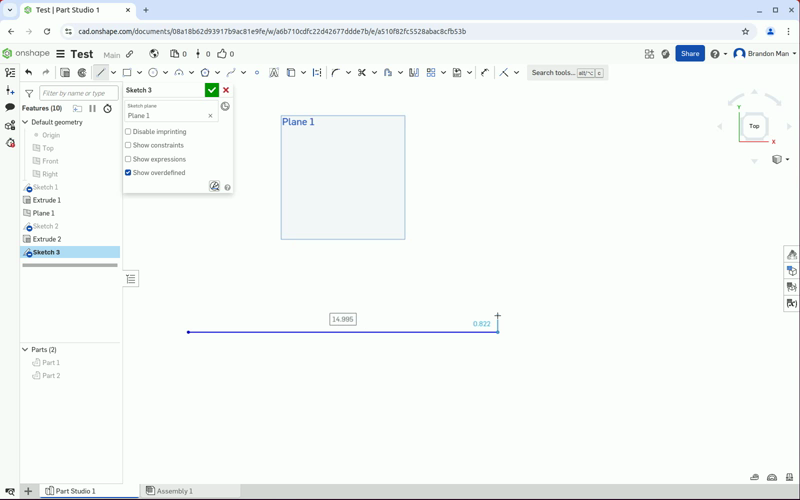
scroll(6)
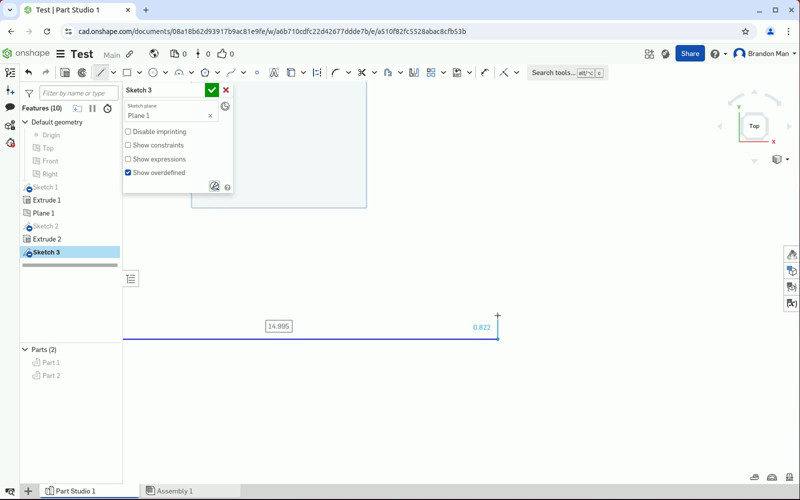
scroll(6)
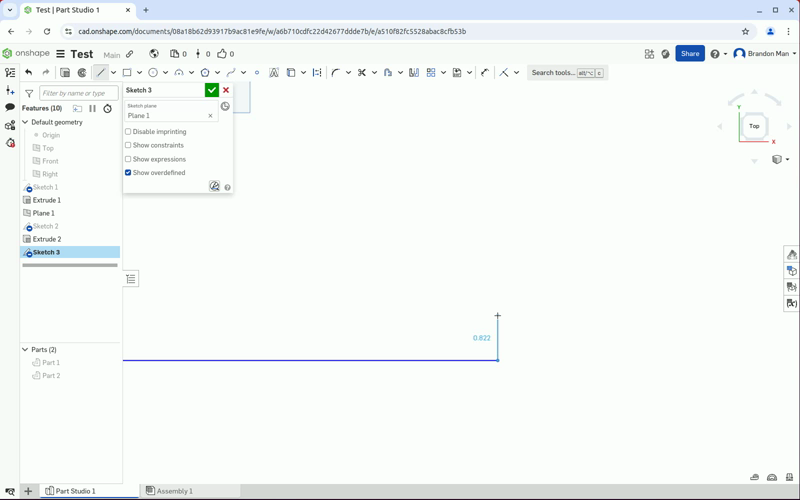
click(497, 315)
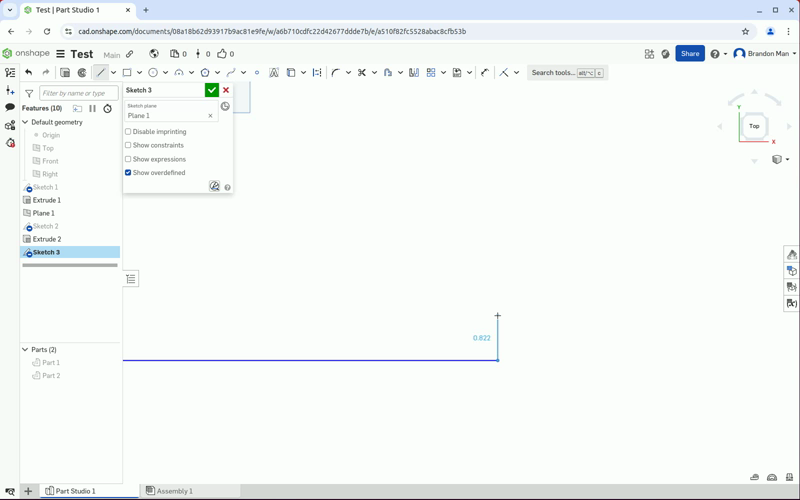
scroll(-6)
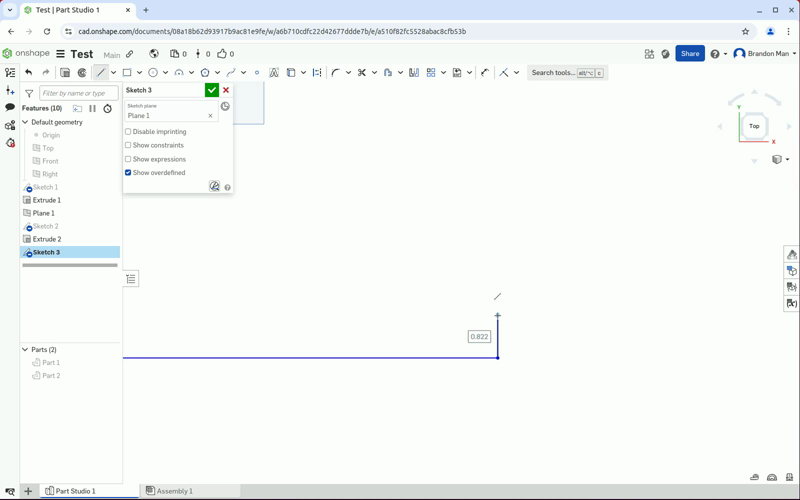
scroll(-6)
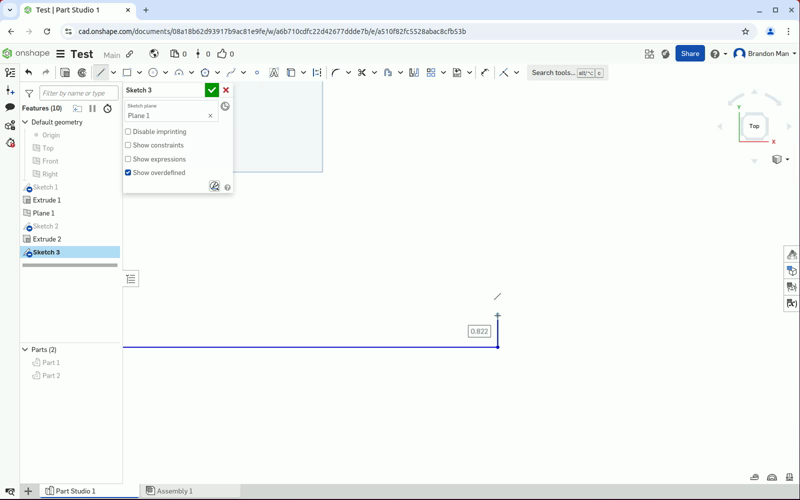
scroll(-6)
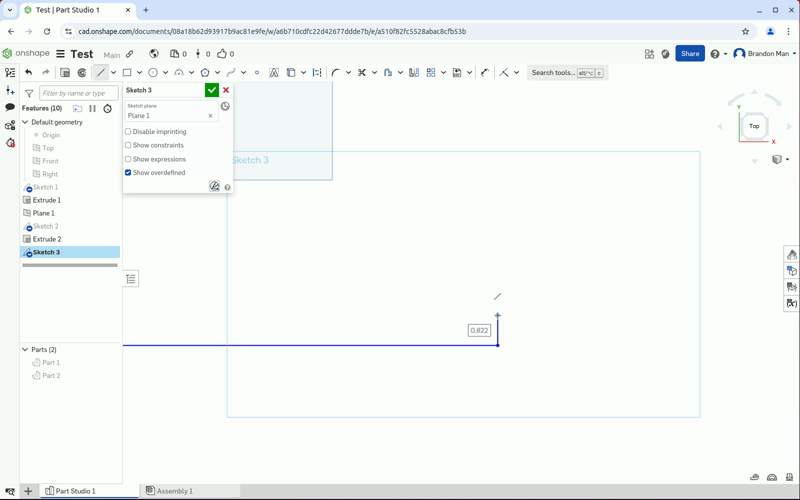
scroll(-6)
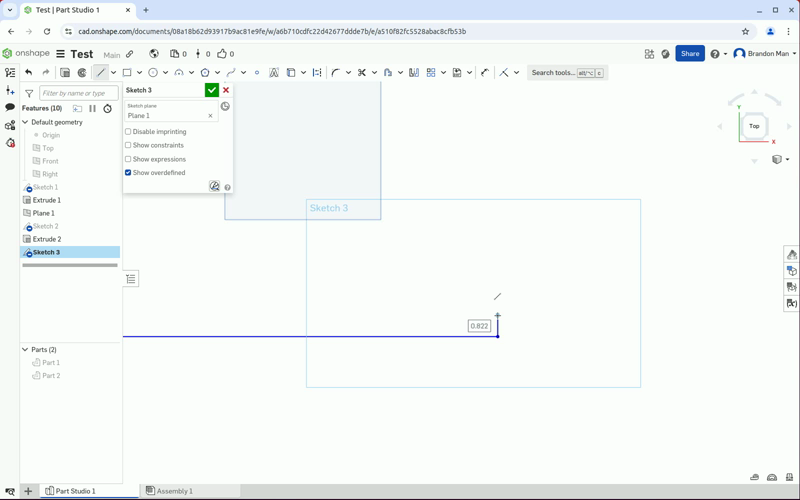
scroll(-6)
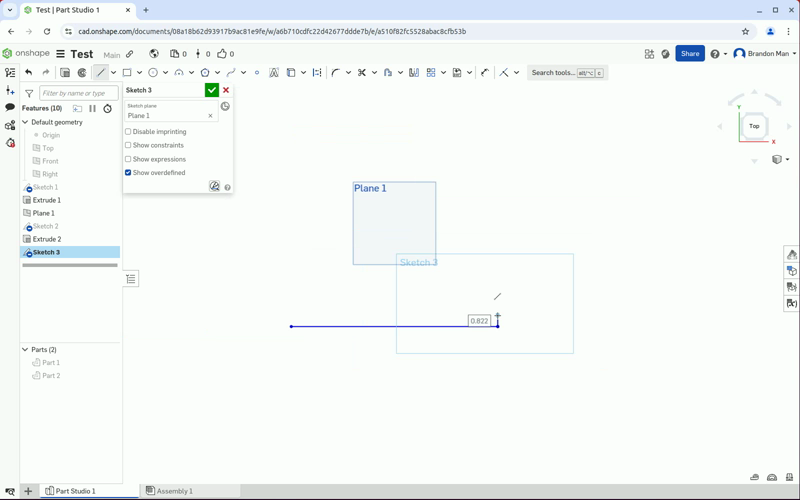
scroll(-6)
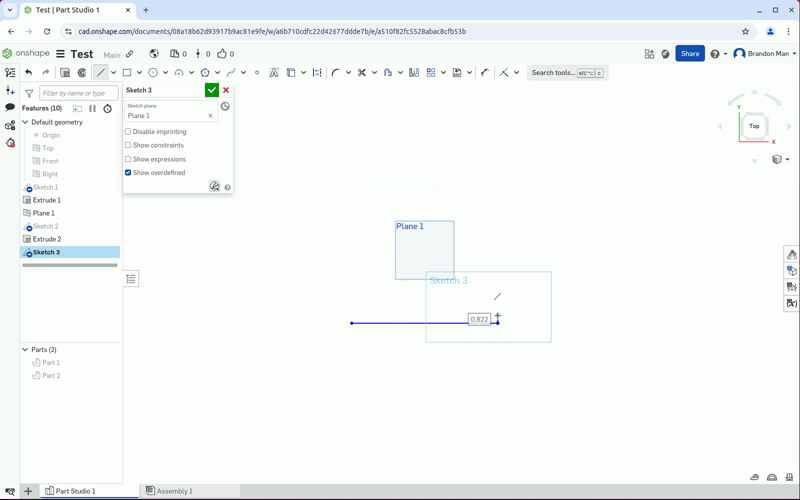
scroll(-6)
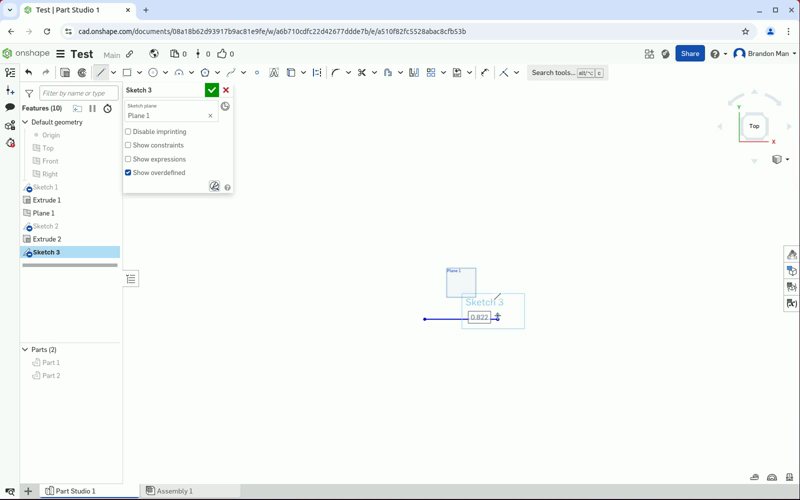
key_up(shift)
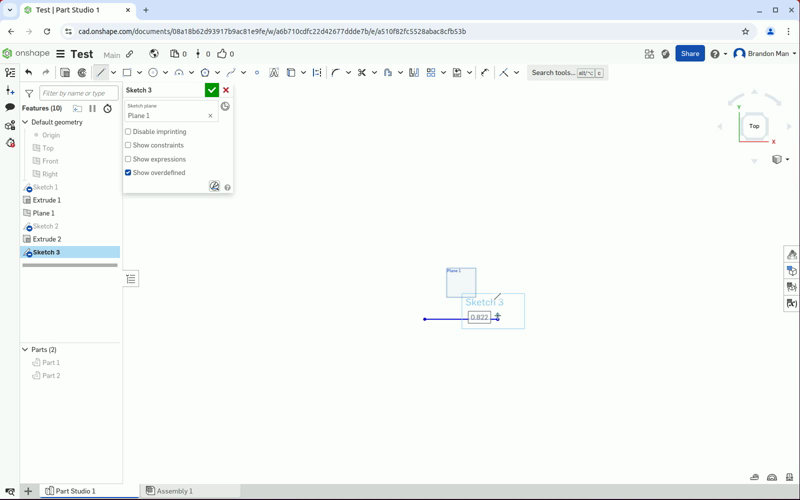
key_down(shift)
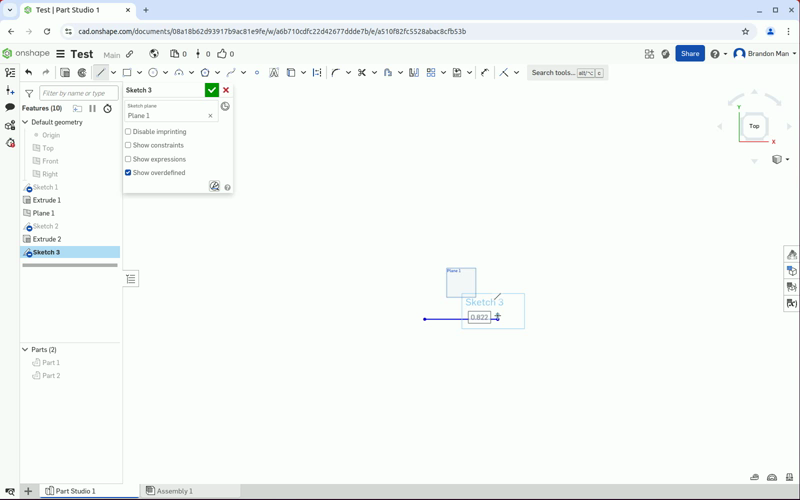
mouse_move(424, 315)
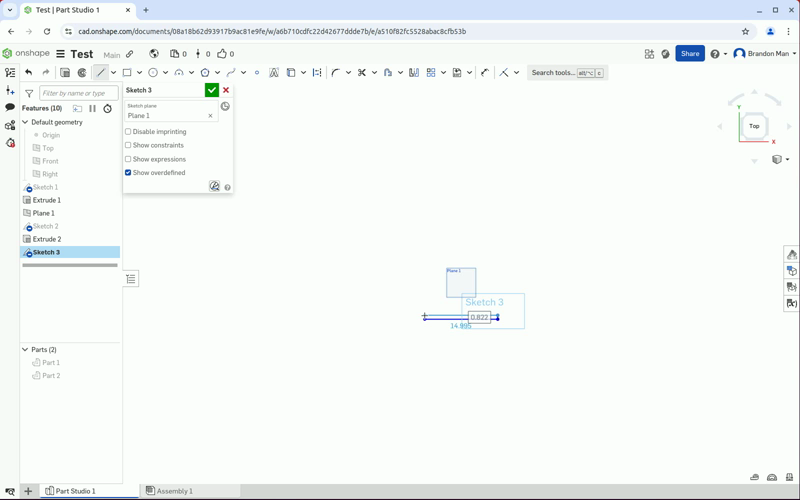
scroll(6)
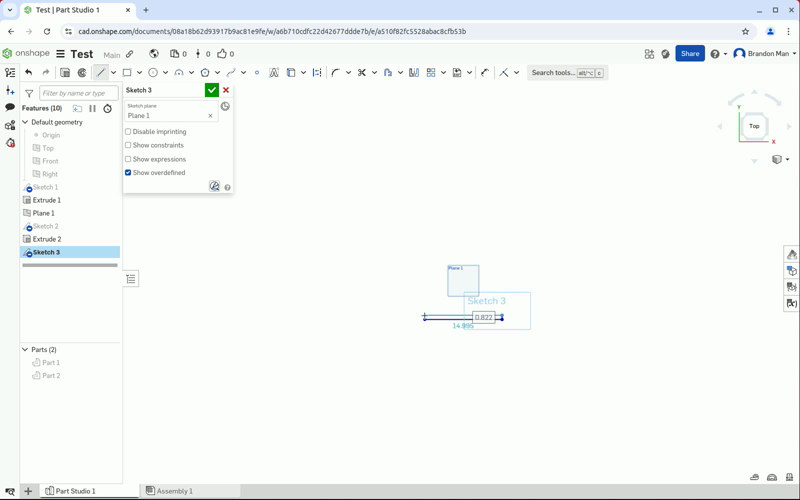
scroll(6)
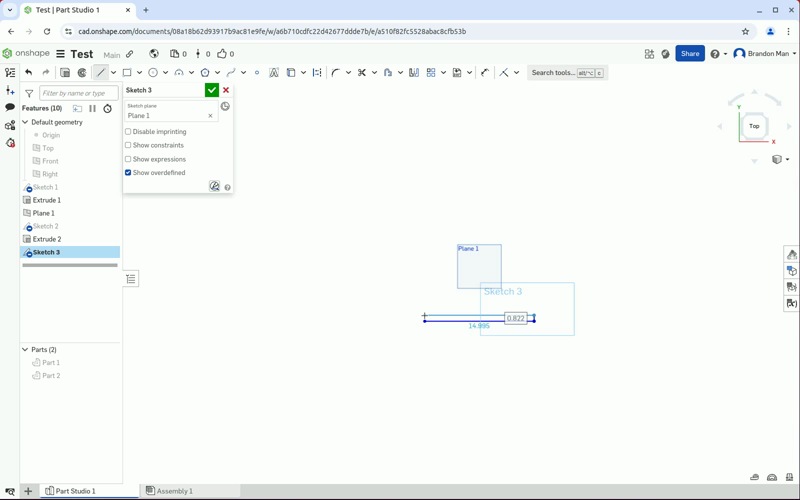
scroll(6)
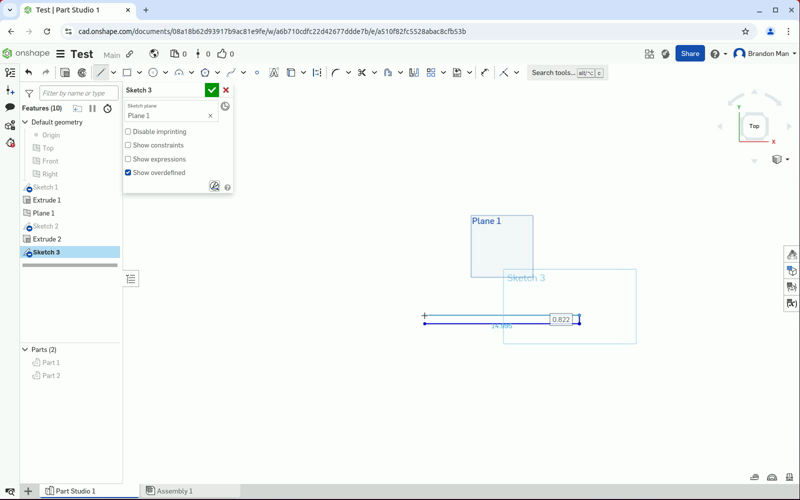
scroll(6)
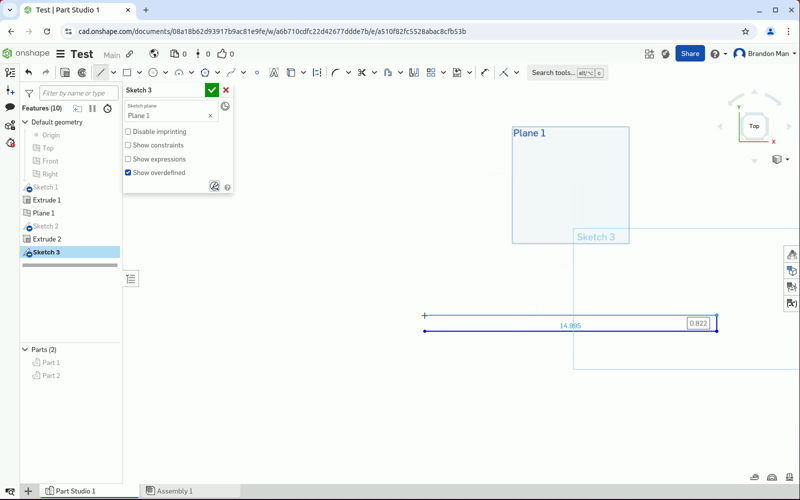
scroll(6)
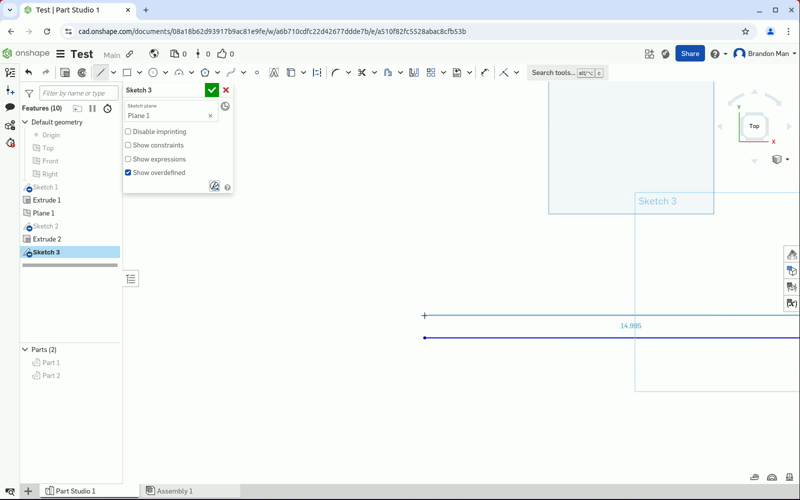
scroll(6)
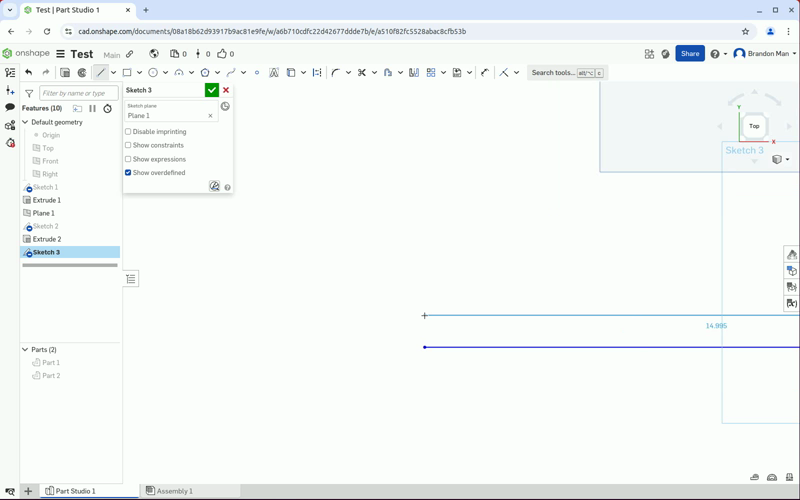
scroll(6)
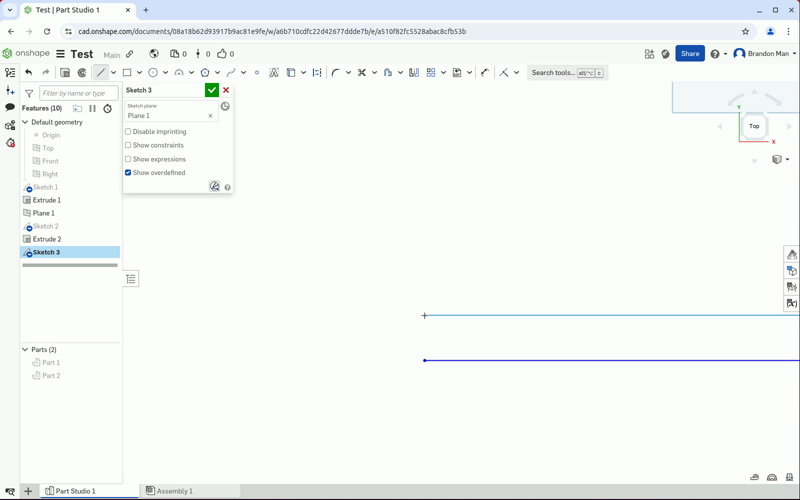
click(424, 315)
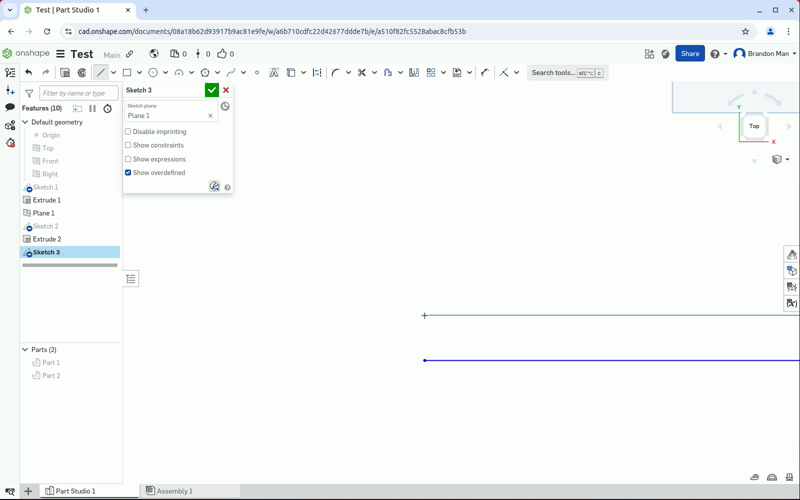
scroll(-6)
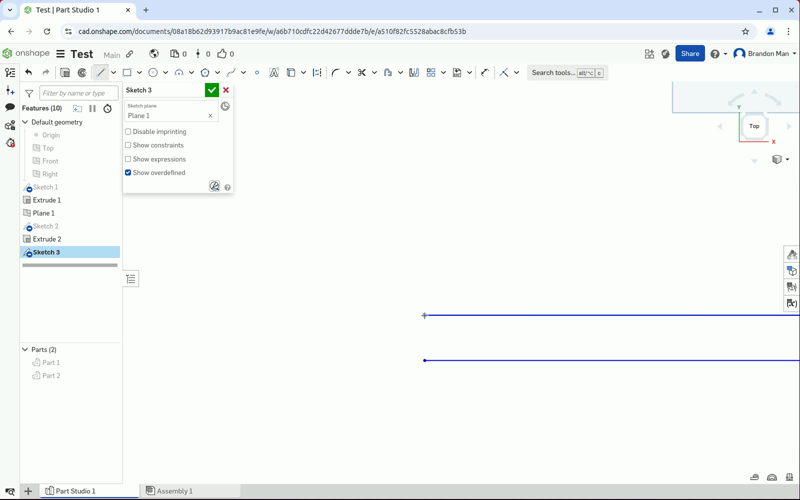
scroll(-6)
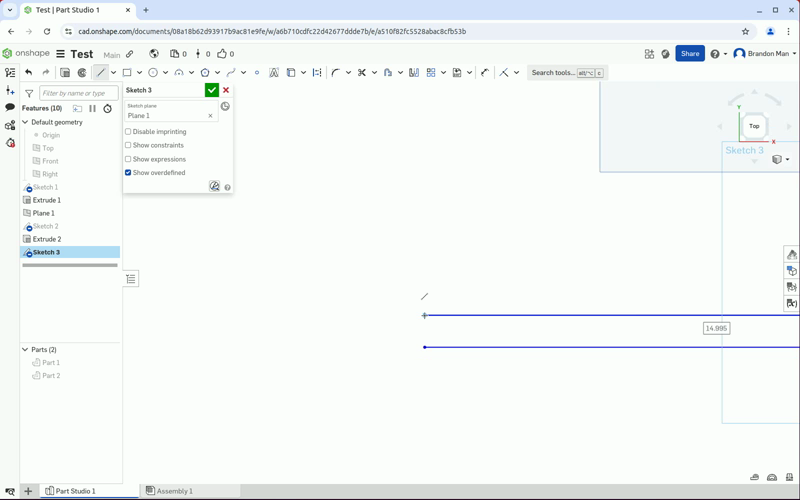
scroll(-6)
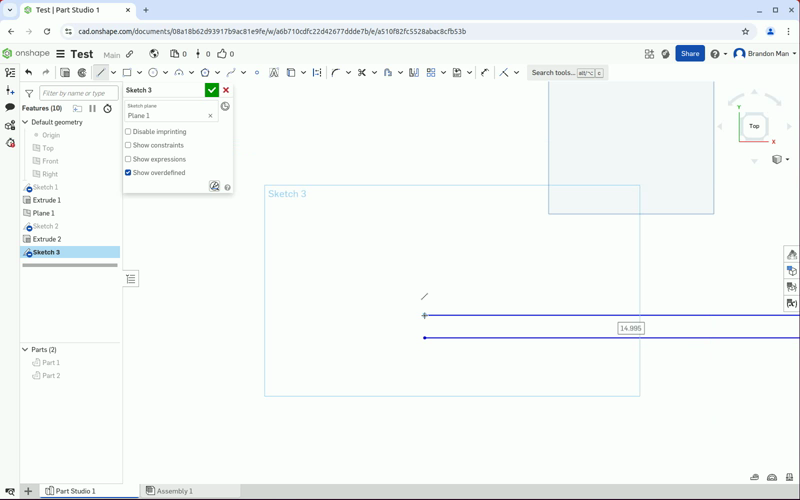
scroll(-6)
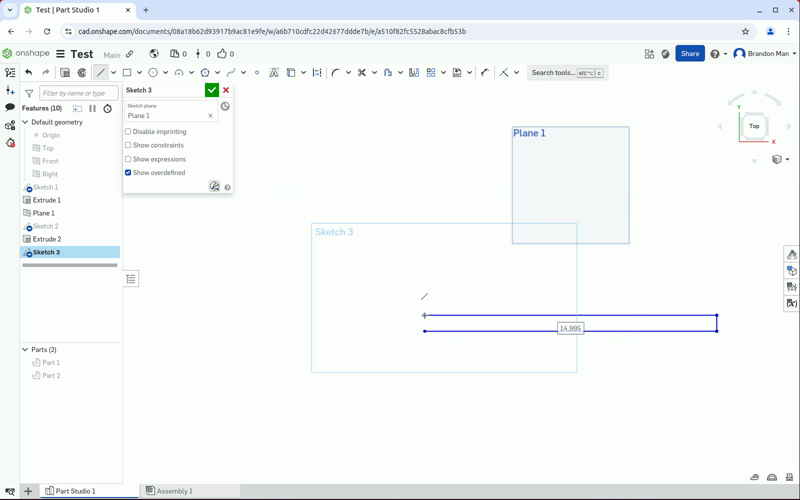
scroll(-6)
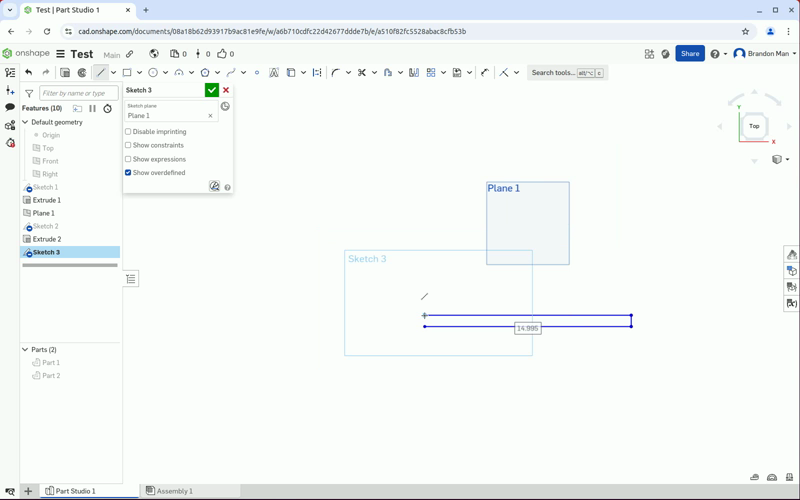
scroll(-6)
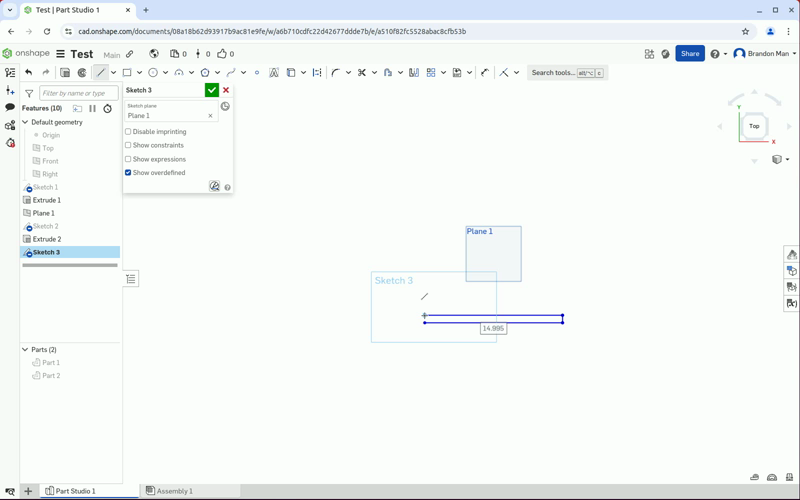
scroll(-6)
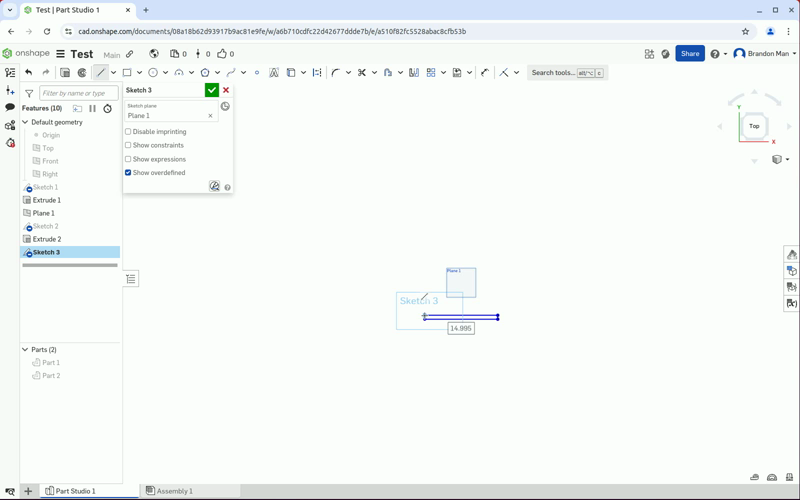
key_up(shift)
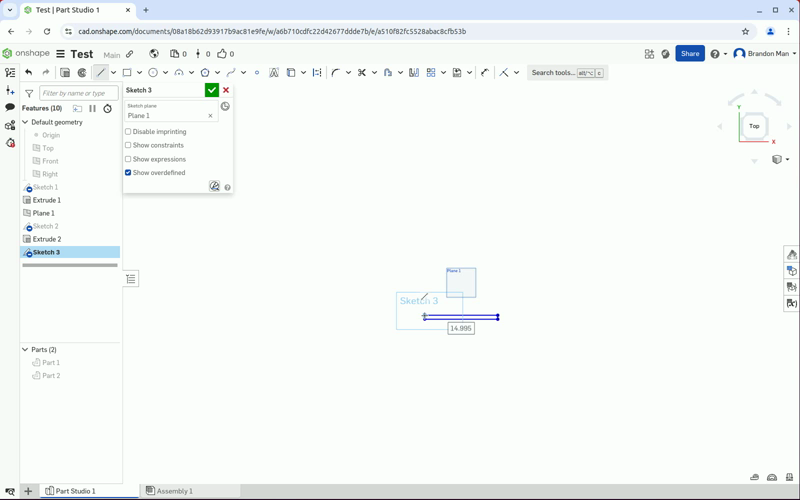
mouse_move(454, 315)
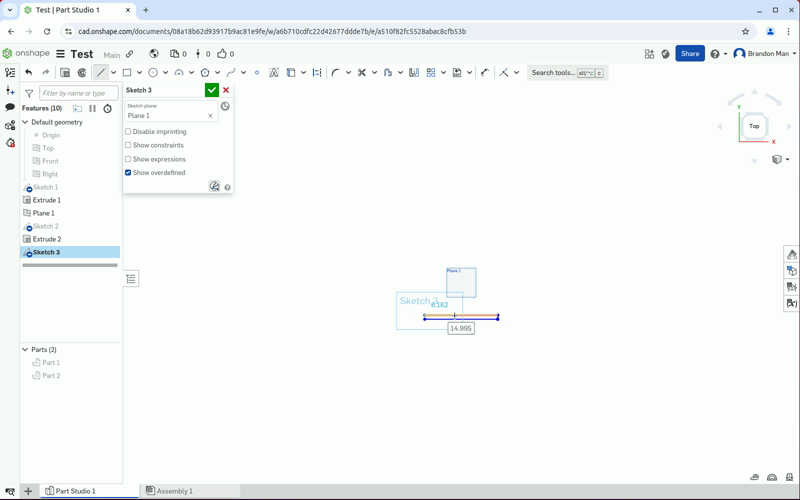
key_down(shift)
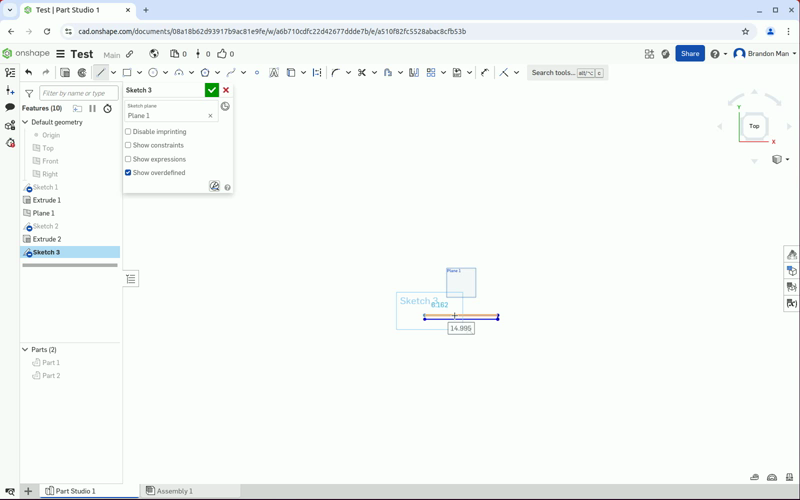
mouse_move(424, 319)
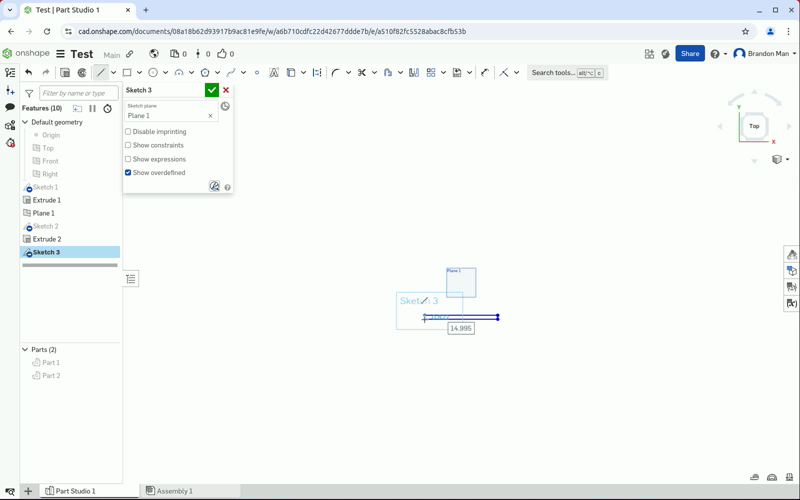
scroll(6)
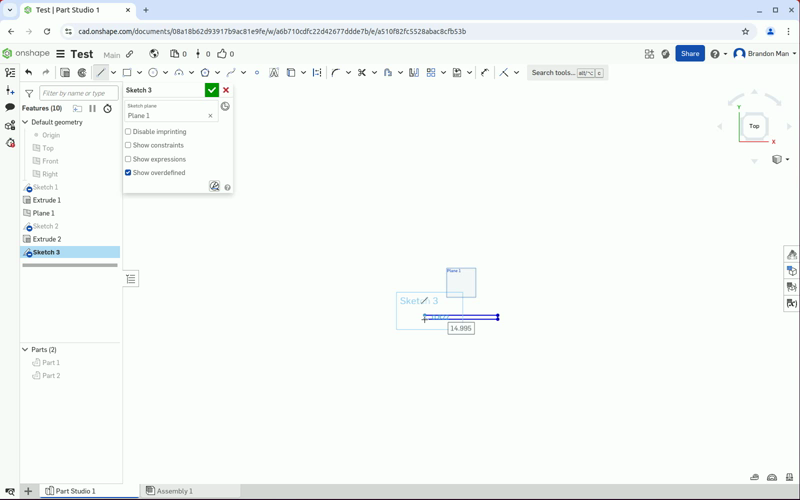
scroll(6)
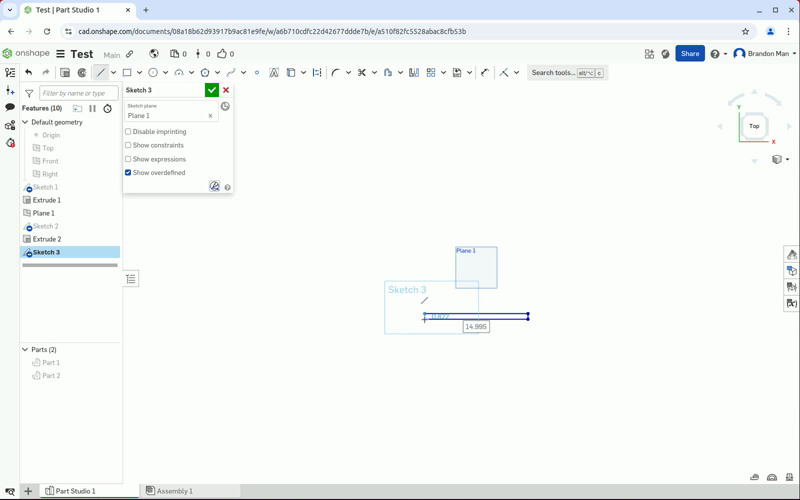
scroll(6)
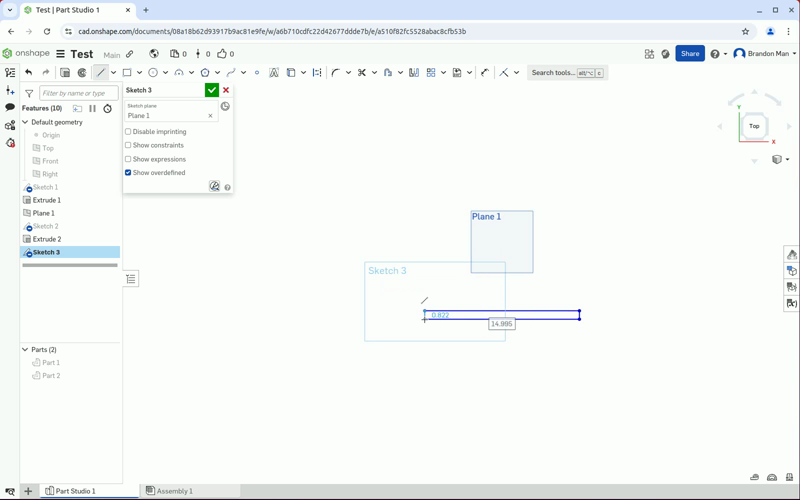
scroll(6)
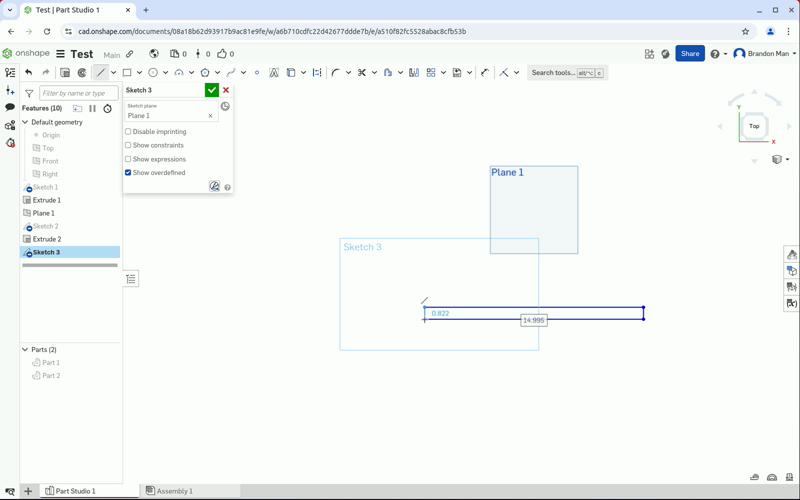
scroll(6)
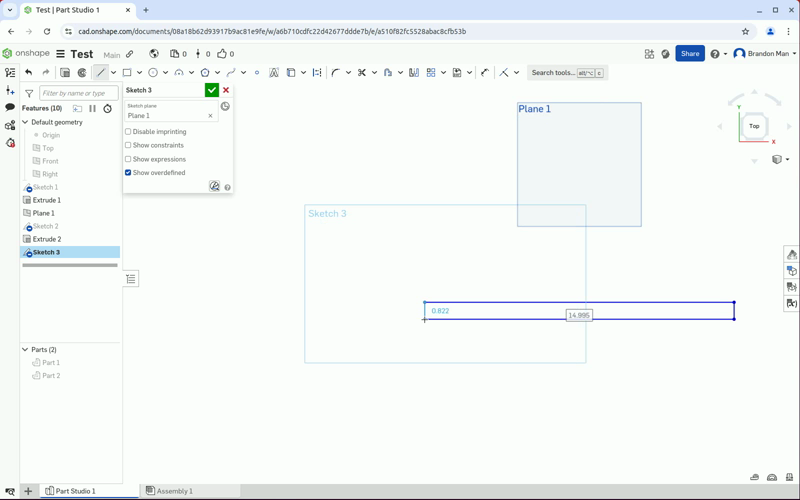
scroll(6)
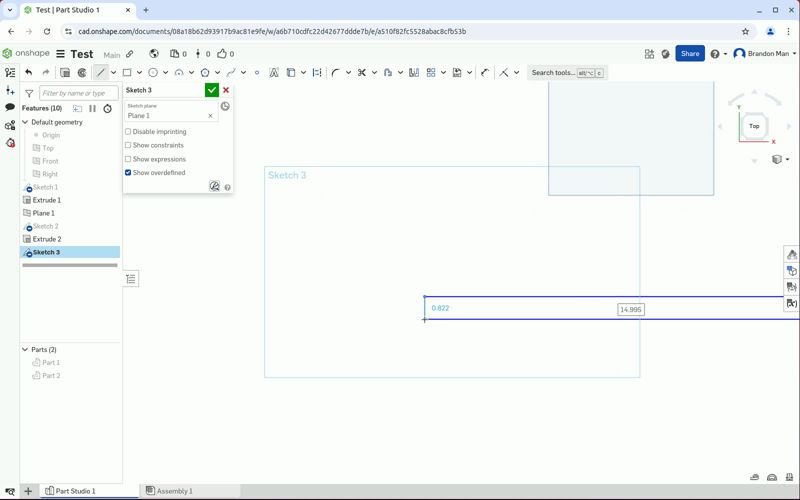
scroll(6)
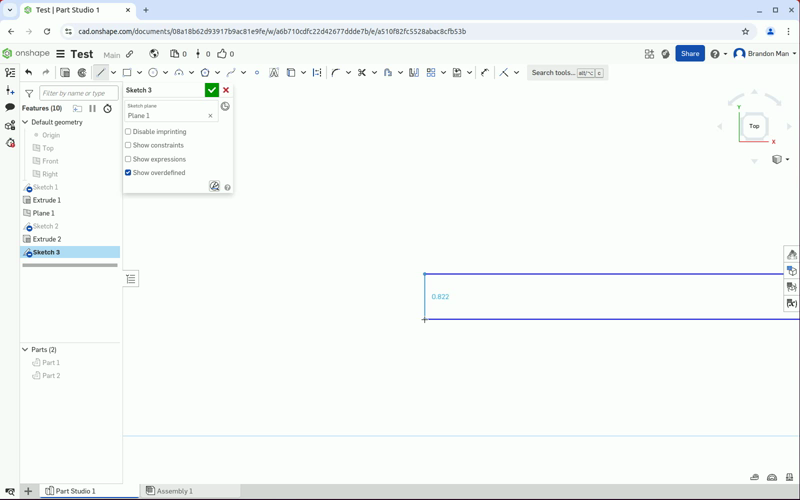
key_up(shift)
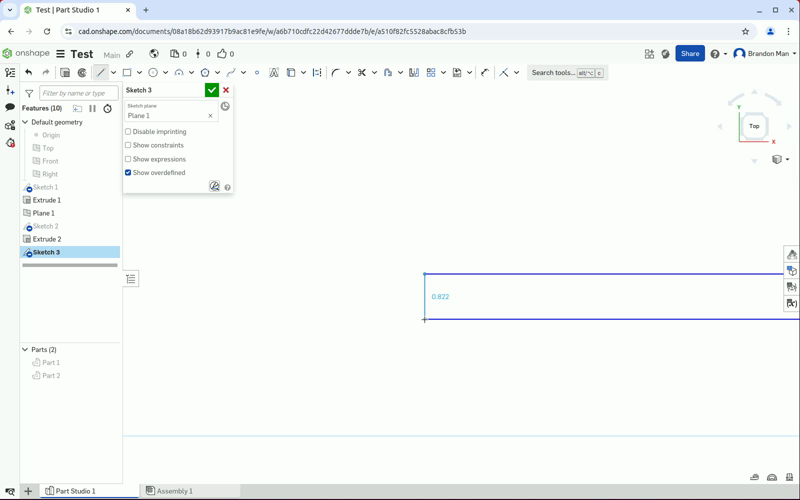
click(424, 319)
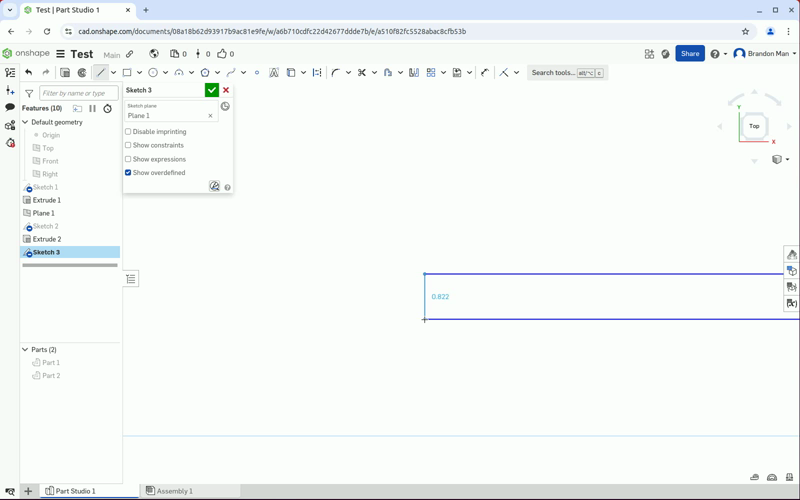
scroll(-6)
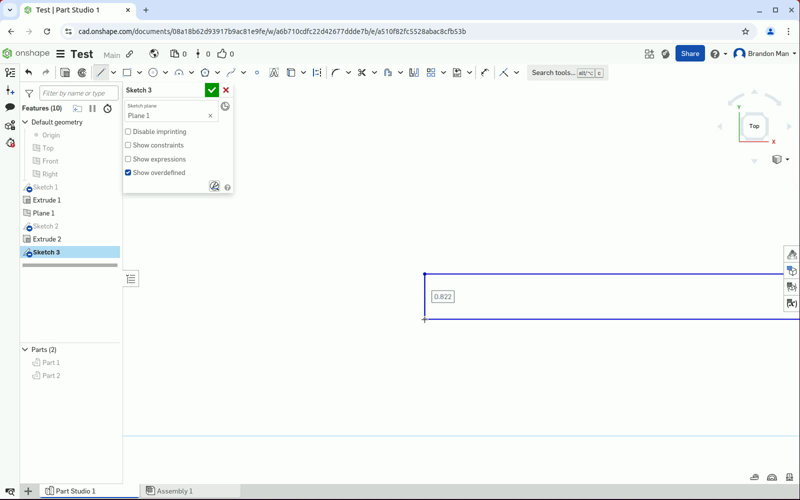
scroll(-6)
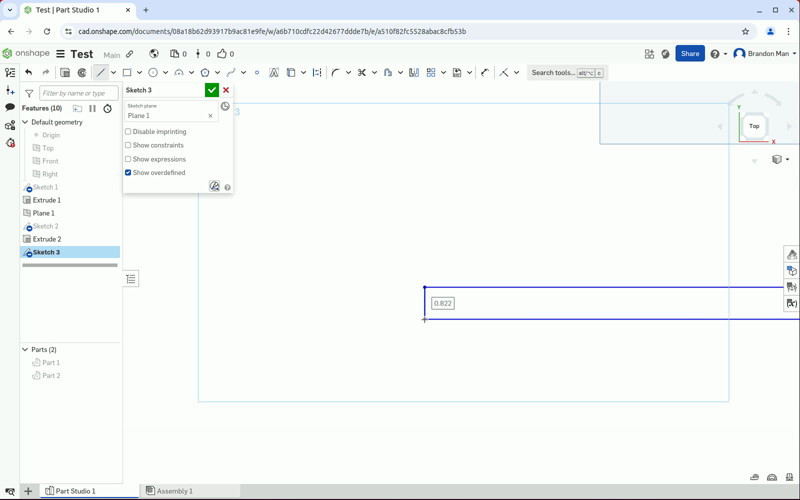
scroll(-6)
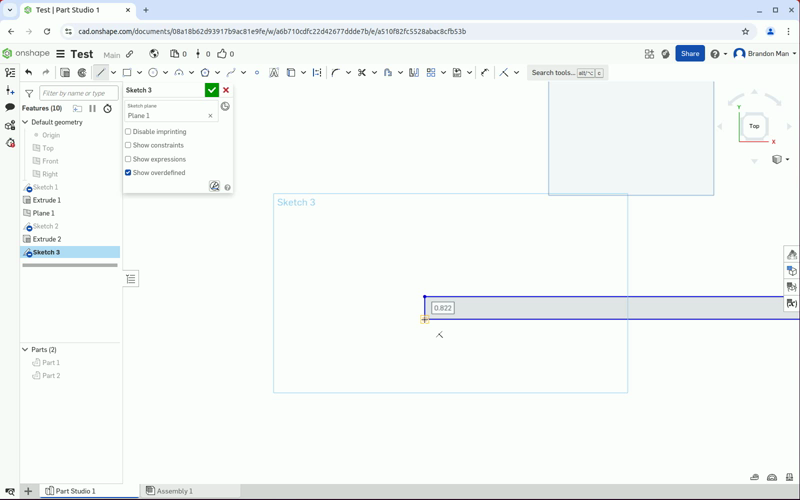
scroll(-6)
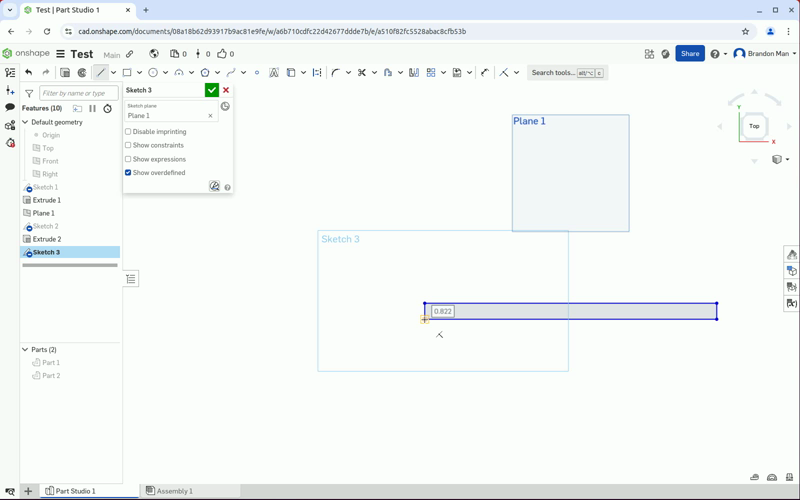
scroll(-6)
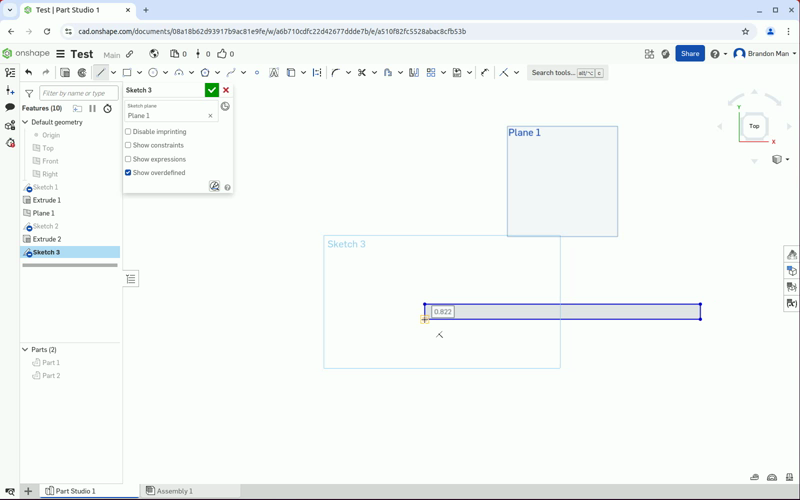
scroll(-6)
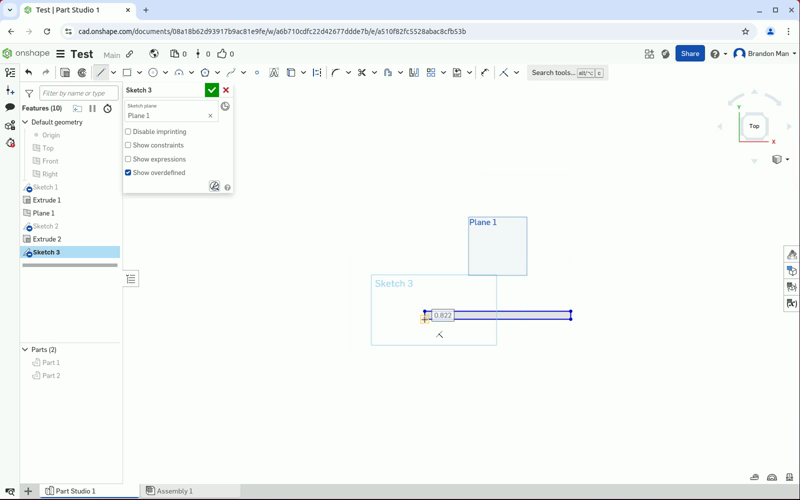
scroll(-6)
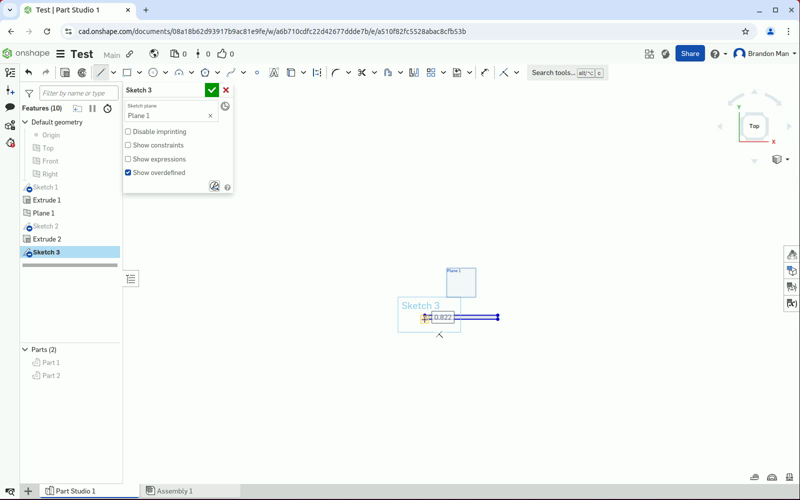
key(esc)
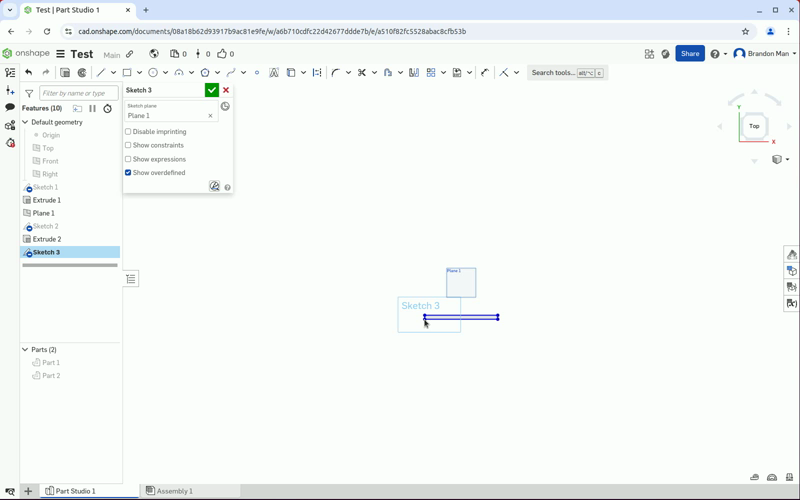
mouse_move(496, 318)
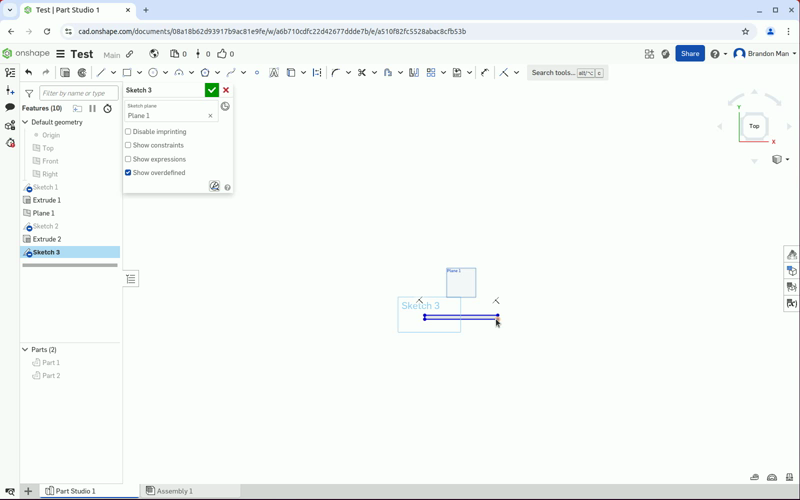
scroll(6)
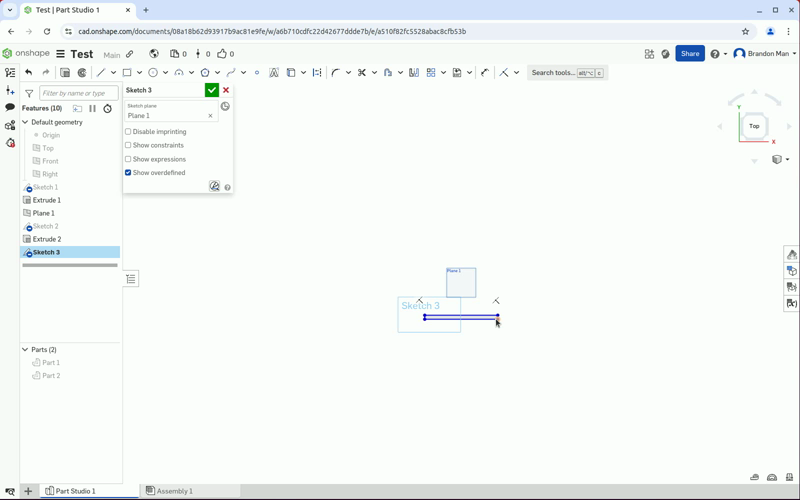
scroll(6)
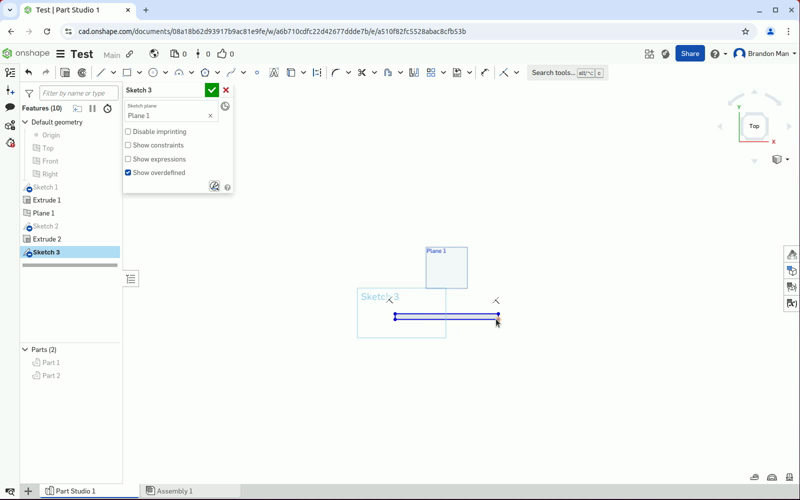
scroll(6)
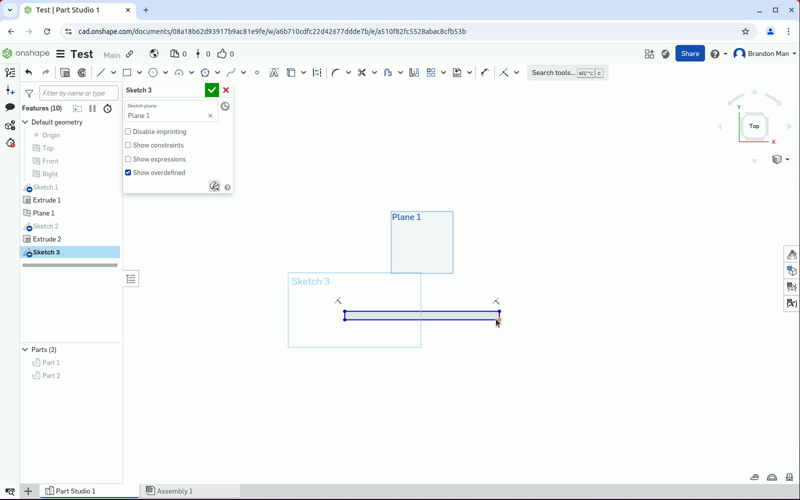
scroll(6)
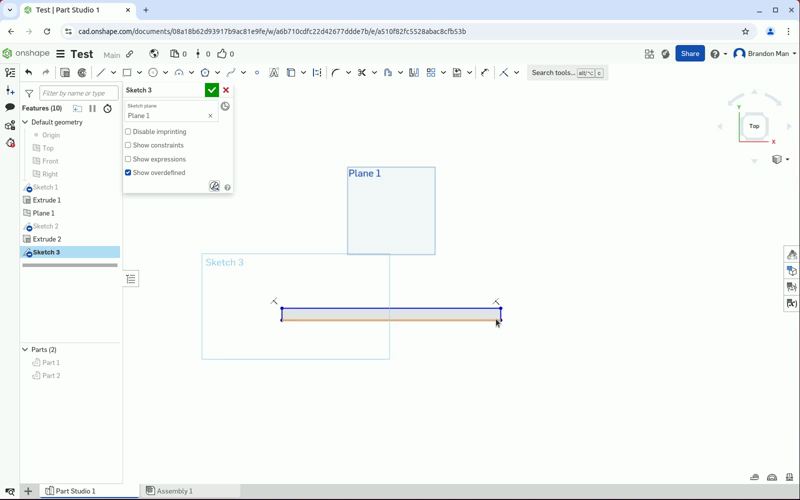
scroll(6)
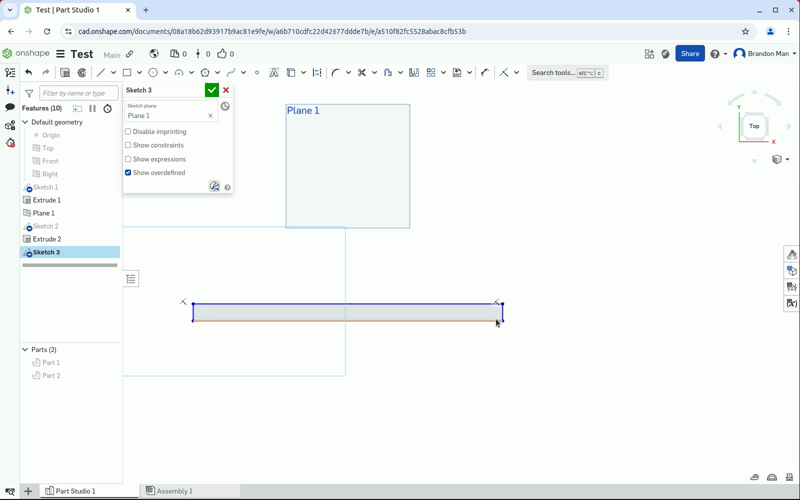
scroll(6)
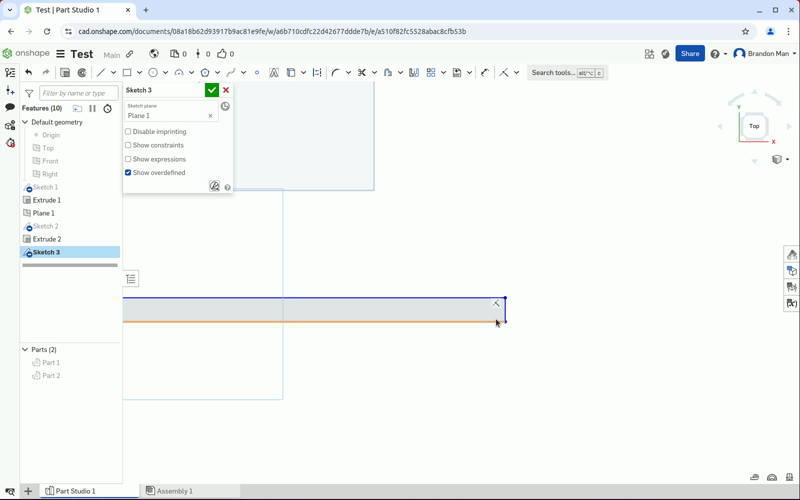
scroll(6)
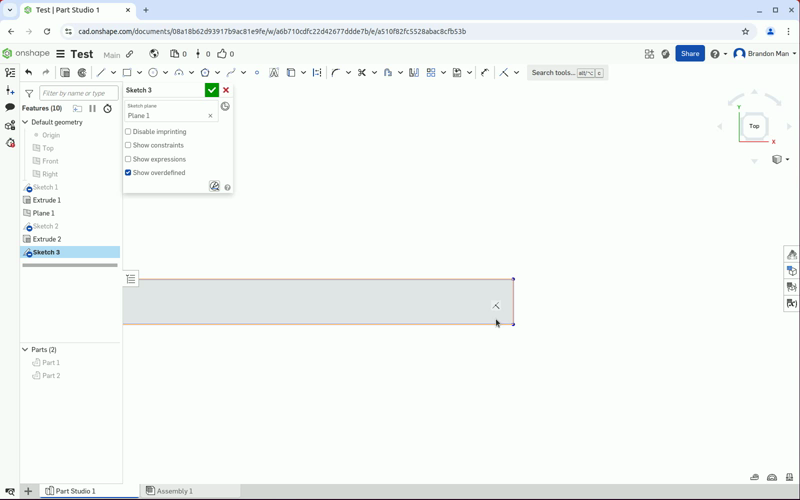
click(496, 318)
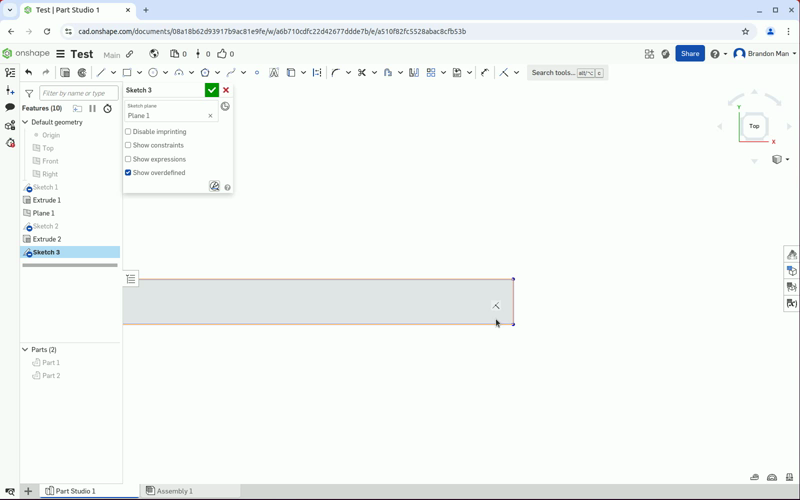
scroll(-6)
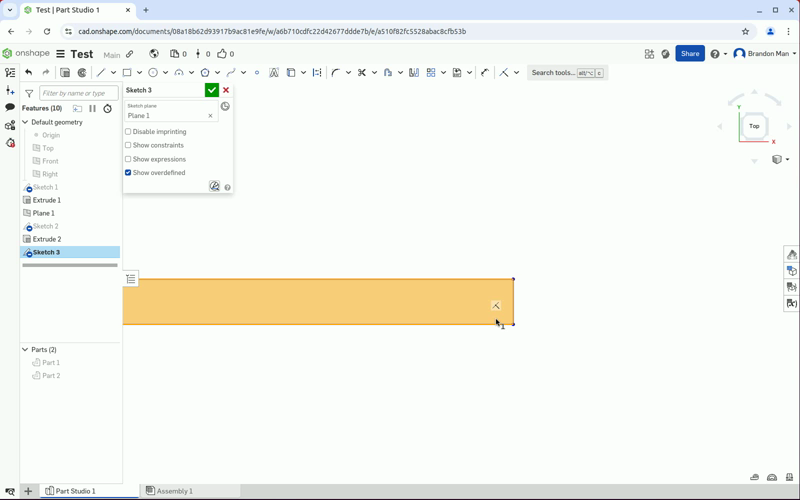
scroll(-6)
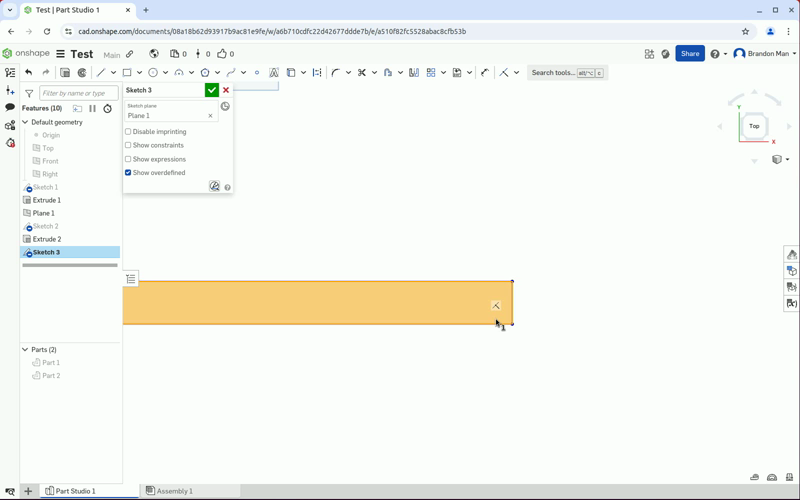
scroll(-6)
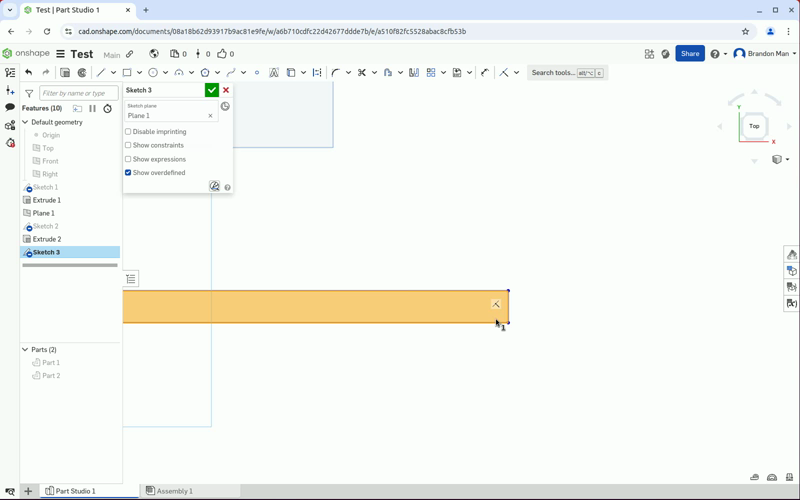
scroll(-6)
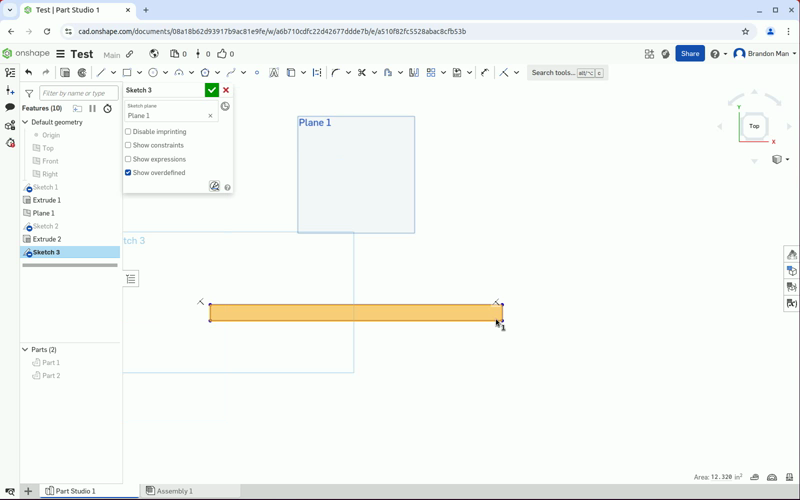
scroll(-6)
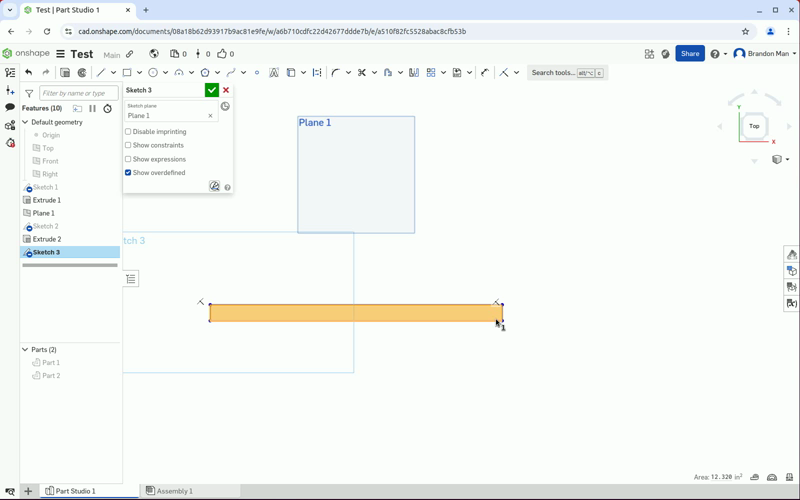
scroll(-6)
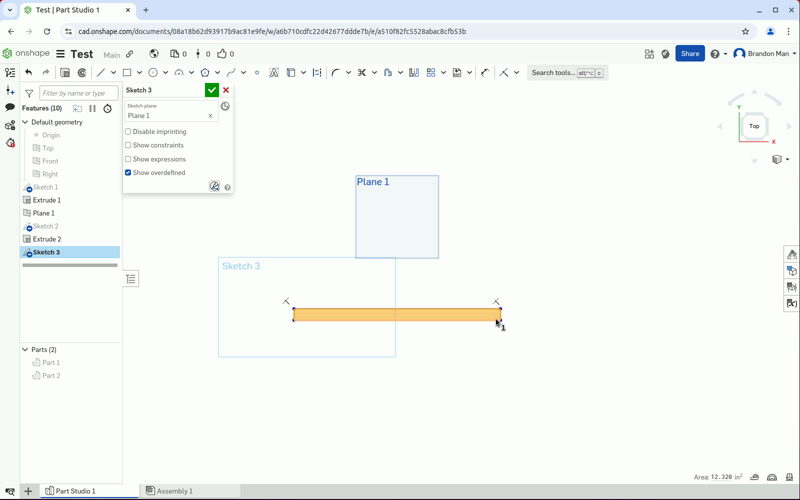
scroll(-6)
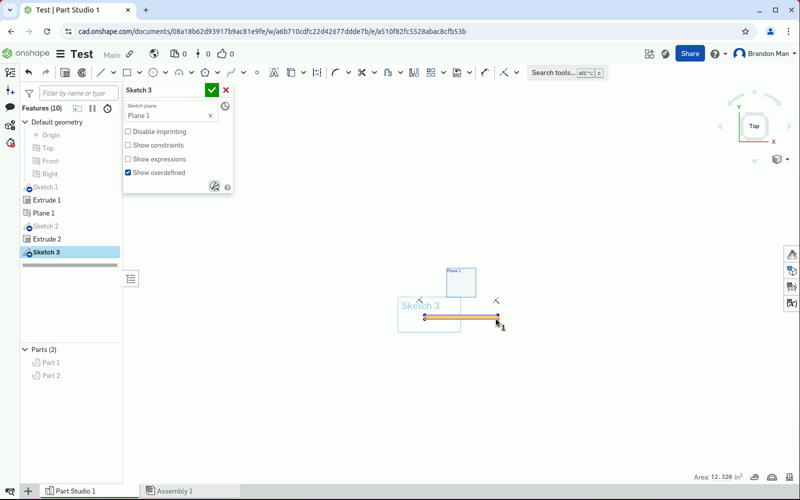
mouse_move(73, 352)
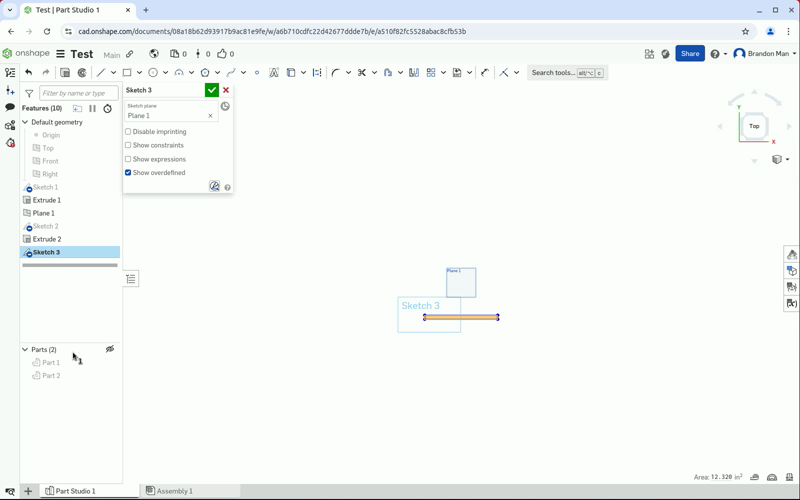
key(shift+y)
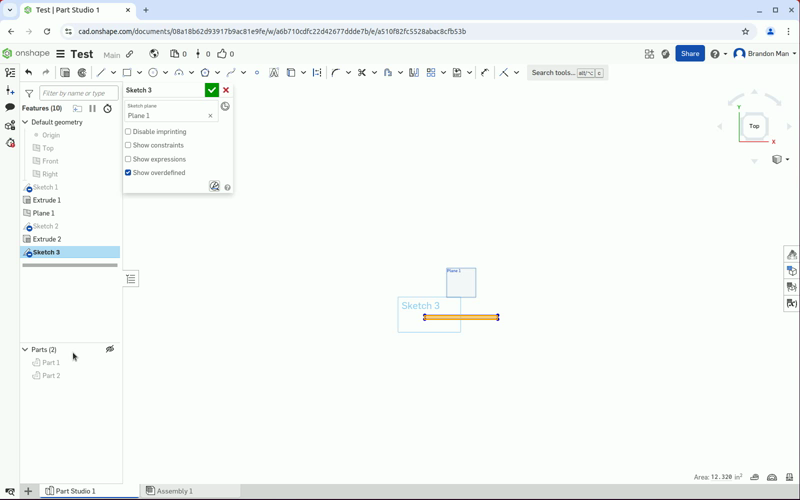
key(shift+e)
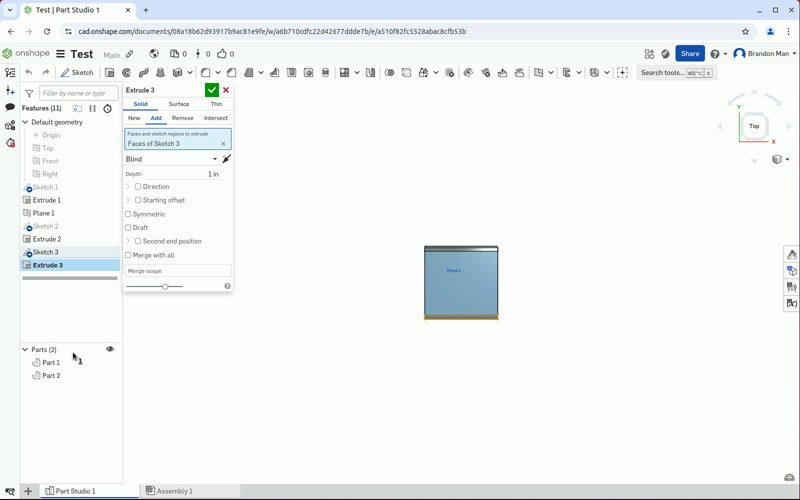
mouse_move(143, 106)
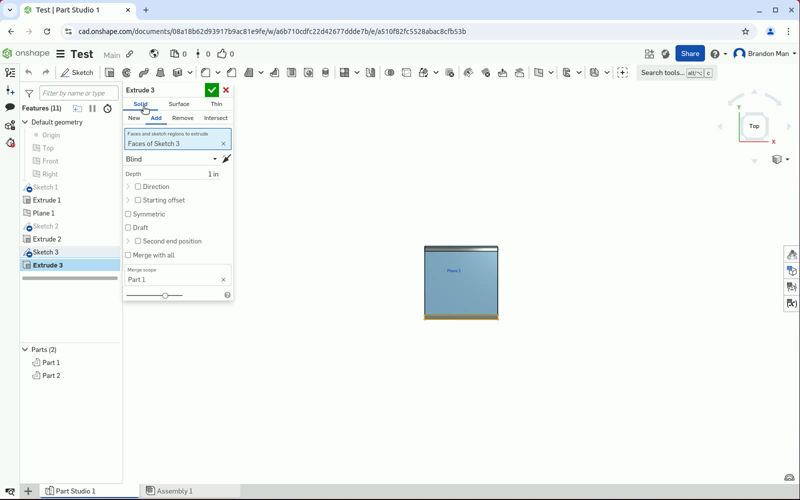
click(143, 106)
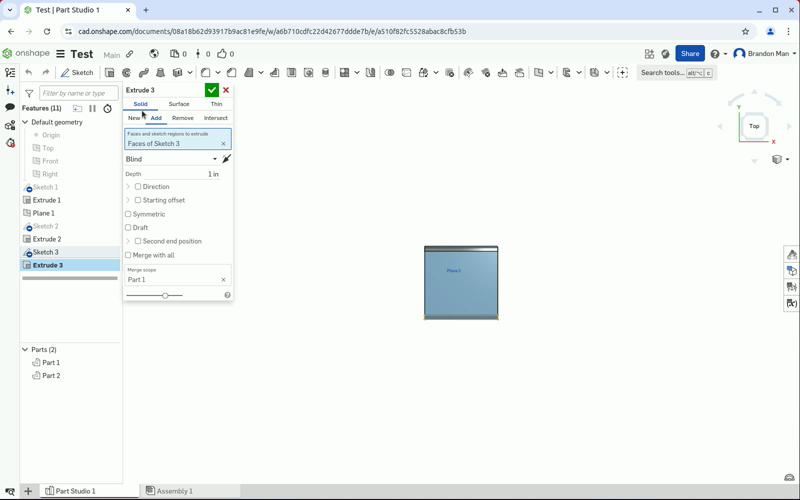
mouse_move(137, 120)
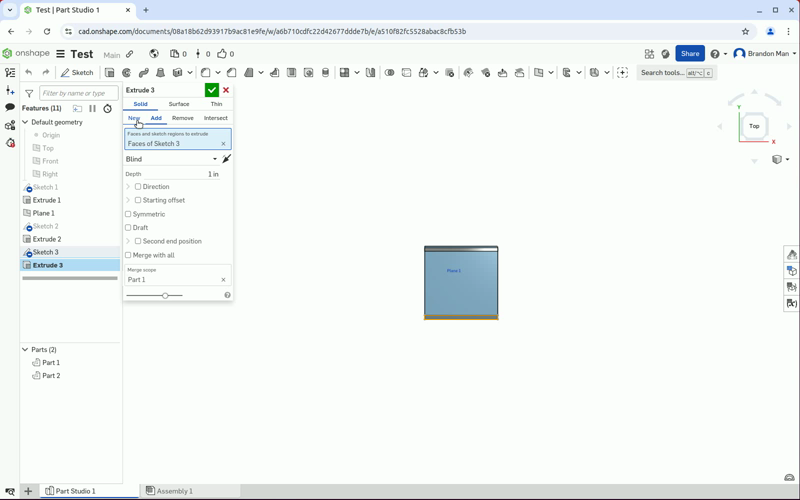
click(137, 120)
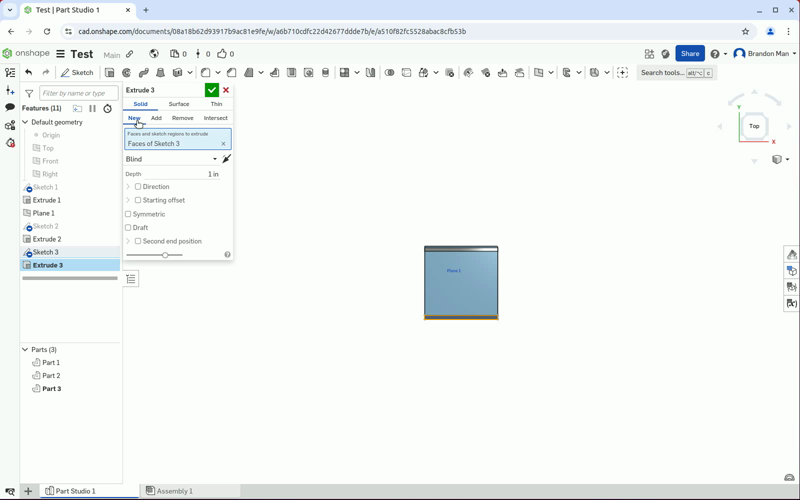
key(tab, 4)
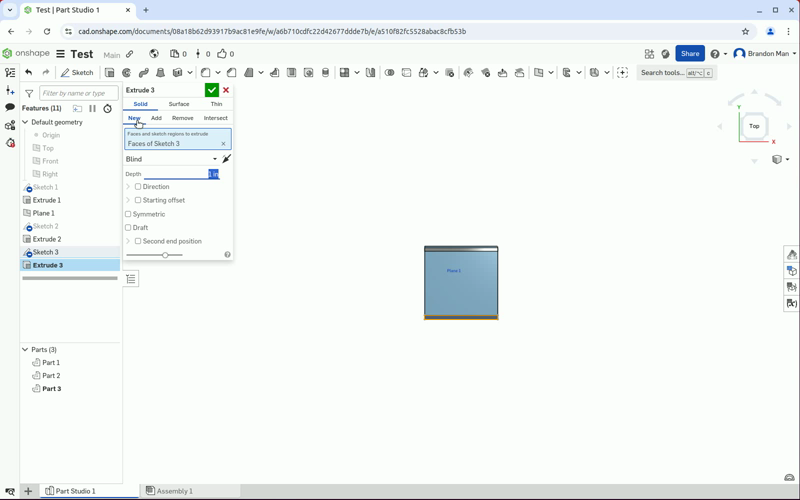
text(22.386)
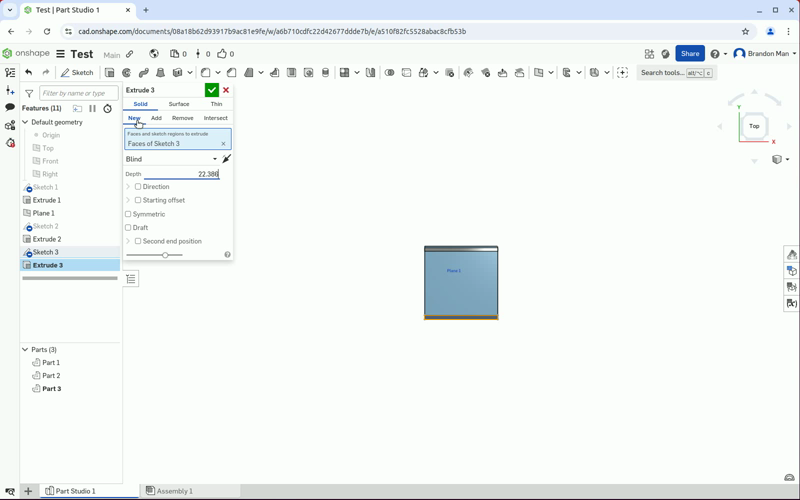
key(enter)
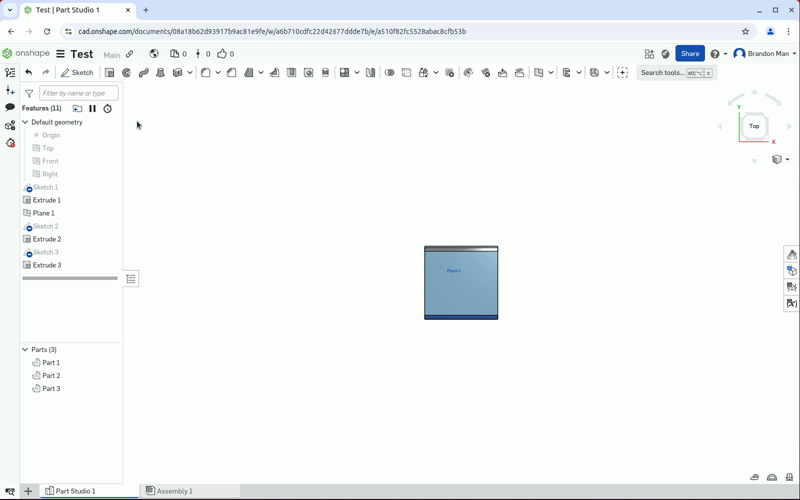
key(shift+h)
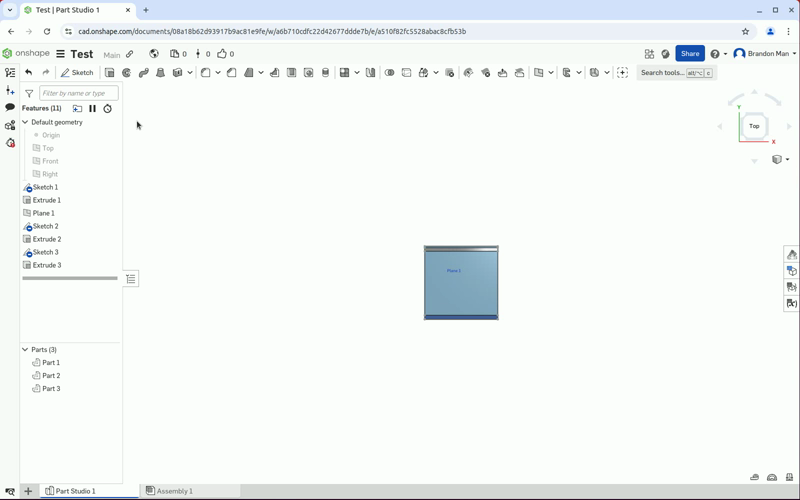
key(shift+h)
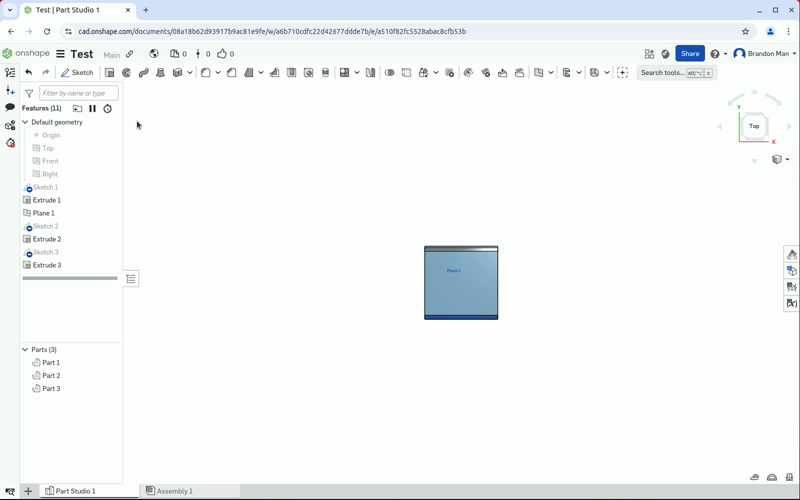
mouse_move(73, 189)
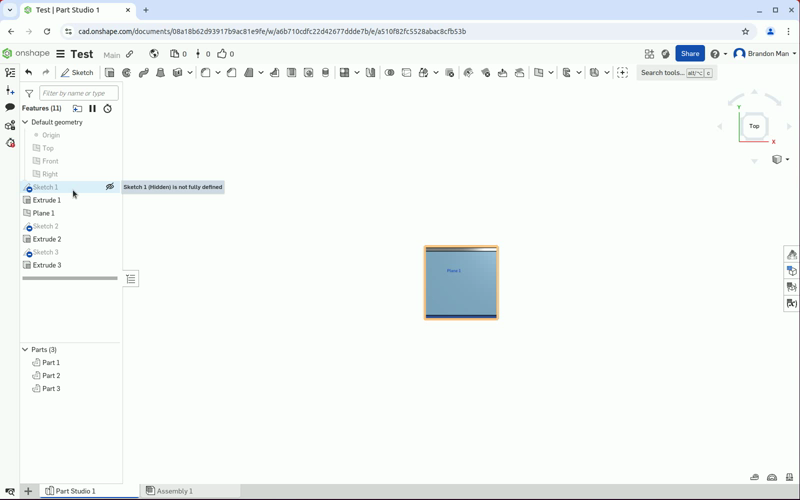
click(73, 189)
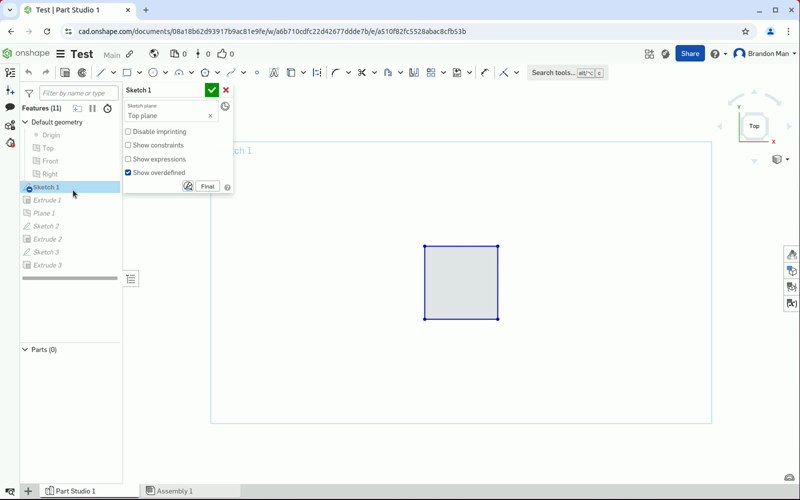
mouse_move(229, 92)
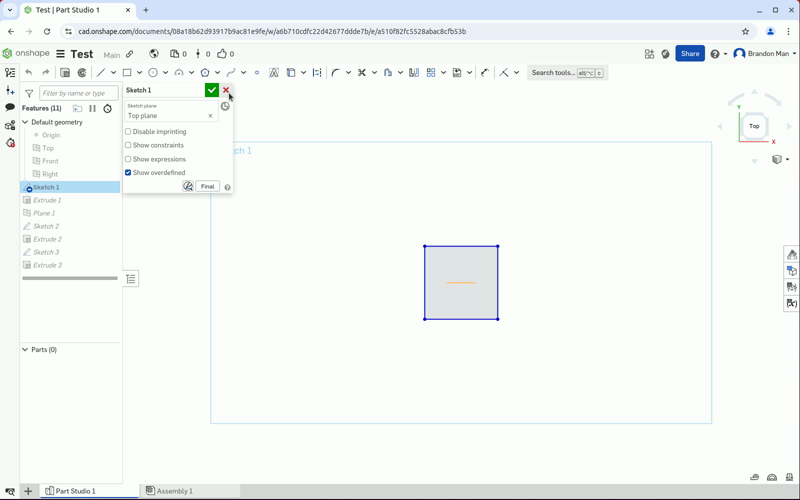
click(229, 92)
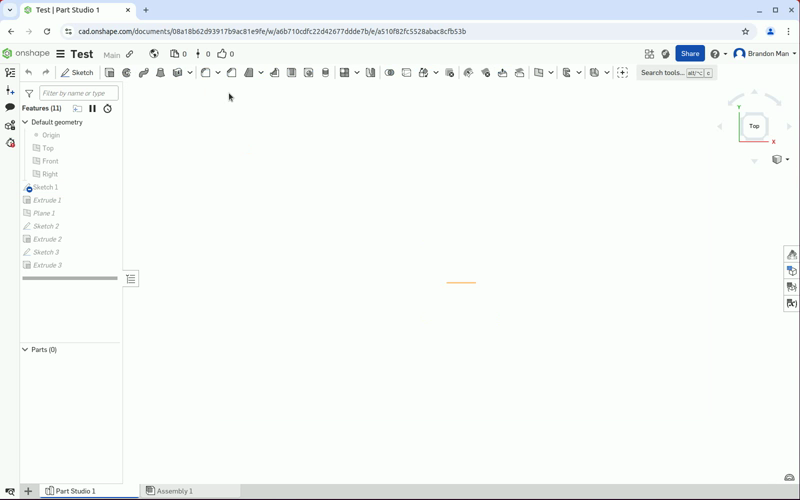
key(shift+s)
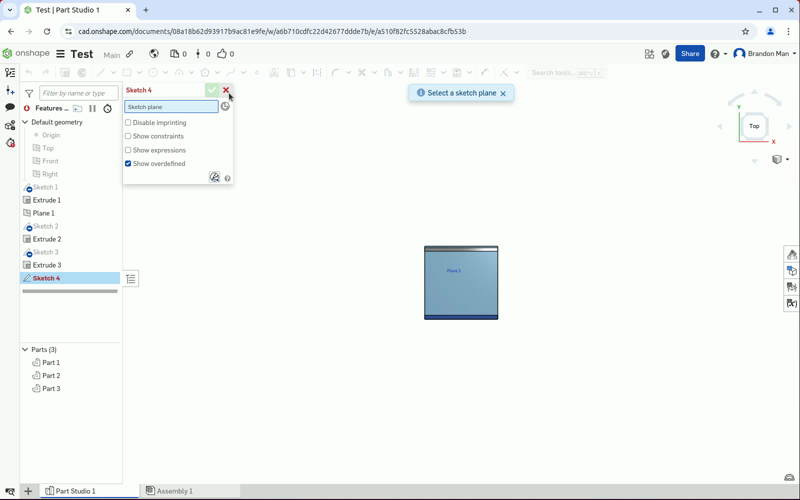
mouse_move(73, 215)
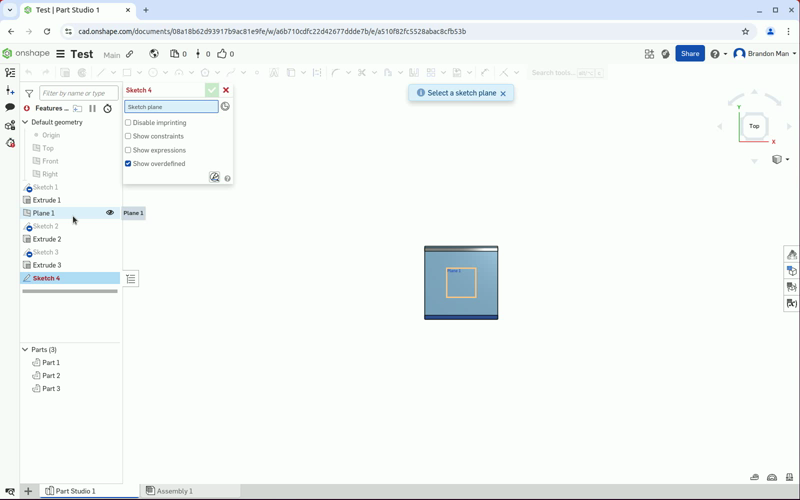
click(73, 215)
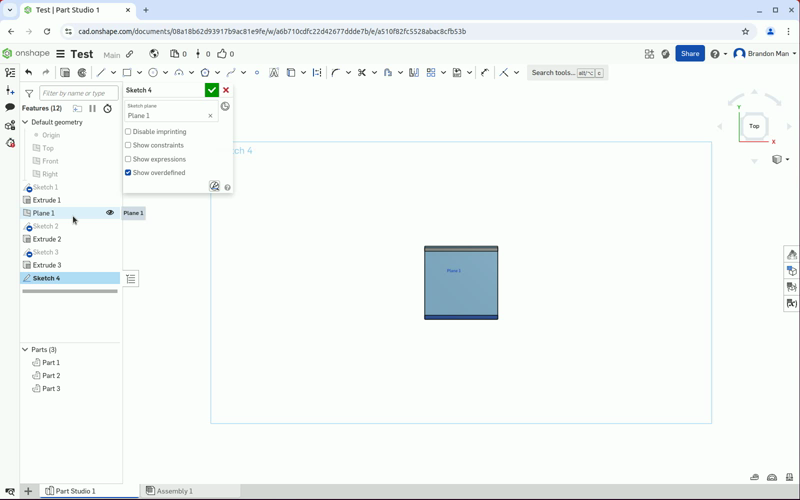
mouse_move(73, 352)
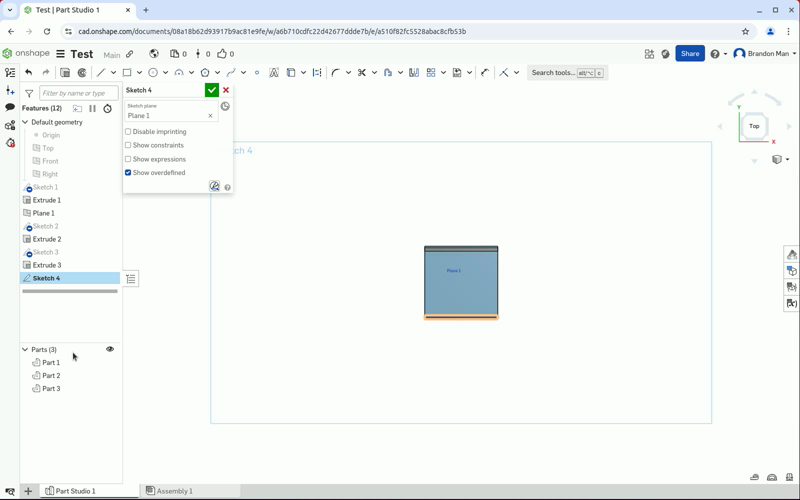
key(y)
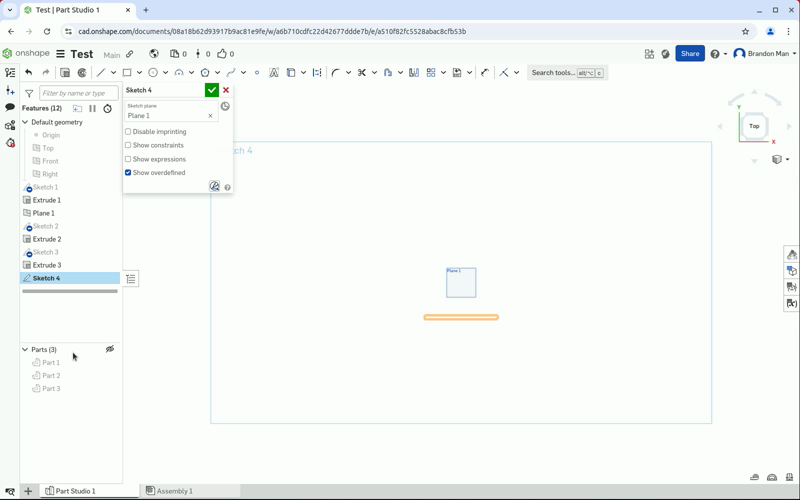
key(l)
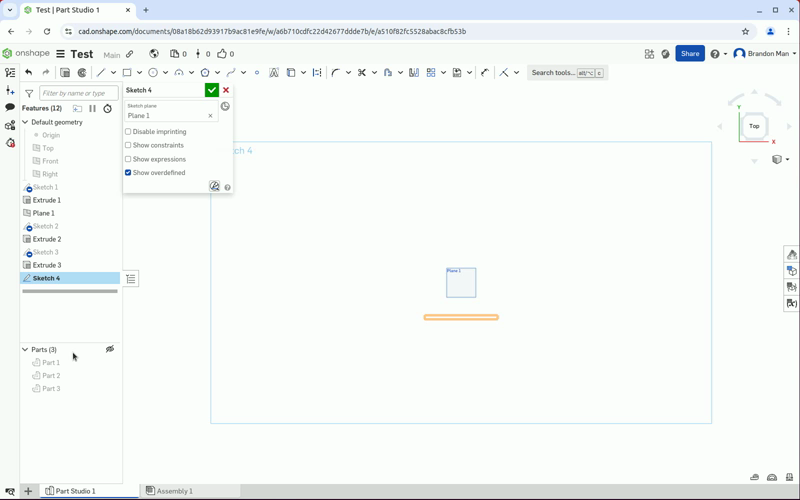
key_down(shift)
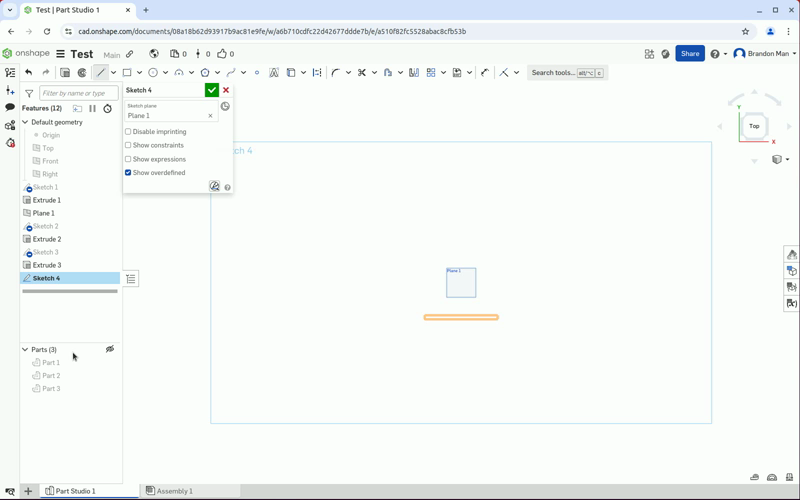
mouse_move(424, 314)
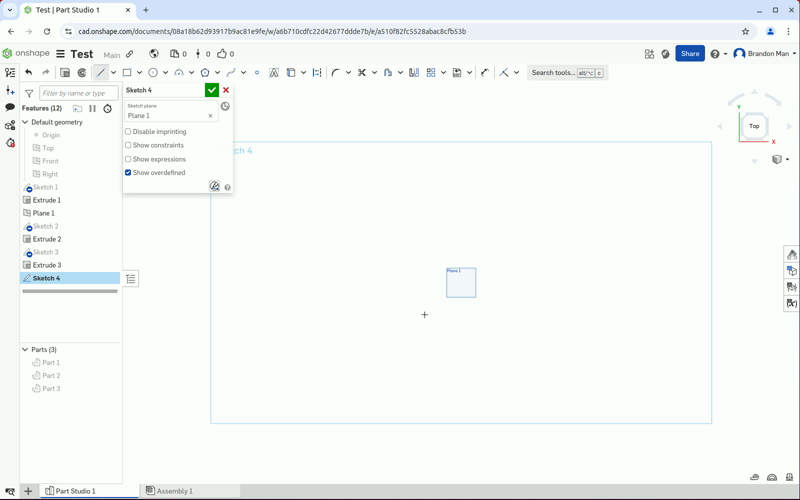
click(424, 314)
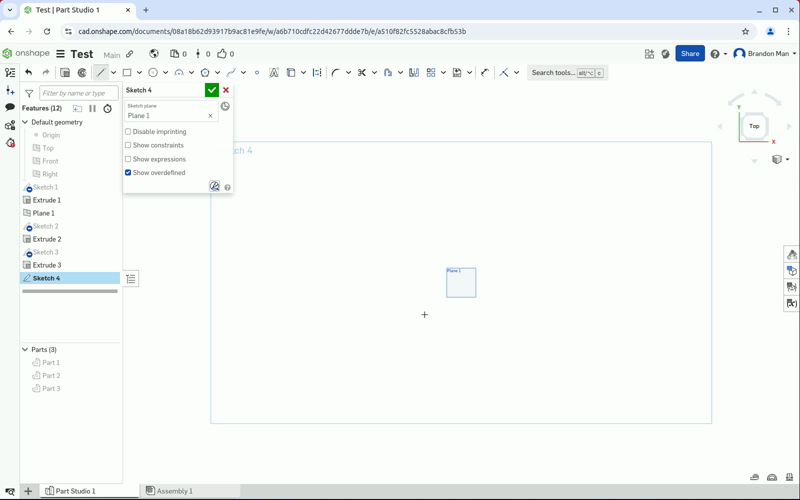
key_up(shift)
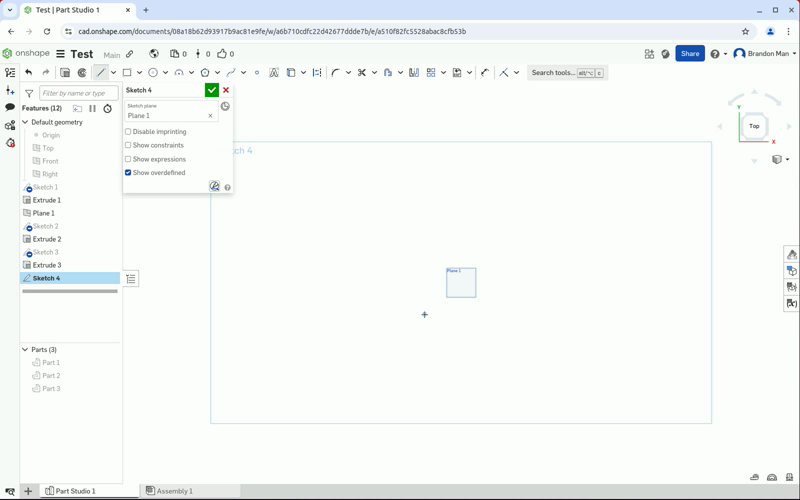
key_down(shift)
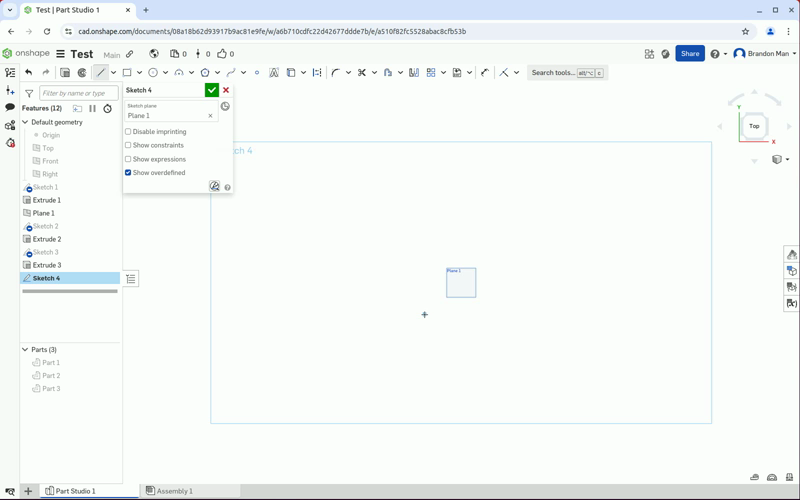
mouse_move(454, 314)
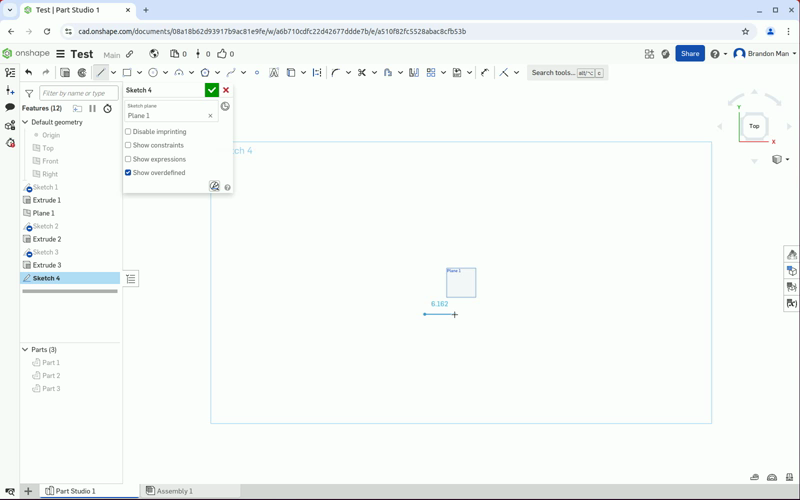
mouse_move(428, 314)
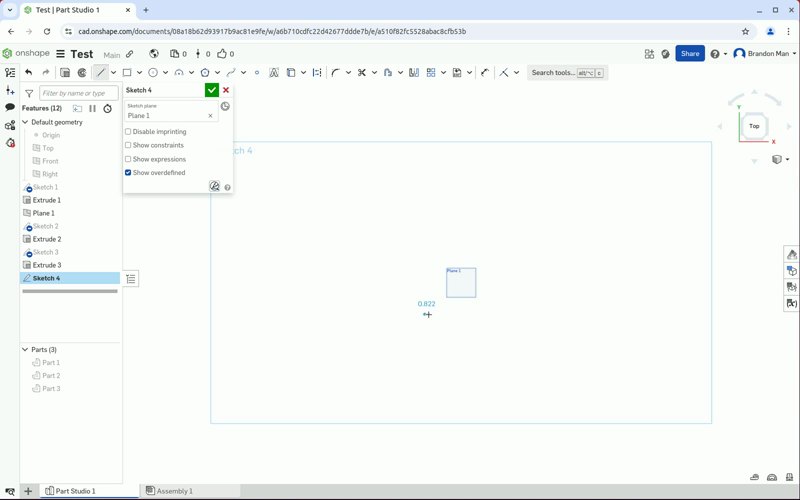
scroll(6)
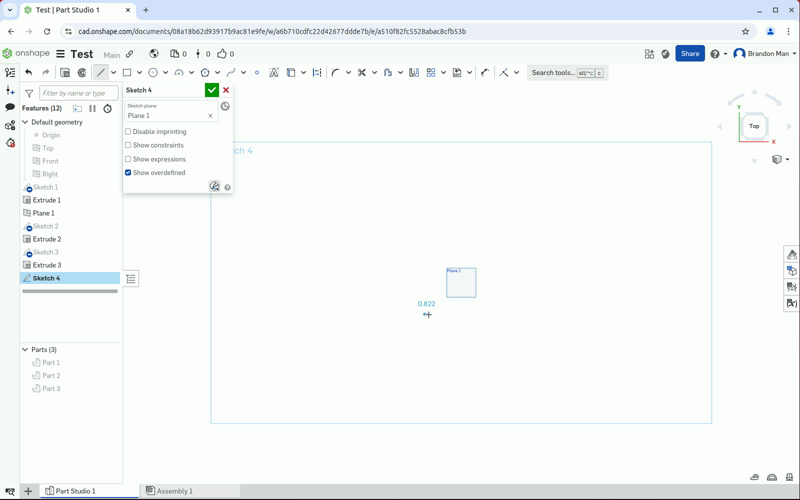
scroll(6)
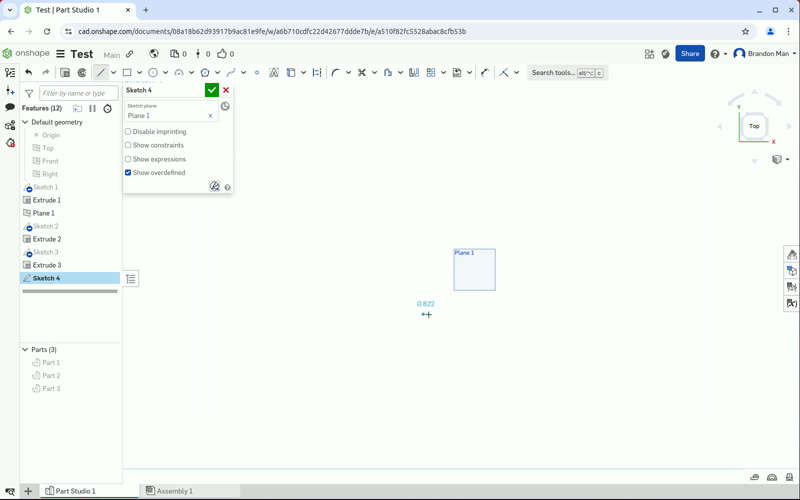
scroll(6)
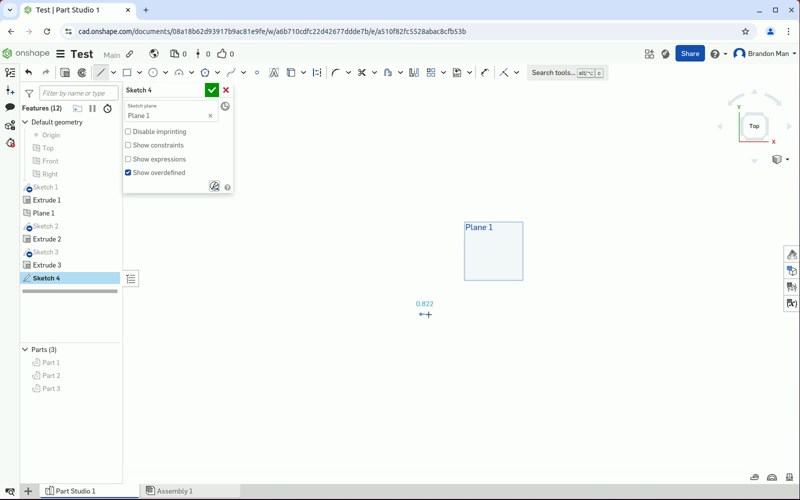
scroll(6)
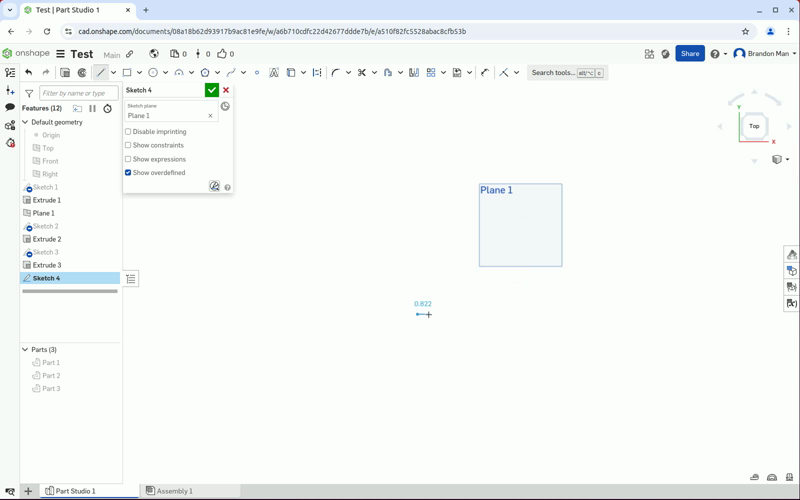
scroll(6)
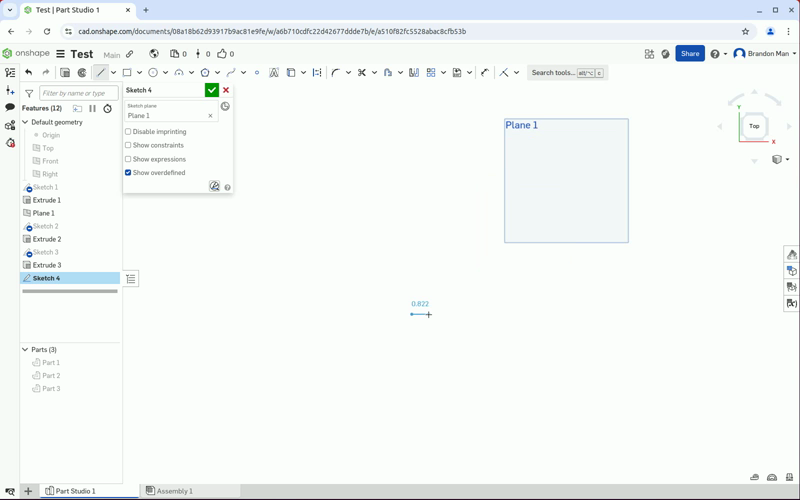
scroll(6)
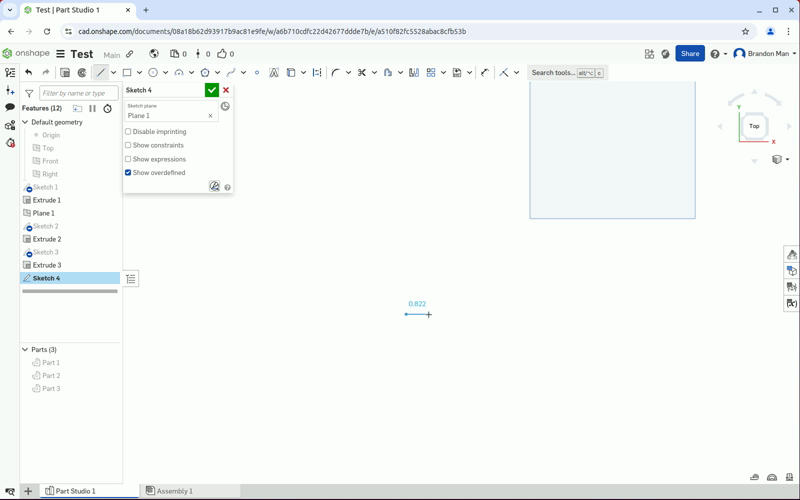
scroll(6)
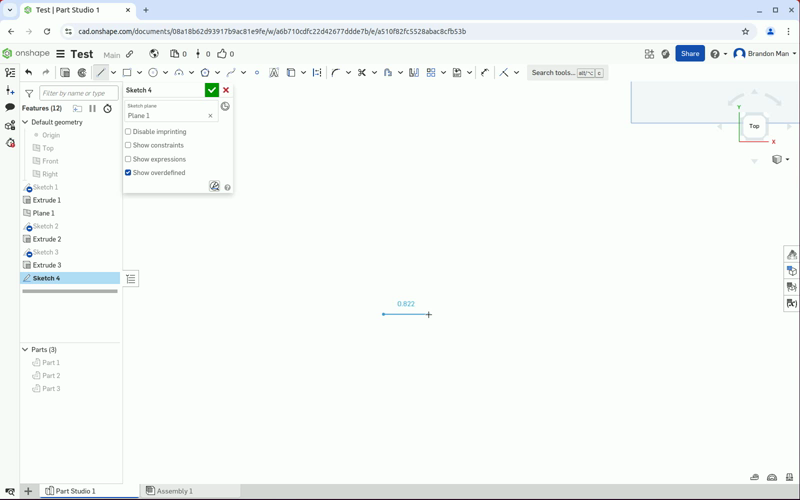
click(428, 314)
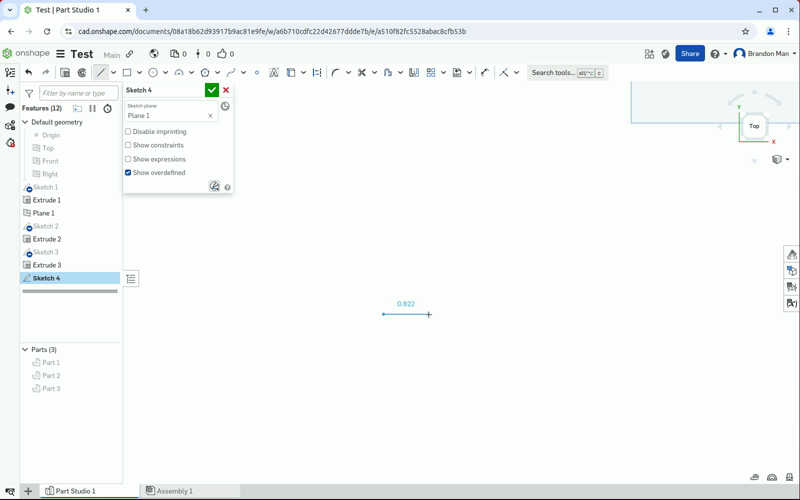
scroll(-6)
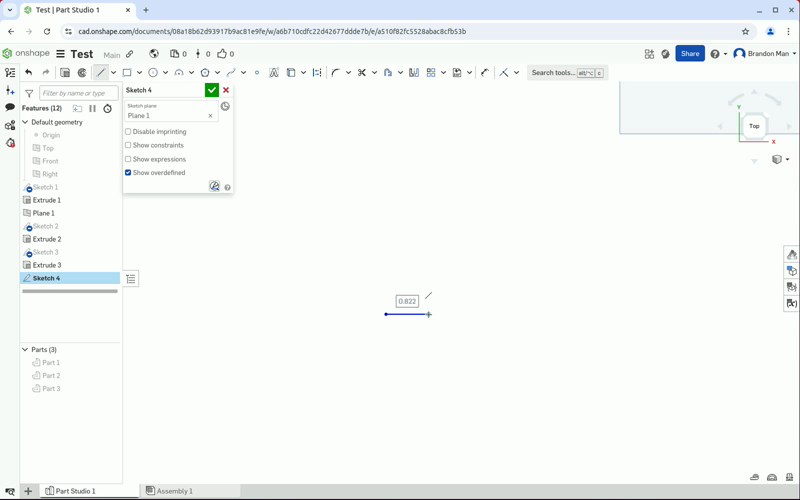
scroll(-6)
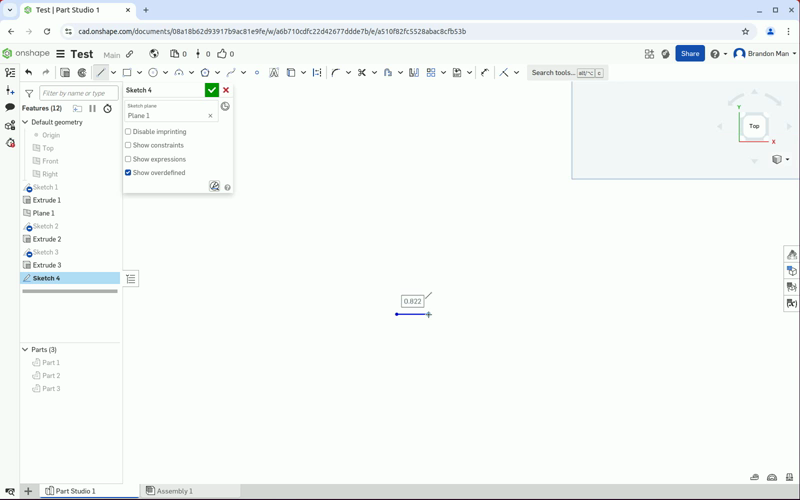
scroll(-6)
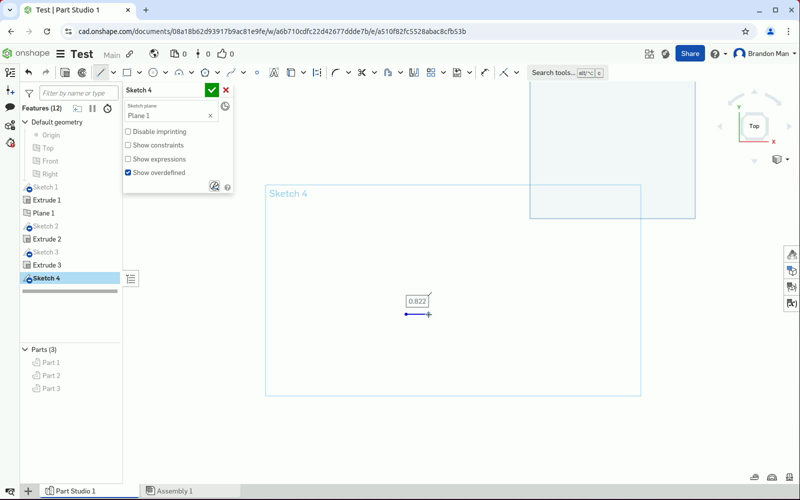
scroll(-6)
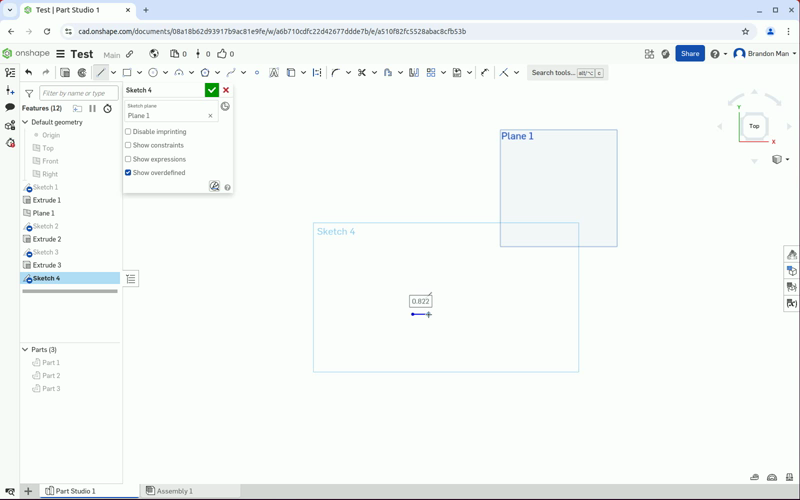
scroll(-6)
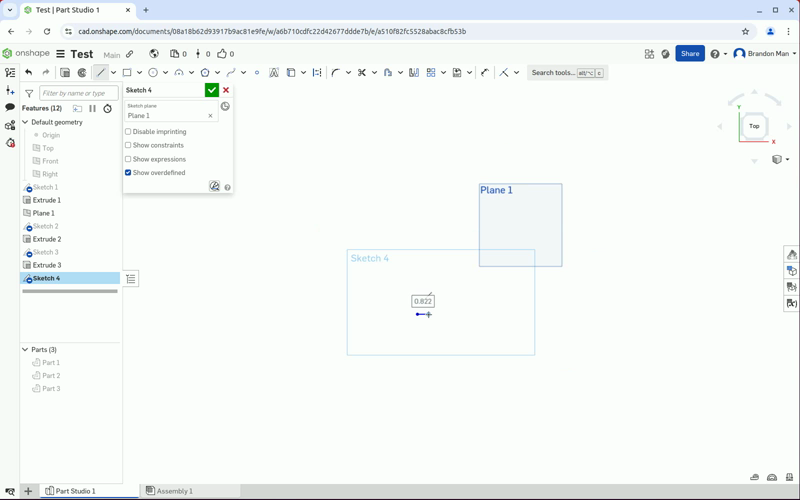
scroll(-6)
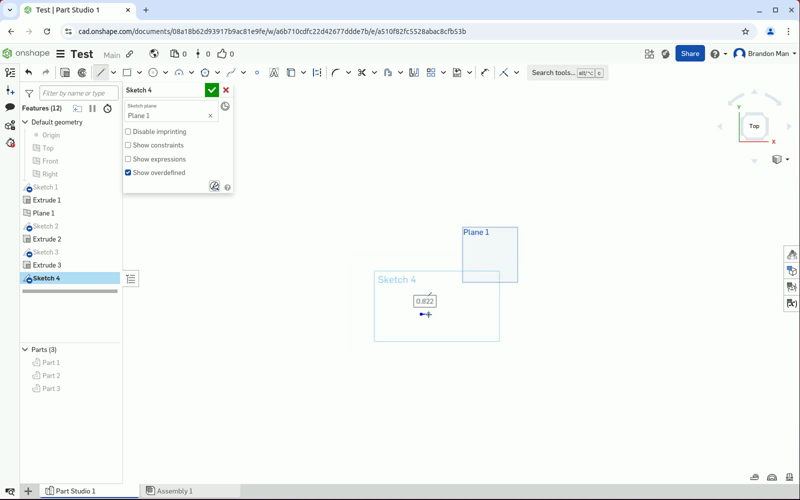
scroll(-6)
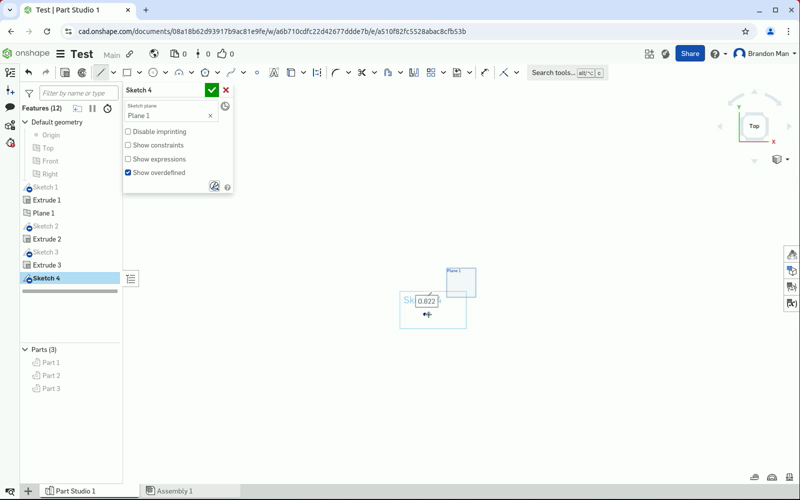
key_up(shift)
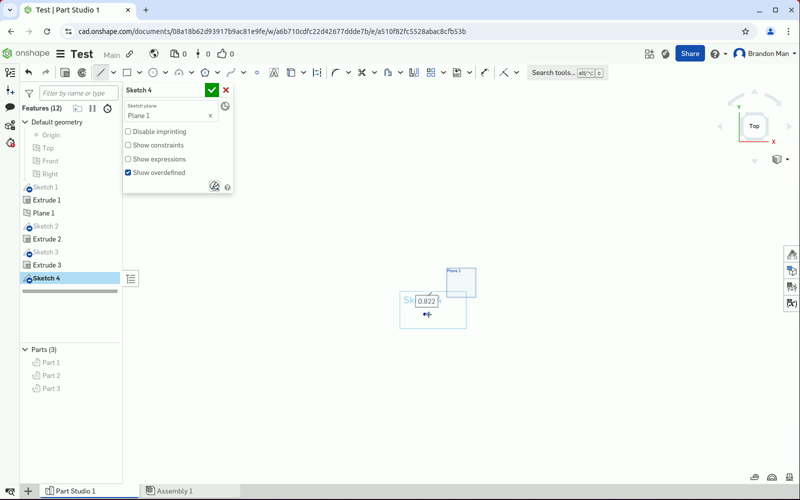
key_down(shift)
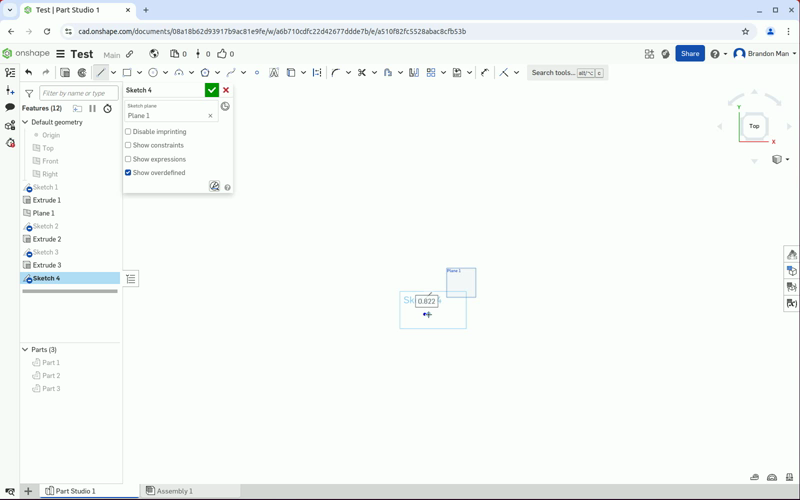
mouse_move(428, 249)
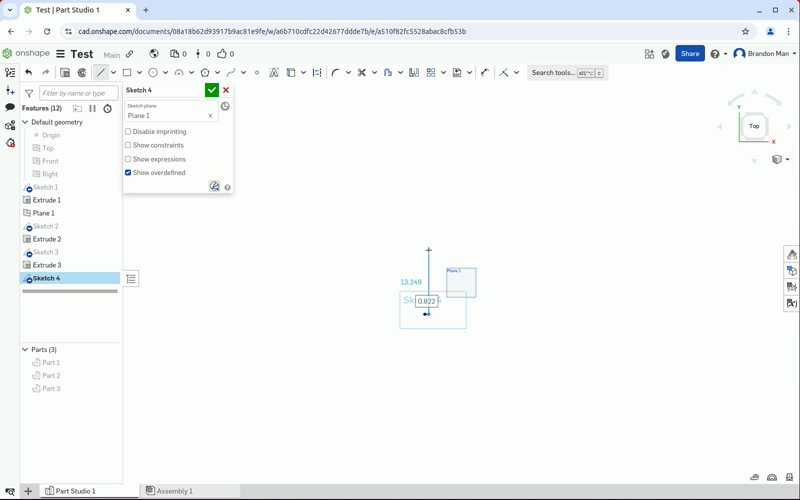
click(428, 249)
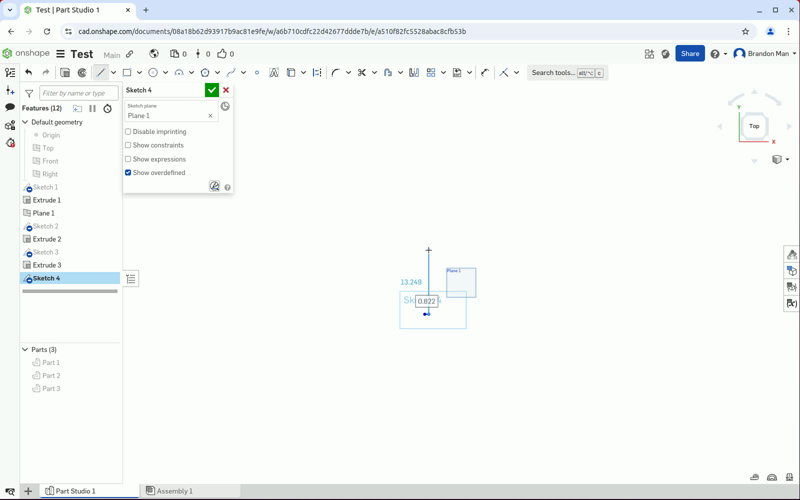
key_up(shift)
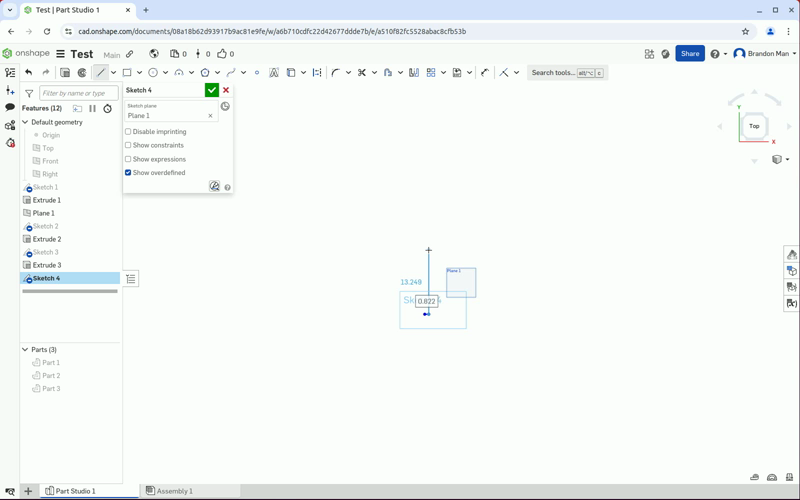
key_down(shift)
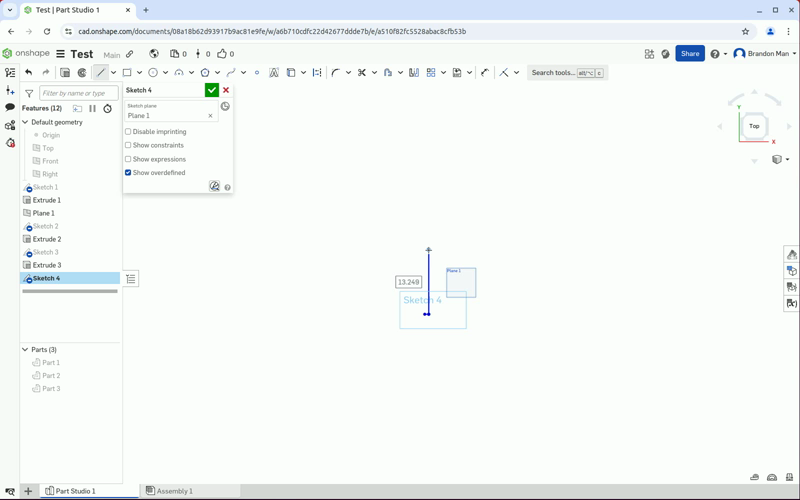
mouse_move(458, 249)
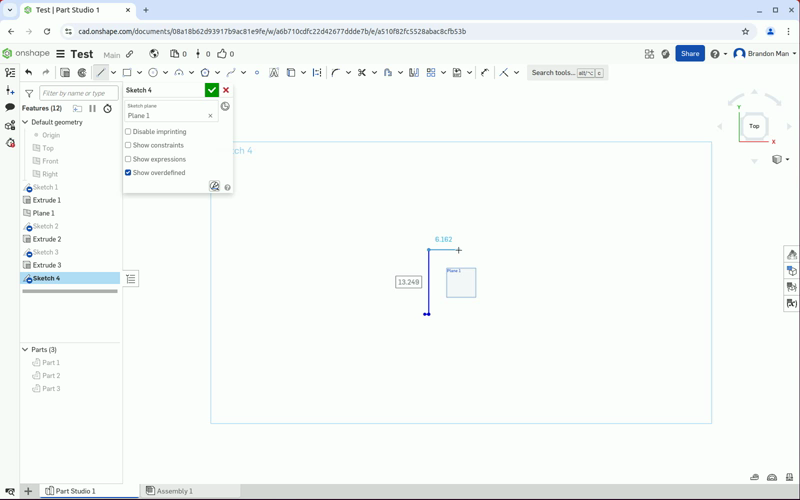
mouse_move(424, 249)
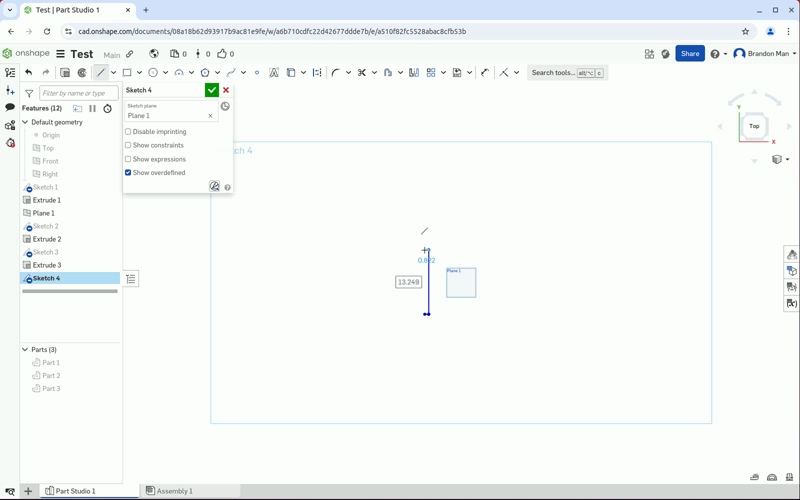
scroll(6)
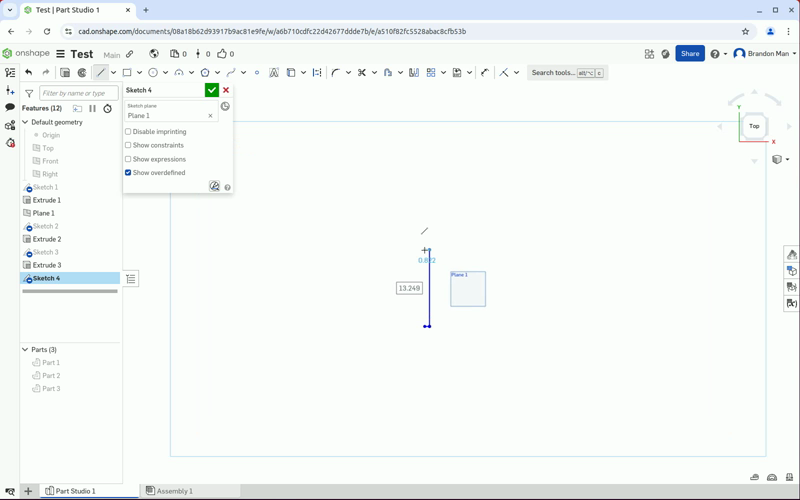
scroll(6)
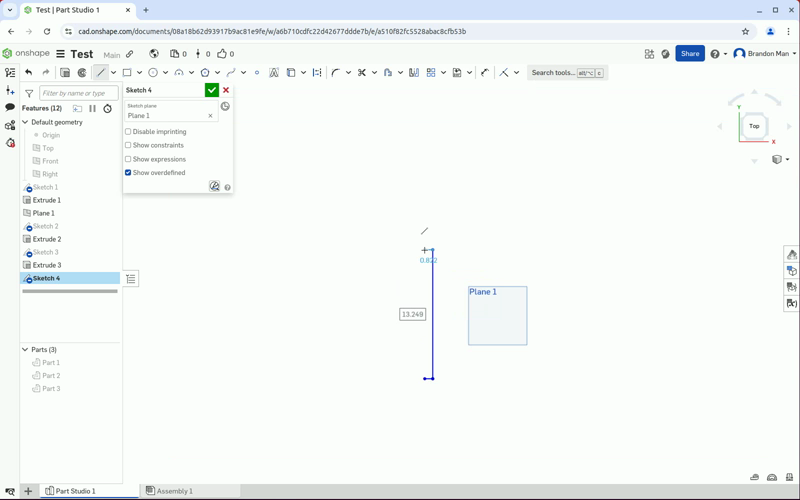
scroll(6)
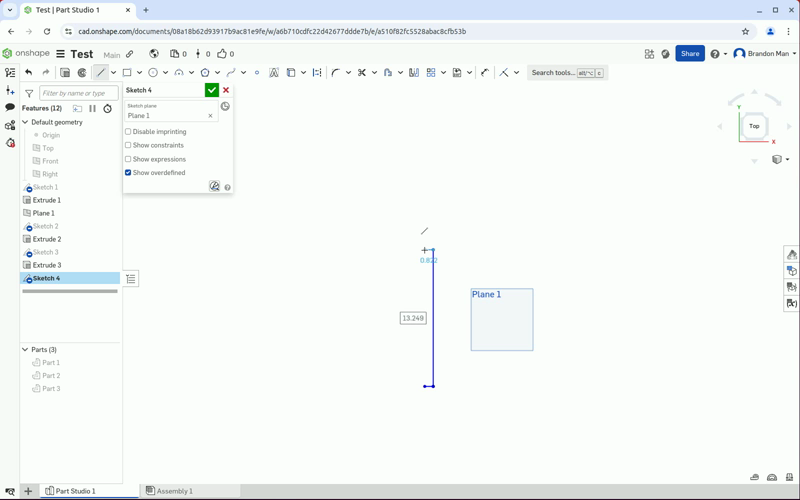
scroll(6)
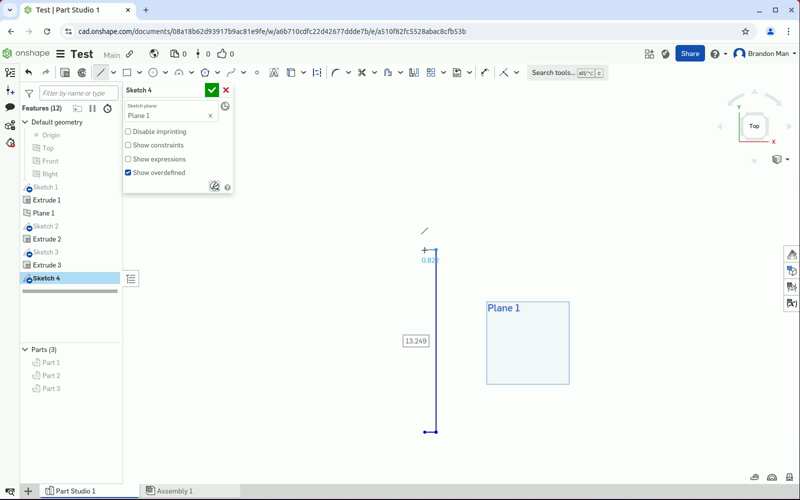
scroll(6)
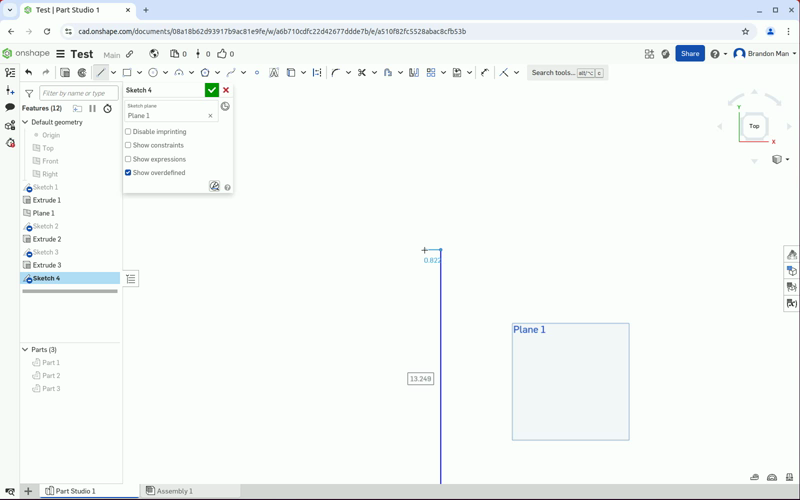
scroll(6)
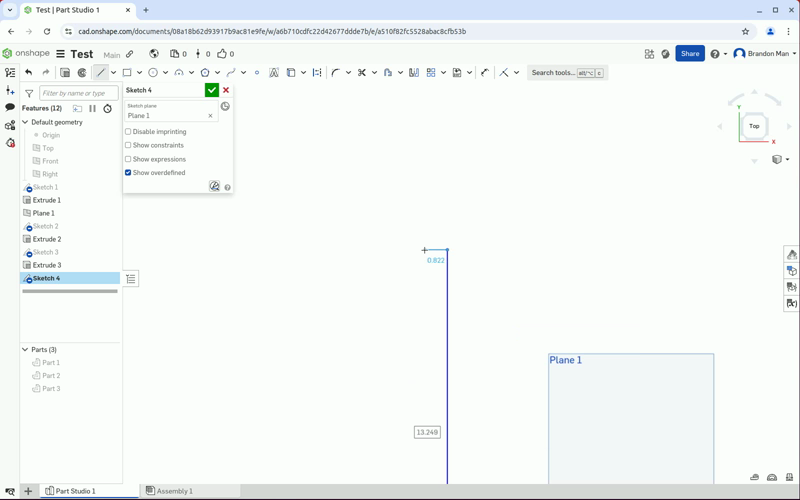
scroll(6)
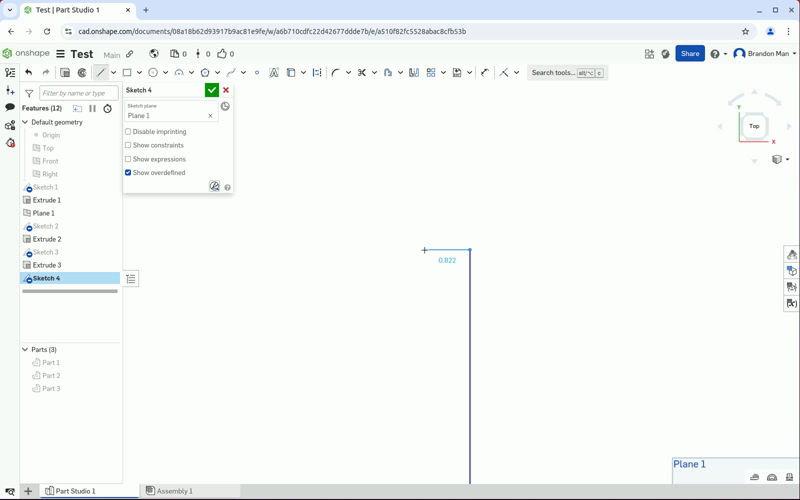
click(424, 249)
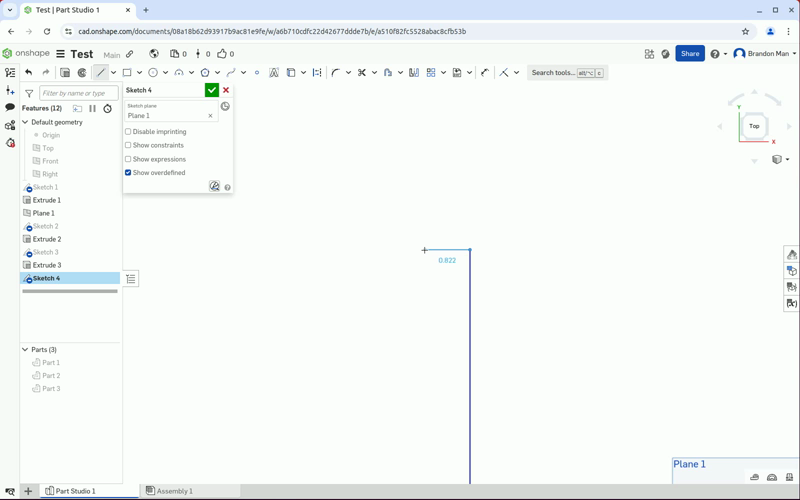
scroll(-6)
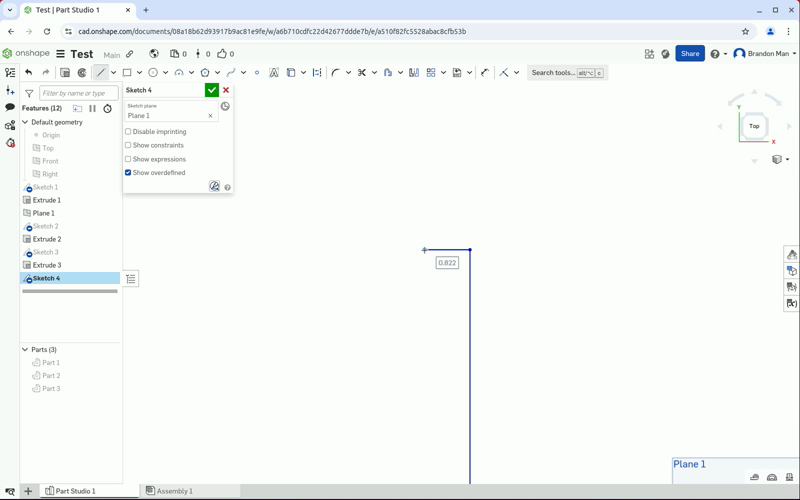
scroll(-6)
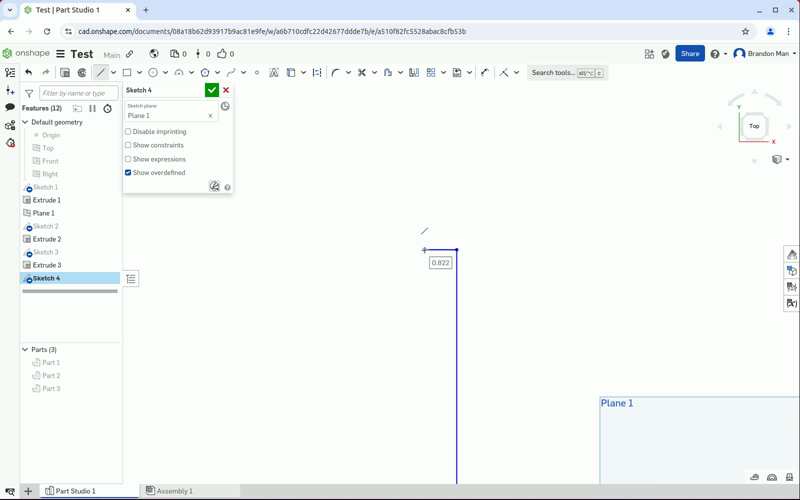
scroll(-6)
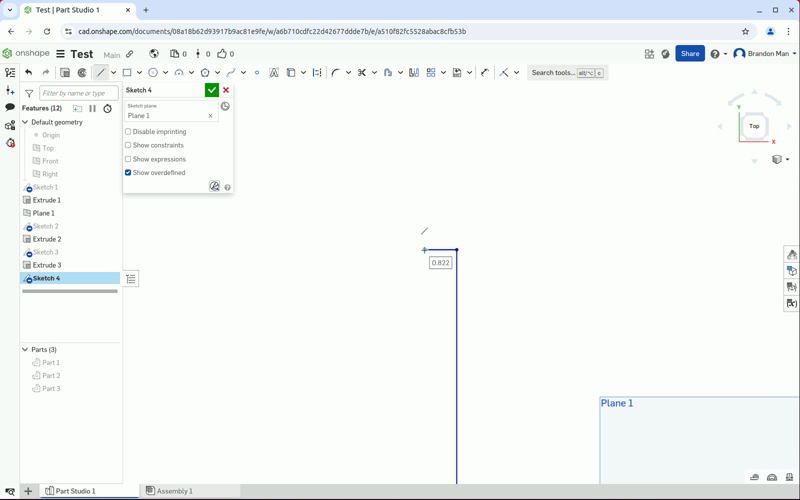
scroll(-6)
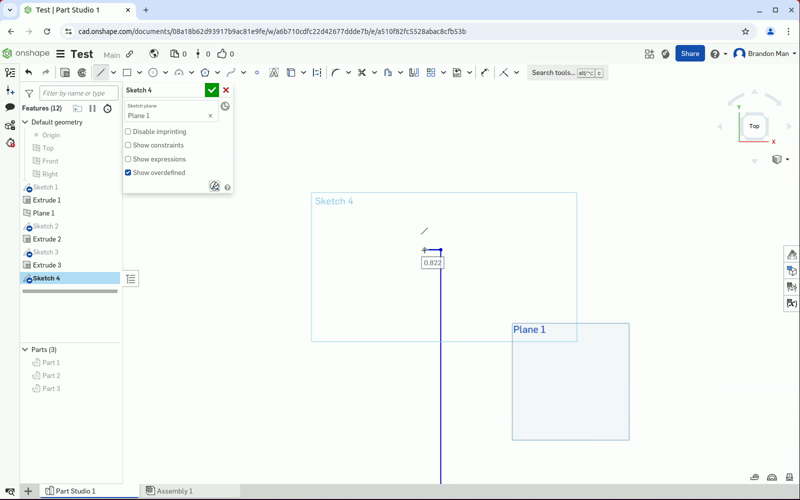
scroll(-6)
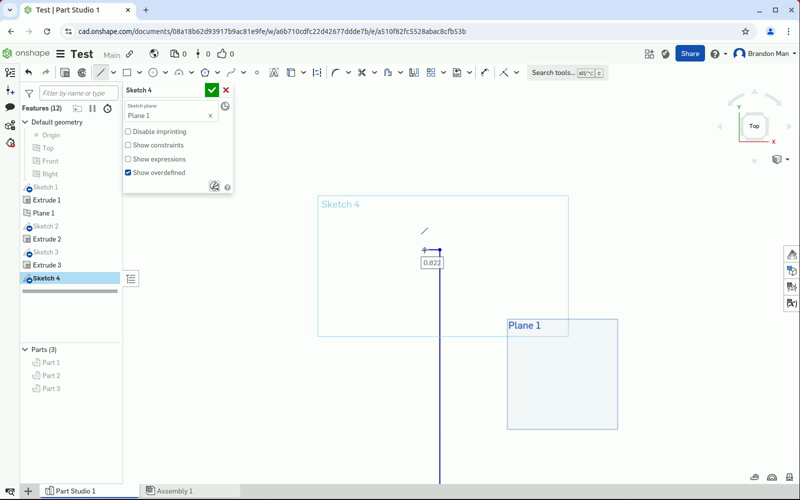
scroll(-6)
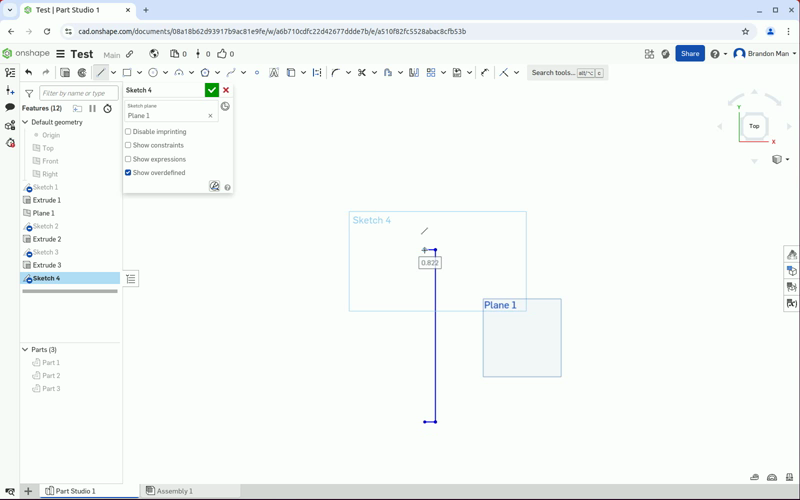
scroll(-6)
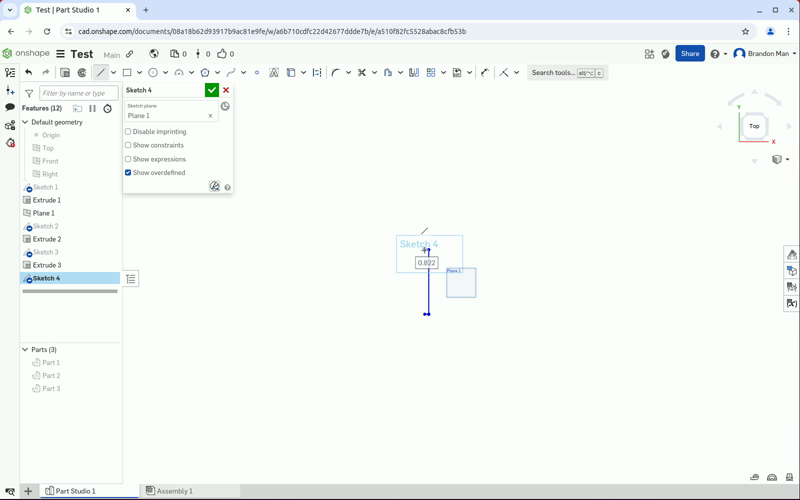
key_up(shift)
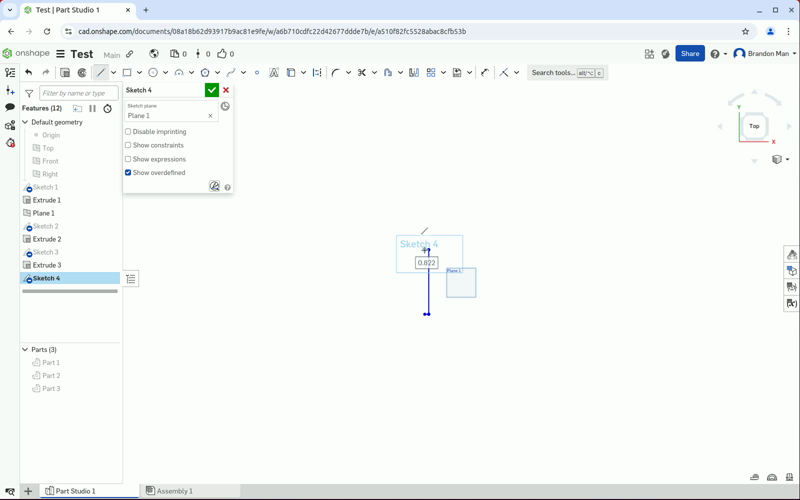
key_down(shift)
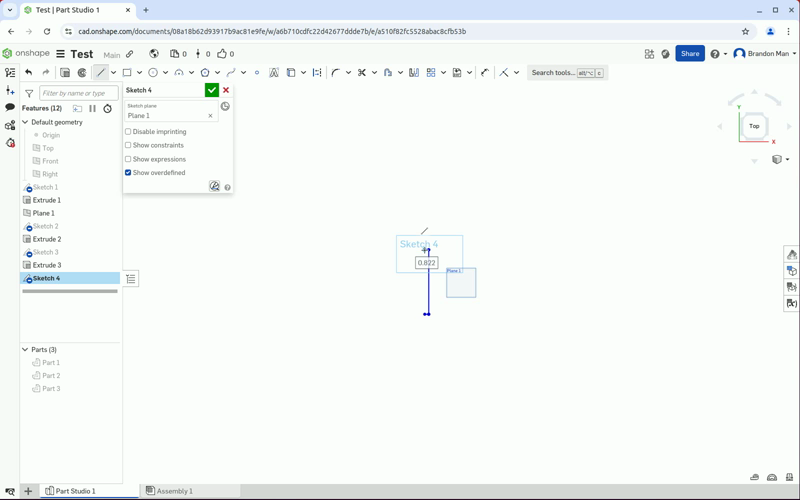
mouse_move(424, 314)
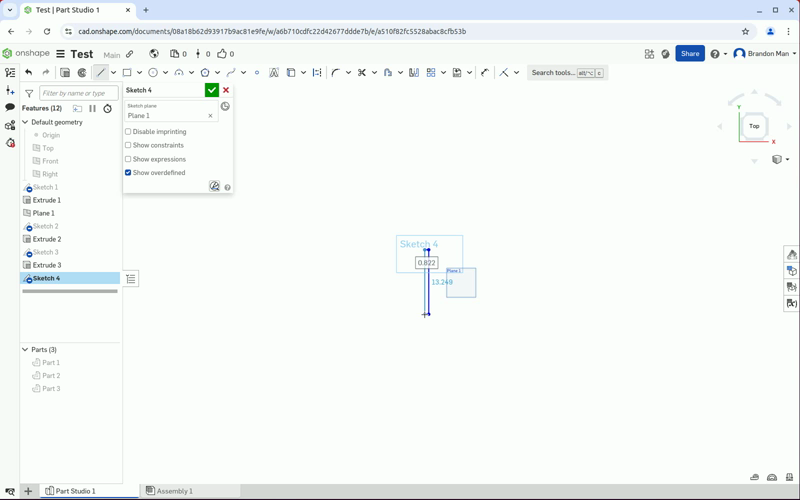
scroll(6)
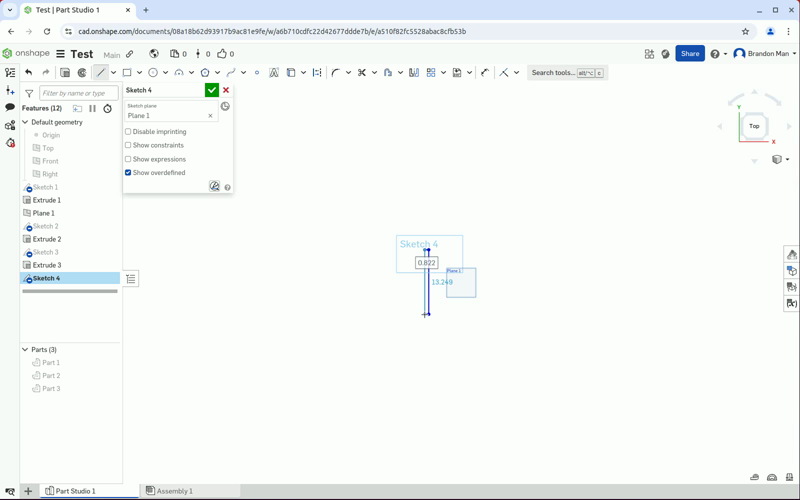
scroll(6)
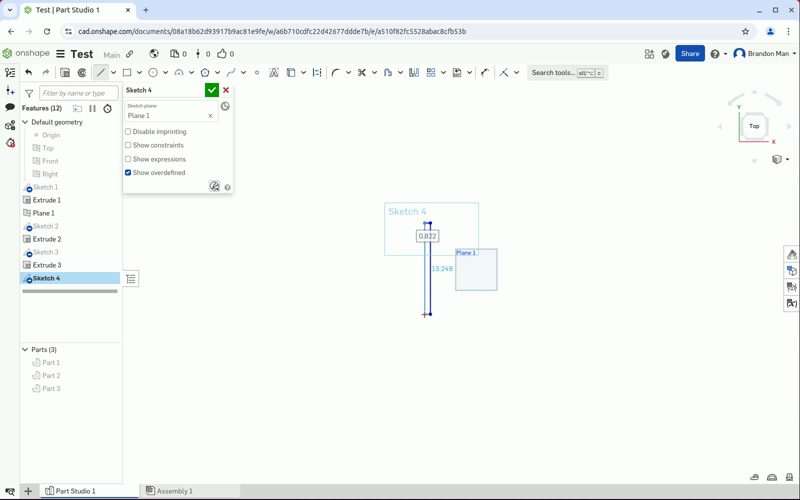
scroll(6)
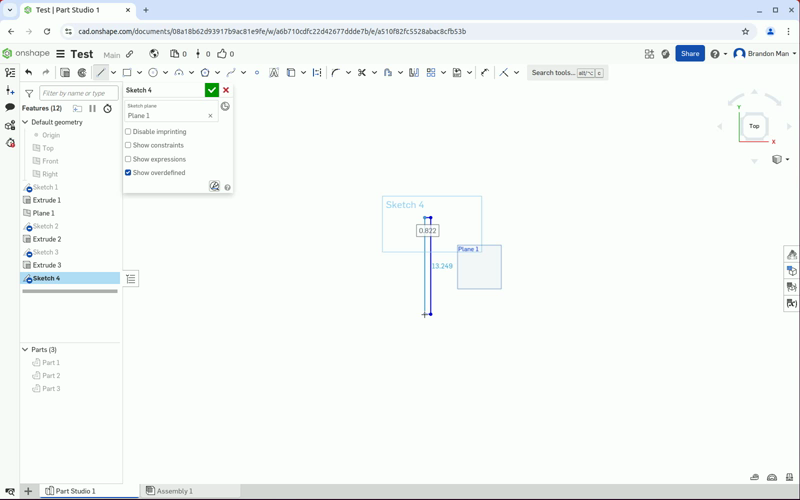
scroll(6)
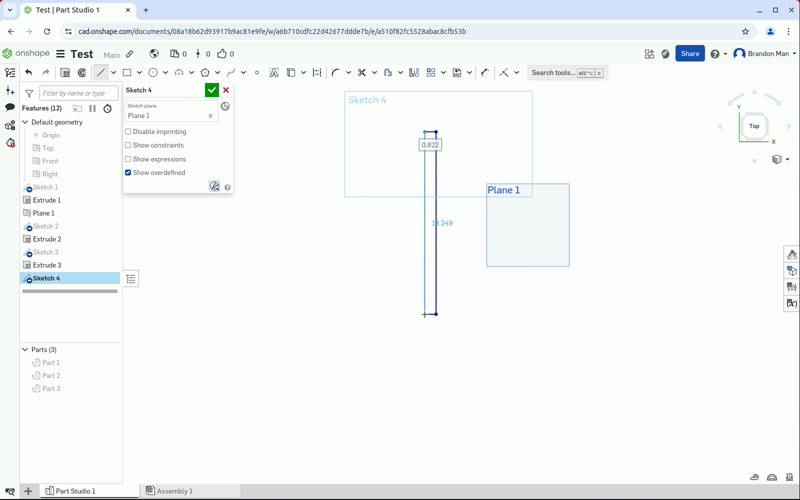
scroll(6)
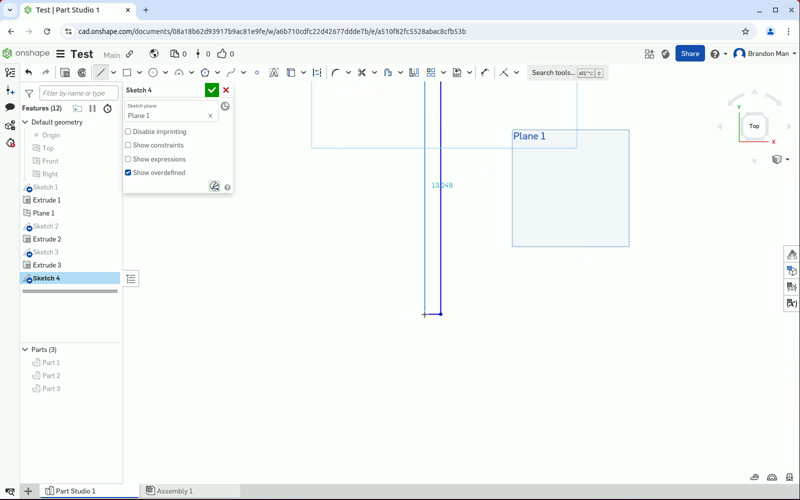
scroll(6)
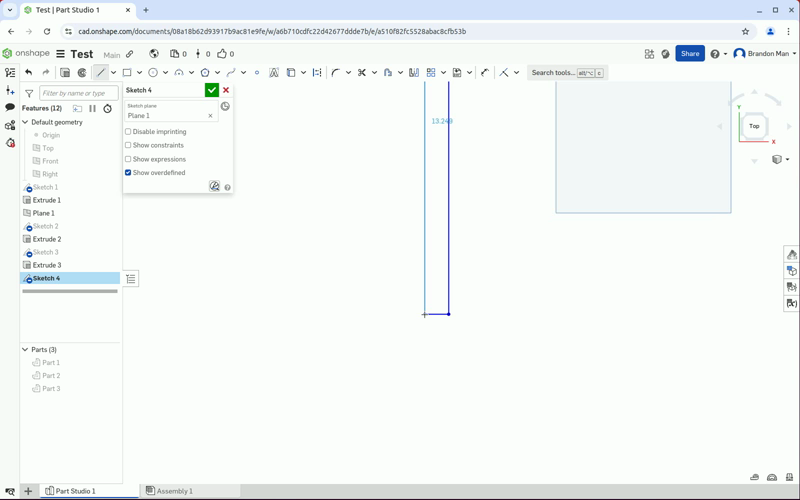
scroll(6)
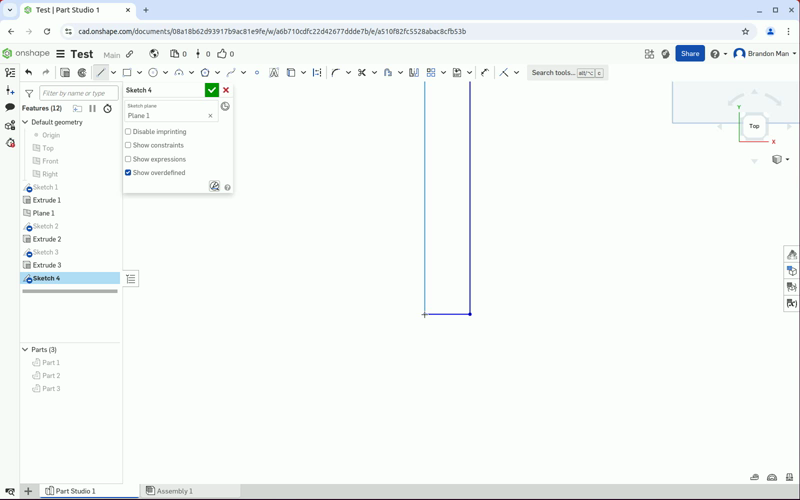
key_up(shift)
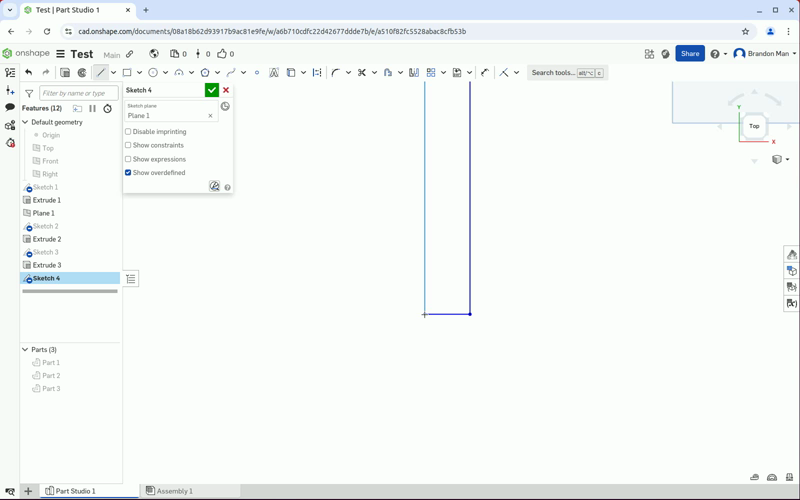
click(424, 314)
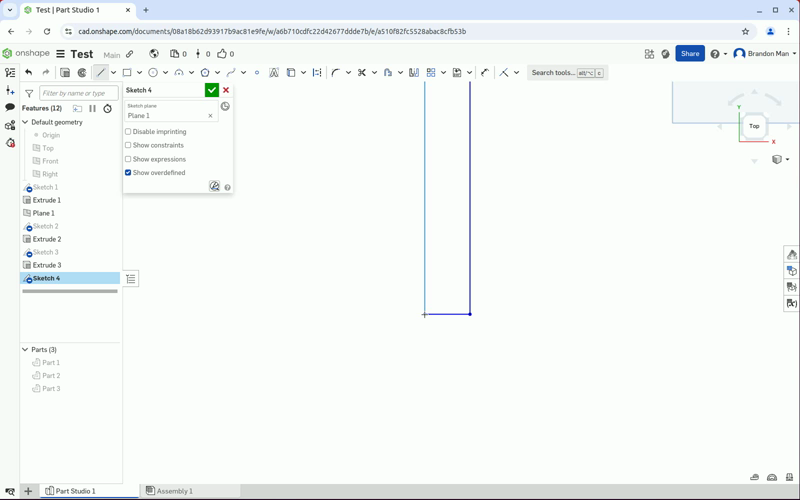
scroll(-6)
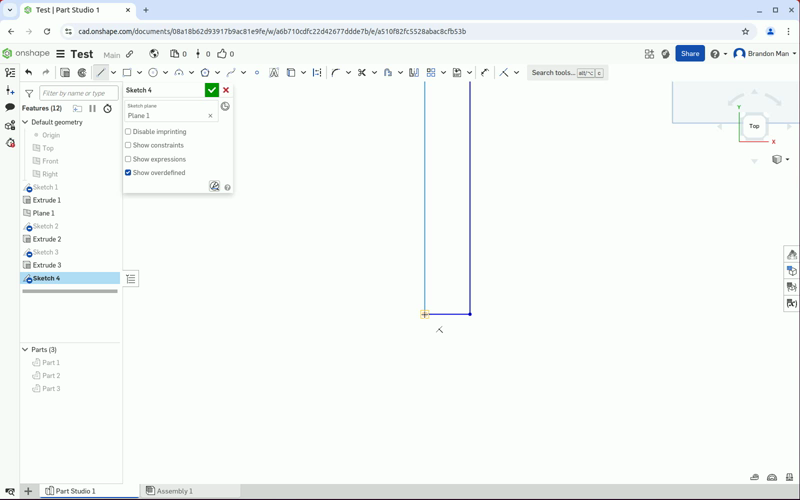
scroll(-6)
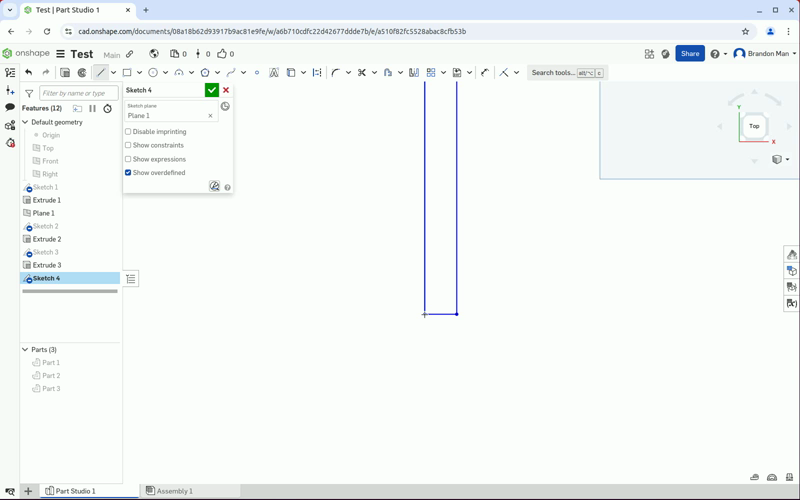
scroll(-6)
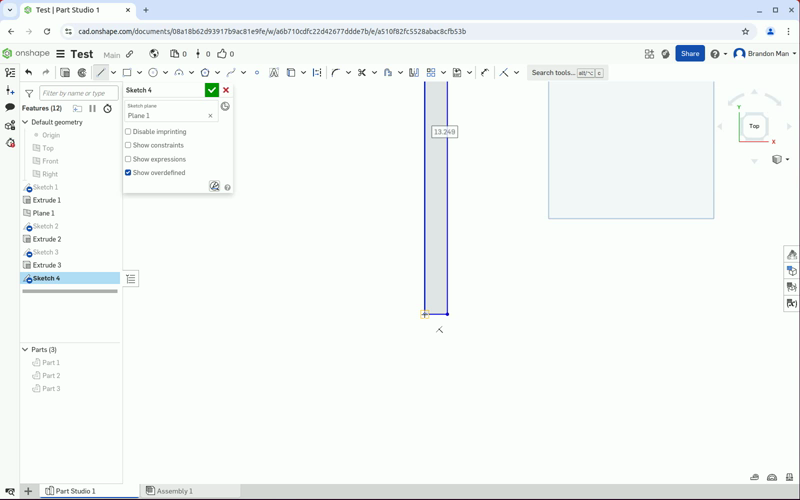
scroll(-6)
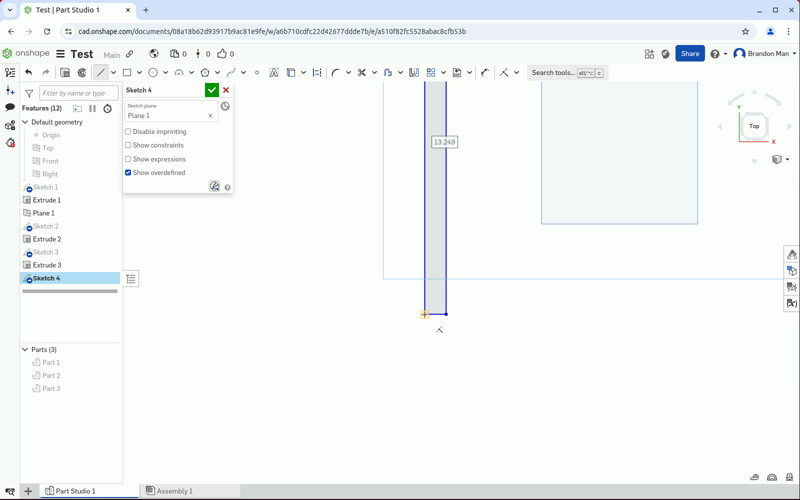
scroll(-6)
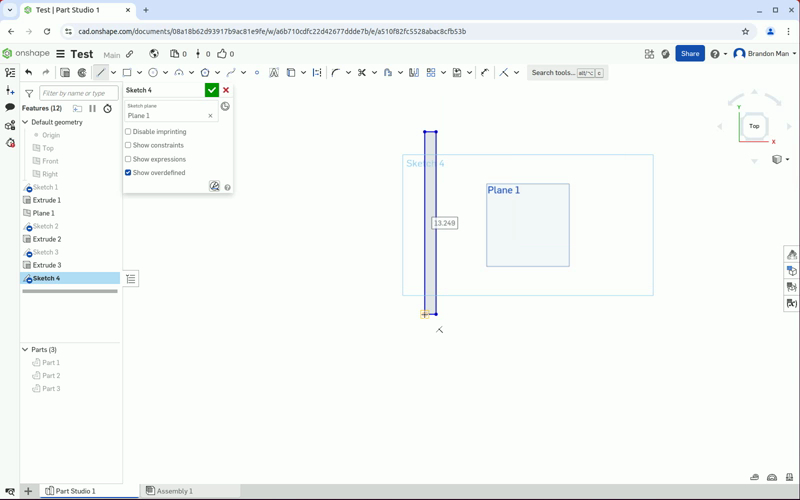
scroll(-6)
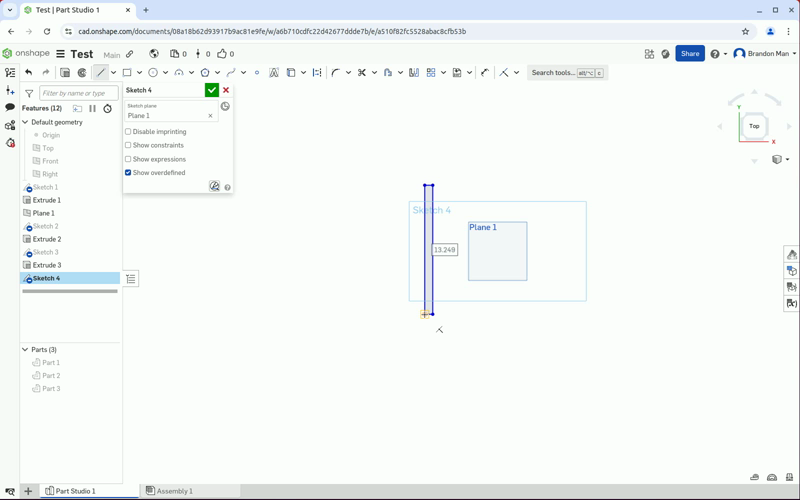
scroll(-6)
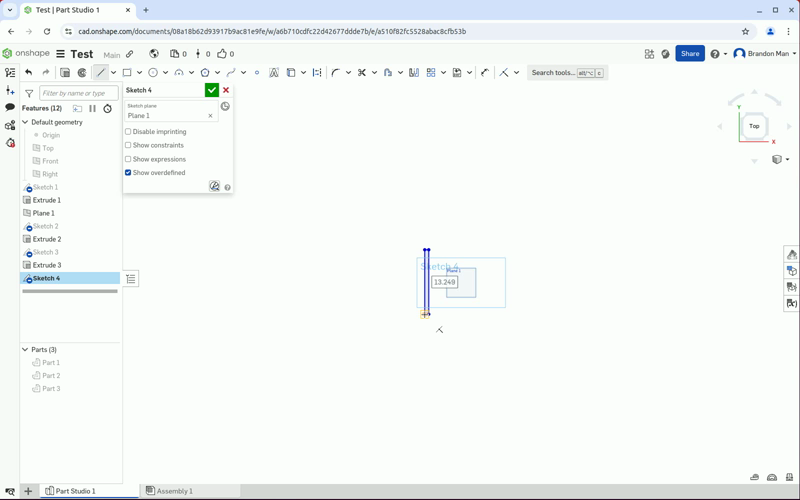
key(esc)
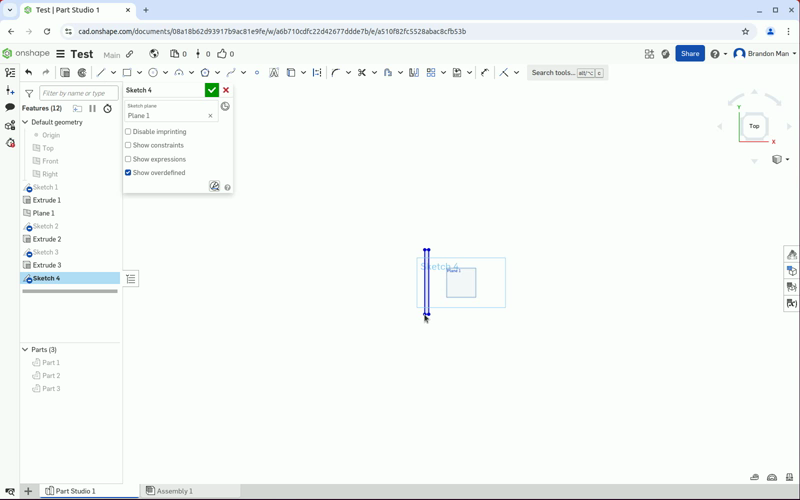
mouse_move(428, 285)
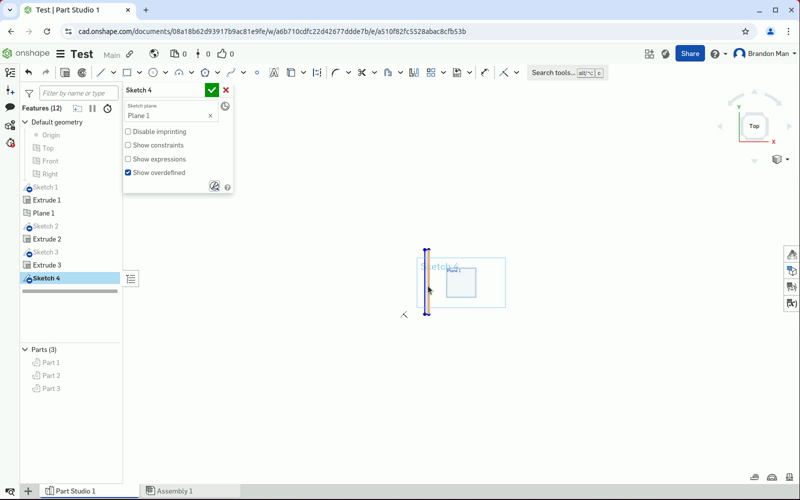
scroll(6)
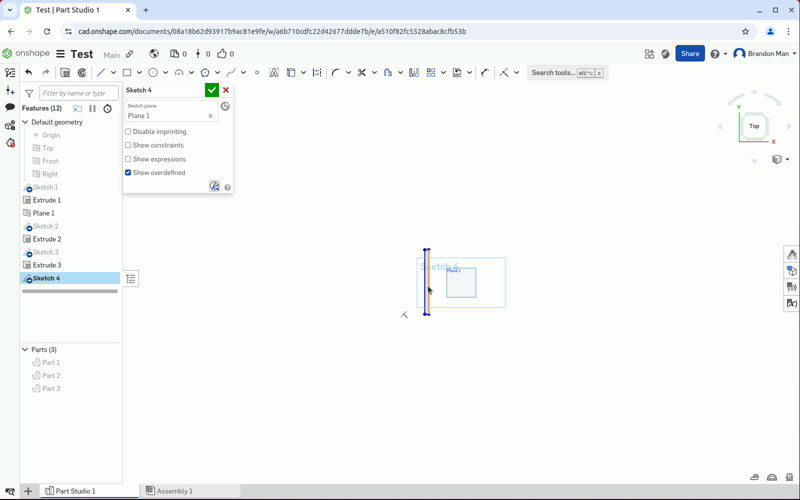
scroll(6)
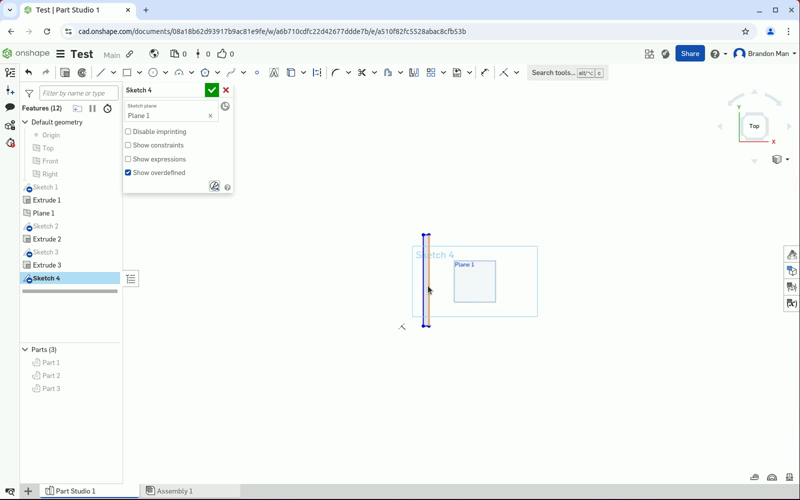
scroll(6)
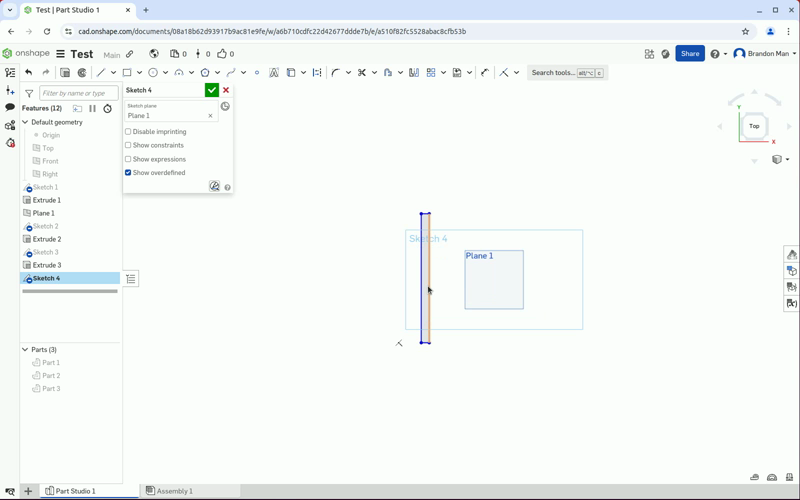
scroll(6)
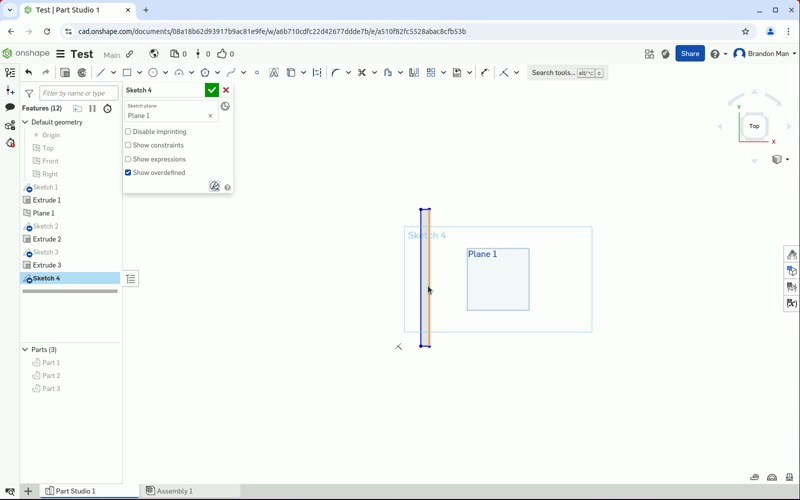
scroll(6)
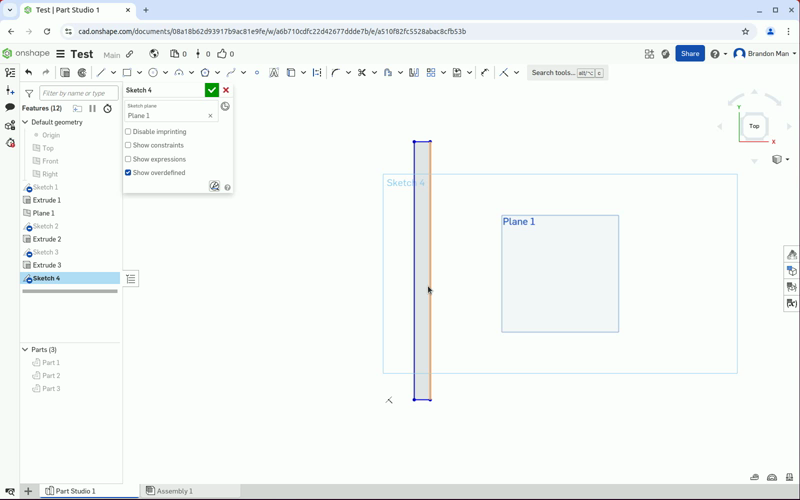
scroll(6)
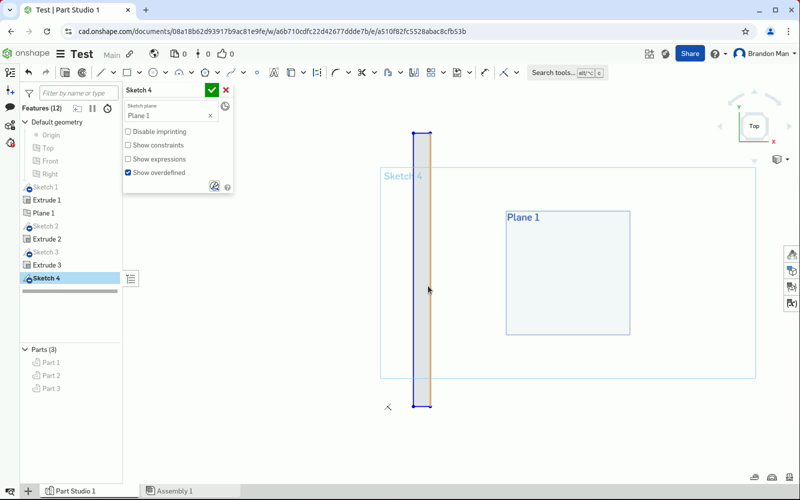
scroll(6)
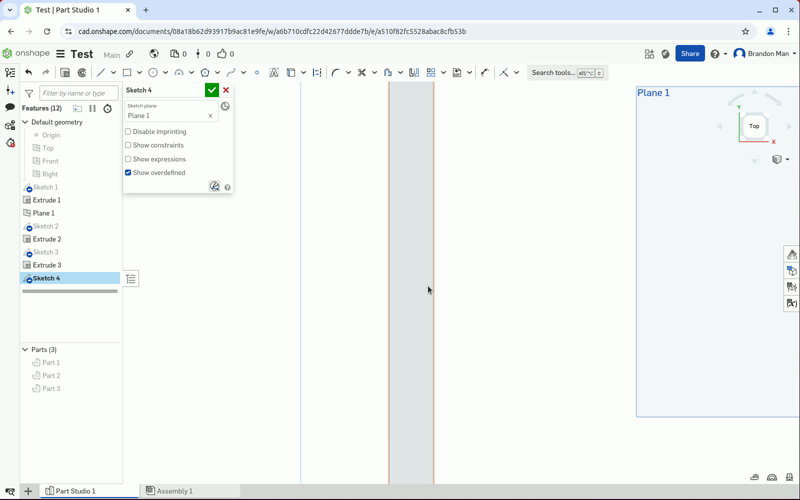
click(428, 285)
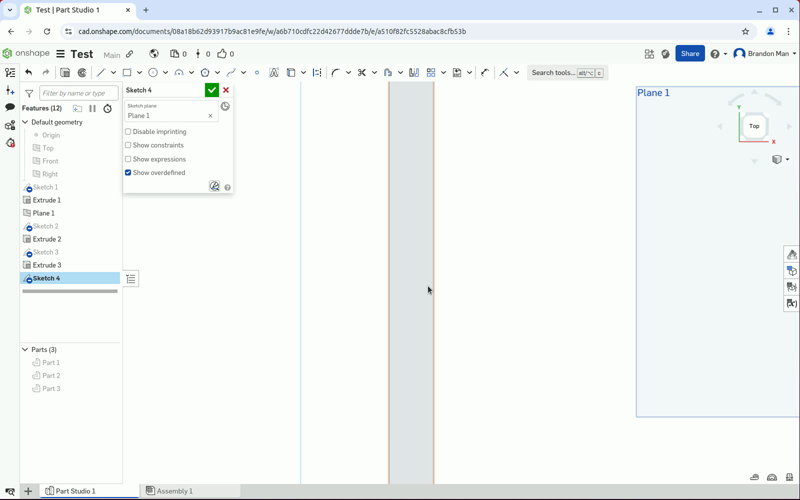
scroll(-6)
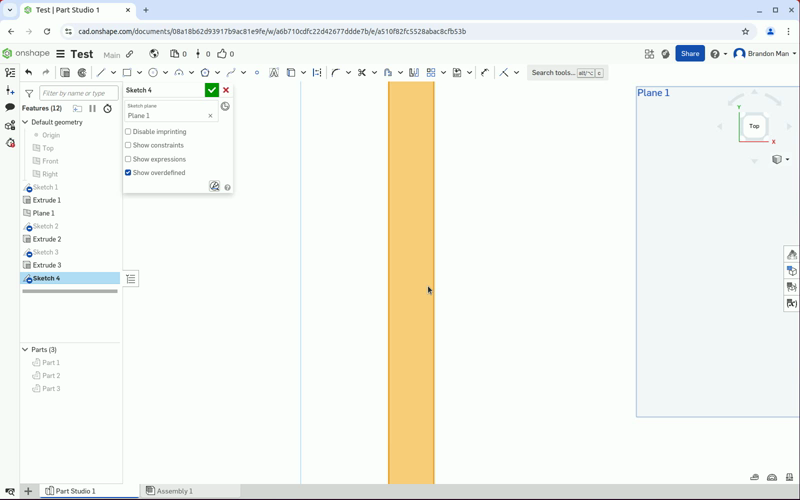
scroll(-6)
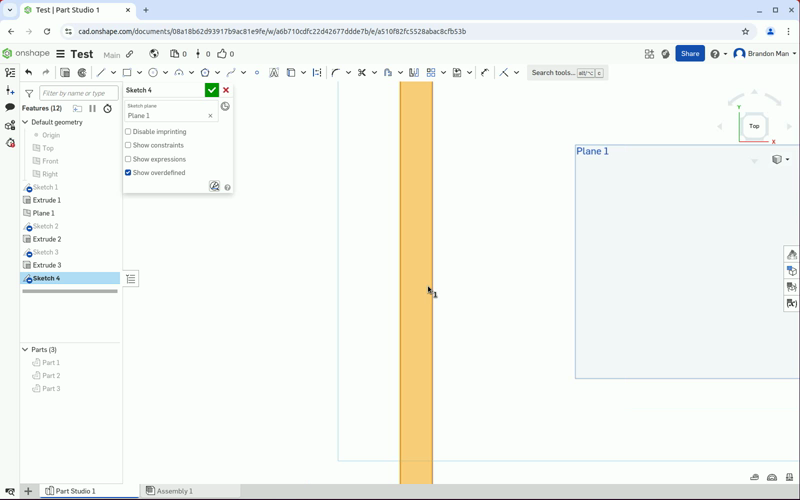
scroll(-6)
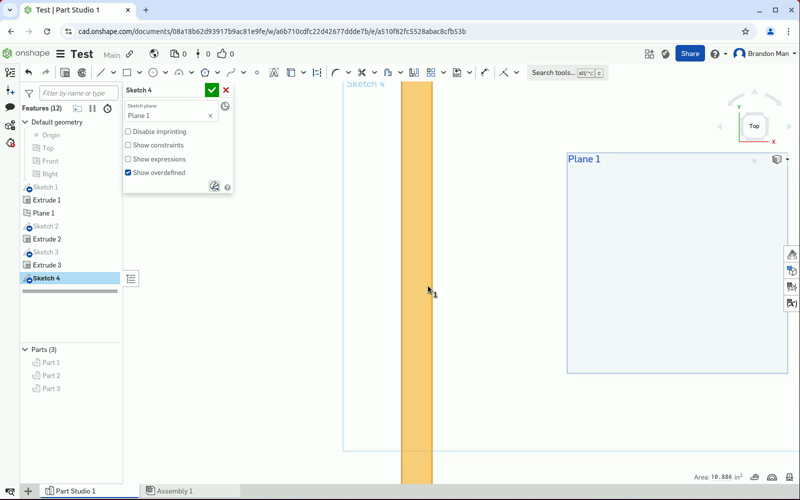
scroll(-6)
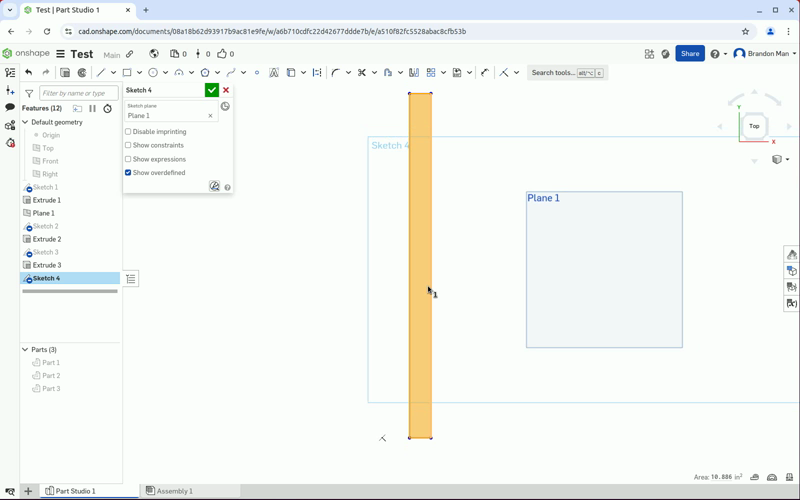
scroll(-6)
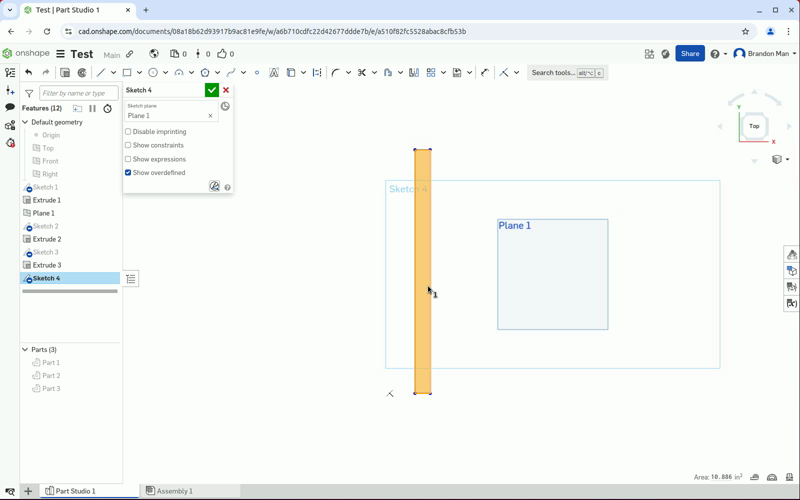
scroll(-6)
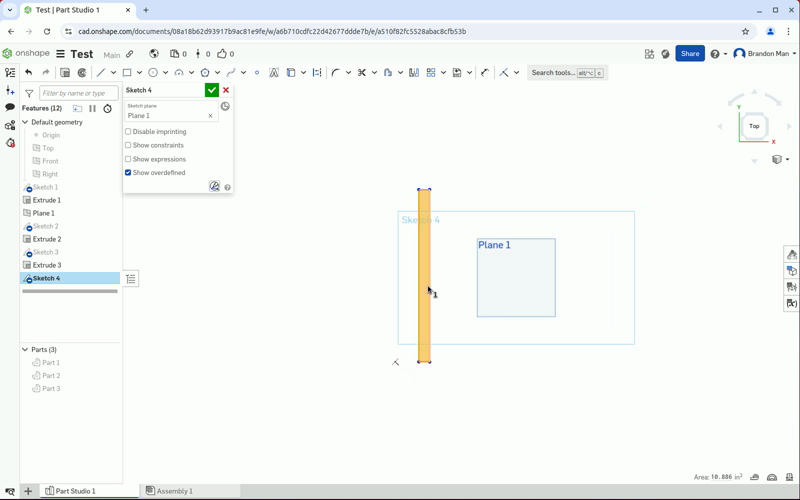
scroll(-6)
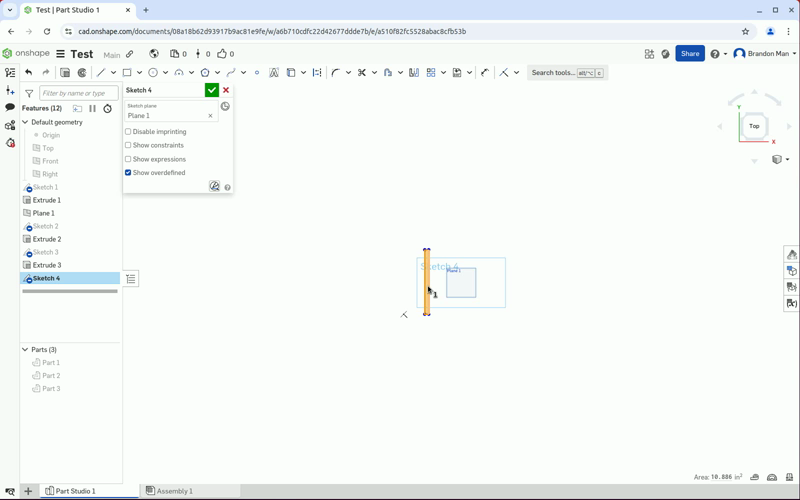
mouse_move(73, 352)
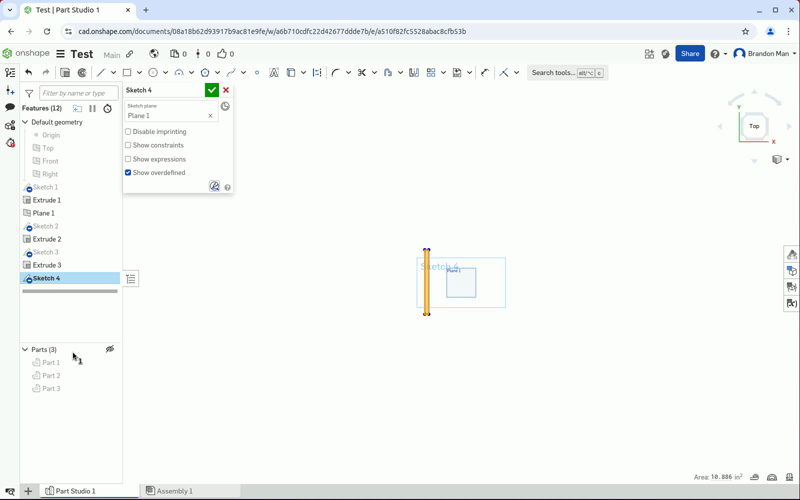
key(shift+y)
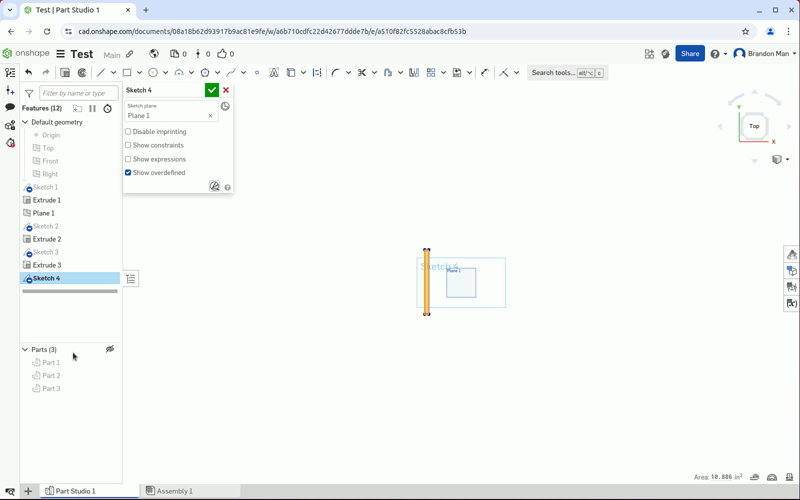
key(shift+e)
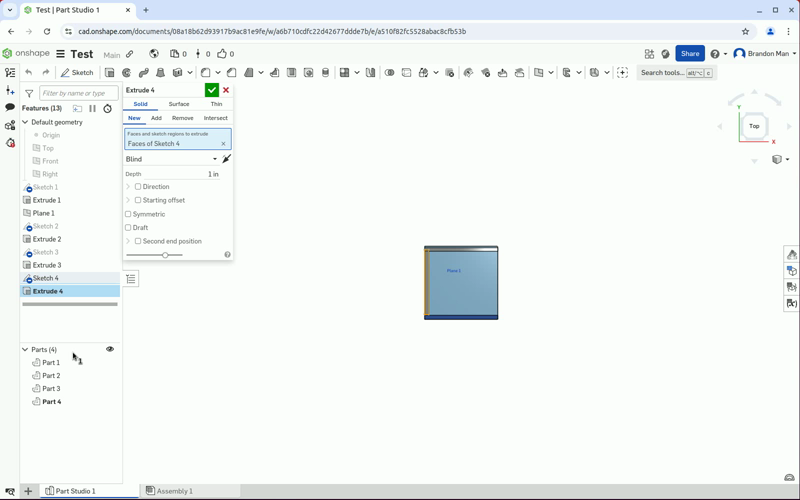
mouse_move(143, 106)
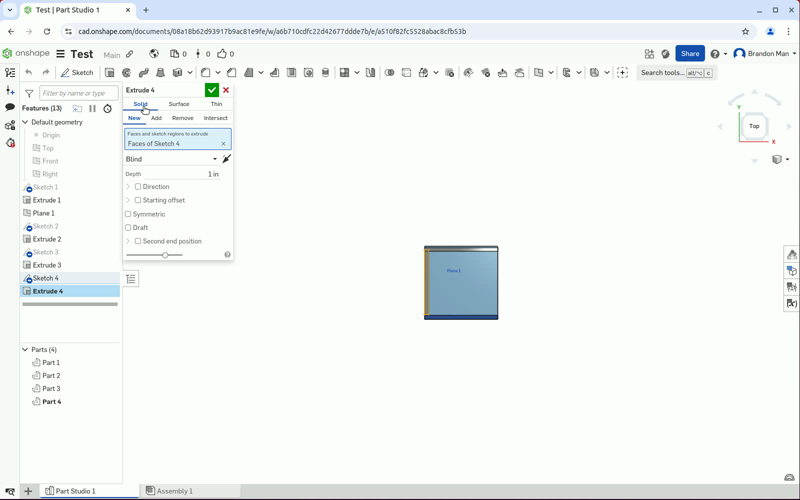
click(143, 106)
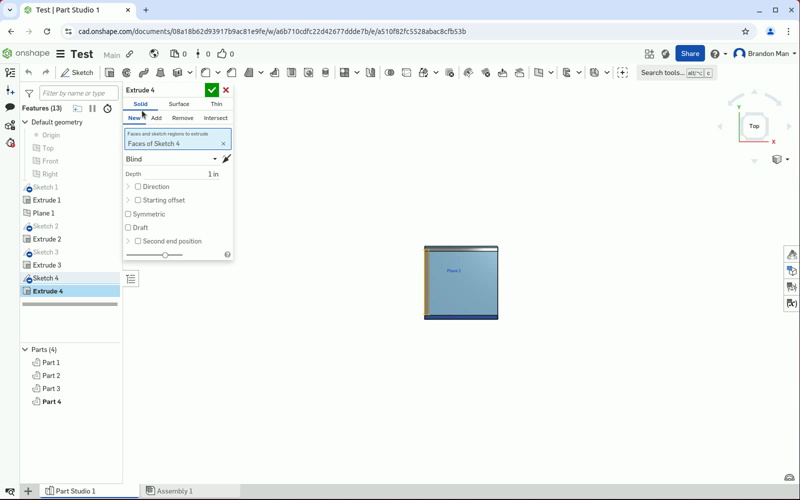
mouse_move(137, 120)
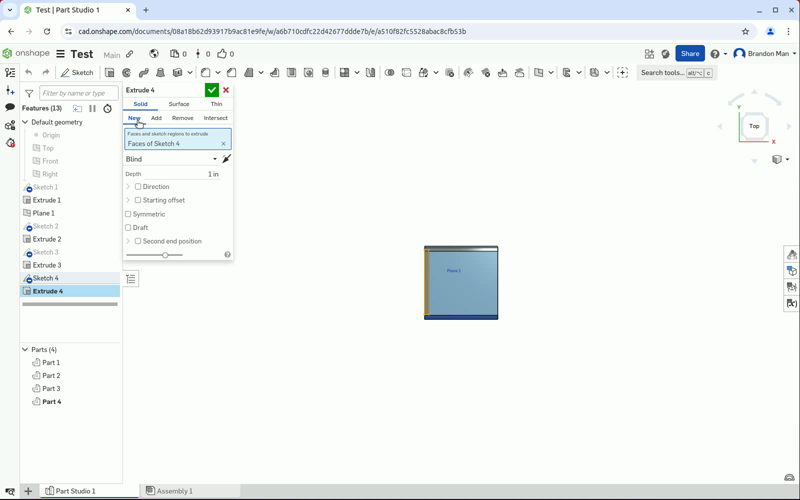
click(137, 120)
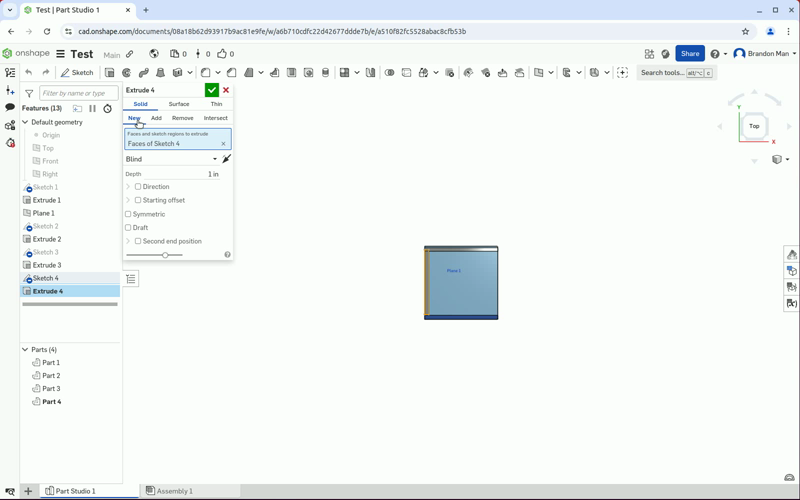
key(tab, 4)
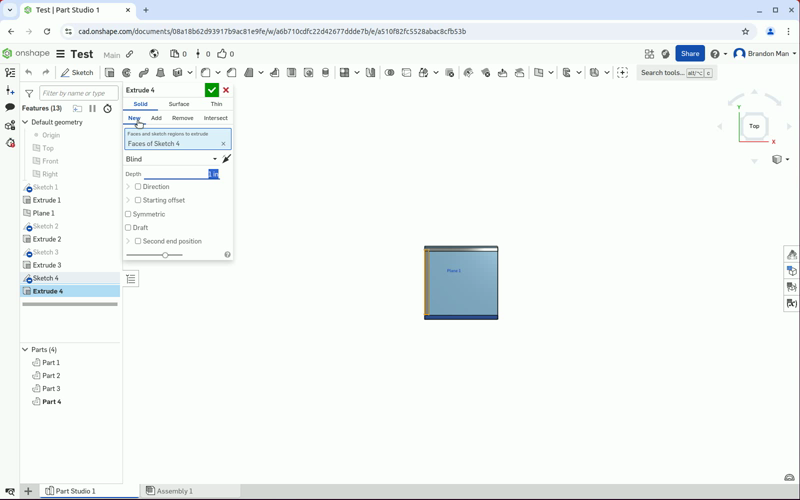
text(22.386)
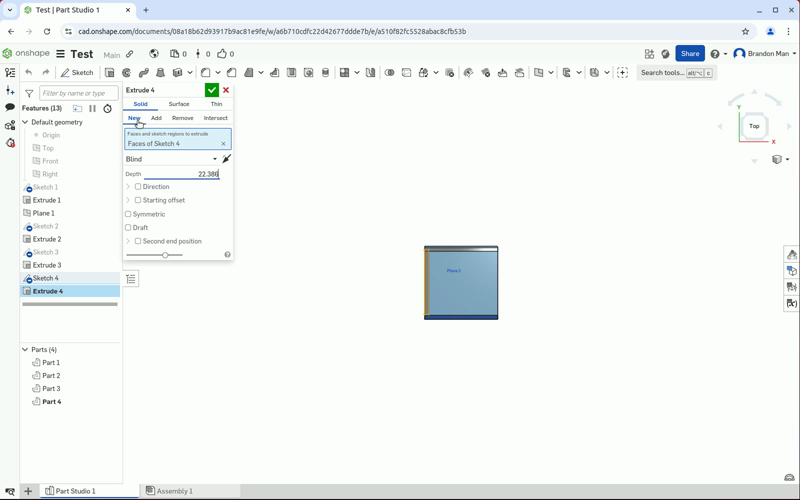
key(enter)
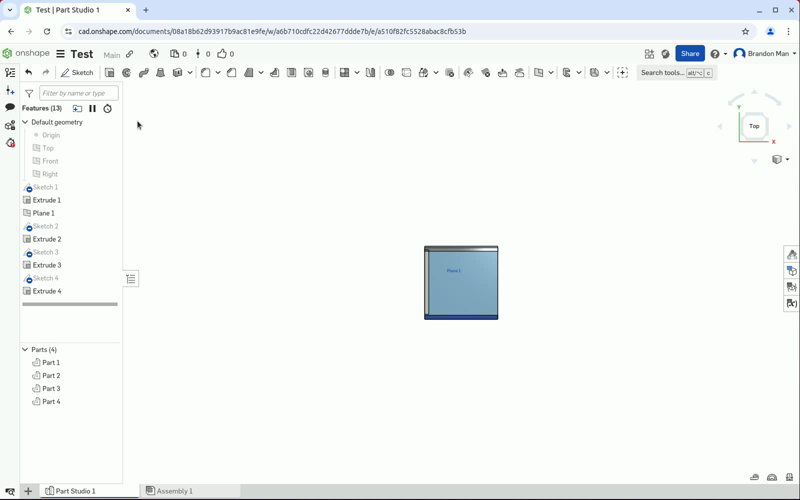
key(shift+h)
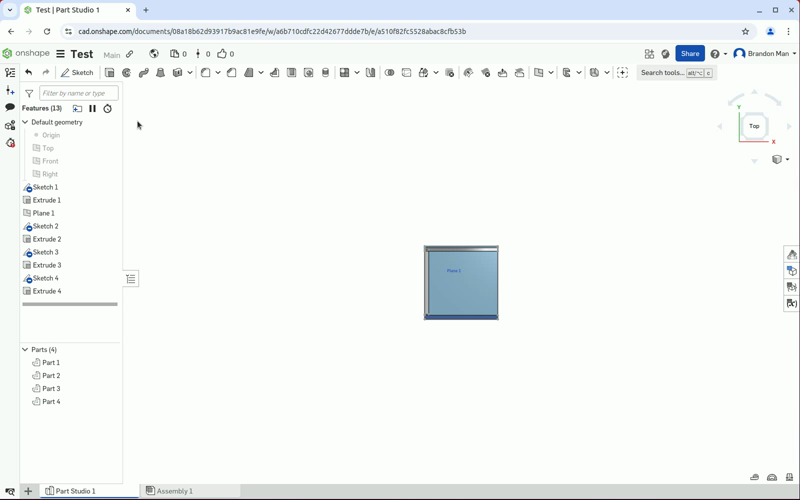
key(shift+h)
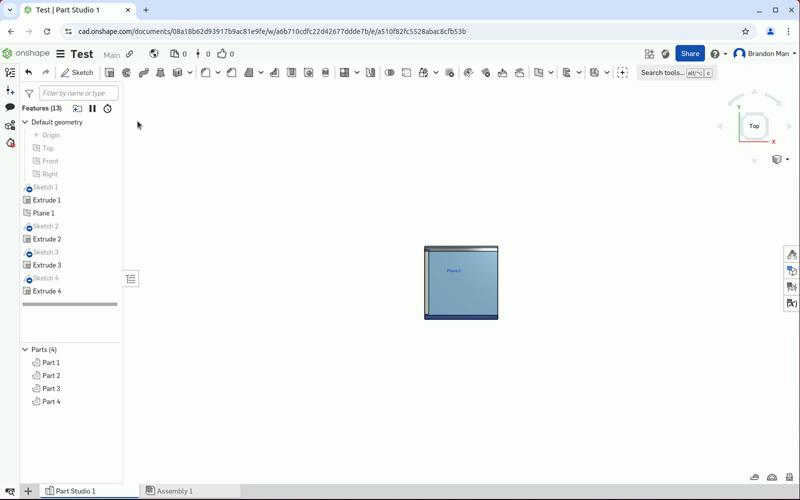
mouse_move(73, 189)
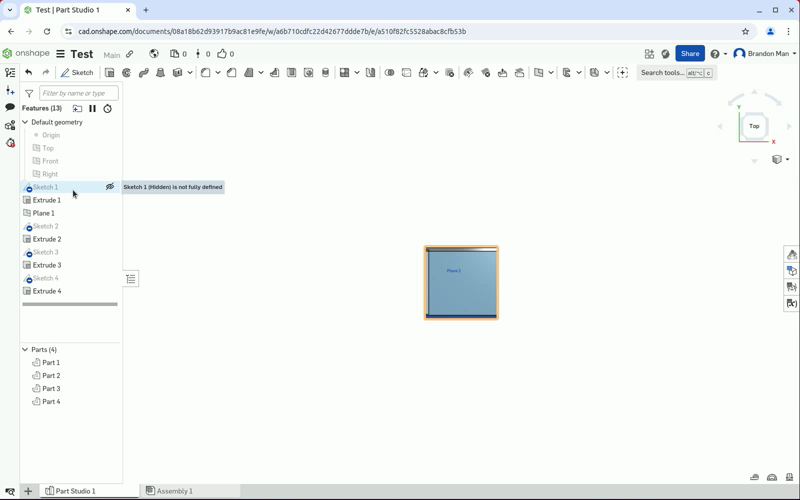
click(73, 189)
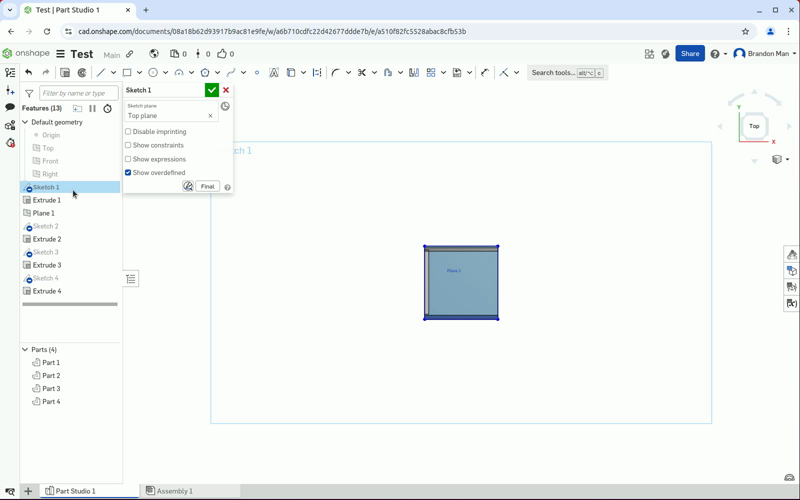
mouse_move(229, 92)
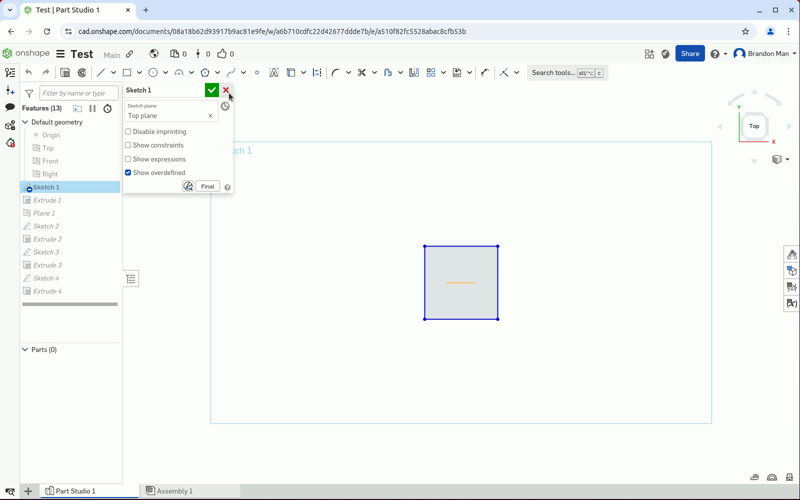
click(229, 92)
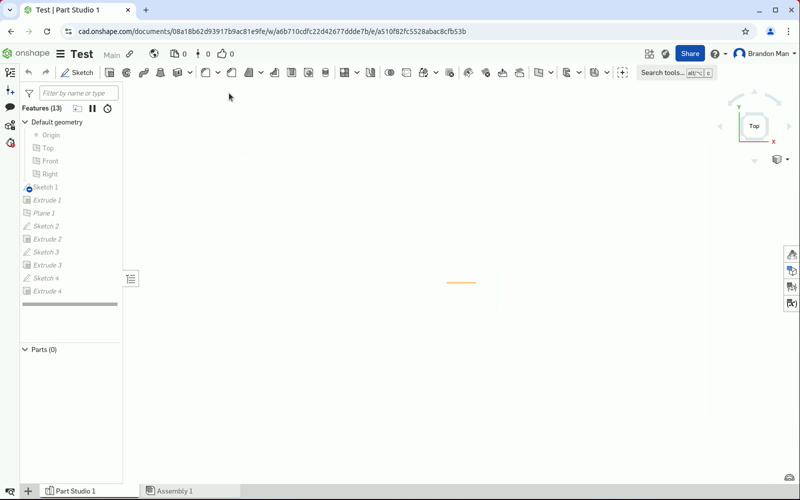
key(shift+s)
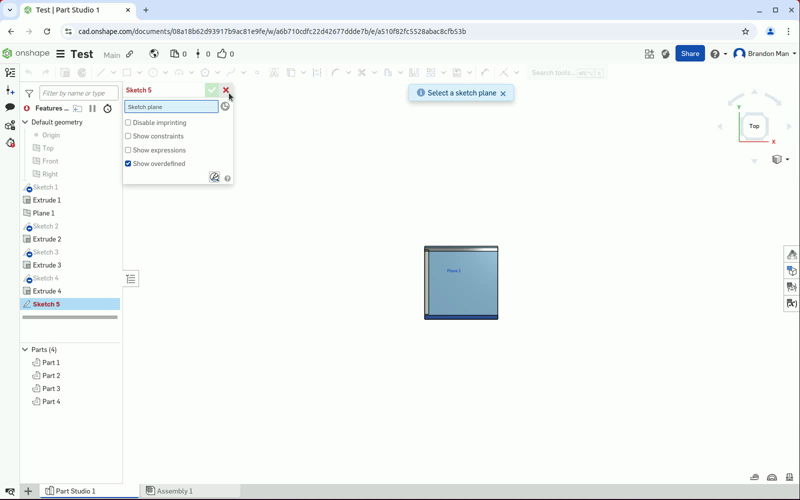
mouse_move(73, 215)
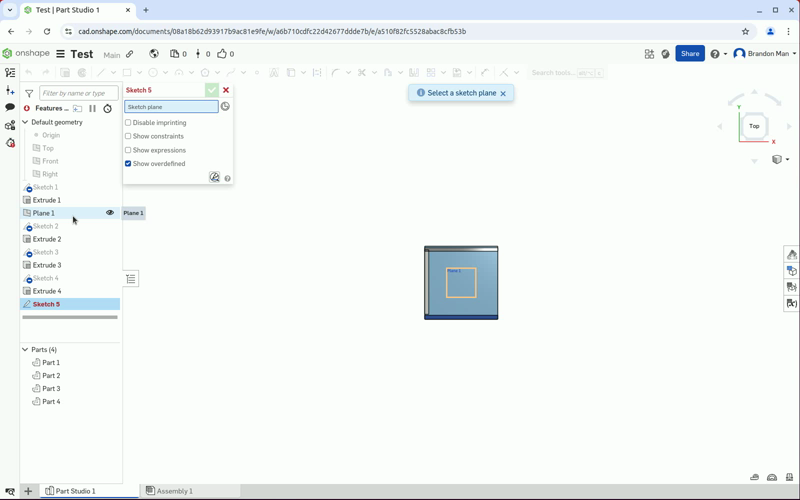
click(73, 215)
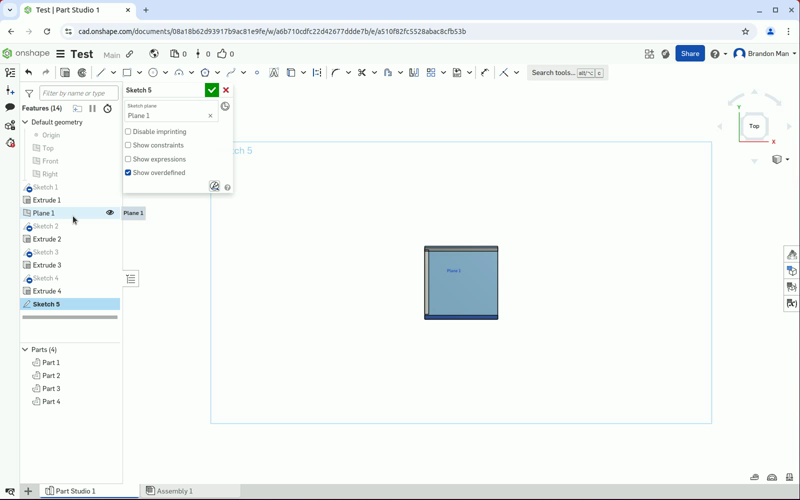
mouse_move(73, 352)
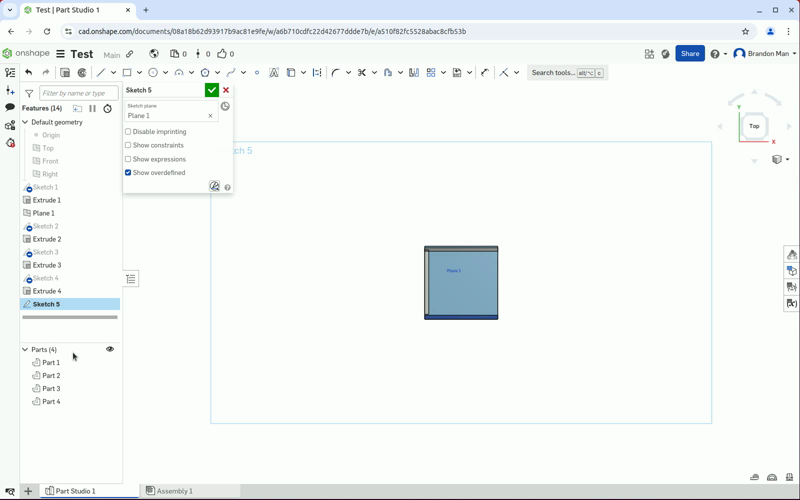
key(y)
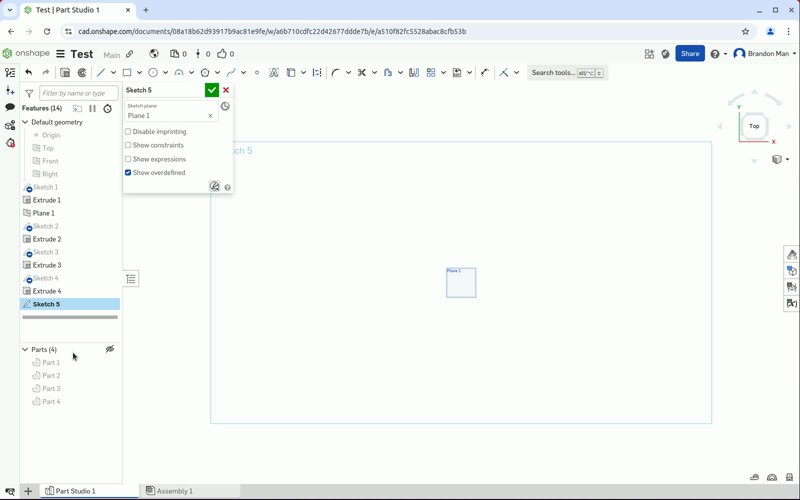
key(l)
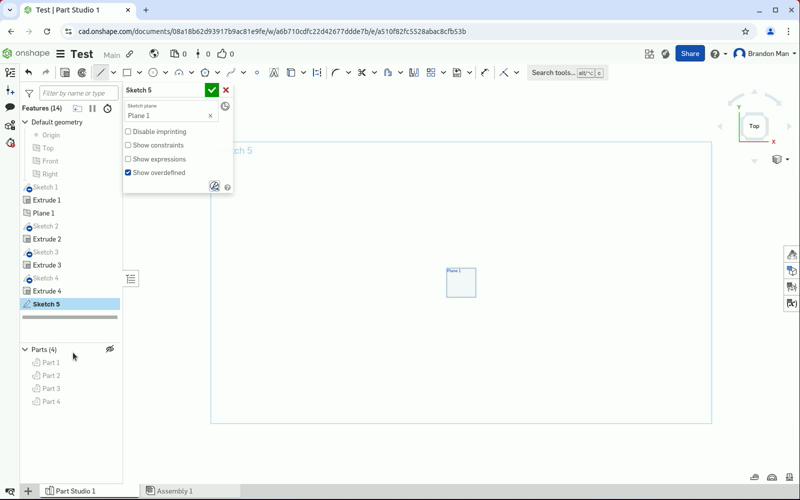
key_down(shift)
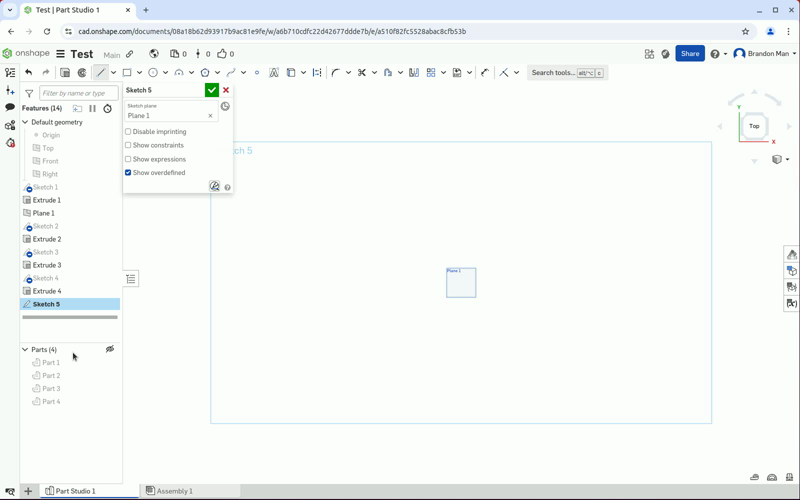
mouse_move(492, 314)
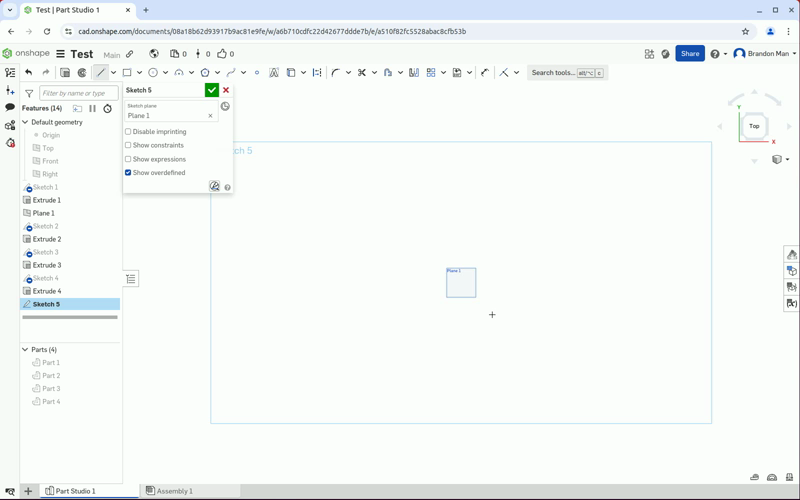
click(492, 314)
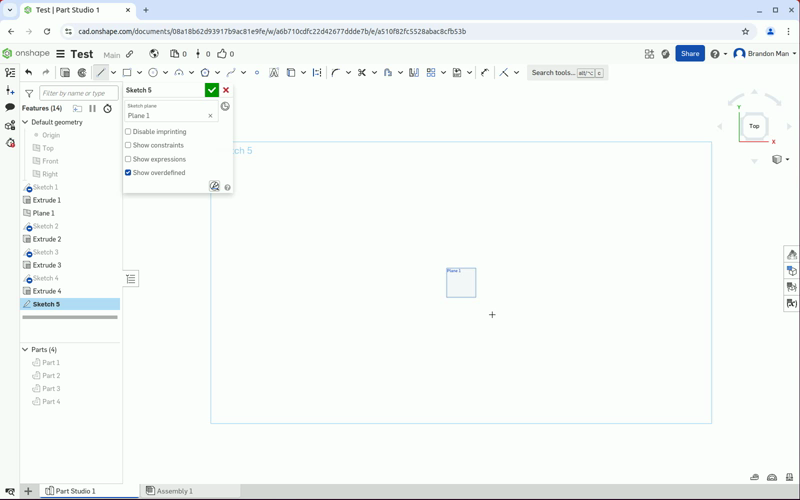
key_up(shift)
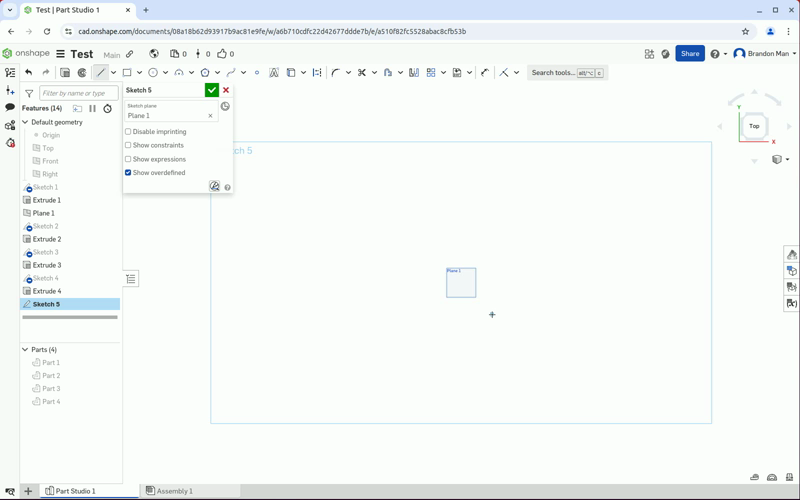
key_down(shift)
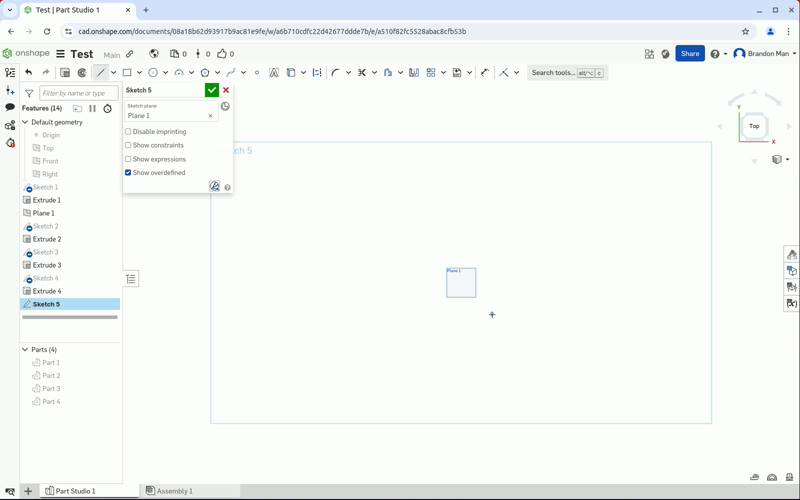
mouse_move(522, 314)
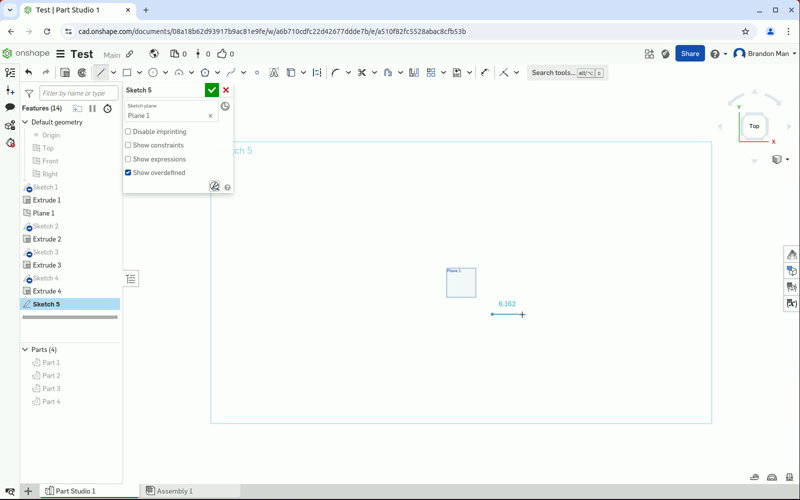
mouse_move(496, 314)
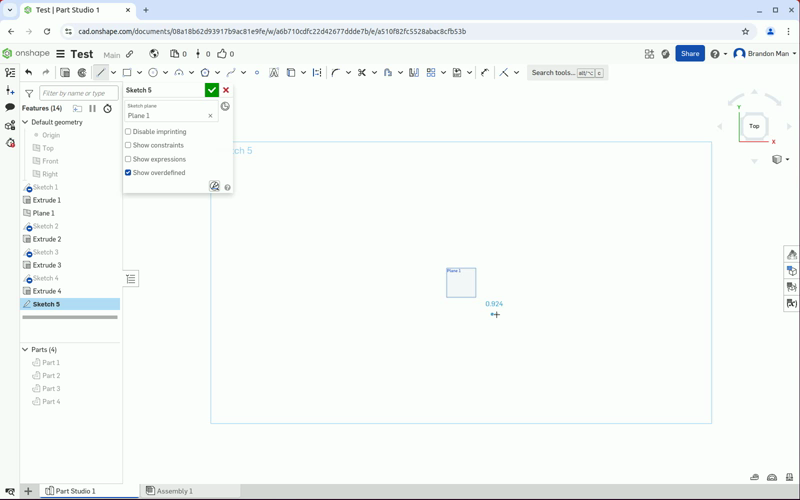
scroll(6)
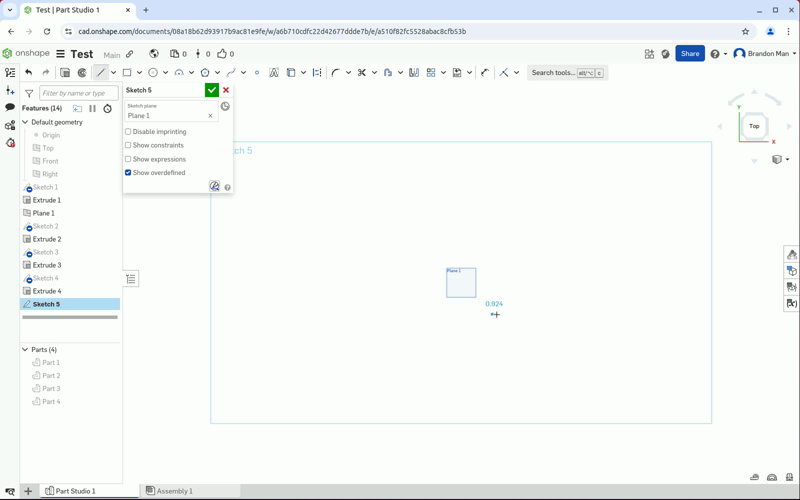
scroll(6)
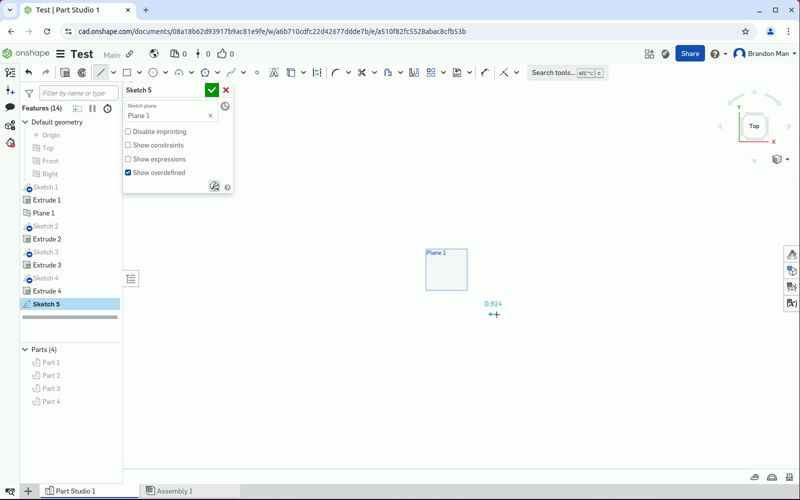
scroll(6)
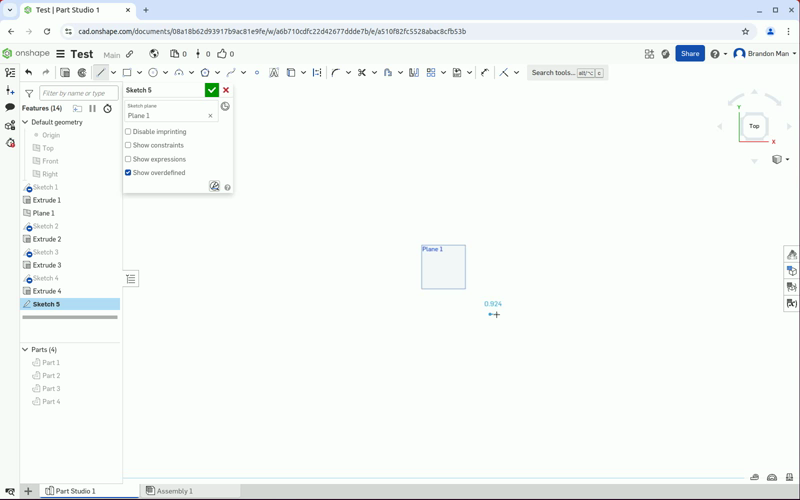
scroll(6)
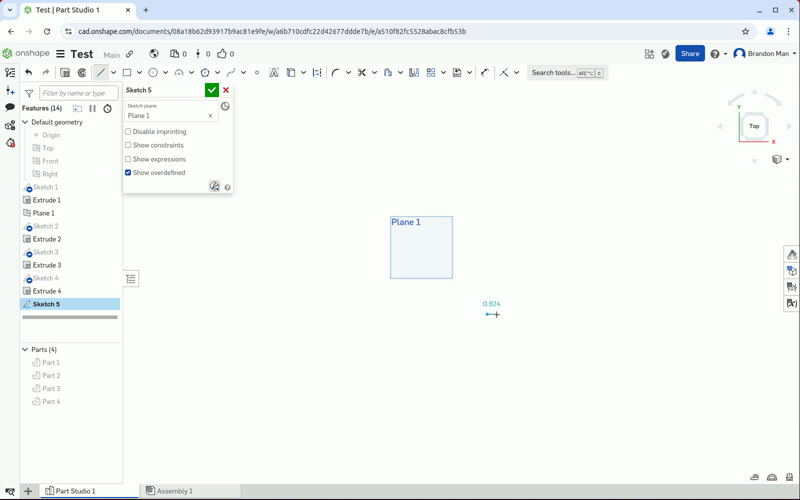
scroll(6)
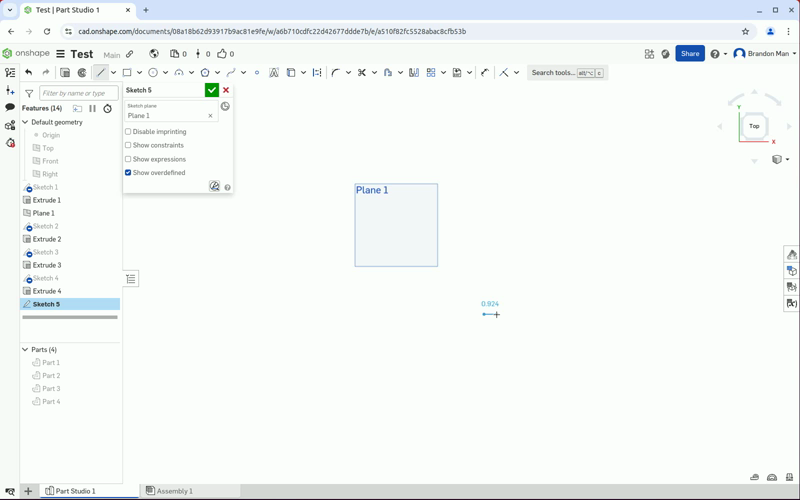
scroll(6)
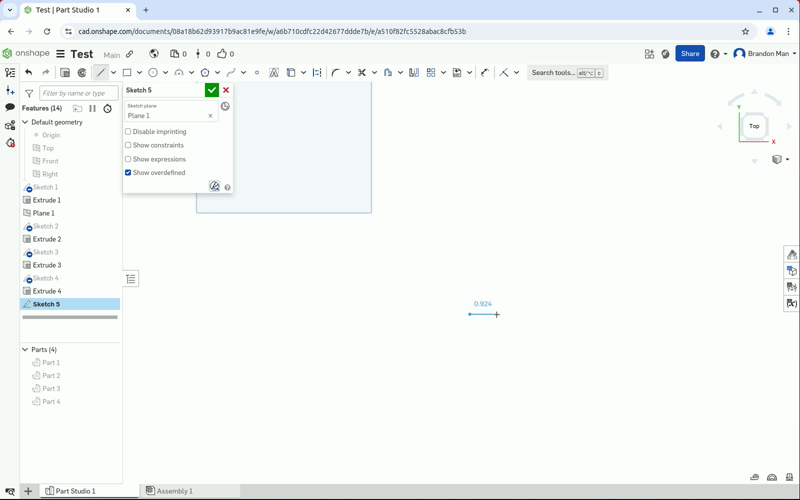
scroll(6)
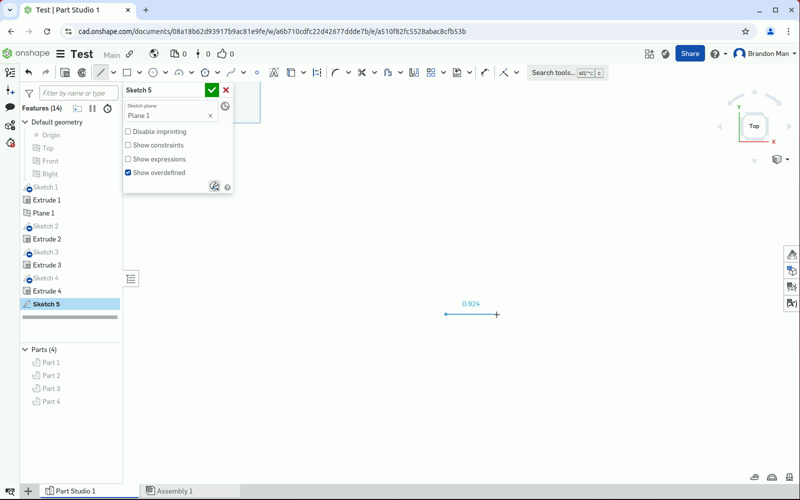
click(496, 314)
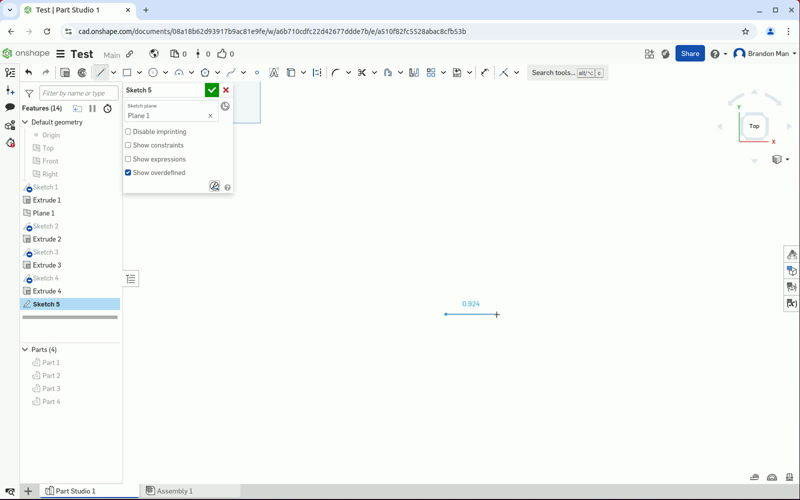
scroll(-6)
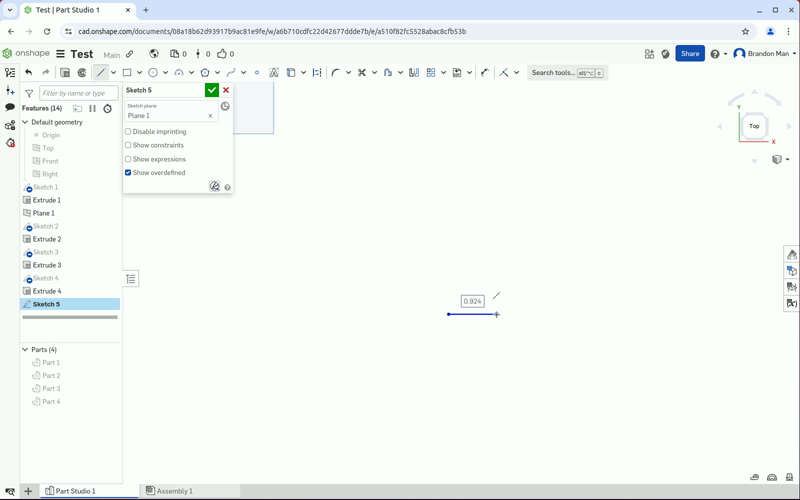
scroll(-6)
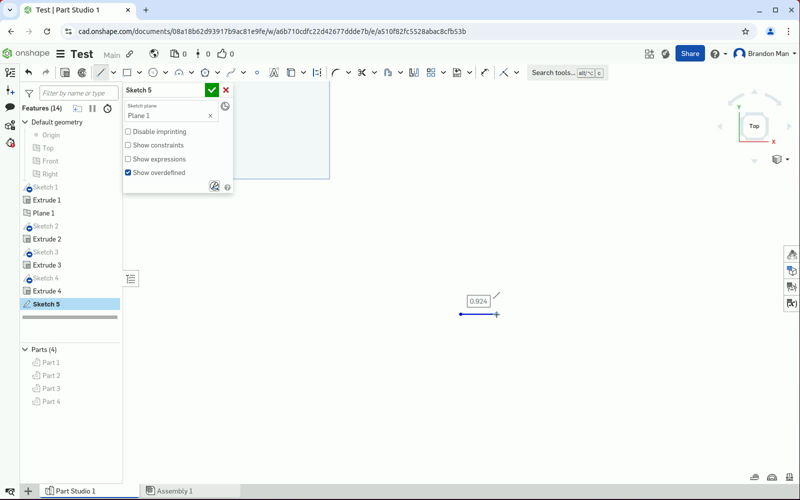
scroll(-6)
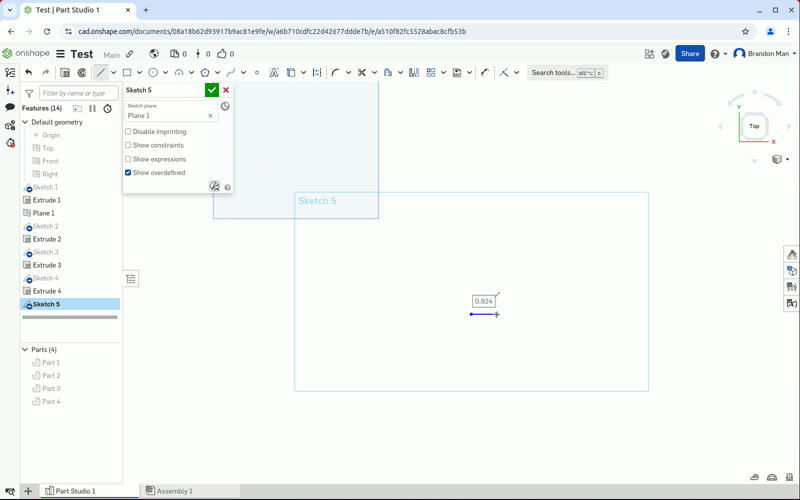
scroll(-6)
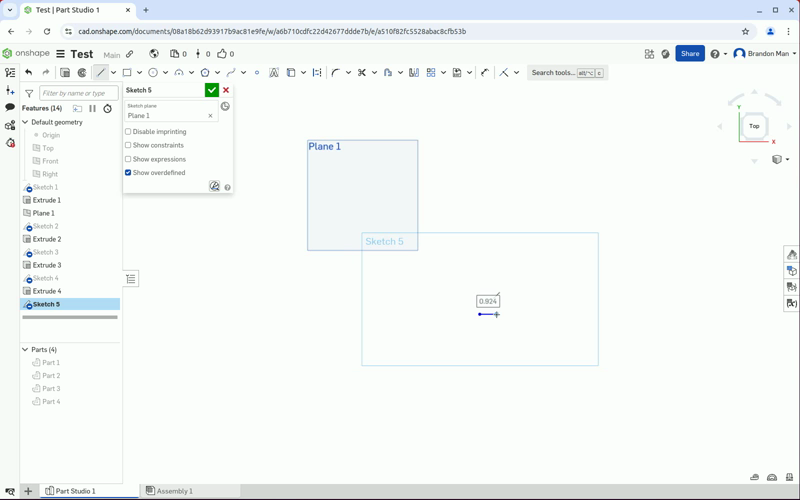
scroll(-6)
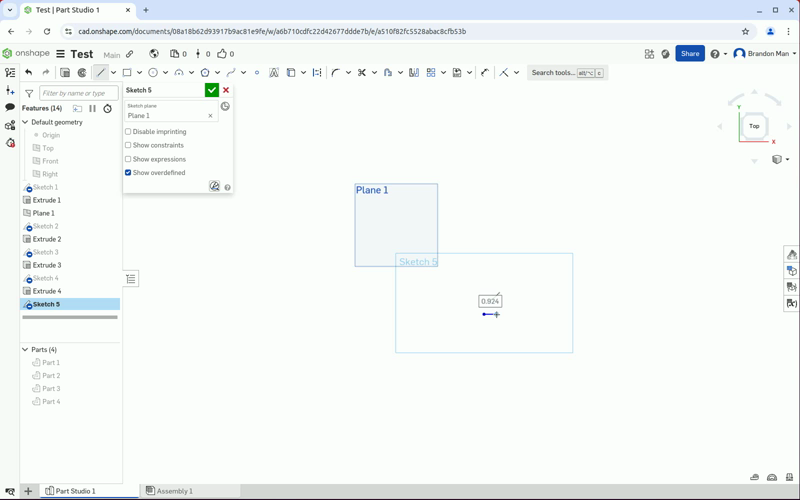
scroll(-6)
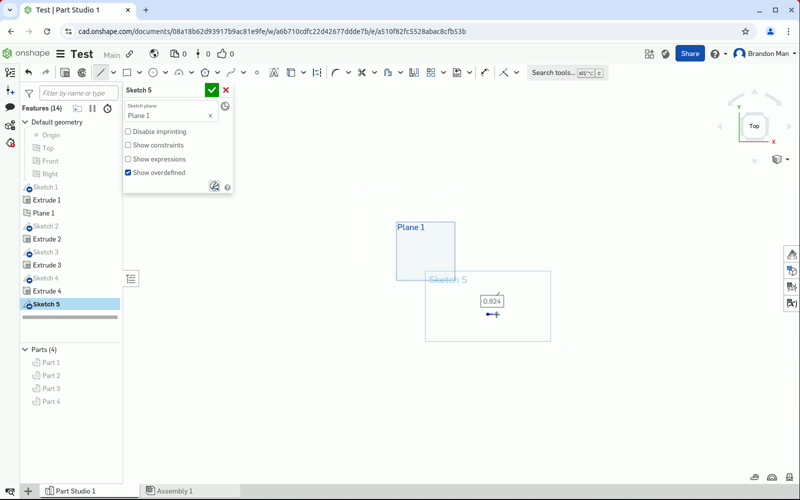
scroll(-6)
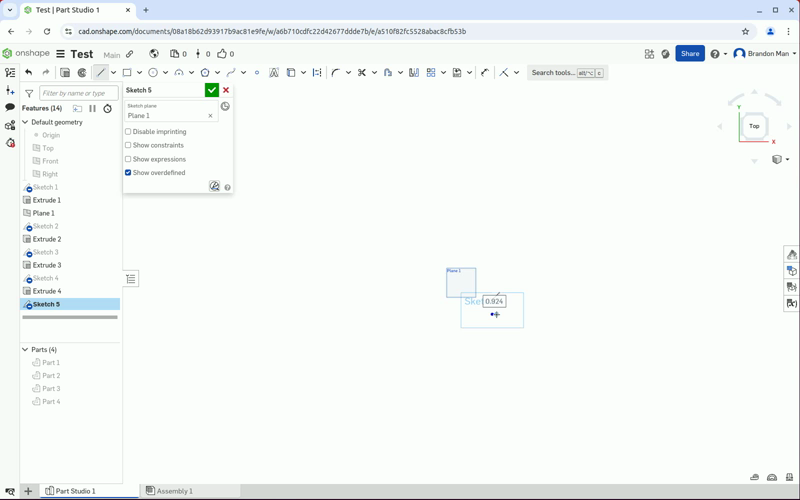
key_up(shift)
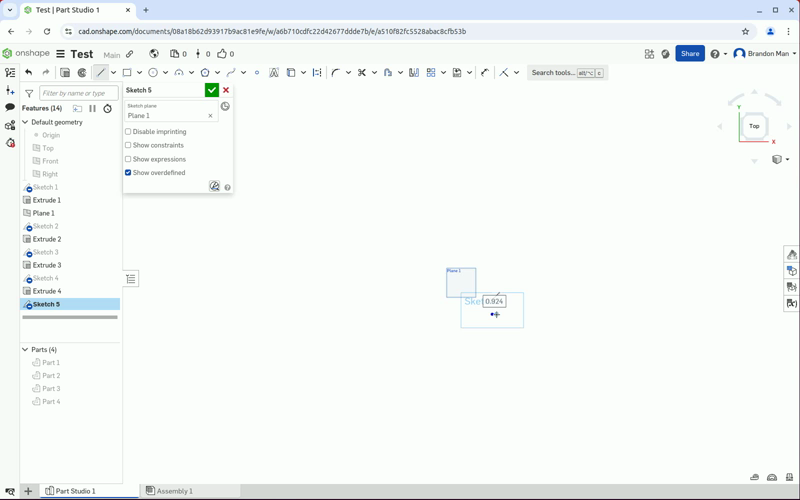
key_down(shift)
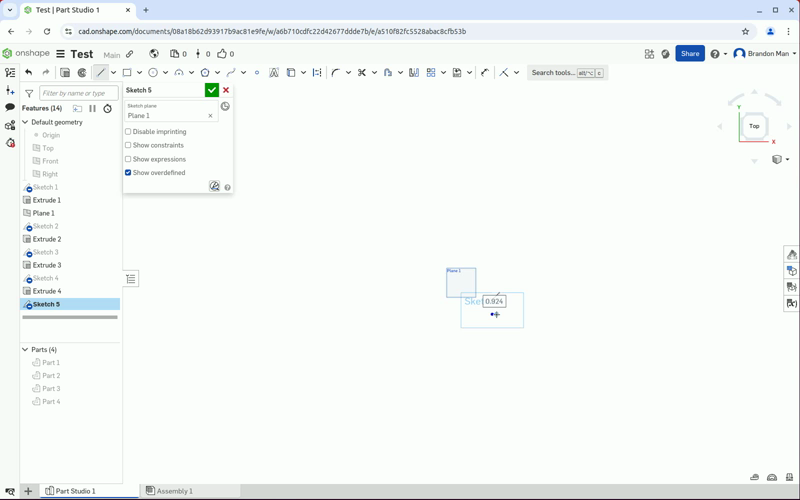
mouse_move(496, 249)
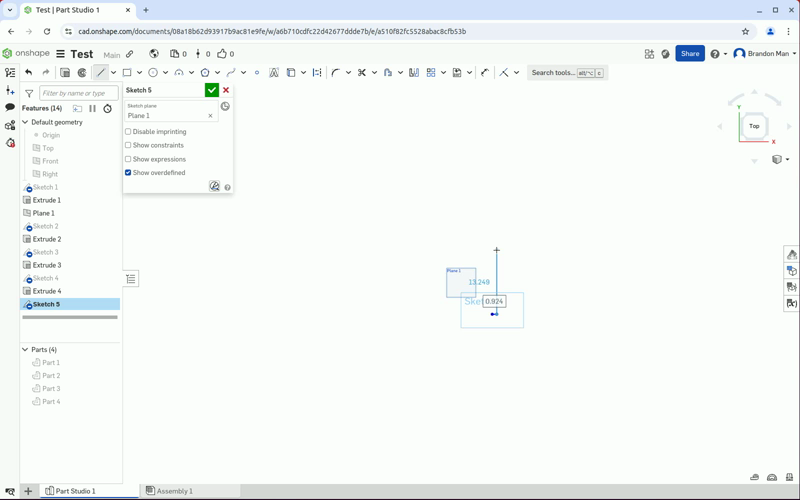
click(496, 249)
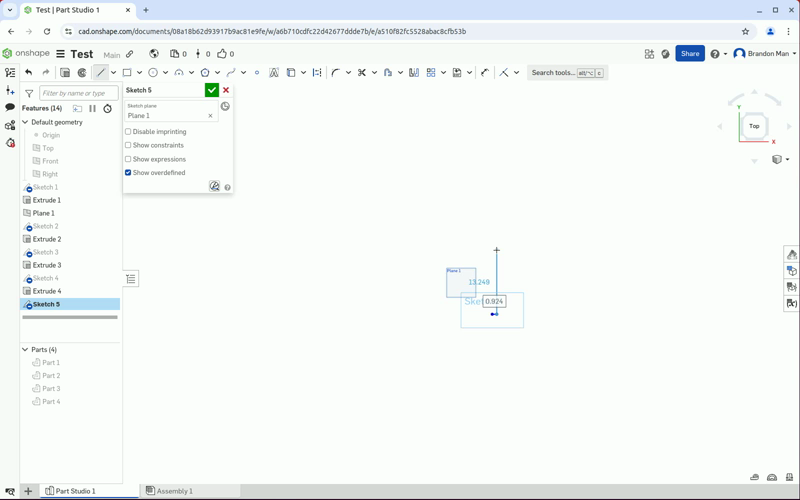
key_up(shift)
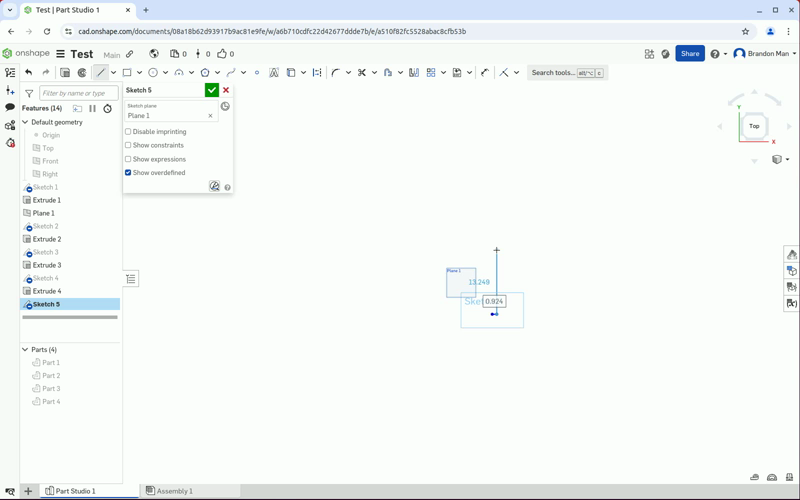
key_down(shift)
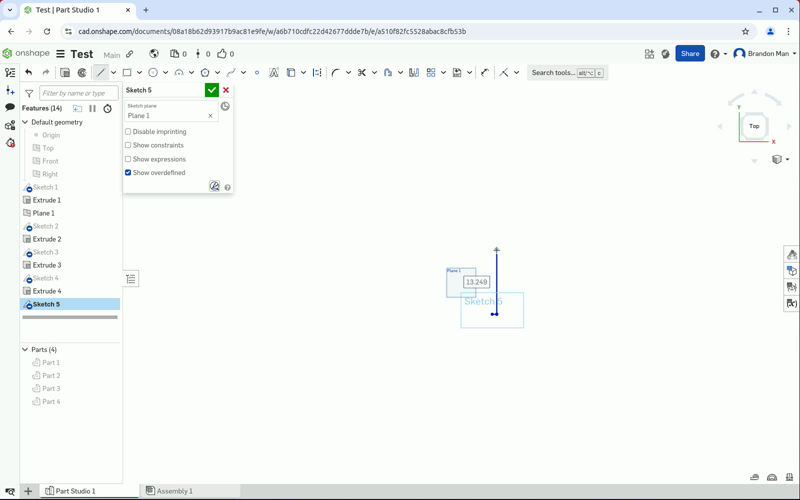
mouse_move(526, 249)
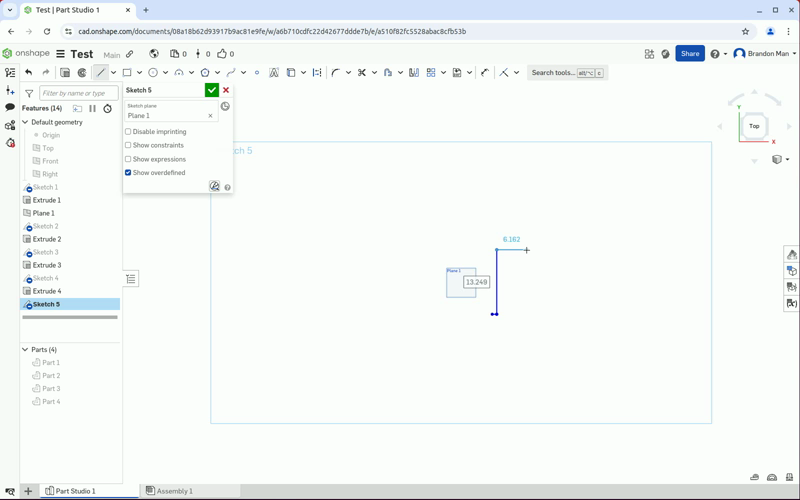
mouse_move(492, 249)
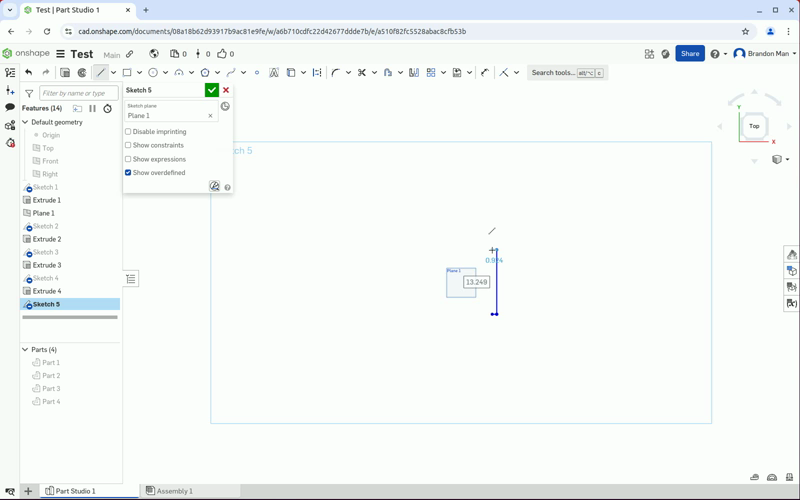
scroll(6)
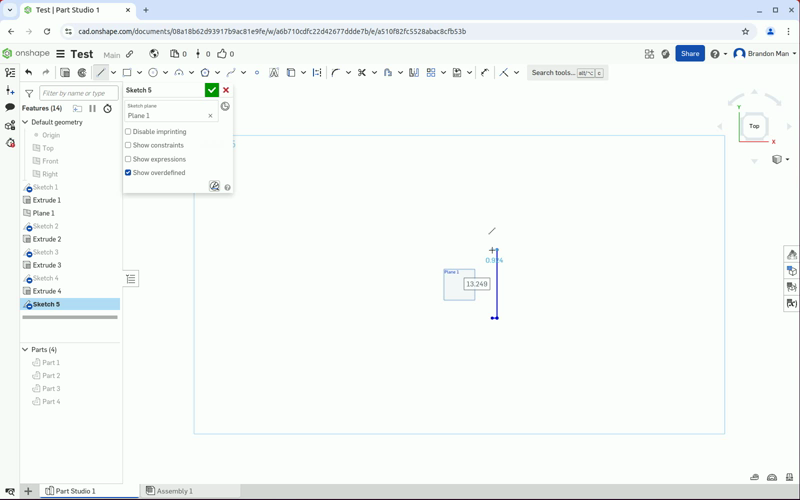
scroll(6)
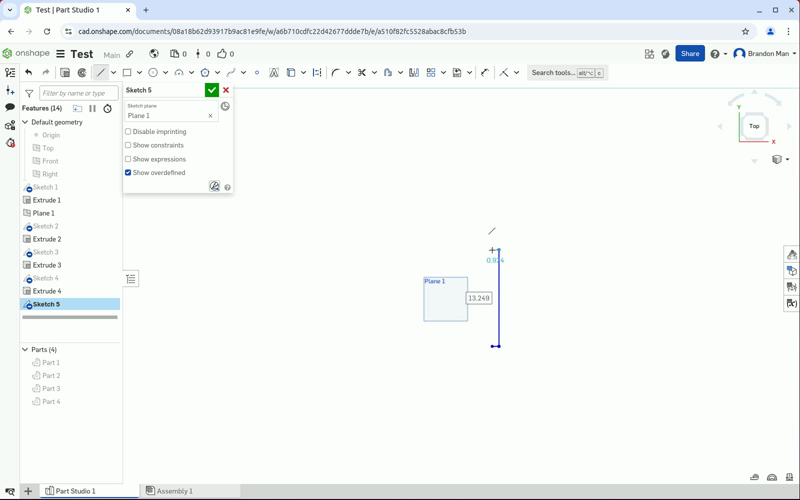
scroll(6)
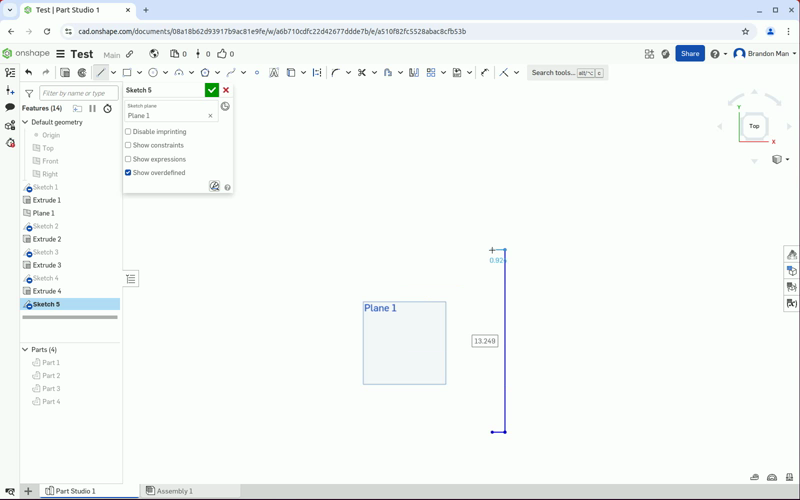
scroll(6)
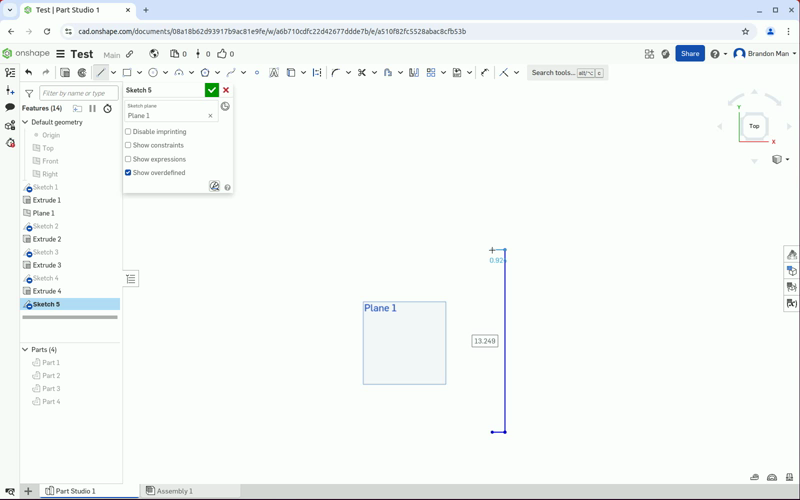
scroll(6)
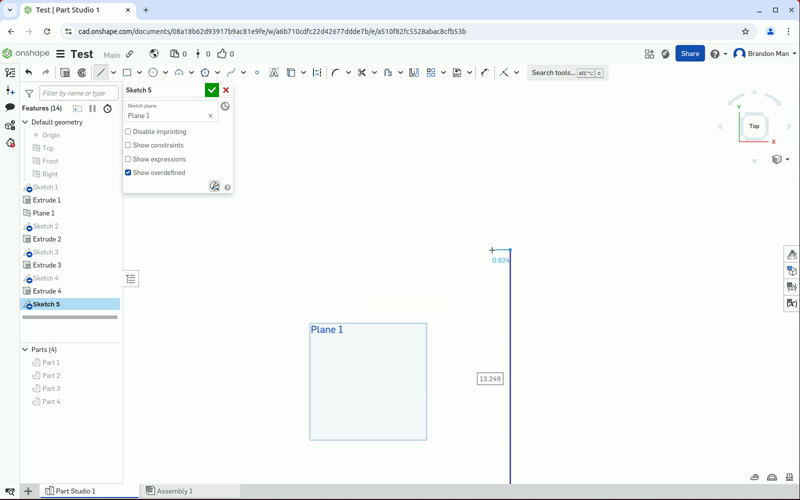
scroll(6)
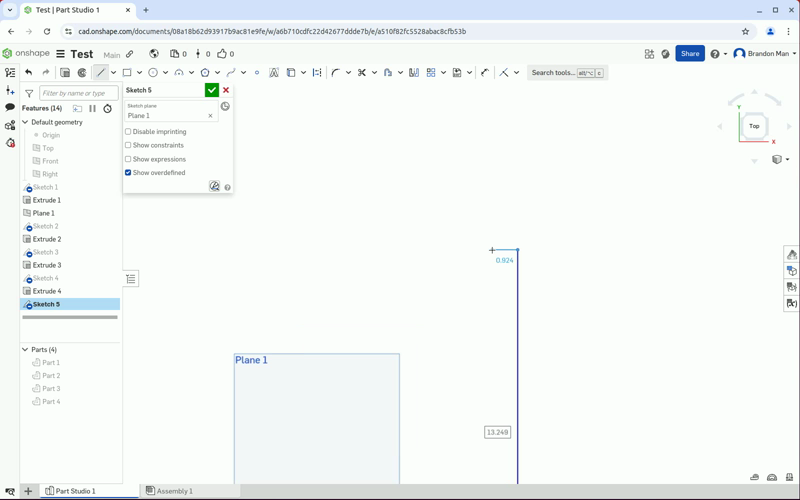
scroll(6)
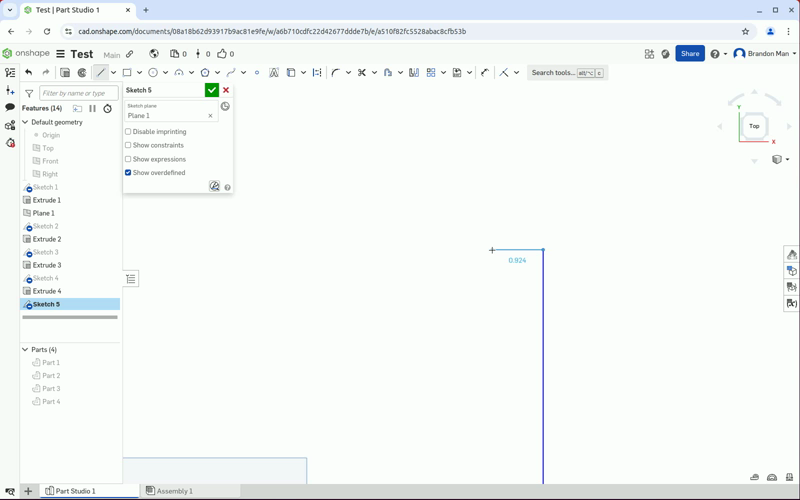
click(492, 249)
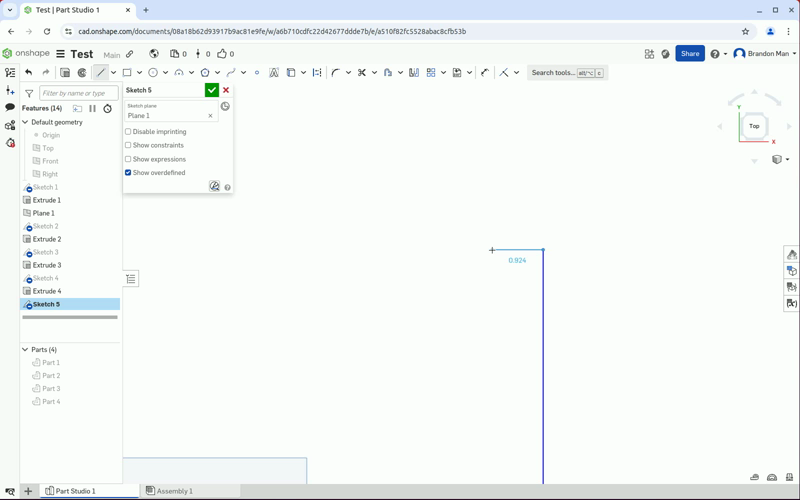
scroll(-6)
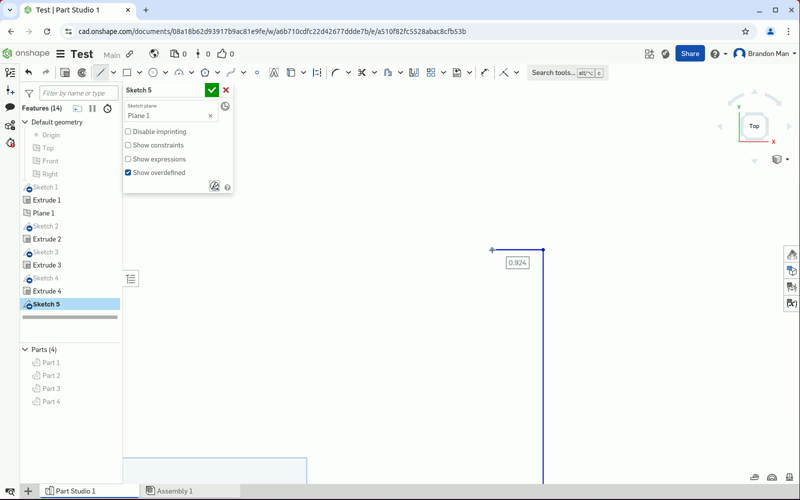
scroll(-6)
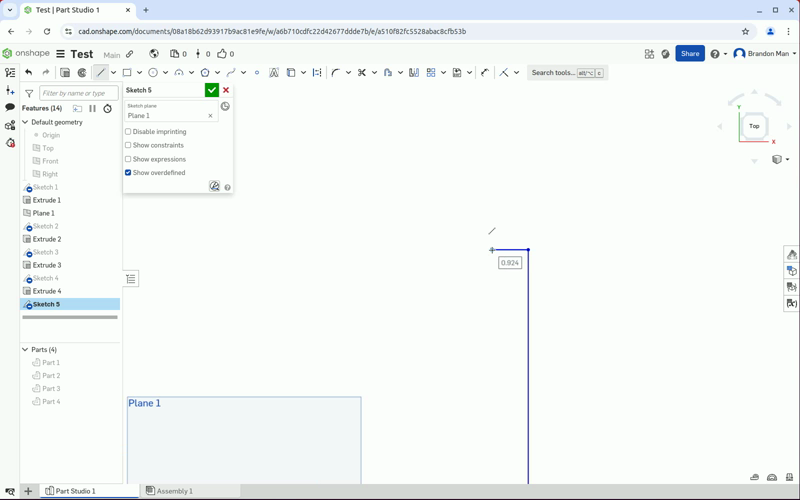
scroll(-6)
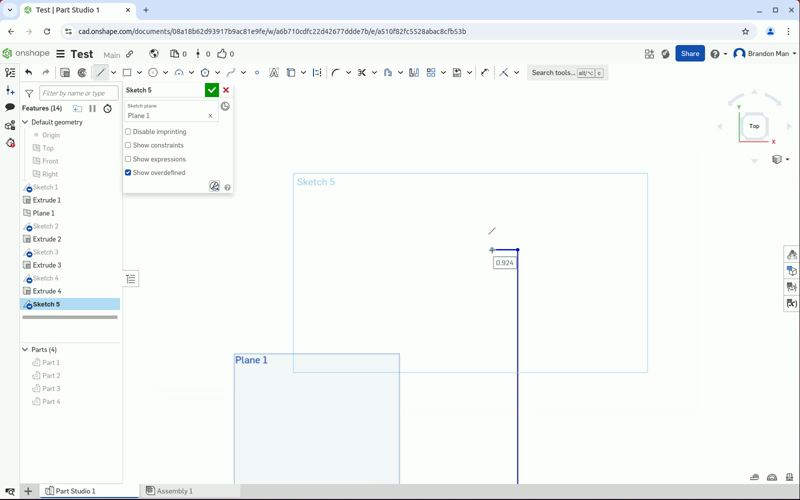
scroll(-6)
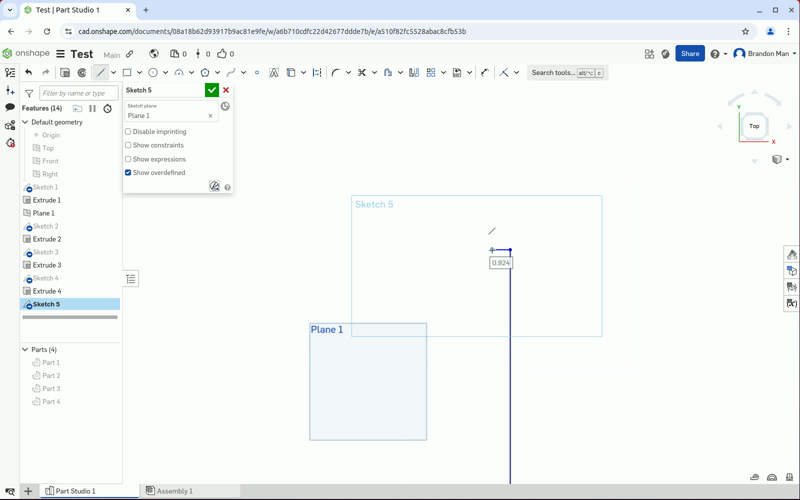
scroll(-6)
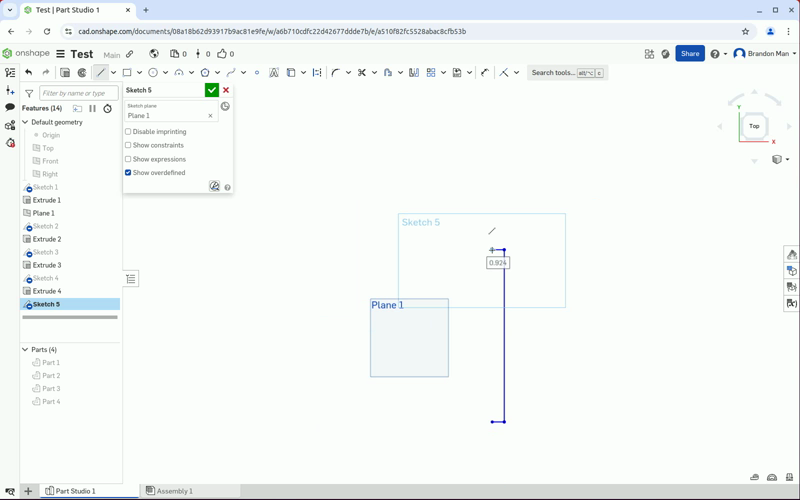
scroll(-6)
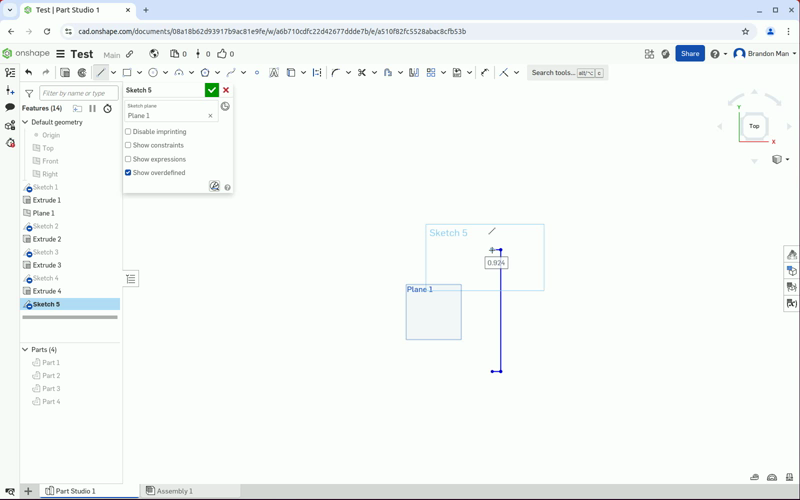
scroll(-6)
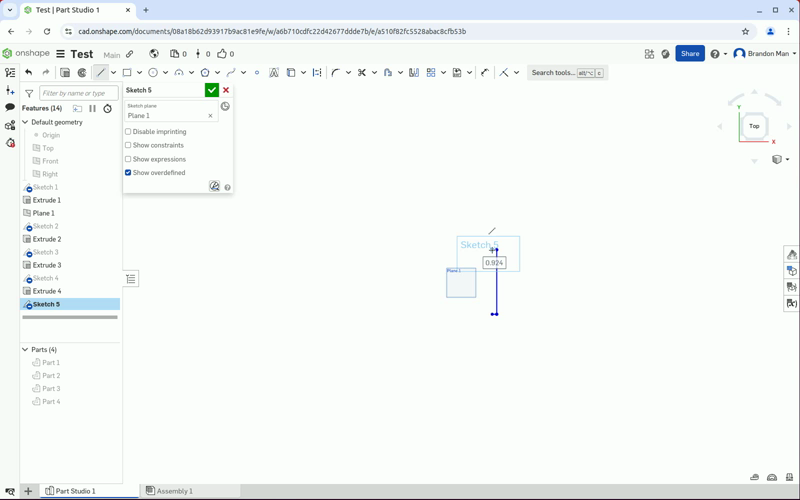
key_up(shift)
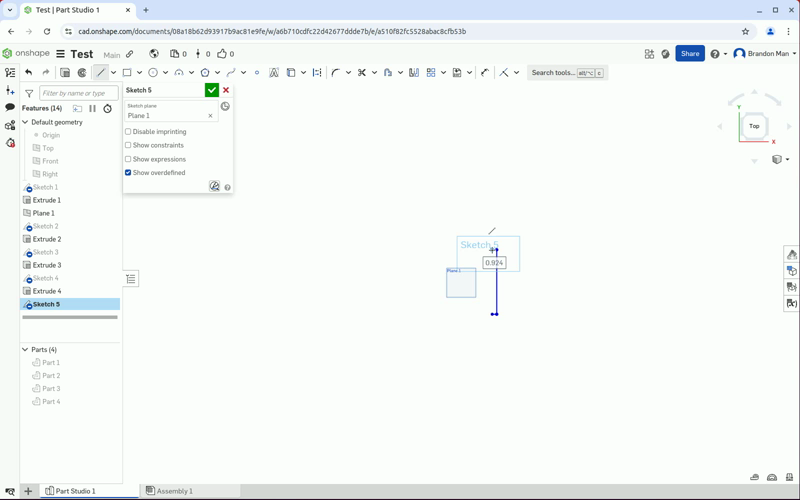
key_down(shift)
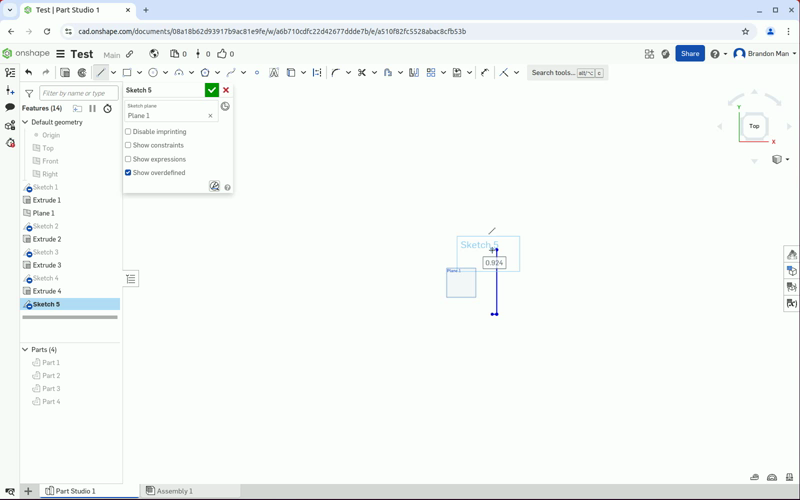
mouse_move(492, 314)
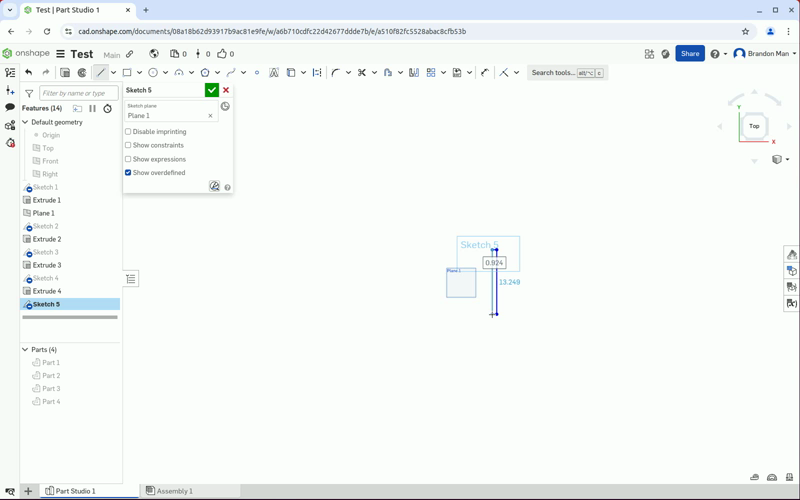
scroll(6)
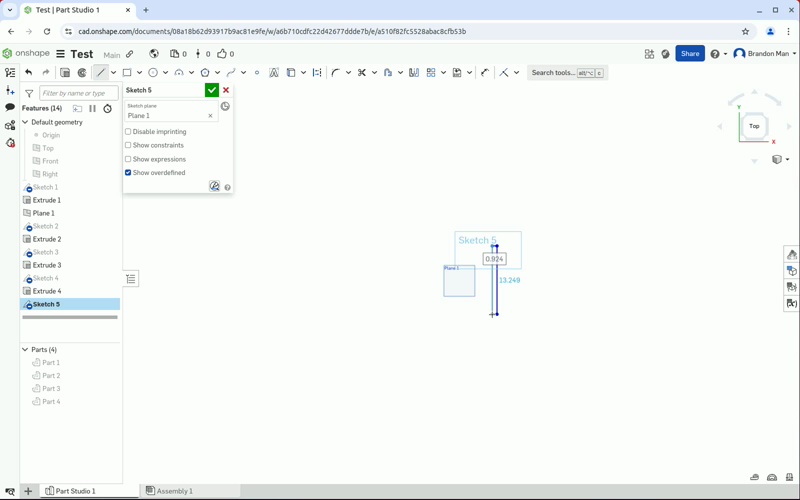
scroll(6)
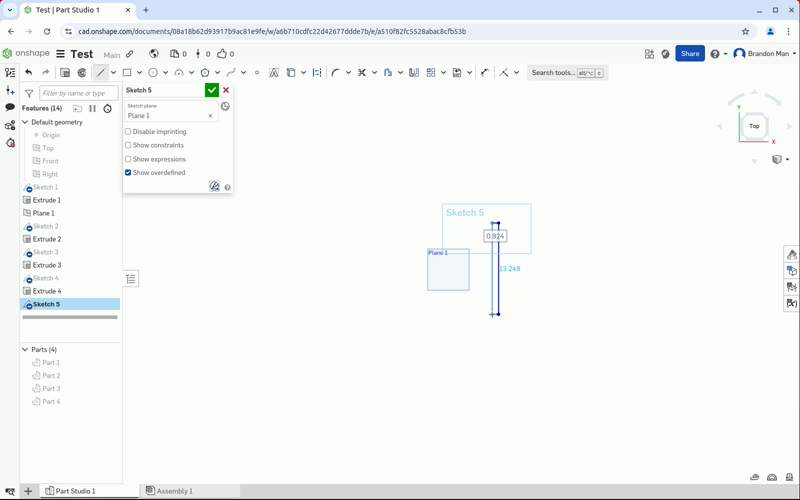
scroll(6)
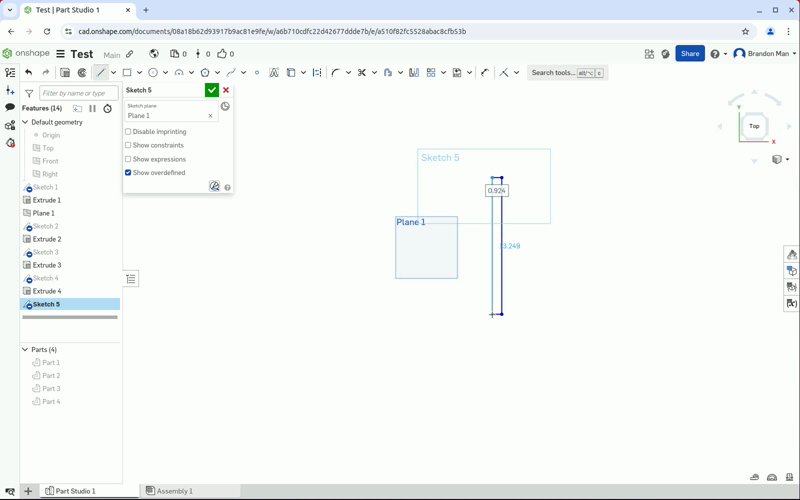
scroll(6)
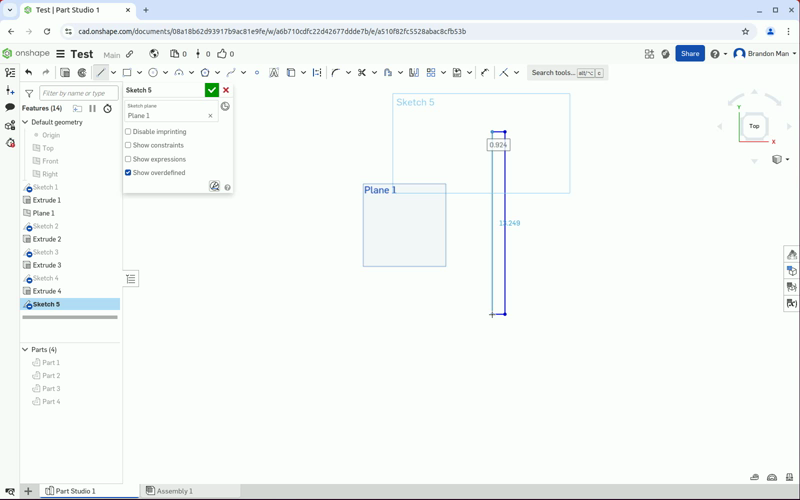
scroll(6)
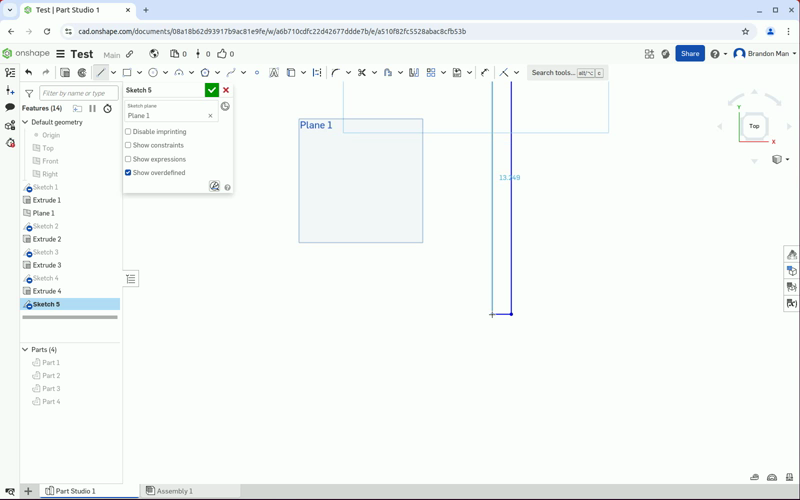
scroll(6)
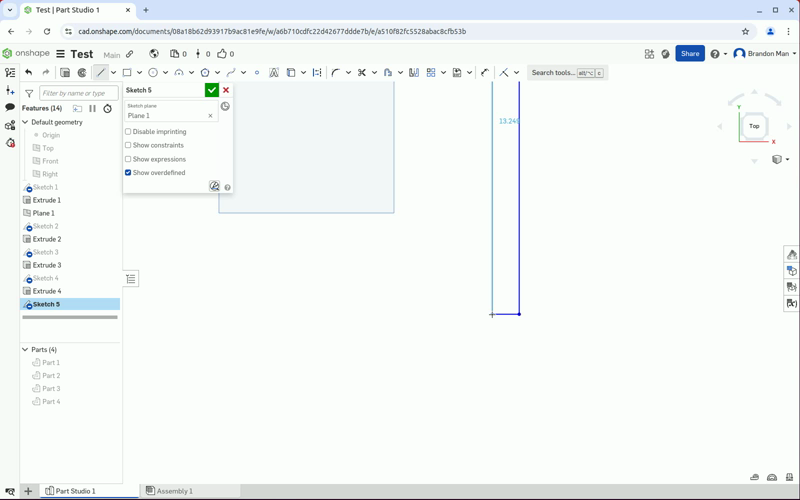
scroll(6)
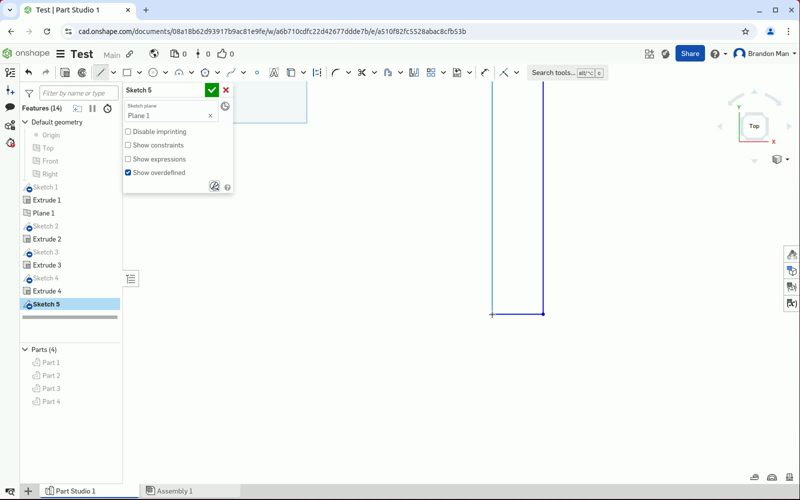
key_up(shift)
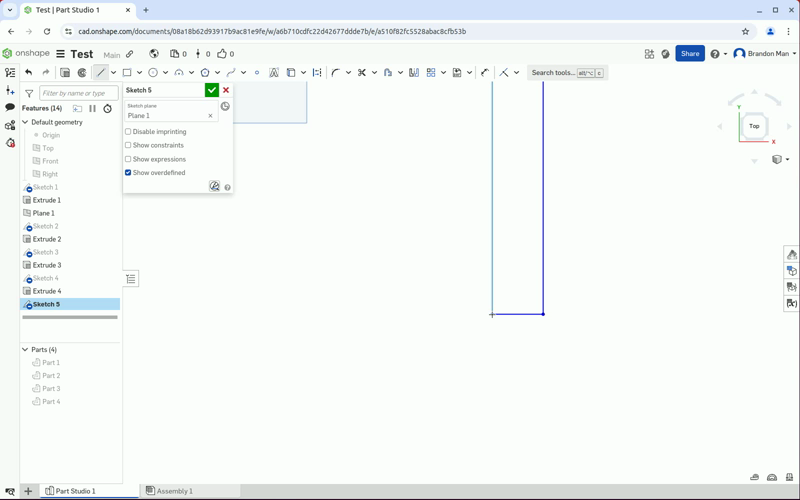
click(492, 314)
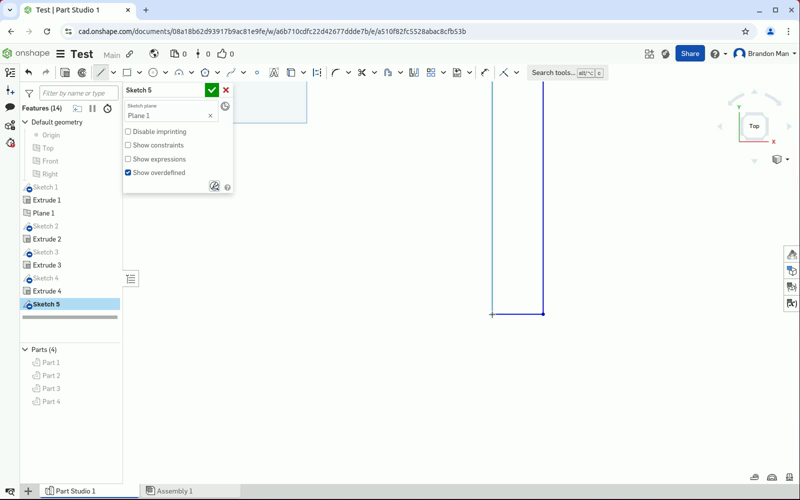
scroll(-6)
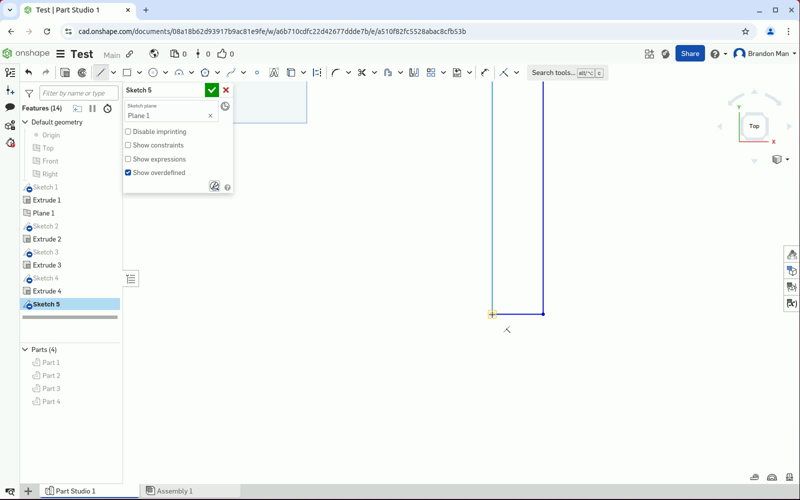
scroll(-6)
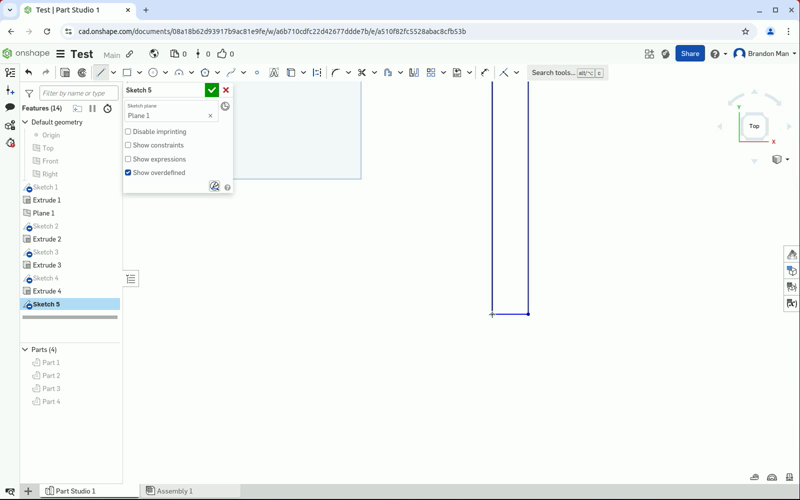
scroll(-6)
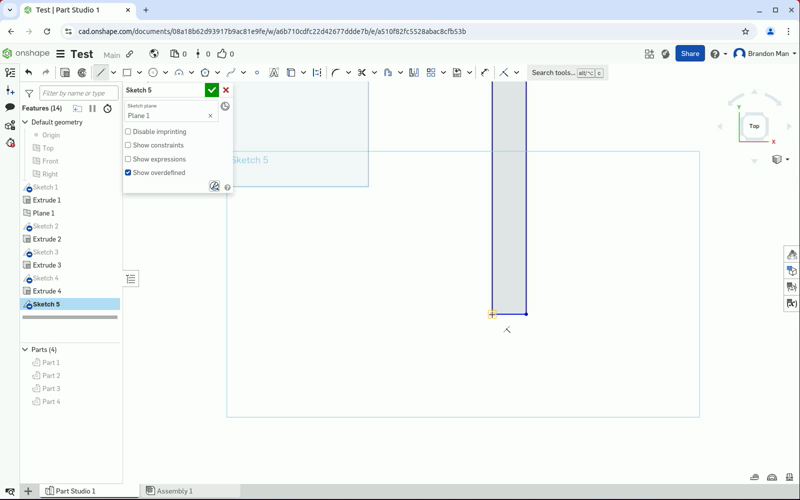
scroll(-6)
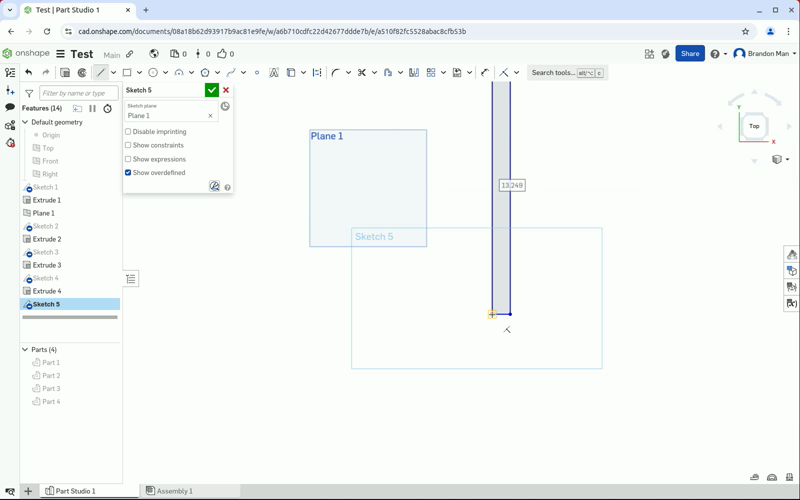
scroll(-6)
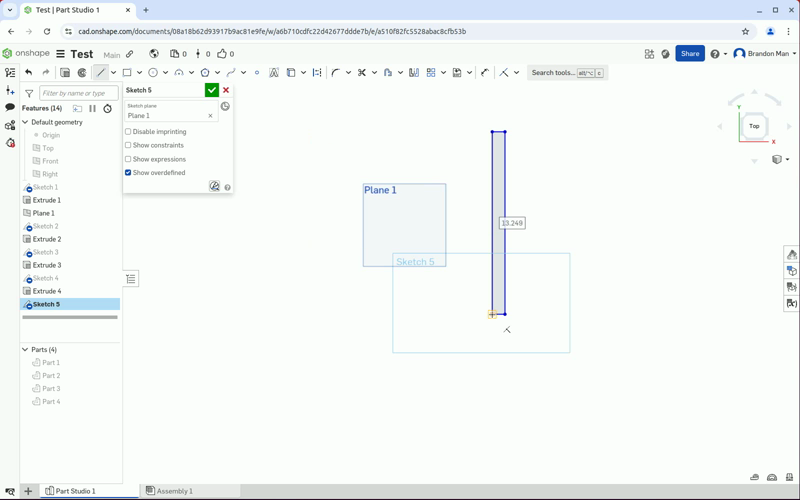
scroll(-6)
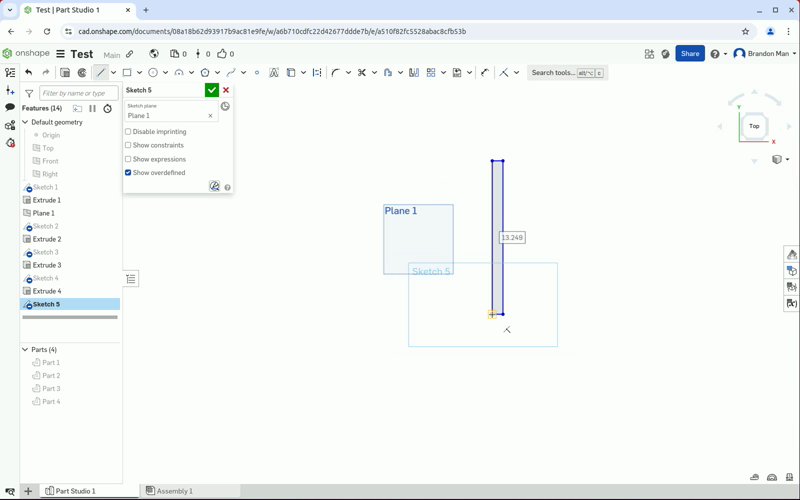
scroll(-6)
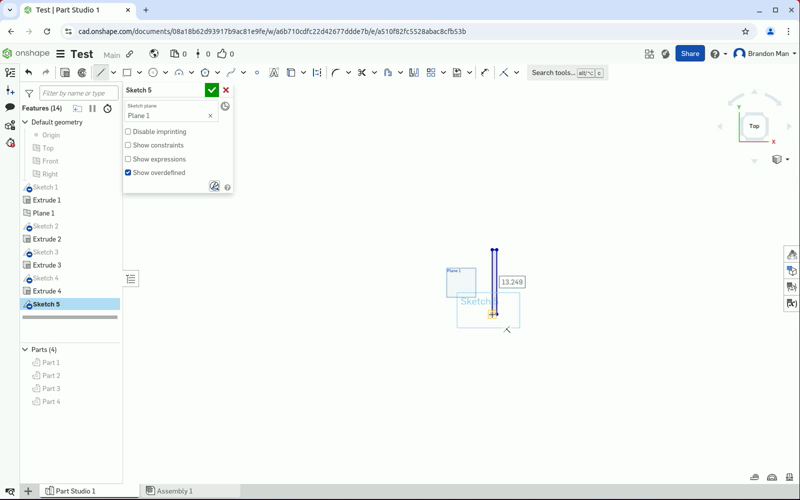
key(esc)
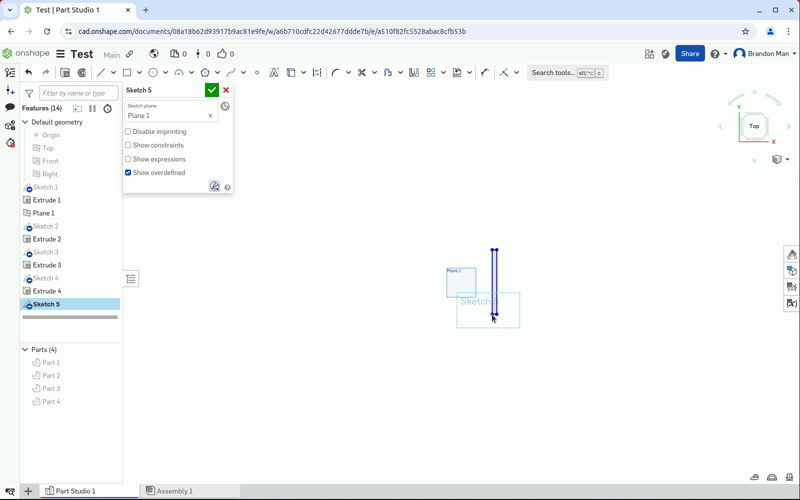
mouse_move(494, 299)
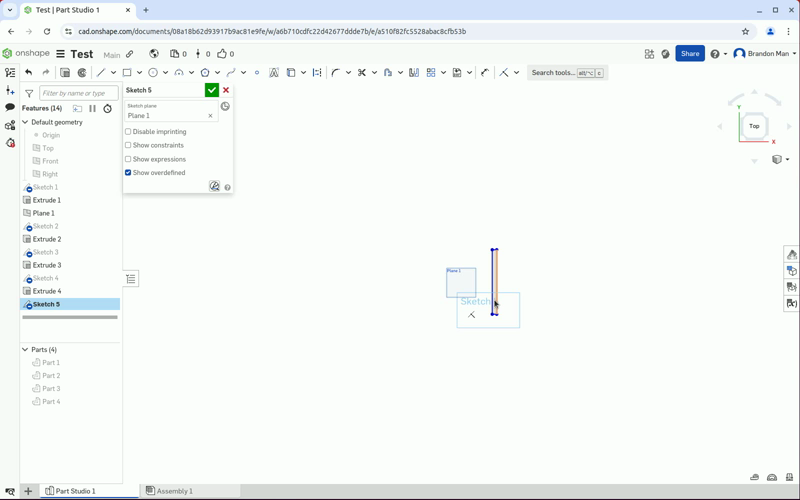
scroll(6)
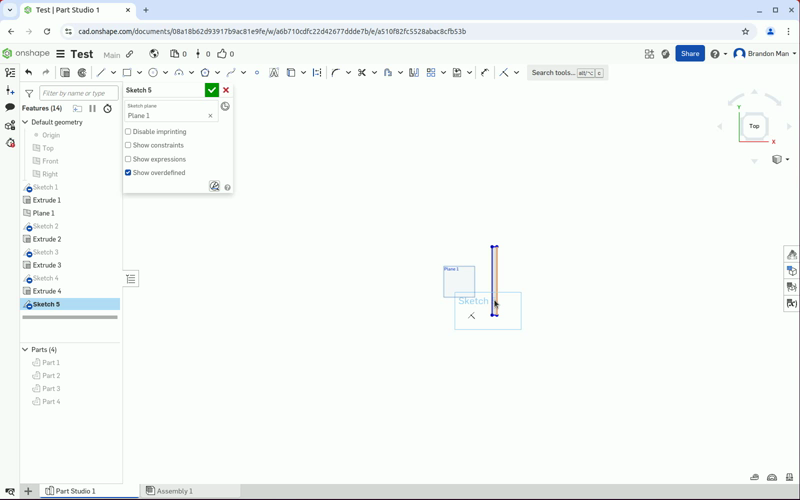
scroll(6)
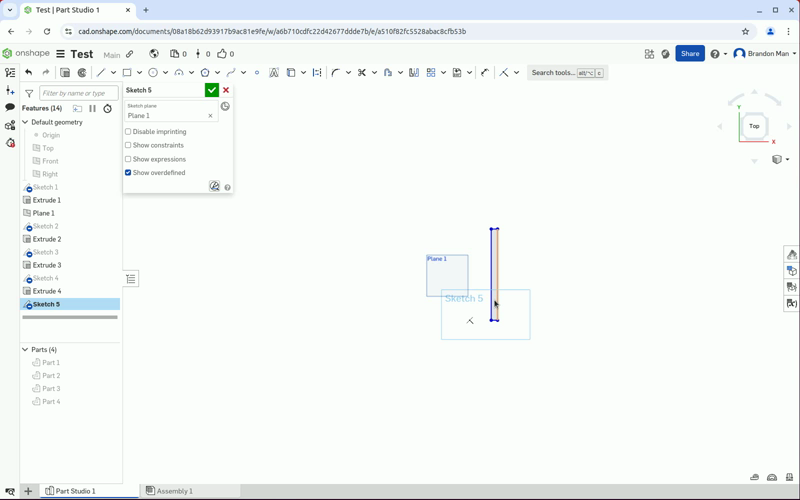
scroll(6)
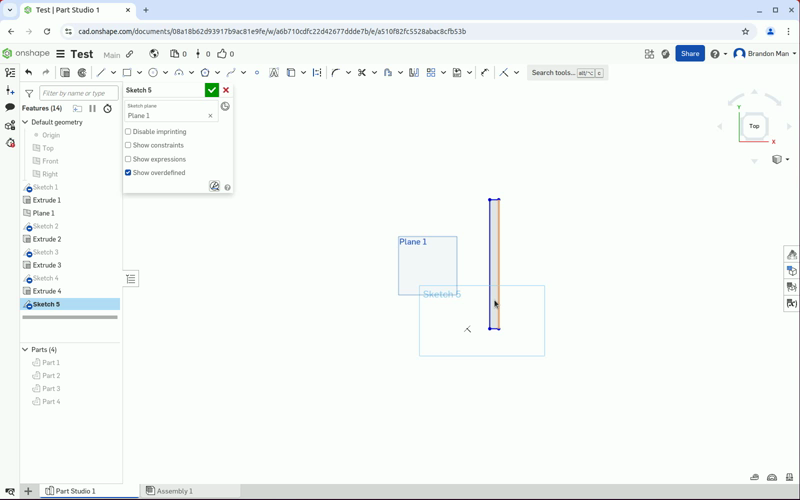
scroll(6)
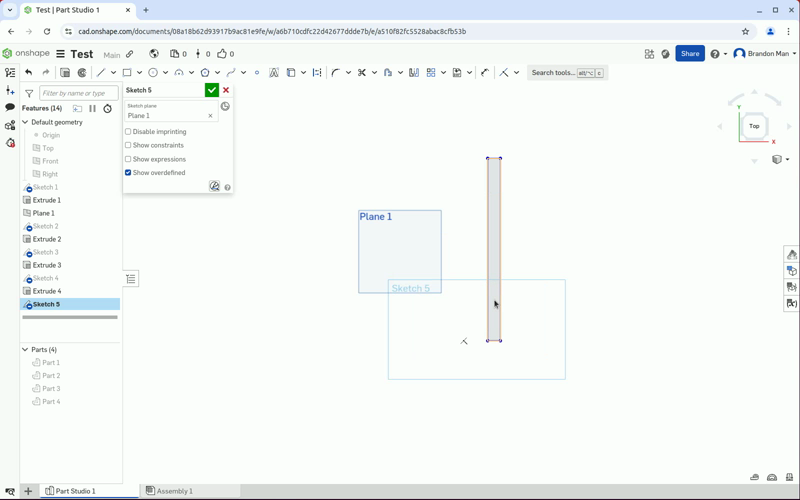
scroll(6)
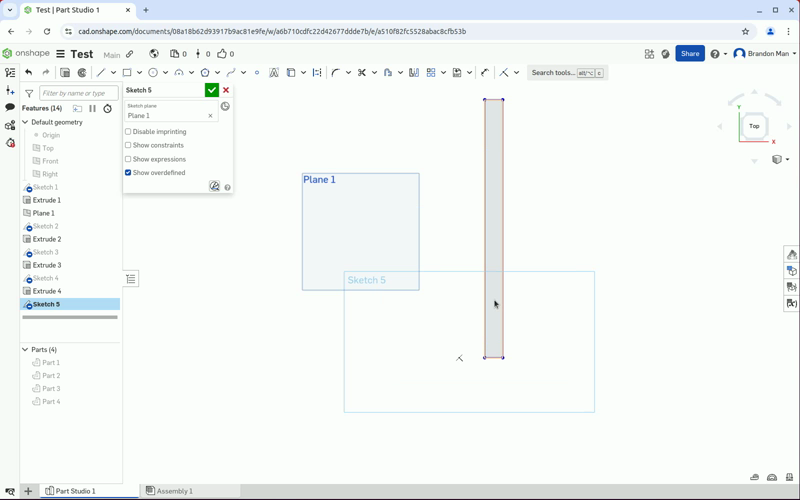
scroll(6)
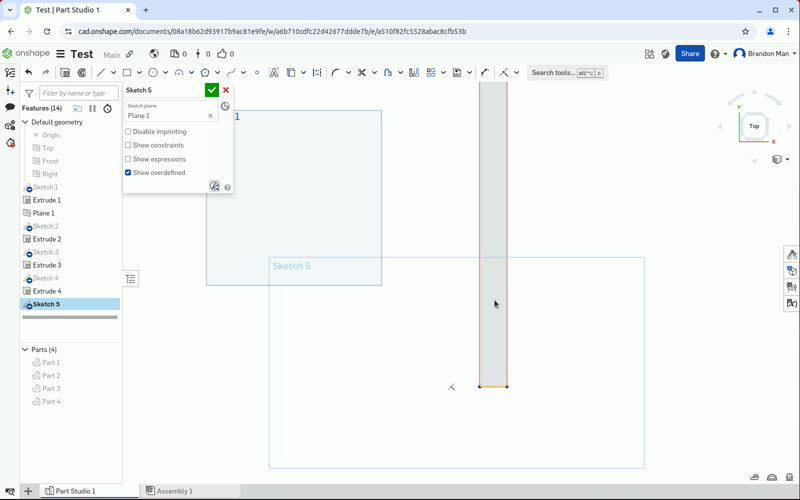
scroll(6)
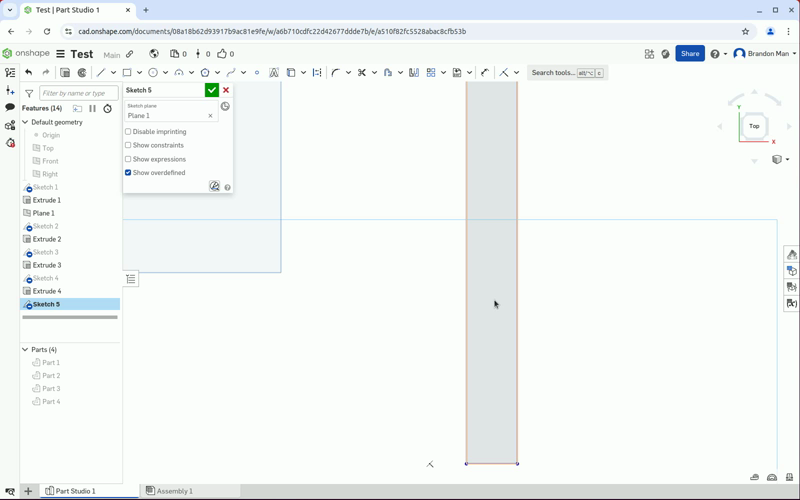
click(494, 299)
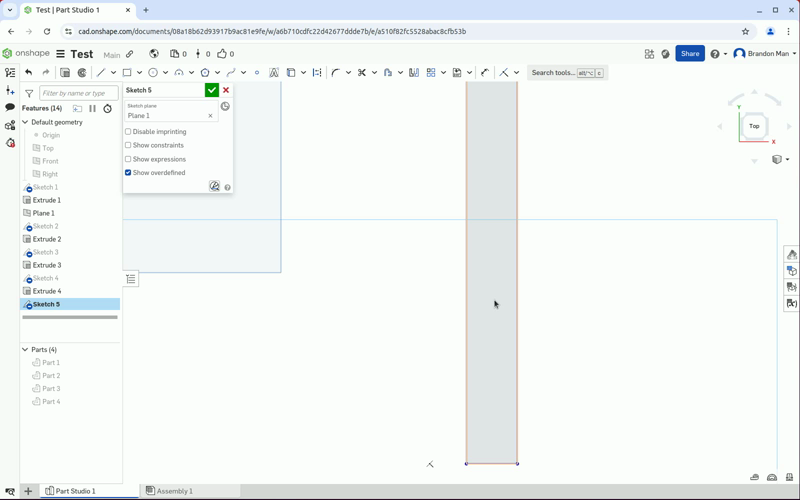
scroll(-6)
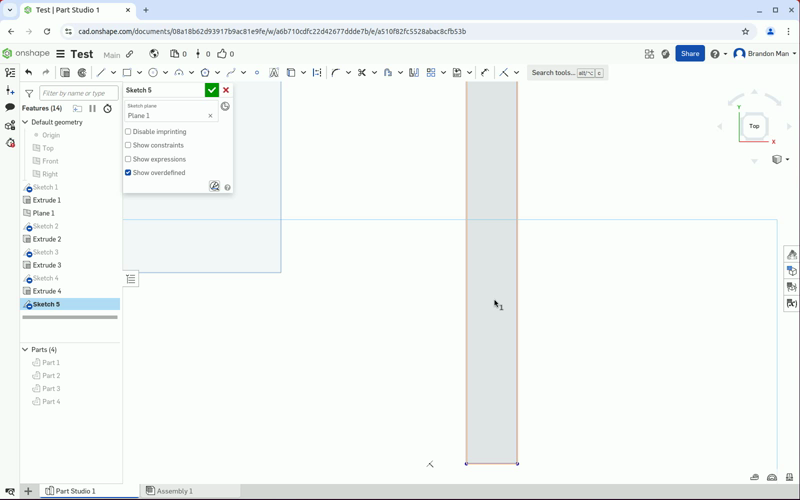
scroll(-6)
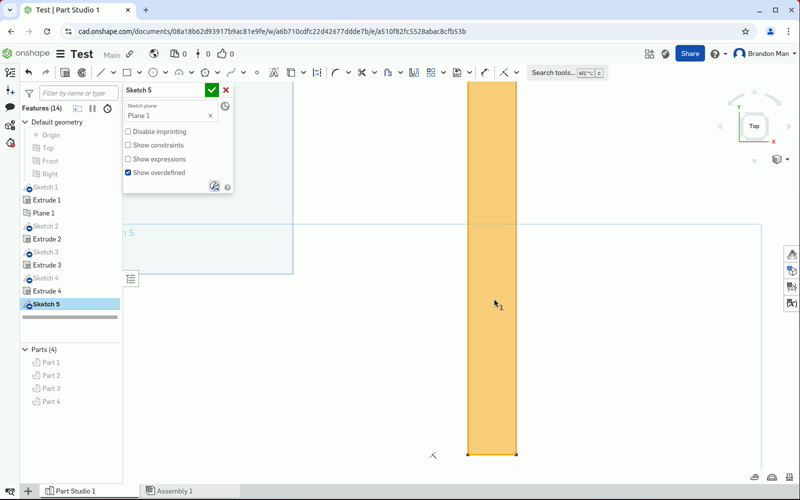
scroll(-6)
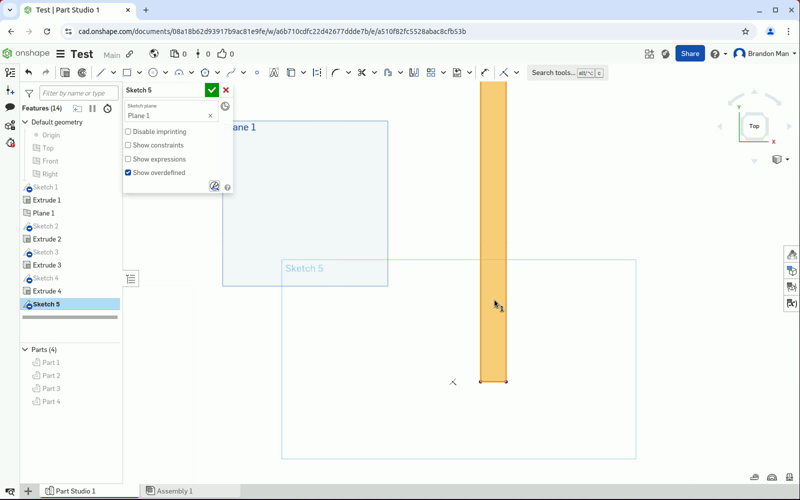
scroll(-6)
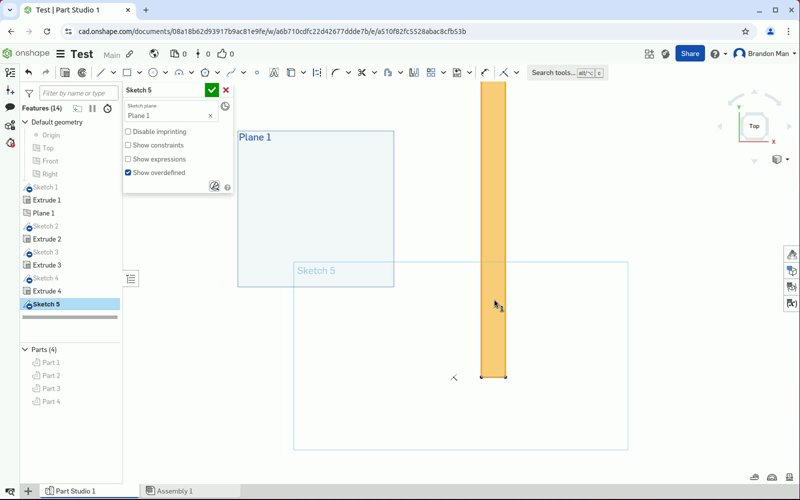
scroll(-6)
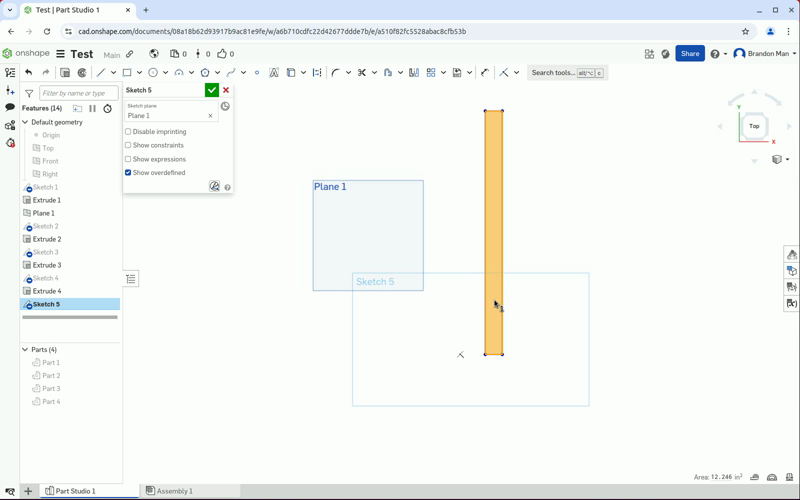
scroll(-6)
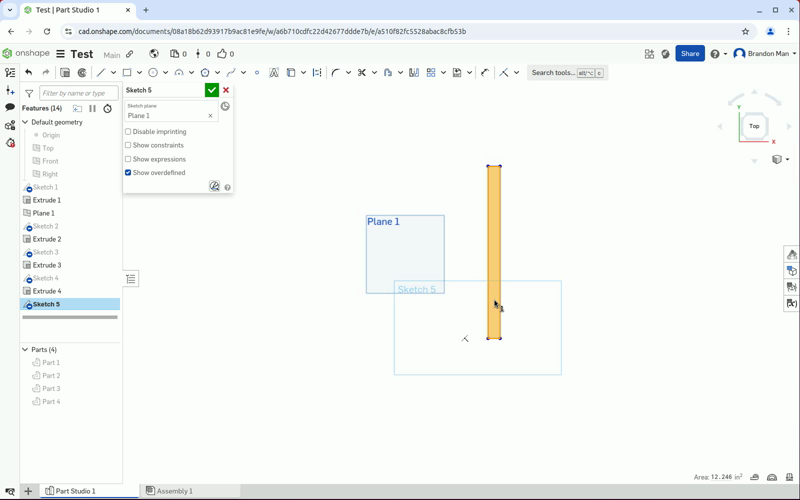
scroll(-6)
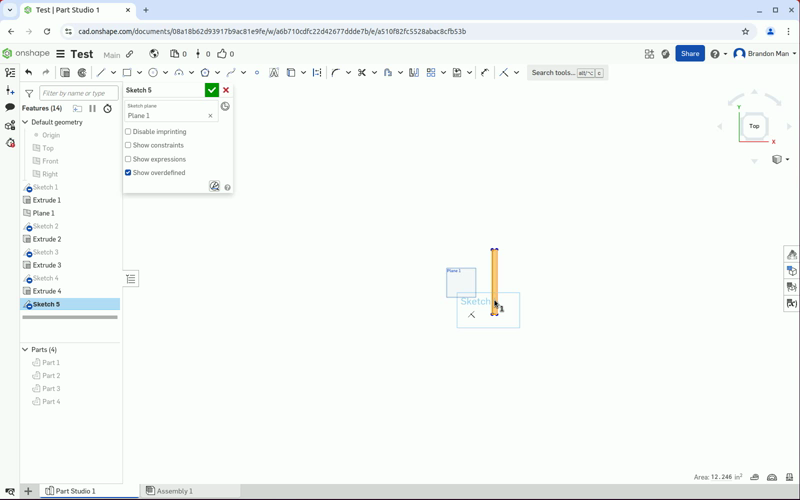
mouse_move(73, 352)
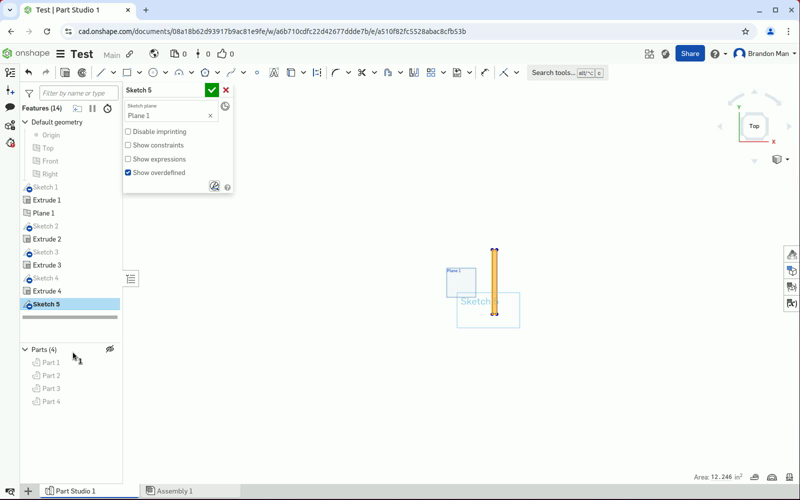
key(shift+y)
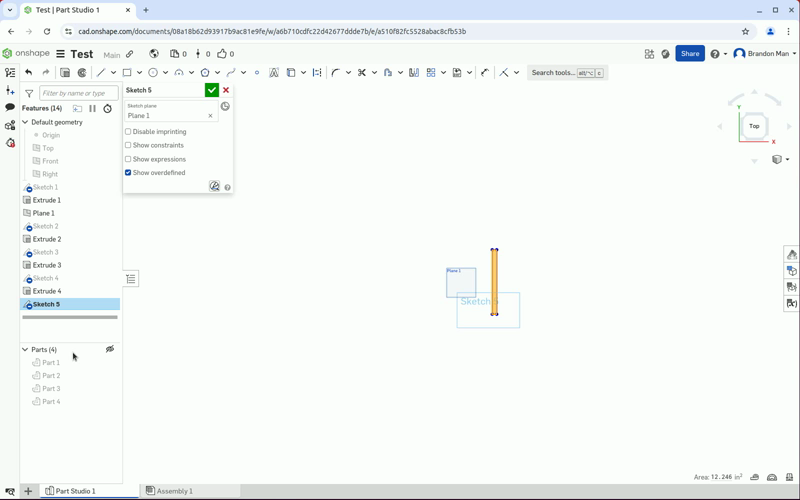
key(shift+e)
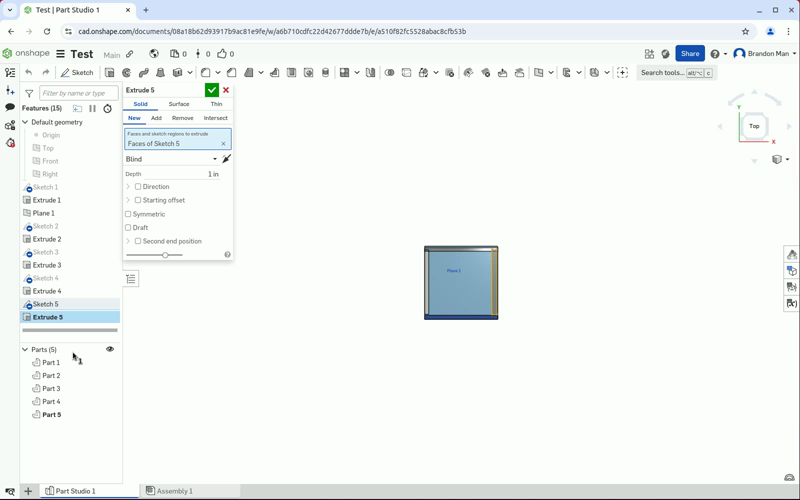
mouse_move(143, 106)
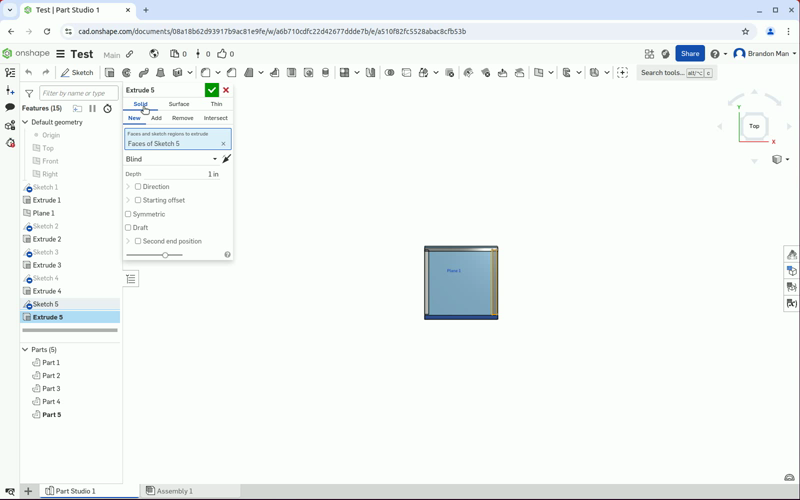
click(143, 106)
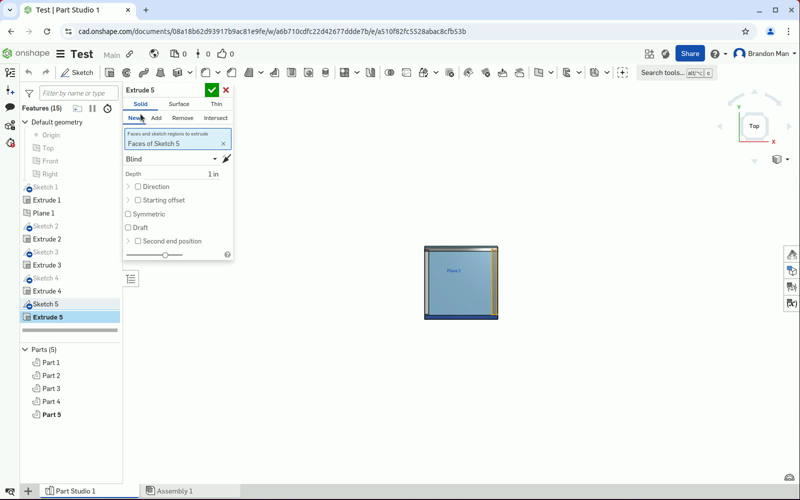
mouse_move(137, 120)
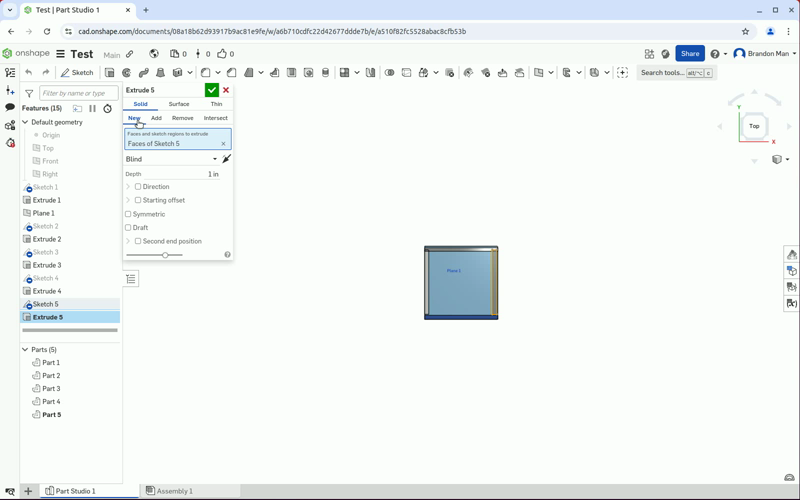
click(137, 120)
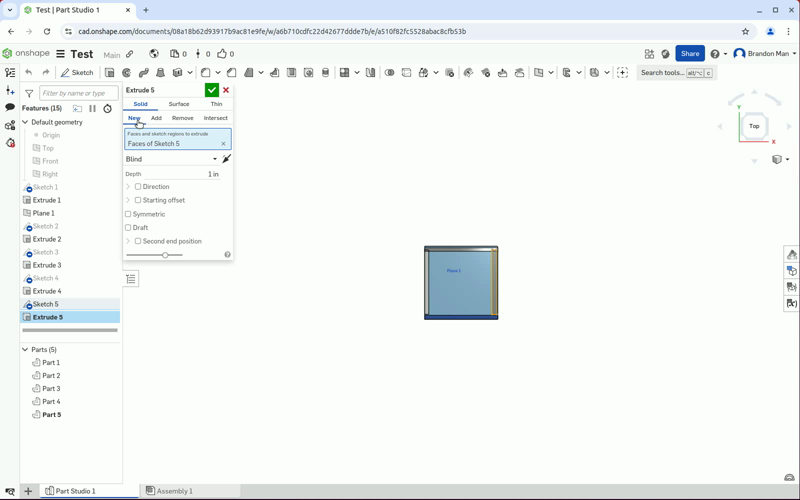
key(tab, 4)
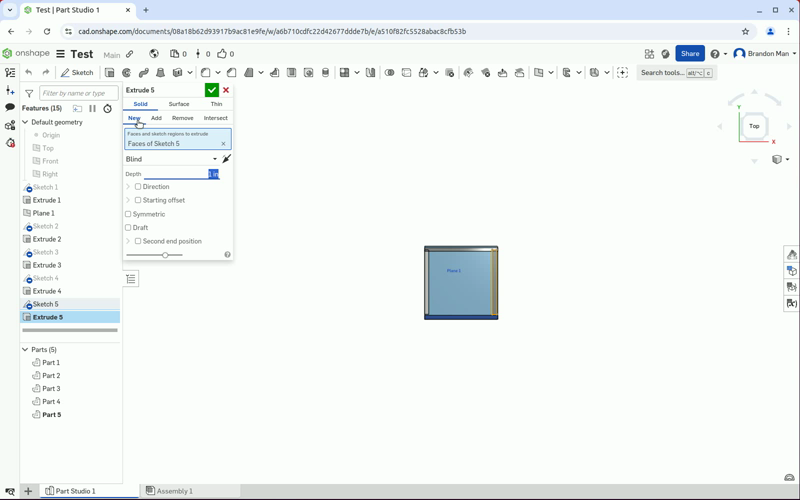
text(22.386)
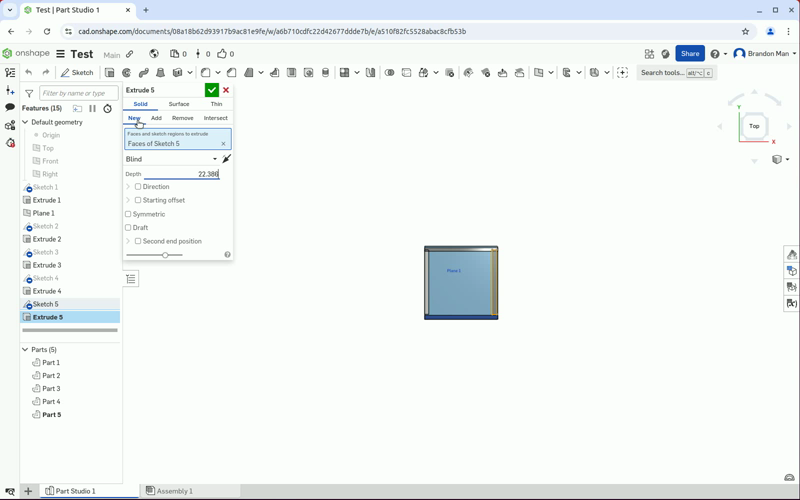
key(enter)
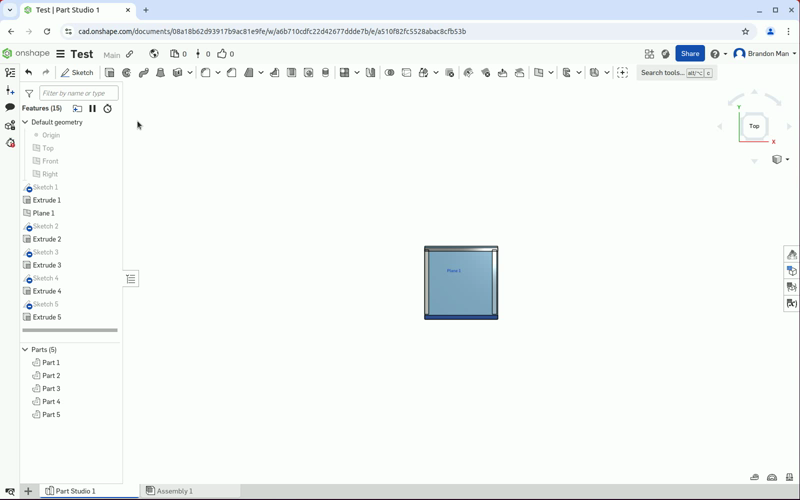
key(shift+h)
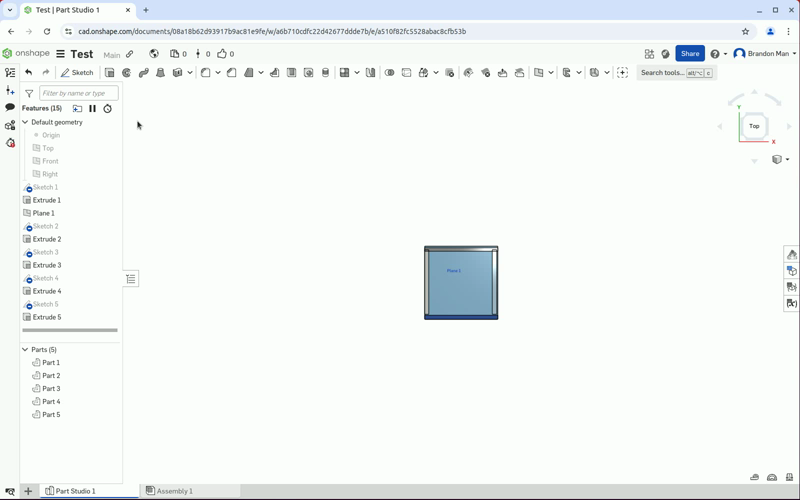
key(shift+h)
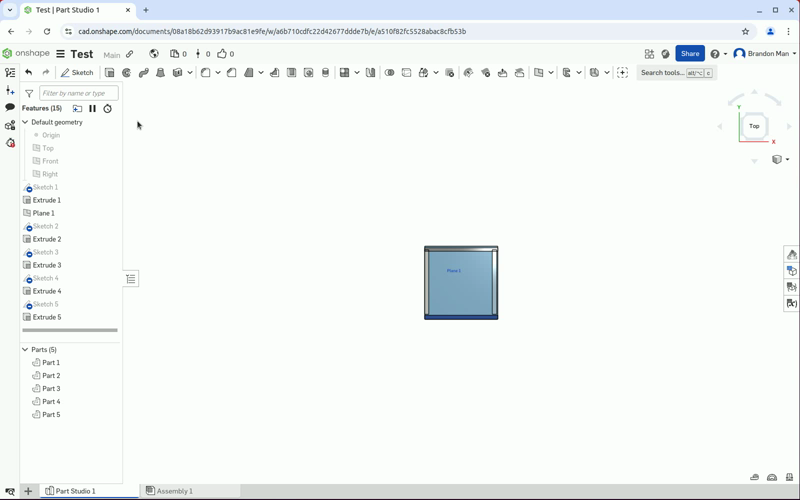
mouse_move(73, 189)
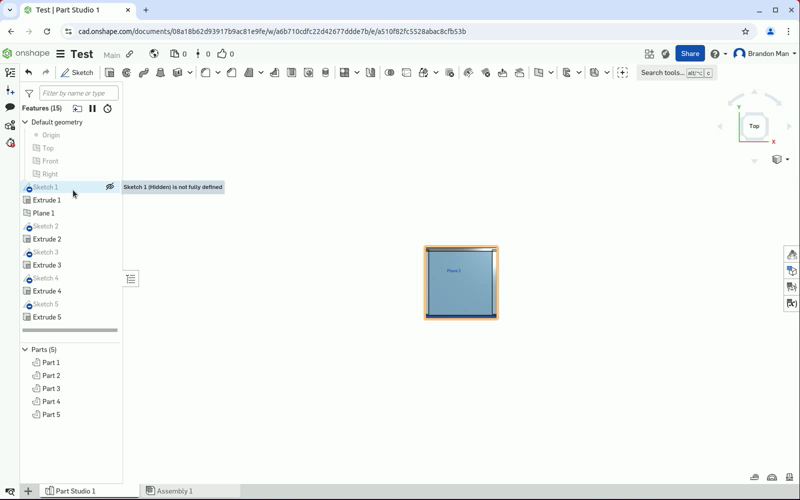
click(73, 189)
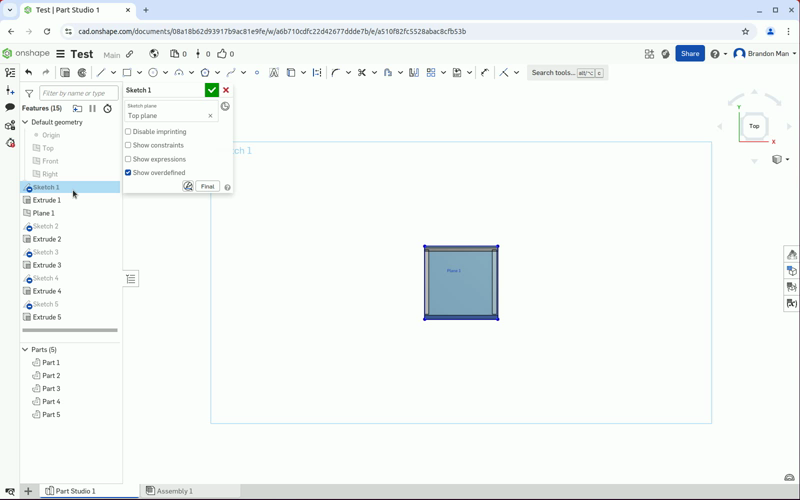
mouse_move(229, 92)
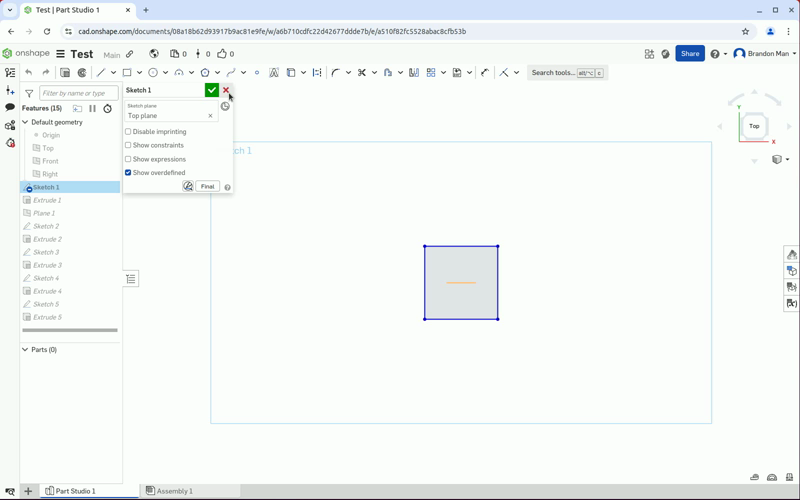
click(229, 92)
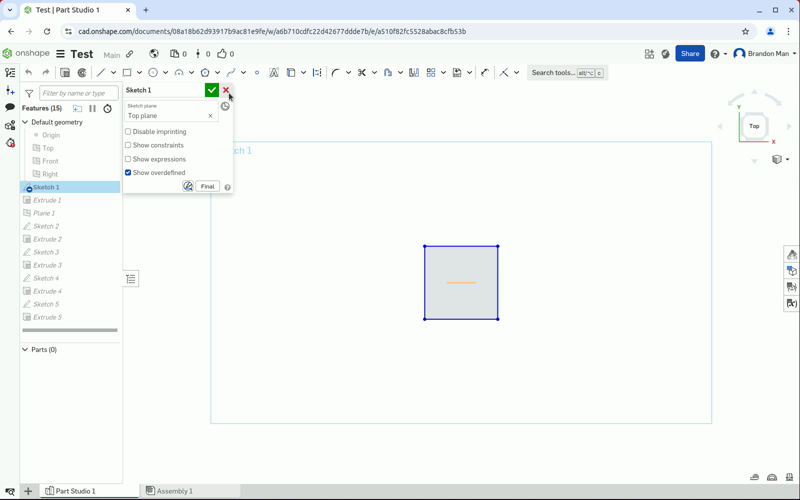
key(shift+s)
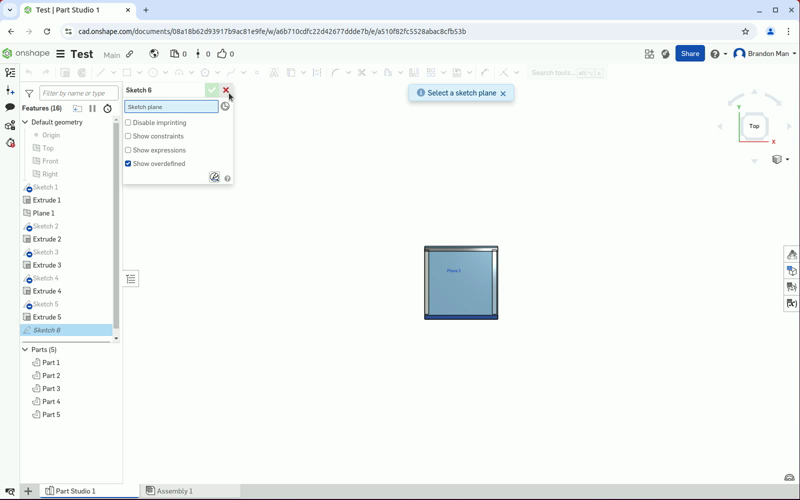
mouse_move(69, 215)
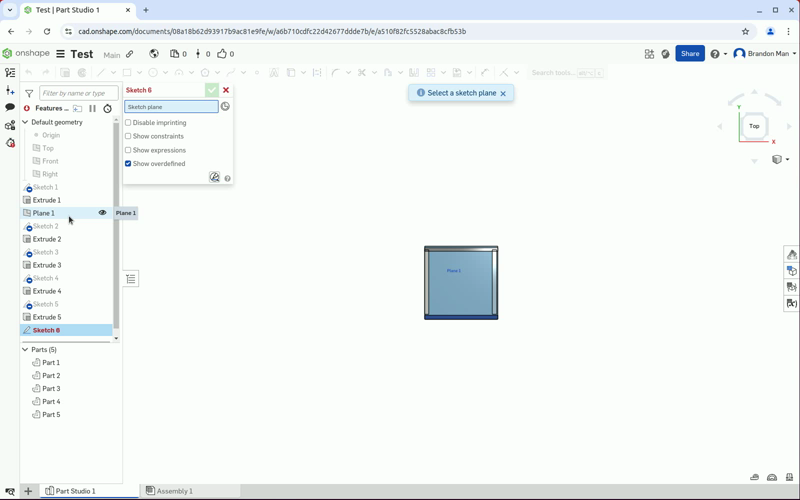
click(69, 215)
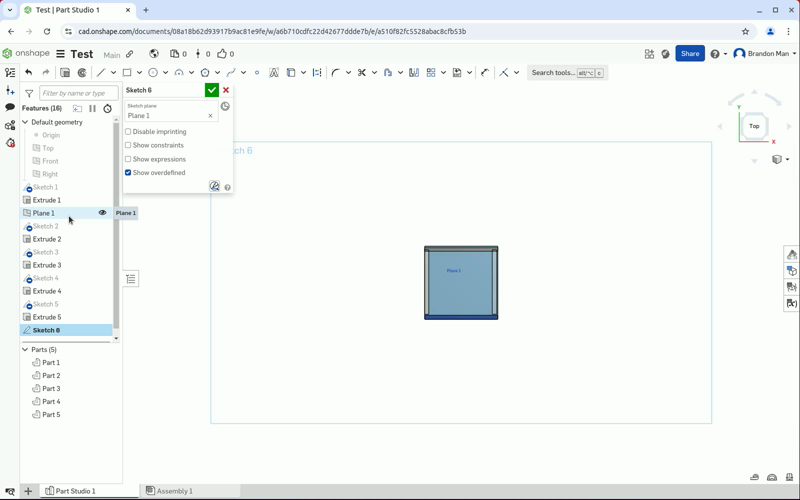
mouse_move(73, 352)
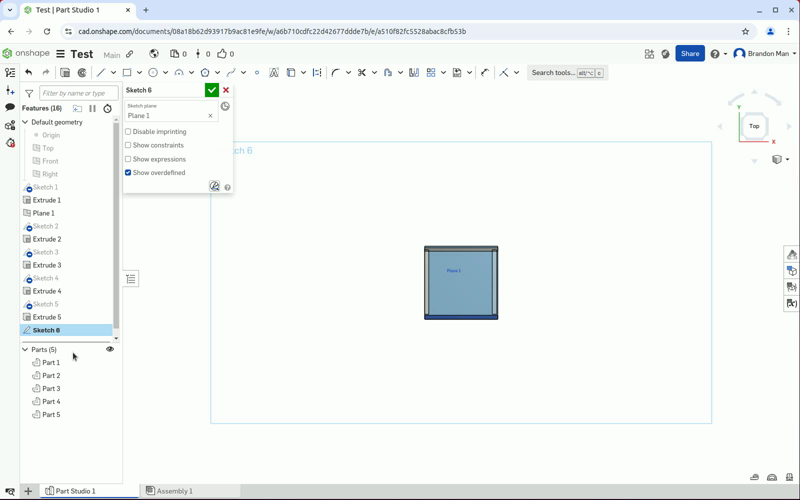
key(y)
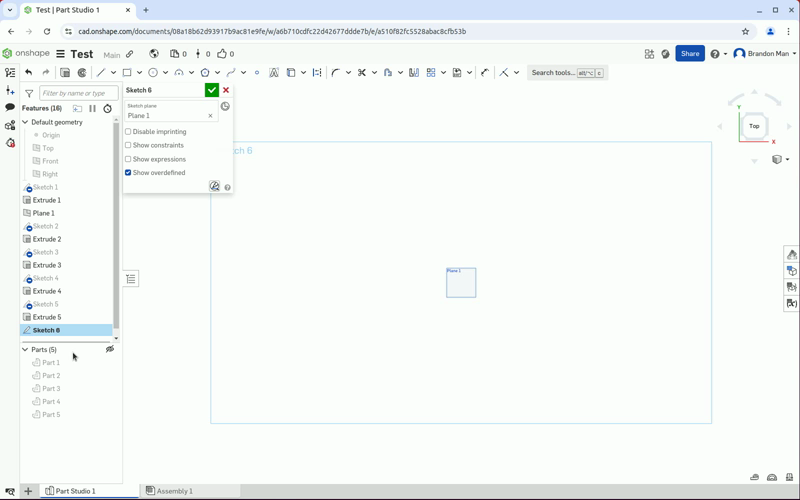
key(l)
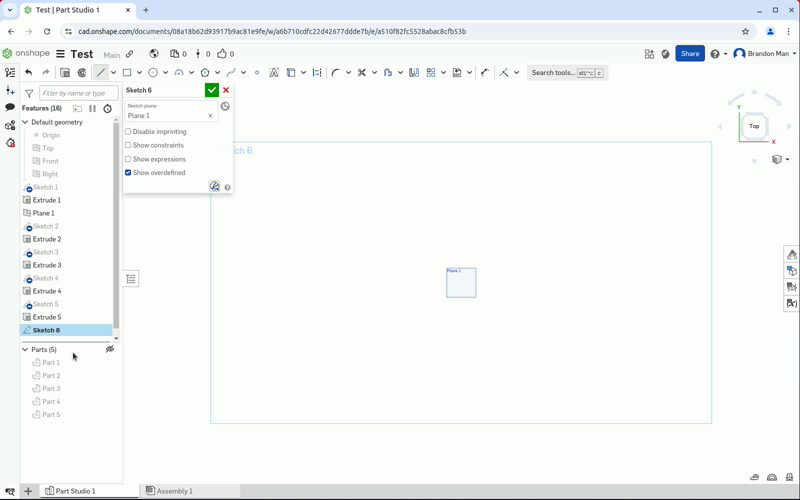
key_down(shift)
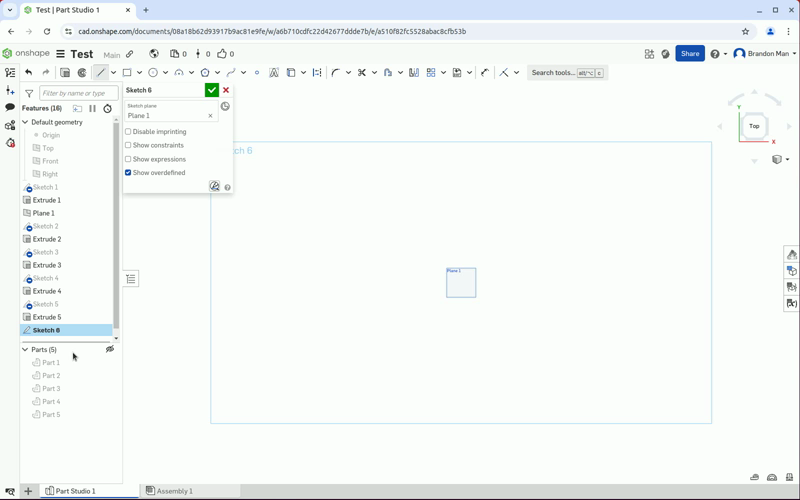
mouse_move(429, 285)
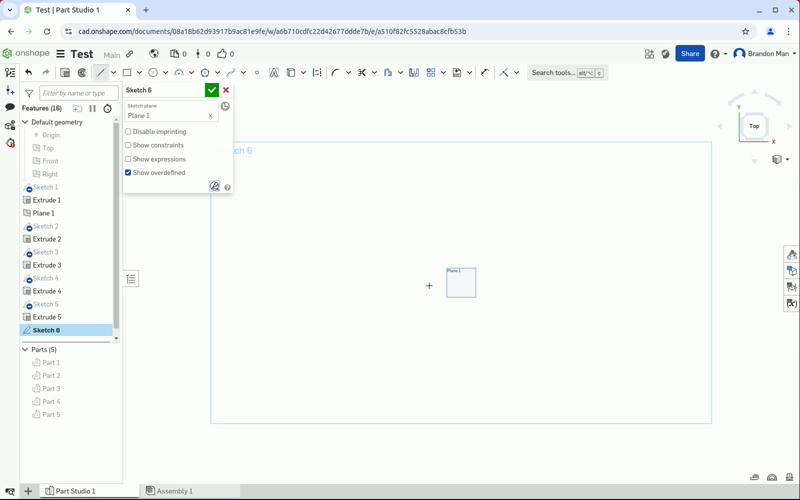
click(429, 285)
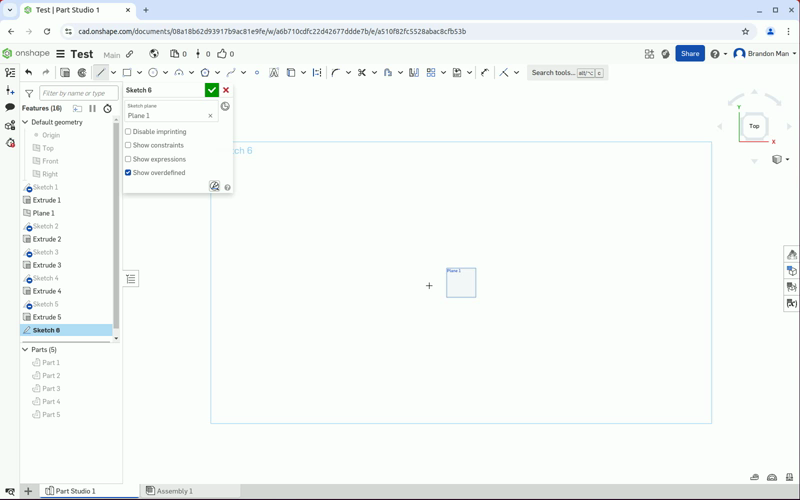
key_up(shift)
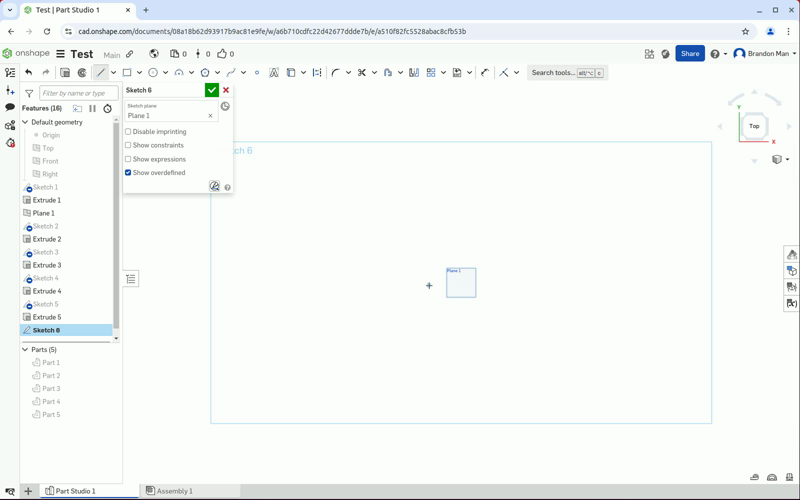
key_down(shift)
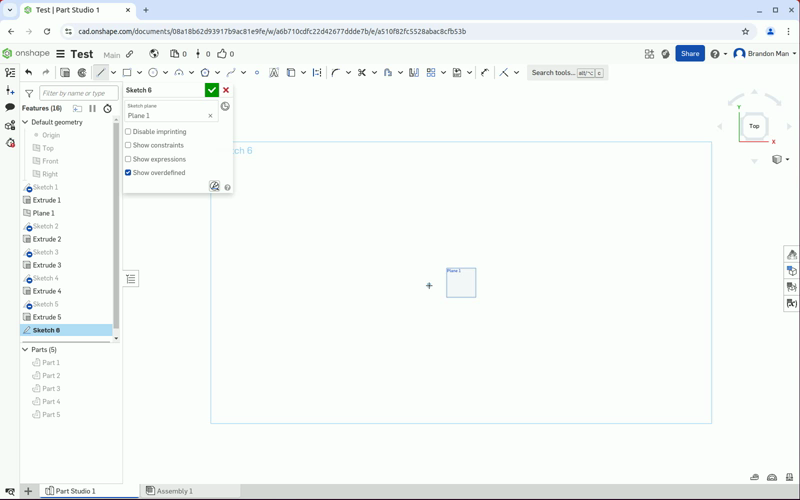
mouse_move(494, 285)
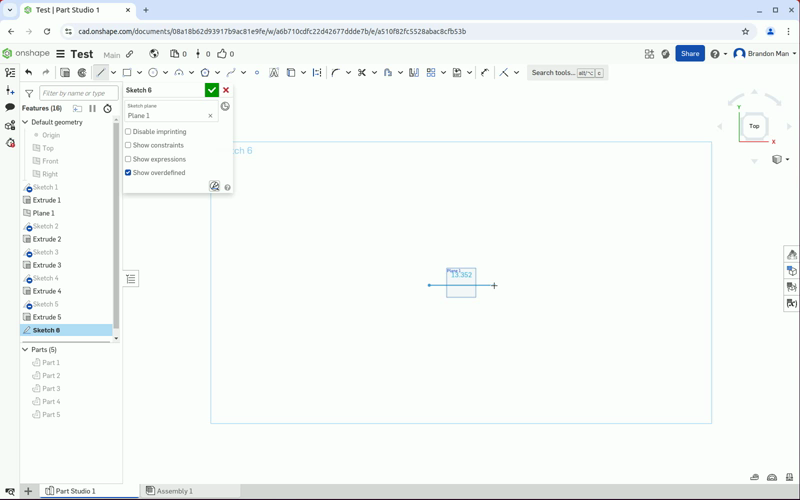
click(494, 285)
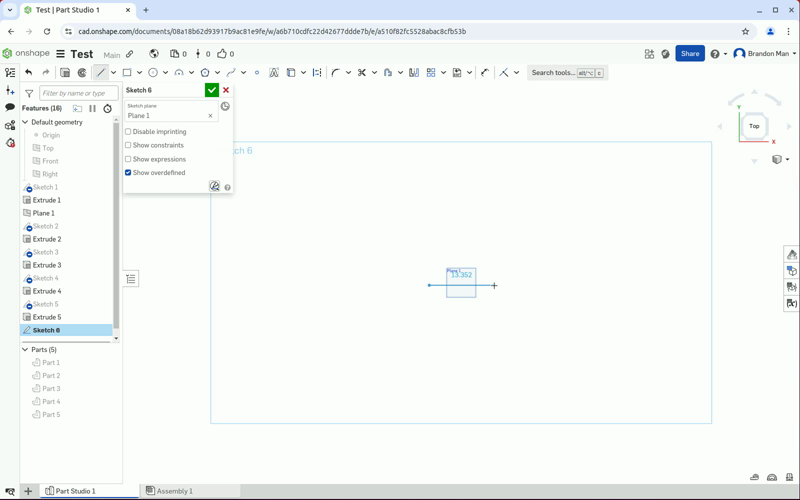
key_up(shift)
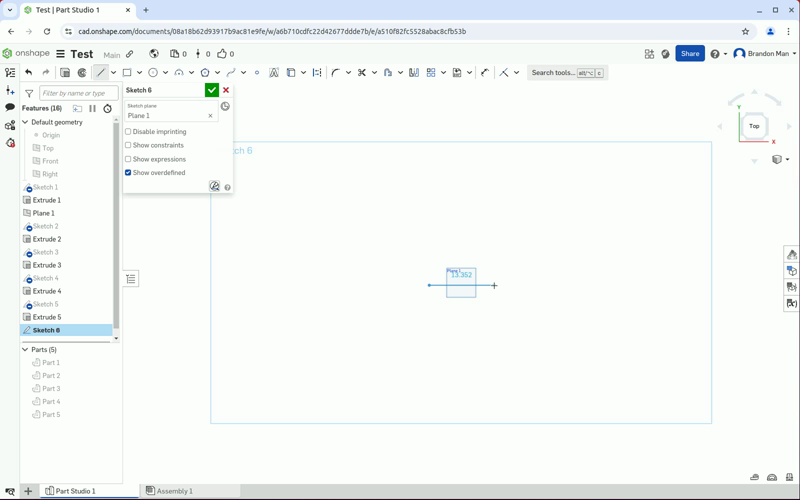
key_down(shift)
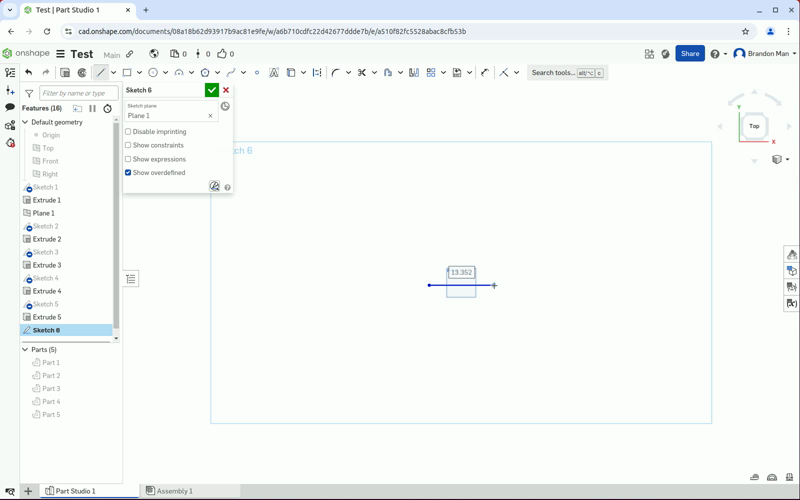
mouse_move(524, 285)
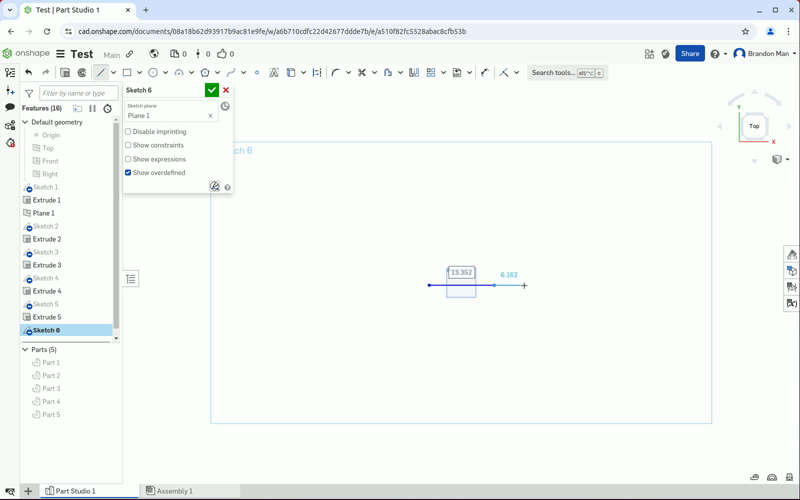
mouse_move(494, 281)
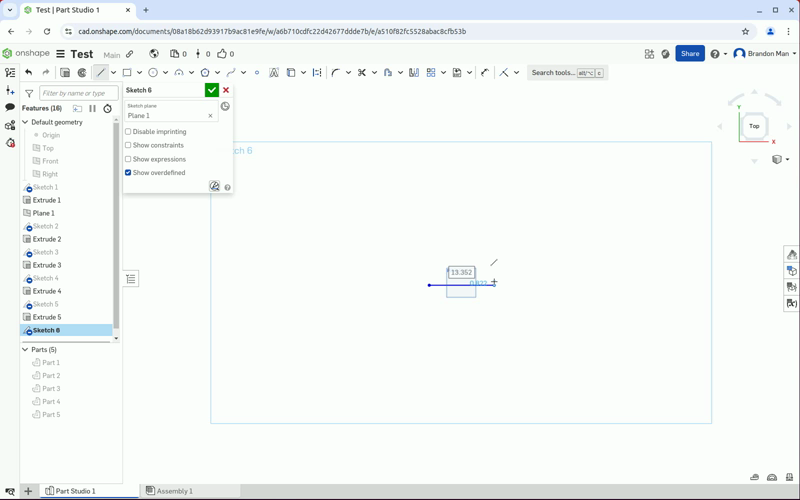
scroll(6)
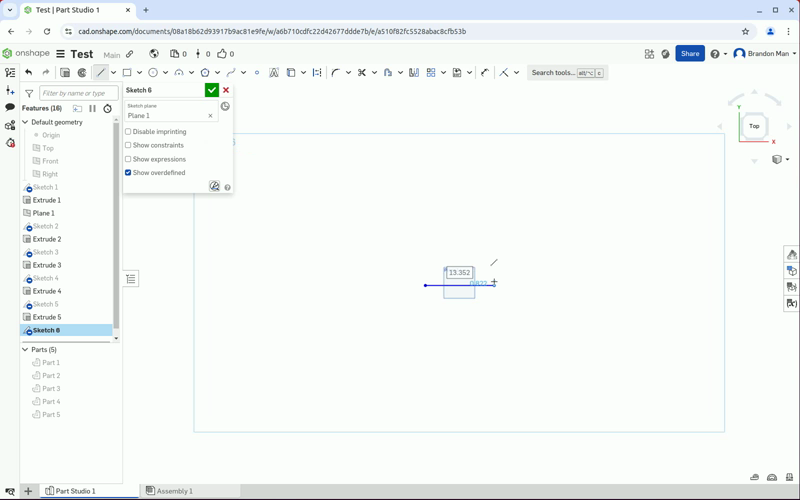
scroll(6)
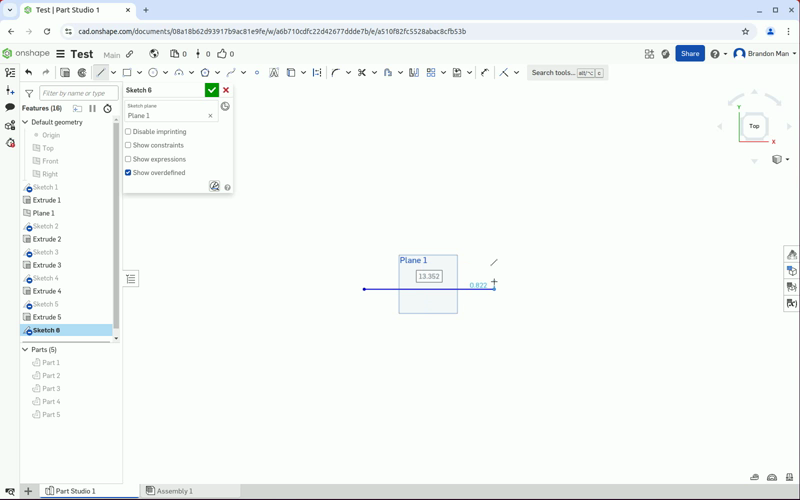
scroll(6)
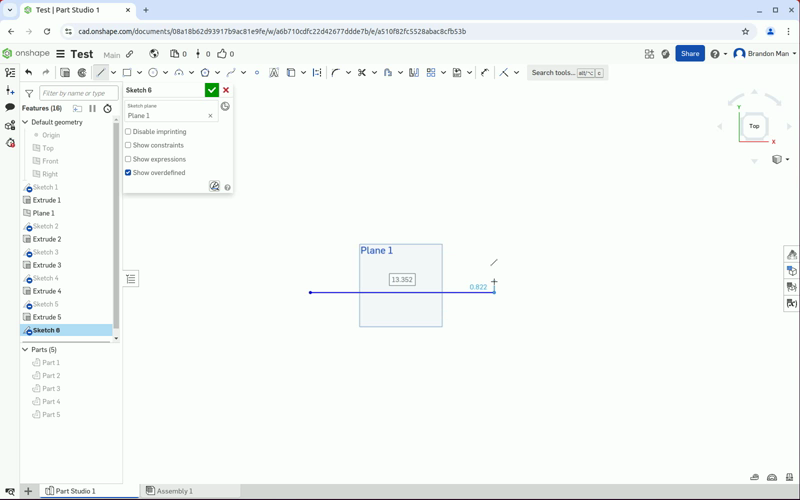
scroll(6)
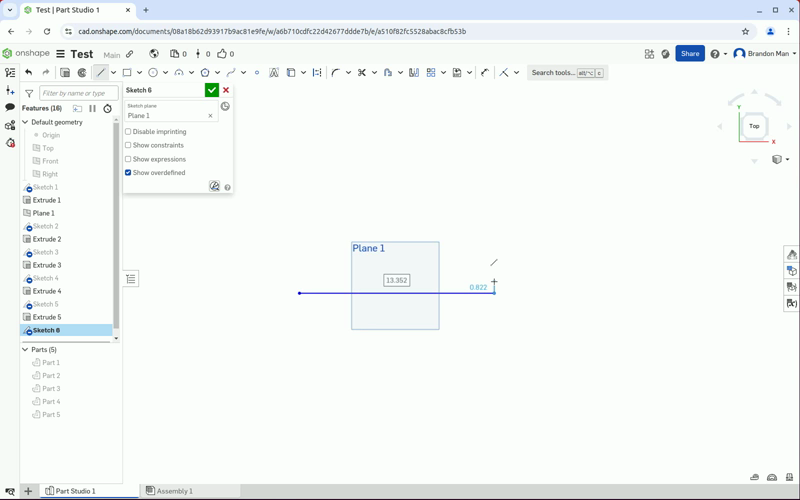
scroll(6)
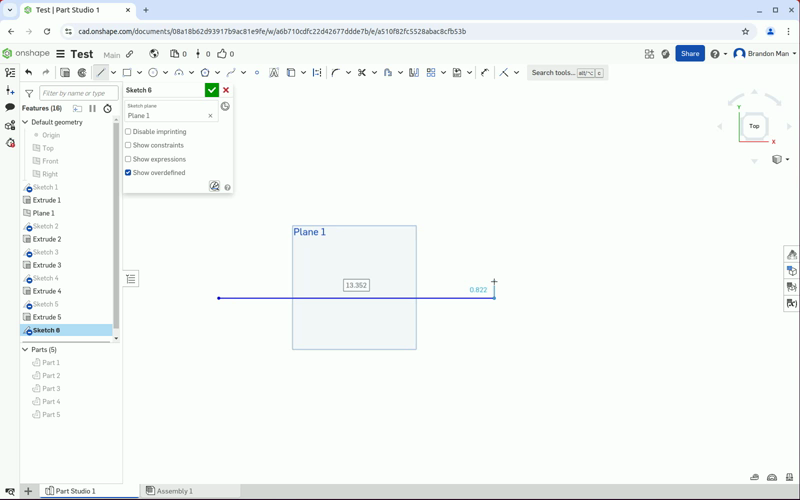
scroll(6)
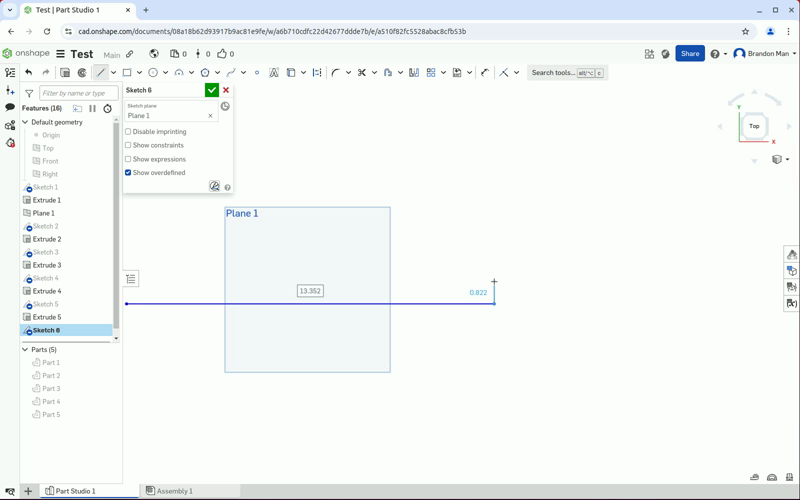
scroll(6)
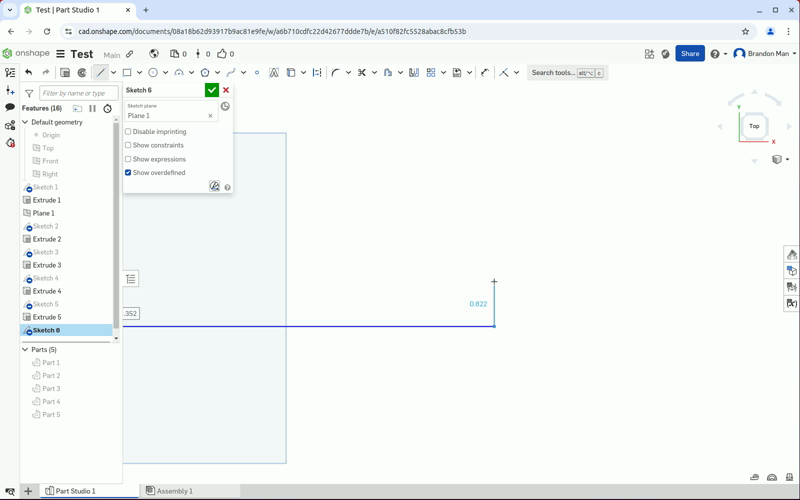
click(494, 281)
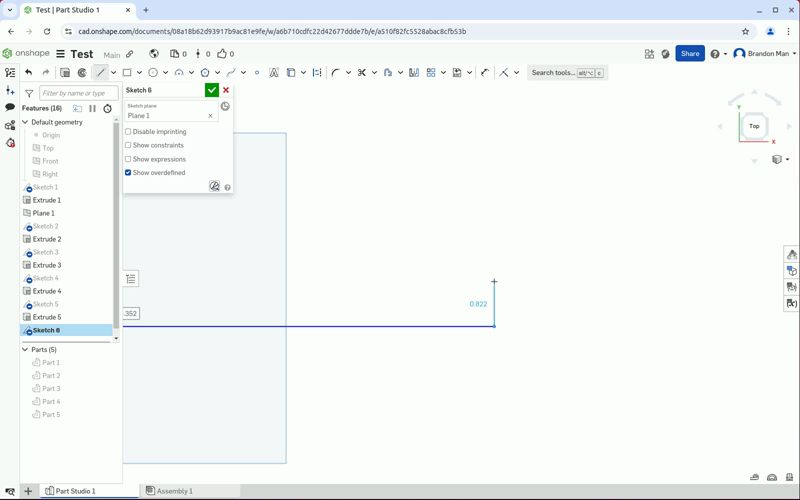
scroll(-6)
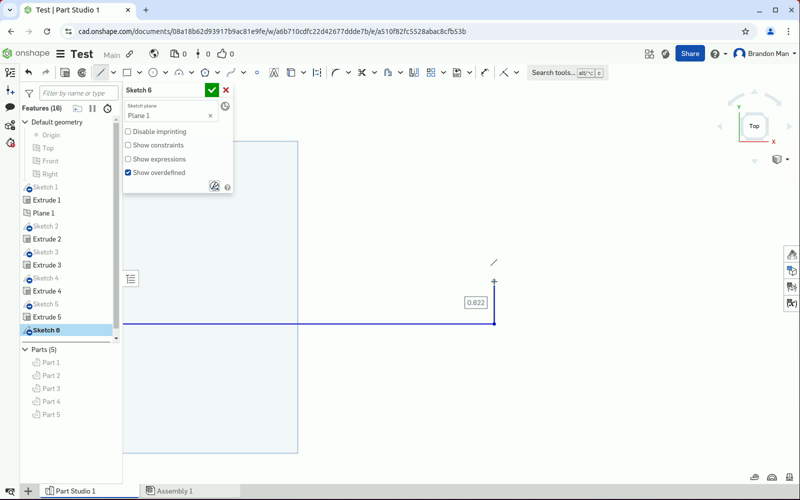
scroll(-6)
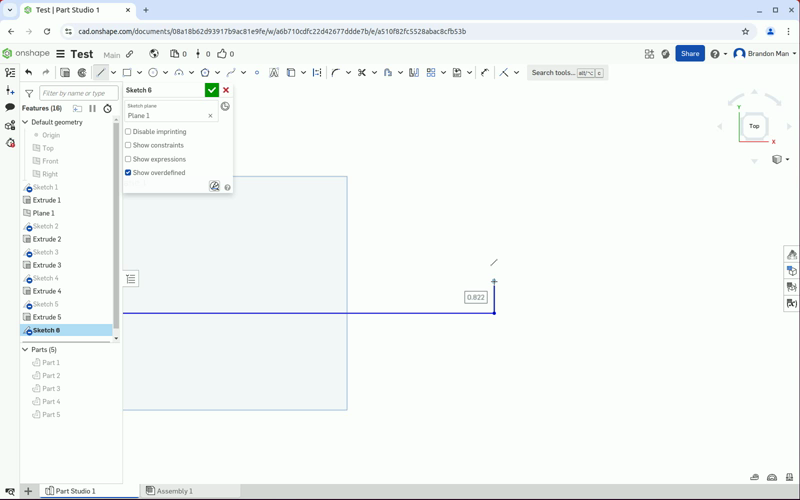
scroll(-6)
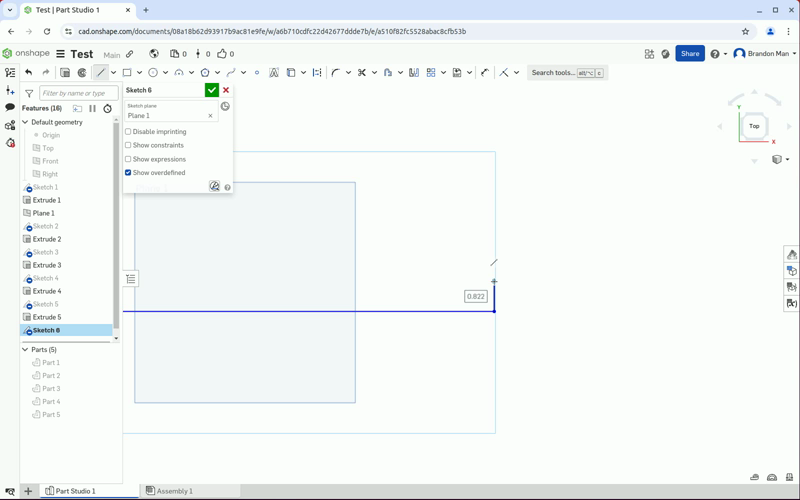
scroll(-6)
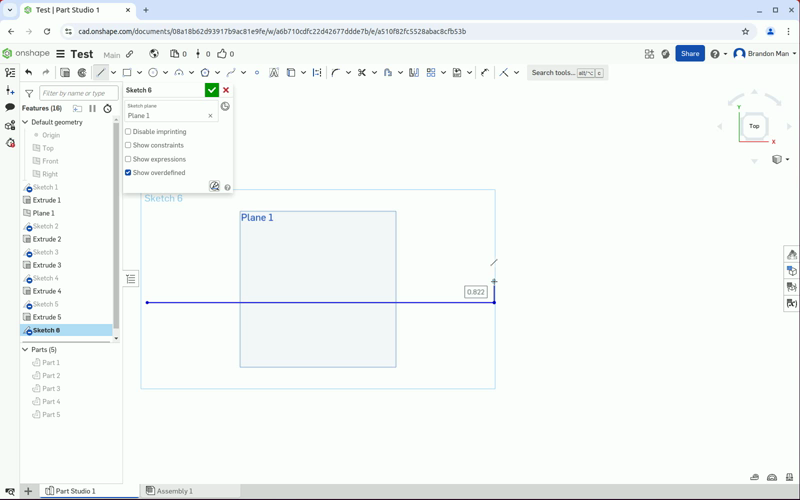
scroll(-6)
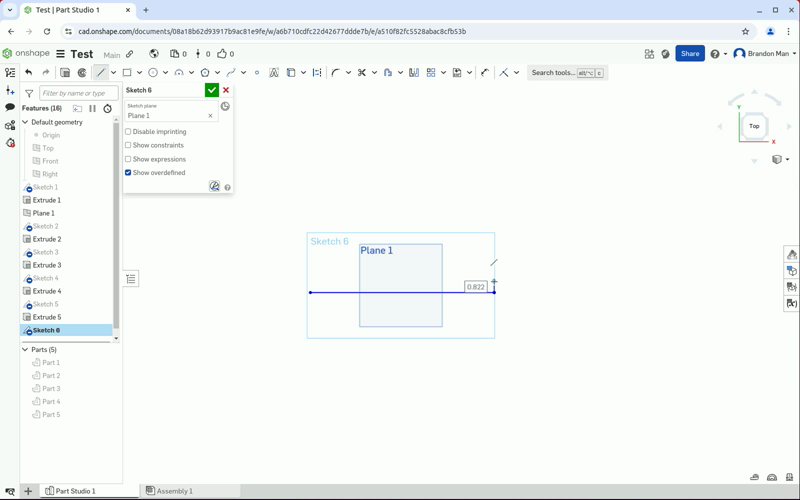
scroll(-6)
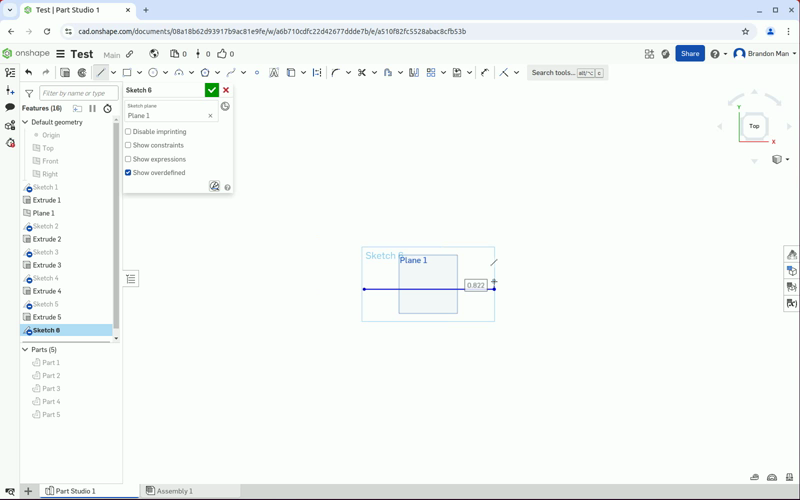
scroll(-6)
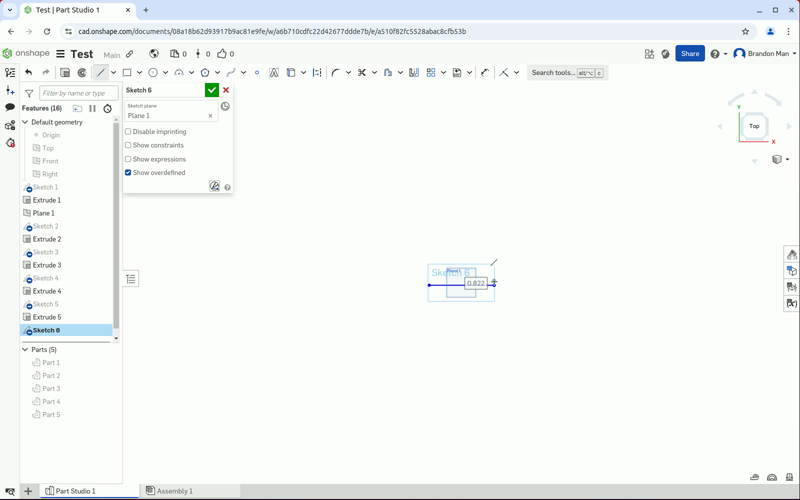
key_up(shift)
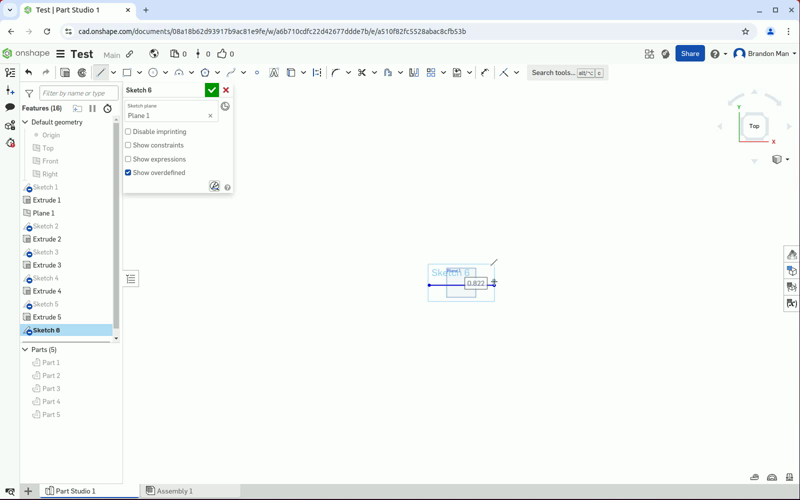
key_down(shift)
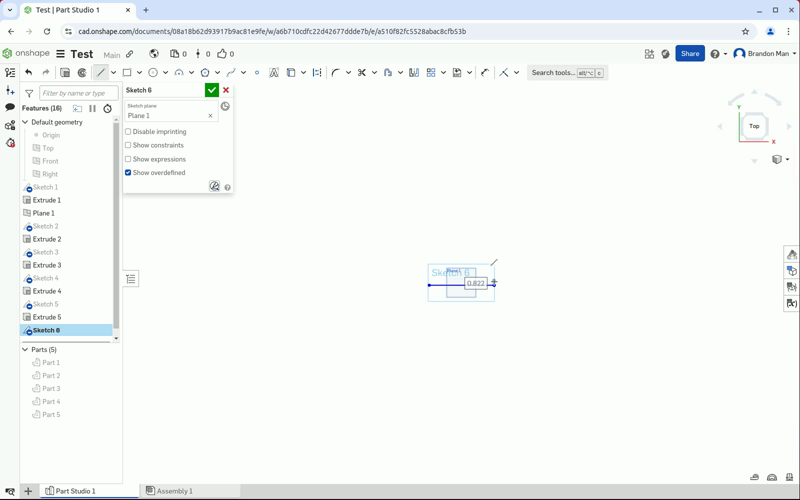
mouse_move(429, 281)
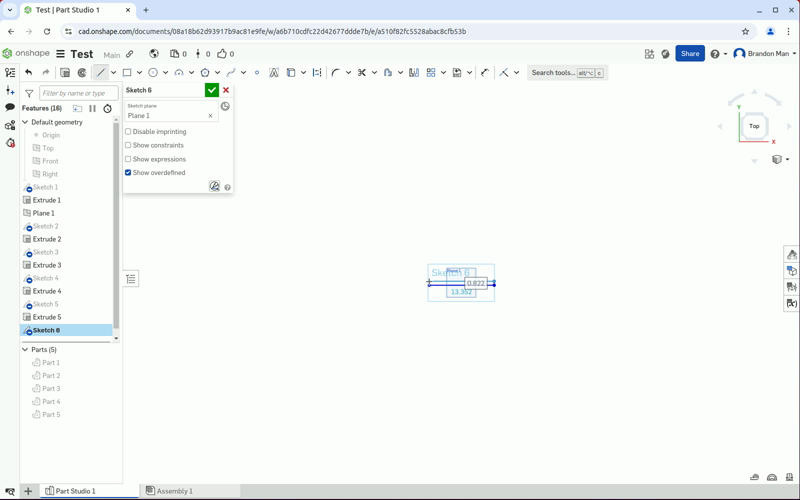
scroll(6)
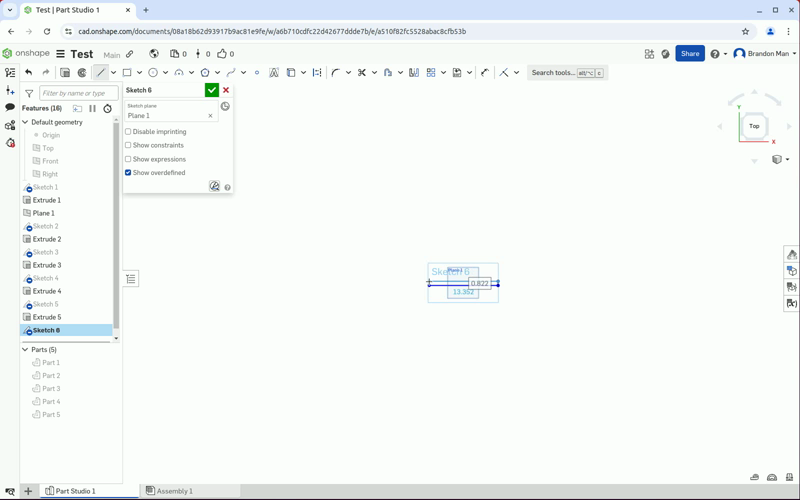
scroll(6)
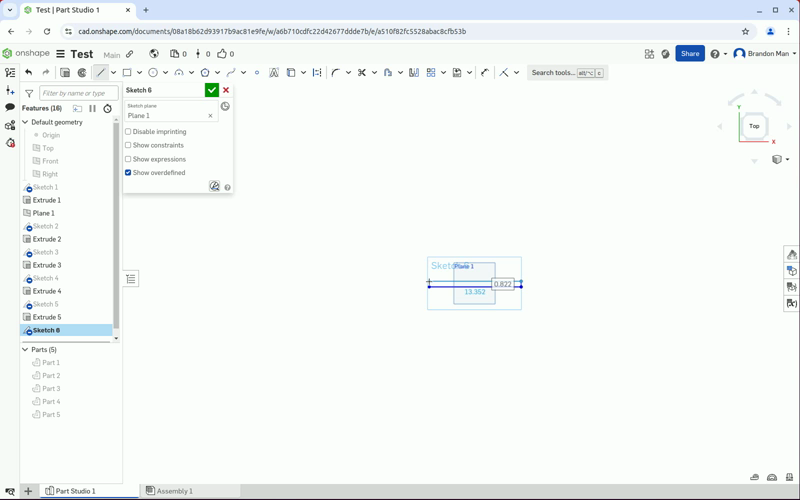
scroll(6)
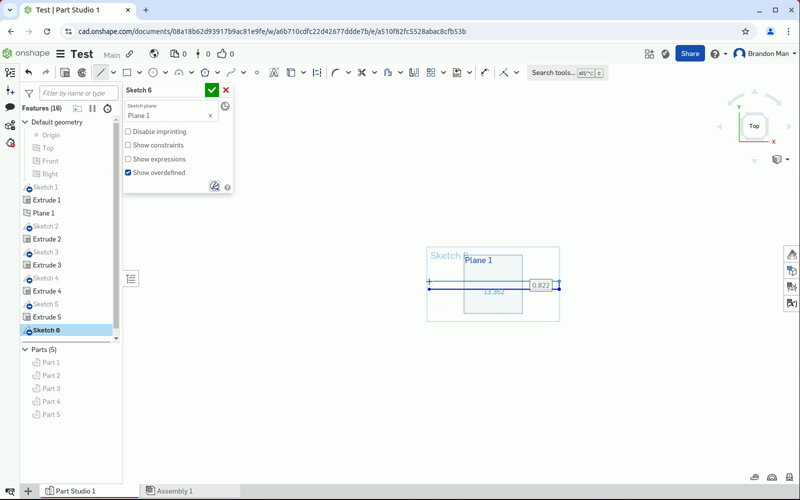
scroll(6)
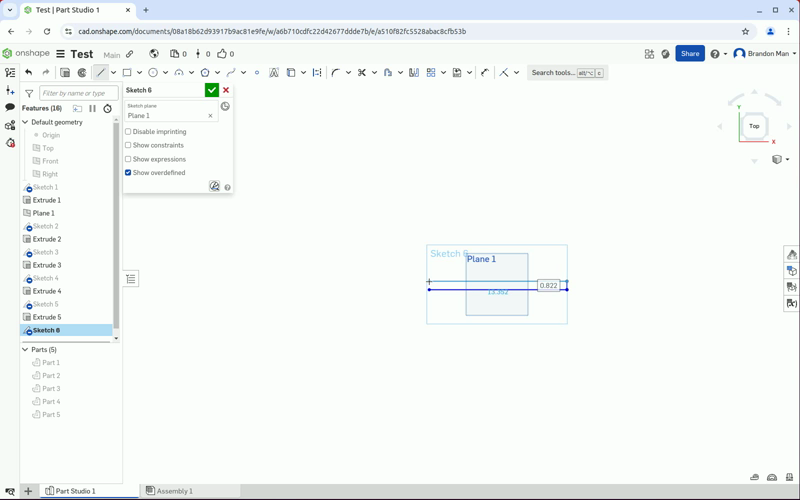
scroll(6)
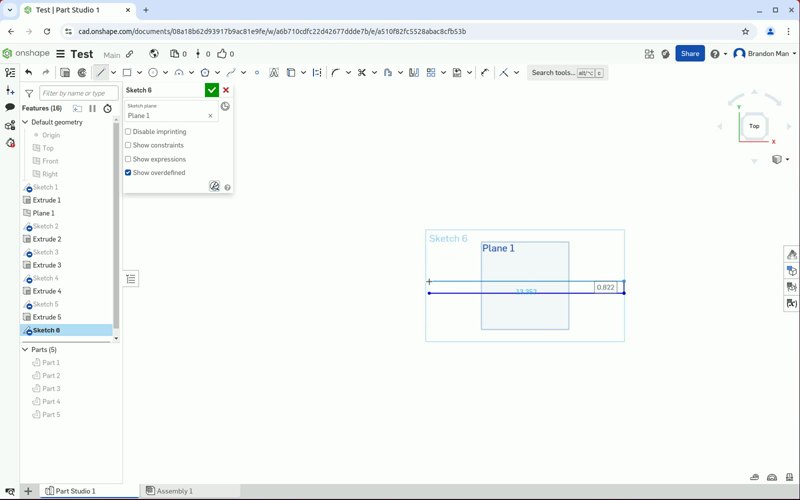
scroll(6)
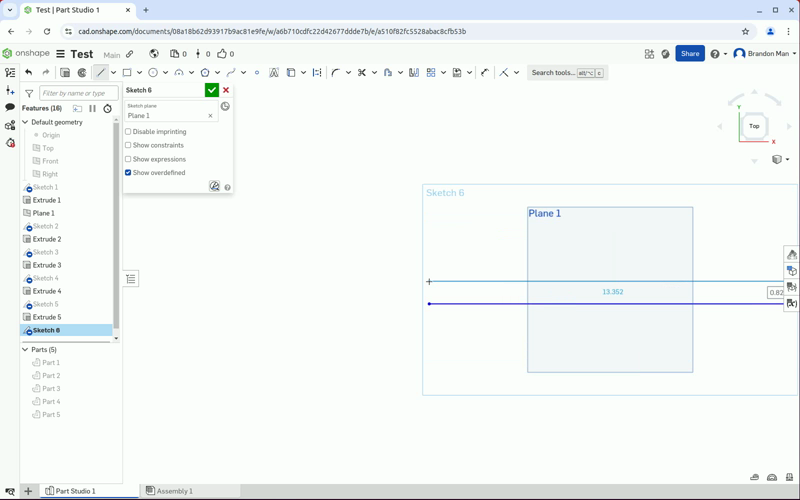
scroll(6)
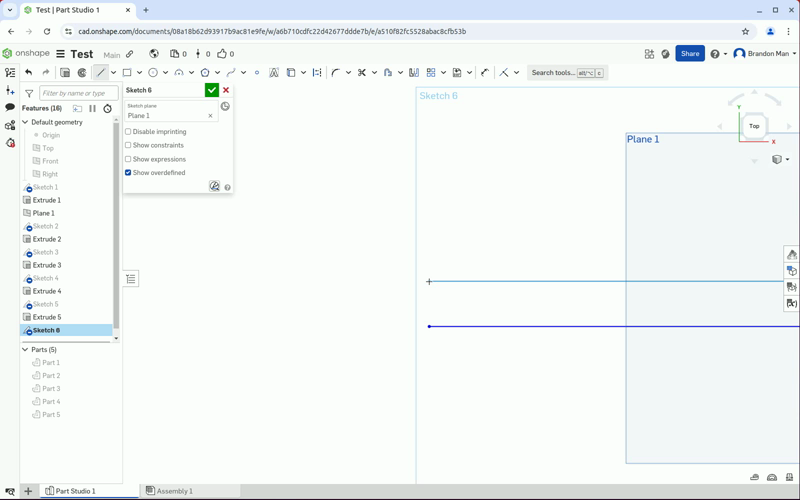
click(429, 281)
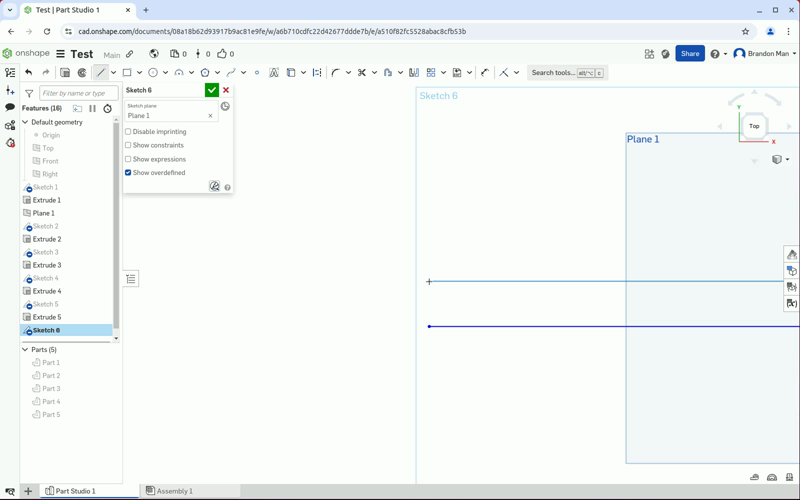
scroll(-6)
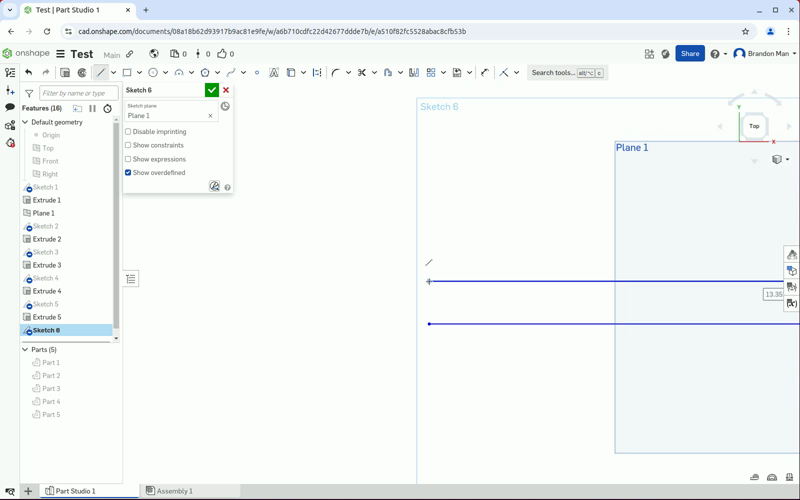
scroll(-6)
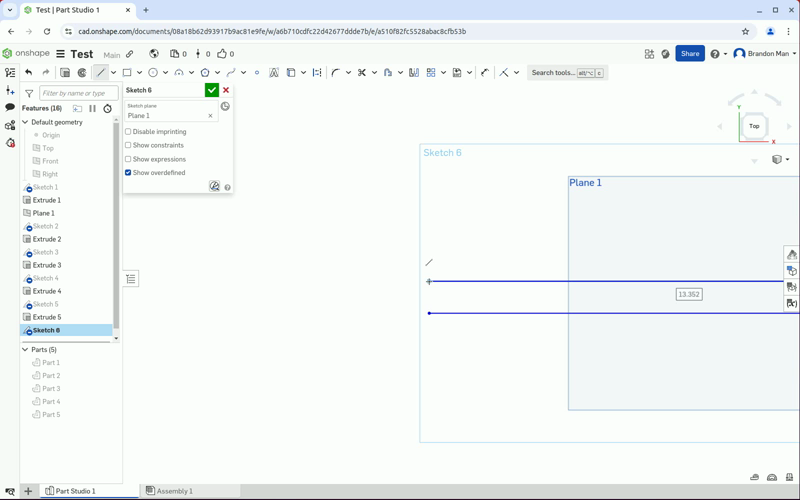
scroll(-6)
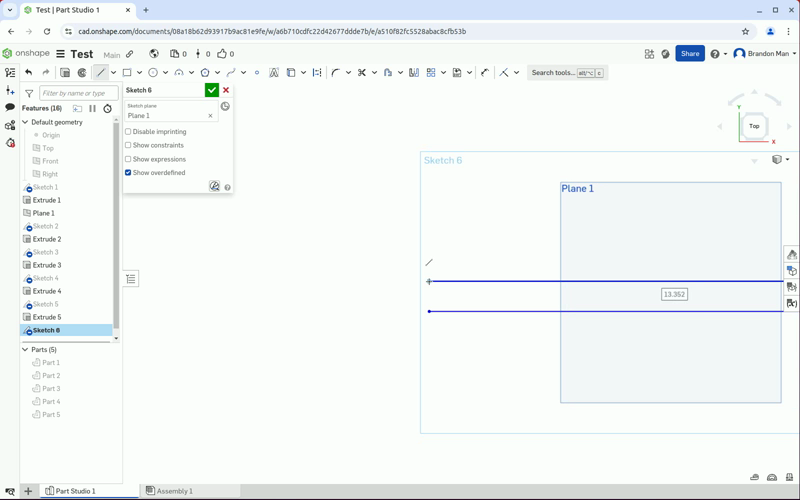
scroll(-6)
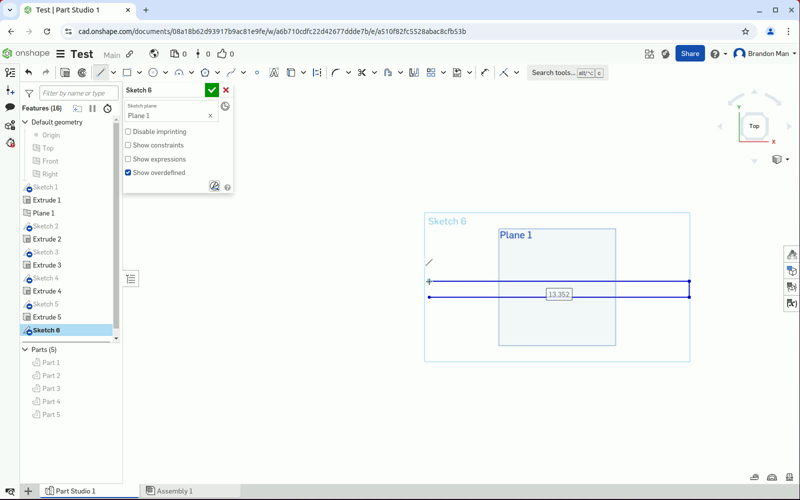
scroll(-6)
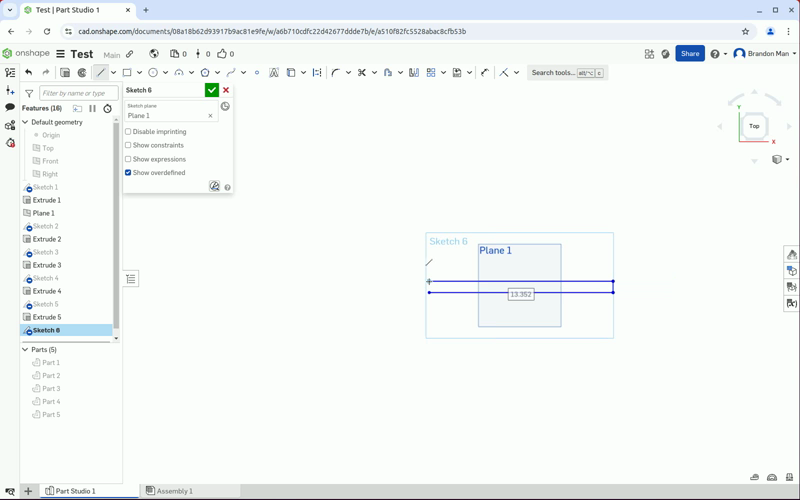
scroll(-6)
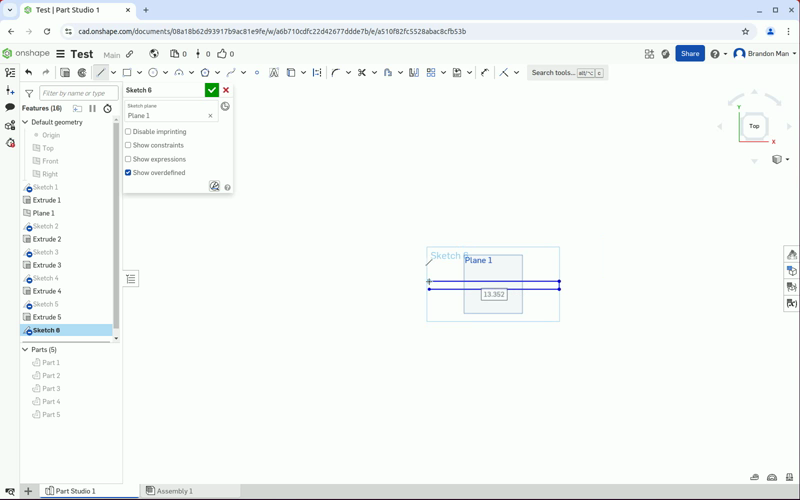
scroll(-6)
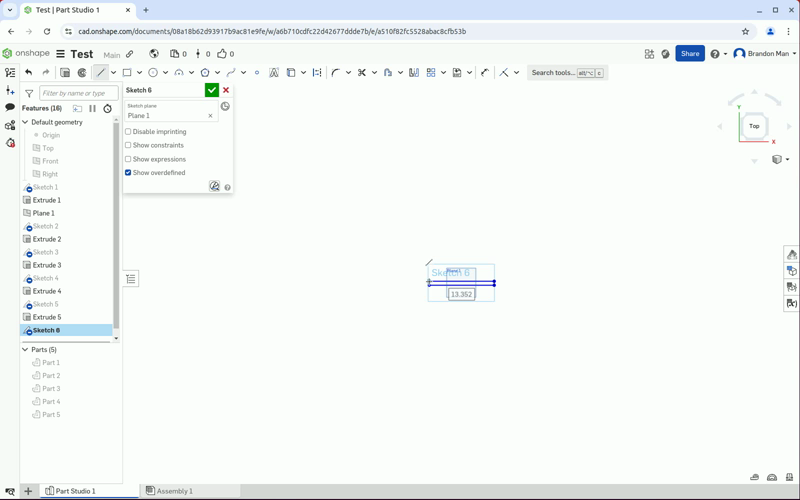
key_up(shift)
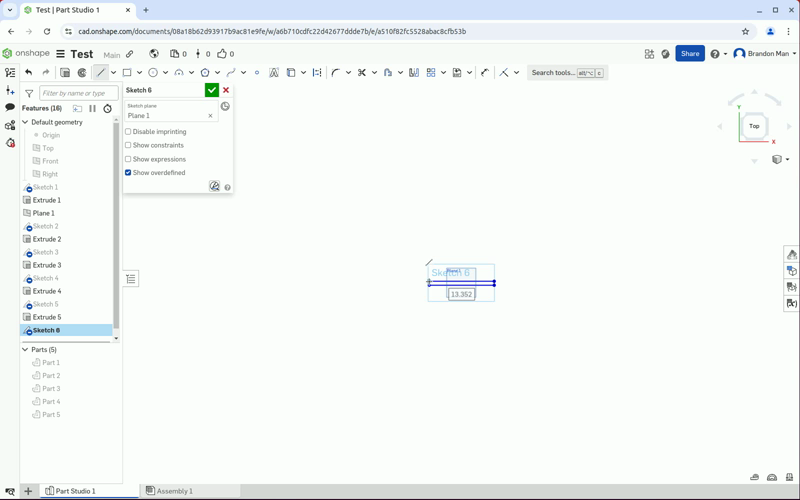
mouse_move(459, 281)
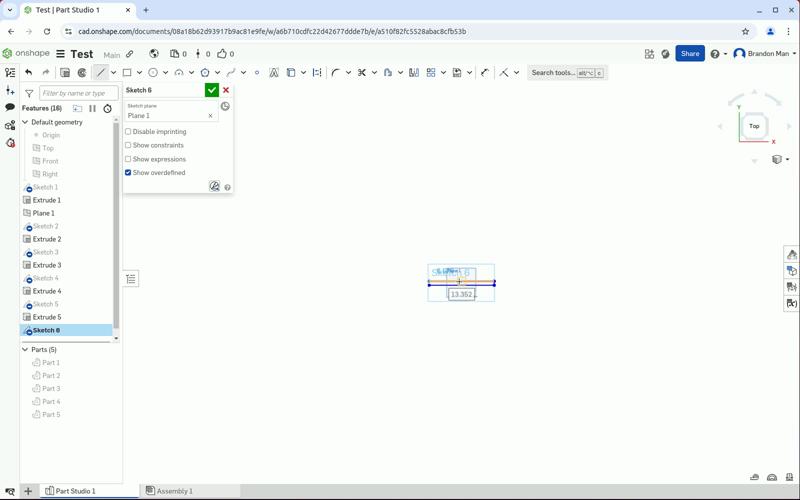
key_down(shift)
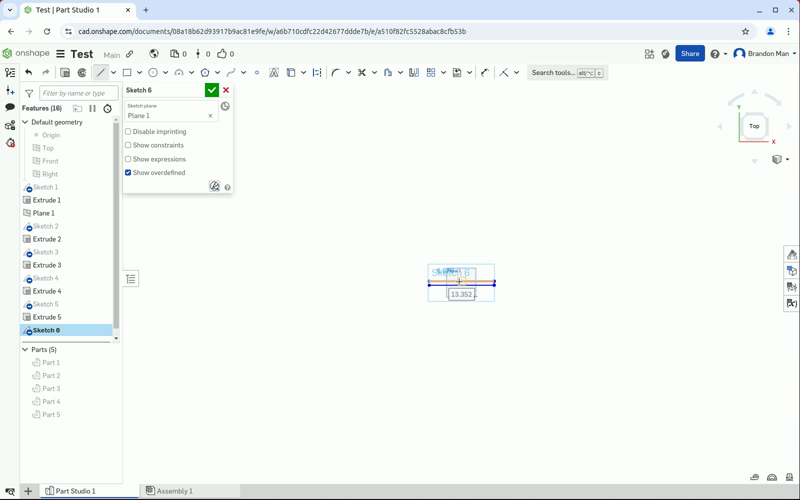
mouse_move(429, 285)
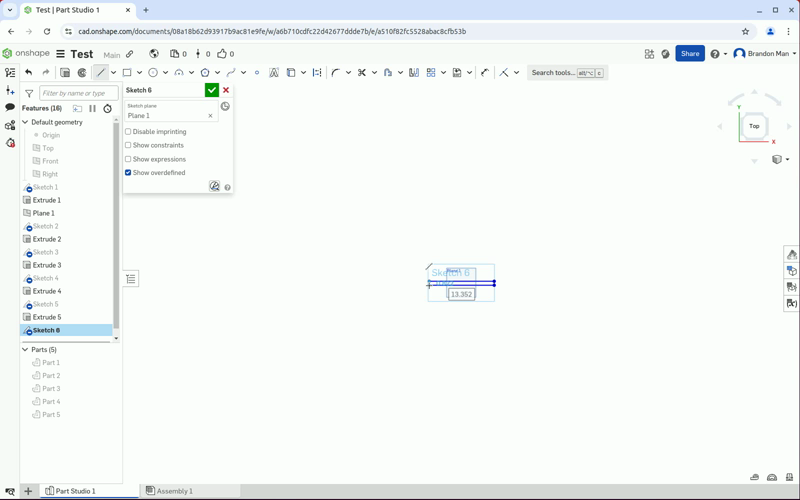
scroll(6)
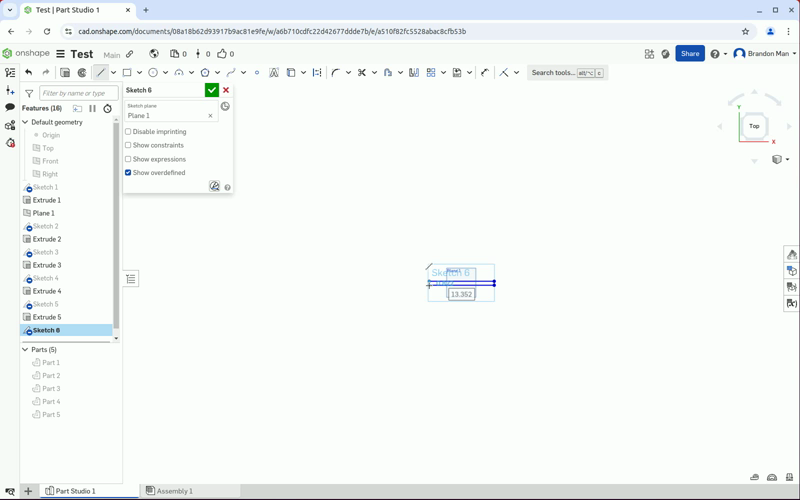
scroll(6)
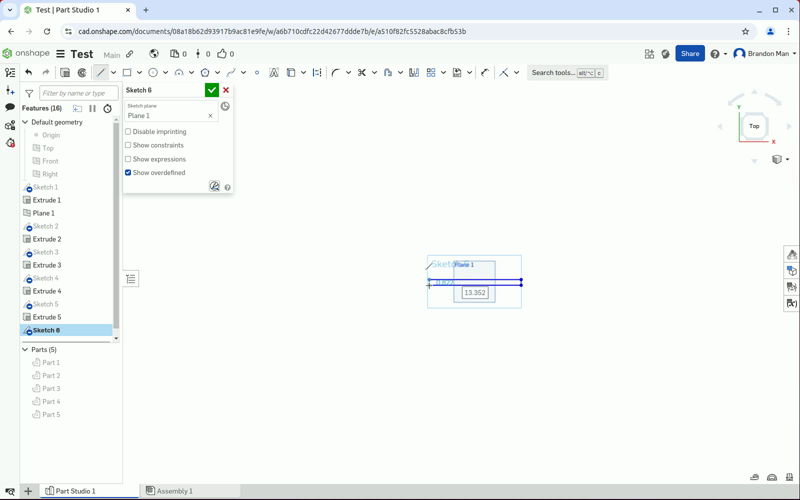
scroll(6)
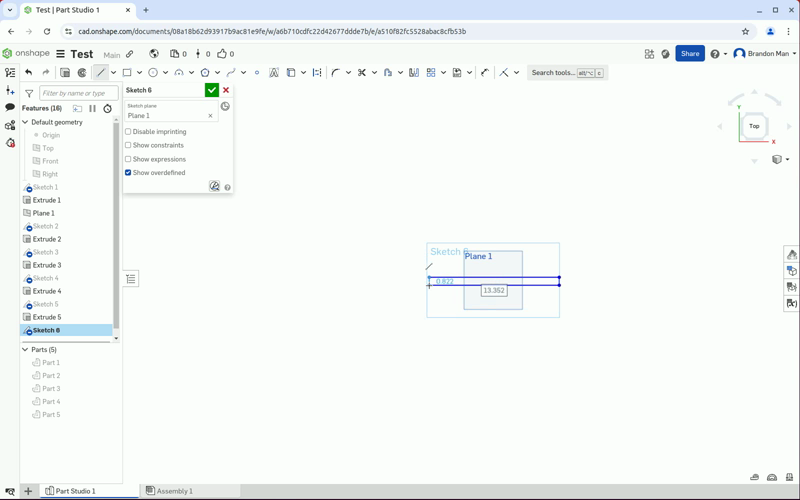
scroll(6)
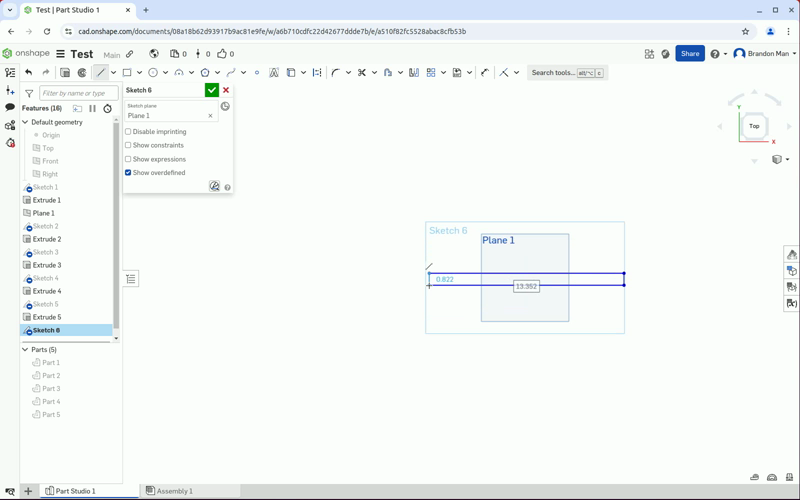
scroll(6)
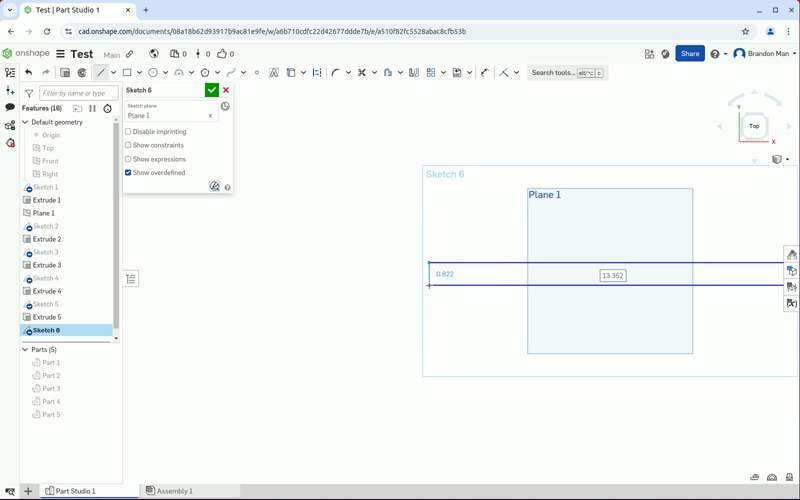
scroll(6)
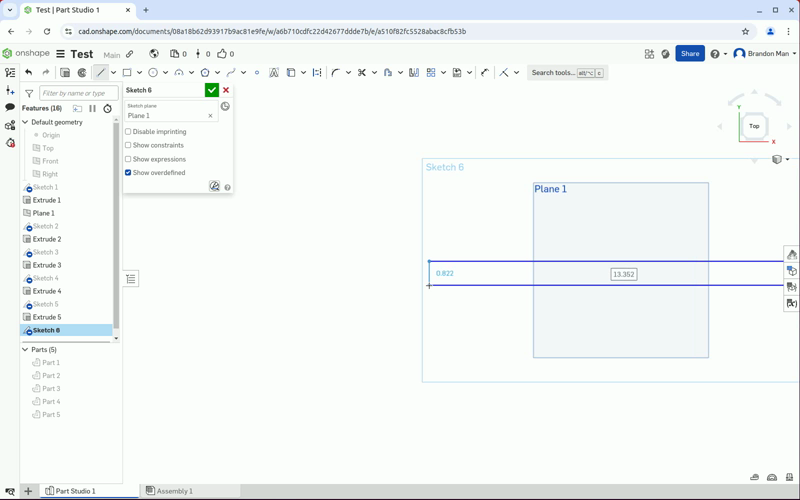
scroll(6)
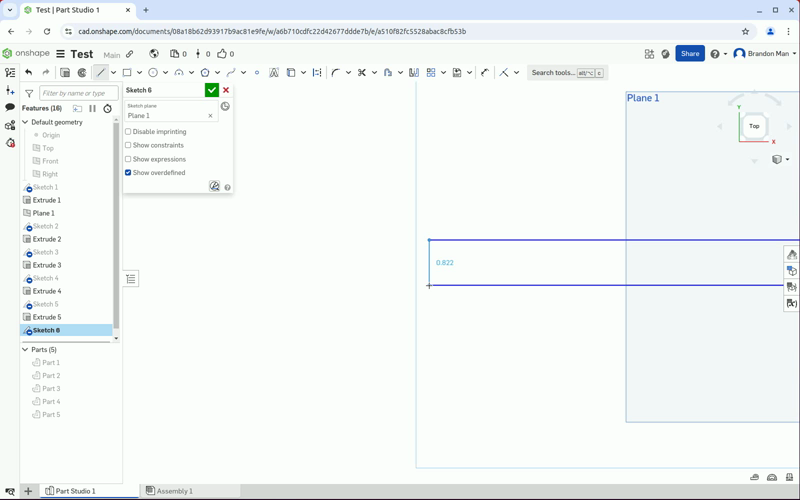
key_up(shift)
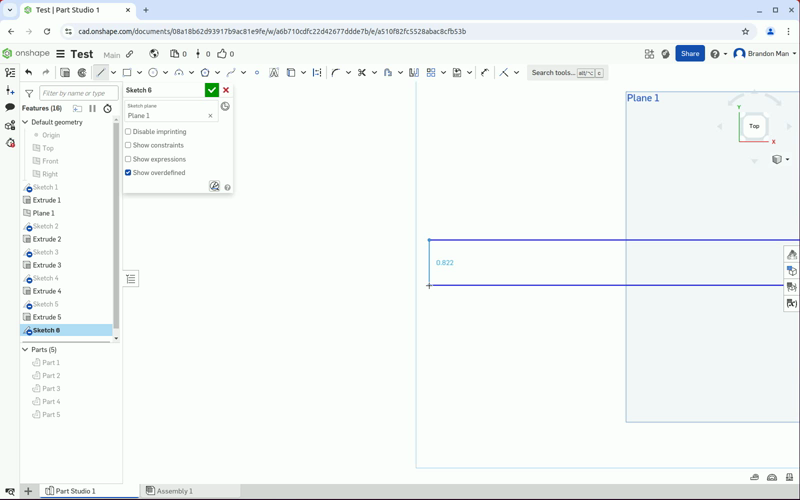
click(429, 285)
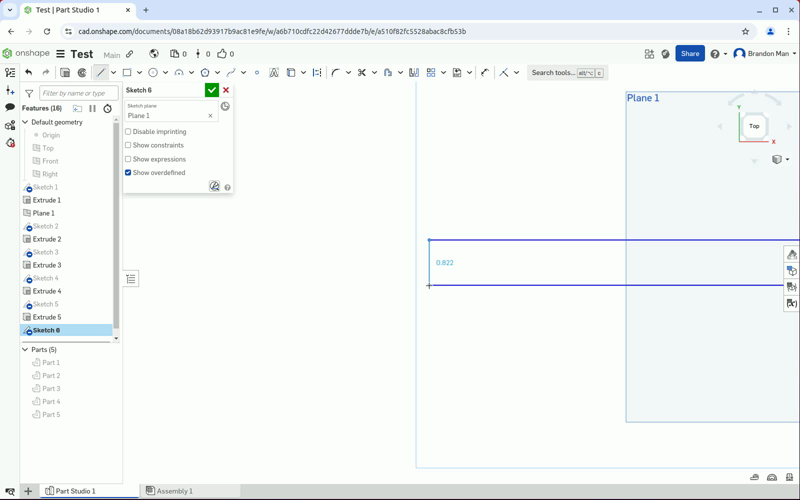
scroll(-6)
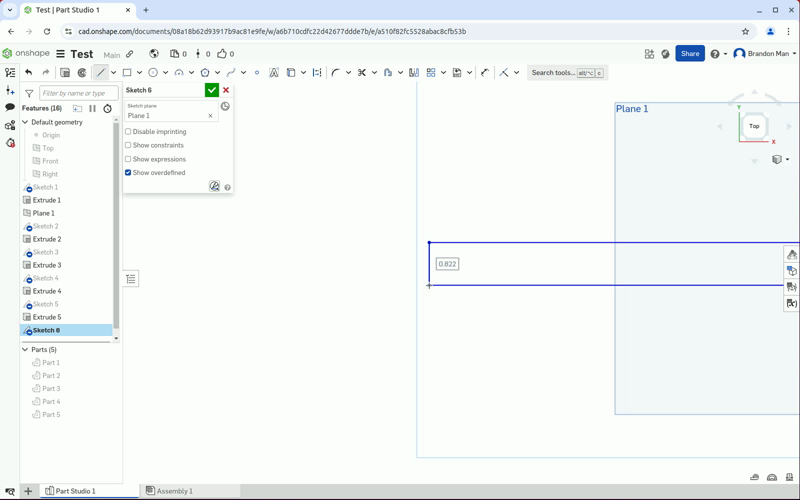
scroll(-6)
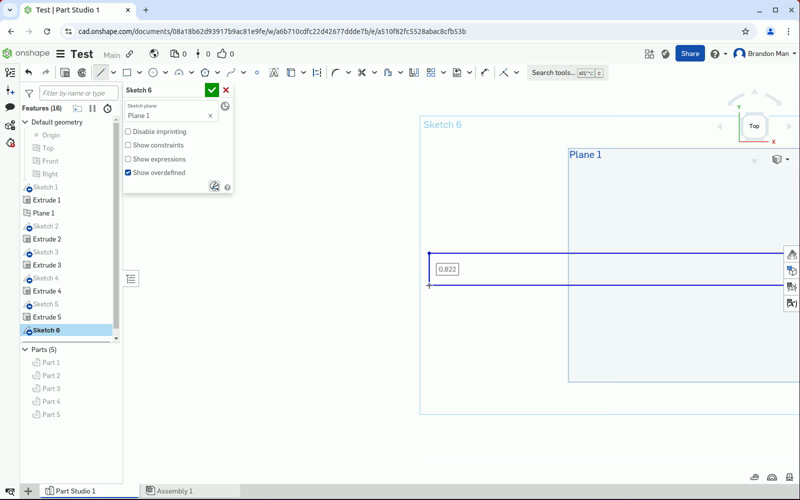
scroll(-6)
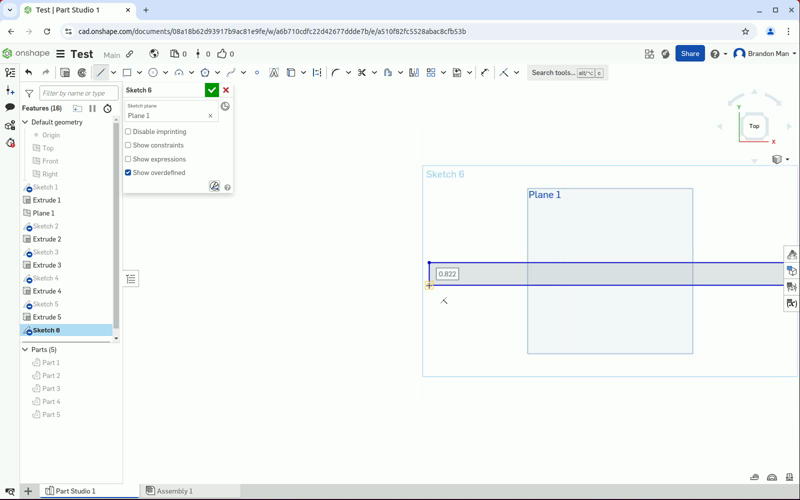
scroll(-6)
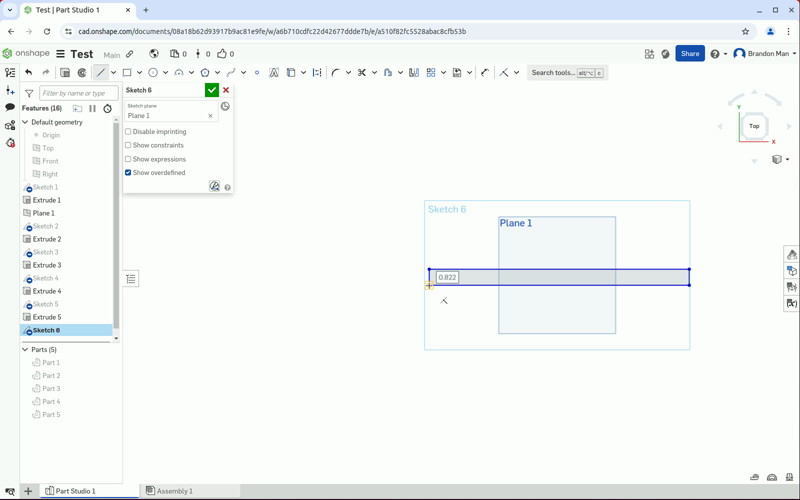
scroll(-6)
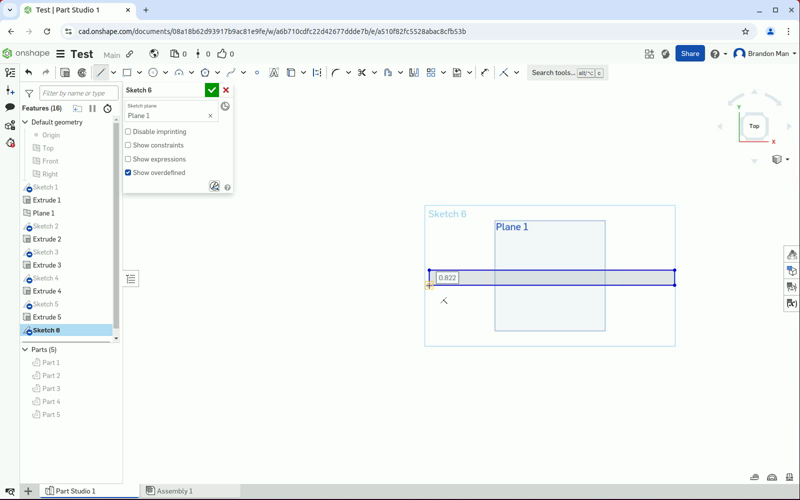
scroll(-6)
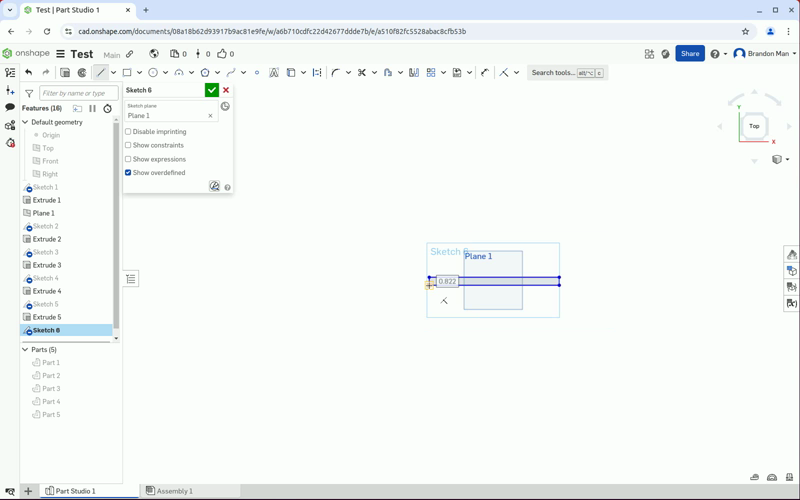
scroll(-6)
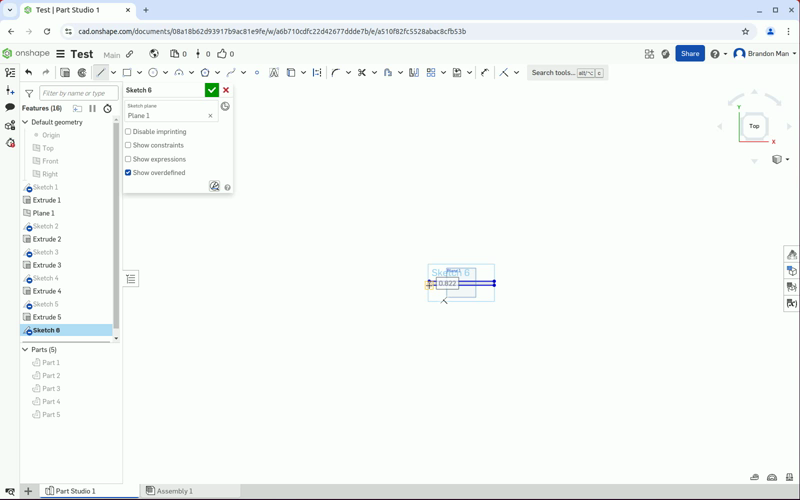
key(esc)
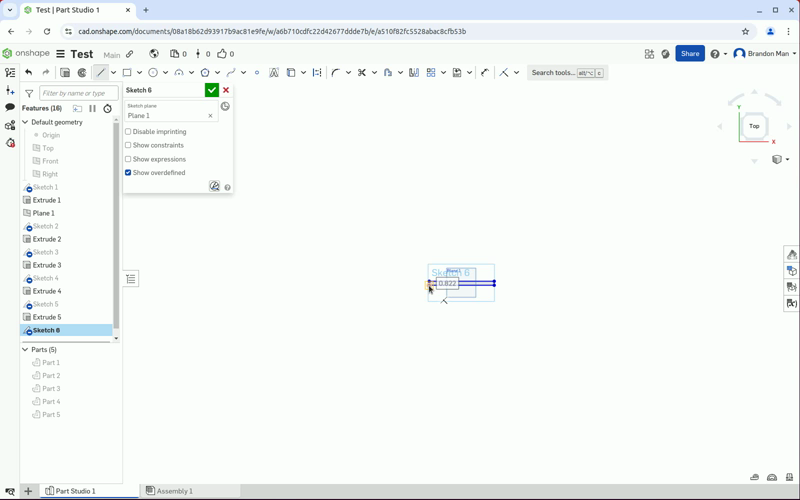
mouse_move(479, 283)
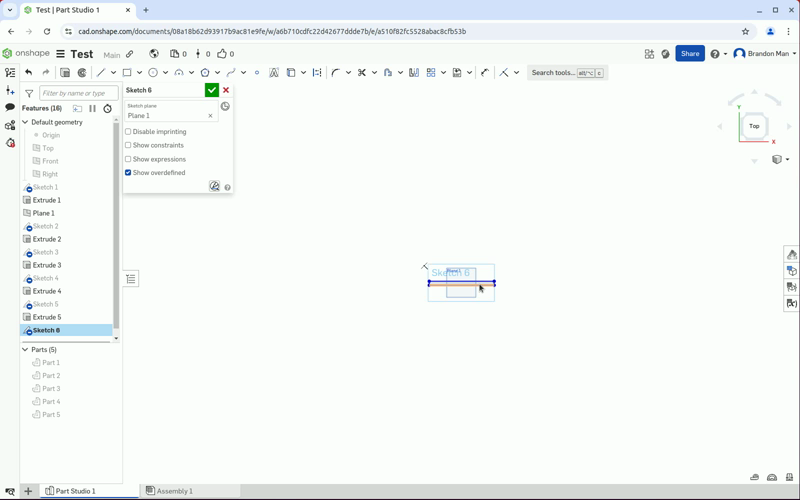
scroll(6)
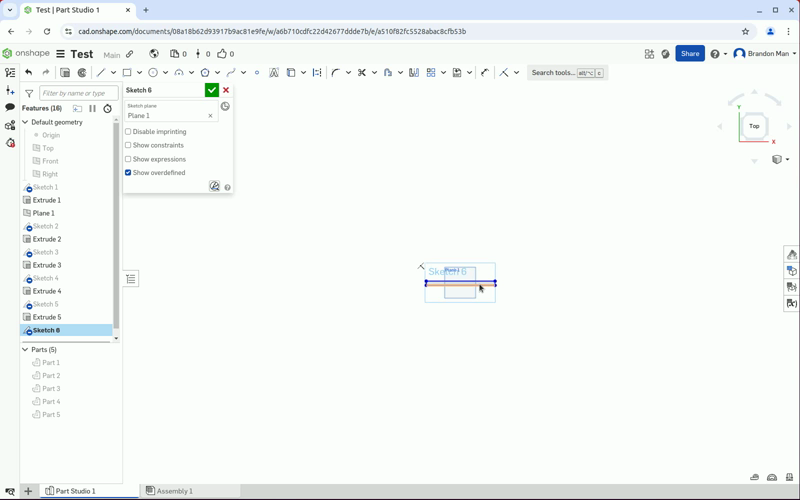
scroll(6)
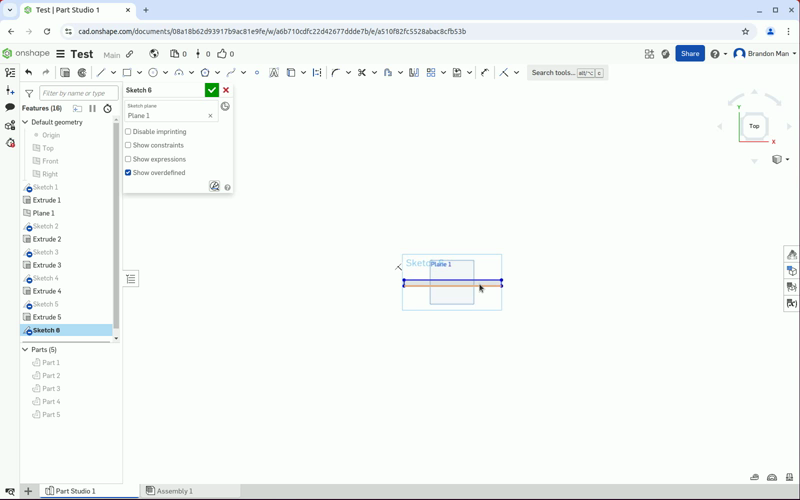
scroll(6)
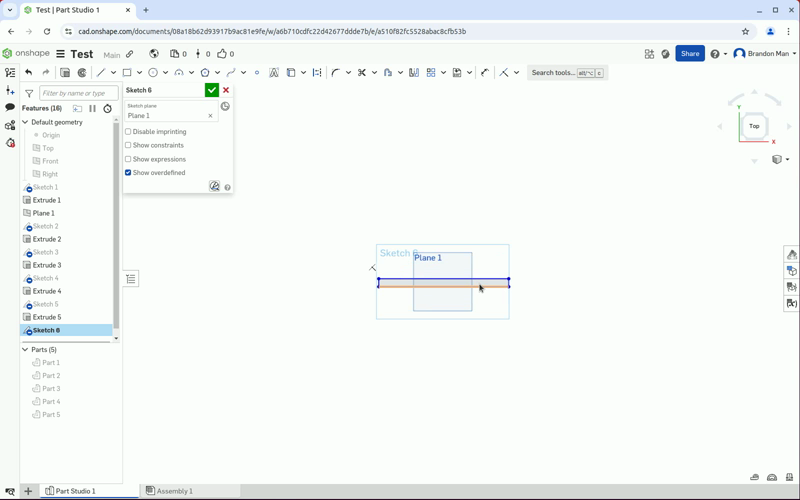
scroll(6)
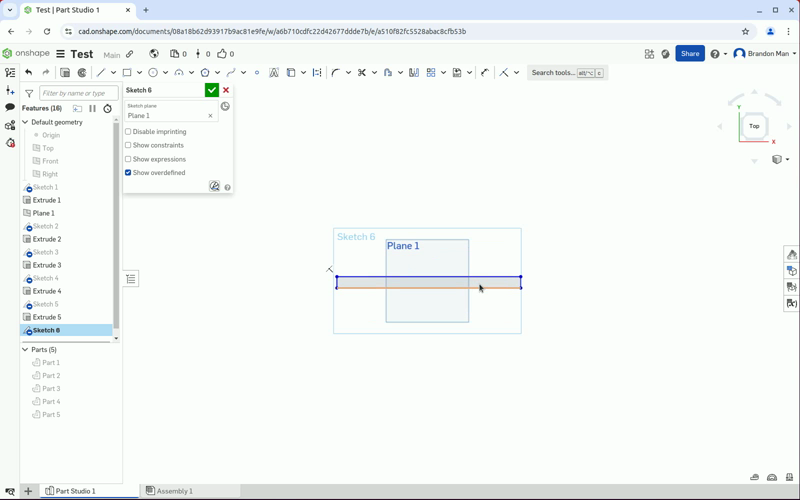
scroll(6)
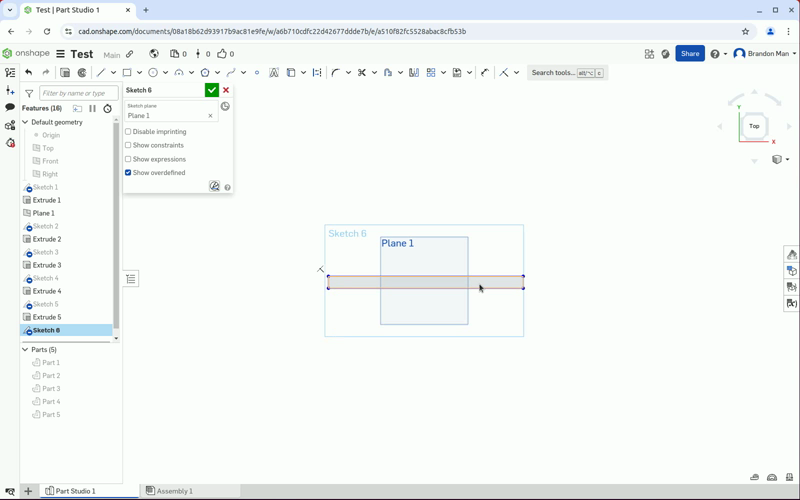
scroll(6)
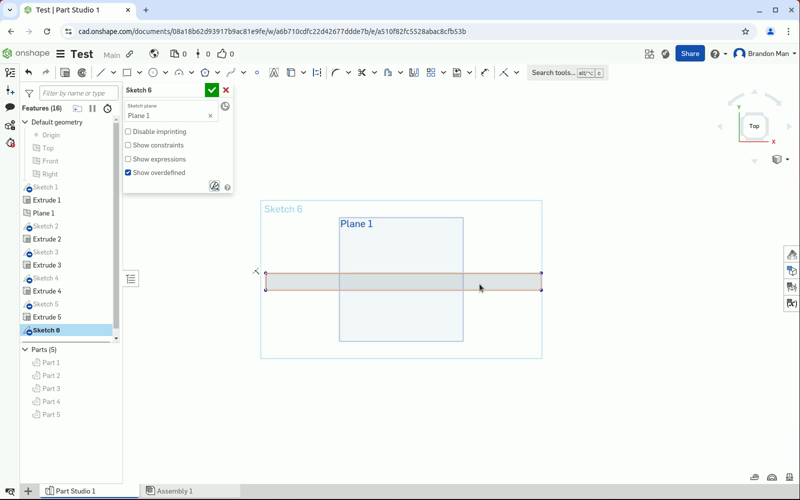
scroll(6)
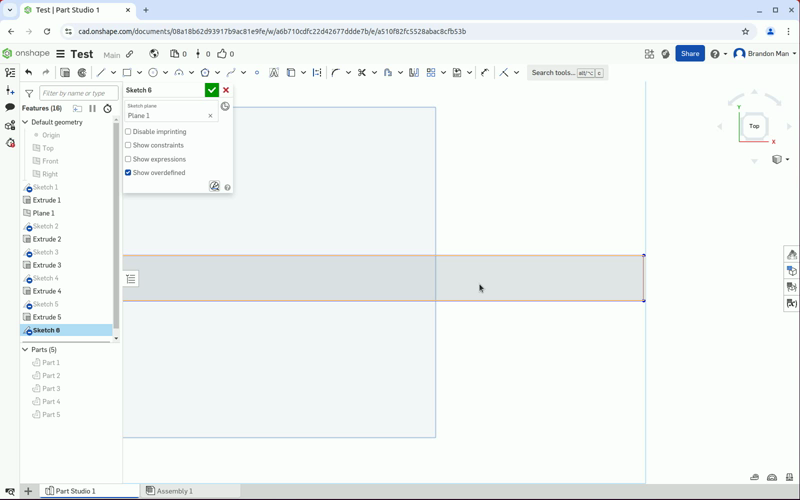
click(479, 283)
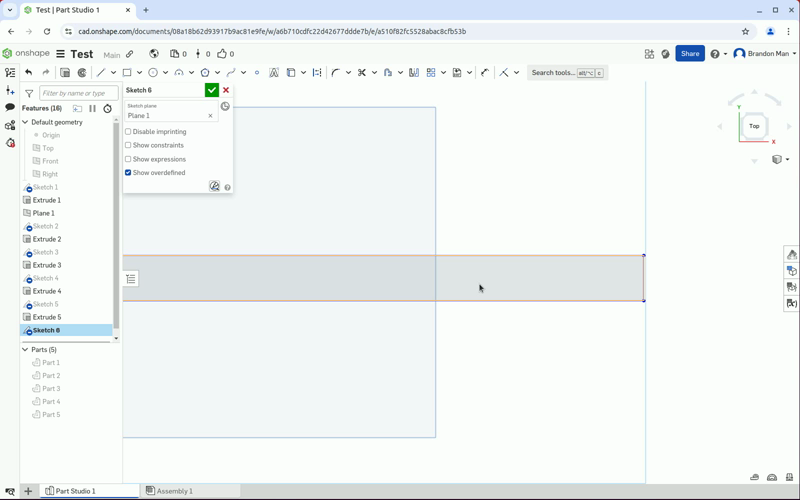
scroll(-6)
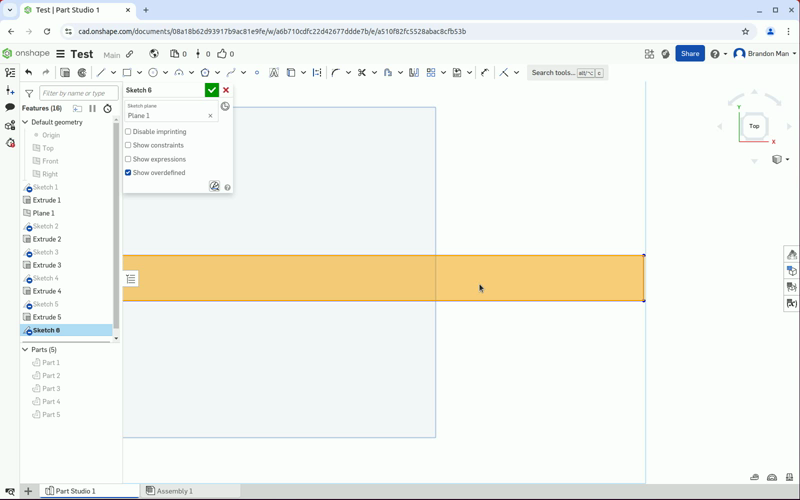
scroll(-6)
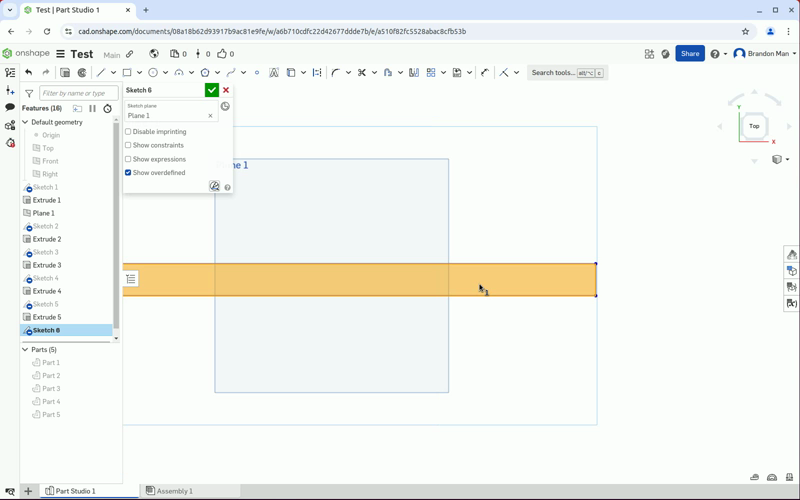
scroll(-6)
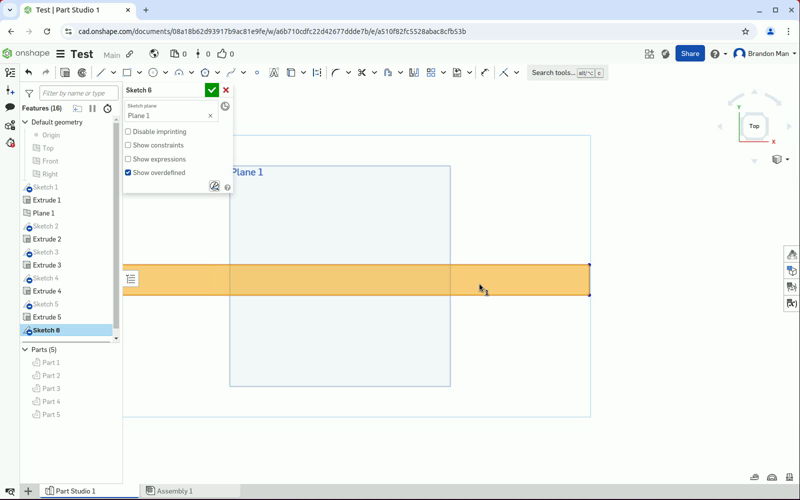
scroll(-6)
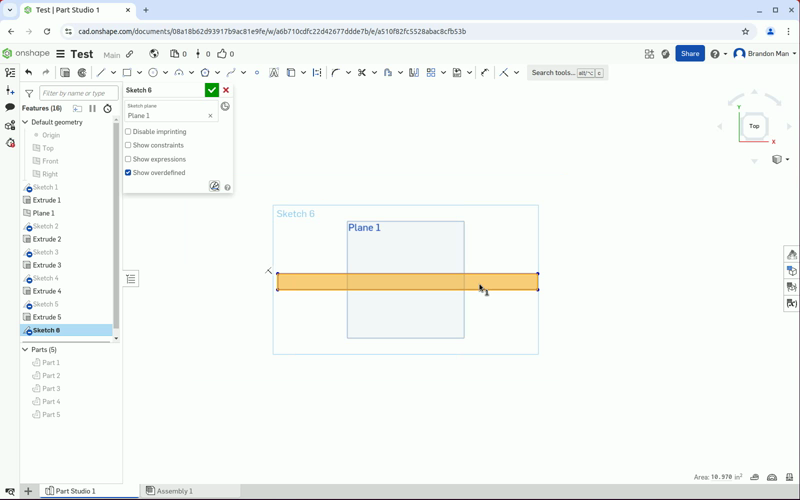
scroll(-6)
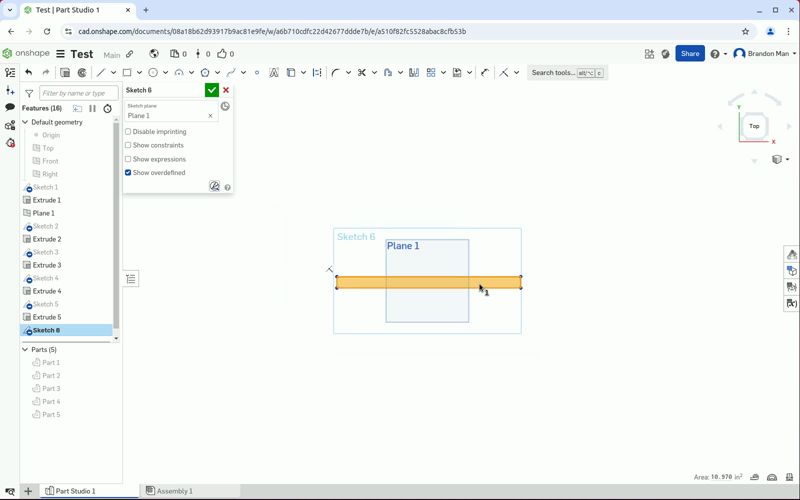
scroll(-6)
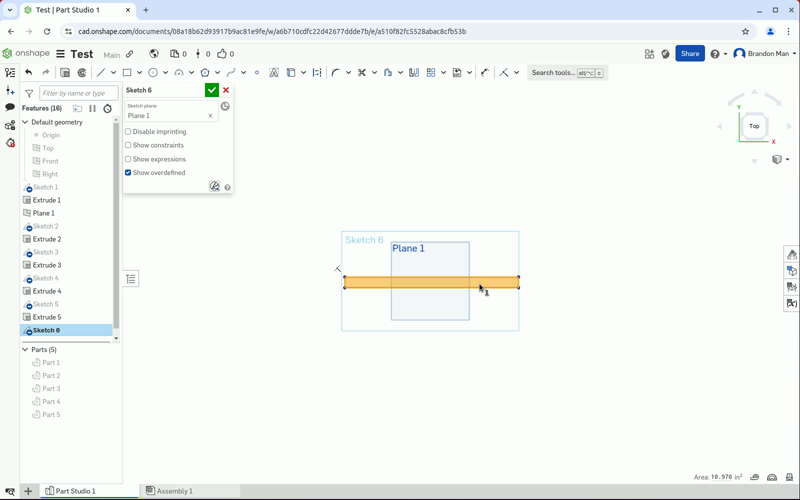
scroll(-6)
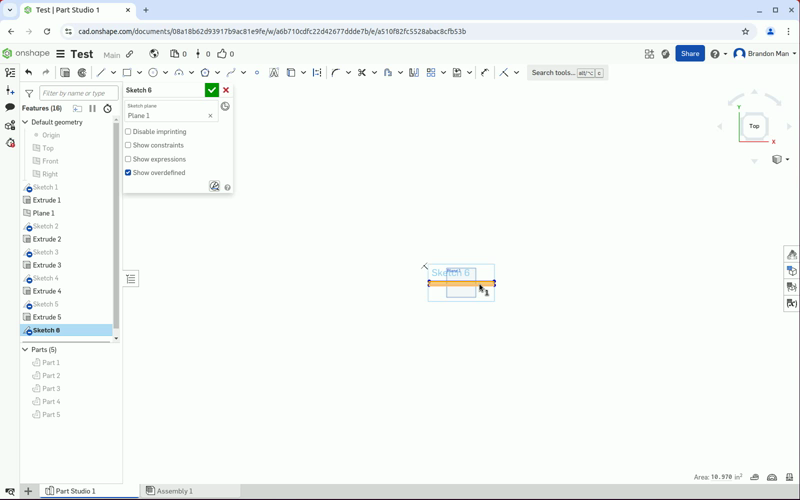
mouse_move(73, 352)
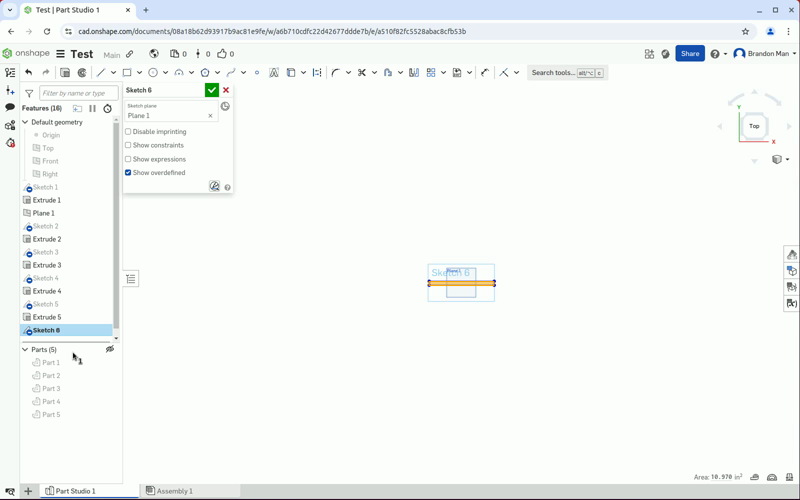
key(shift+y)
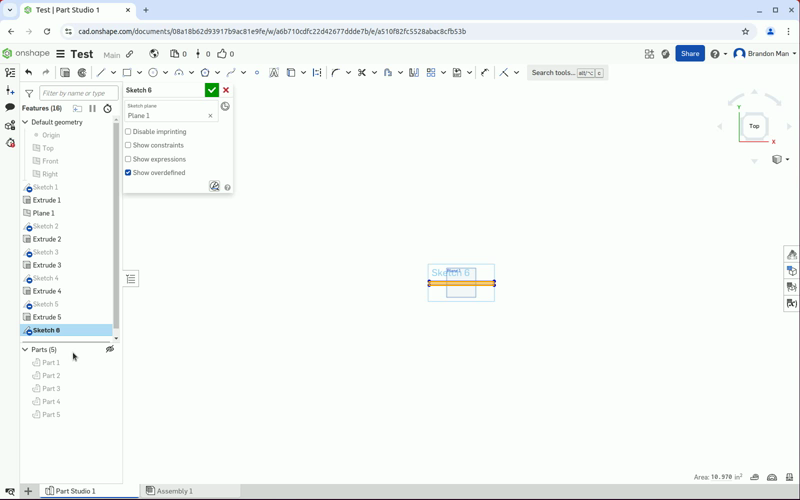
key(shift+e)
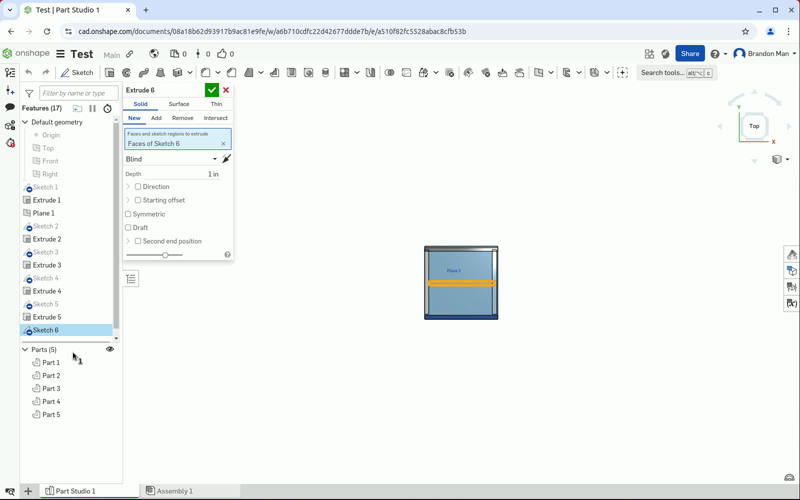
mouse_move(143, 106)
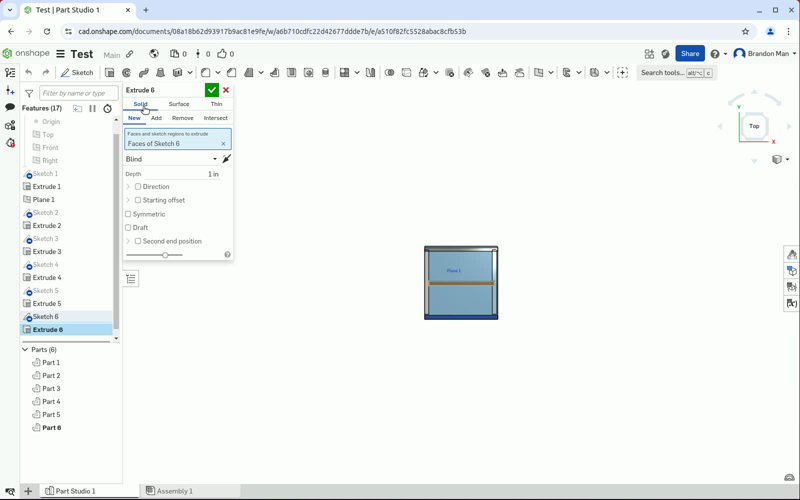
click(143, 106)
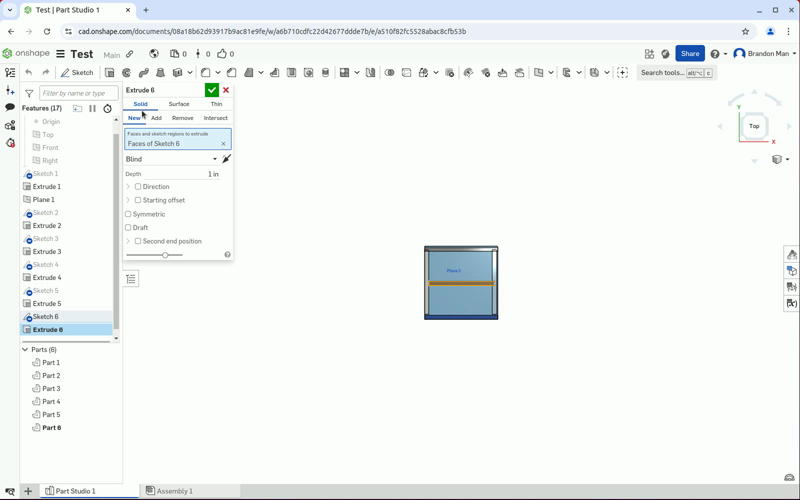
mouse_move(137, 120)
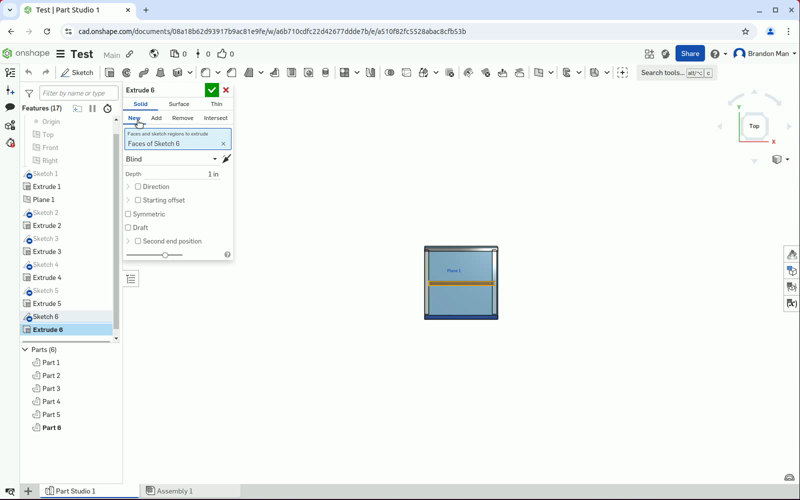
click(137, 120)
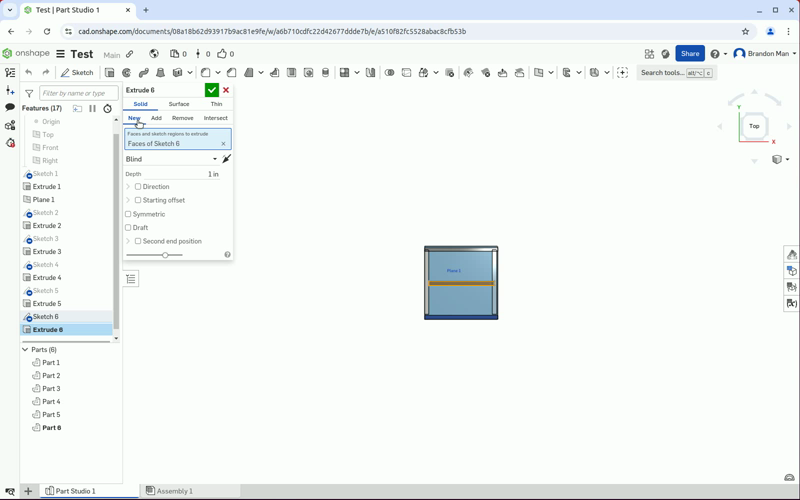
key(tab, 4)
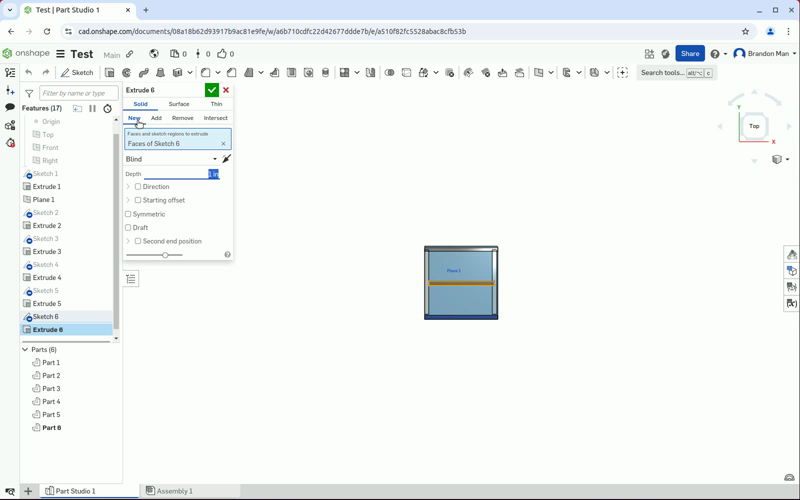
text(22.386)
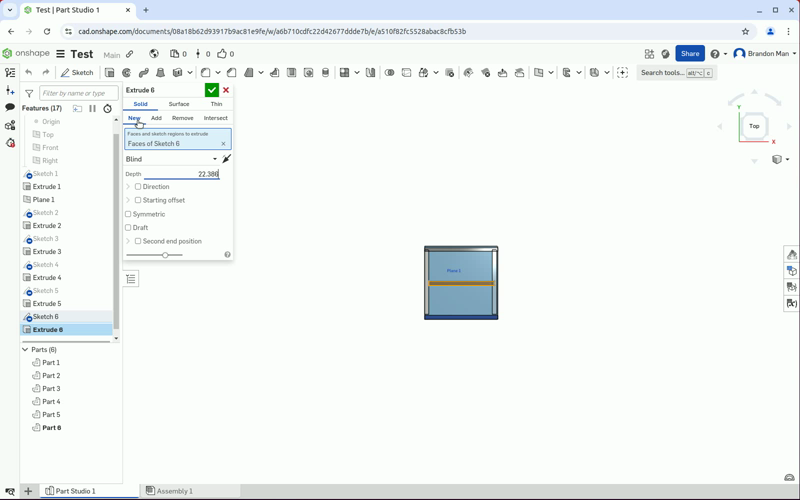
key(enter)
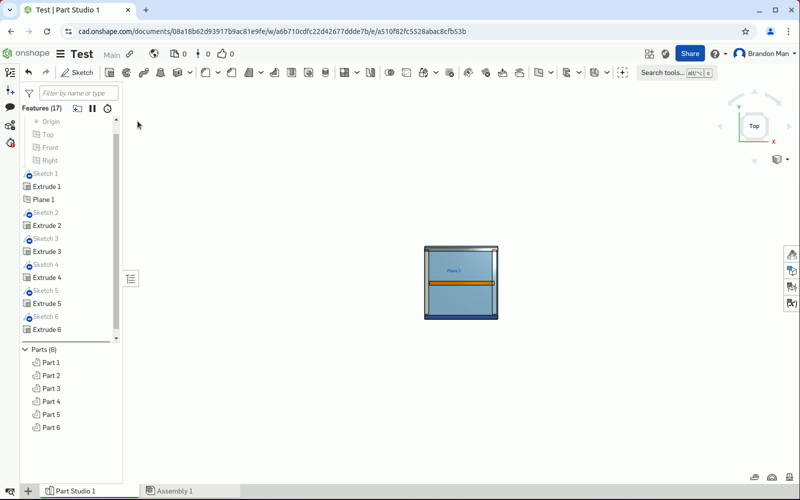
key(shift+h)
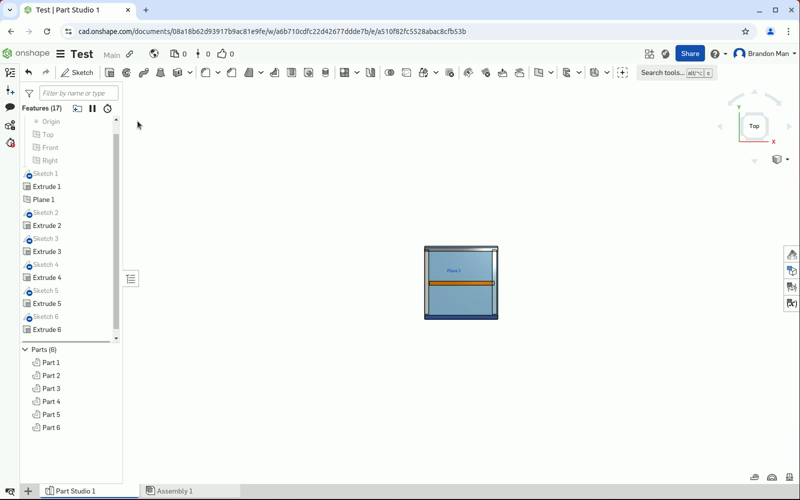
key(shift+h)
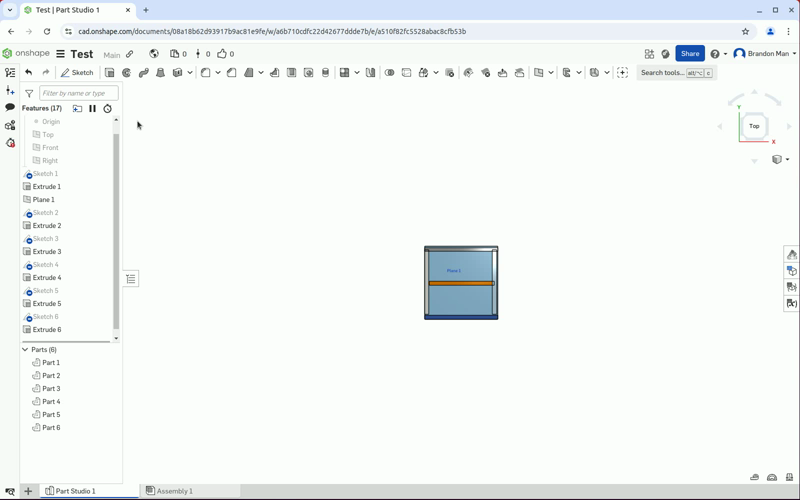
mouse_move(69, 176)
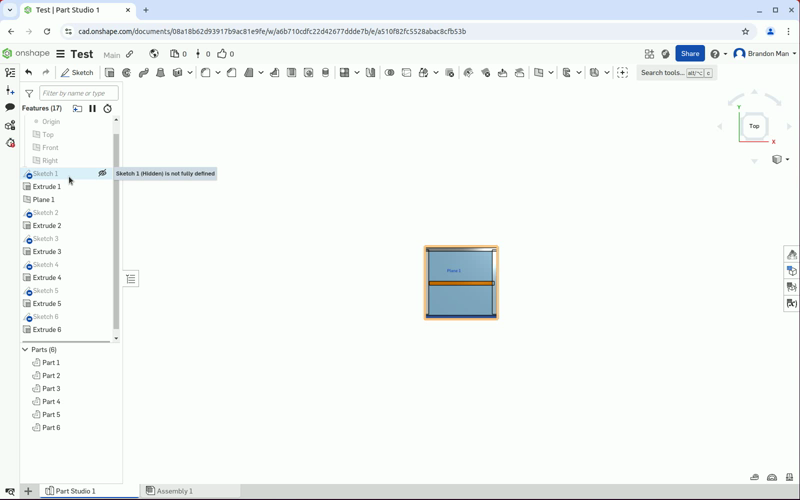
click(69, 176)
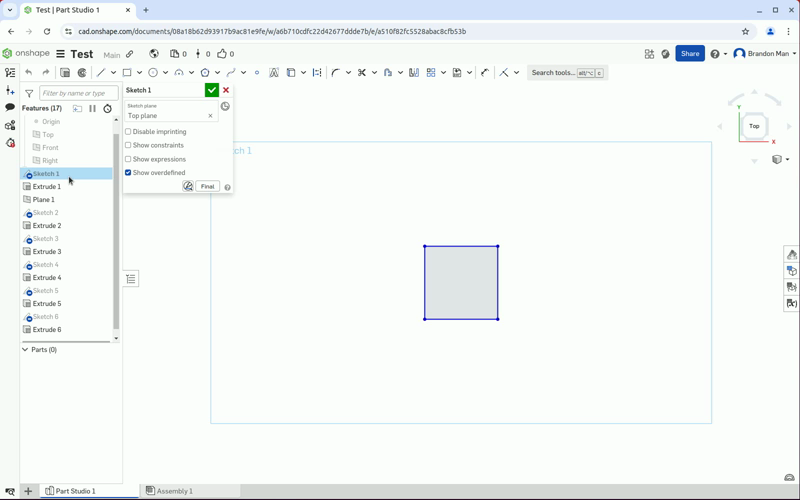
mouse_move(229, 92)
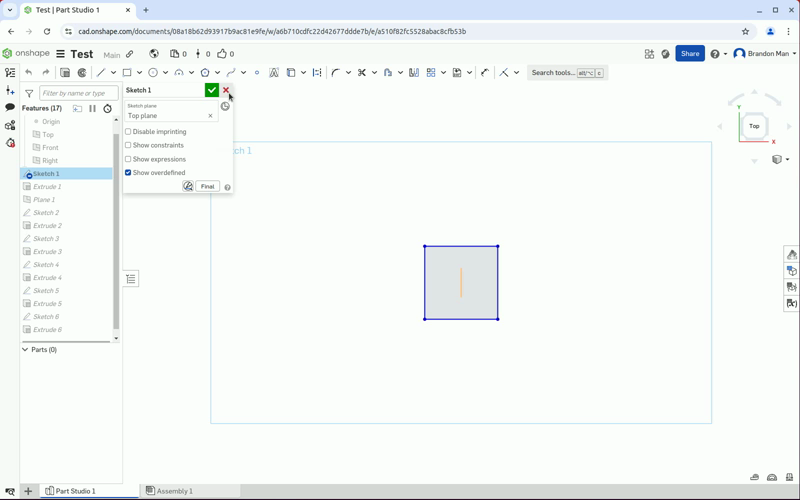
click(229, 92)
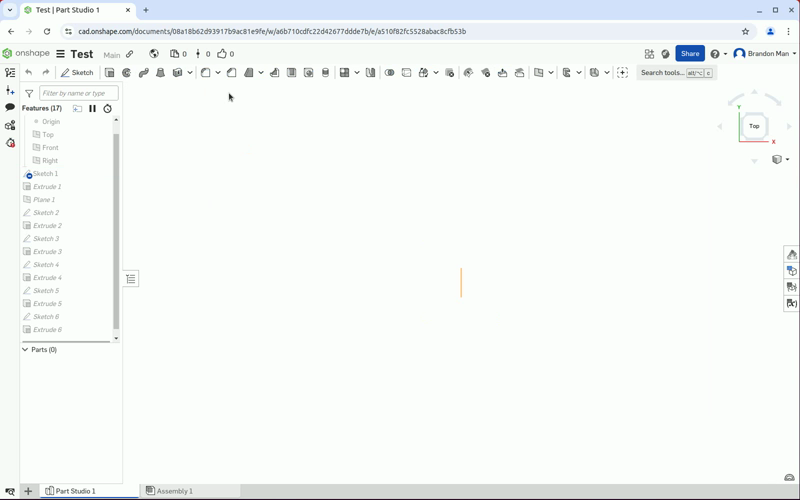
key(shift+s)
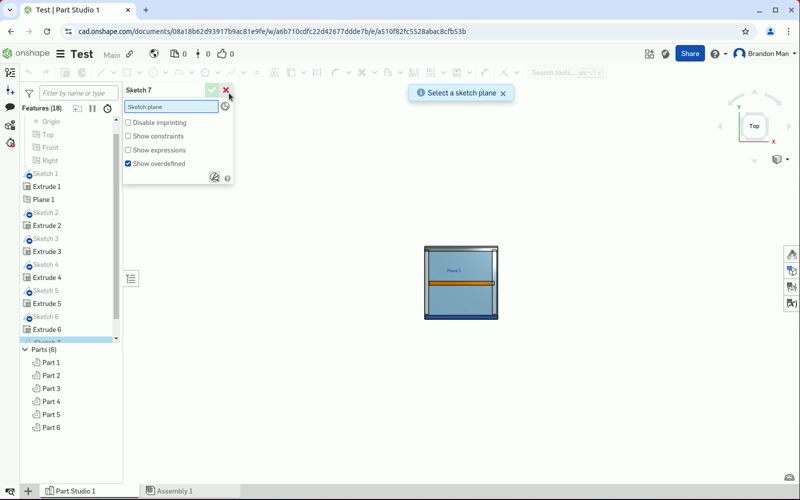
mouse_move(69, 189)
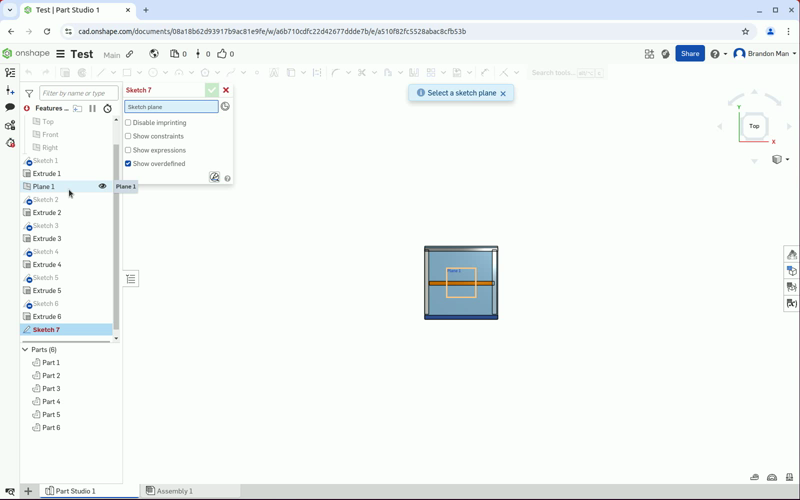
click(69, 189)
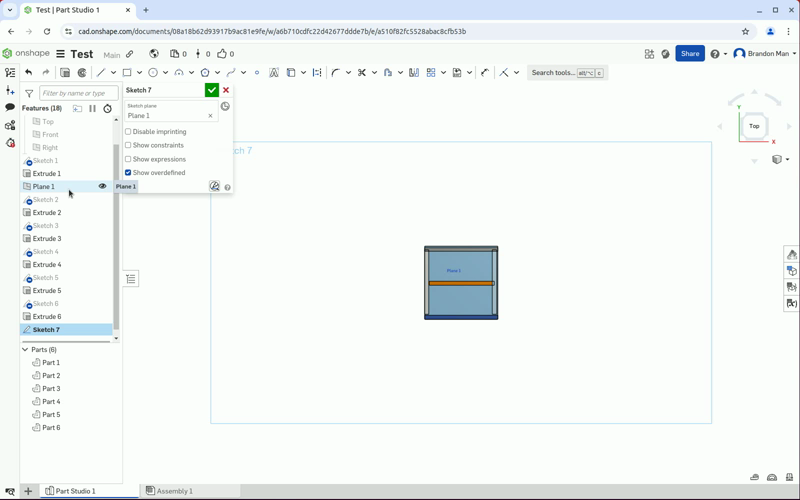
mouse_move(73, 352)
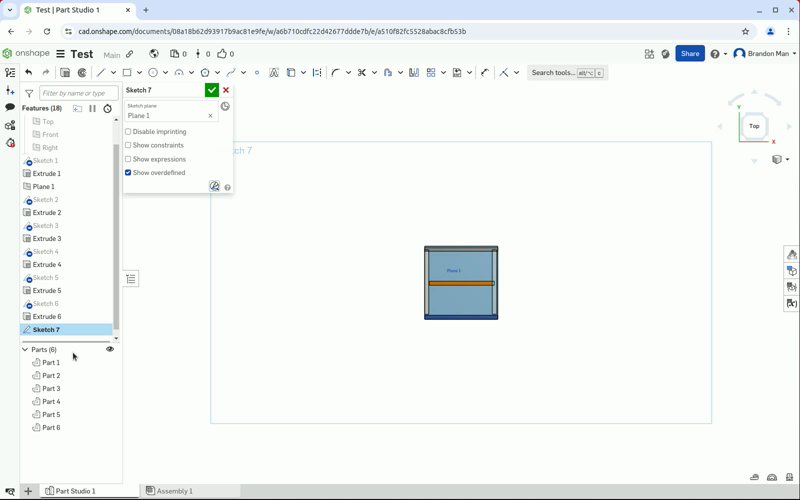
key(y)
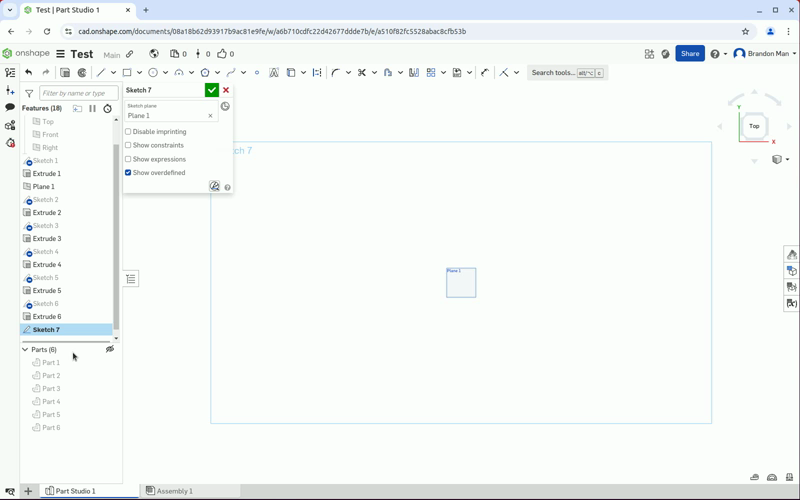
key(l)
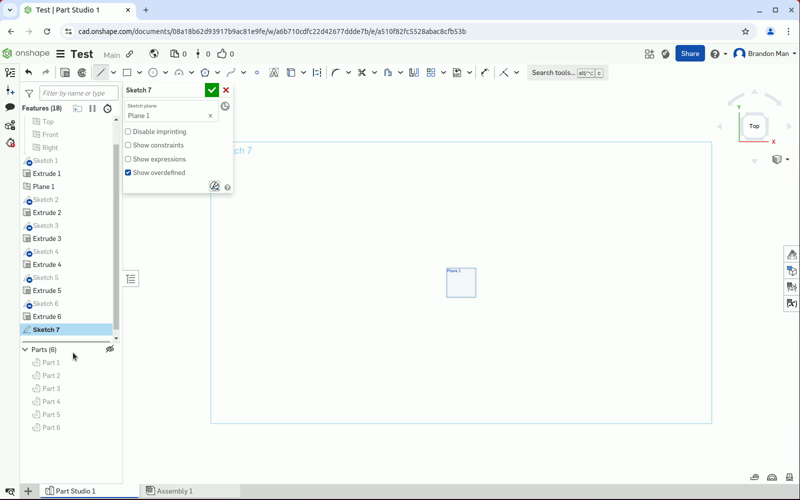
key_down(shift)
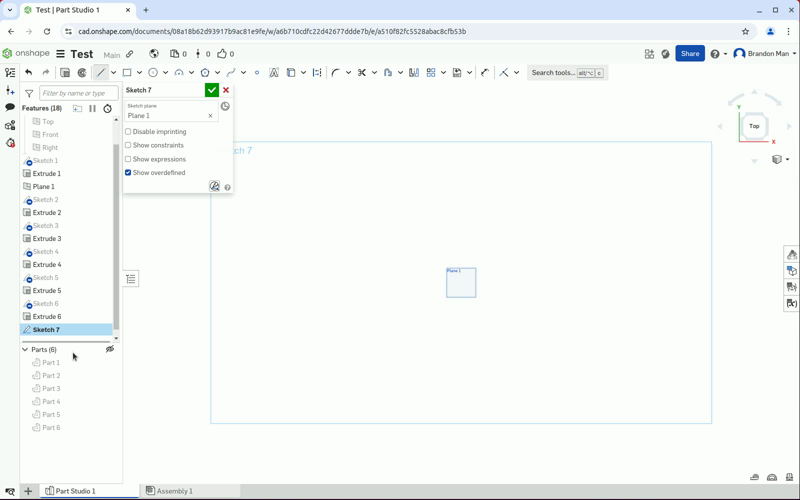
mouse_move(458, 285)
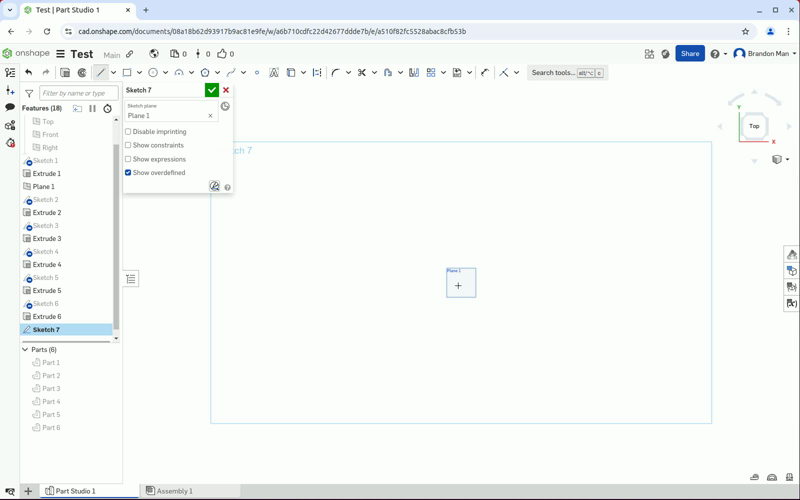
click(458, 285)
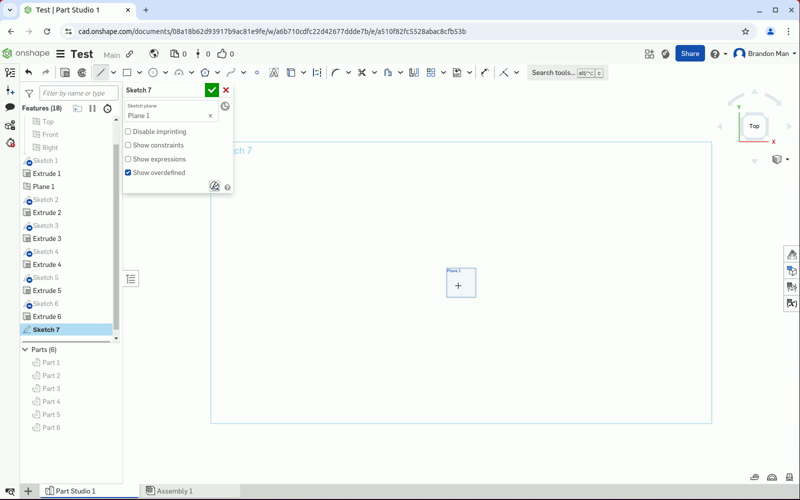
key_up(shift)
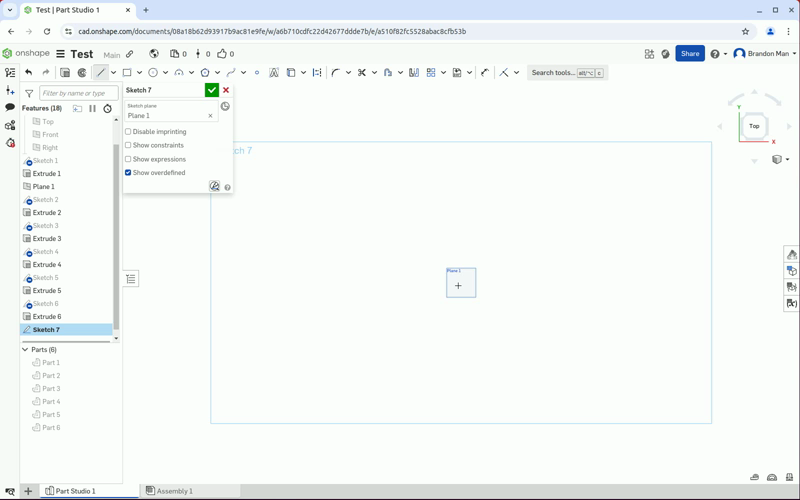
key_down(shift)
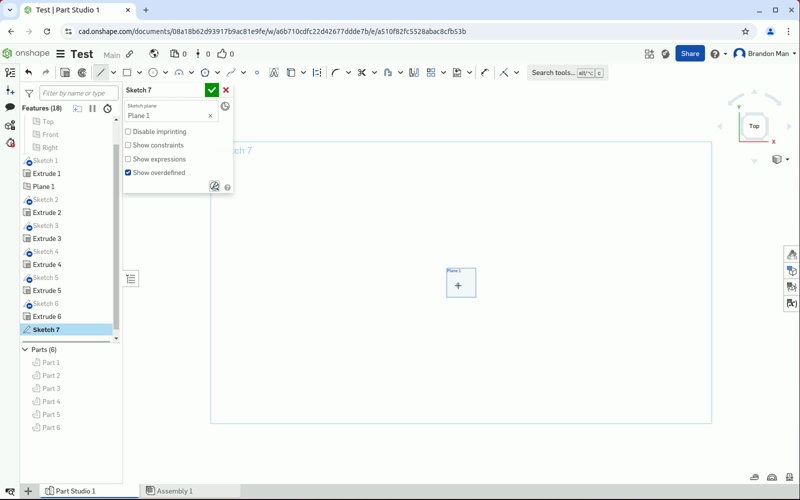
mouse_move(488, 285)
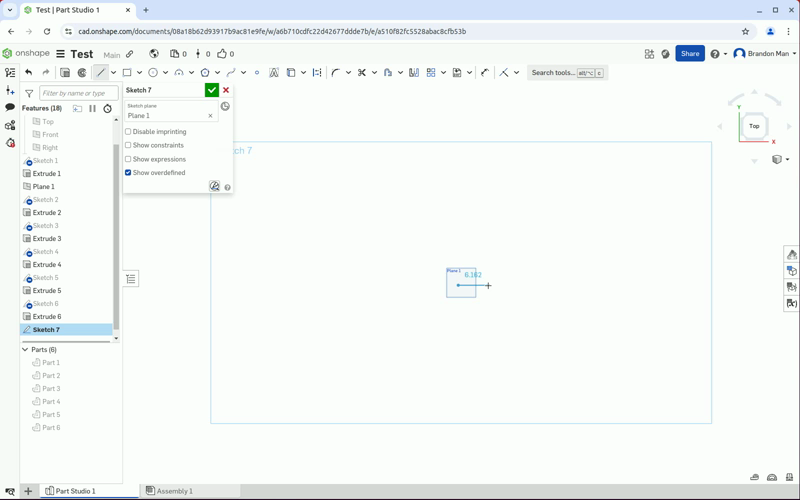
mouse_move(462, 285)
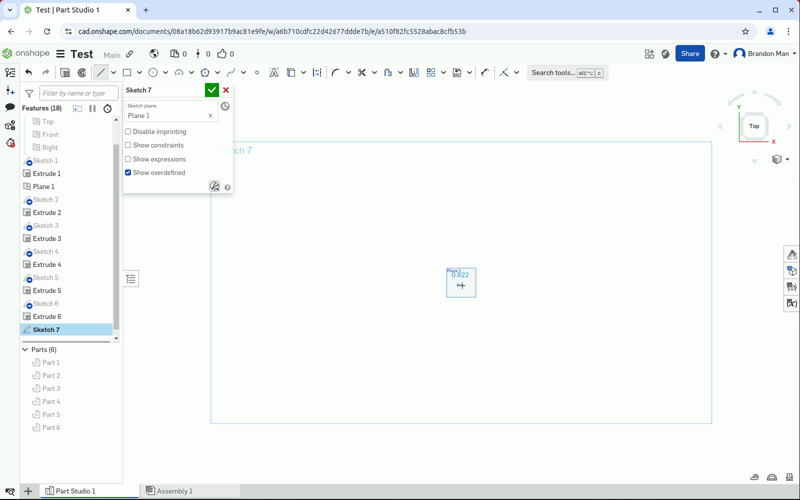
scroll(6)
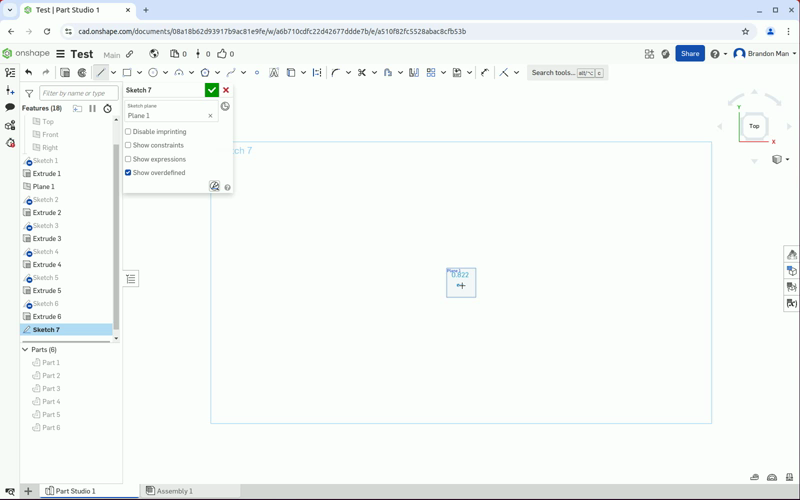
scroll(6)
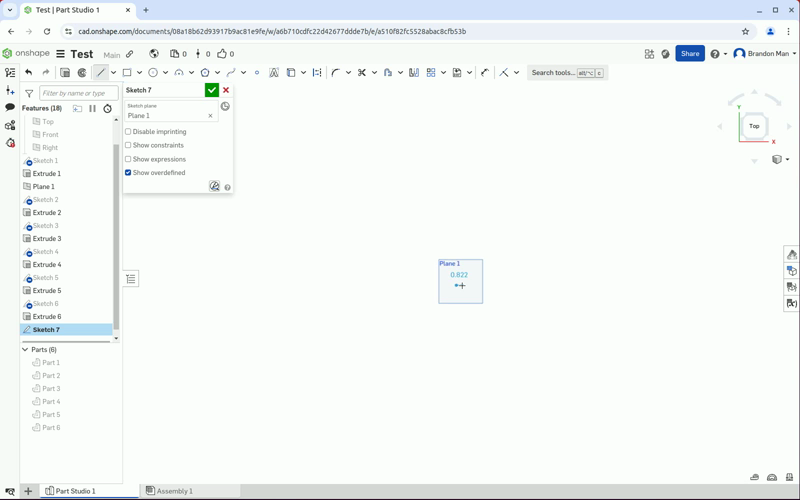
scroll(6)
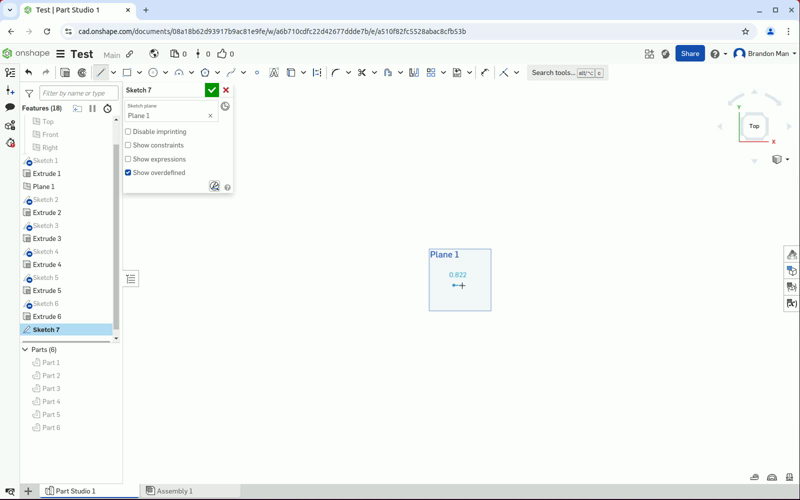
scroll(6)
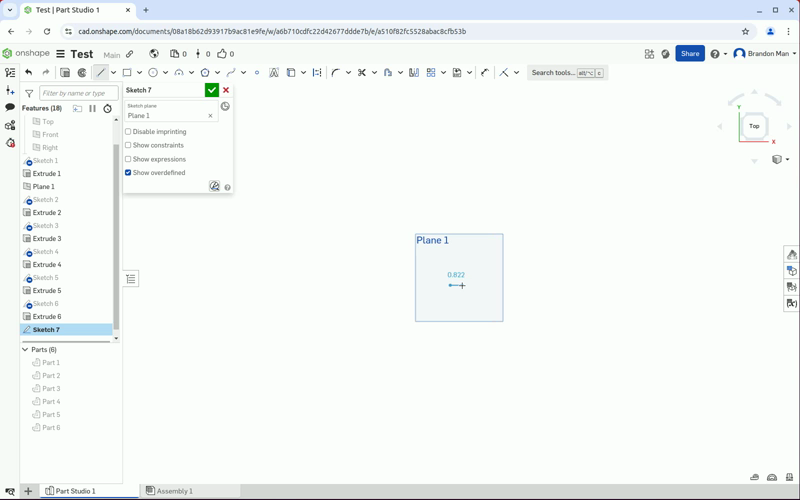
scroll(6)
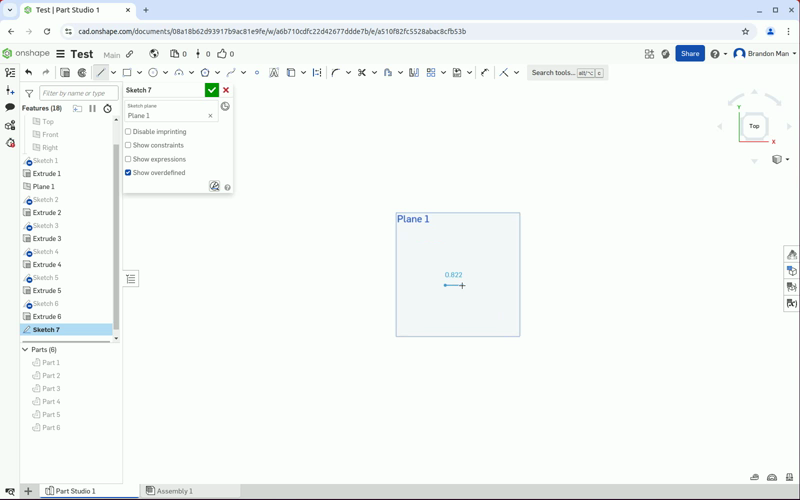
scroll(6)
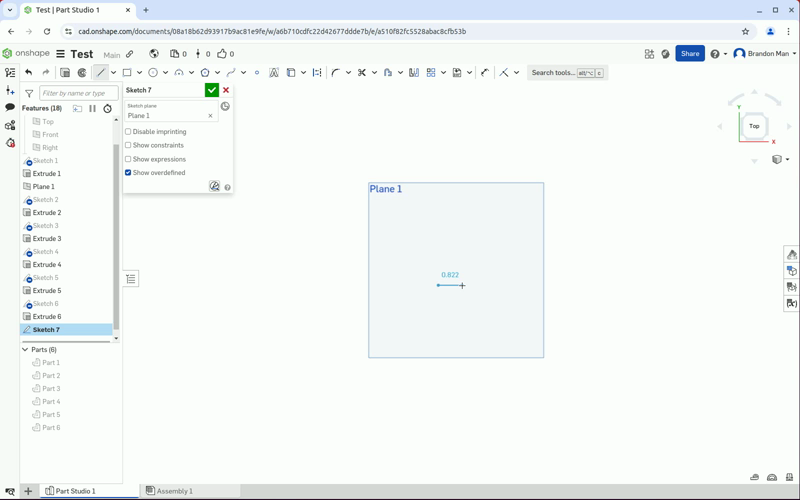
scroll(6)
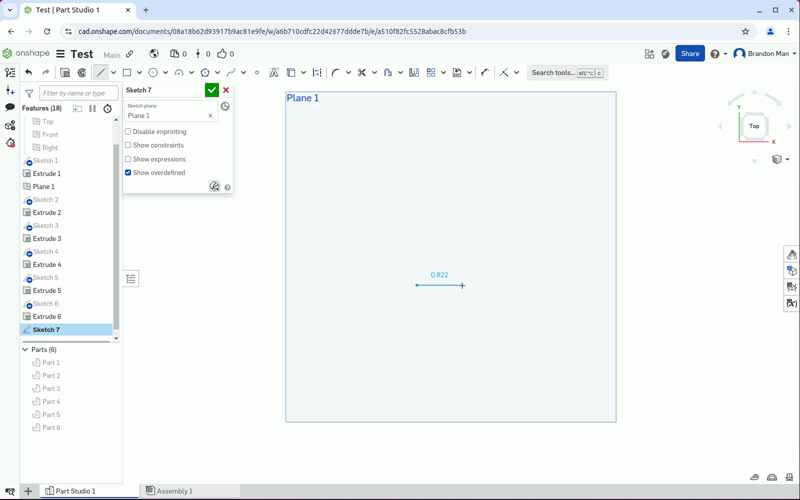
click(462, 285)
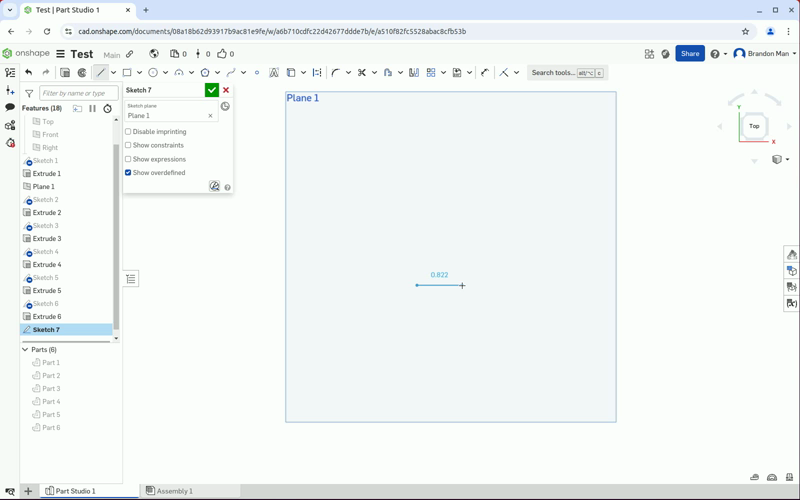
scroll(-6)
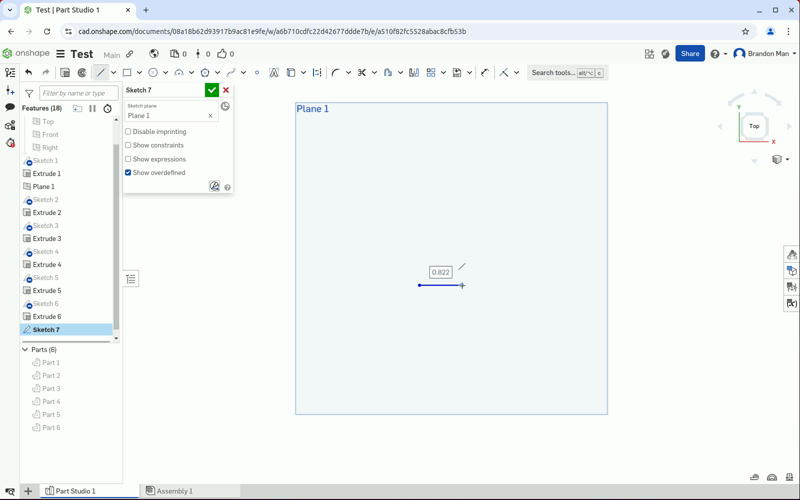
scroll(-6)
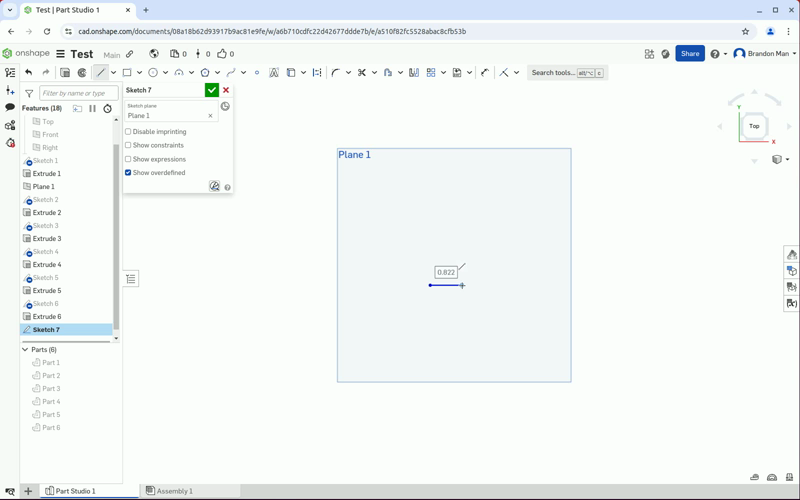
scroll(-6)
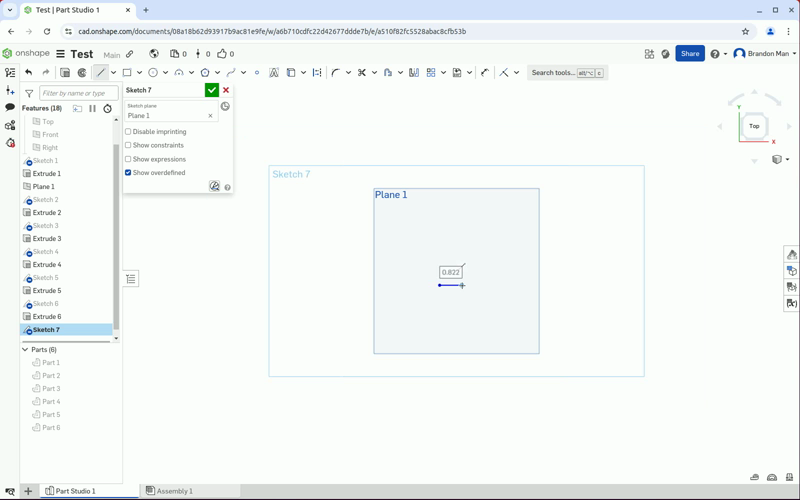
scroll(-6)
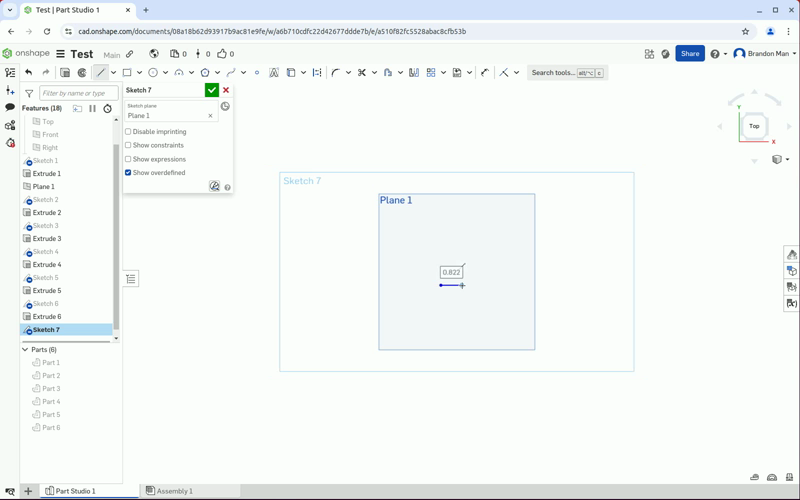
scroll(-6)
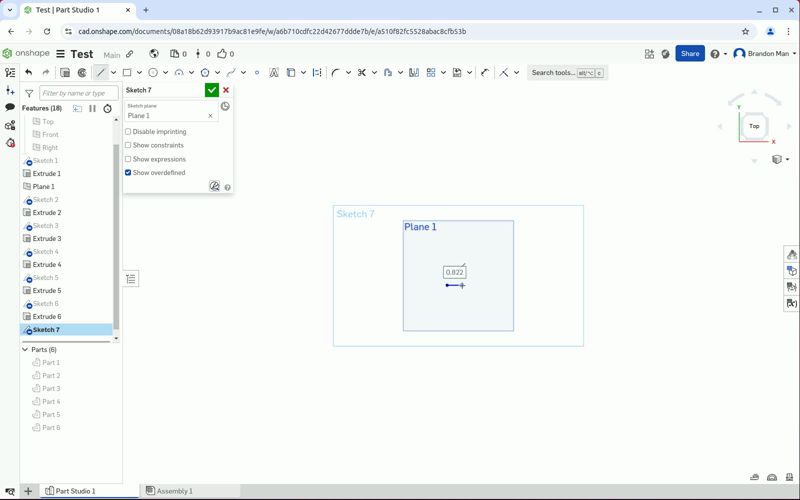
scroll(-6)
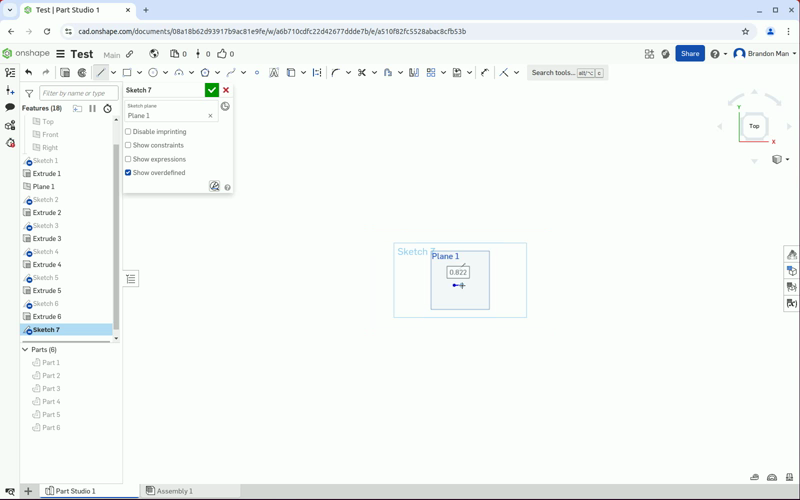
scroll(-6)
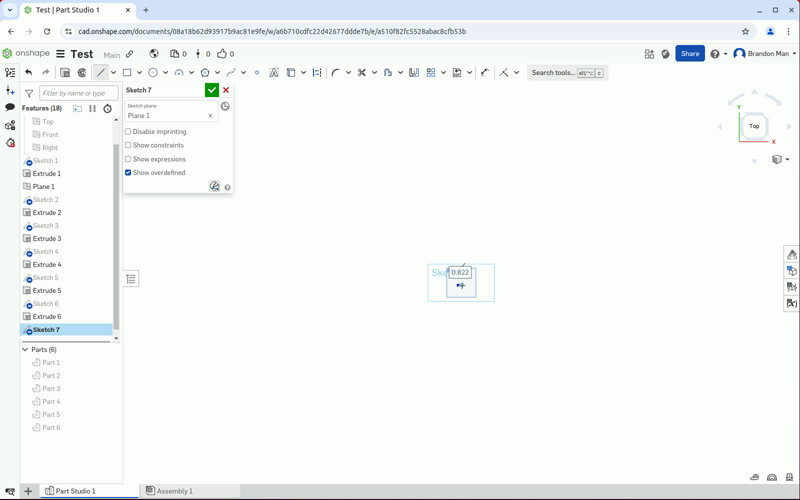
key_up(shift)
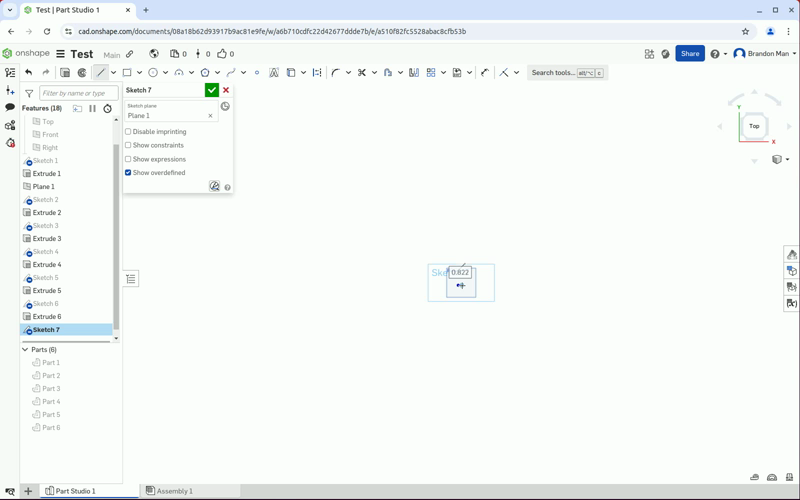
key_down(shift)
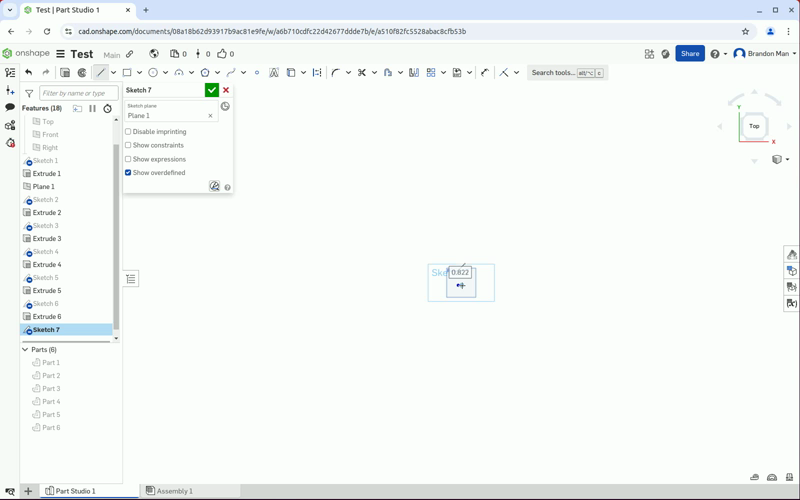
mouse_move(492, 285)
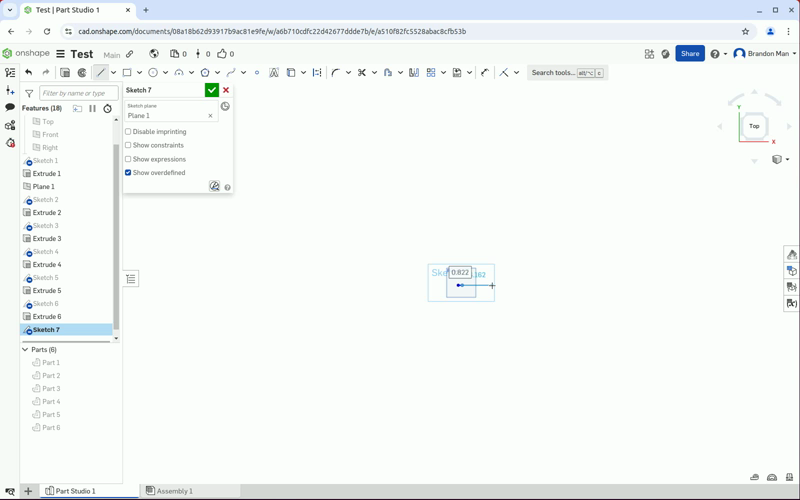
mouse_move(462, 250)
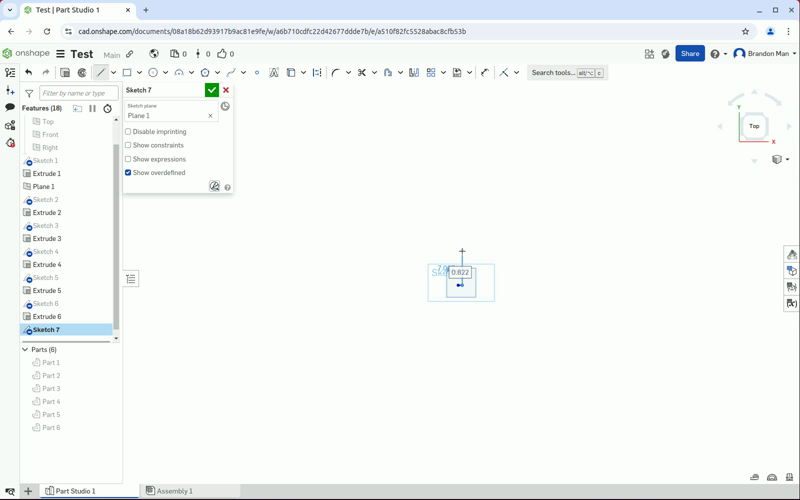
click(462, 250)
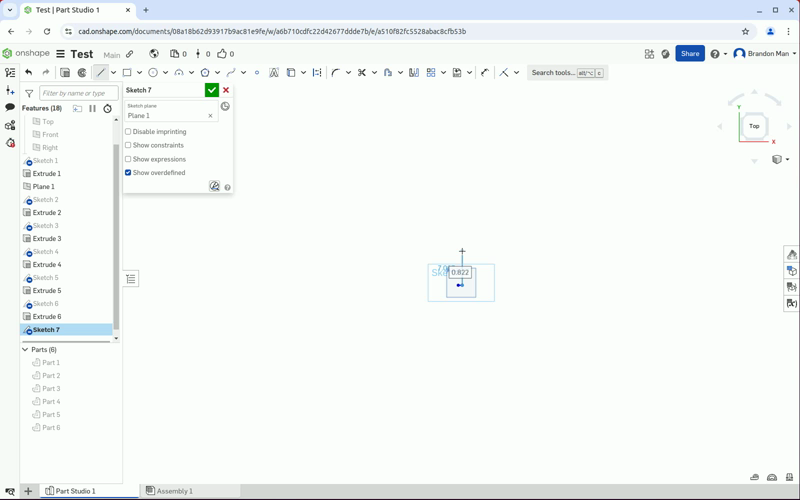
key_up(shift)
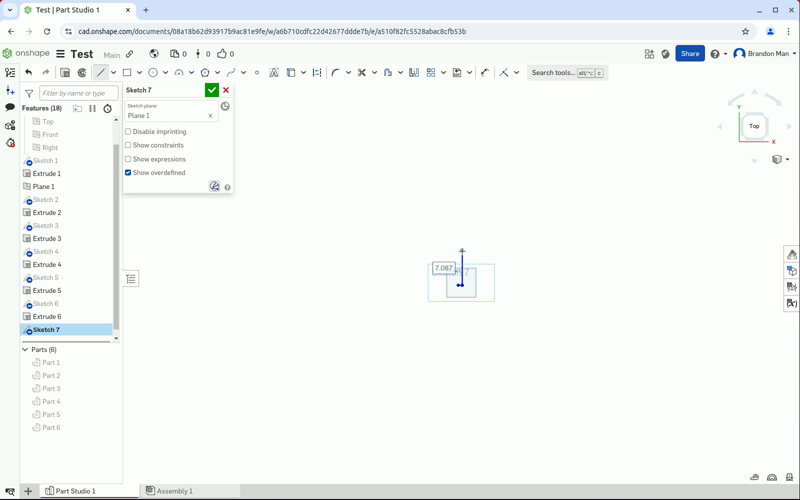
key_down(shift)
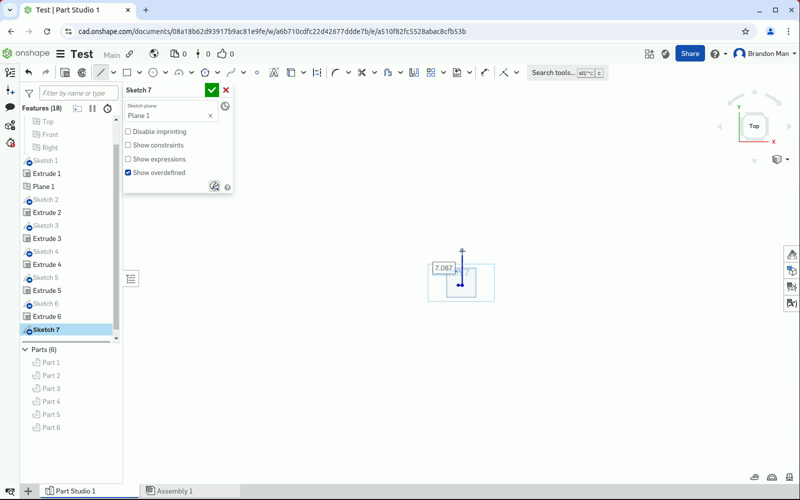
mouse_move(492, 250)
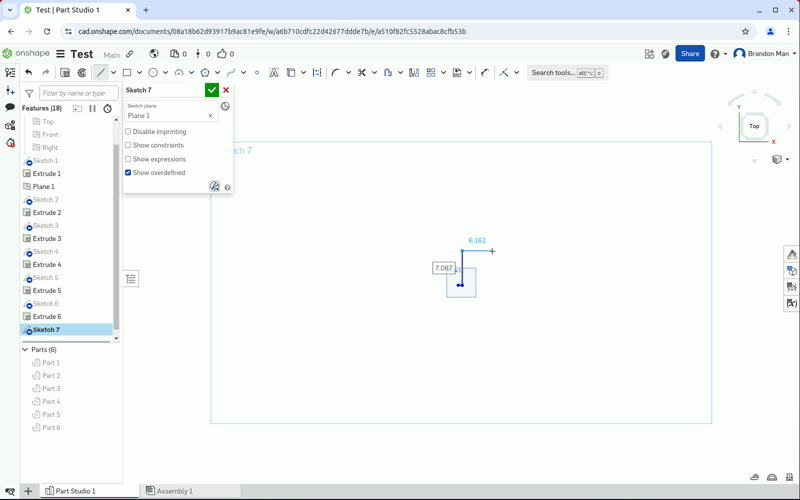
mouse_move(458, 250)
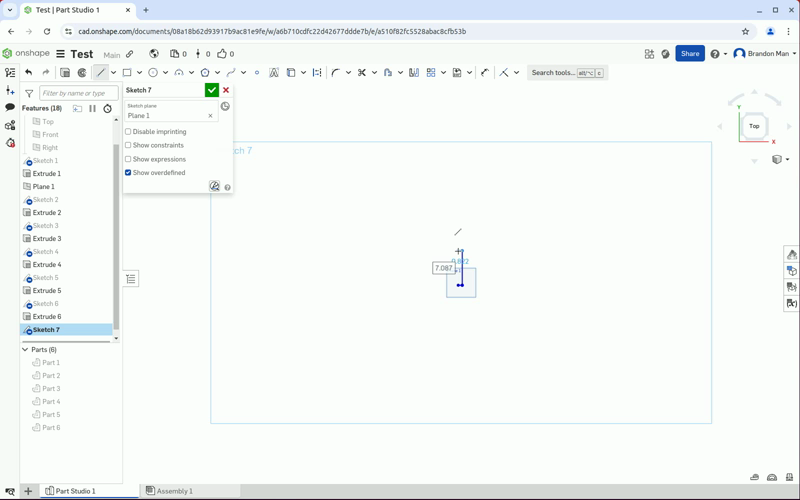
scroll(6)
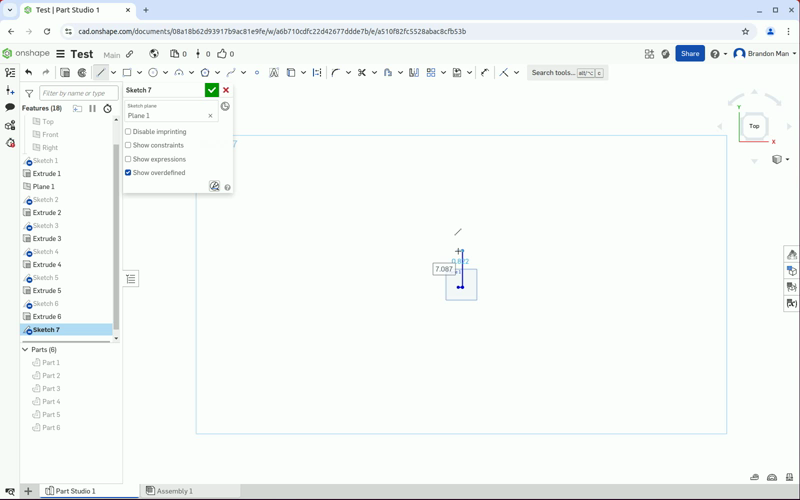
scroll(6)
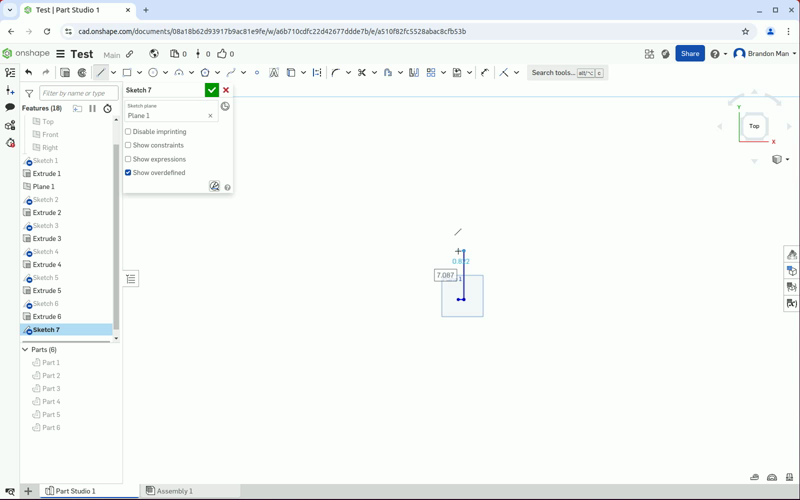
scroll(6)
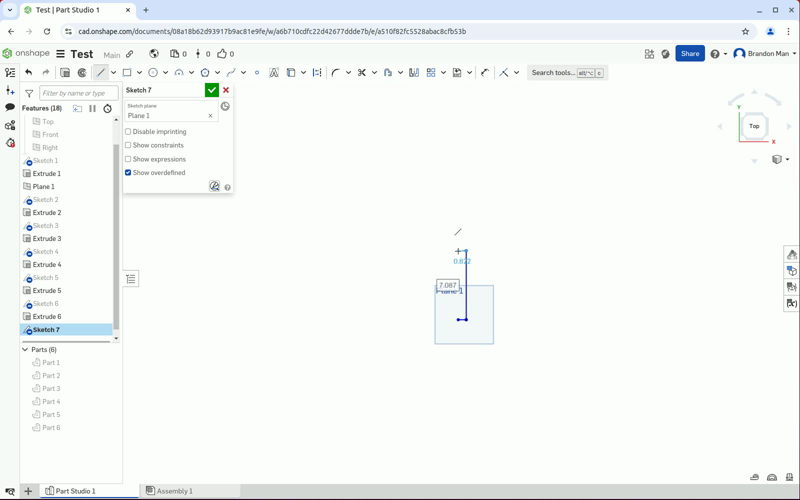
scroll(6)
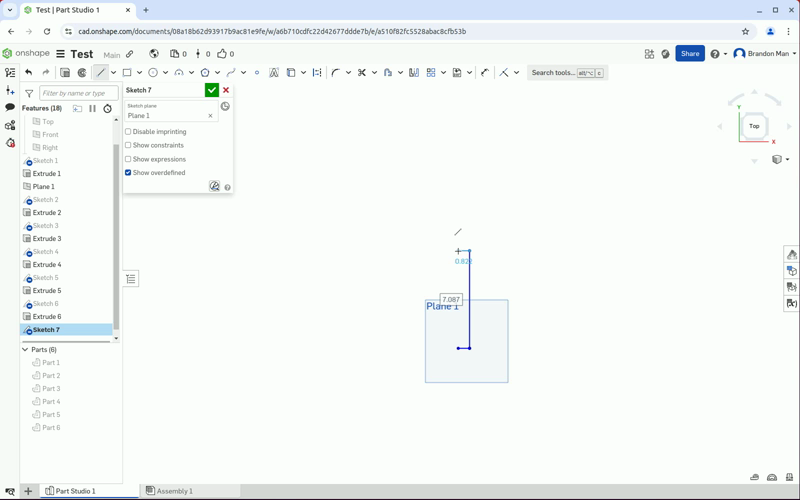
scroll(6)
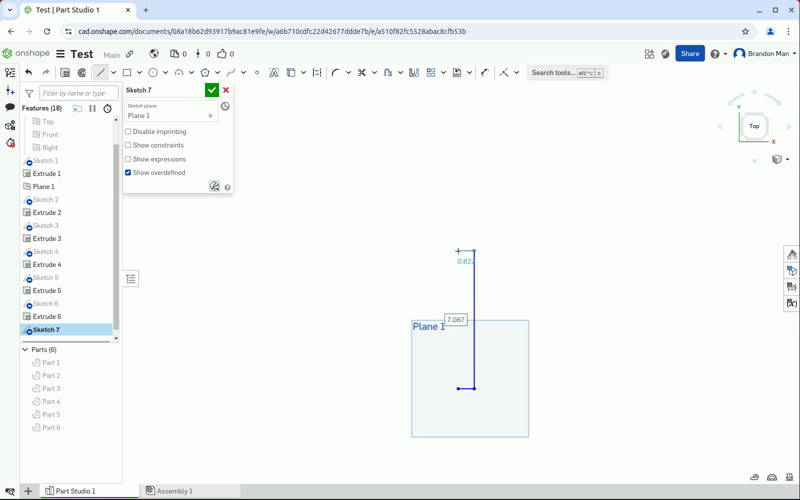
scroll(6)
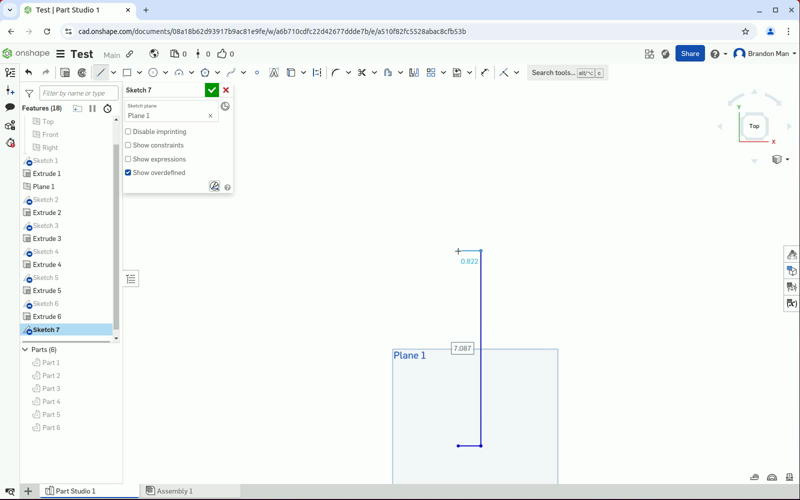
scroll(6)
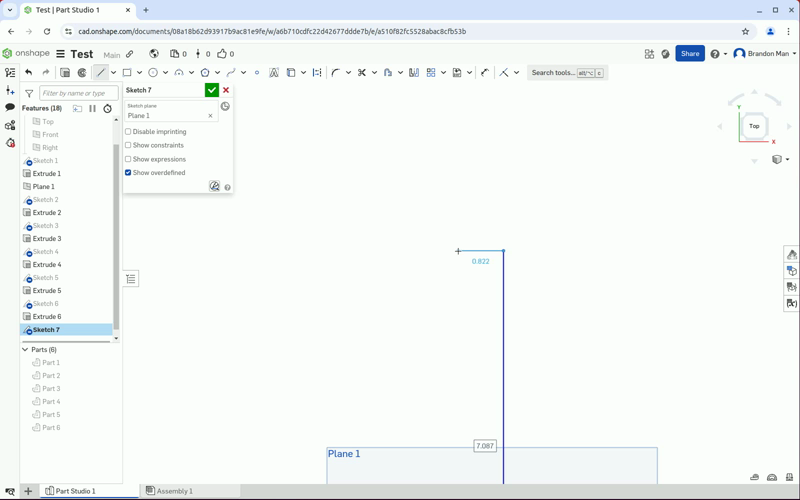
click(458, 250)
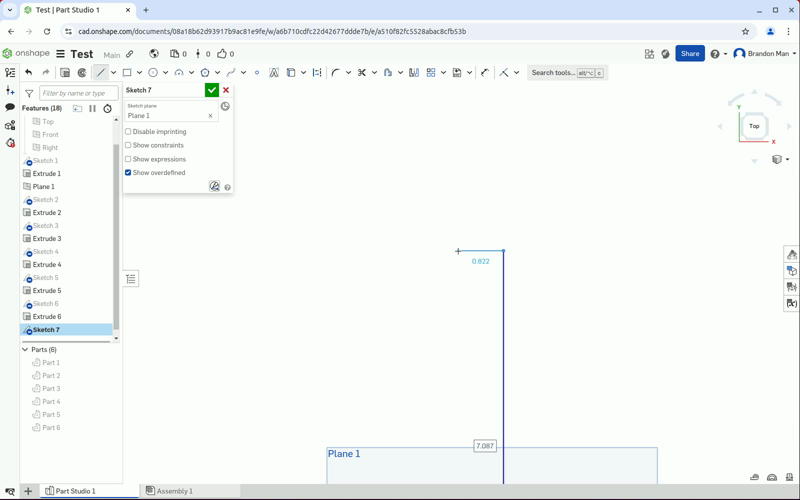
scroll(-6)
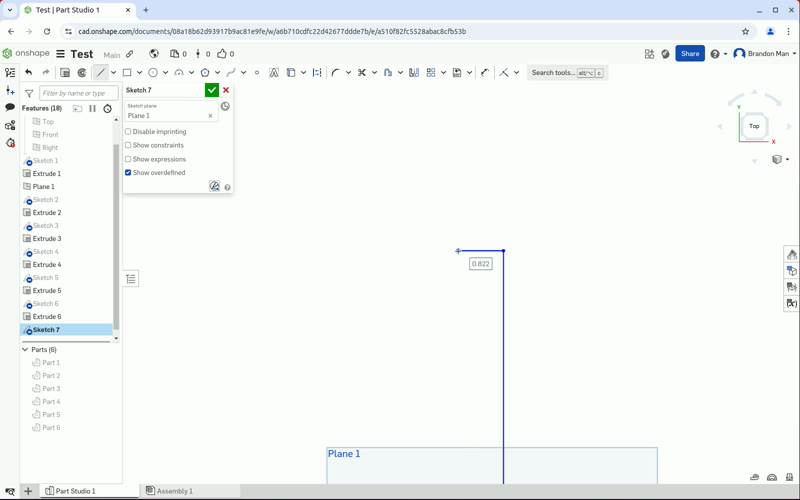
scroll(-6)
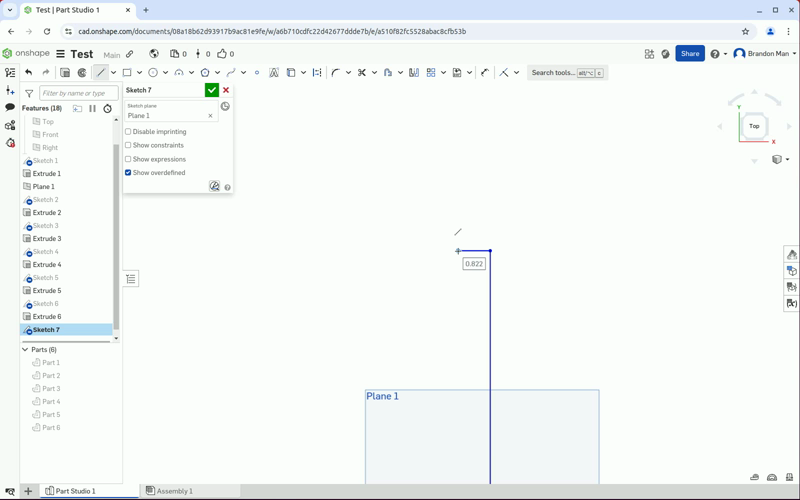
scroll(-6)
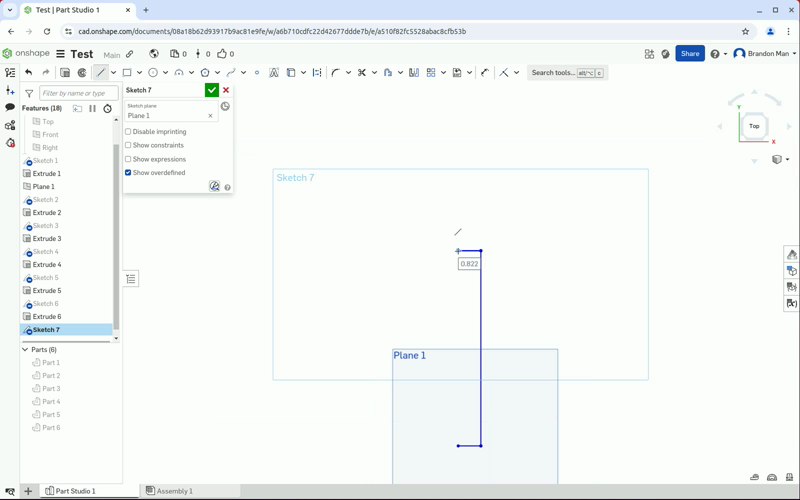
scroll(-6)
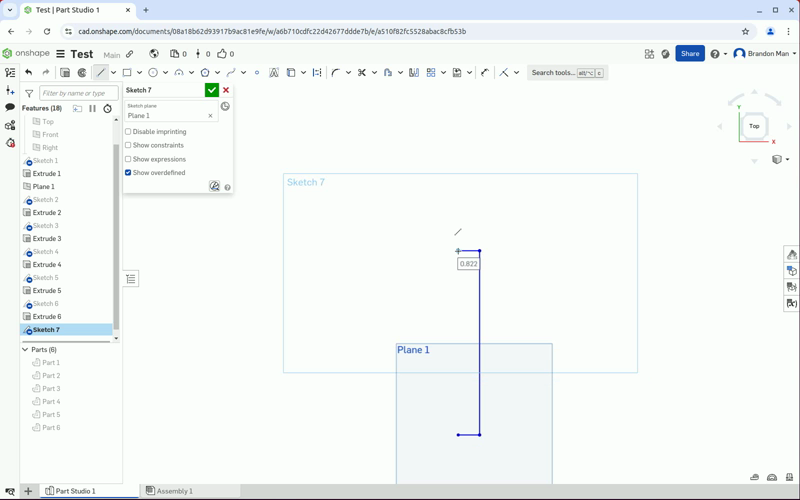
scroll(-6)
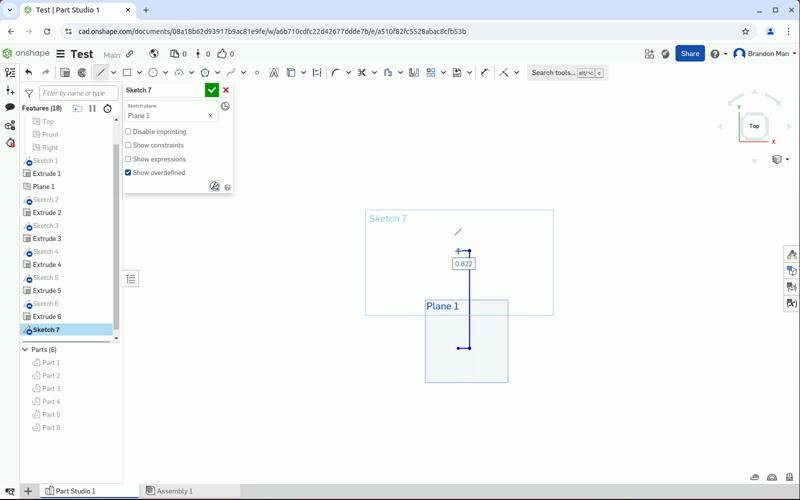
scroll(-6)
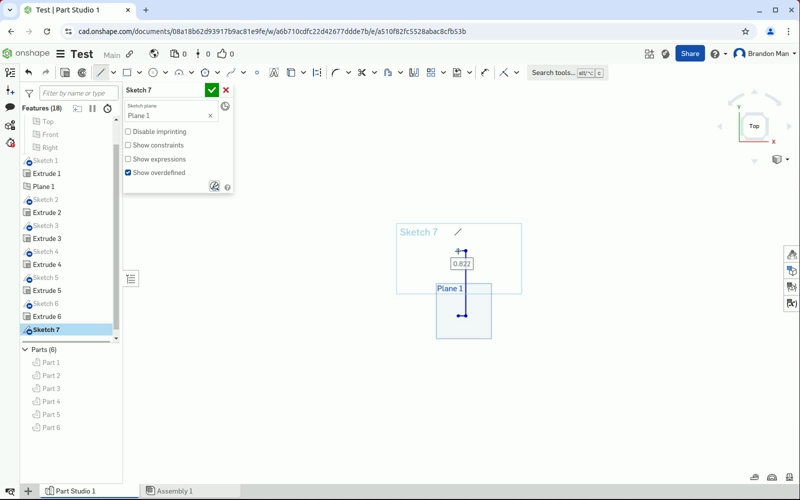
scroll(-6)
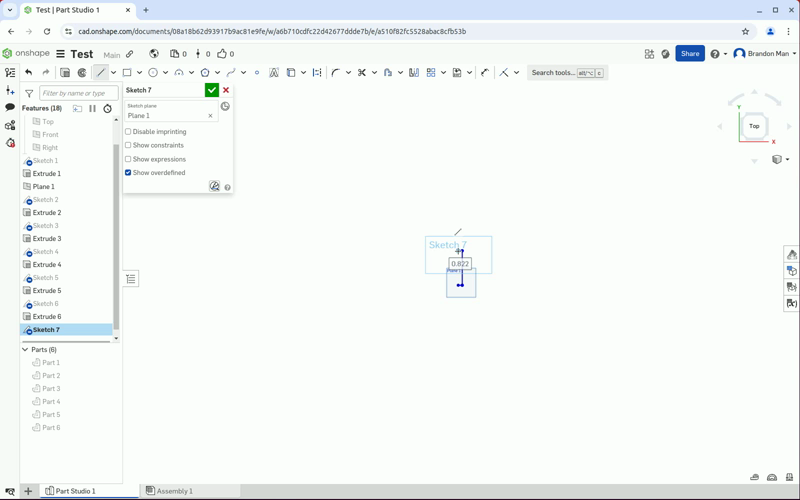
key_up(shift)
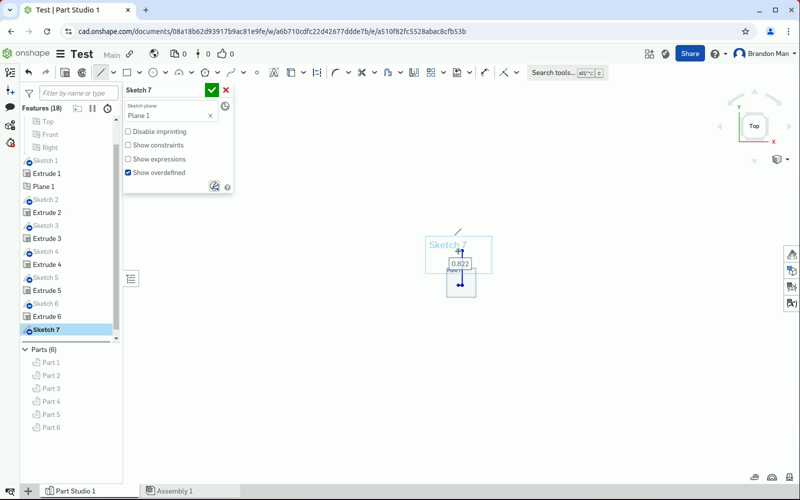
mouse_move(488, 250)
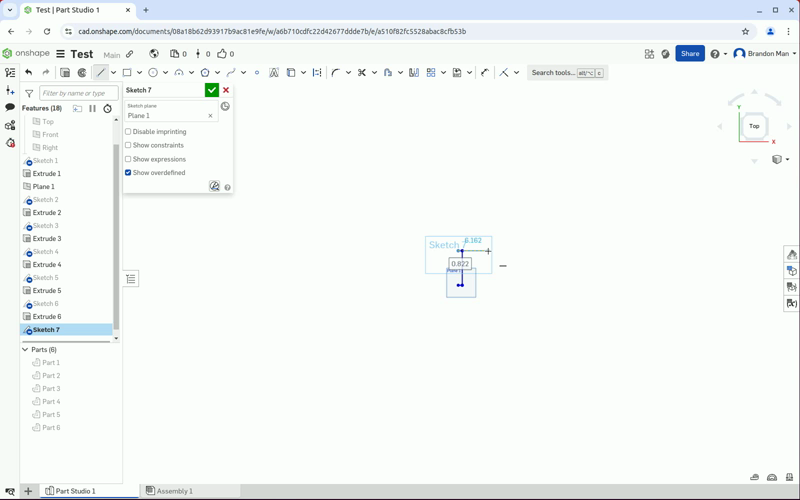
key_down(shift)
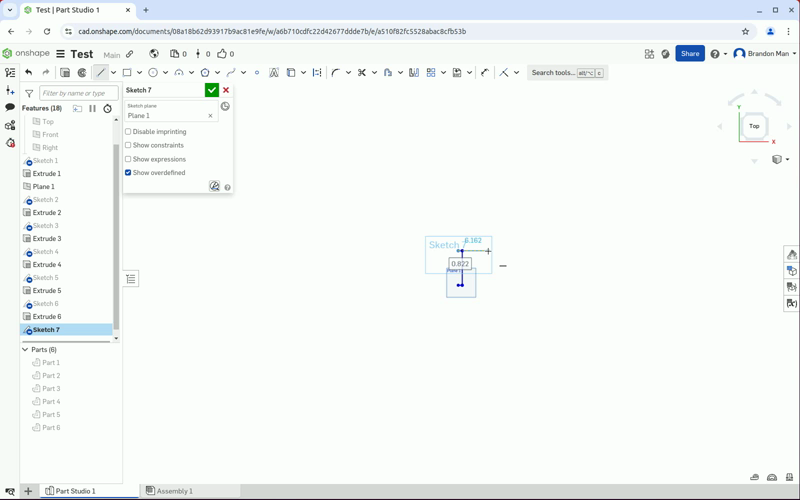
mouse_move(458, 285)
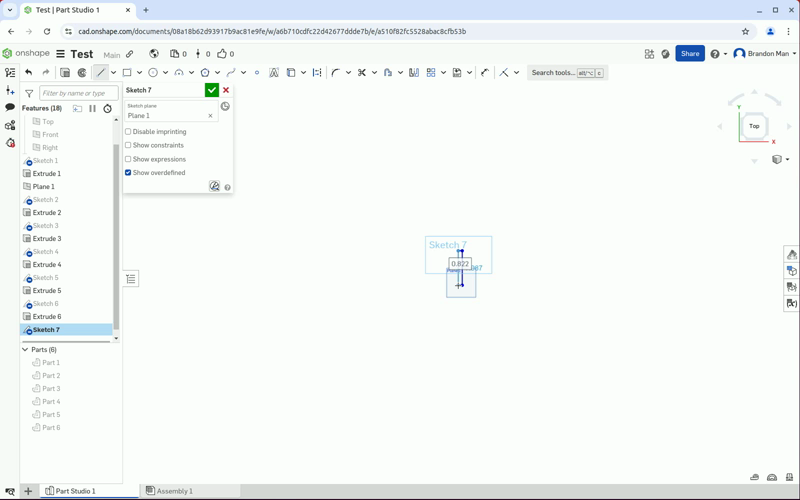
scroll(6)
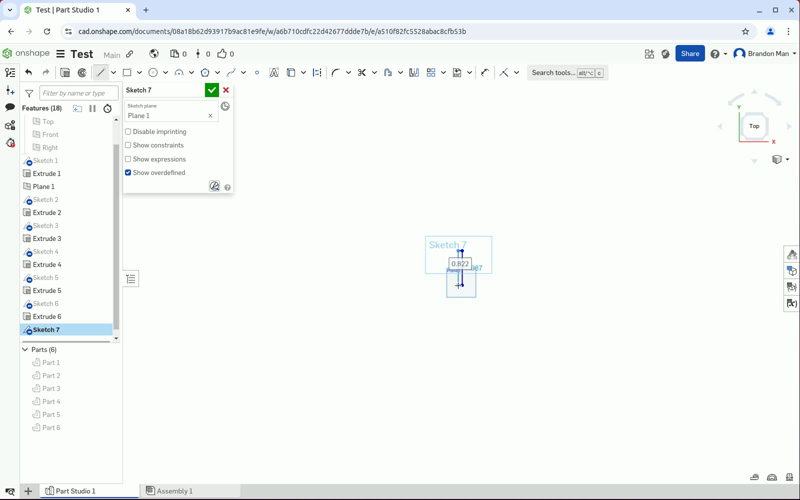
scroll(6)
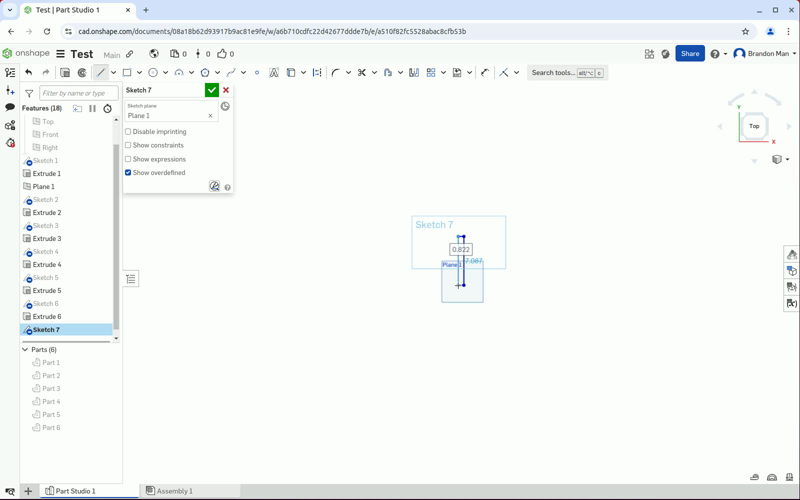
scroll(6)
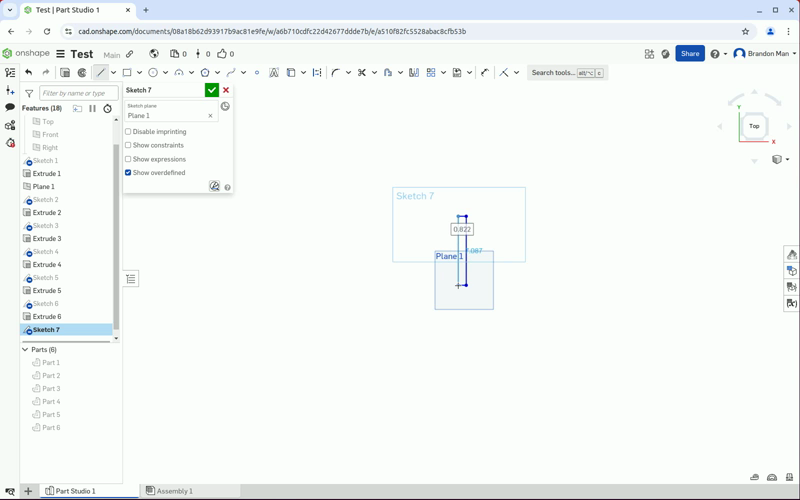
scroll(6)
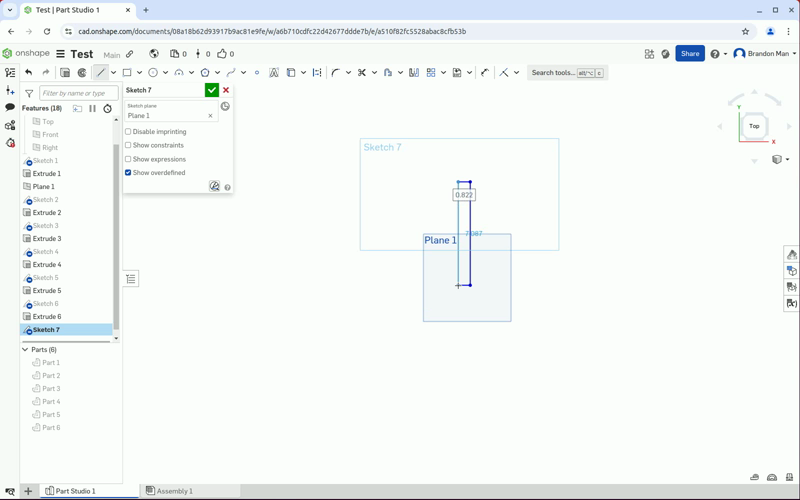
scroll(6)
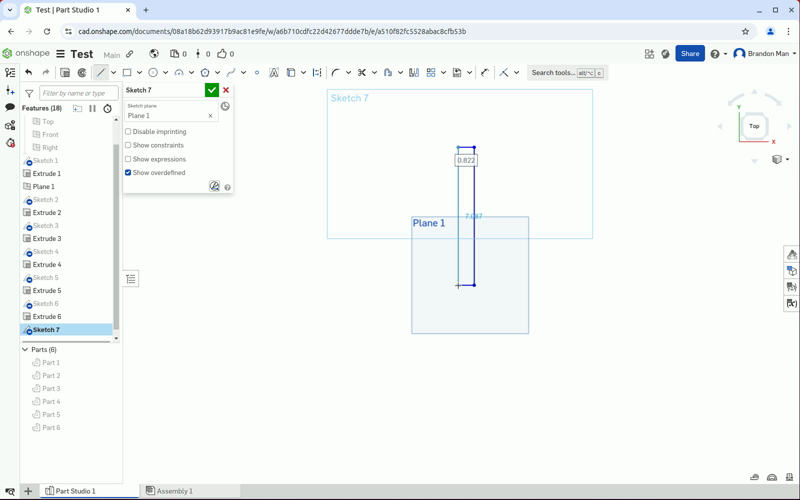
scroll(6)
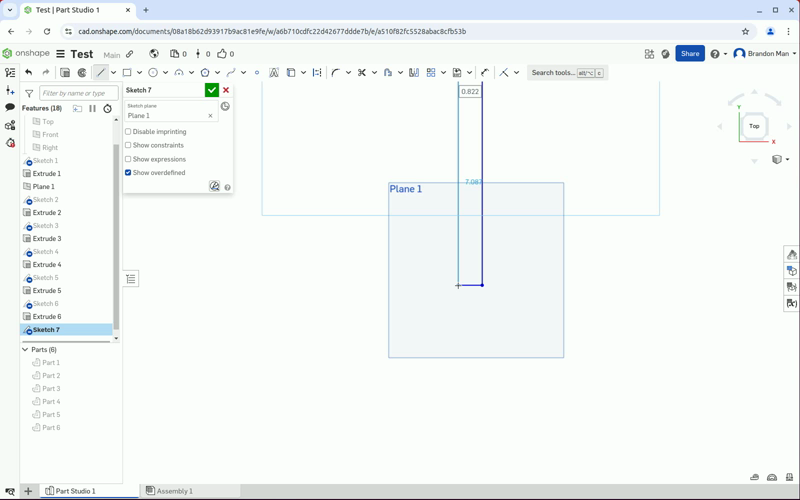
scroll(6)
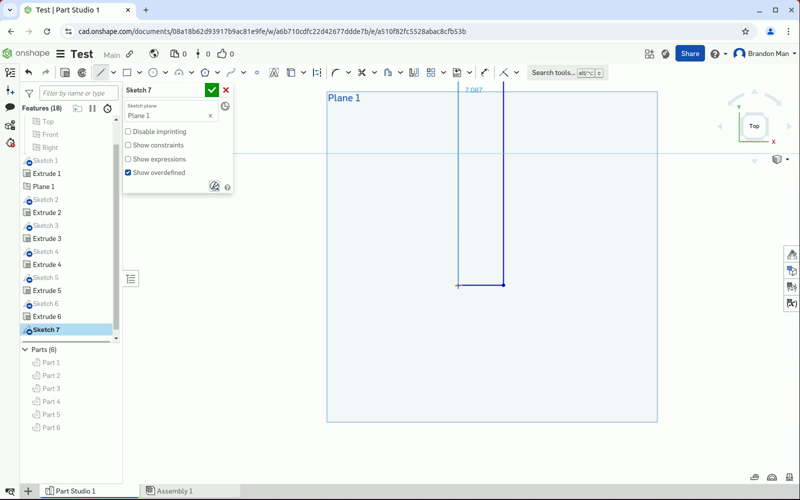
key_up(shift)
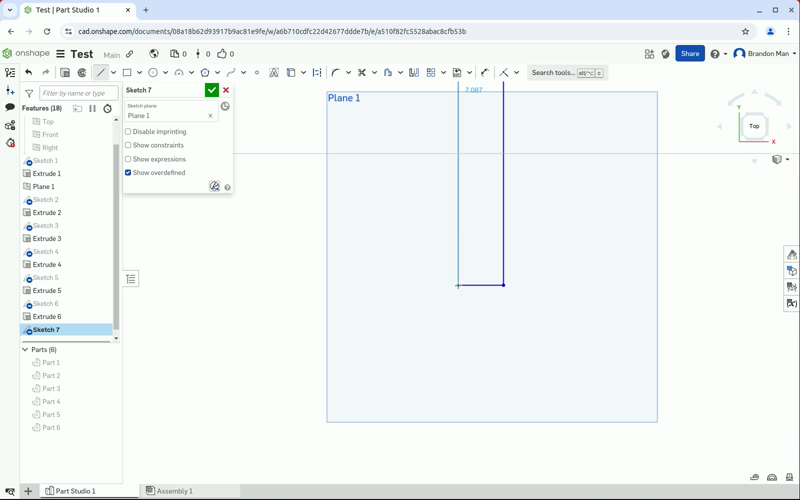
click(458, 285)
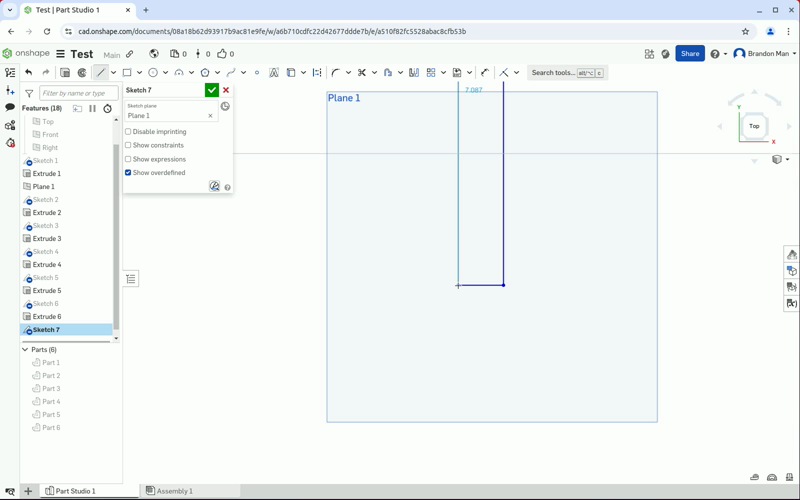
scroll(-6)
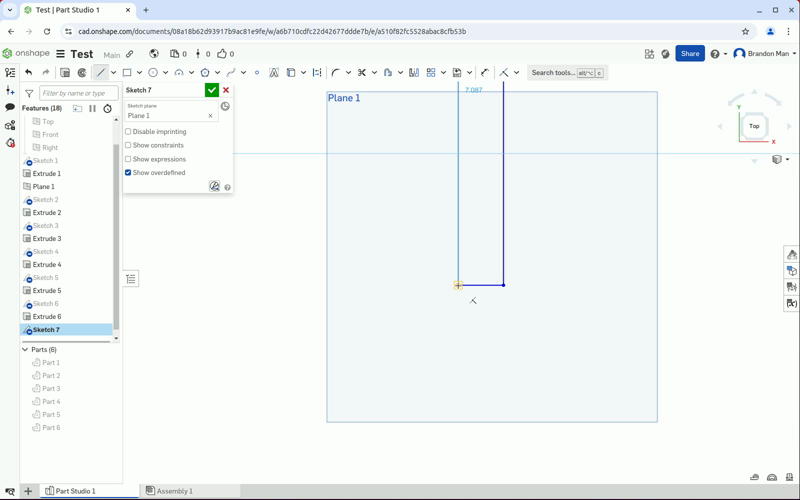
scroll(-6)
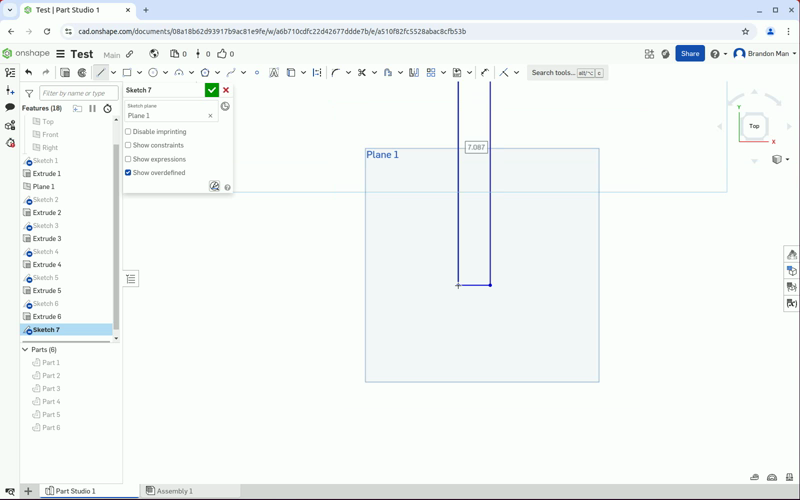
scroll(-6)
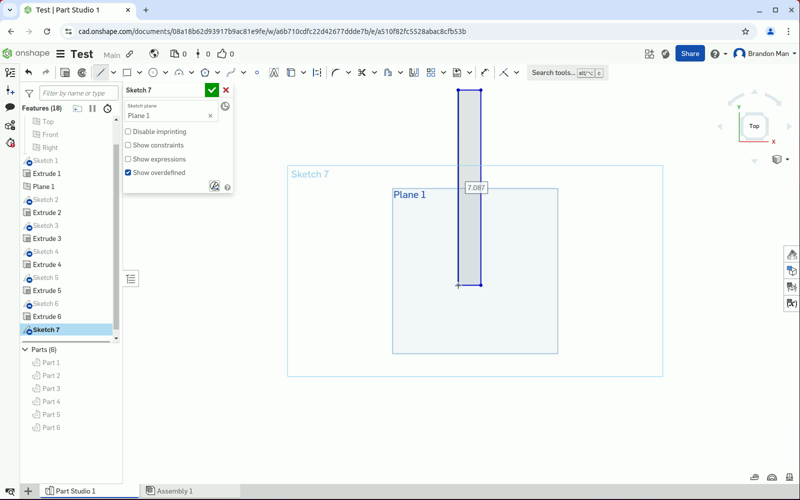
scroll(-6)
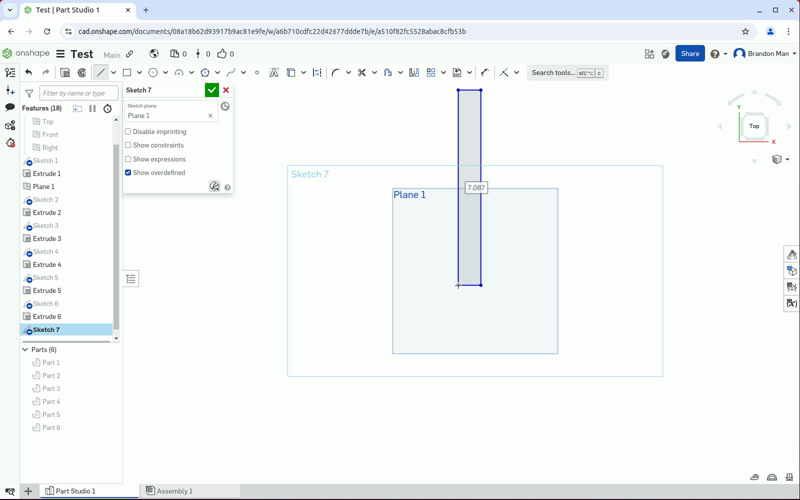
scroll(-6)
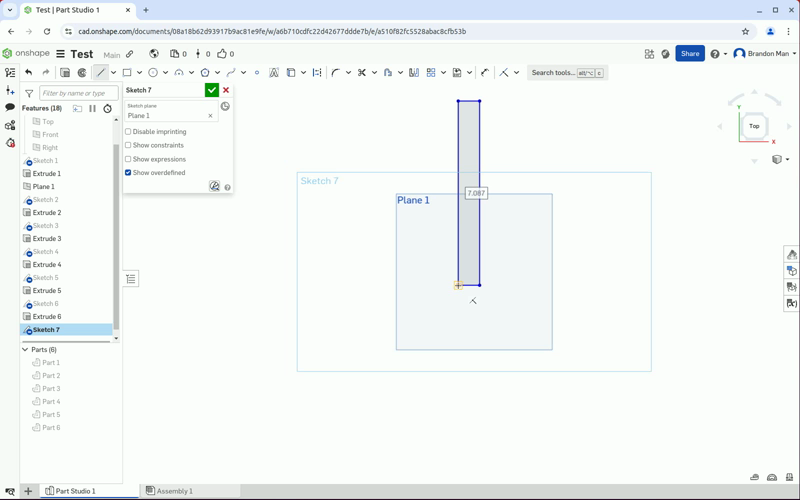
scroll(-6)
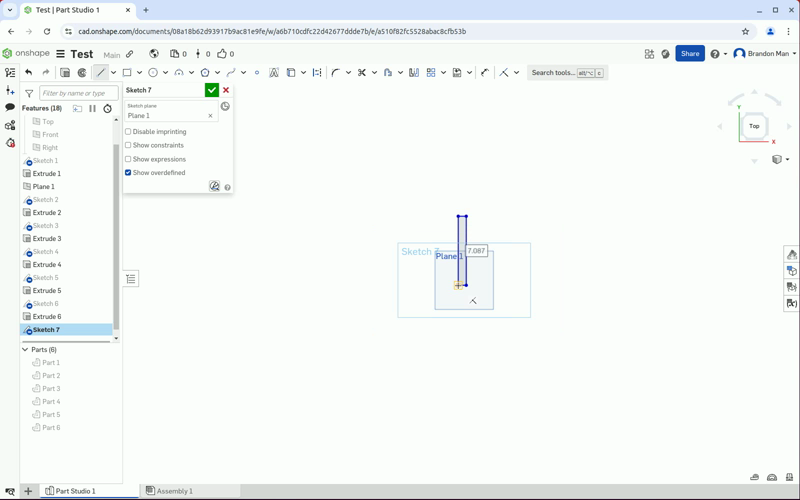
scroll(-6)
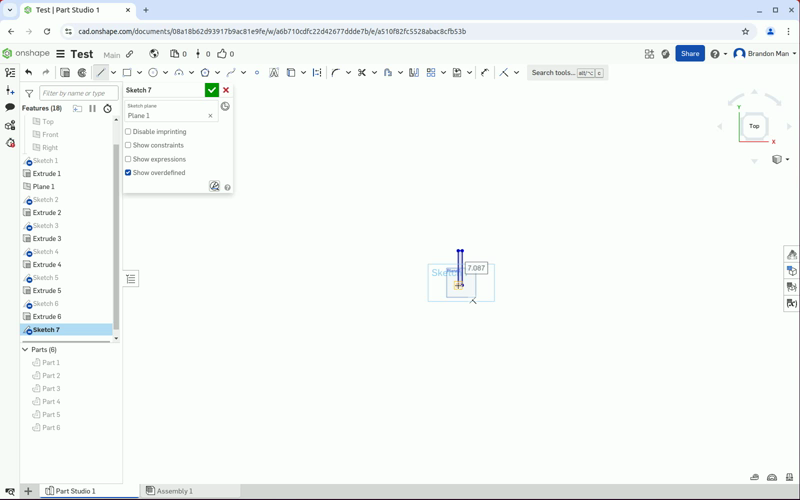
key(esc)
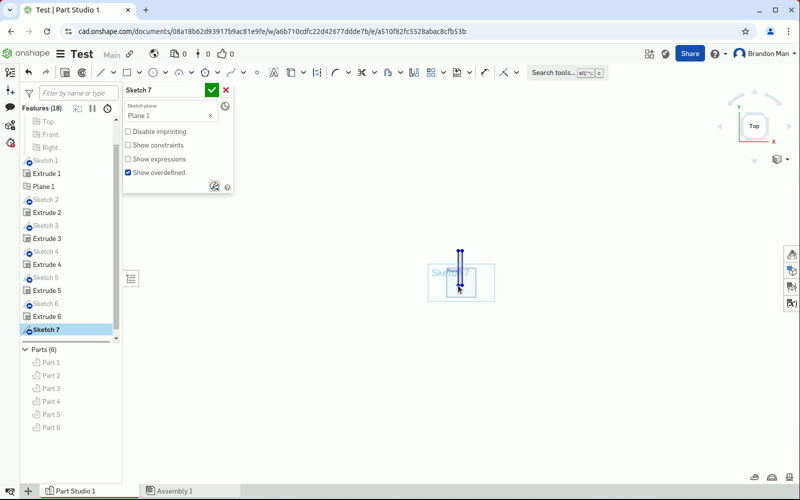
mouse_move(459, 256)
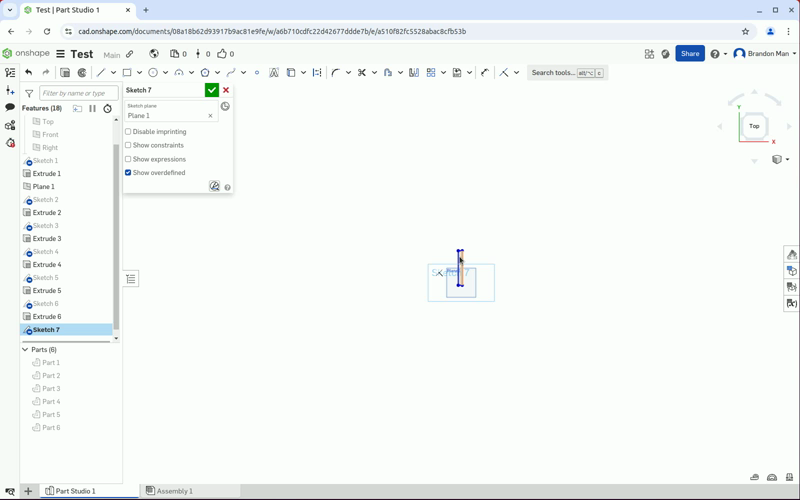
scroll(6)
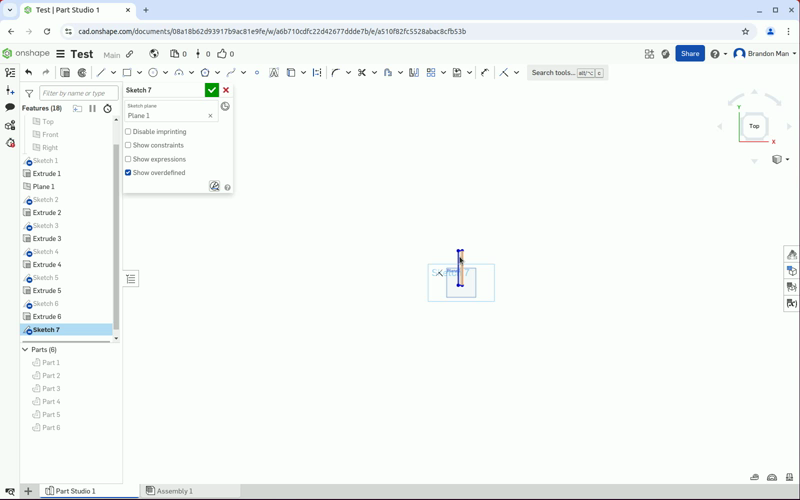
scroll(6)
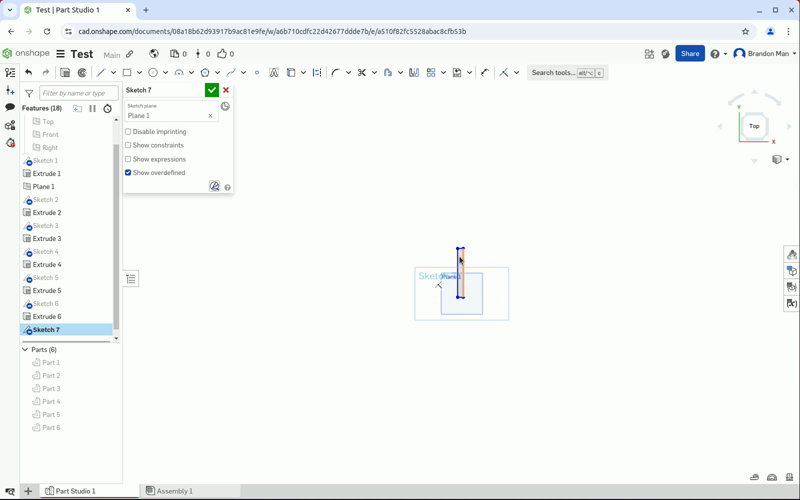
scroll(6)
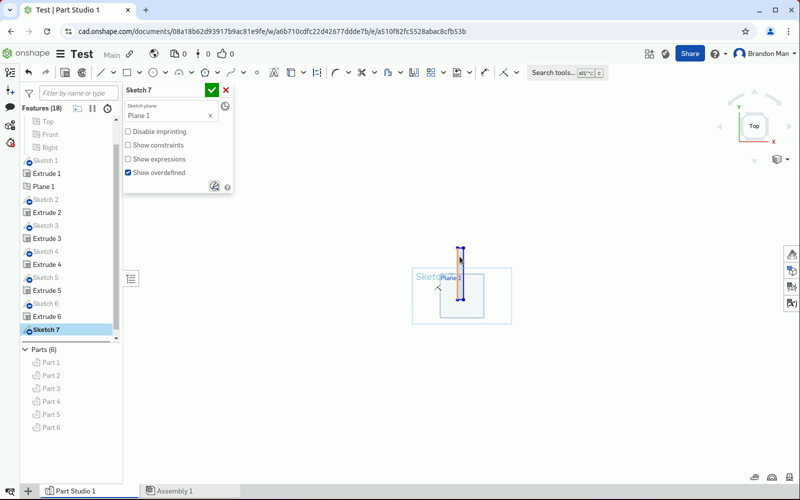
scroll(6)
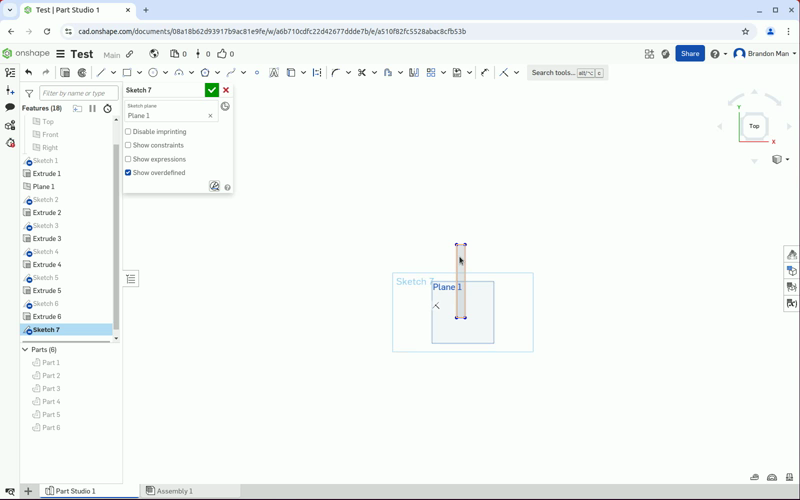
scroll(6)
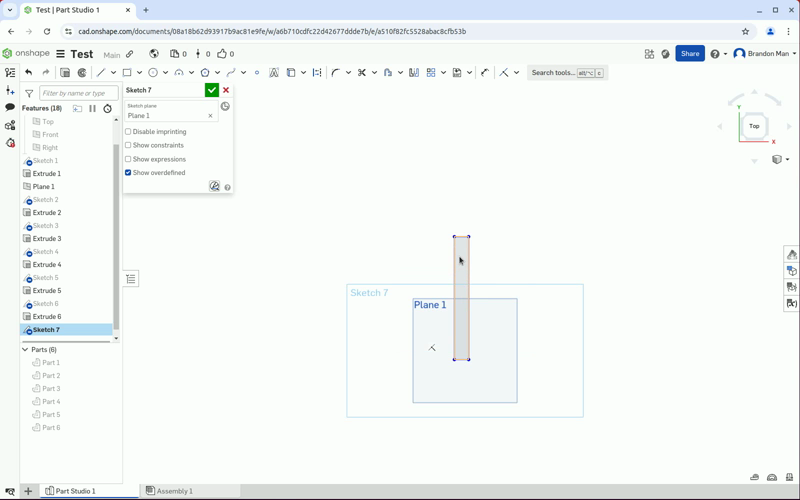
scroll(6)
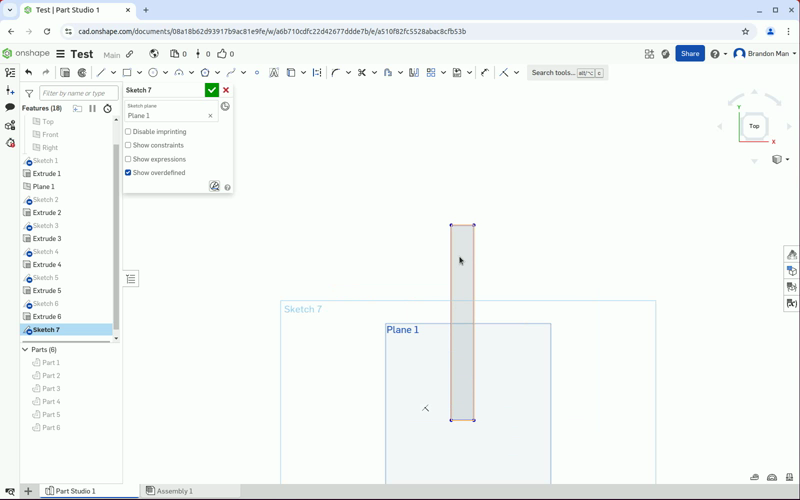
scroll(6)
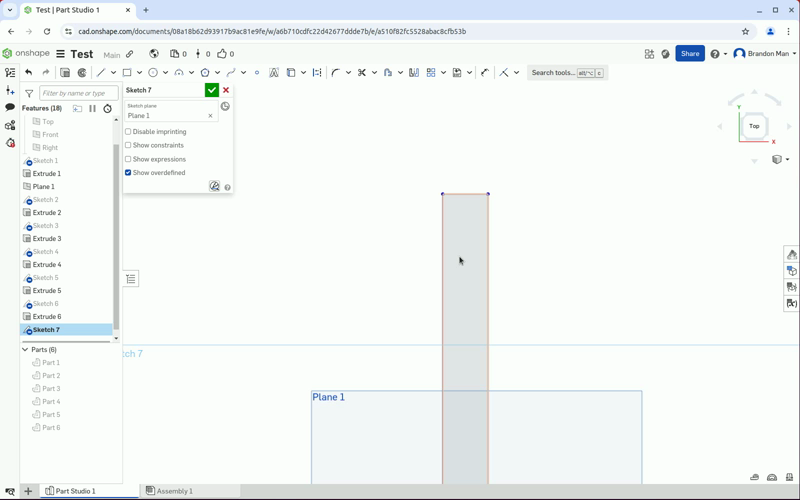
click(459, 256)
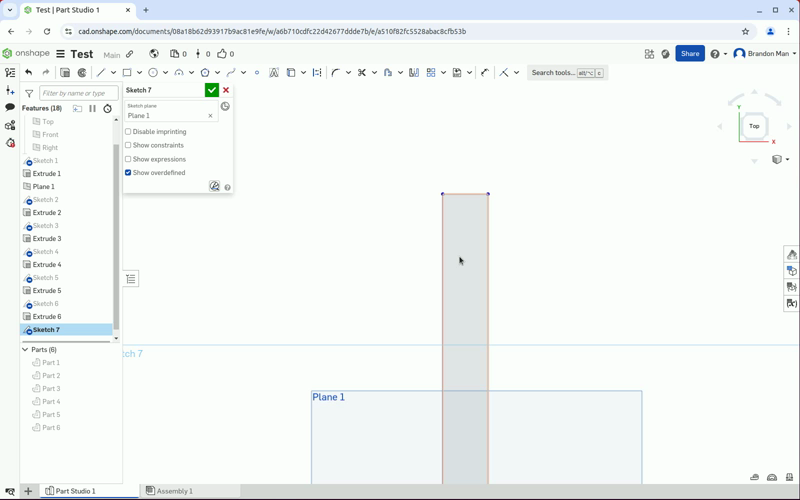
scroll(-6)
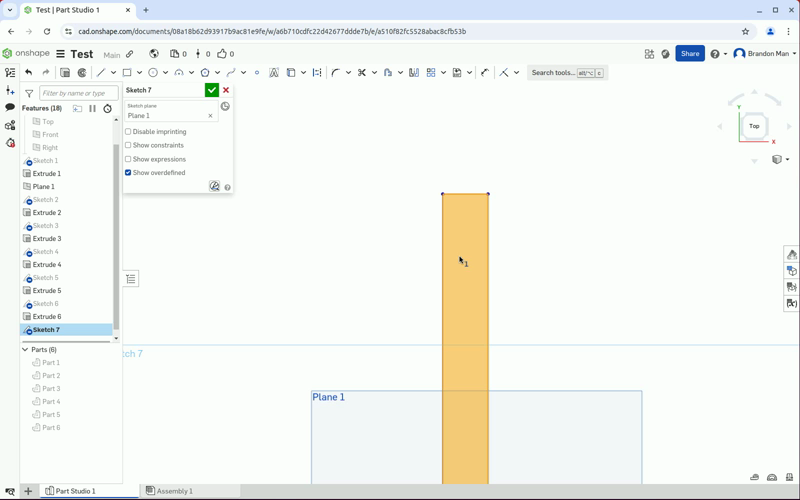
scroll(-6)
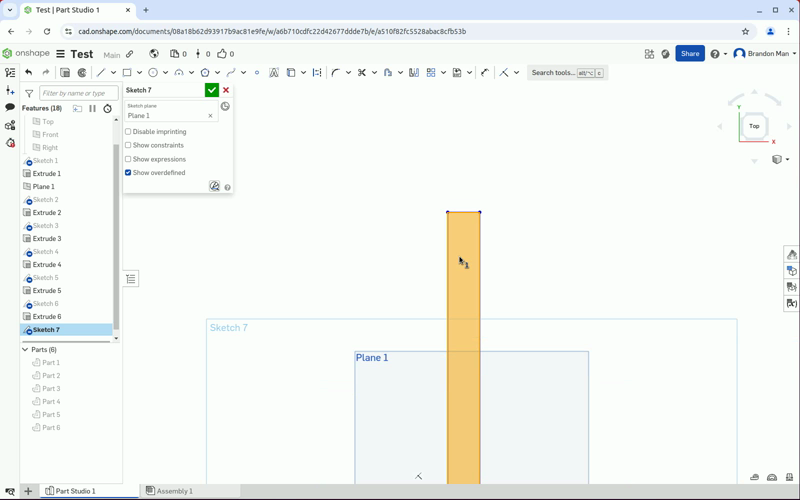
scroll(-6)
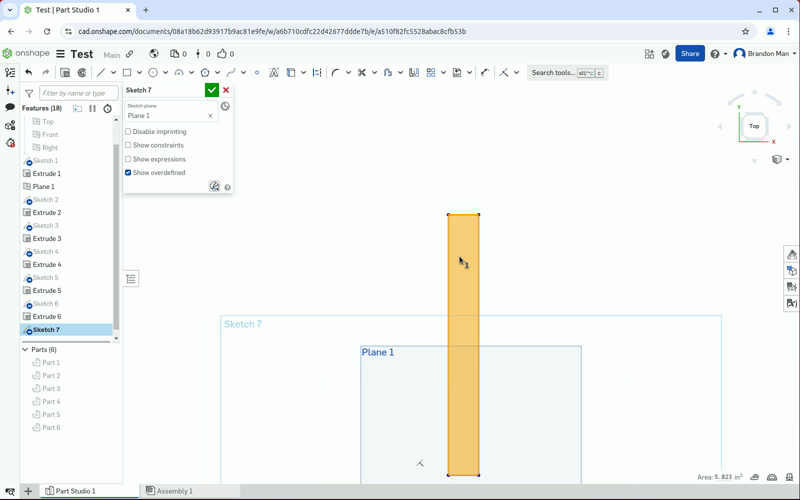
scroll(-6)
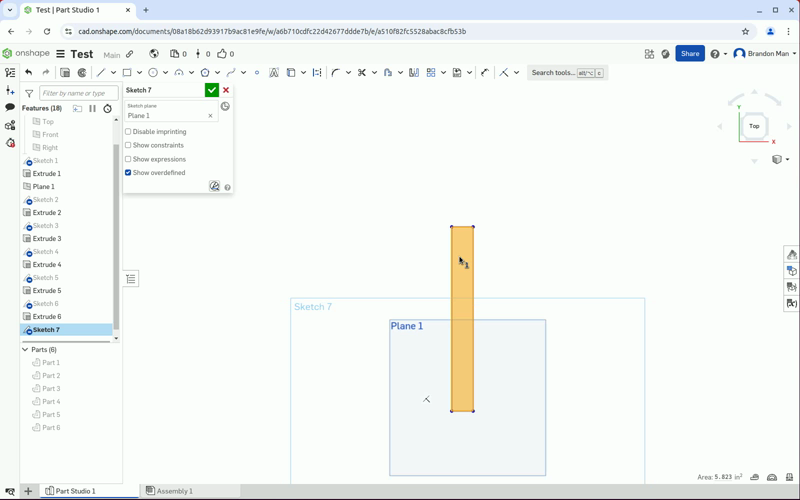
scroll(-6)
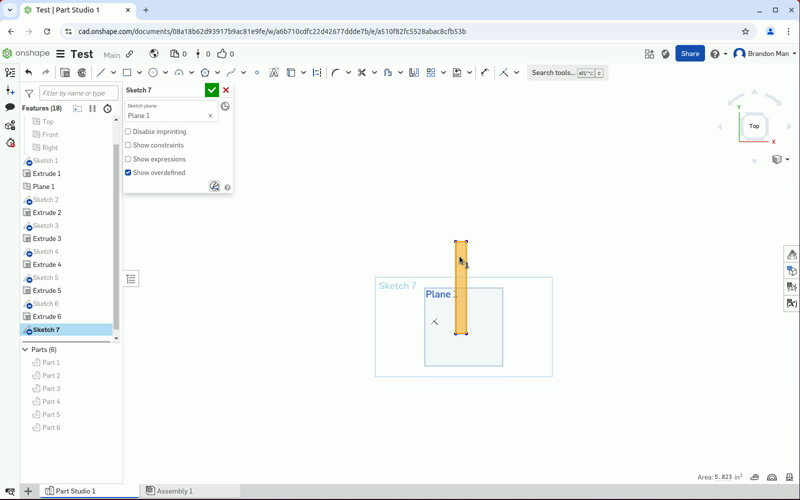
scroll(-6)
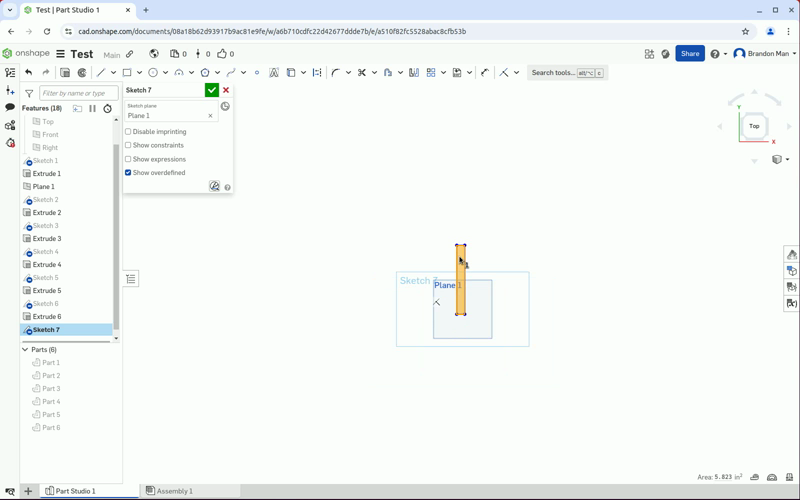
scroll(-6)
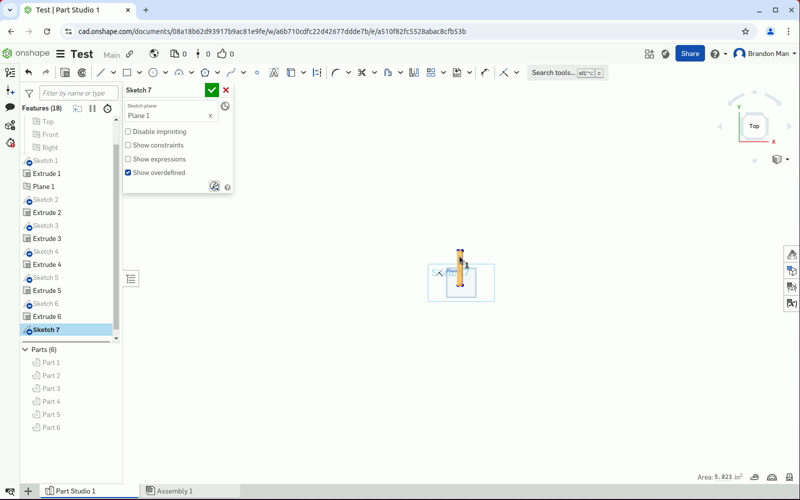
mouse_move(73, 352)
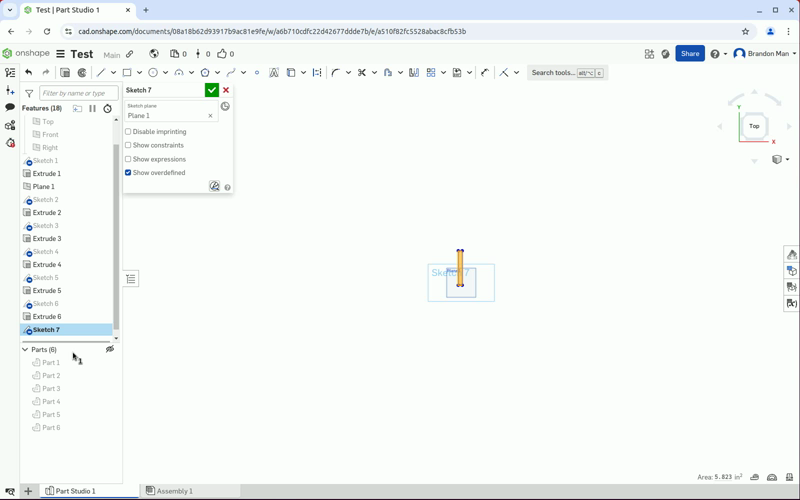
key(shift+y)
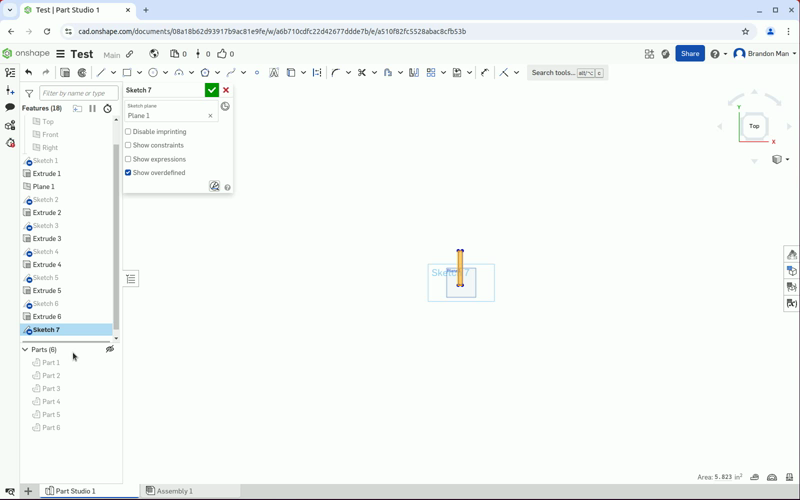
key(shift+e)
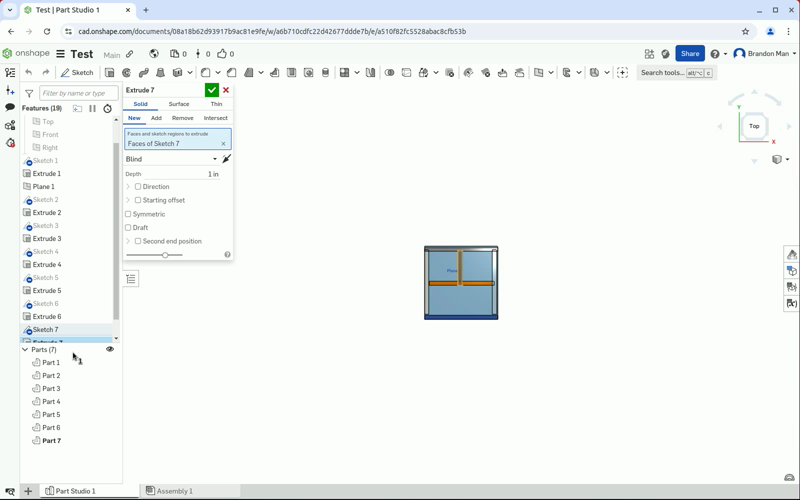
mouse_move(143, 106)
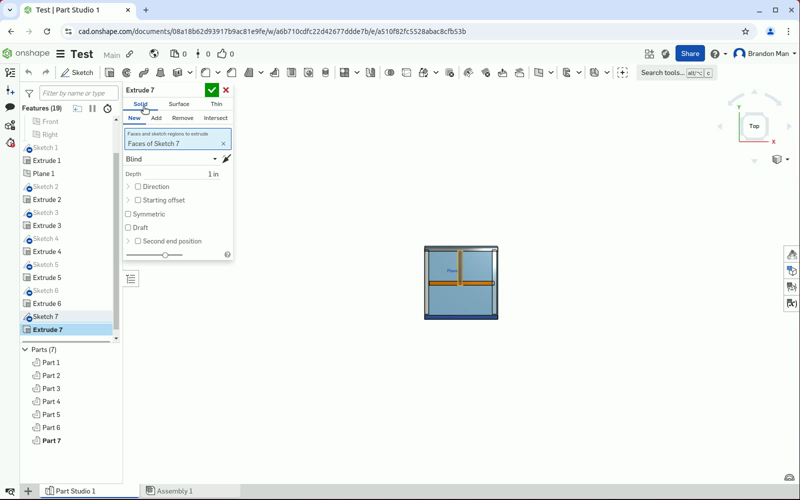
click(143, 106)
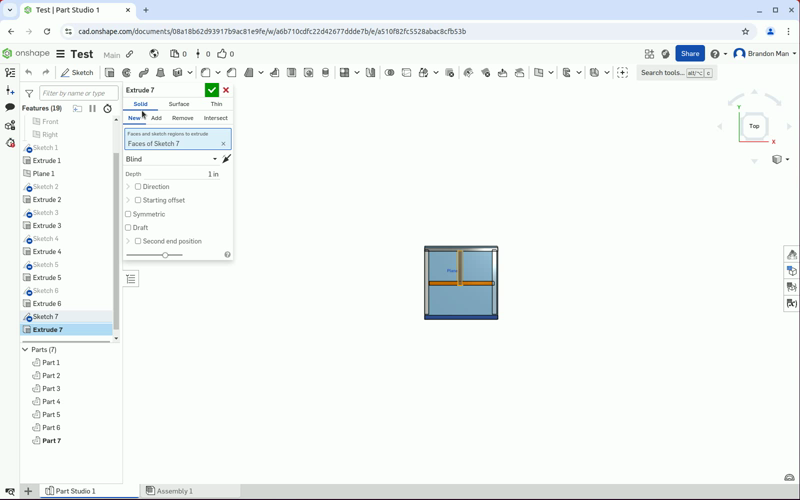
mouse_move(137, 120)
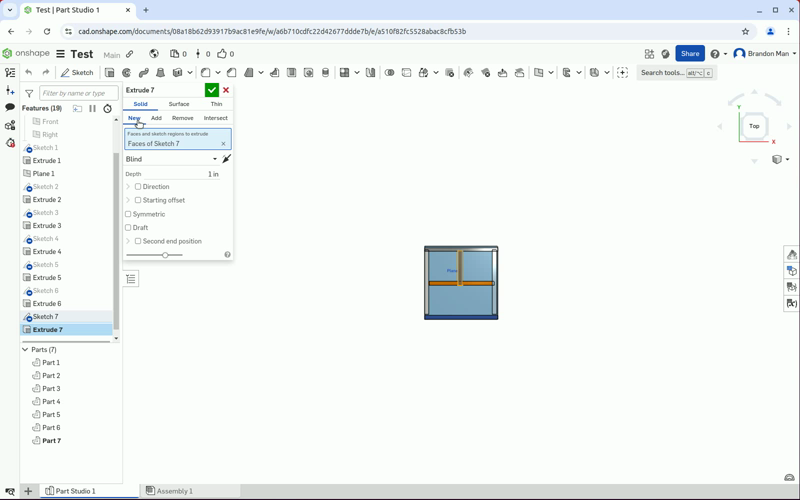
click(137, 120)
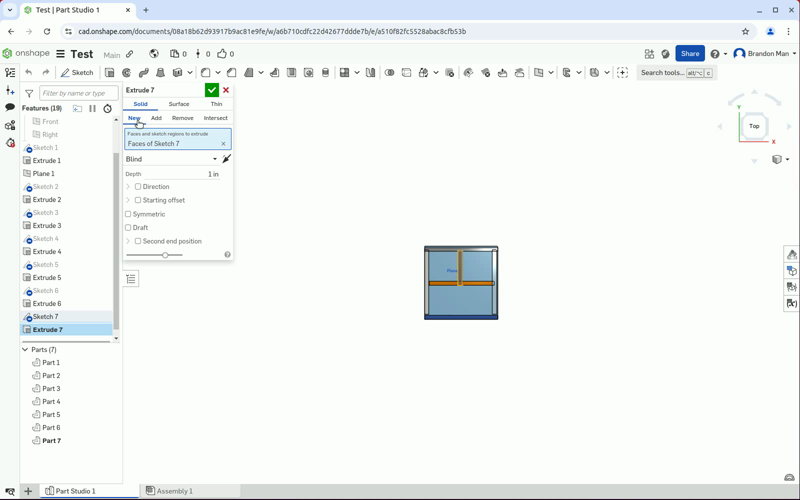
key(tab, 4)
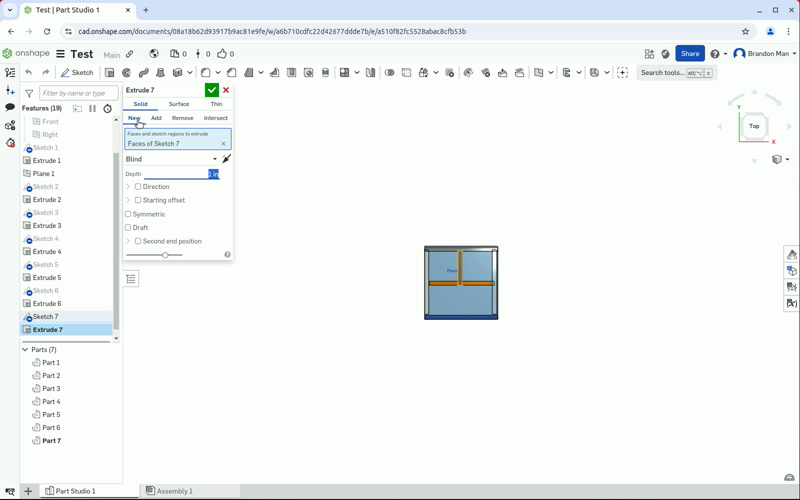
text(22.386)
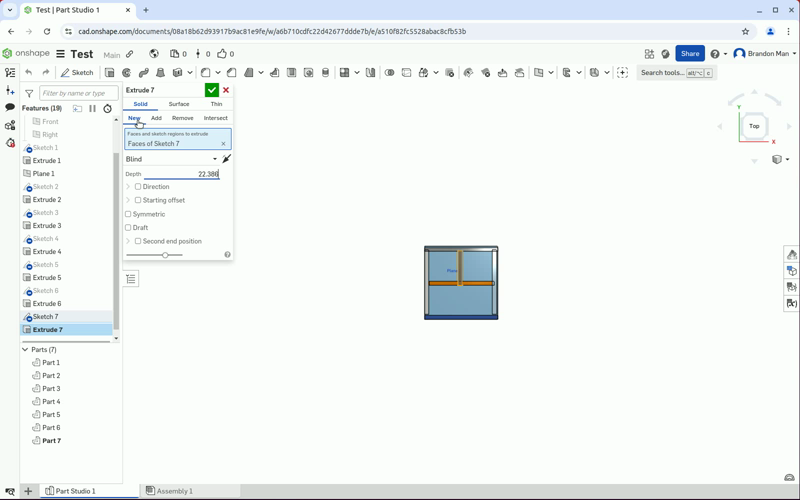
key(enter)
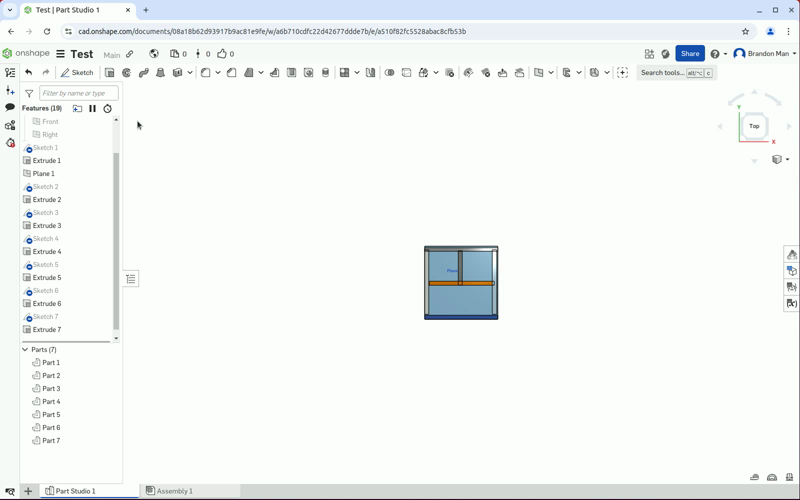
key(shift+h)
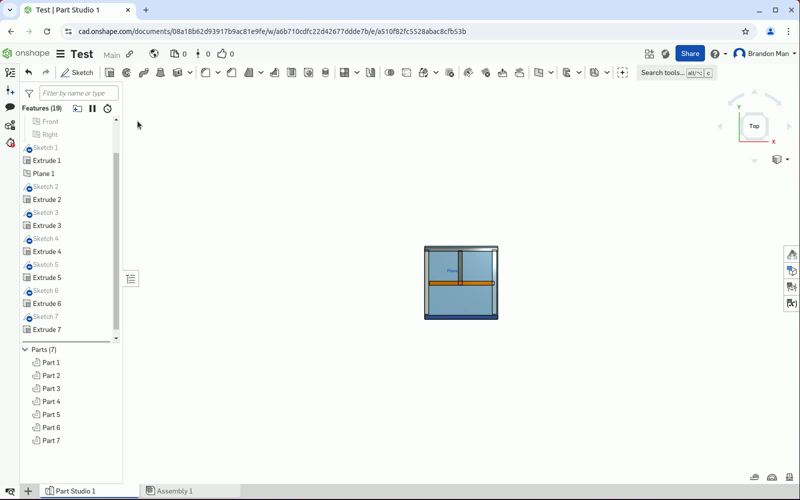
key(shift+h)
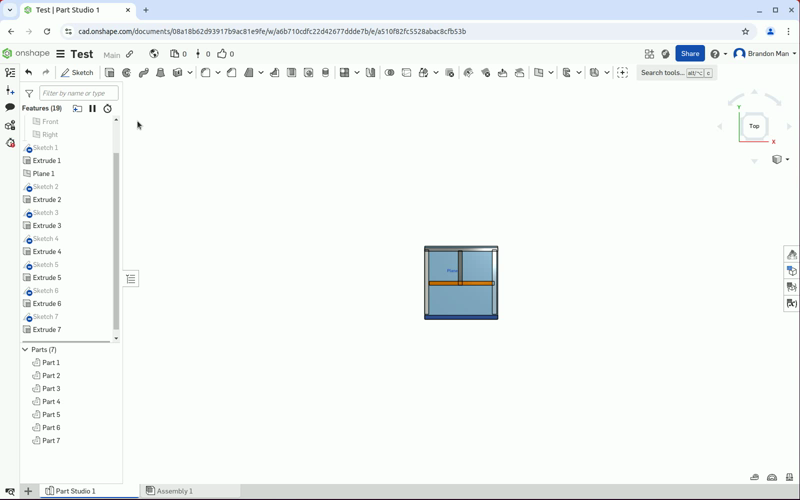
mouse_move(69, 150)
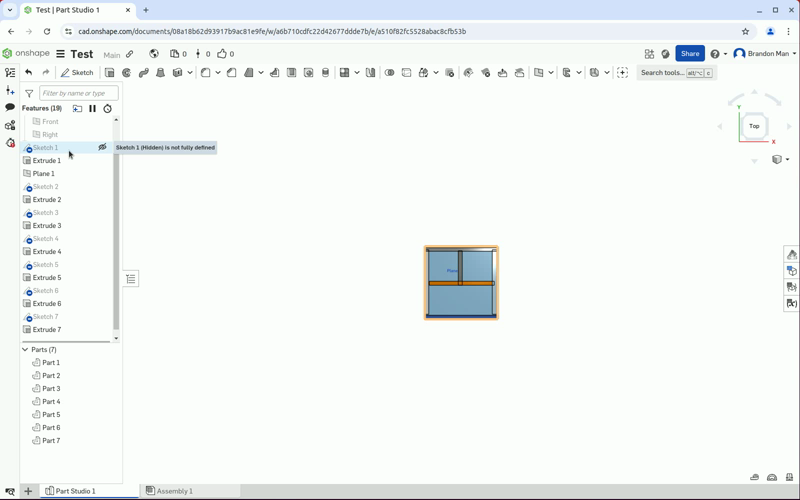
click(69, 150)
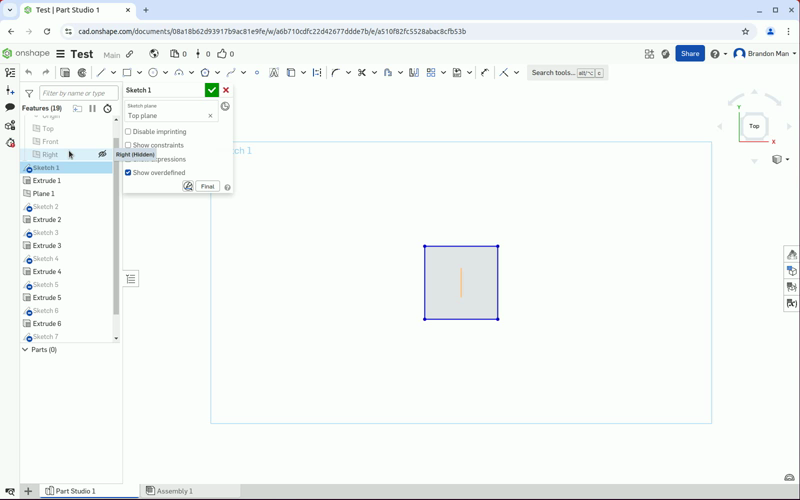
mouse_move(229, 92)
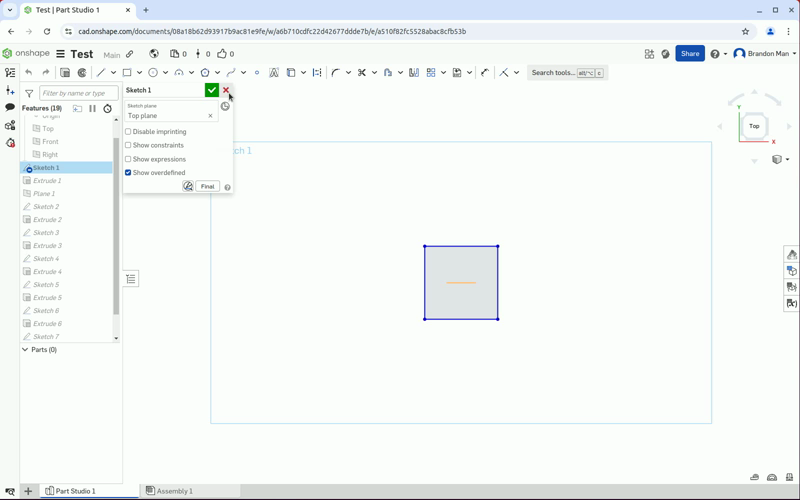
click(229, 92)
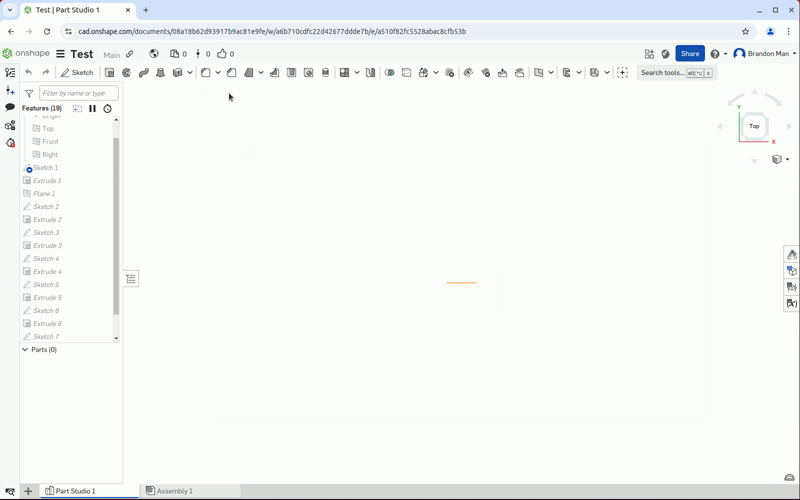
key(shift+s)
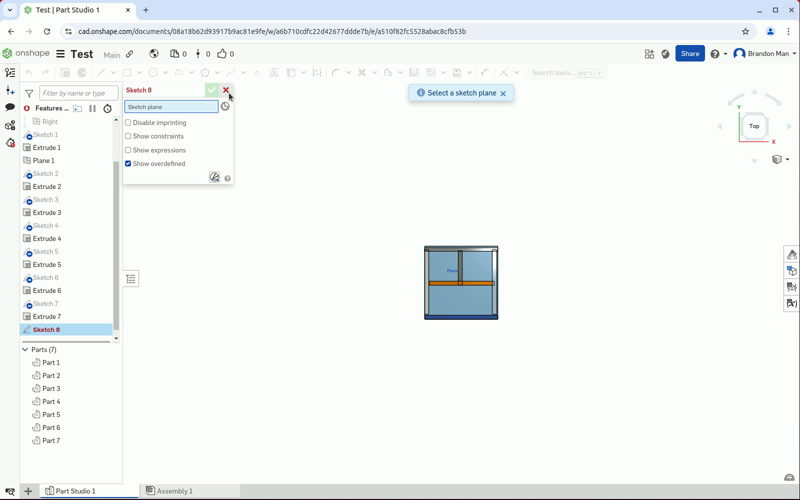
mouse_move(69, 163)
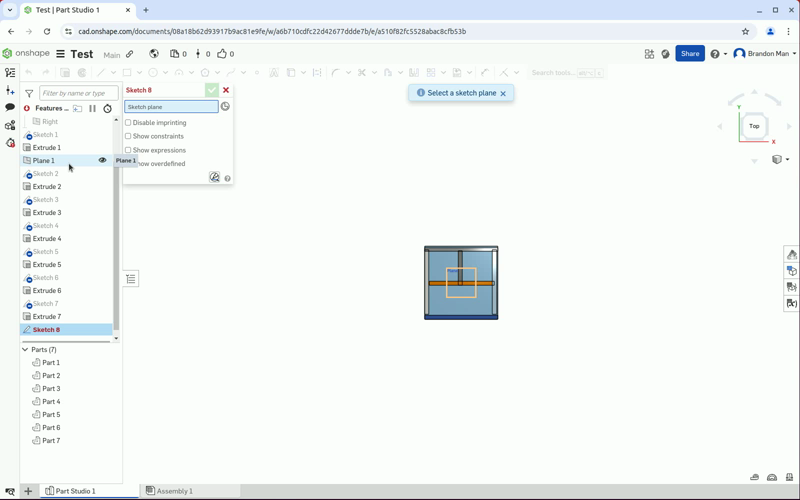
click(69, 163)
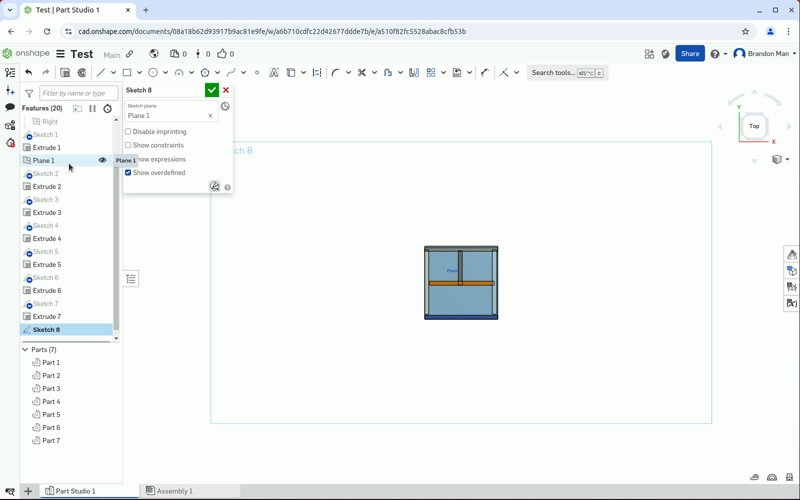
mouse_move(73, 352)
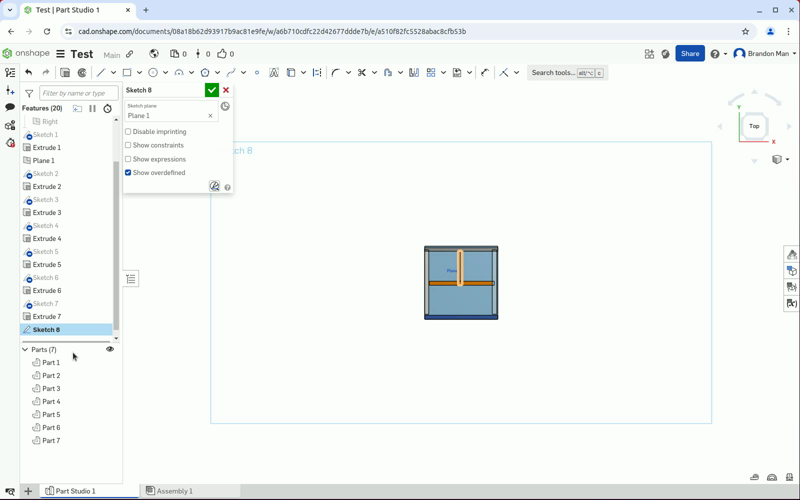
key(y)
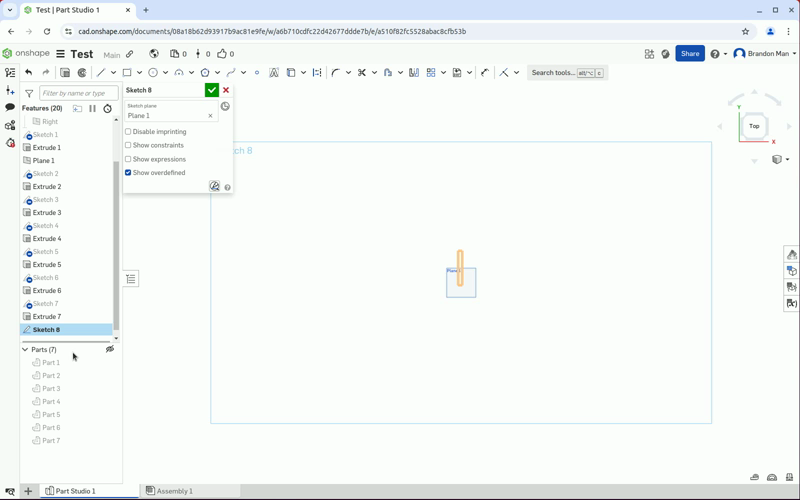
key(l)
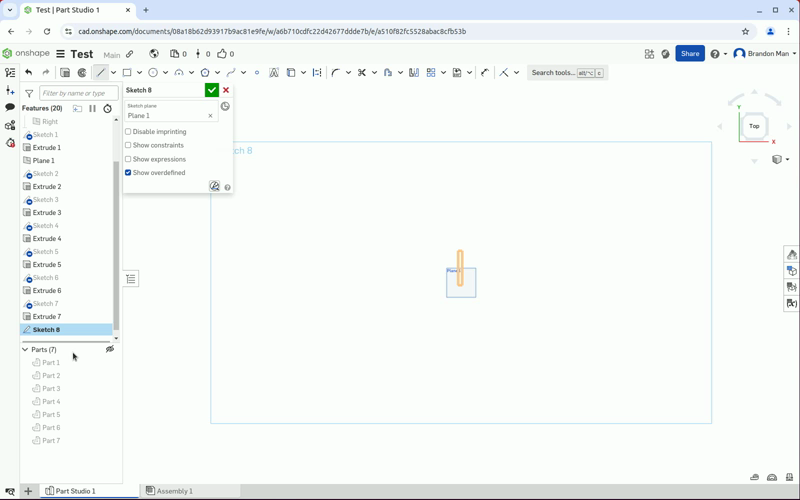
key_down(shift)
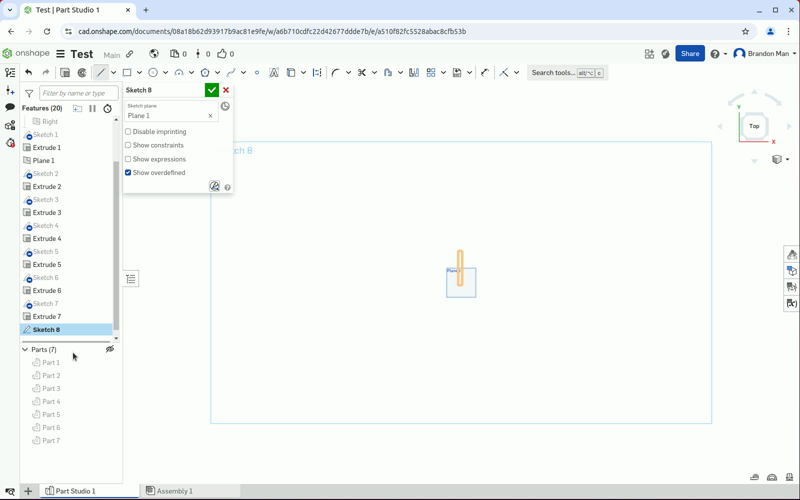
mouse_move(458, 314)
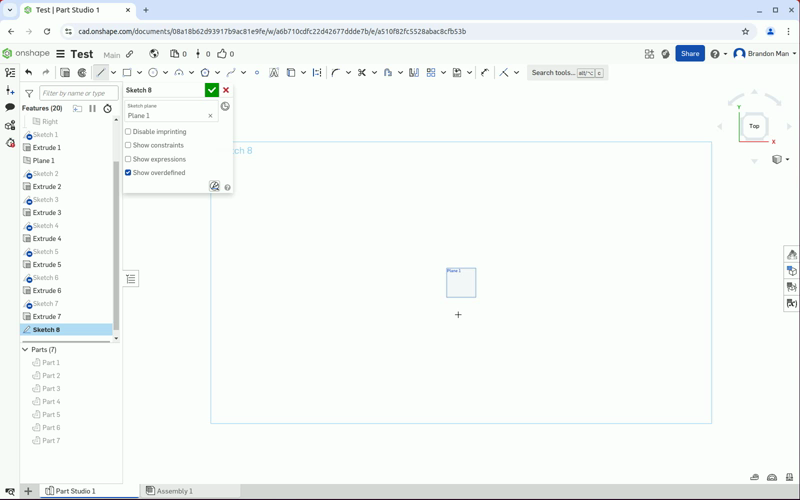
click(458, 314)
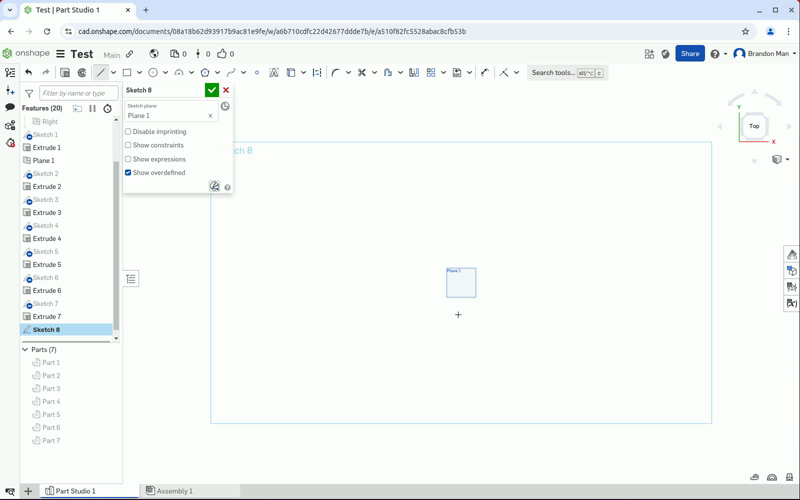
key_up(shift)
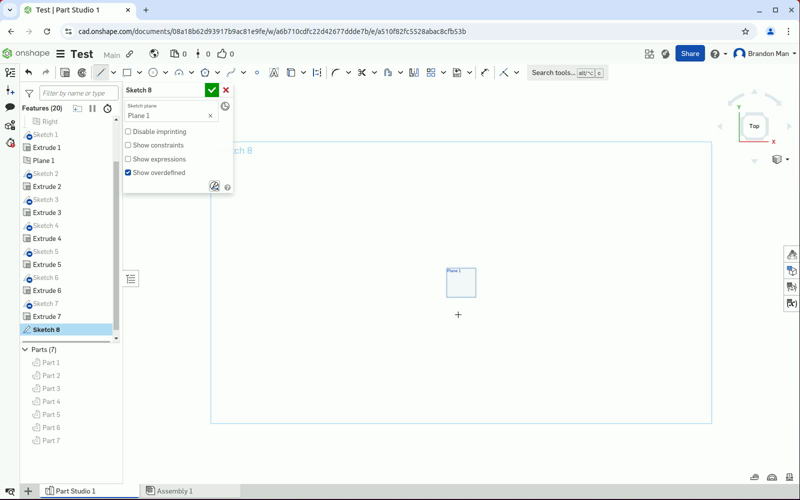
key_down(shift)
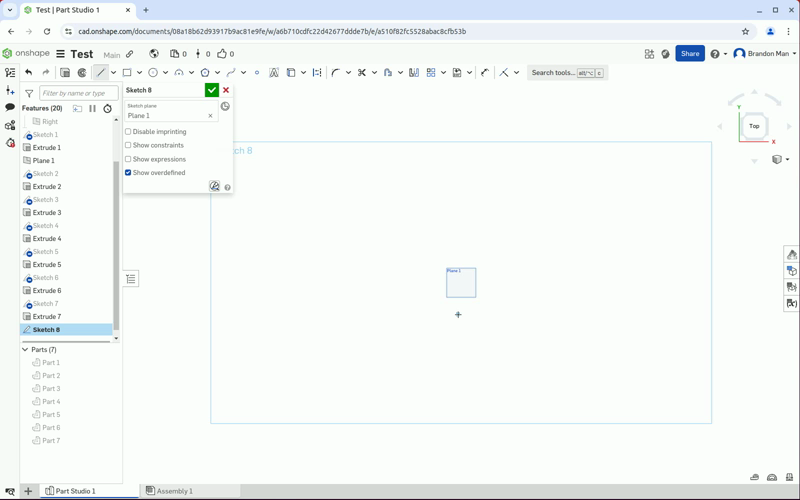
mouse_move(488, 314)
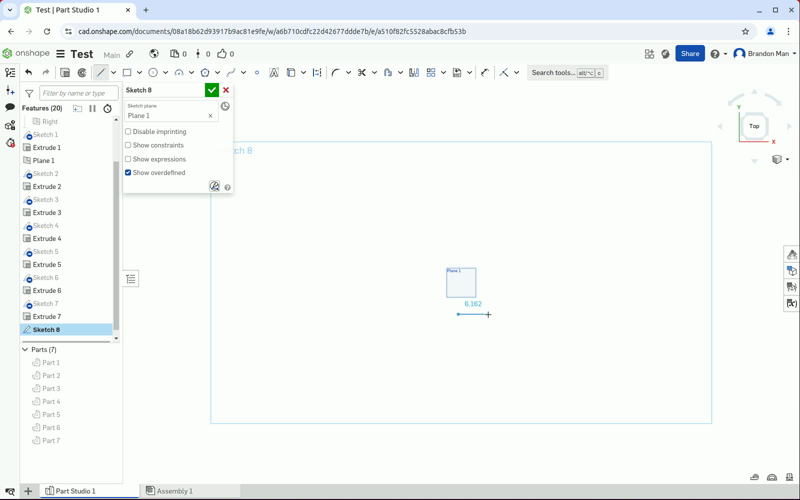
mouse_move(462, 314)
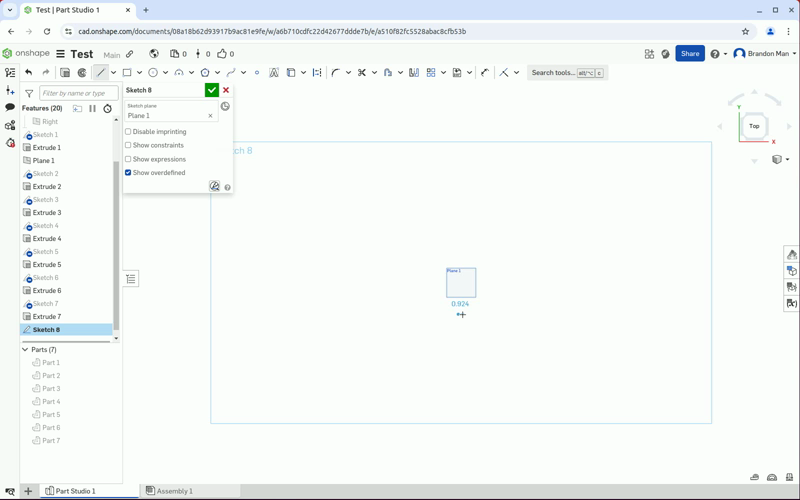
scroll(6)
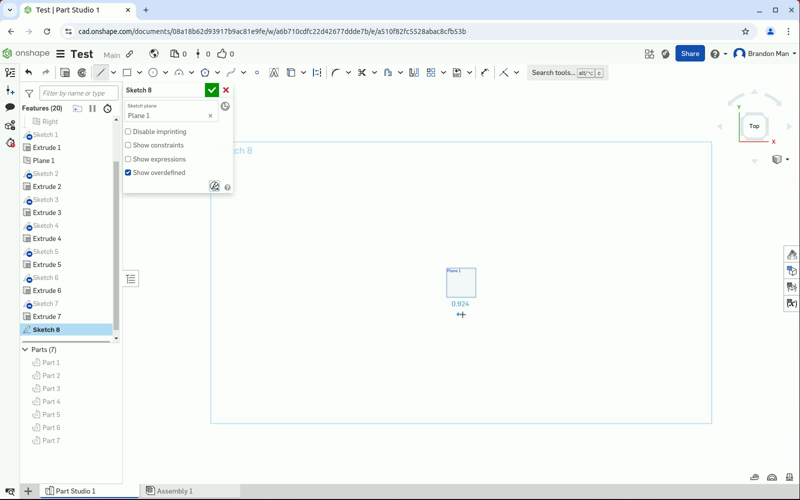
scroll(6)
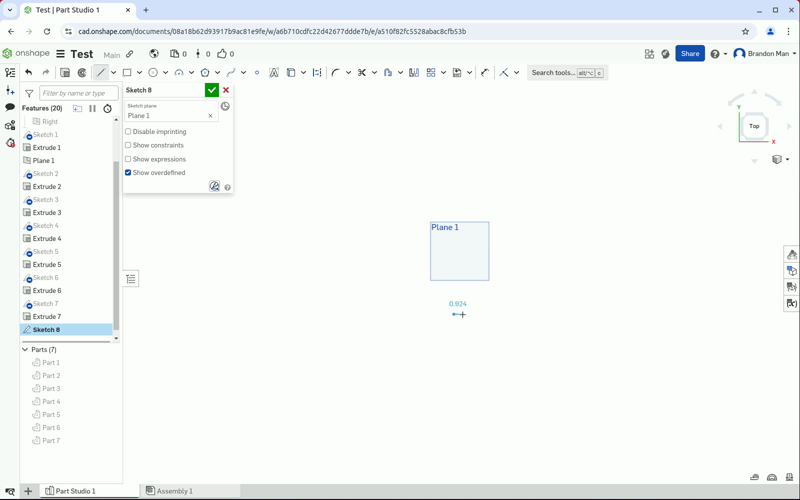
scroll(6)
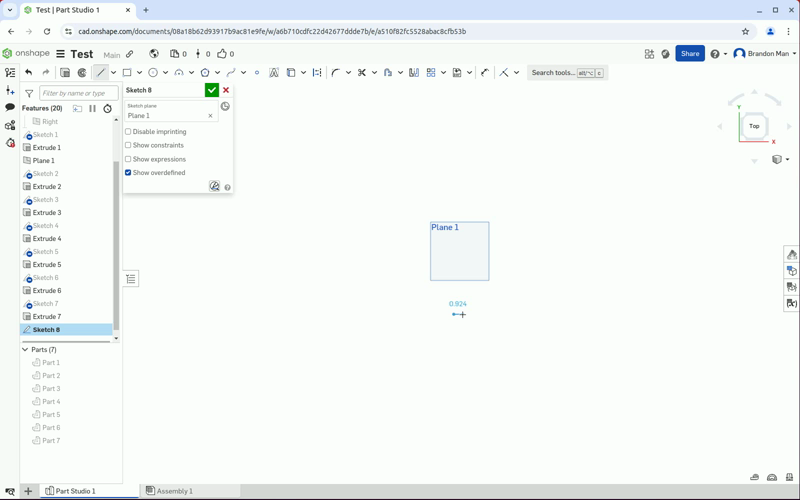
scroll(6)
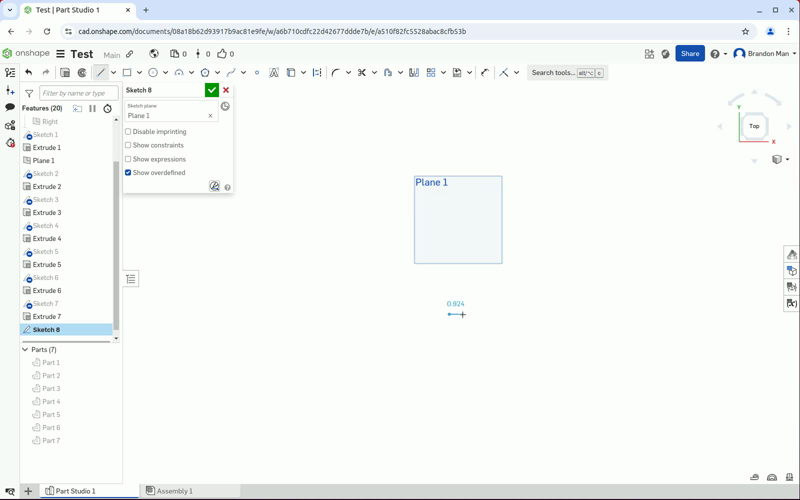
scroll(6)
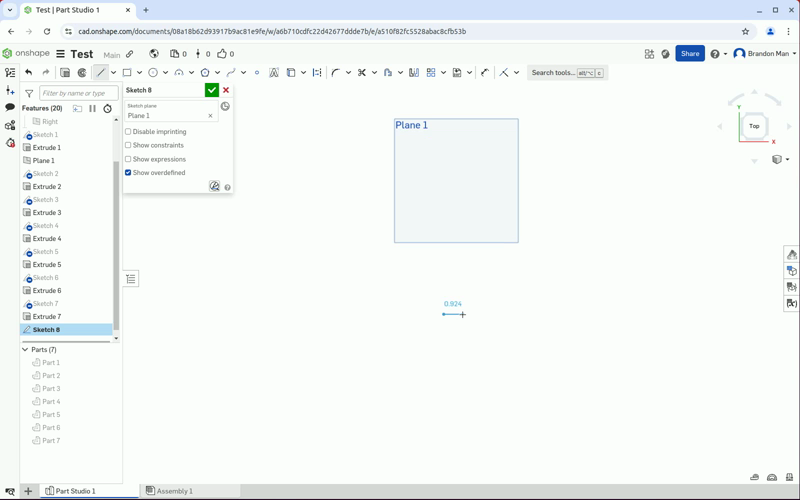
scroll(6)
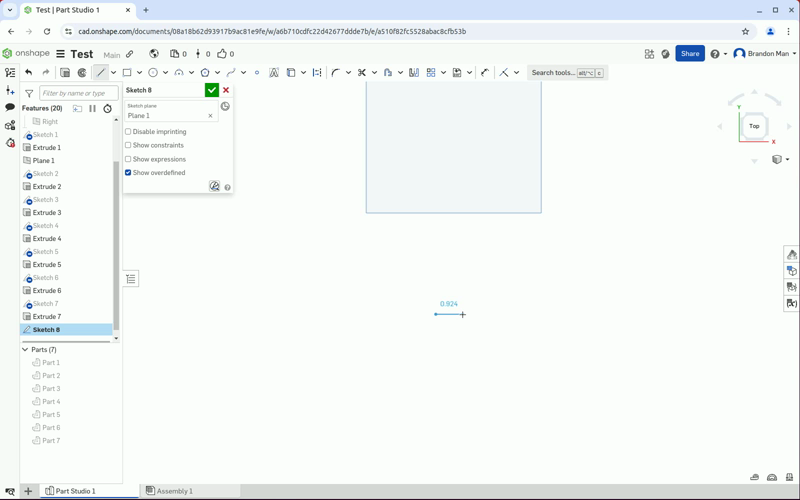
scroll(6)
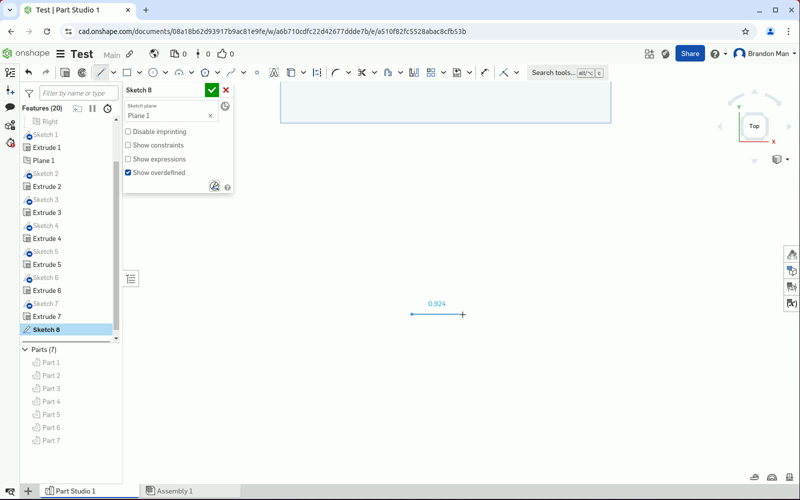
click(462, 314)
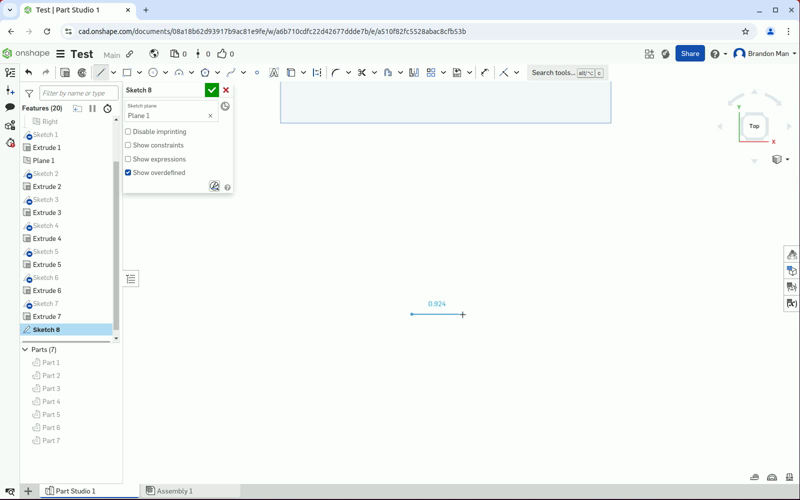
scroll(-6)
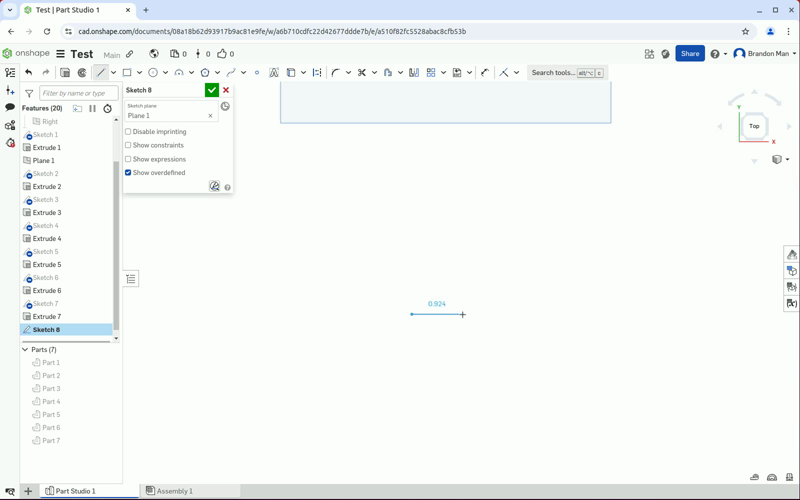
scroll(-6)
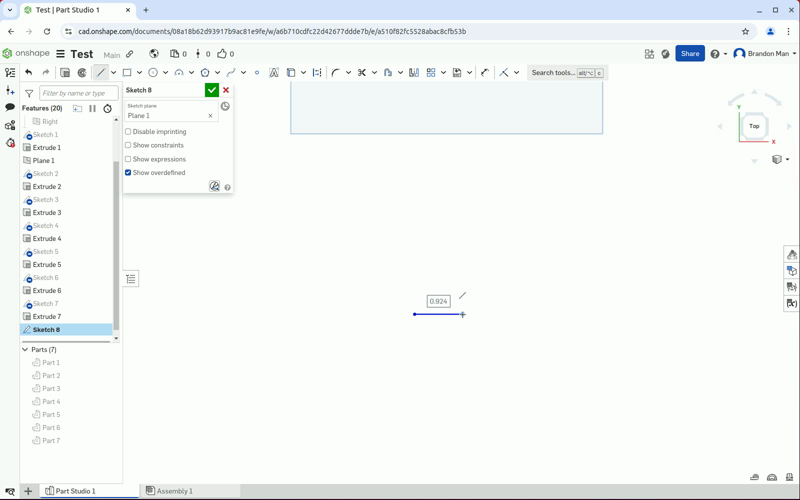
scroll(-6)
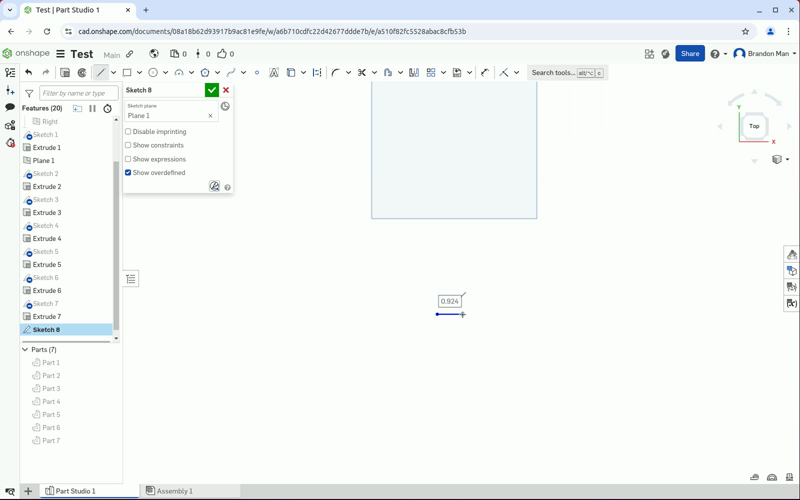
scroll(-6)
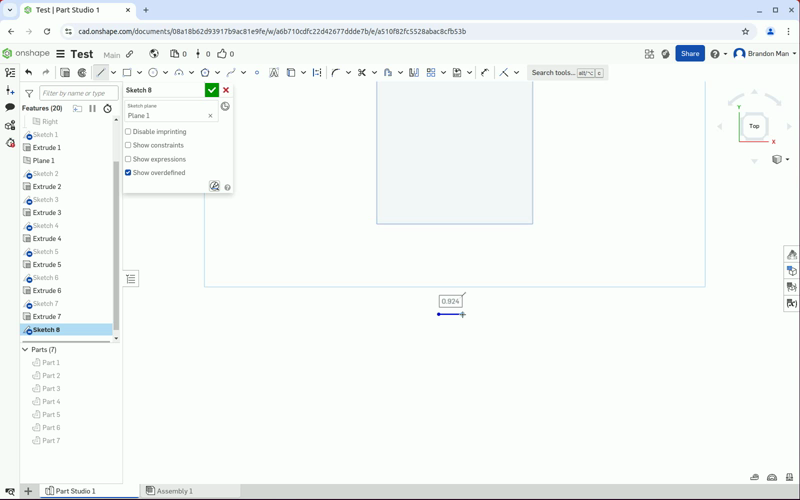
scroll(-6)
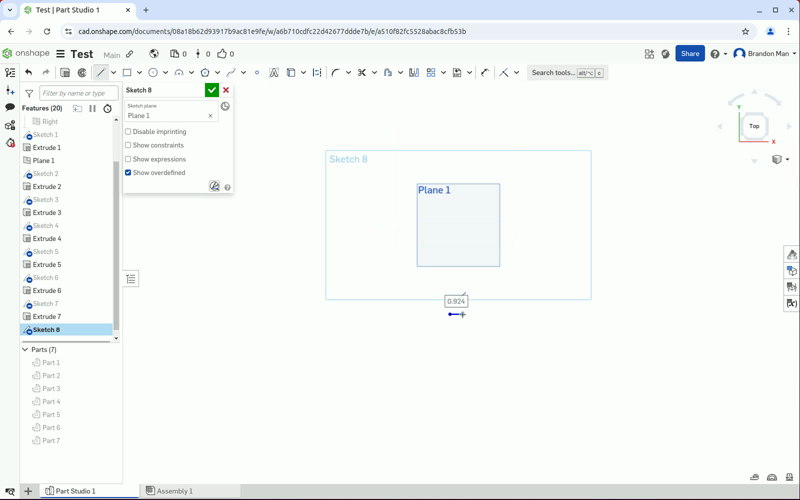
scroll(-6)
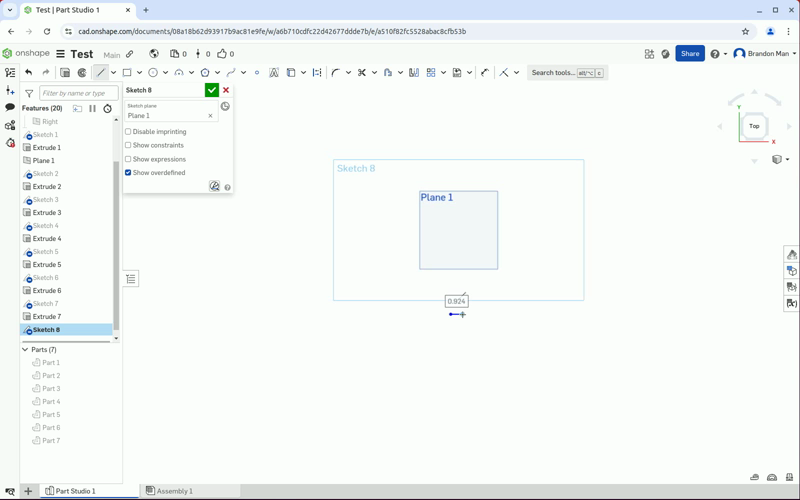
scroll(-6)
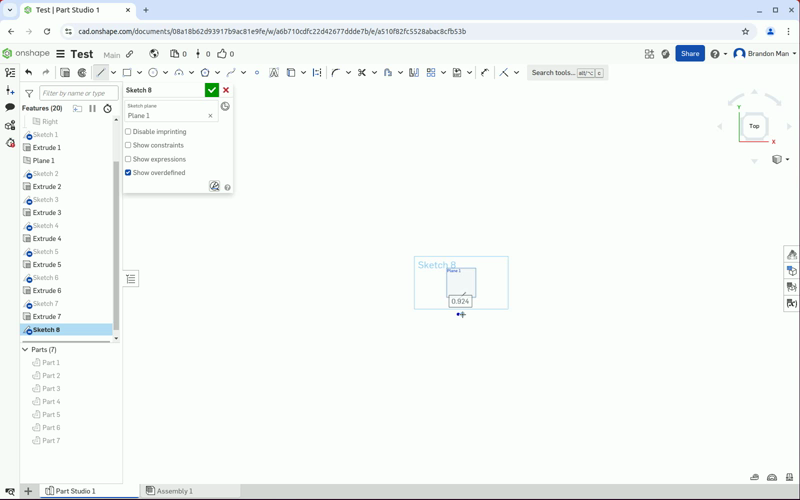
key_up(shift)
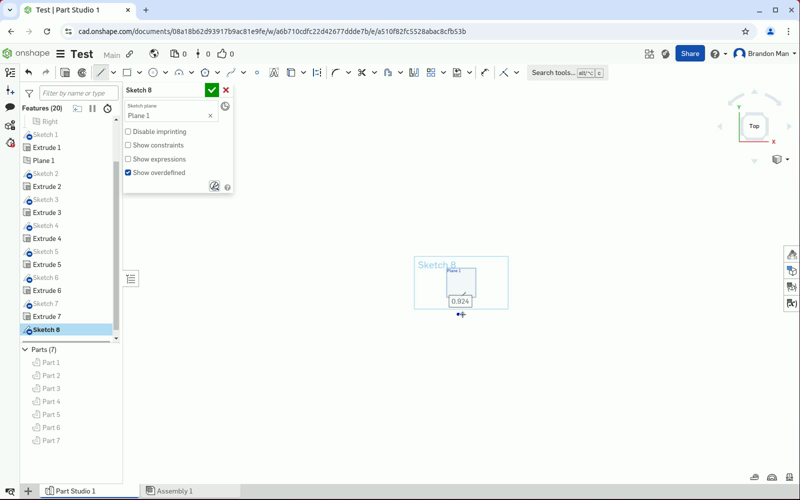
key_down(shift)
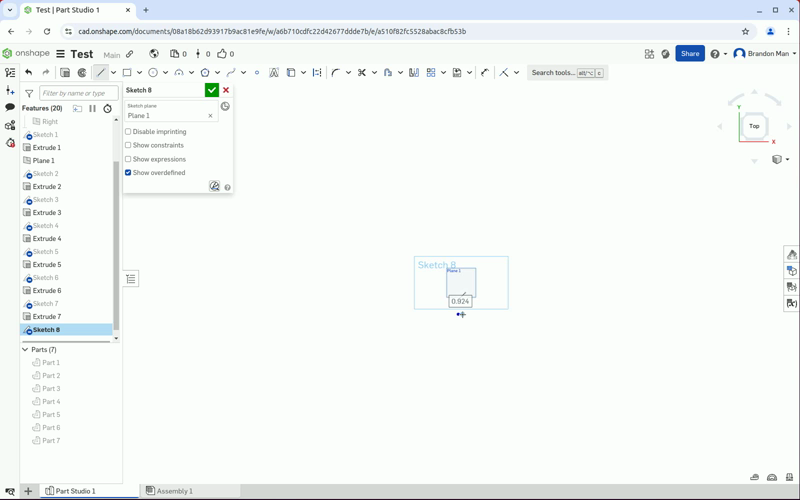
mouse_move(492, 314)
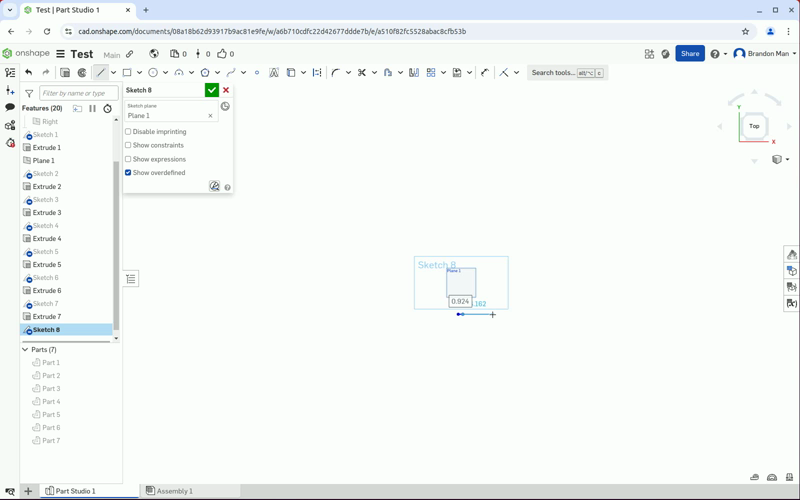
mouse_move(462, 283)
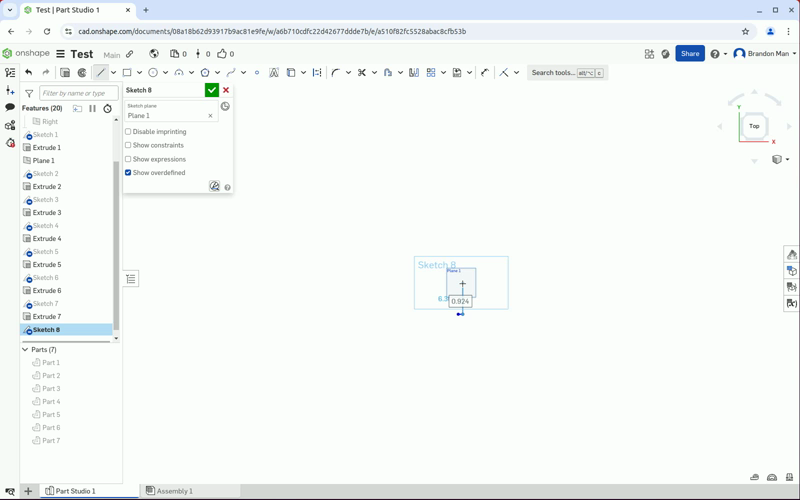
click(462, 283)
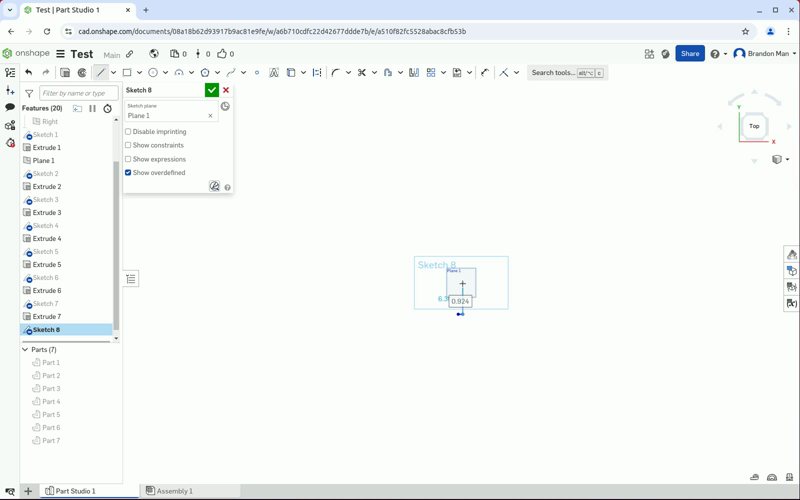
key_up(shift)
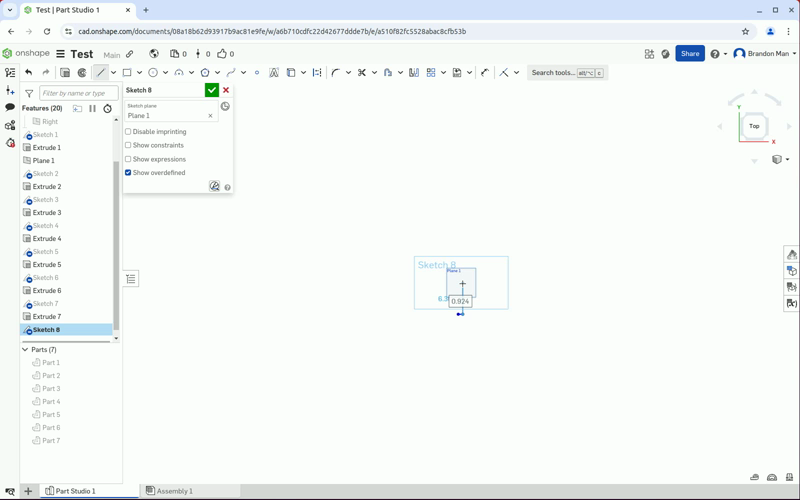
key_down(shift)
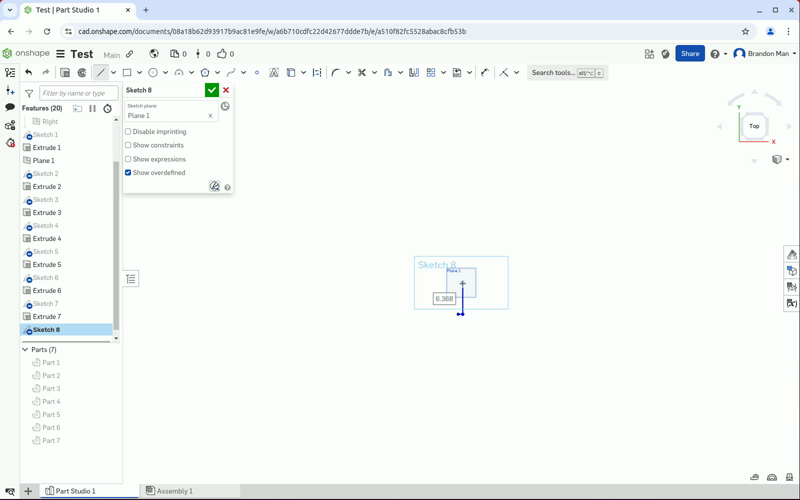
mouse_move(492, 283)
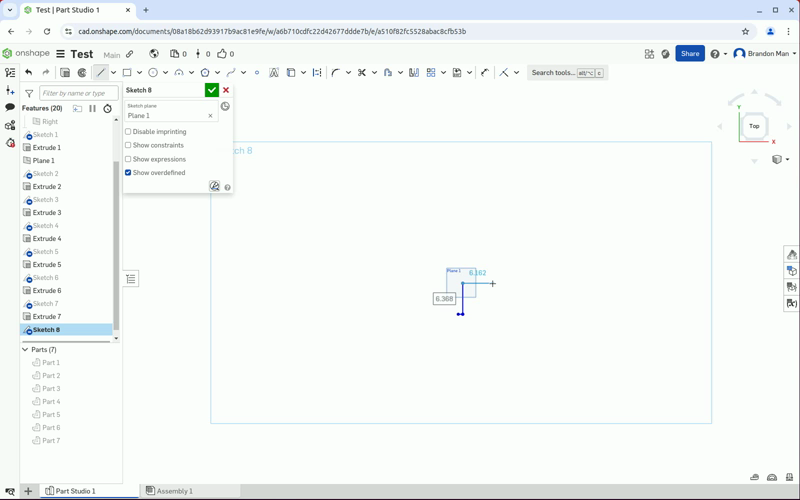
mouse_move(458, 283)
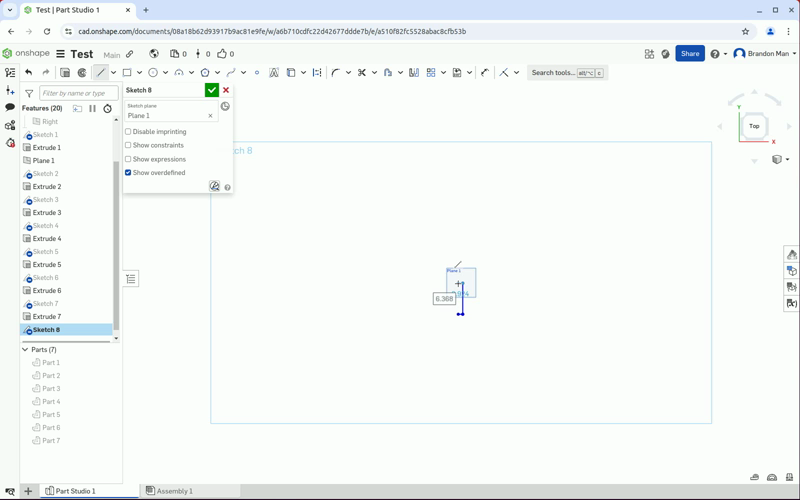
scroll(6)
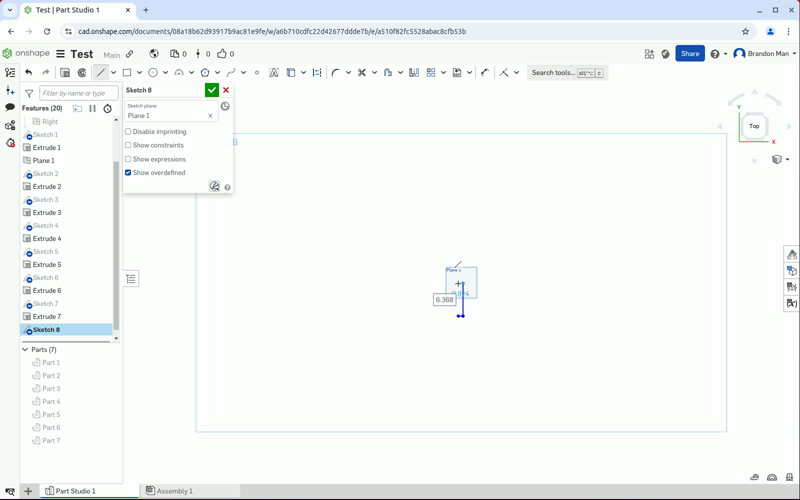
scroll(6)
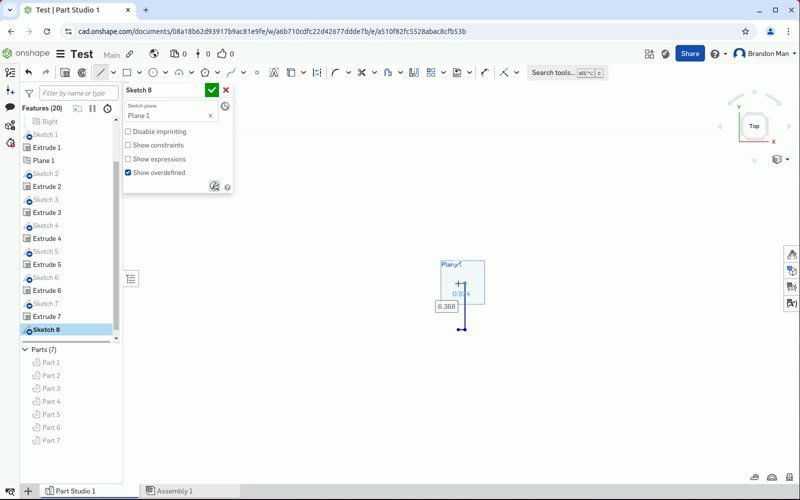
scroll(6)
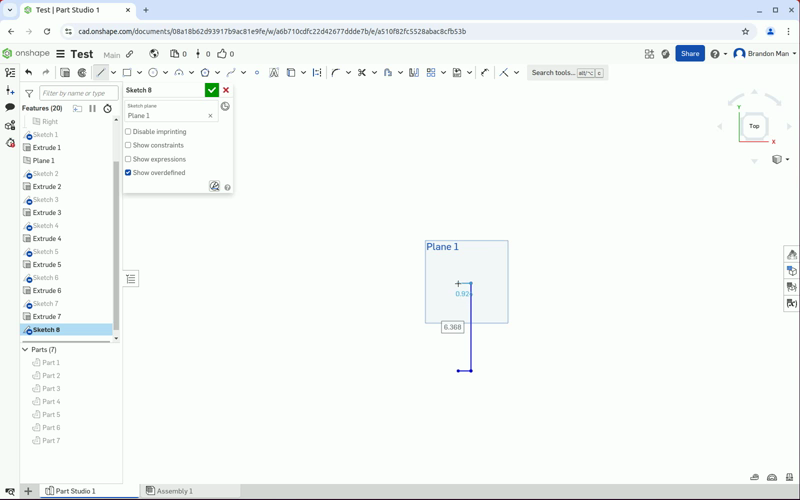
scroll(6)
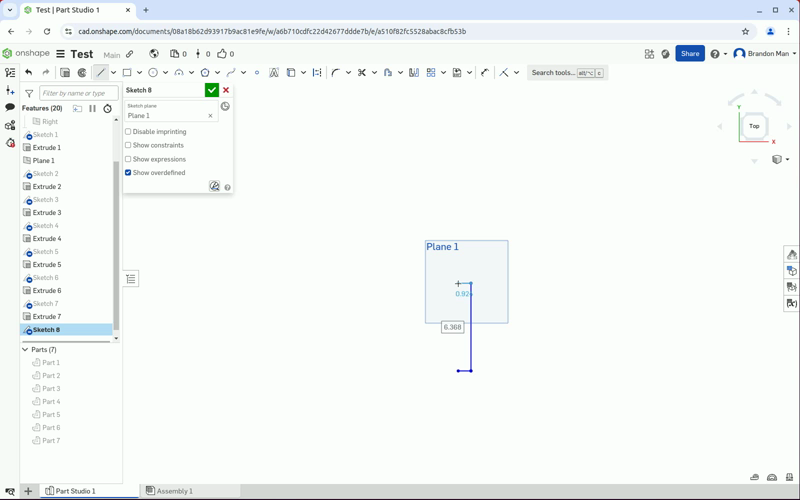
scroll(6)
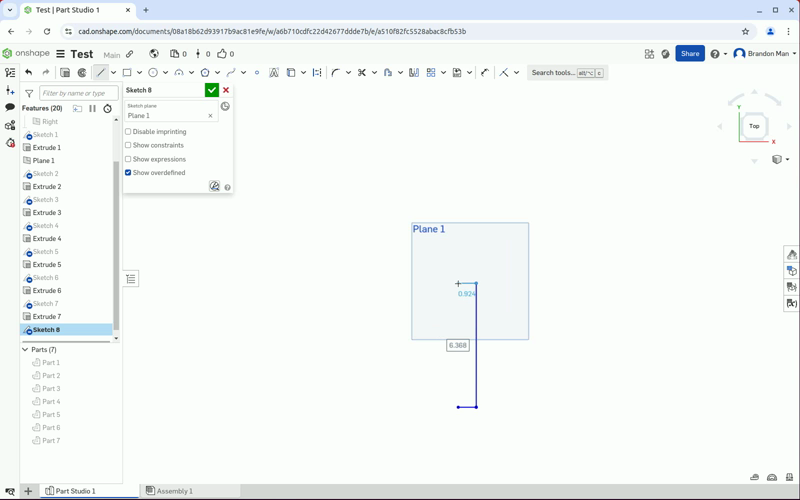
scroll(6)
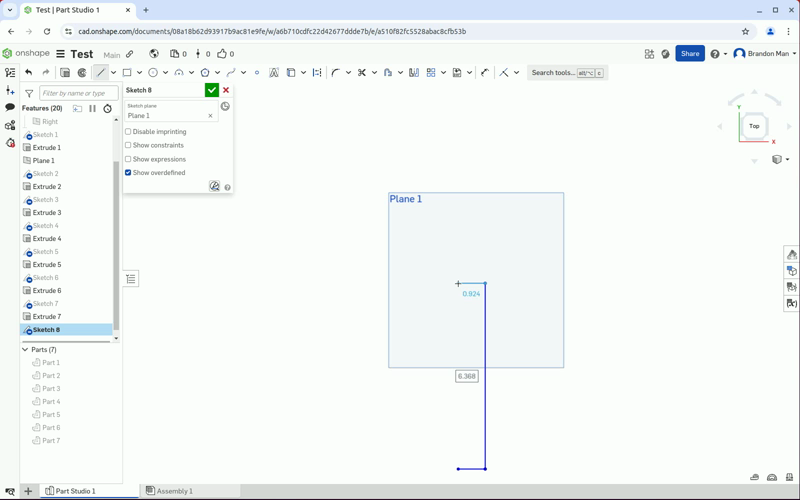
scroll(6)
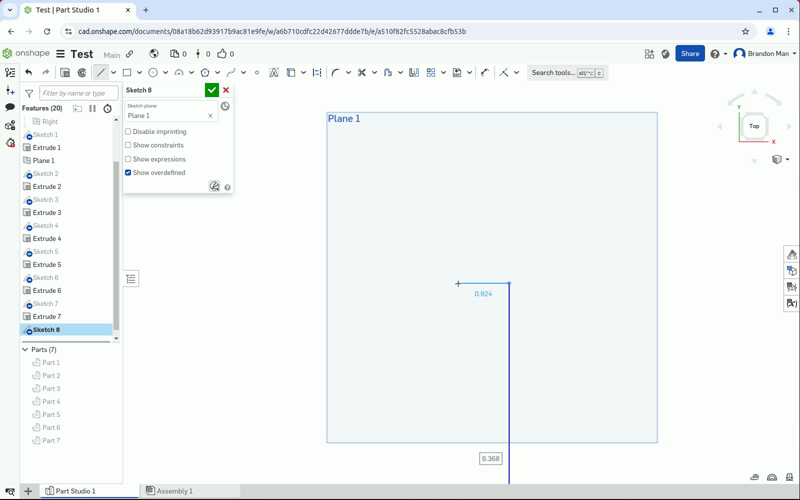
click(458, 283)
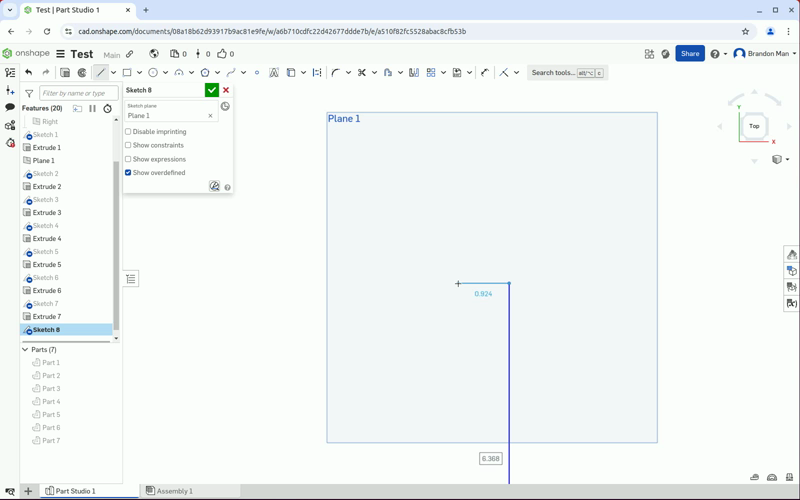
scroll(-6)
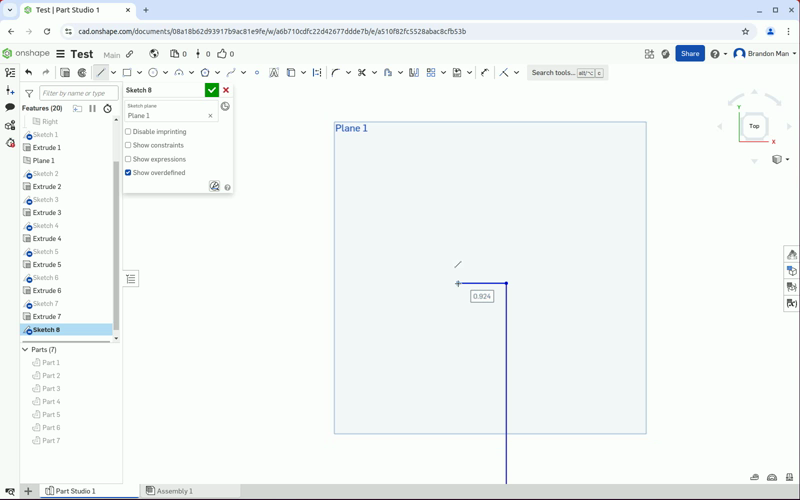
scroll(-6)
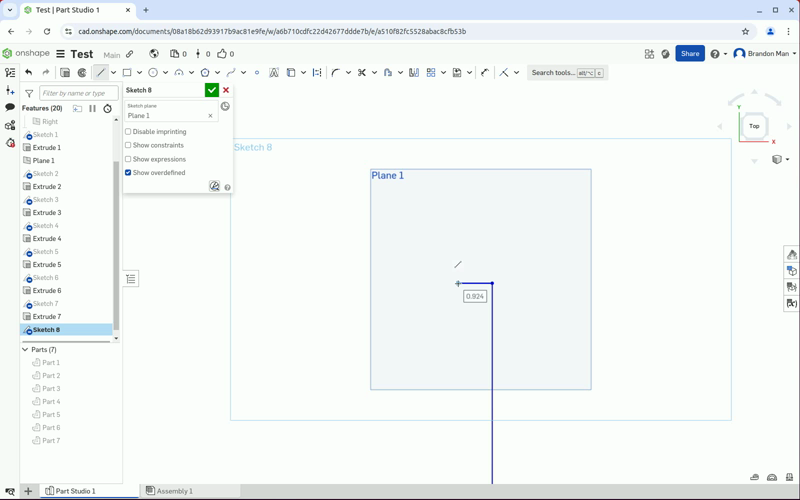
scroll(-6)
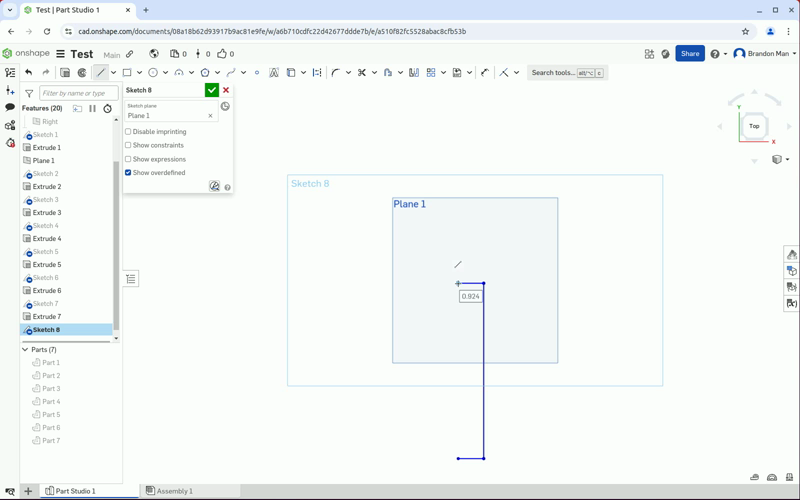
scroll(-6)
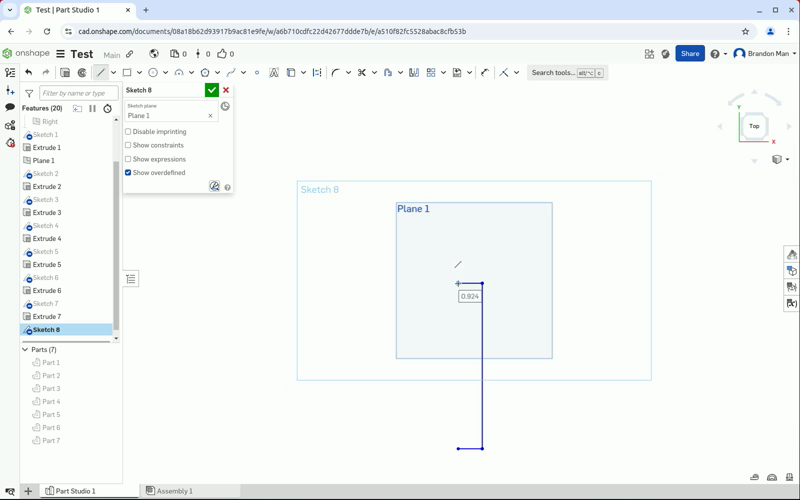
scroll(-6)
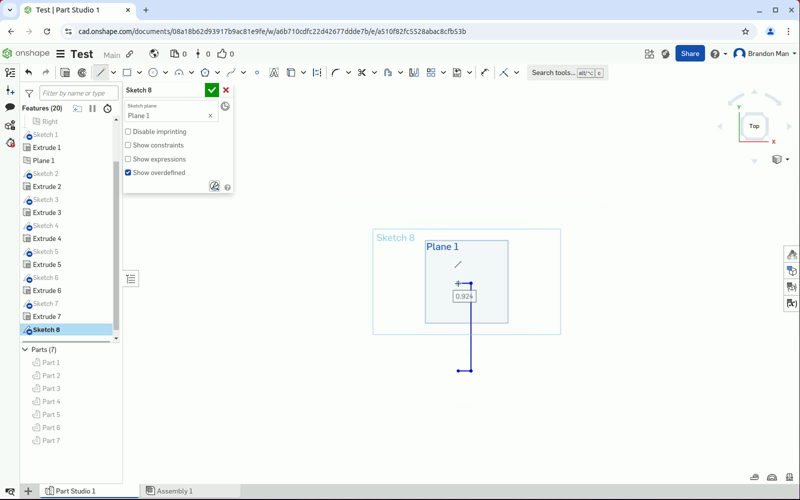
scroll(-6)
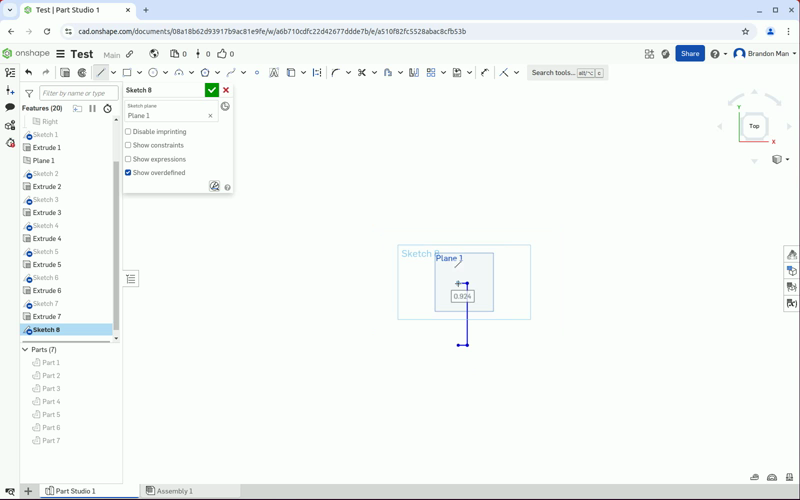
scroll(-6)
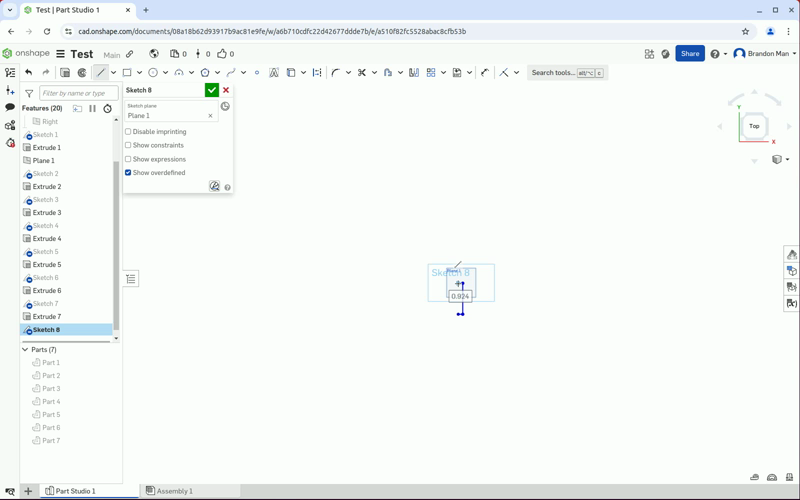
key_up(shift)
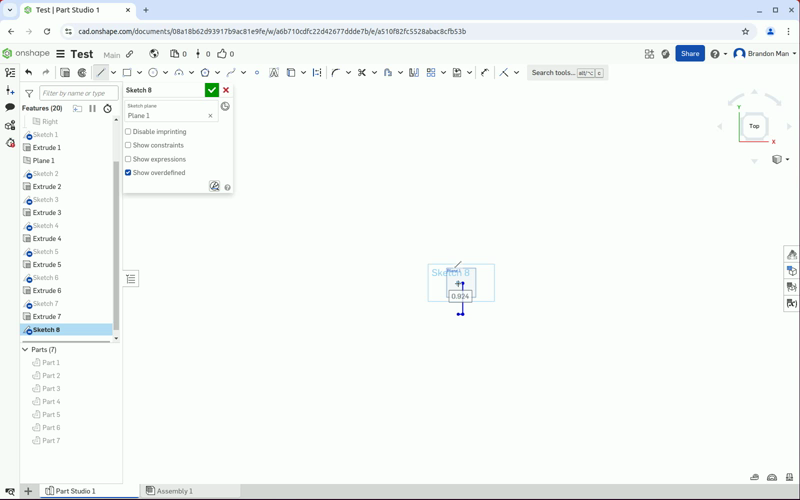
mouse_move(488, 283)
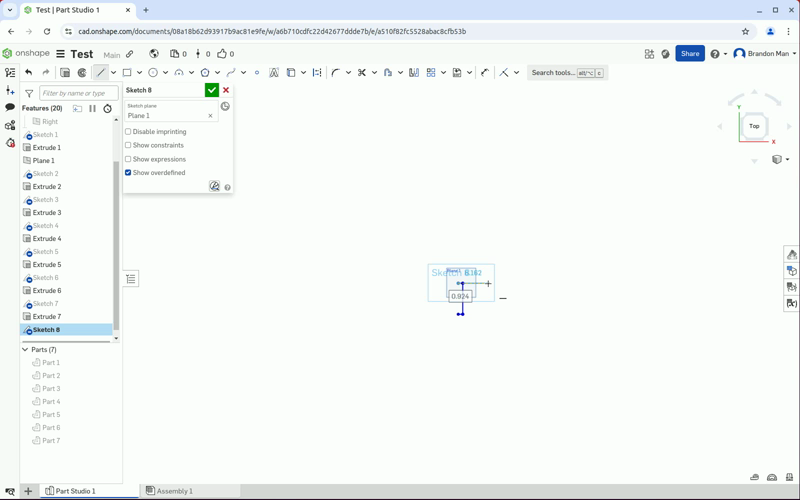
key_down(shift)
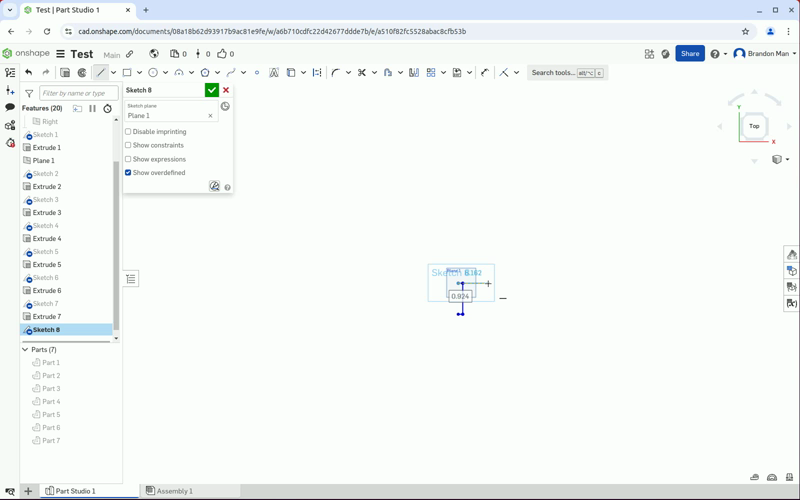
mouse_move(458, 314)
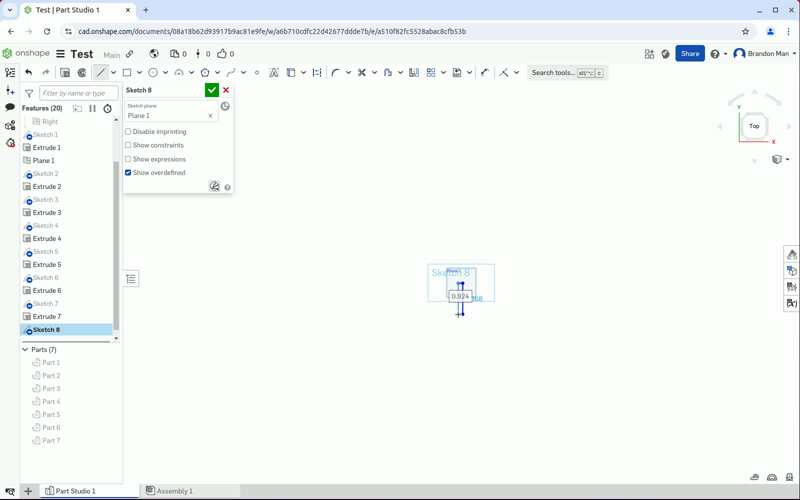
scroll(6)
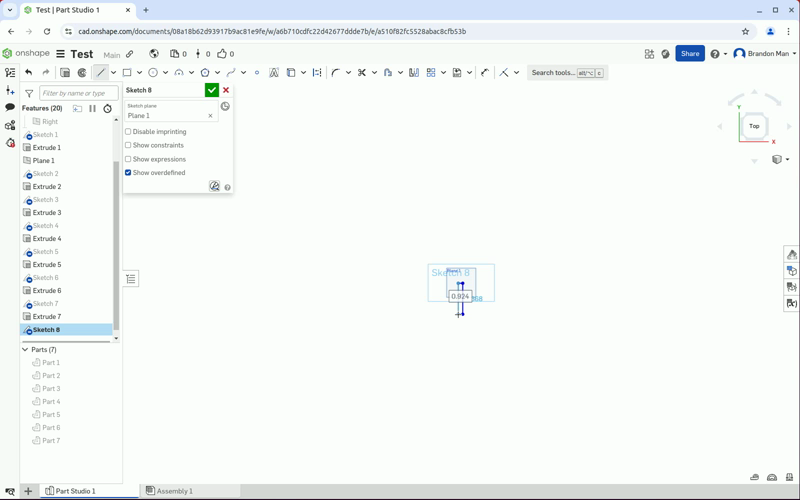
scroll(6)
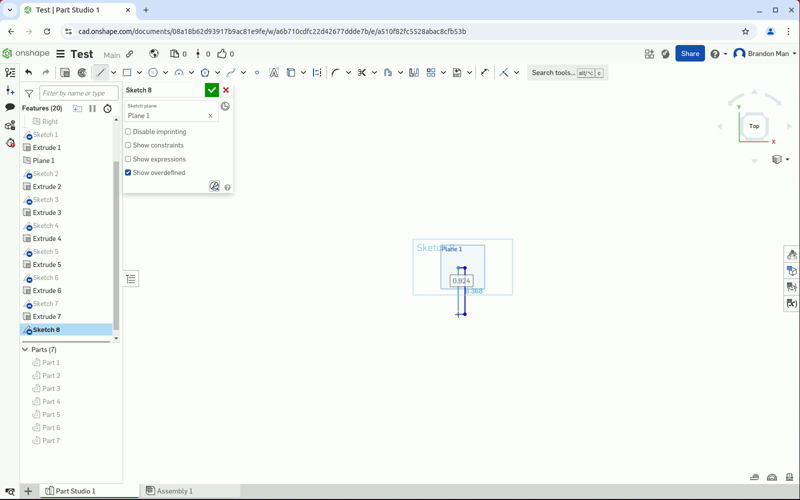
scroll(6)
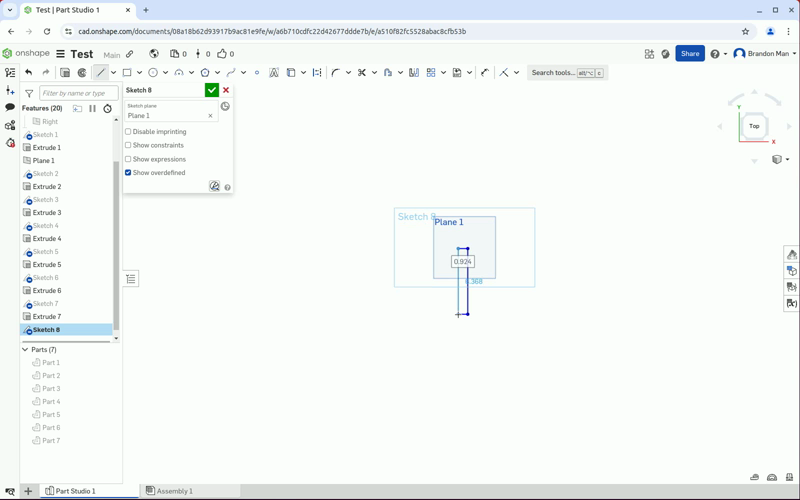
scroll(6)
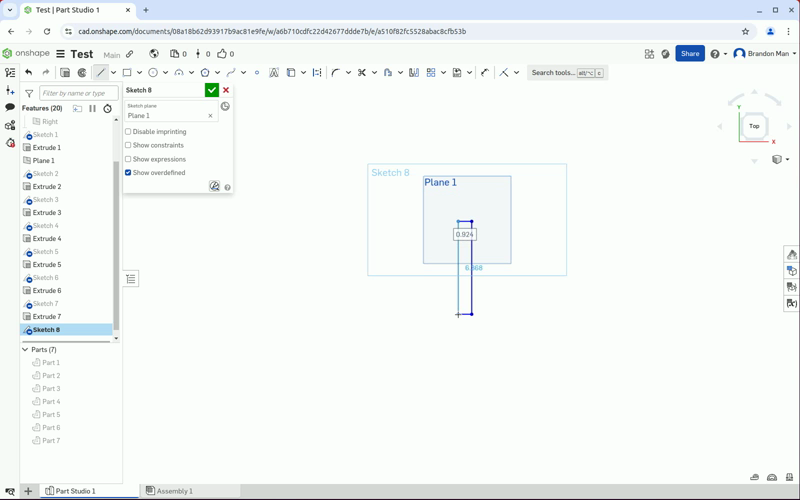
scroll(6)
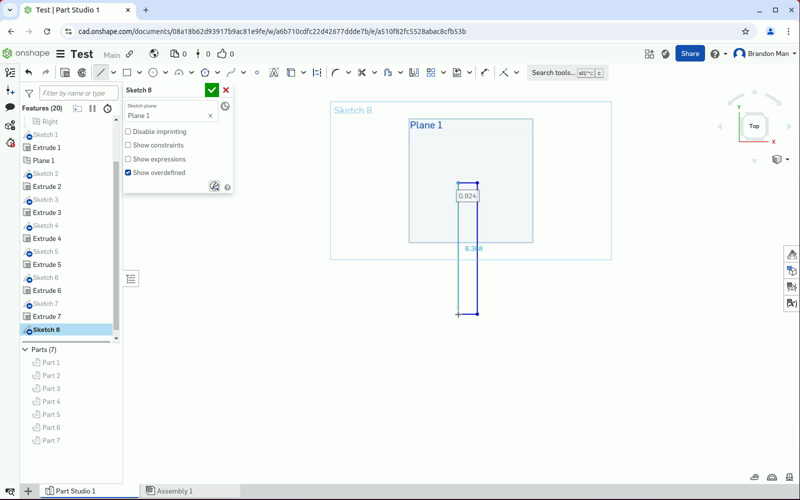
scroll(6)
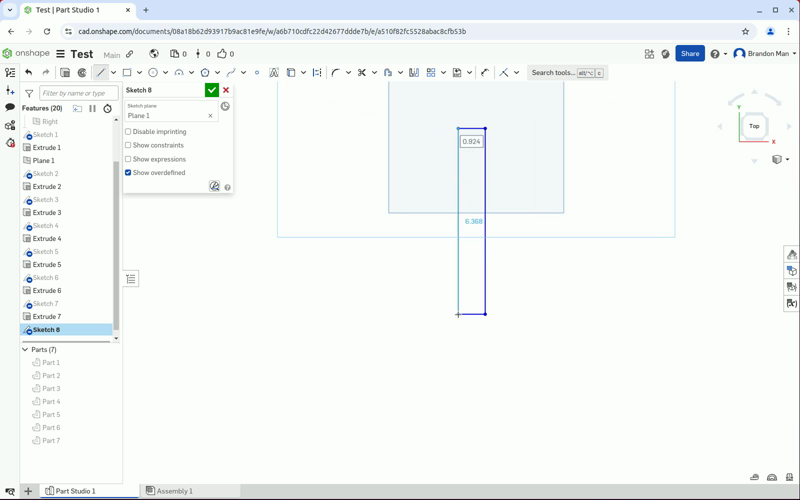
scroll(6)
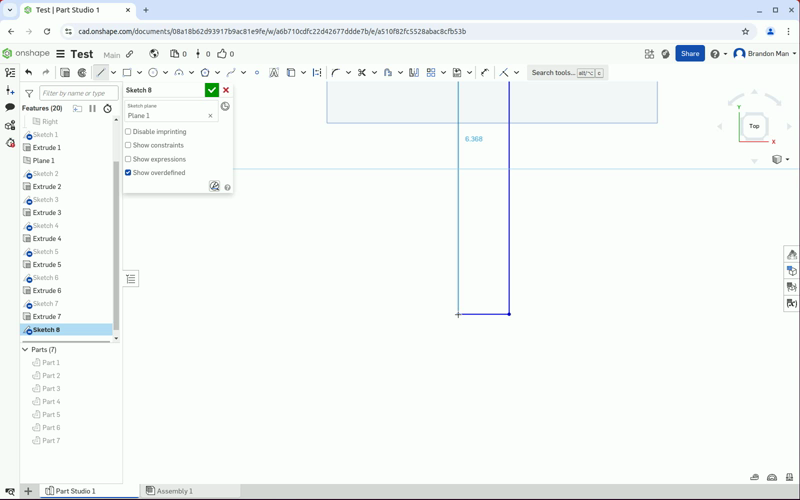
key_up(shift)
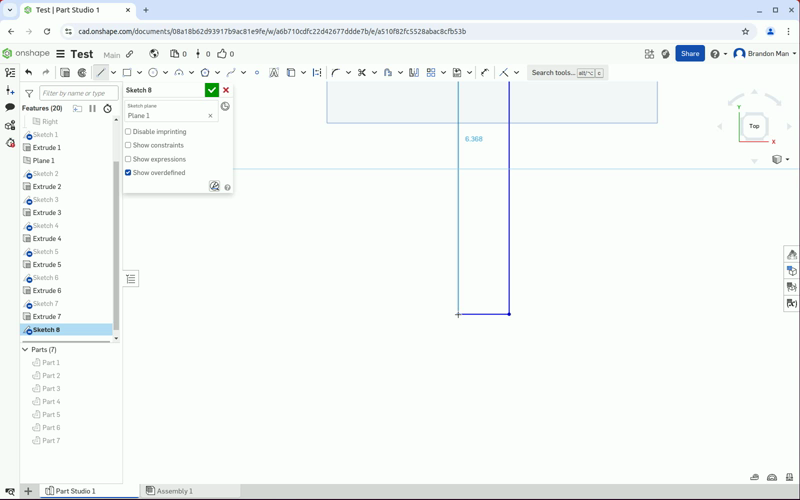
click(458, 314)
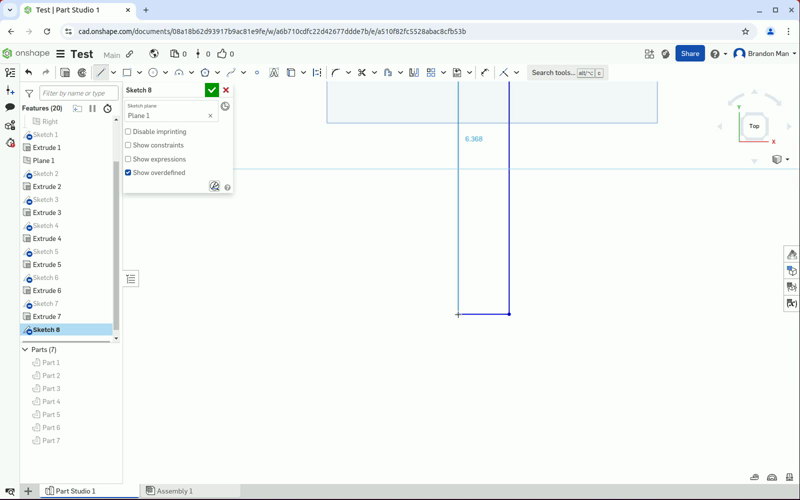
scroll(-6)
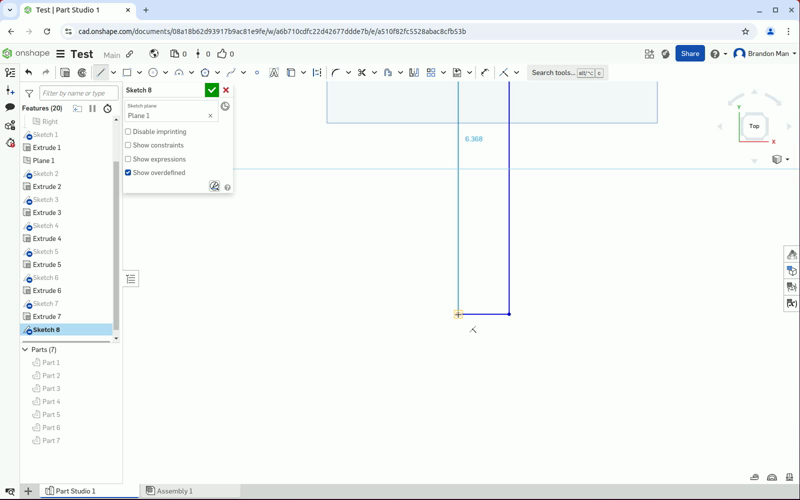
scroll(-6)
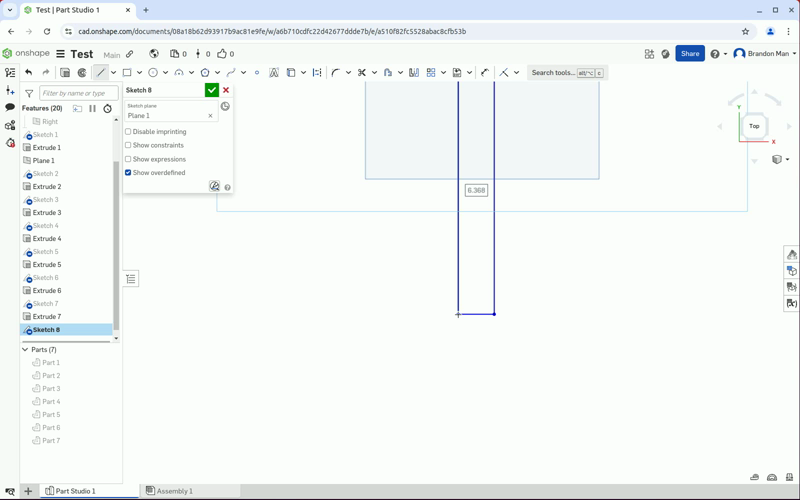
scroll(-6)
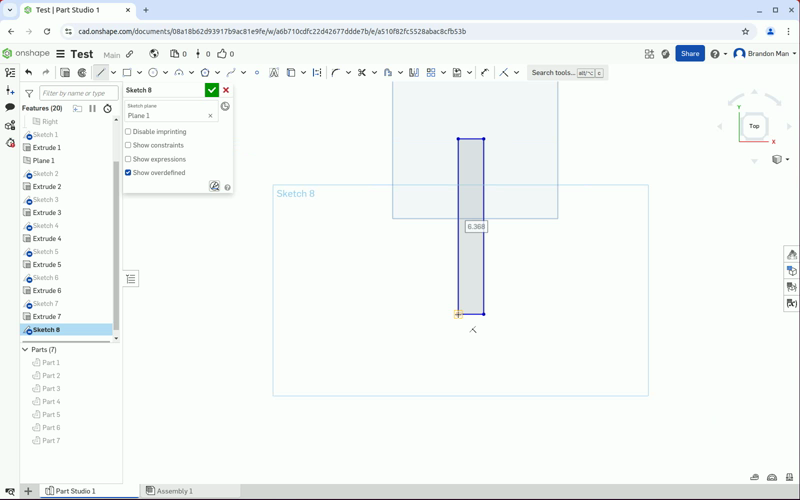
scroll(-6)
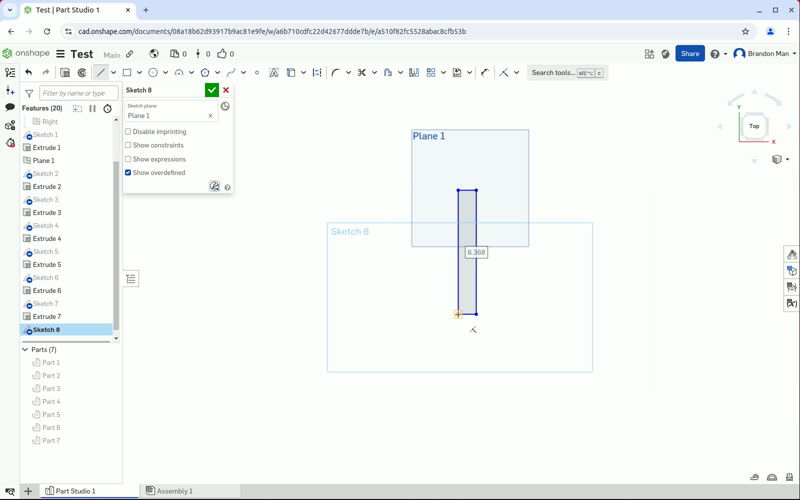
scroll(-6)
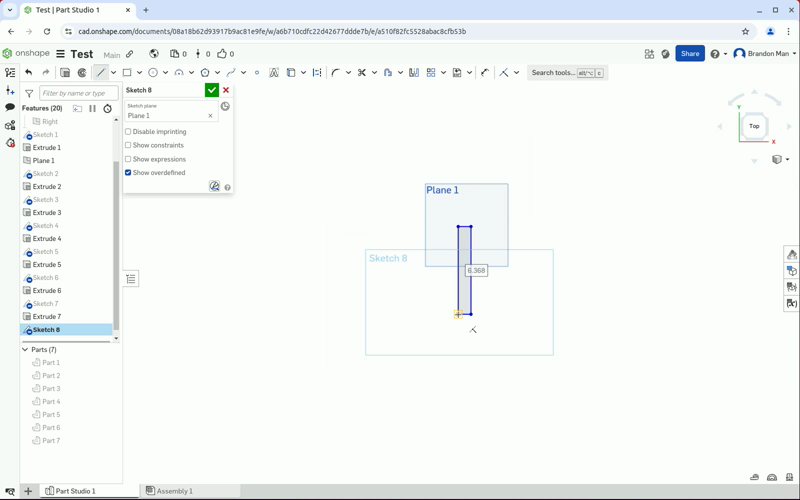
scroll(-6)
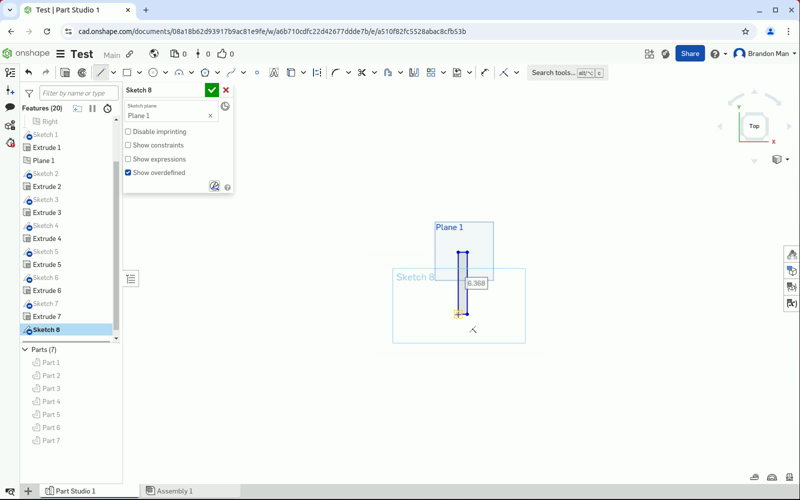
scroll(-6)
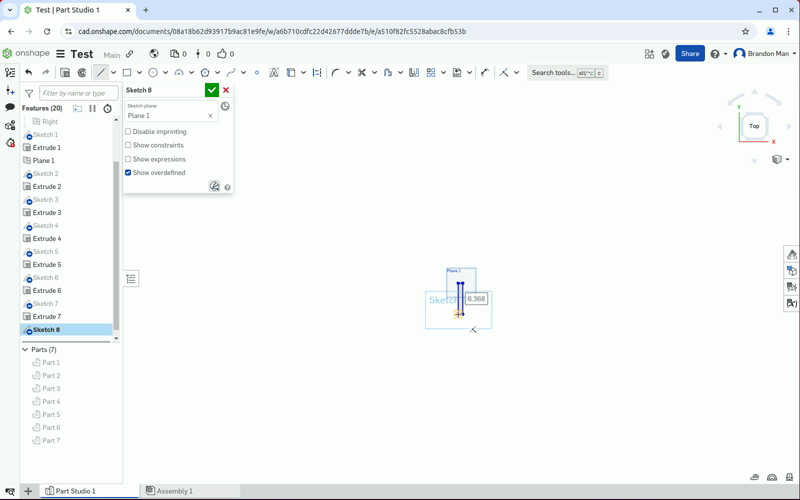
key(esc)
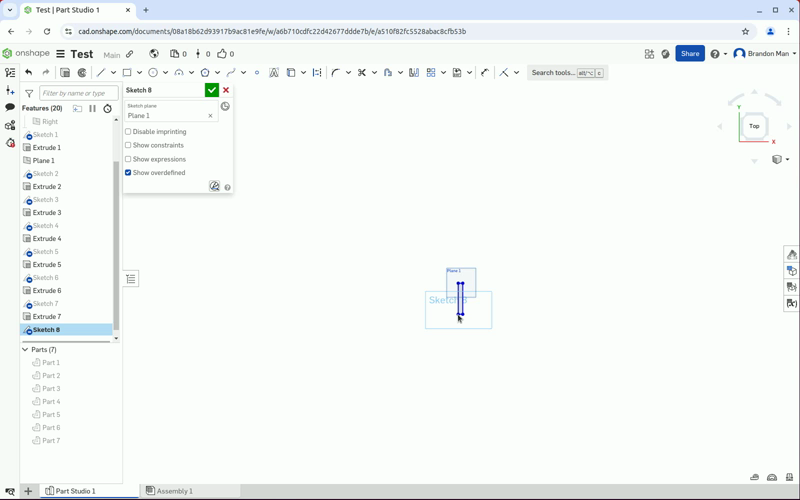
mouse_move(460, 296)
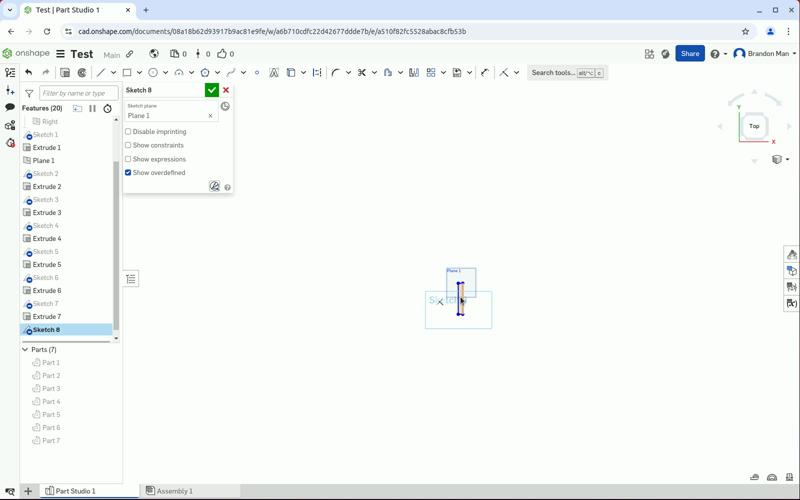
scroll(6)
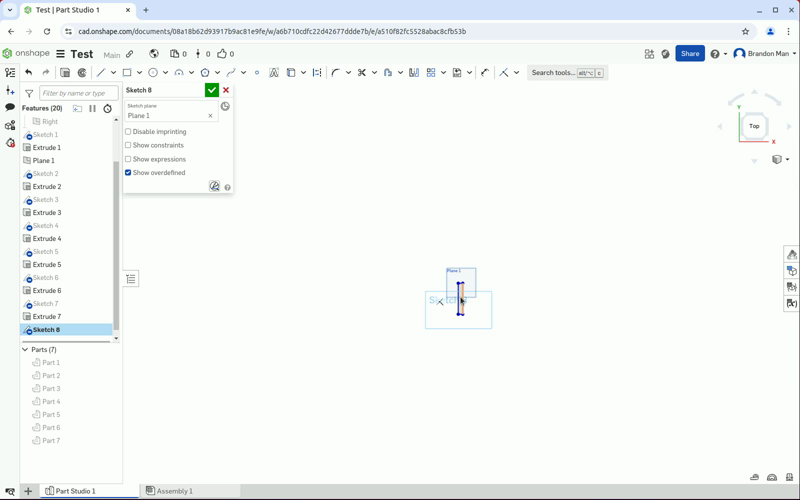
scroll(6)
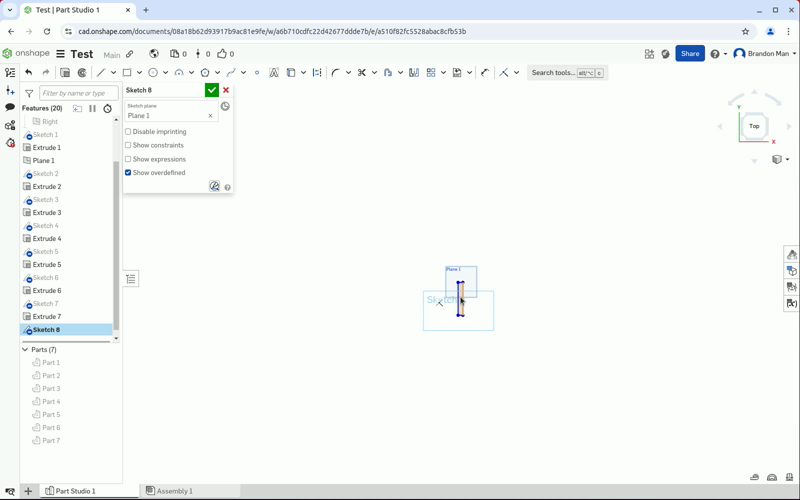
scroll(6)
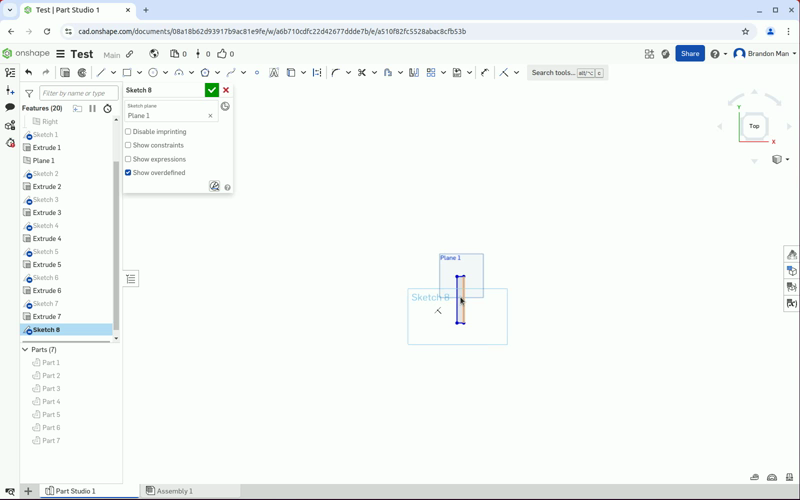
scroll(6)
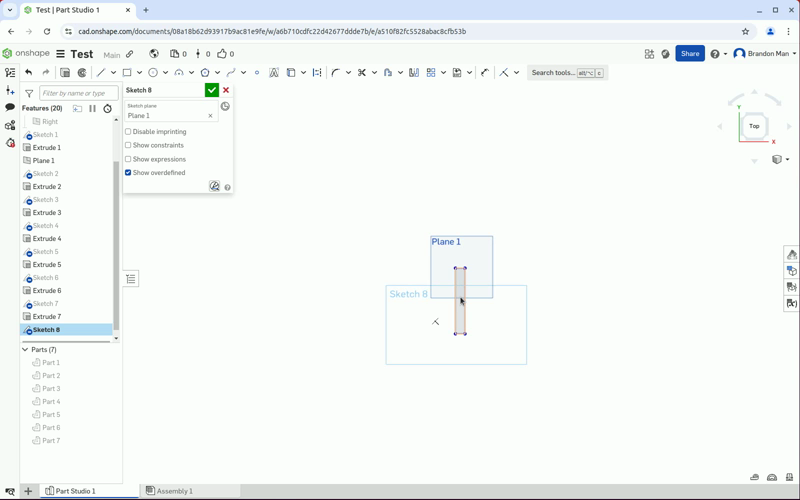
scroll(6)
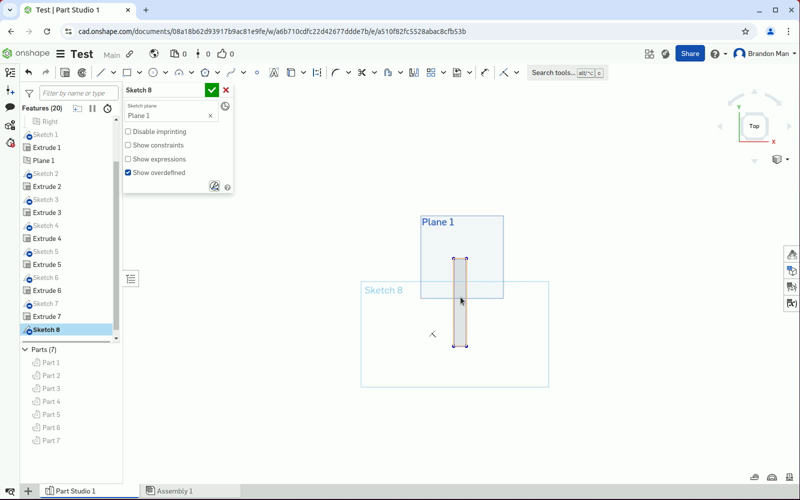
scroll(6)
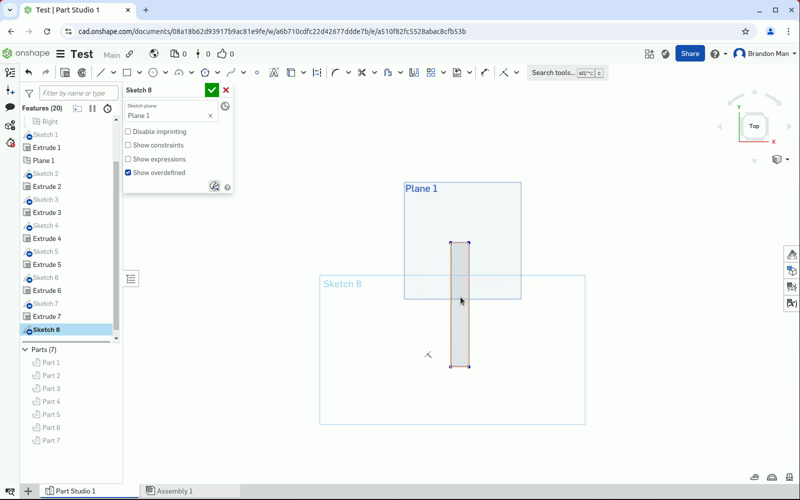
scroll(6)
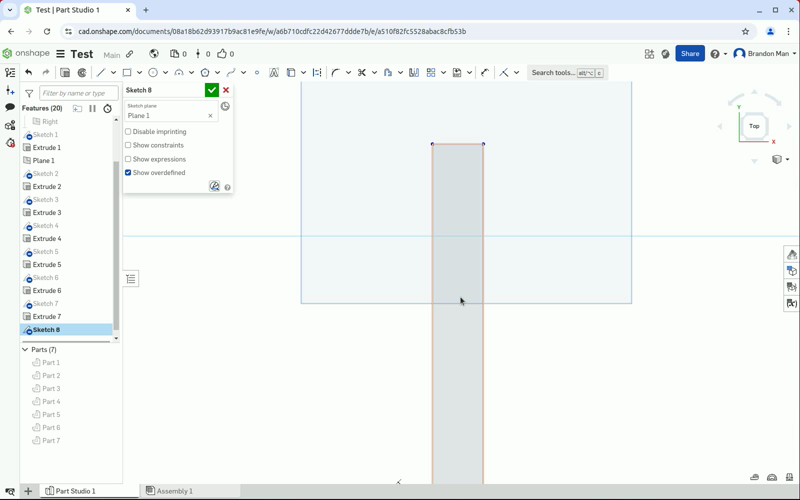
click(460, 296)
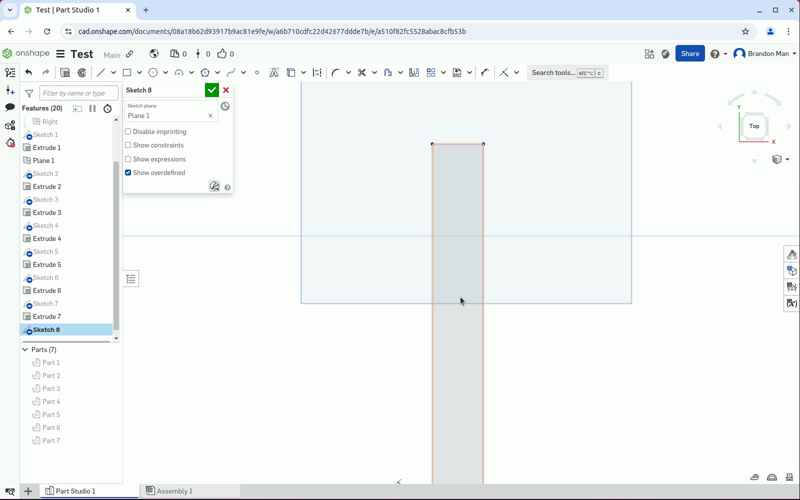
scroll(-6)
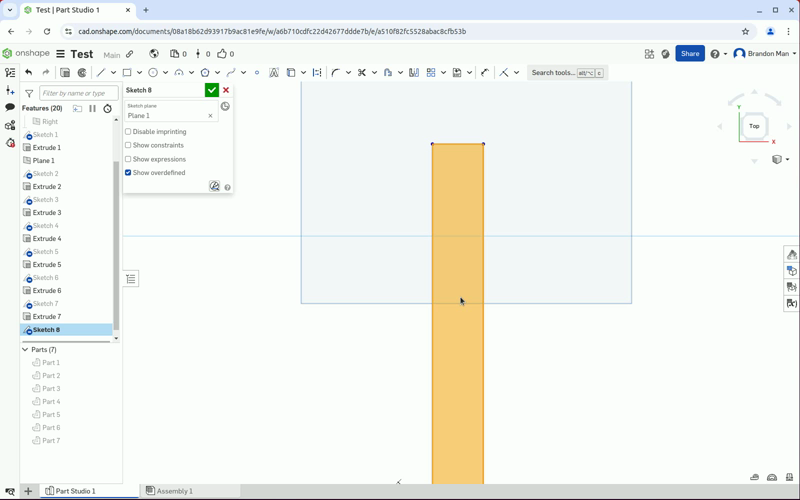
scroll(-6)
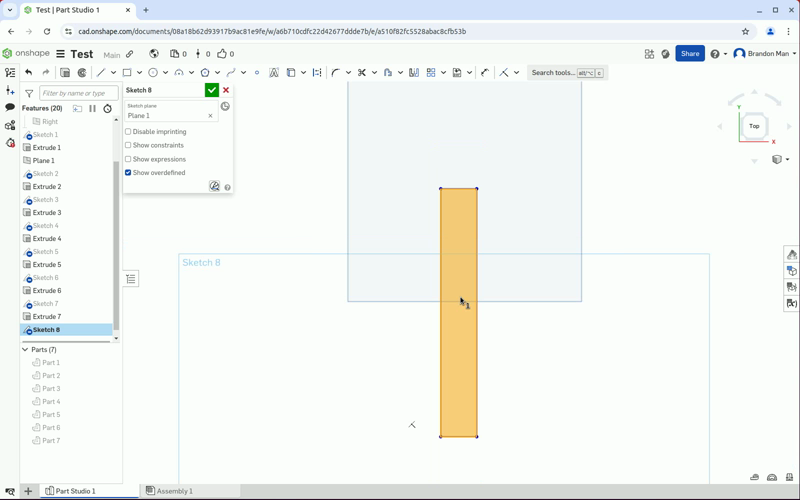
scroll(-6)
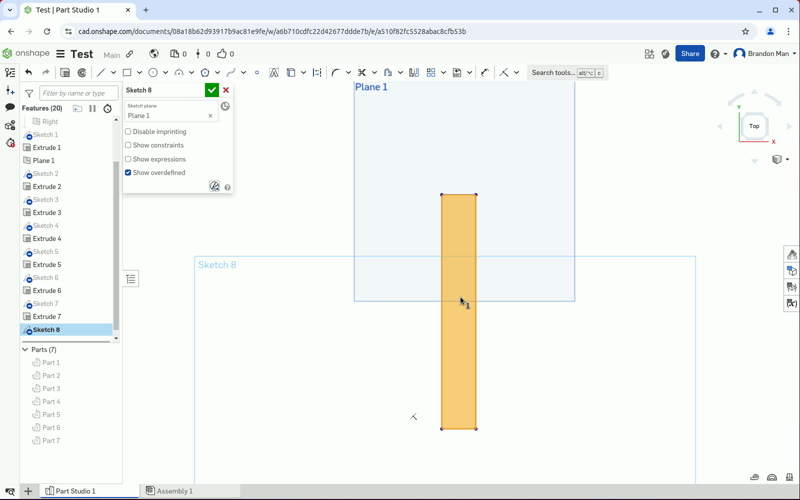
scroll(-6)
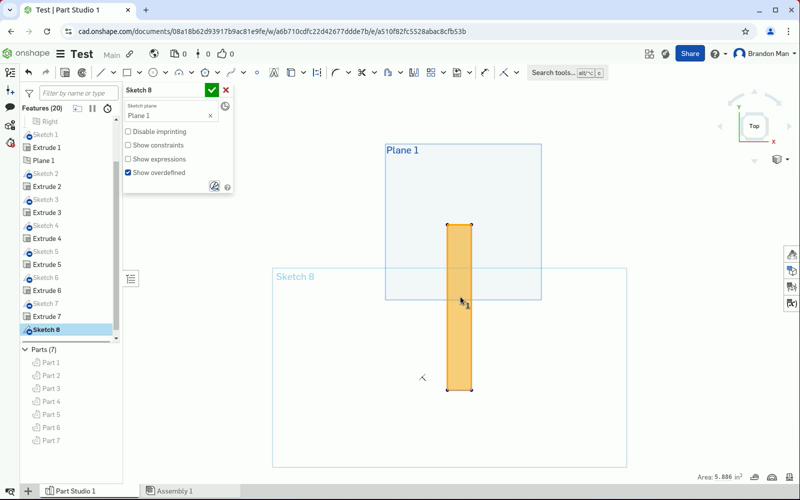
scroll(-6)
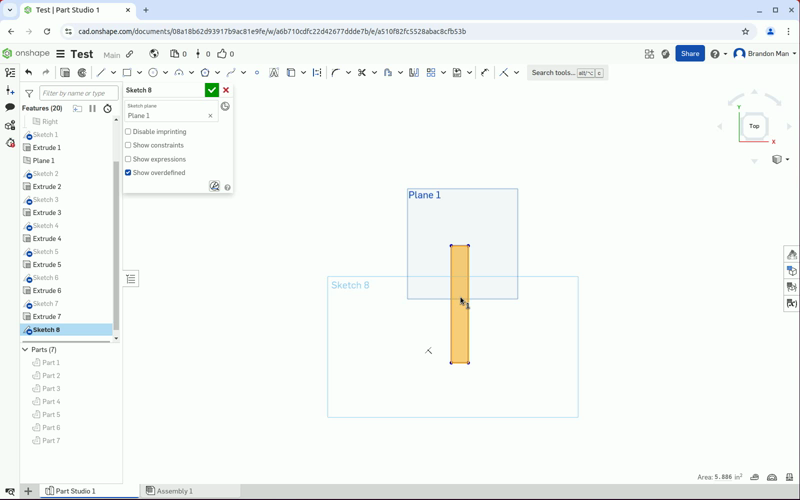
scroll(-6)
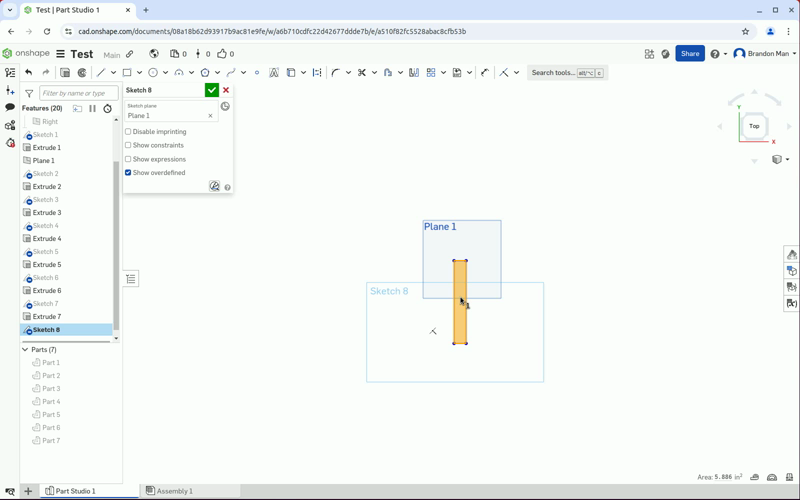
scroll(-6)
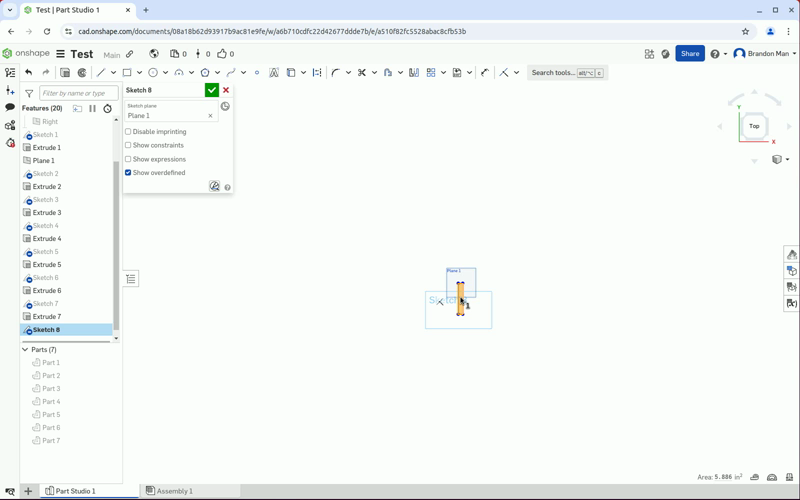
mouse_move(73, 352)
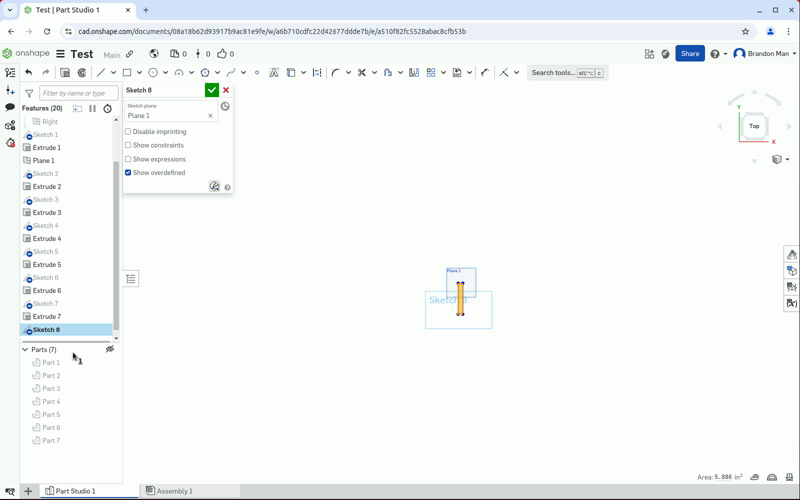
key(shift+y)
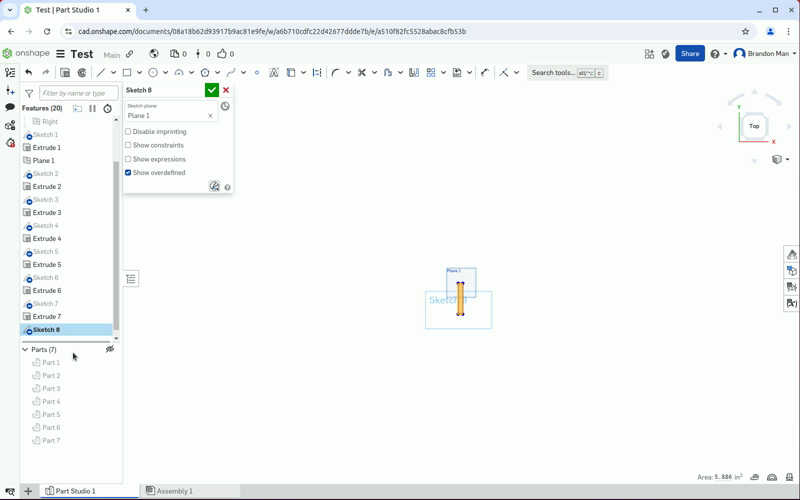
key(shift+e)
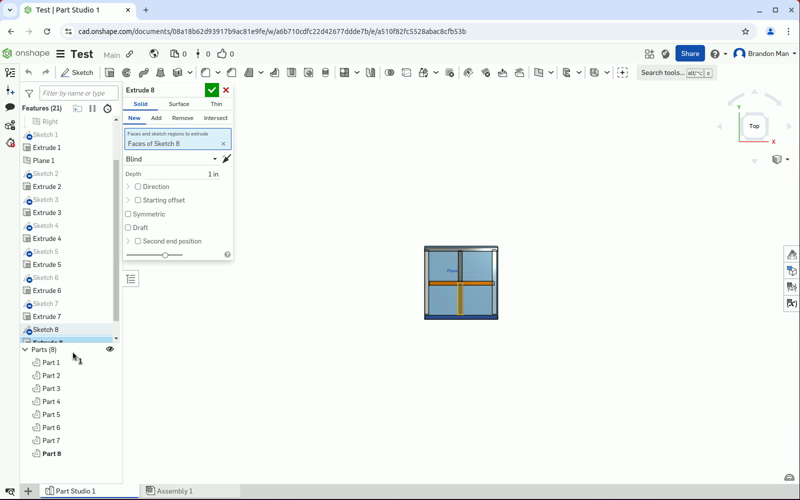
mouse_move(143, 106)
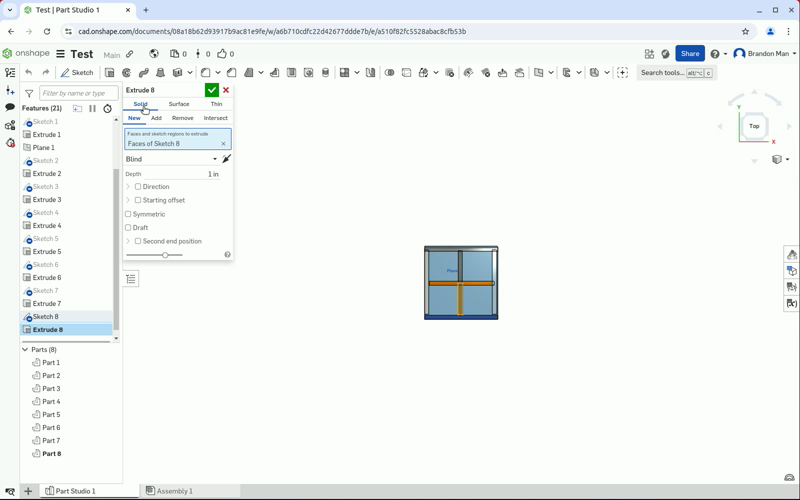
click(143, 106)
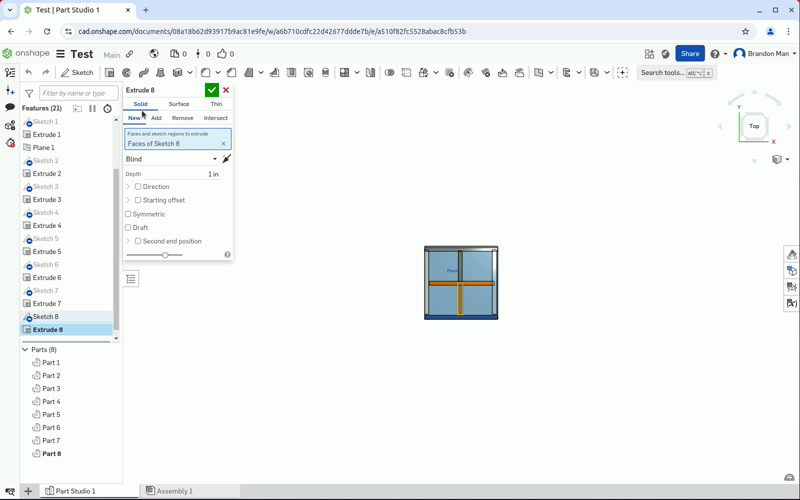
mouse_move(137, 120)
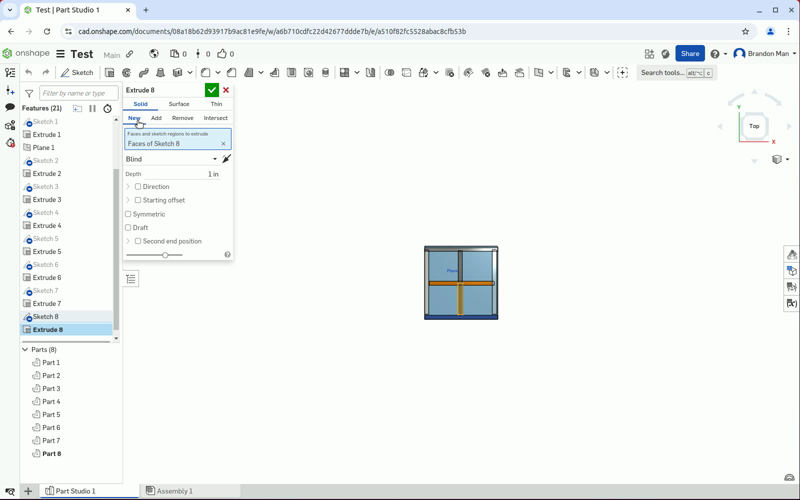
click(137, 120)
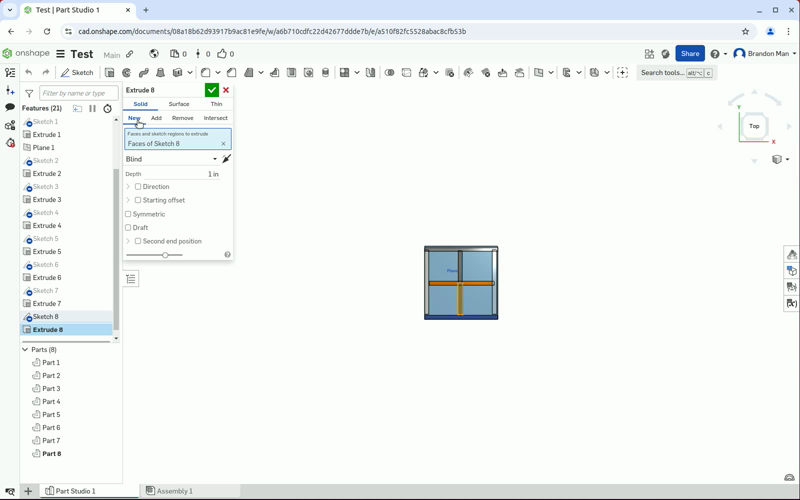
key(tab, 4)
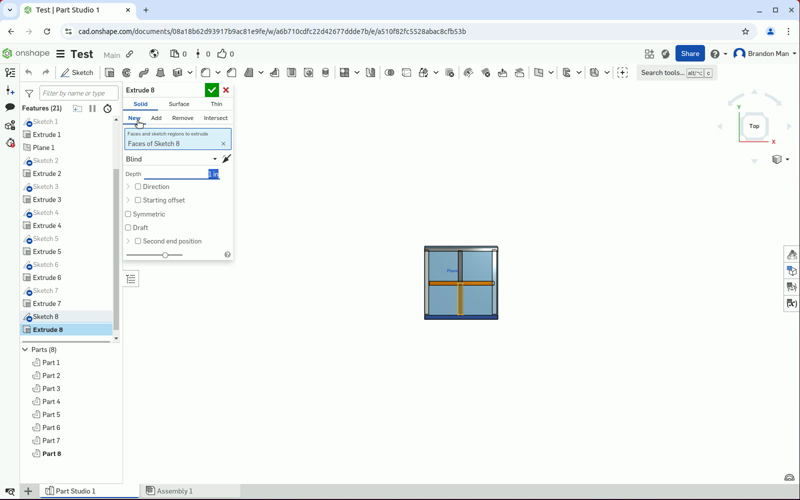
text(22.386)
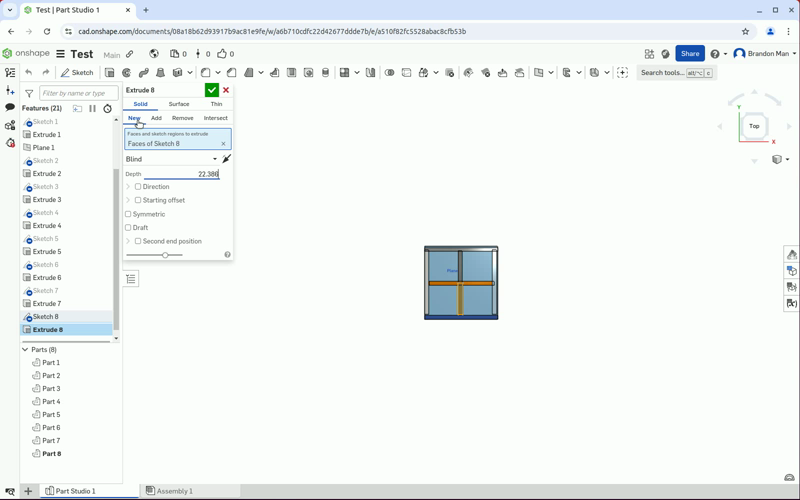
key(enter)
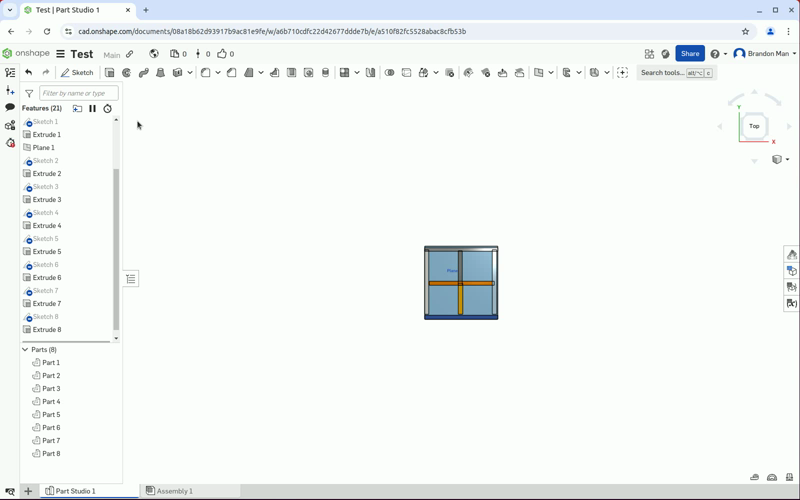
key(shift+h)
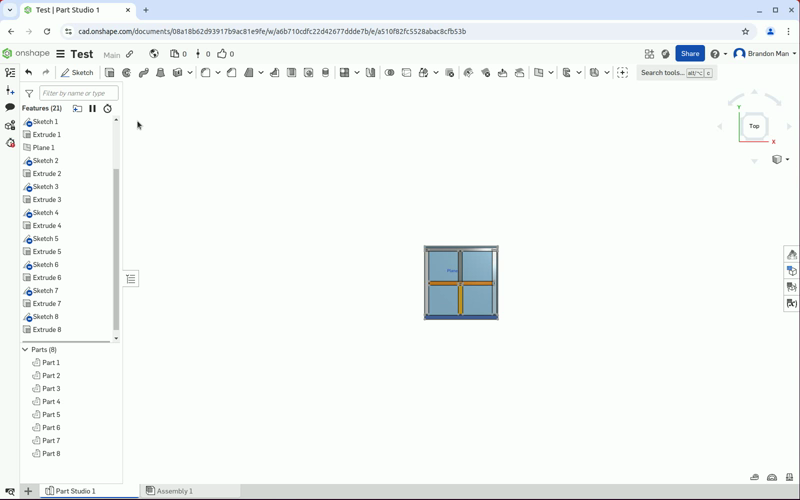
key(shift+h)
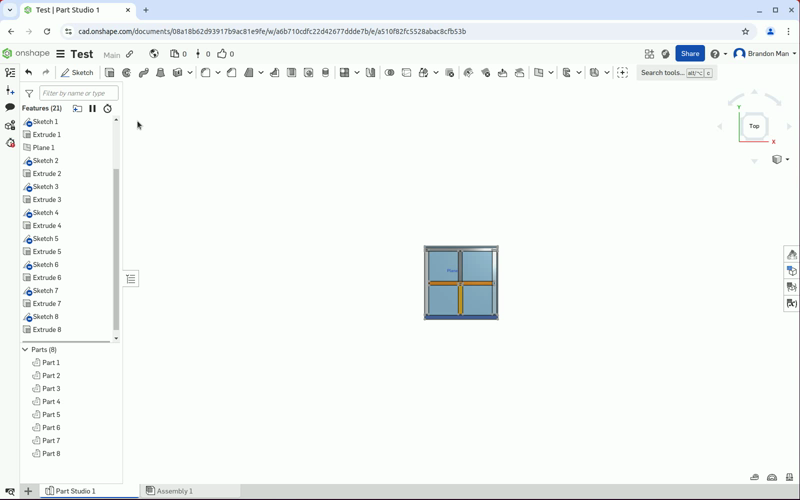
key(shift+7)
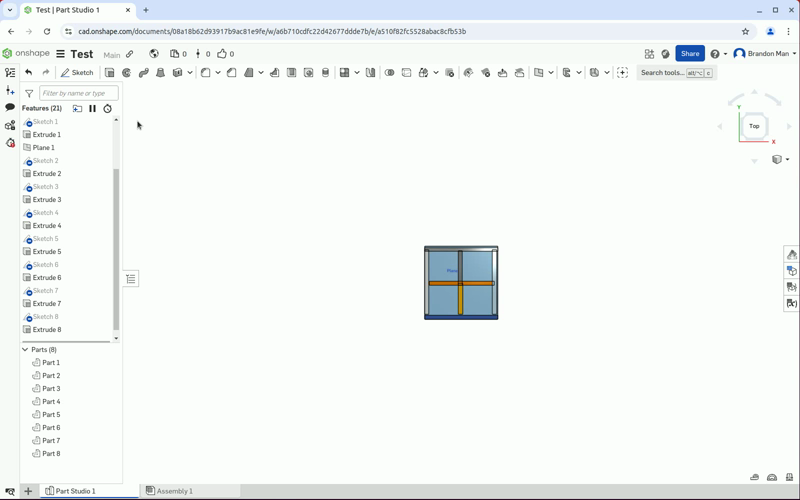
key(up, 3)
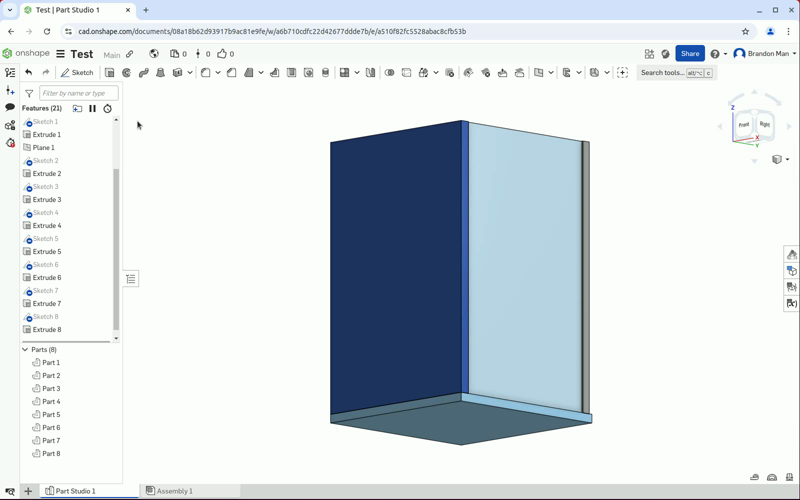
key(left, 3)
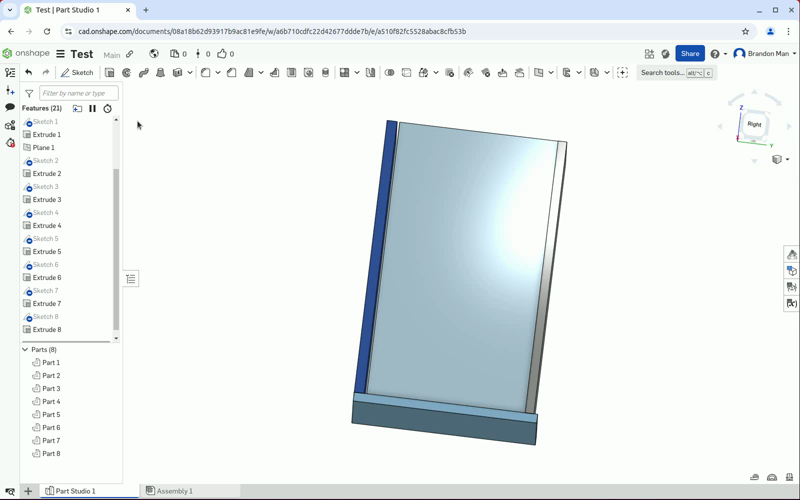
key(right, 3)
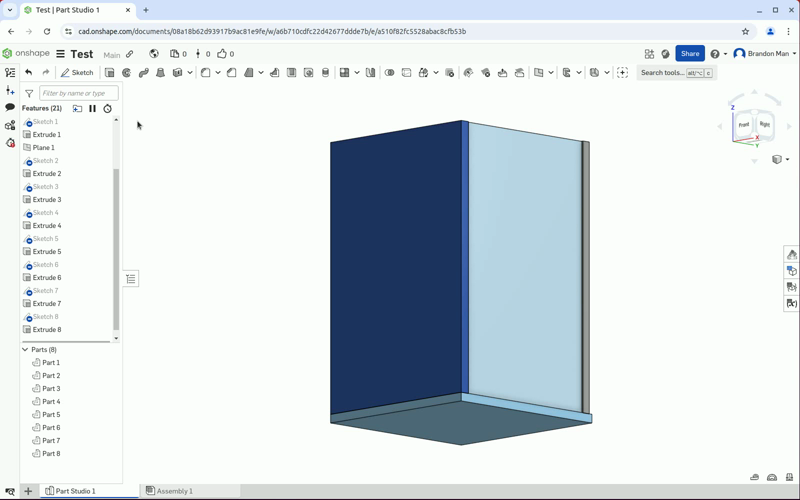
key(down, 3)
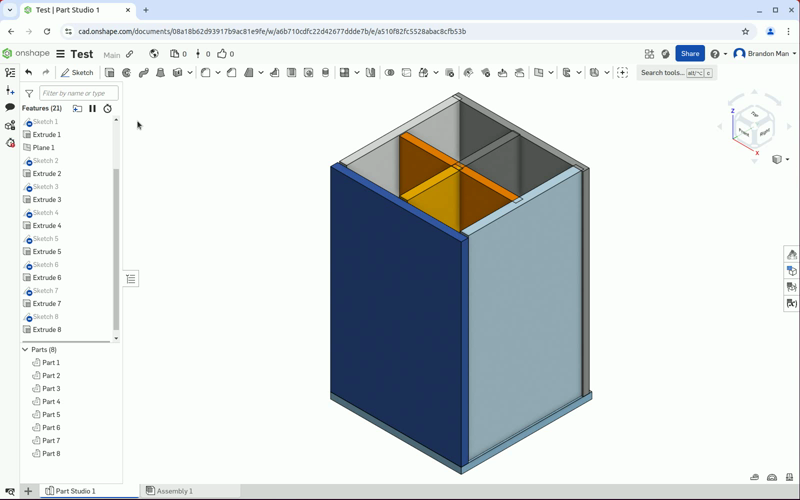
mouse_move(69, 124)
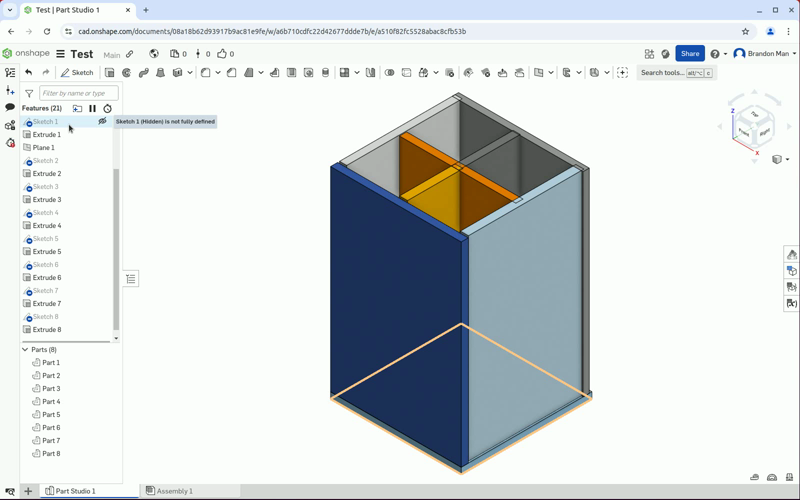
click(69, 124)